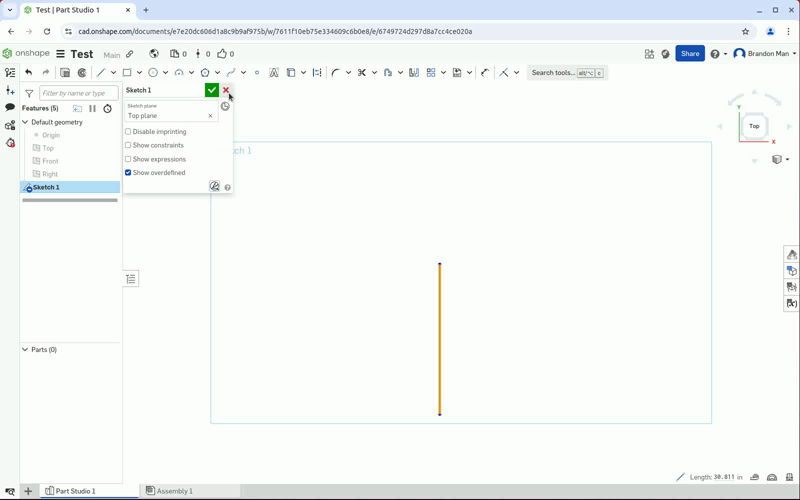
key(shift+h)
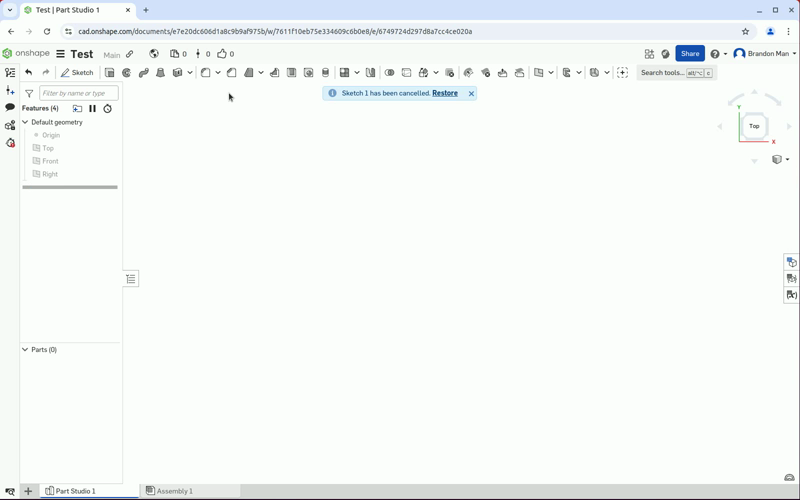
mouse_move(73, 352)
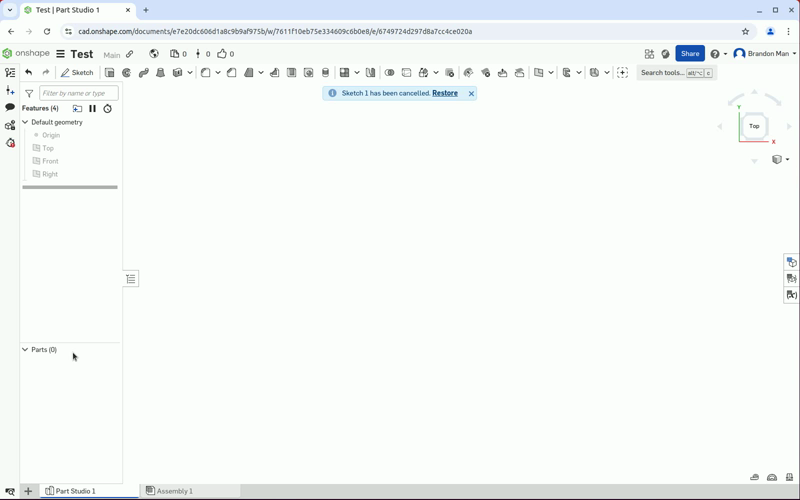
key(y)
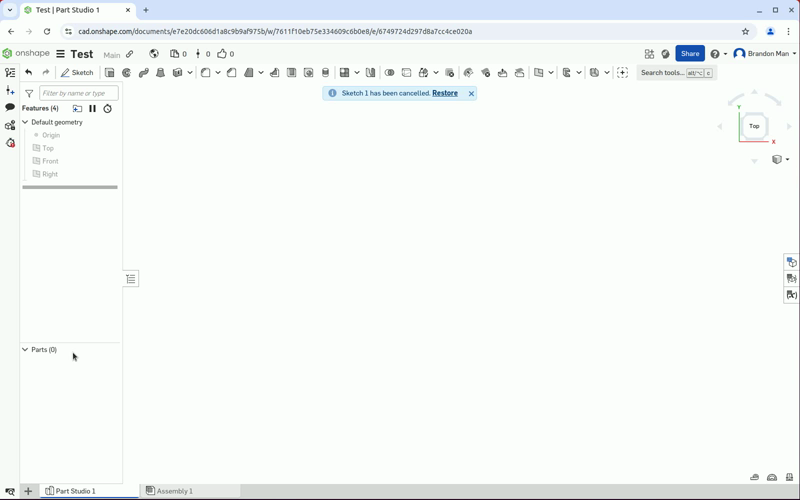
key(shift+p)
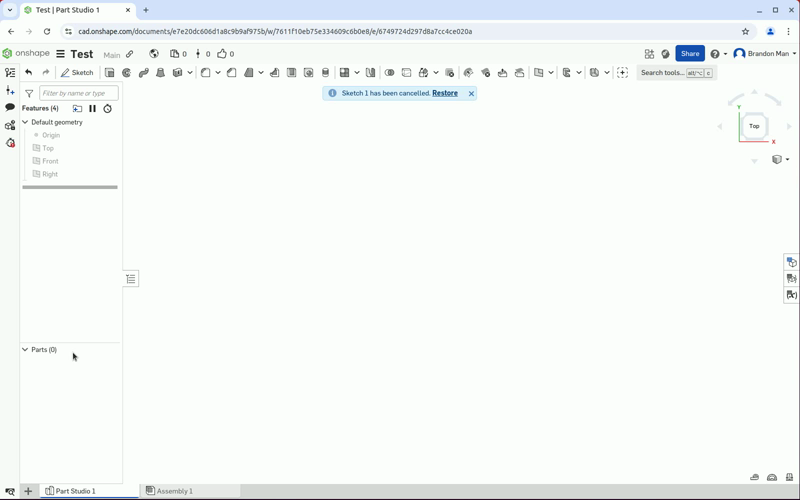
key(space)
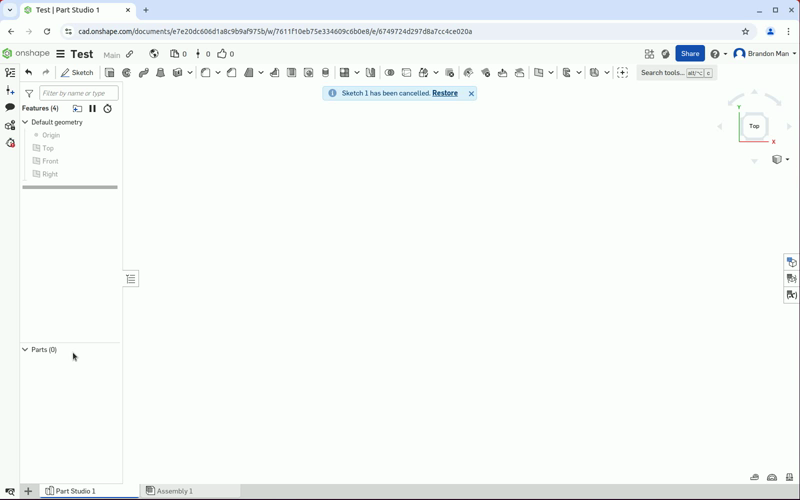
key_down(shift)
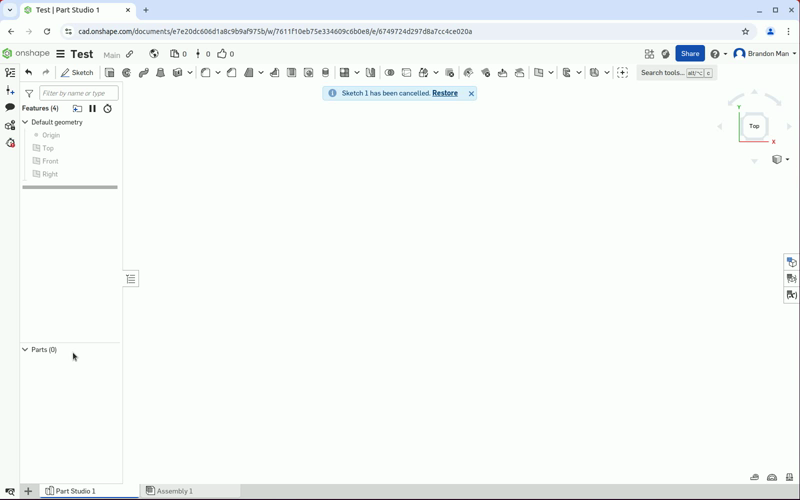
key(up)
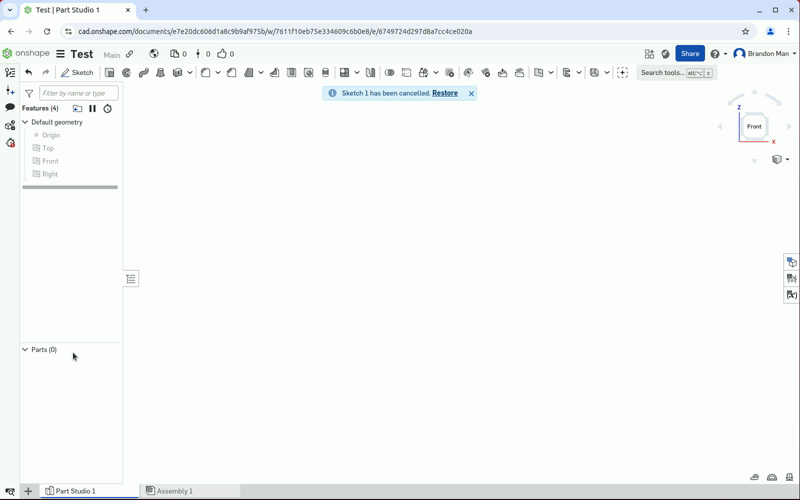
key_up(shift)
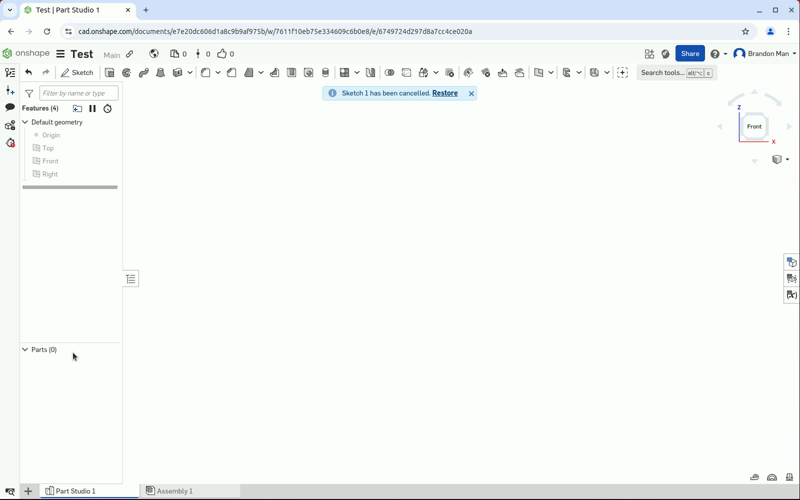
mouse_move(73, 352)
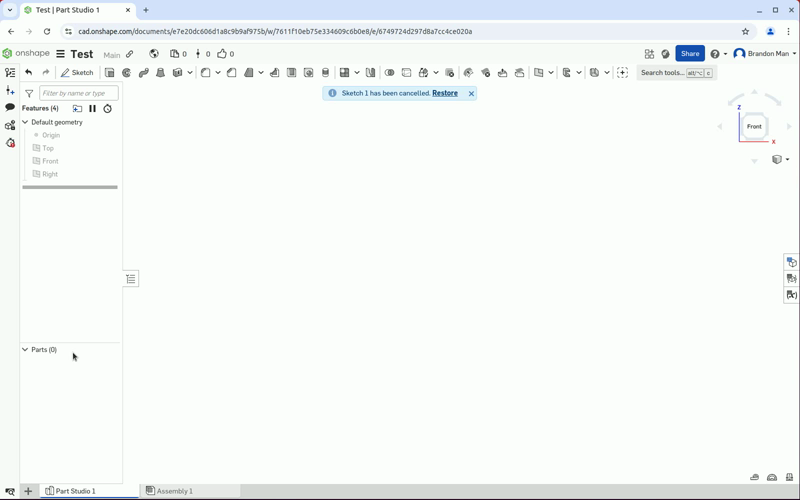
key(shift+y)
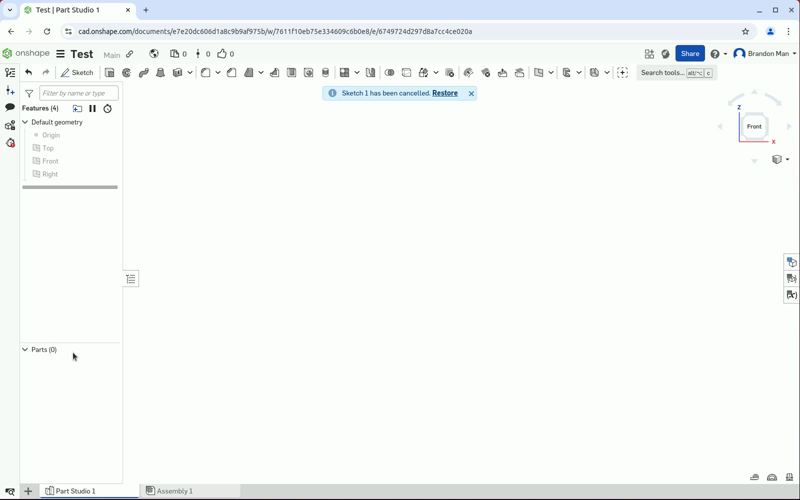
key(shift+s)
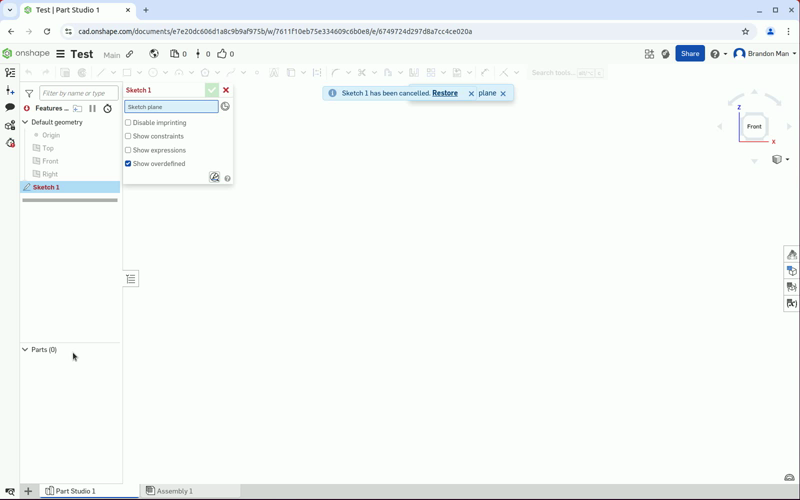
mouse_move(73, 163)
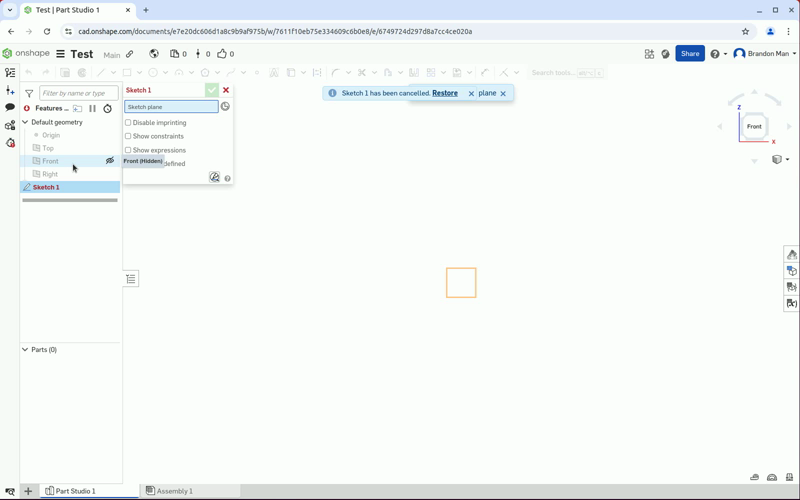
click(73, 163)
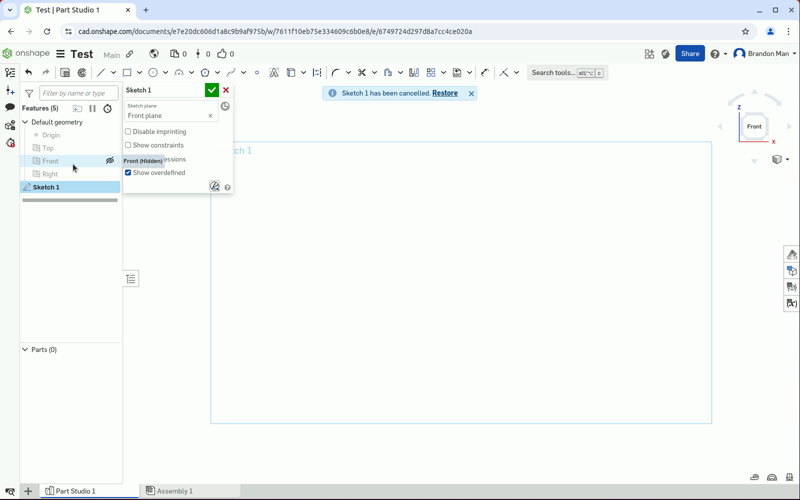
mouse_move(73, 352)
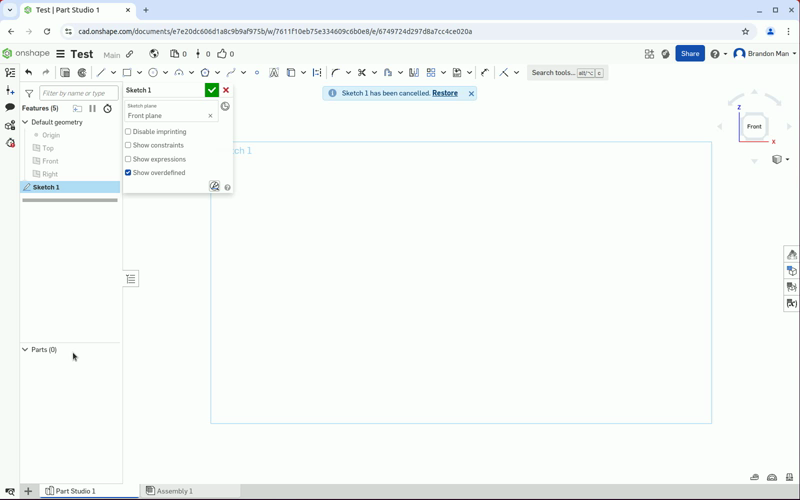
key(y)
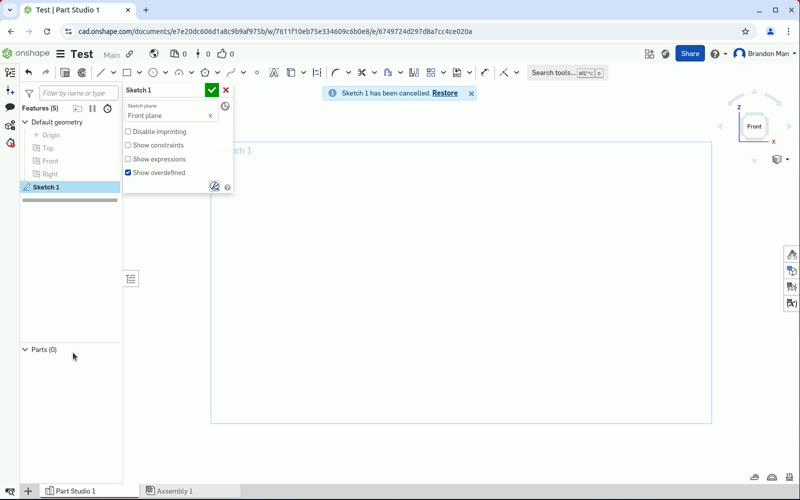
key(l)
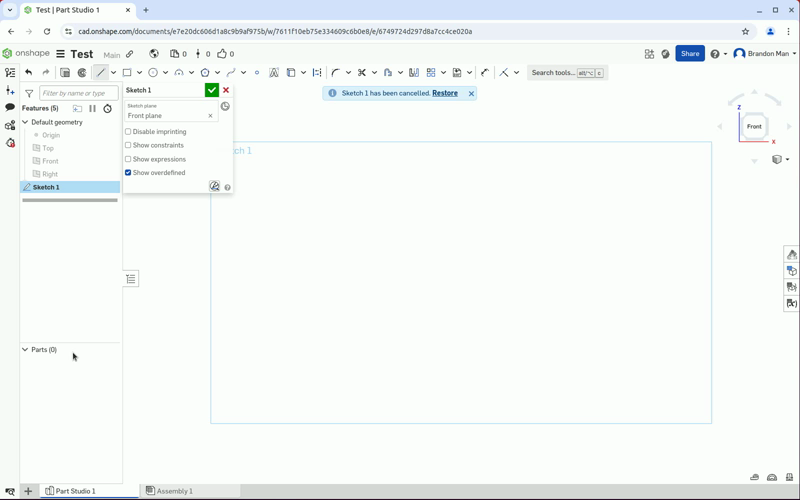
key_down(shift)
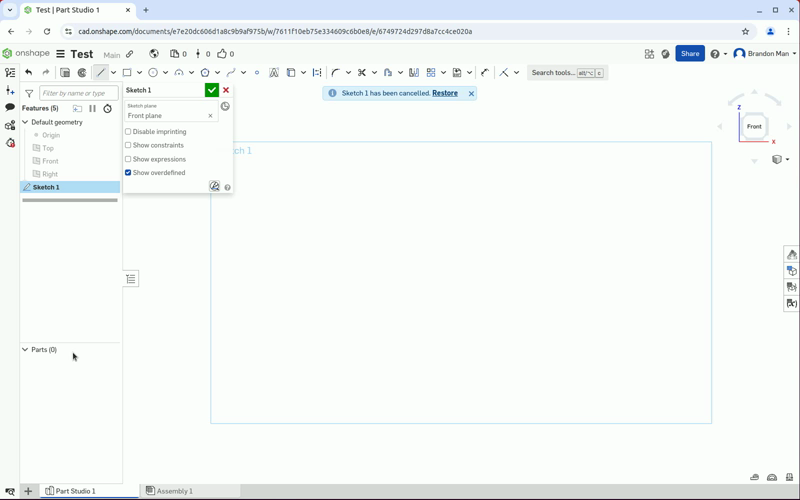
mouse_move(439, 300)
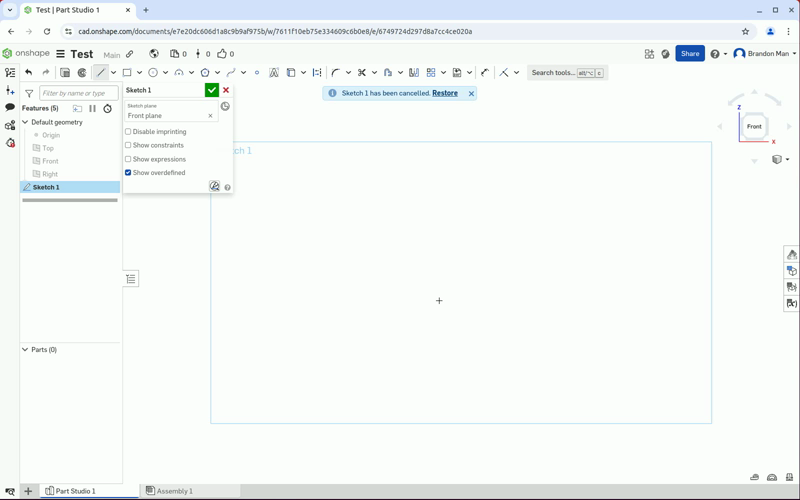
click(439, 300)
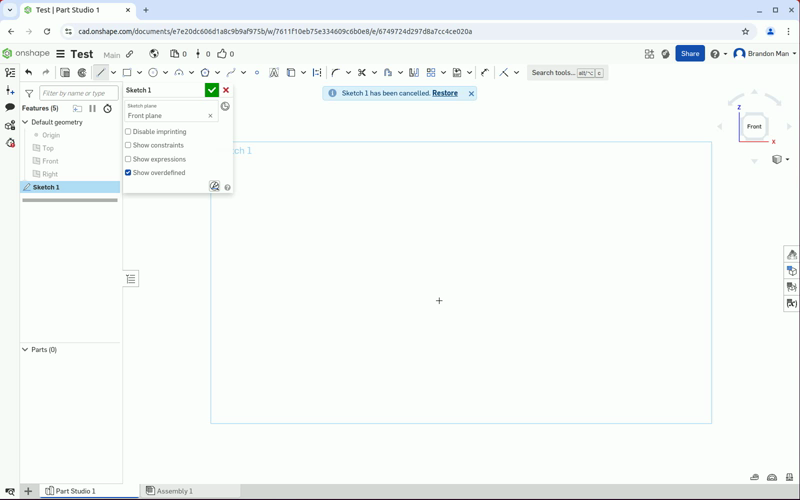
key_up(shift)
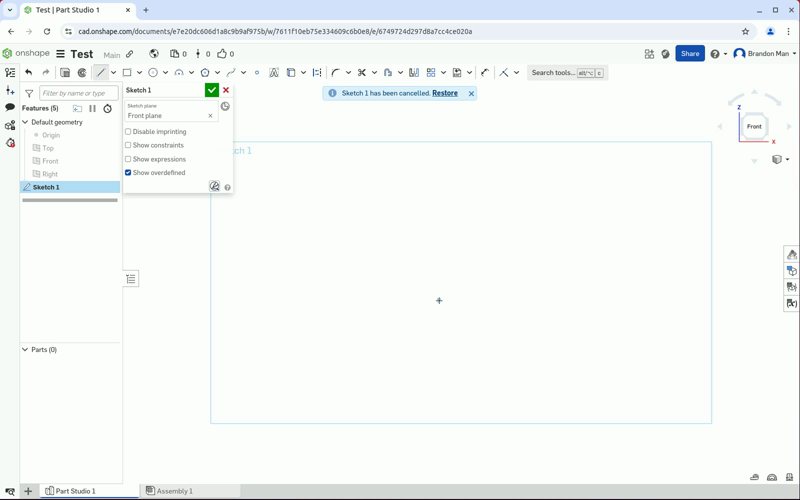
key_down(shift)
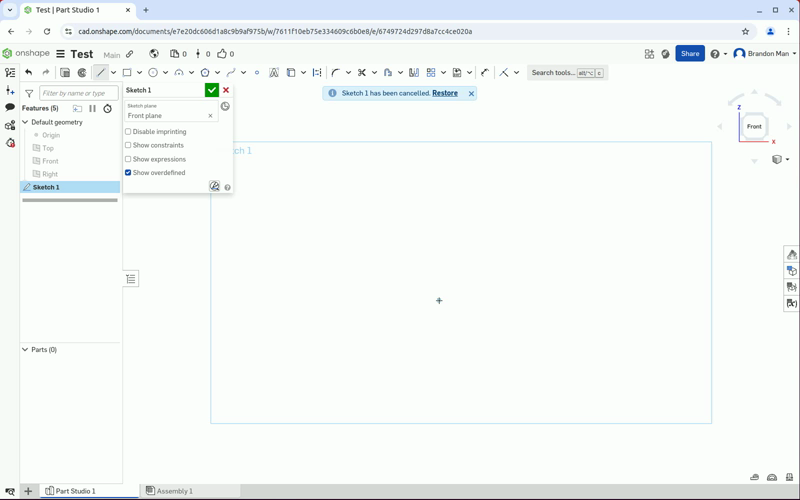
mouse_move(469, 300)
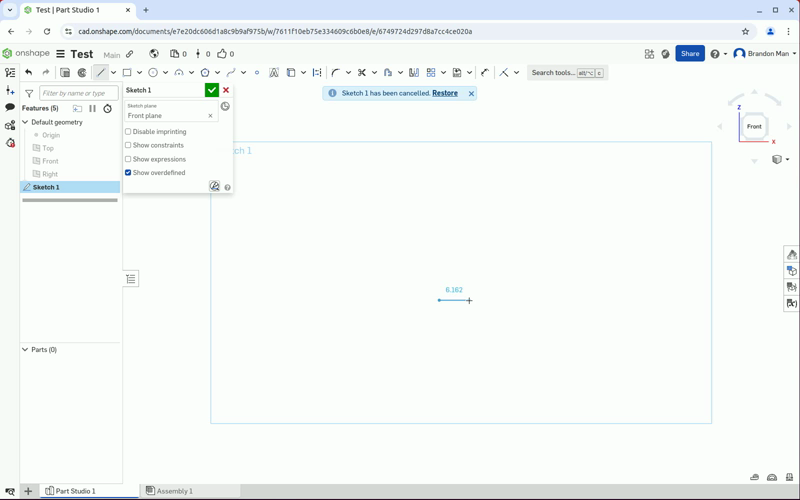
mouse_move(442, 300)
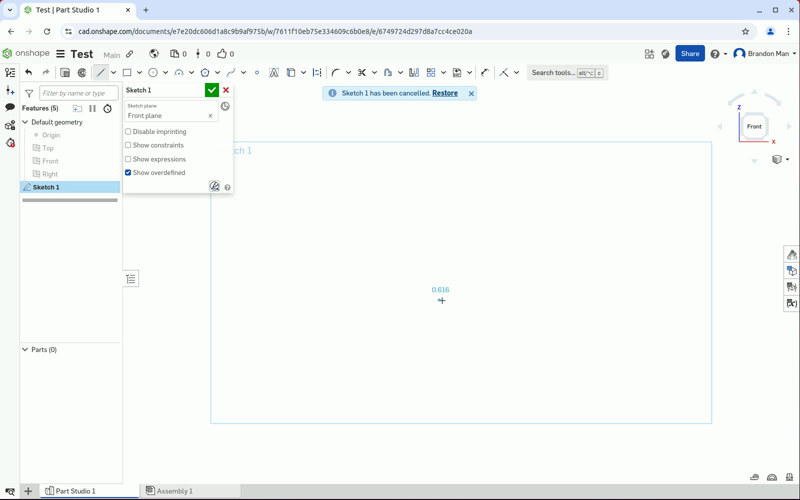
scroll(6)
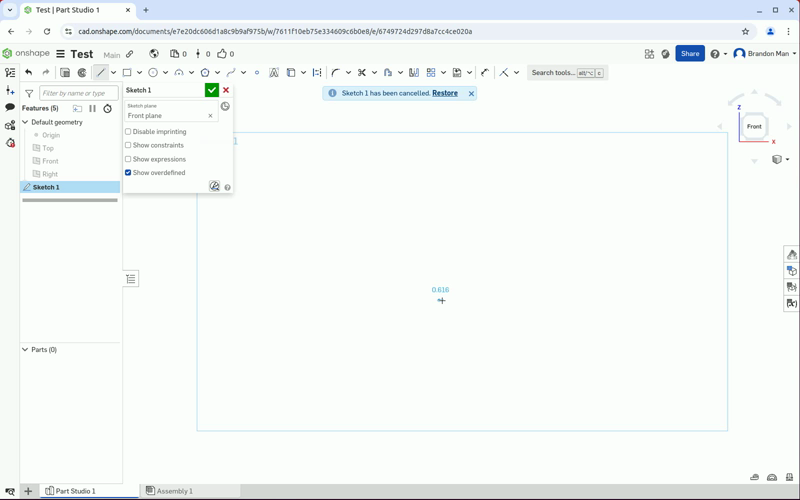
scroll(6)
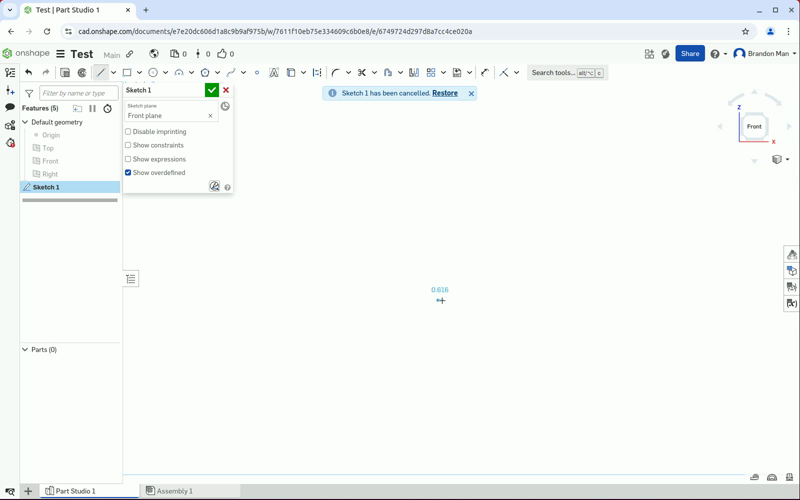
scroll(6)
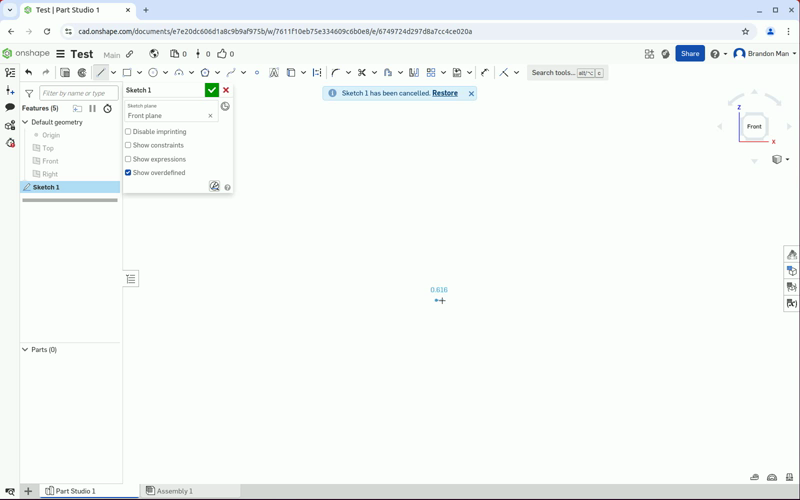
scroll(6)
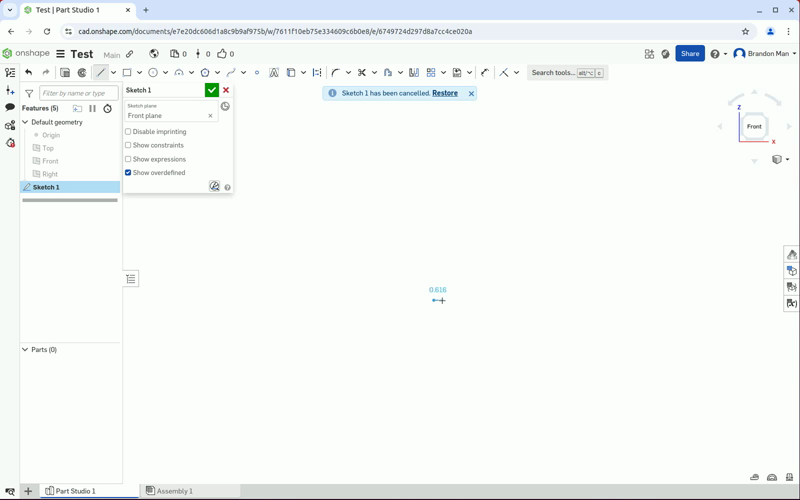
scroll(6)
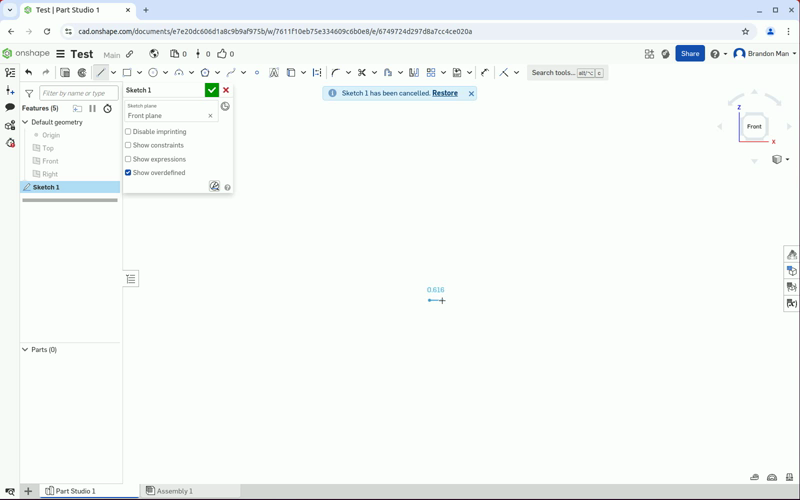
scroll(6)
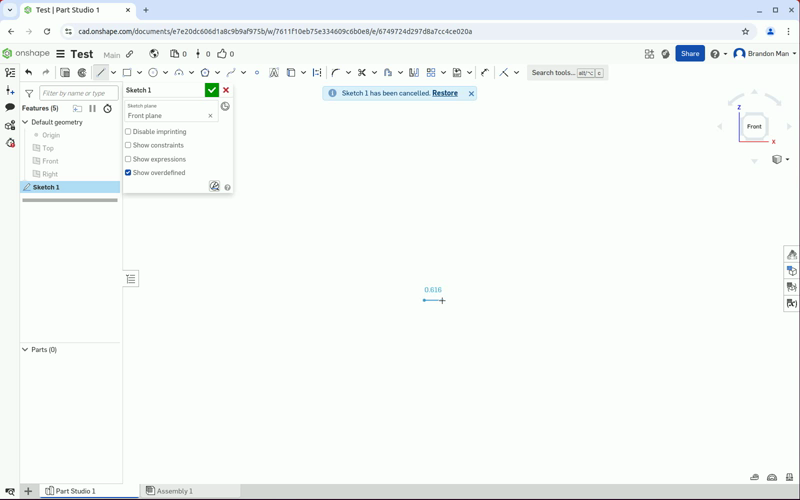
scroll(6)
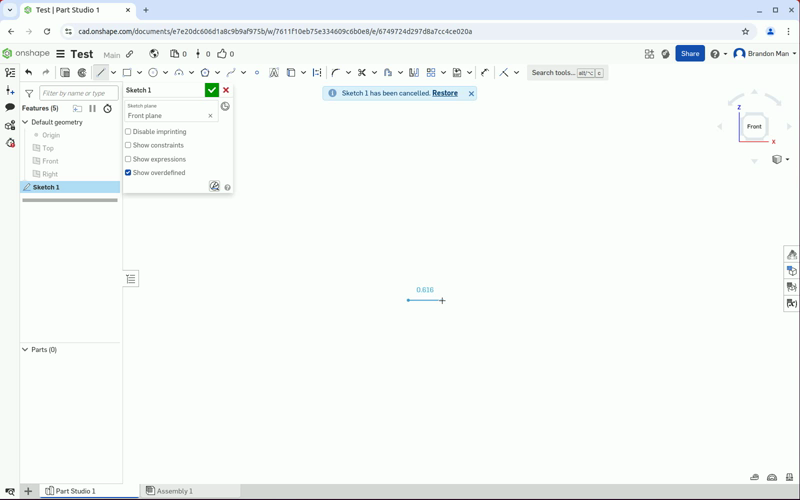
click(442, 300)
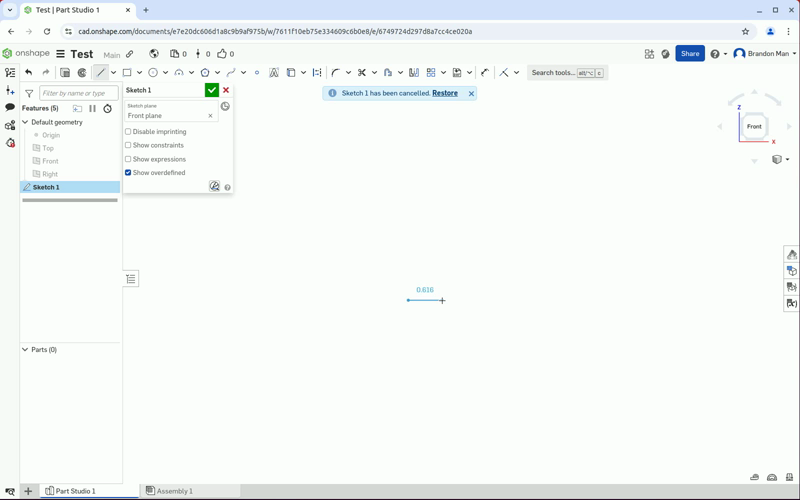
scroll(-6)
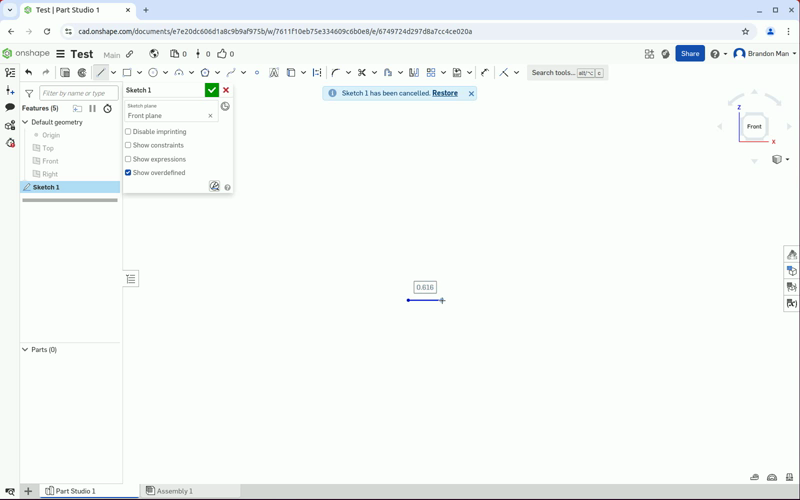
scroll(-6)
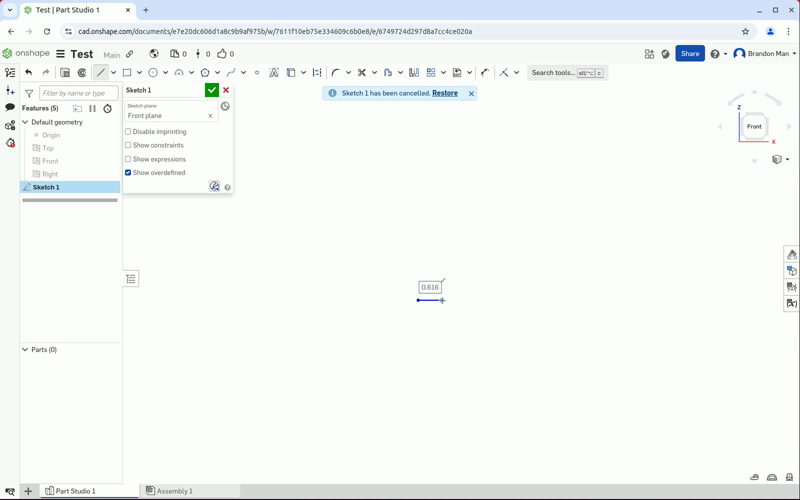
scroll(-6)
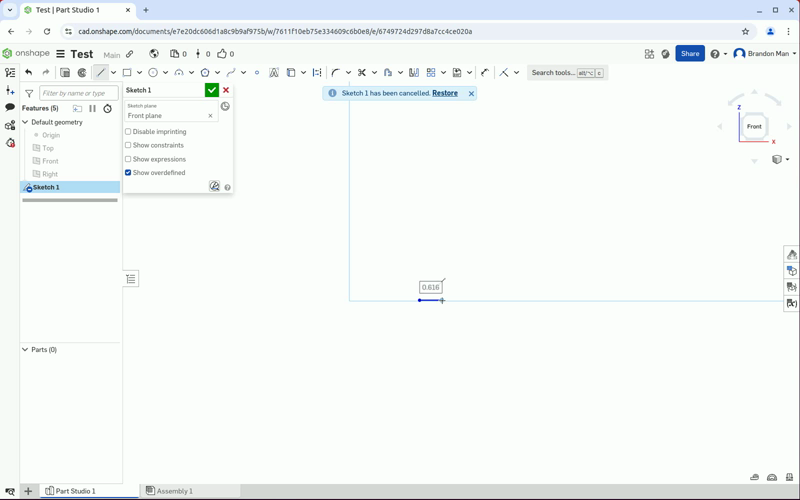
scroll(-6)
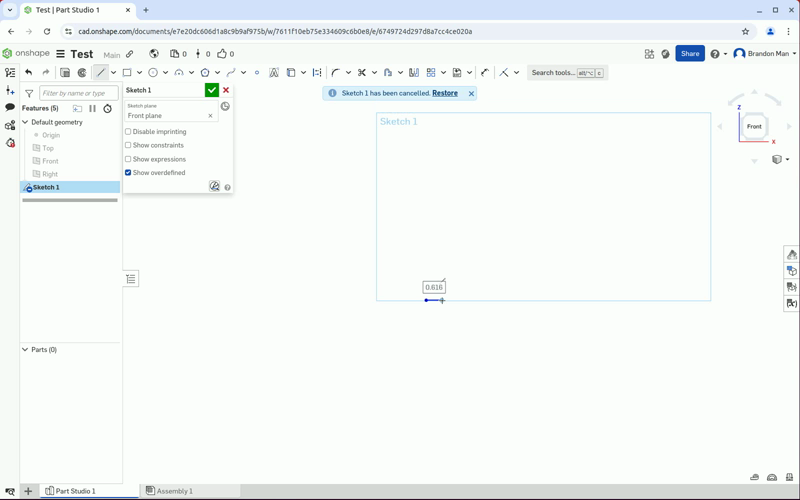
scroll(-6)
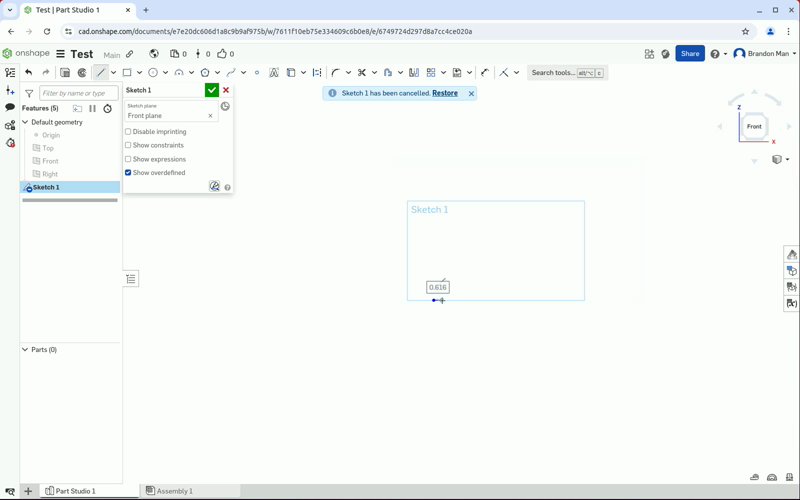
scroll(-6)
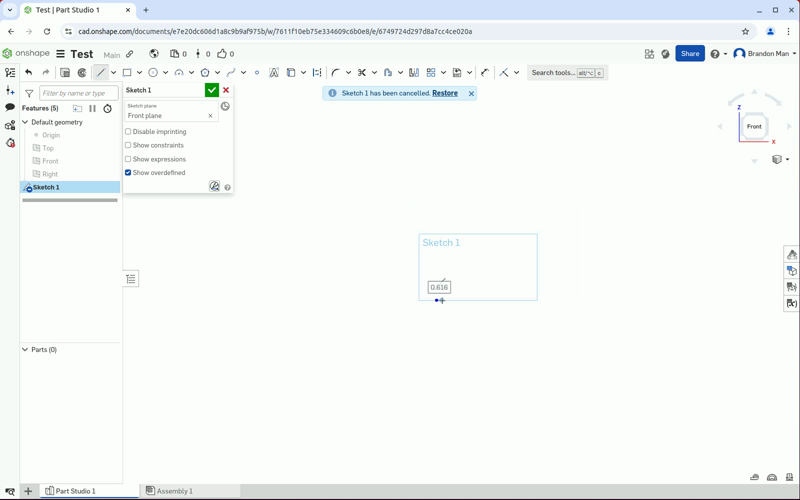
scroll(-6)
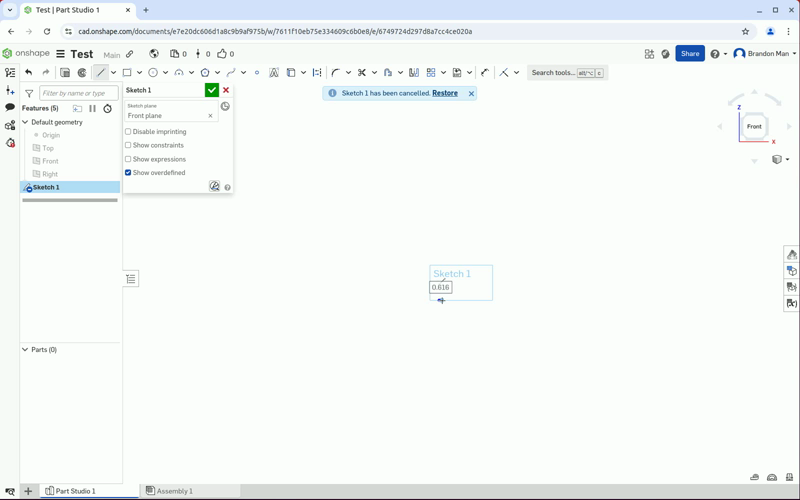
key_up(shift)
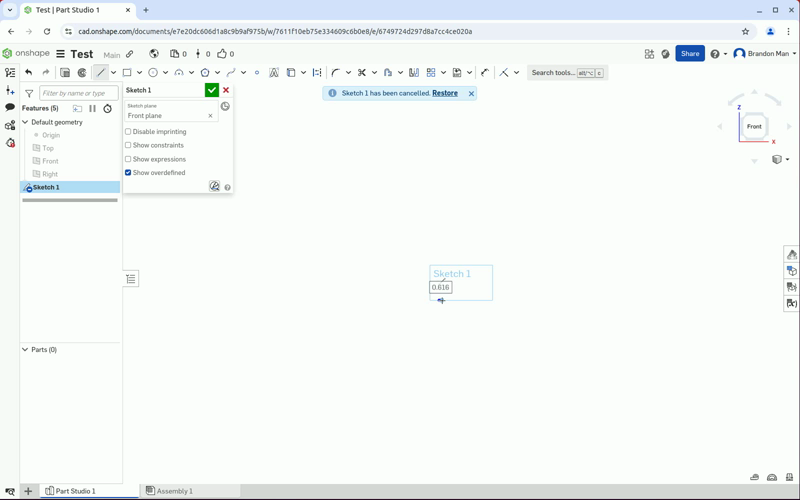
key(esc)
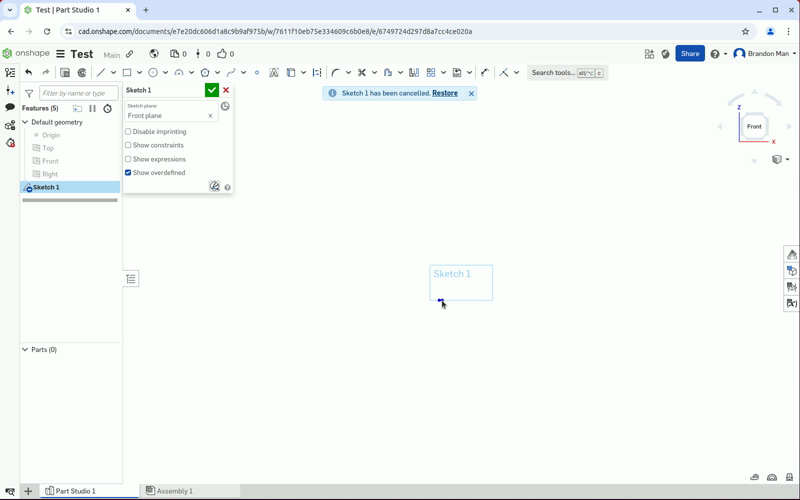
key(a)
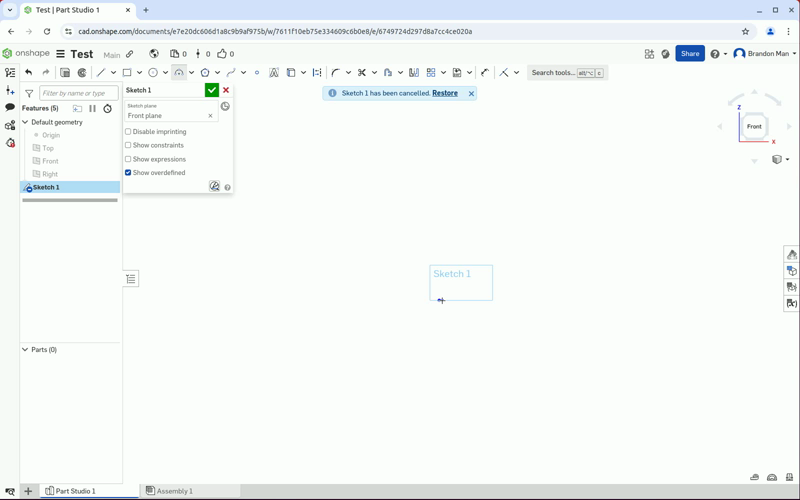
mouse_move(442, 300)
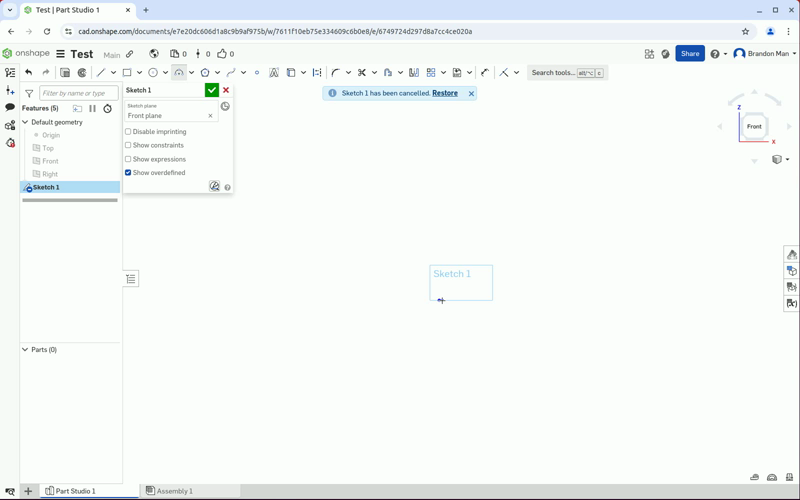
scroll(6)
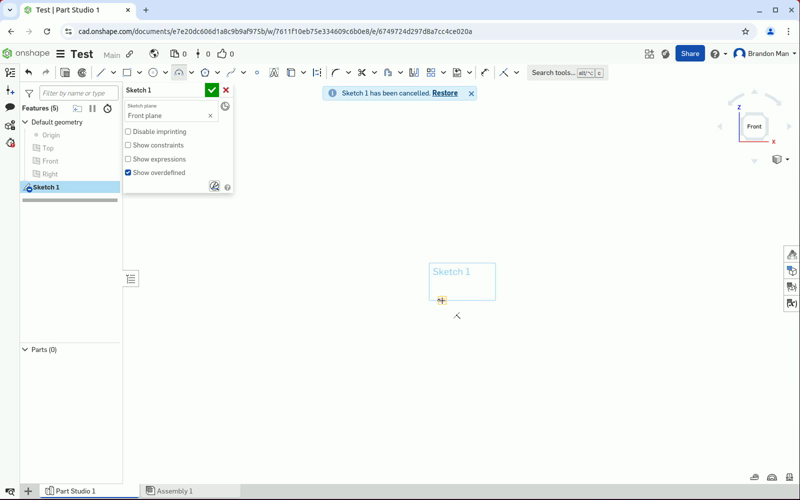
scroll(6)
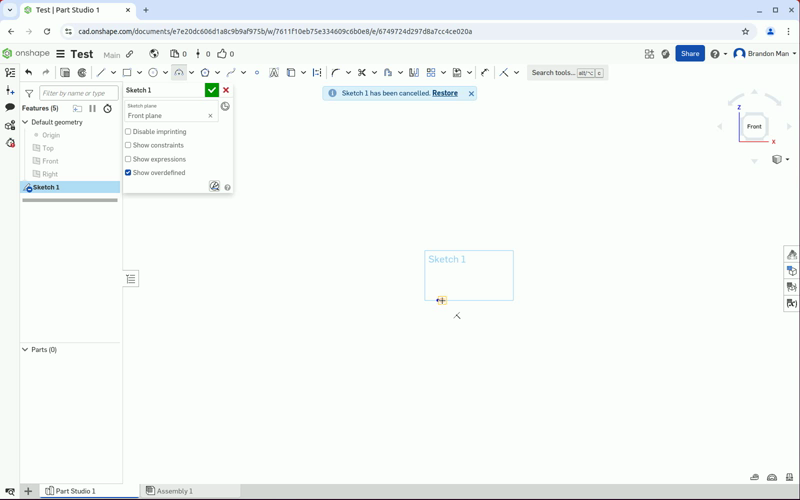
scroll(6)
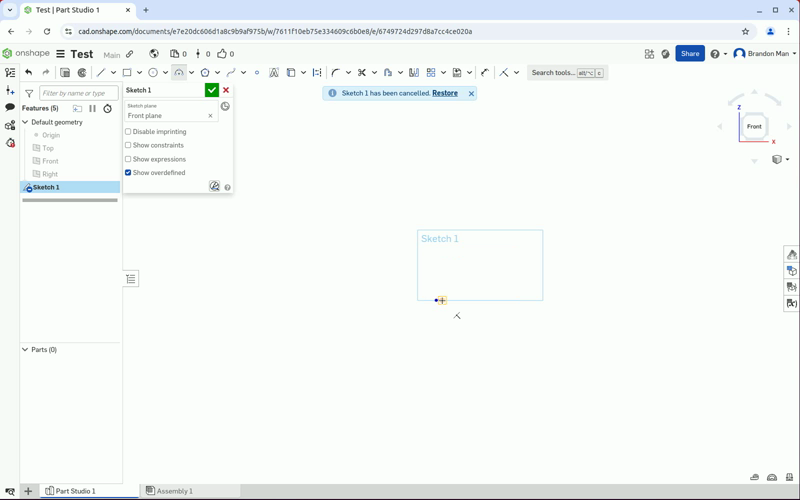
scroll(6)
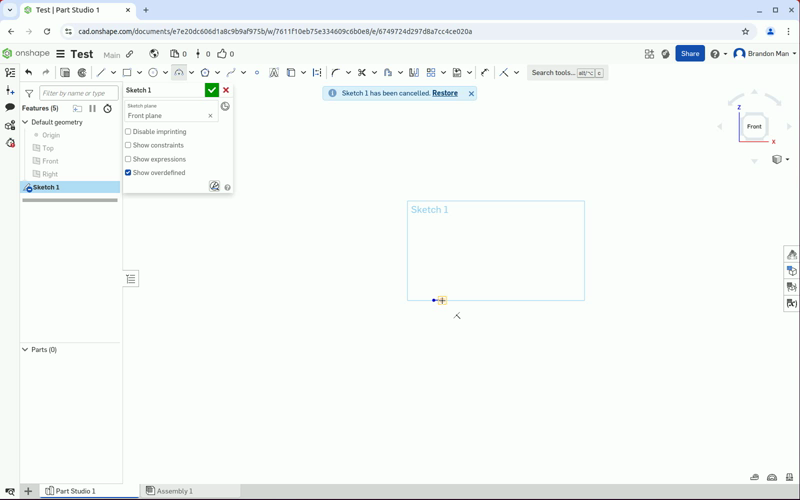
scroll(6)
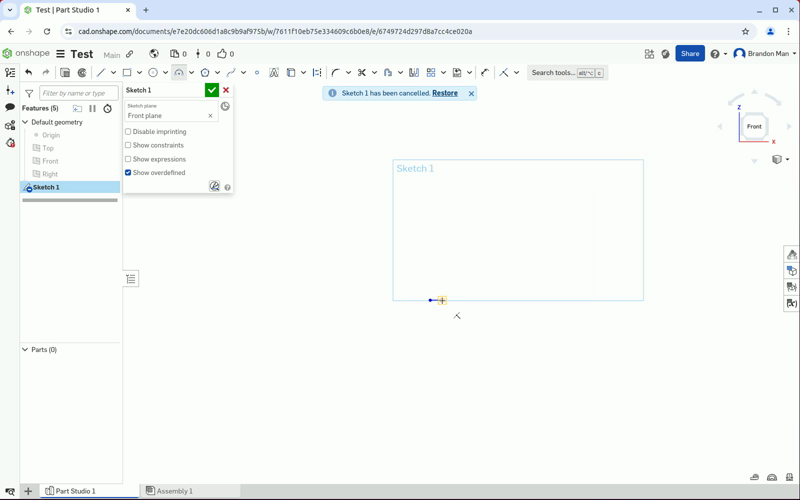
scroll(6)
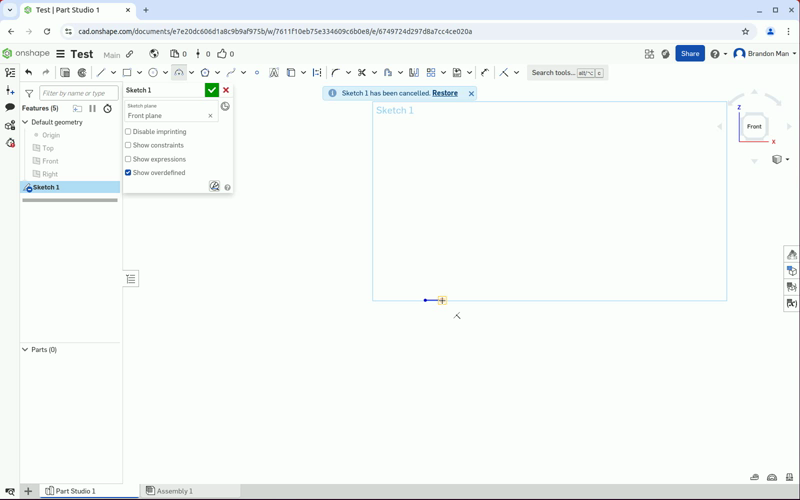
scroll(6)
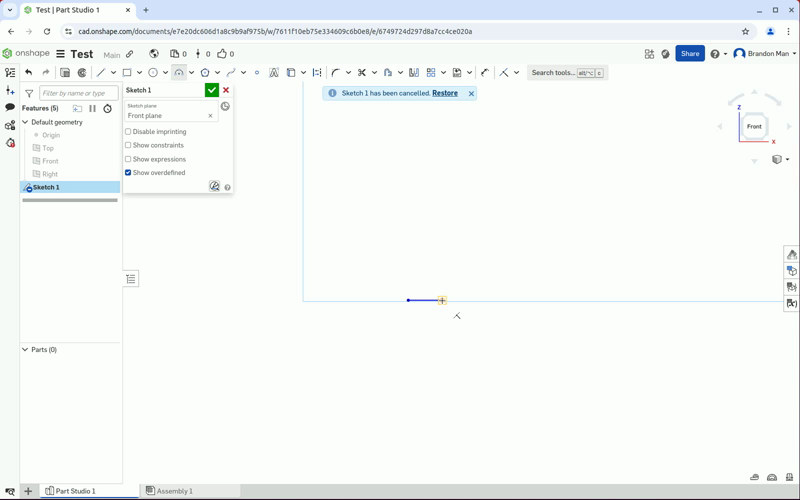
click(442, 300)
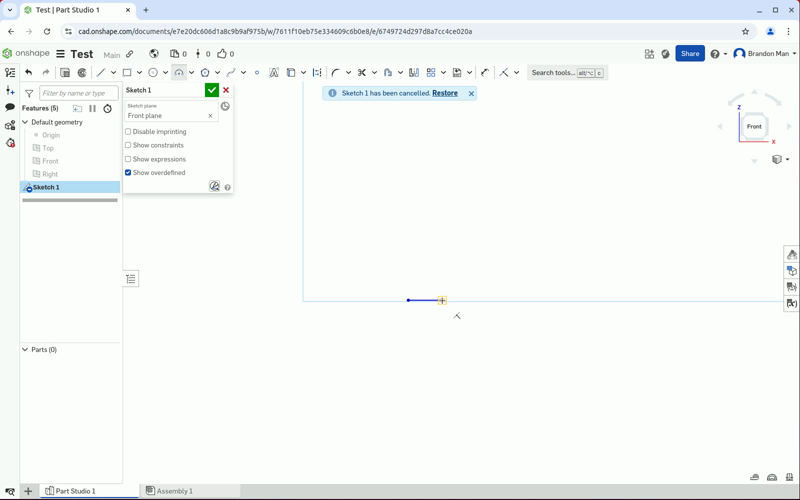
scroll(-6)
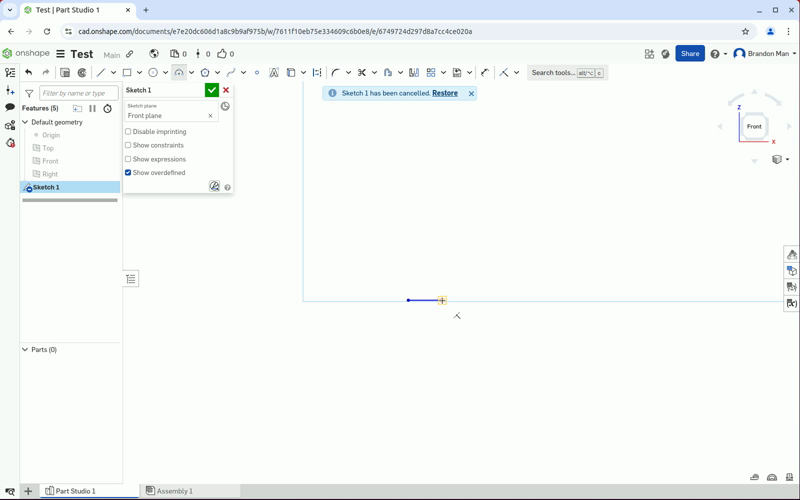
scroll(-6)
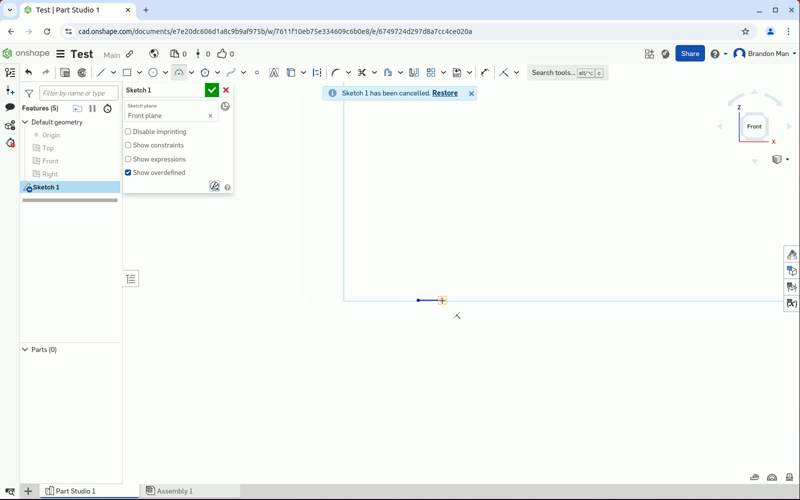
scroll(-6)
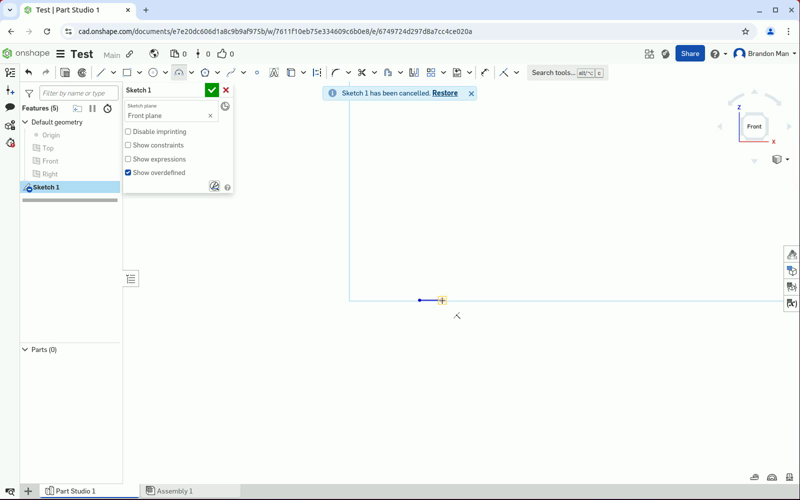
scroll(-6)
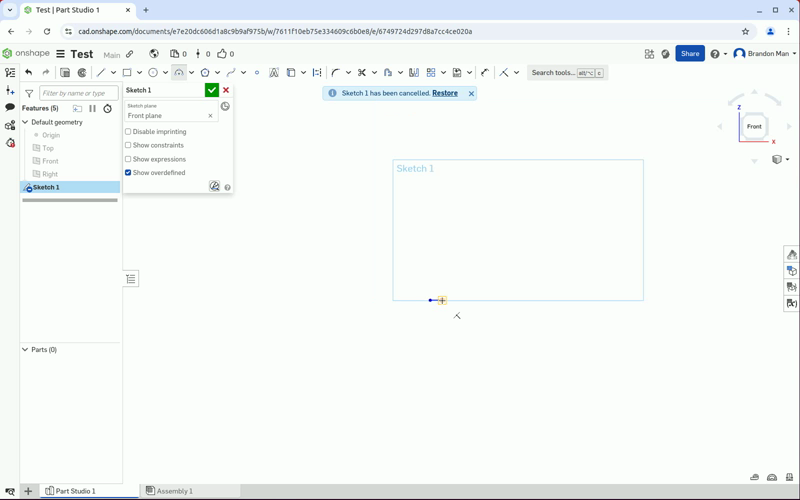
scroll(-6)
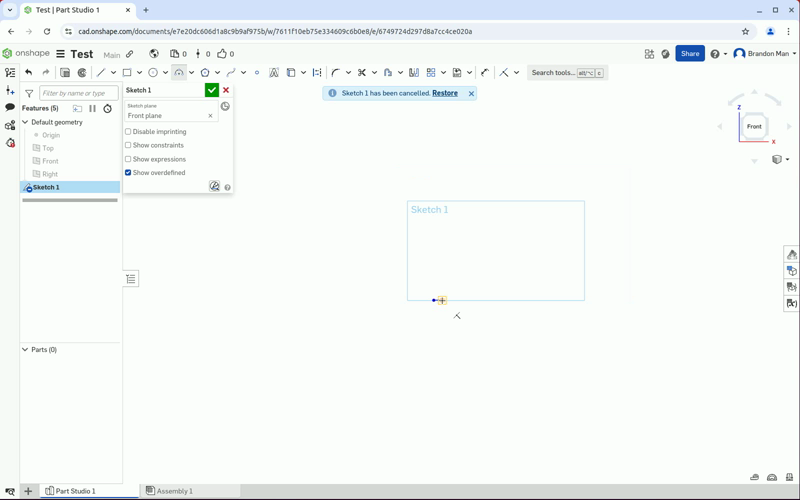
scroll(-6)
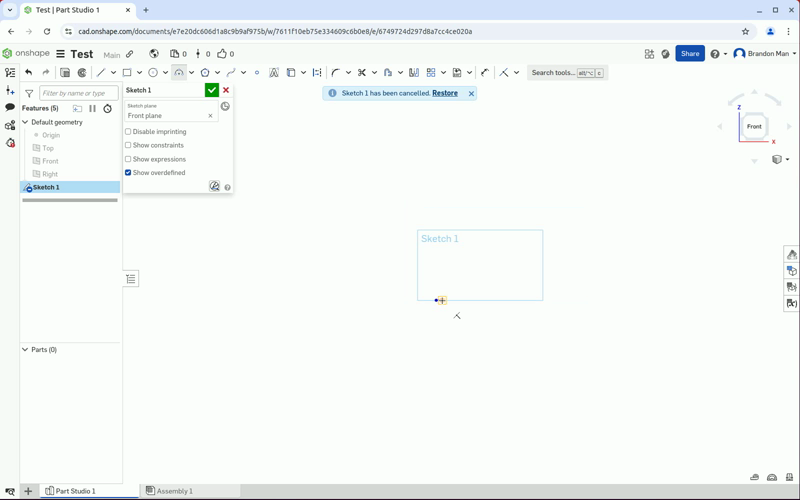
scroll(-6)
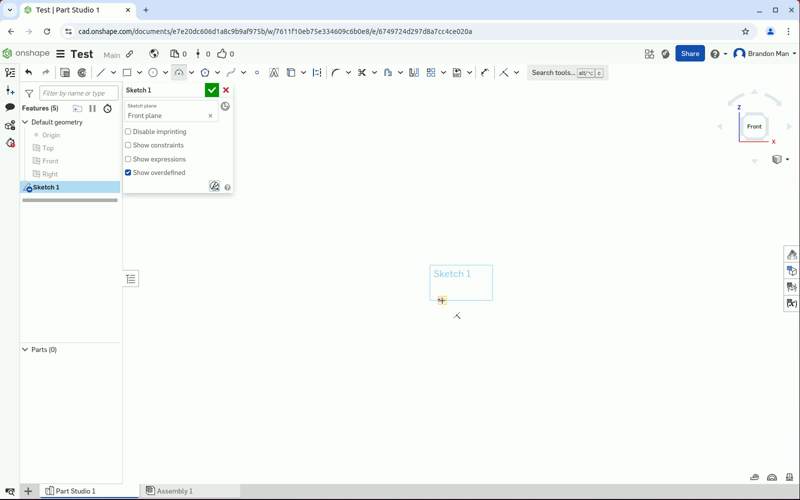
key_down(shift)
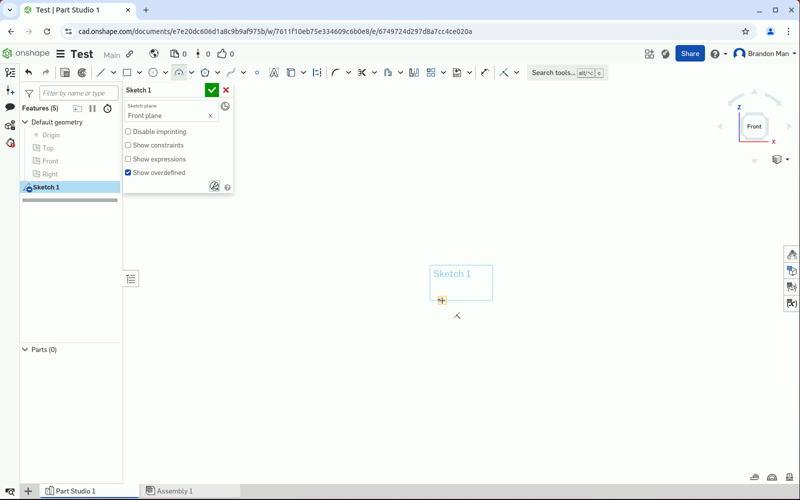
mouse_move(480, 300)
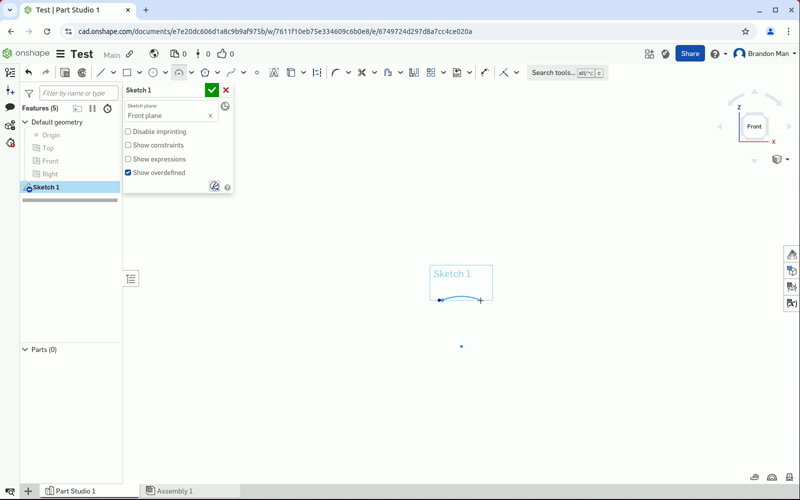
click(480, 300)
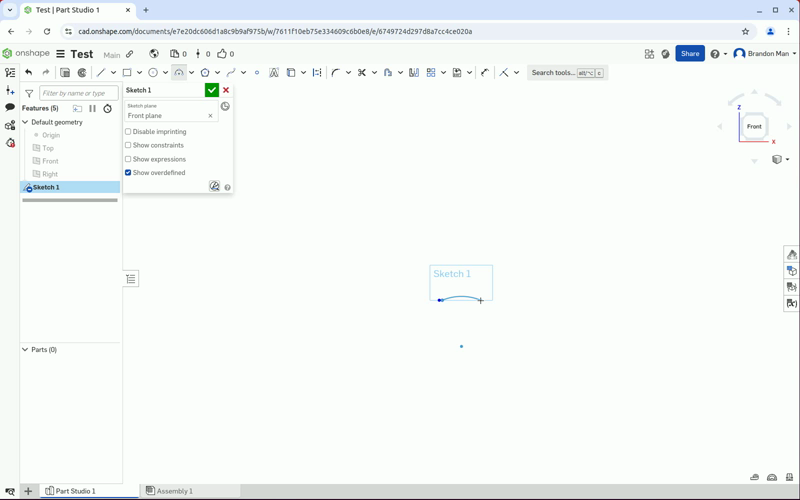
mouse_move(461, 281)
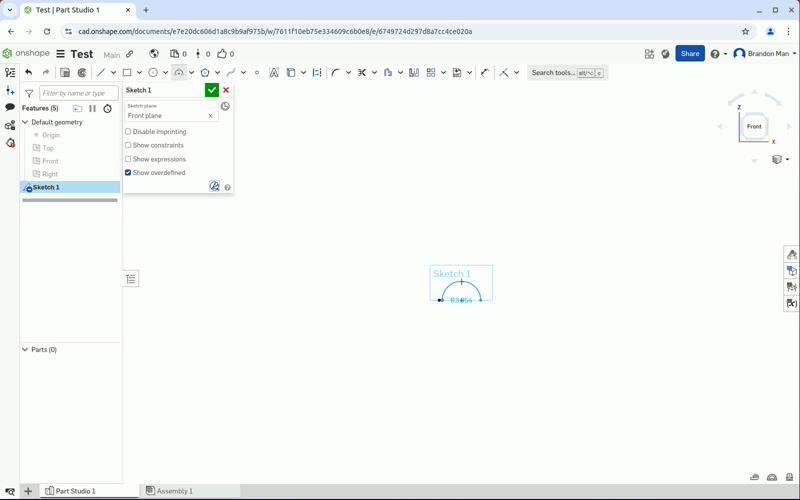
click(461, 281)
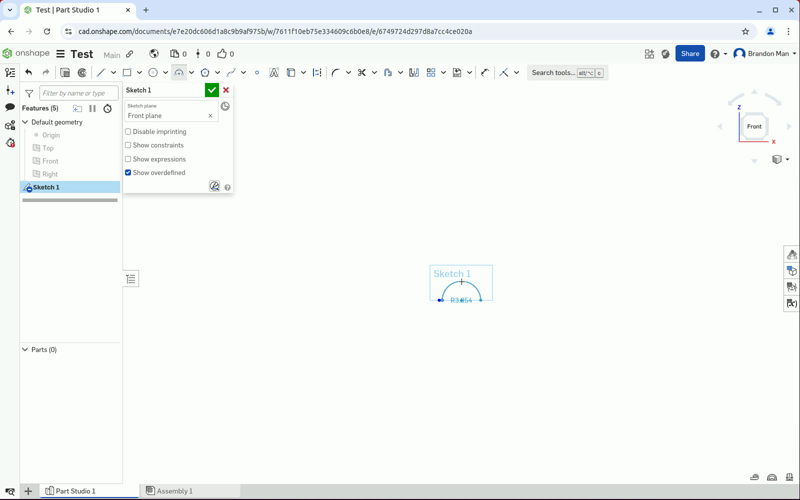
key_up(shift)
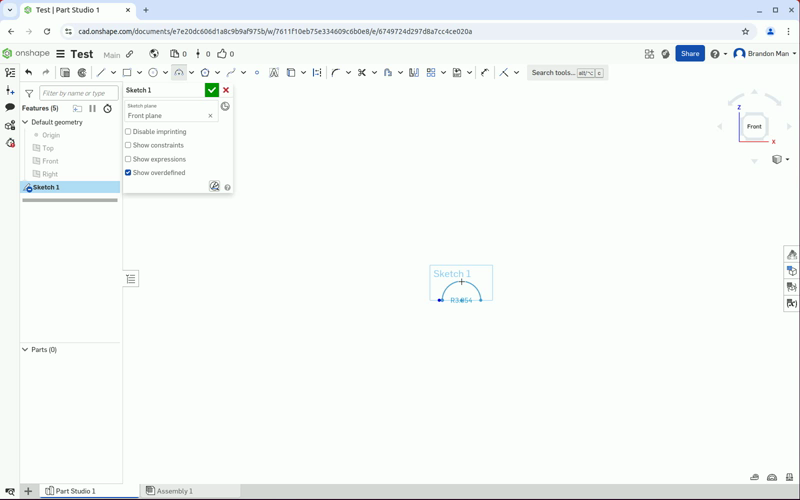
key(esc)
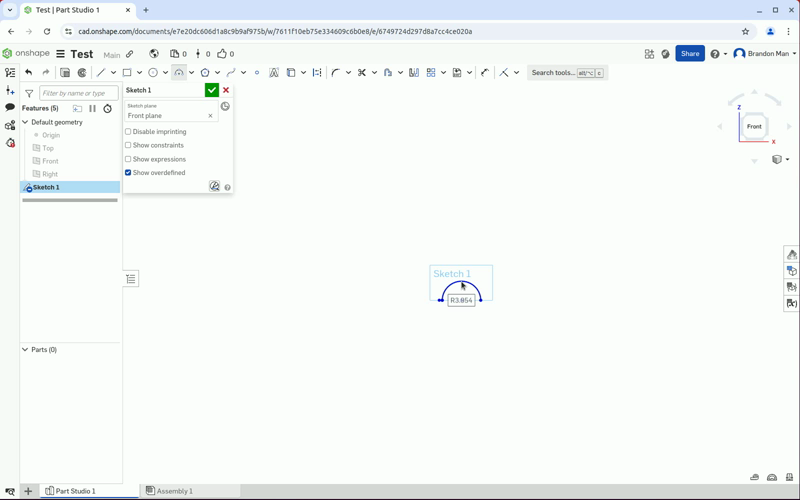
key(l)
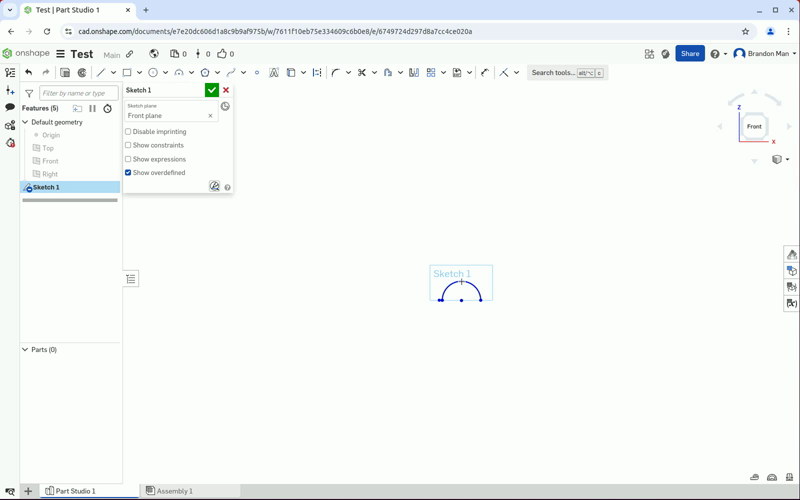
mouse_move(480, 300)
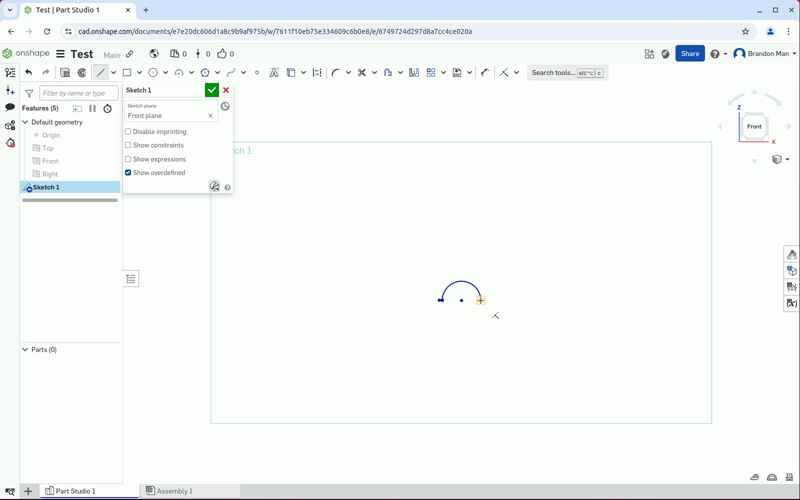
click(480, 300)
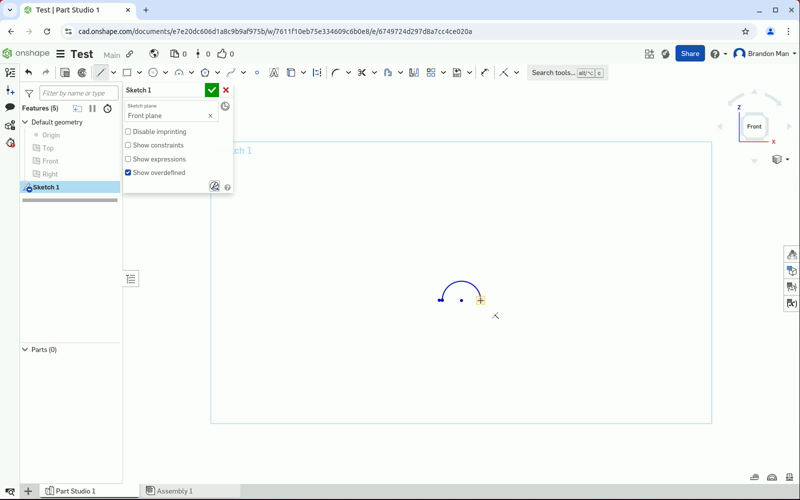
key_down(shift)
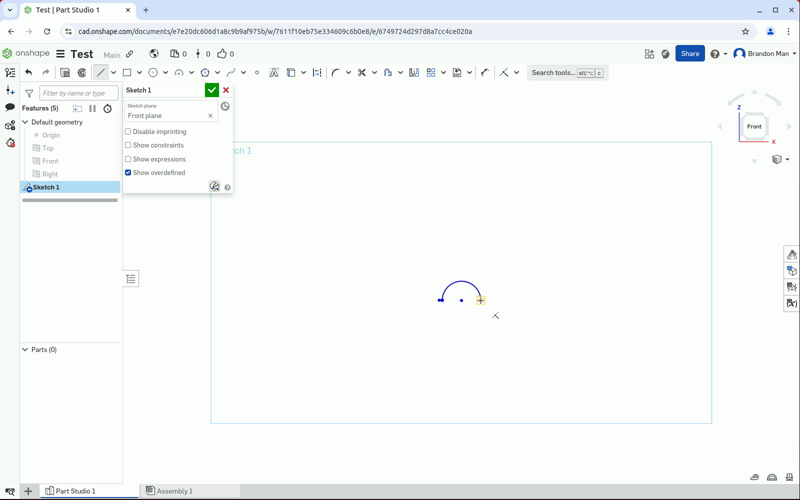
mouse_move(510, 300)
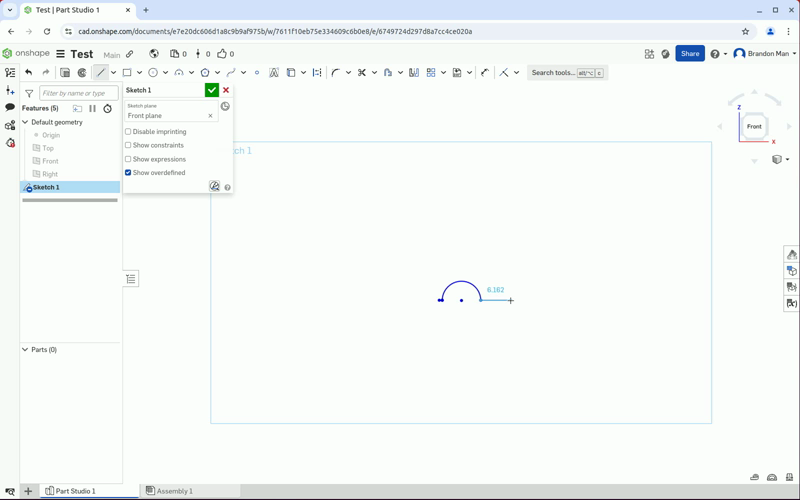
mouse_move(483, 300)
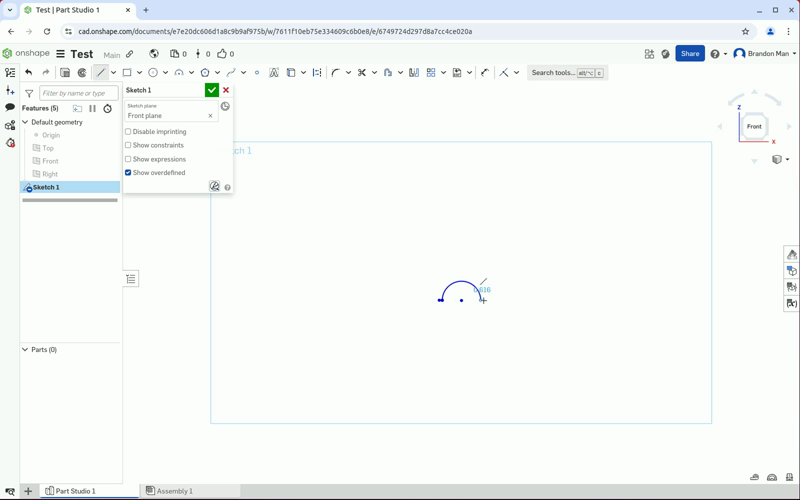
scroll(6)
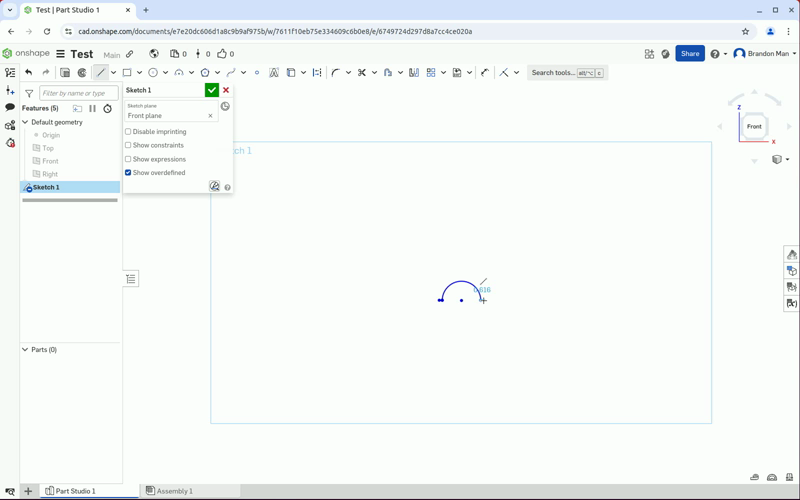
scroll(6)
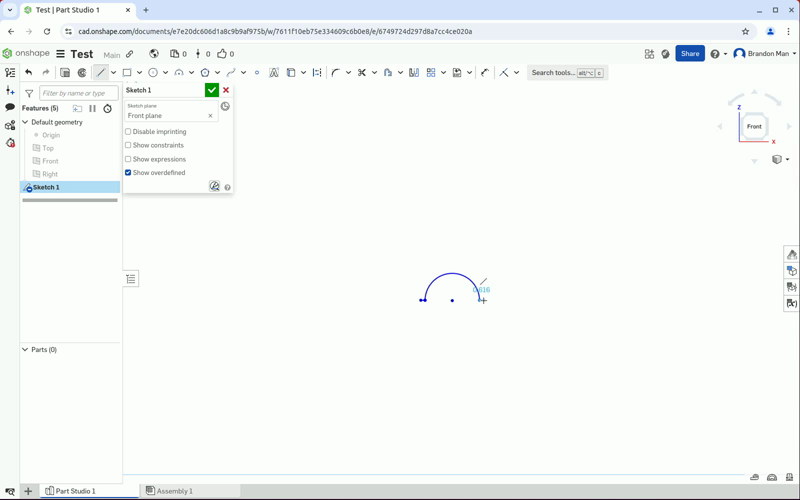
scroll(6)
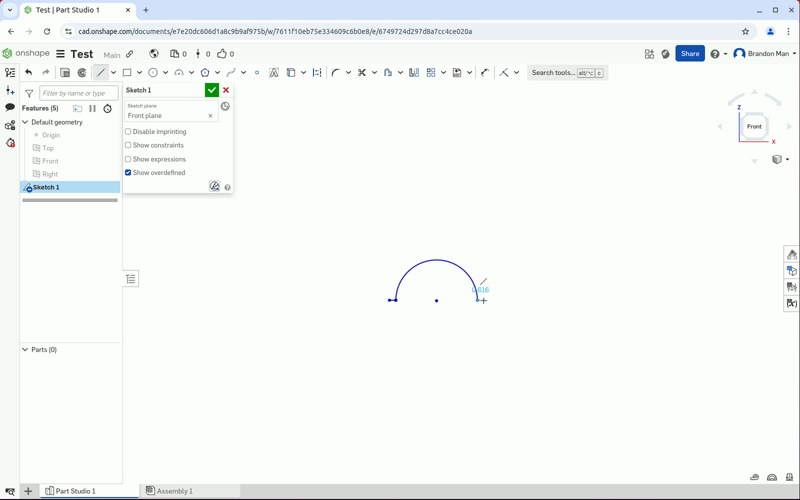
scroll(6)
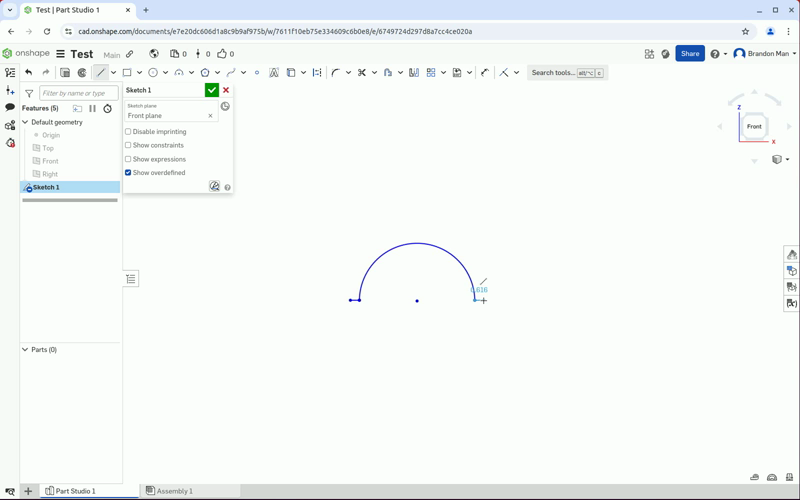
scroll(6)
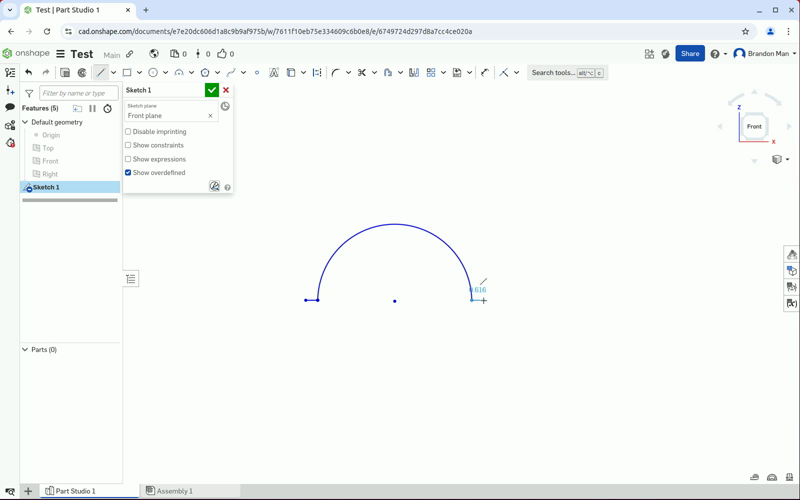
scroll(6)
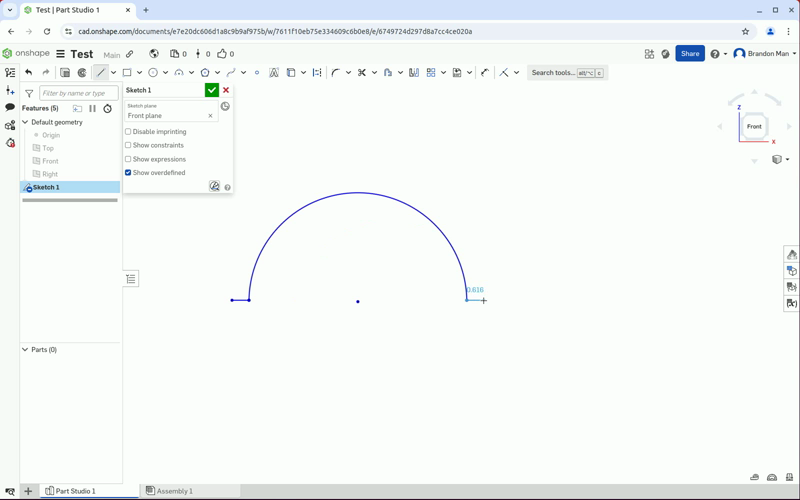
scroll(6)
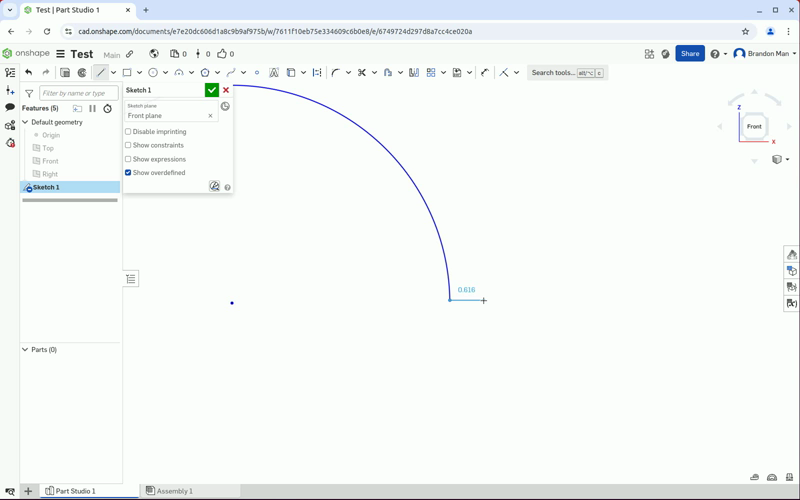
click(483, 300)
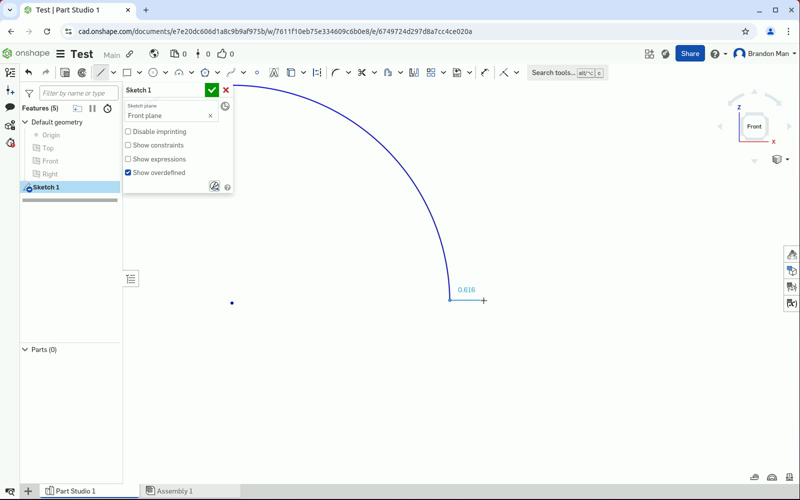
scroll(-6)
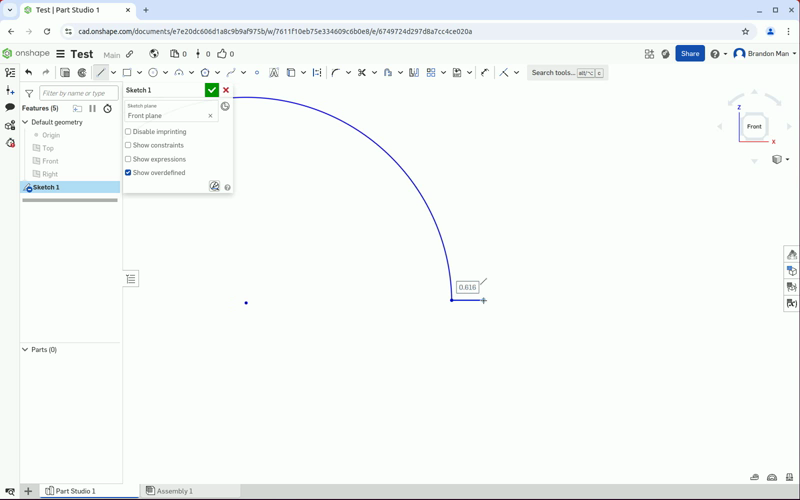
scroll(-6)
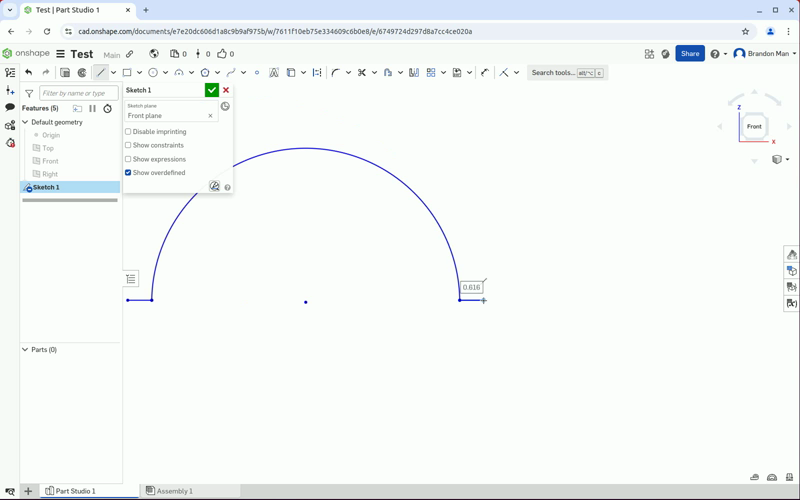
scroll(-6)
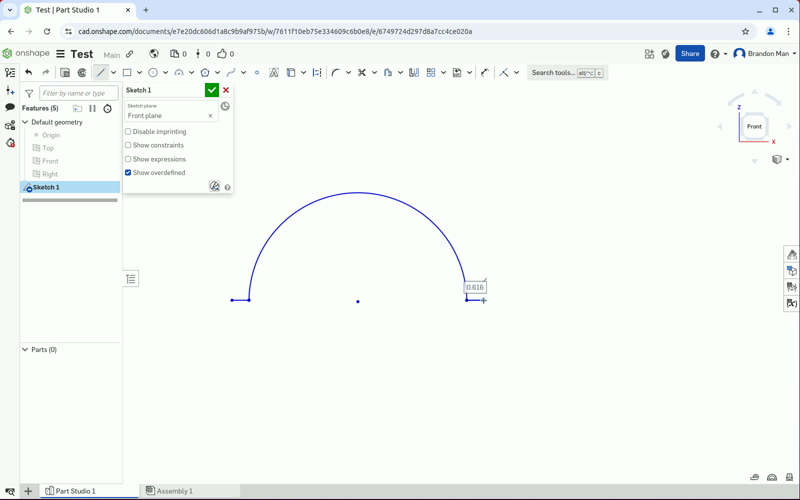
scroll(-6)
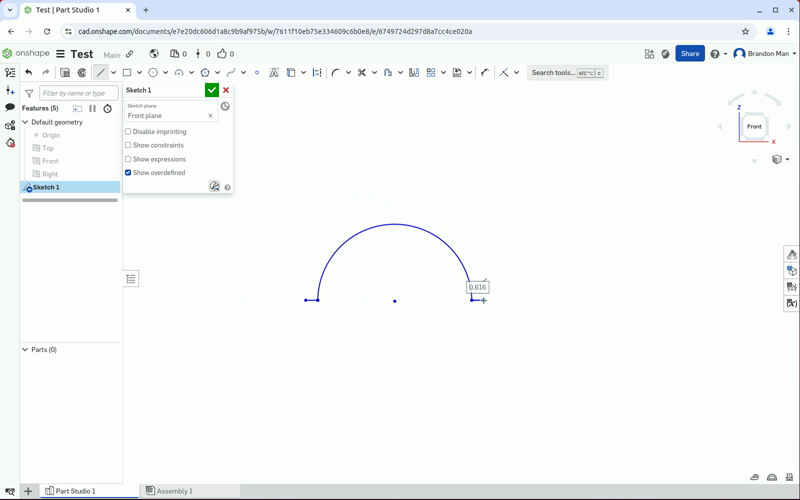
scroll(-6)
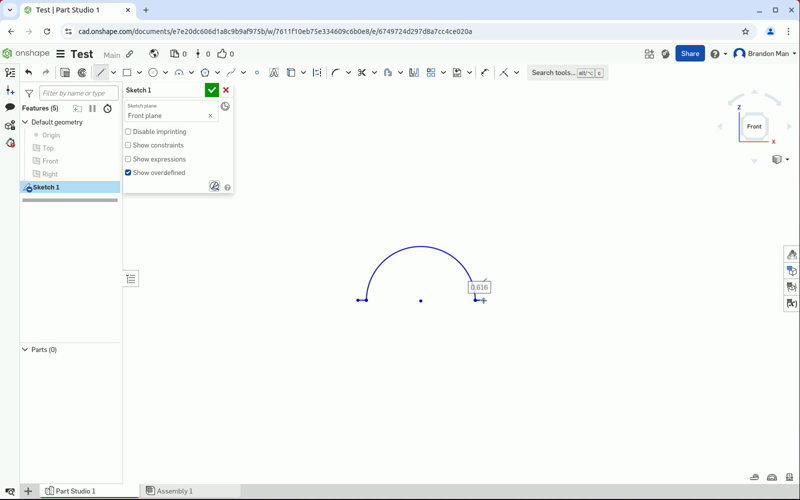
scroll(-6)
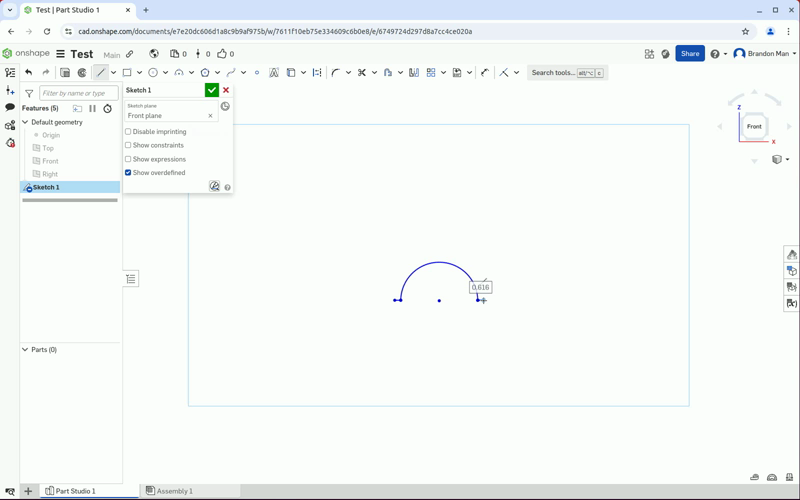
scroll(-6)
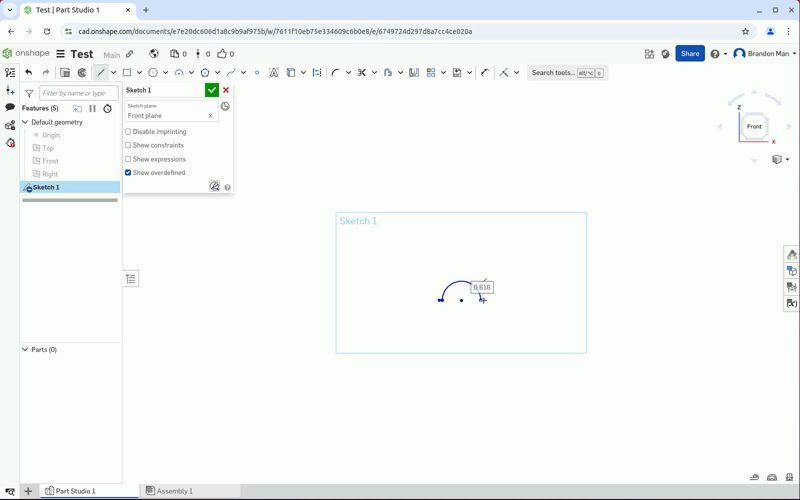
key_up(shift)
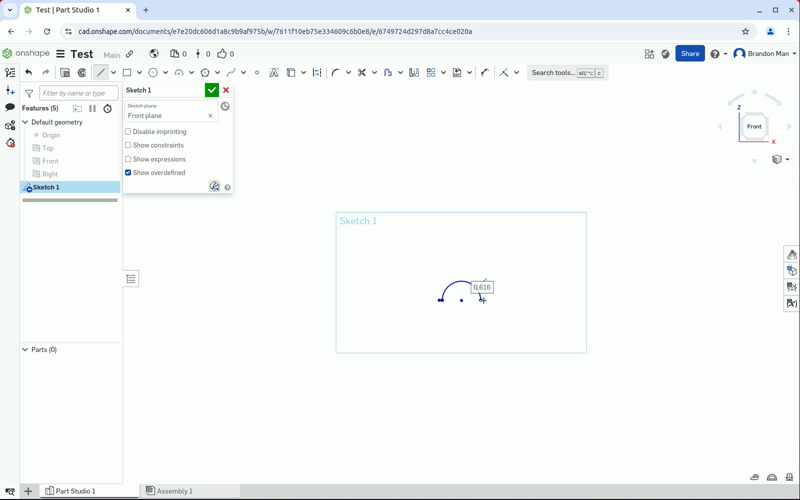
key(esc)
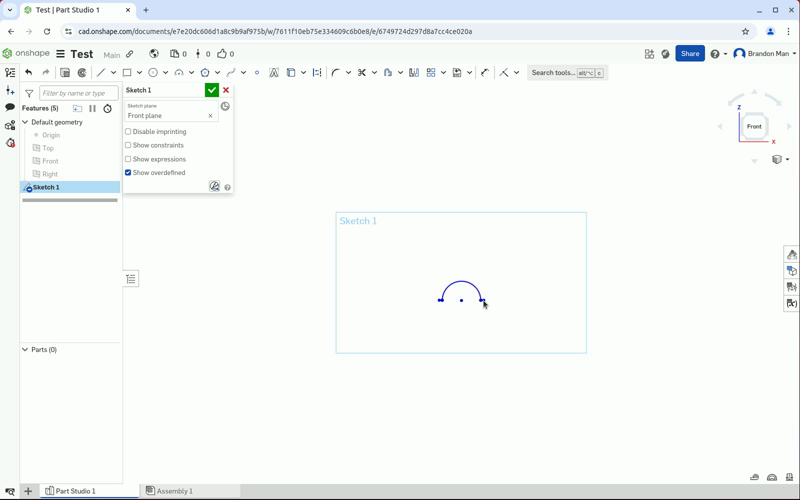
key(a)
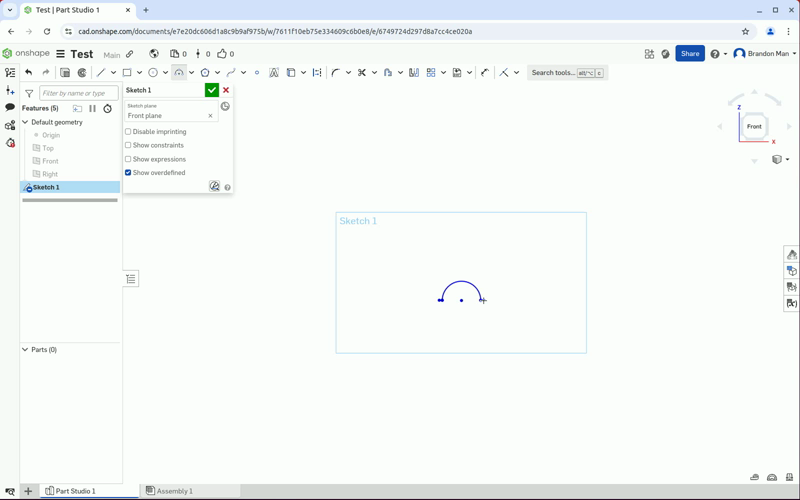
mouse_move(483, 300)
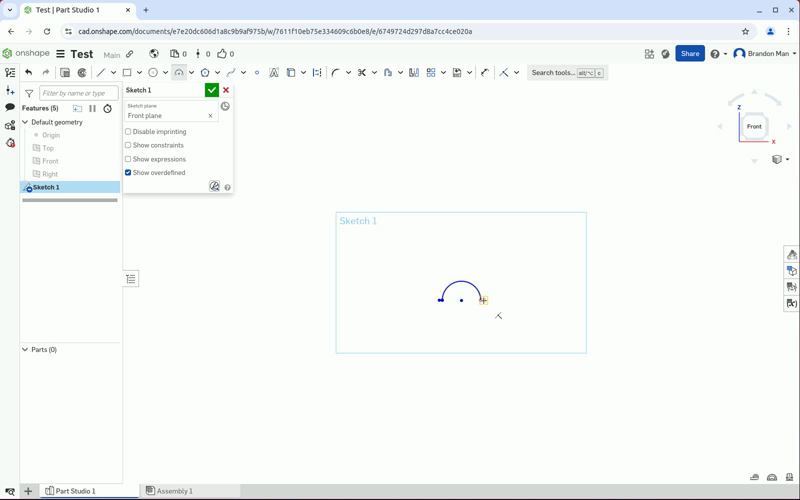
scroll(6)
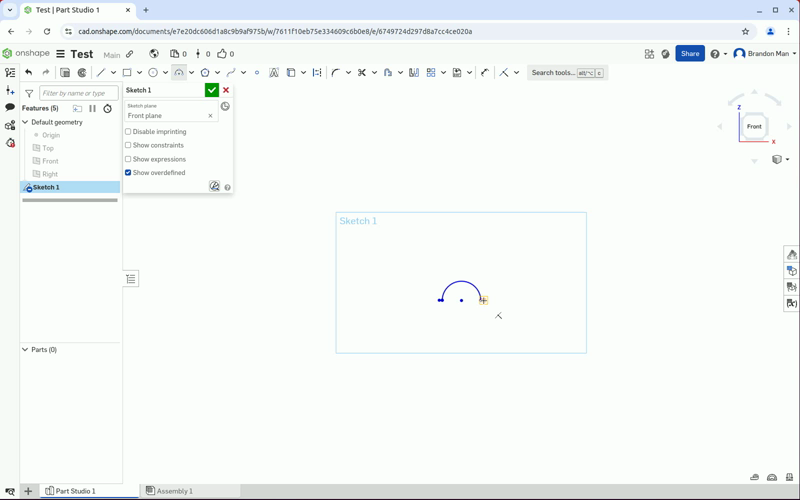
scroll(6)
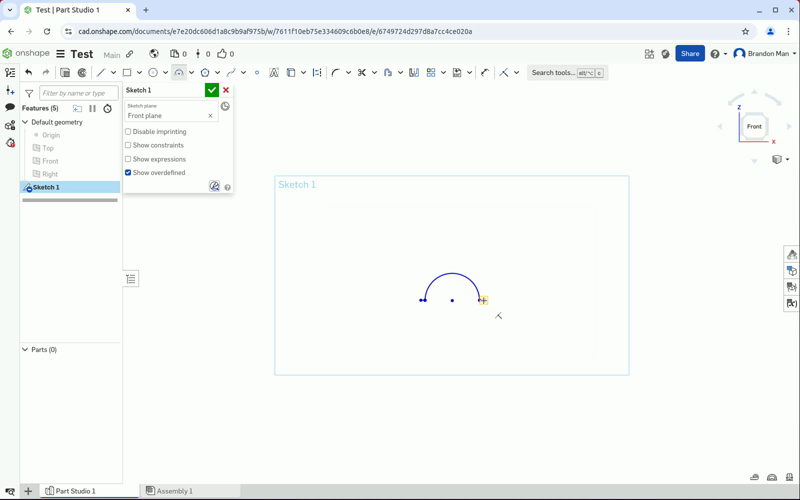
scroll(6)
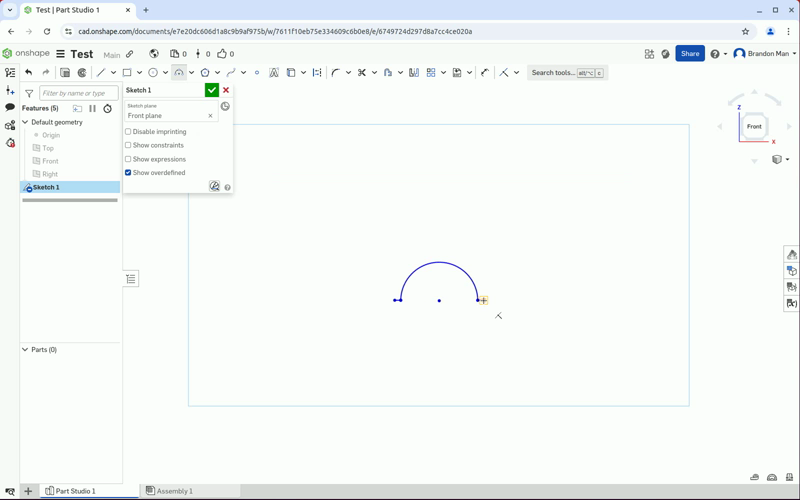
scroll(6)
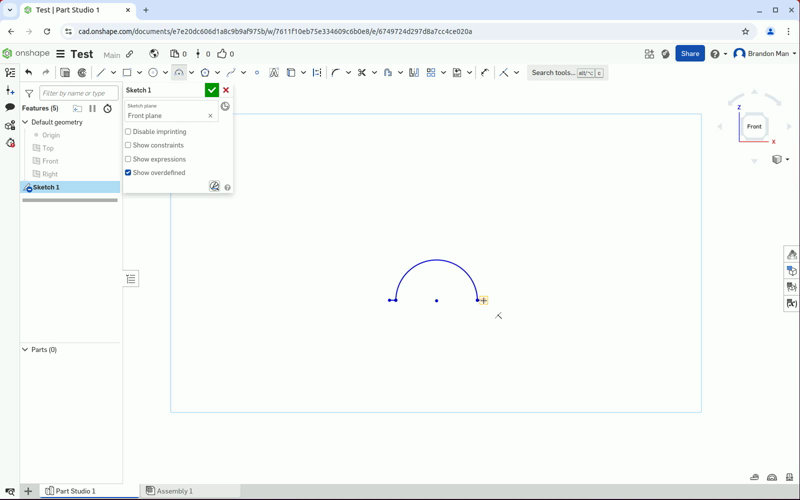
scroll(6)
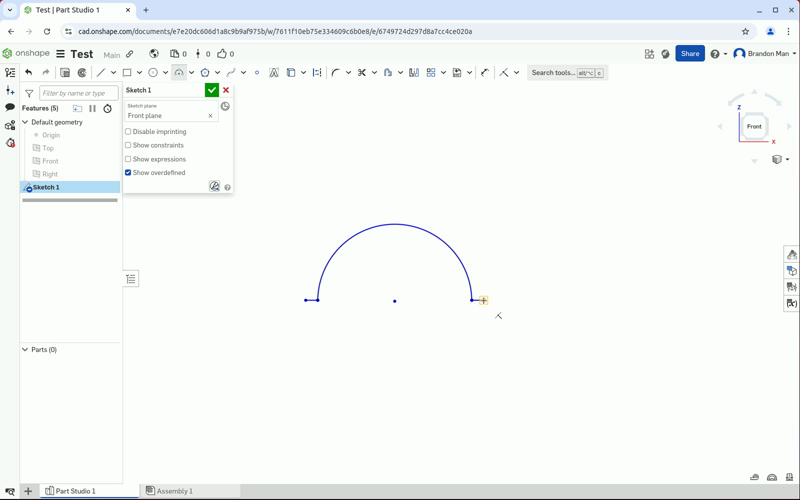
scroll(6)
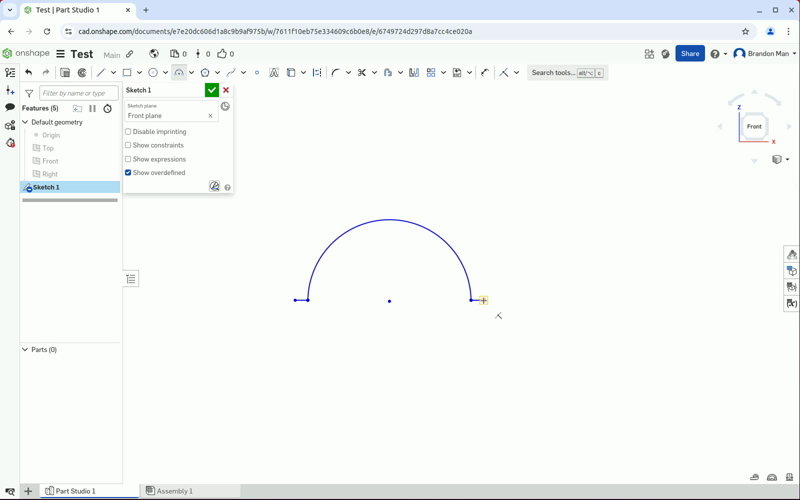
scroll(6)
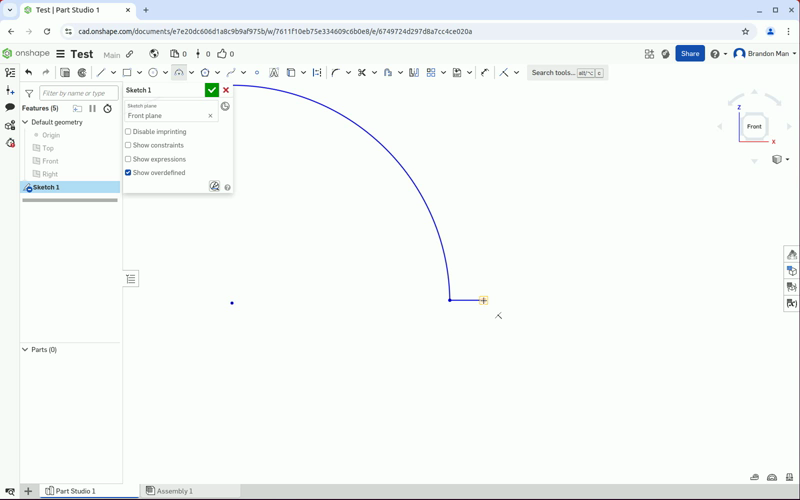
click(483, 300)
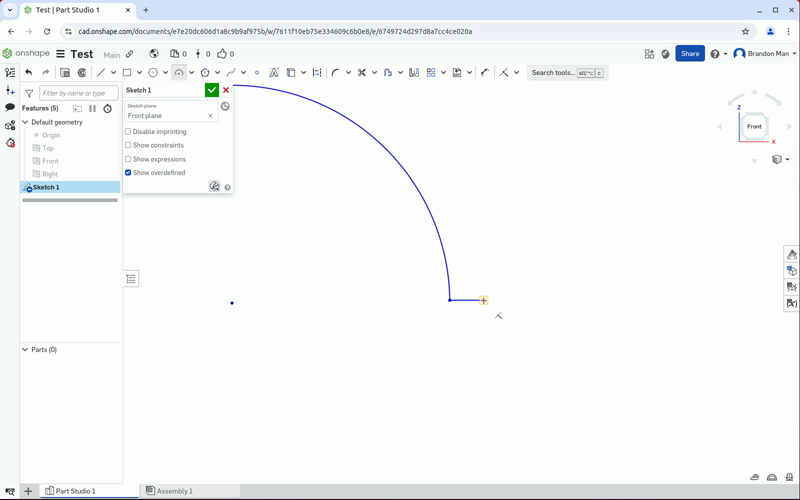
scroll(-6)
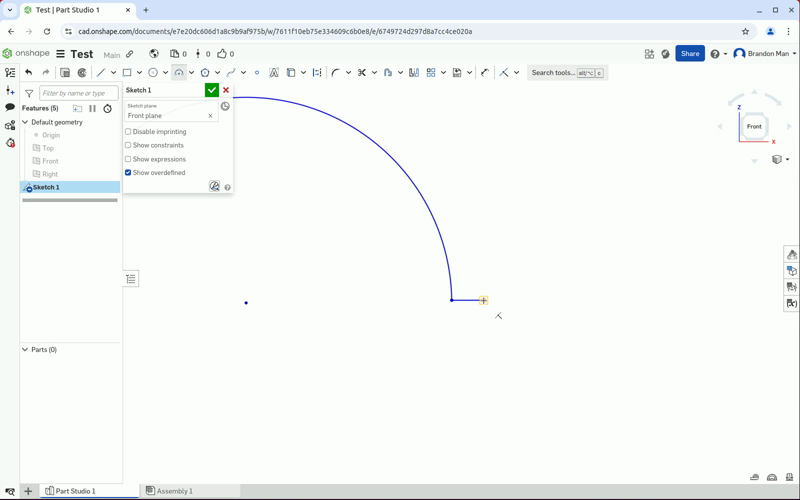
scroll(-6)
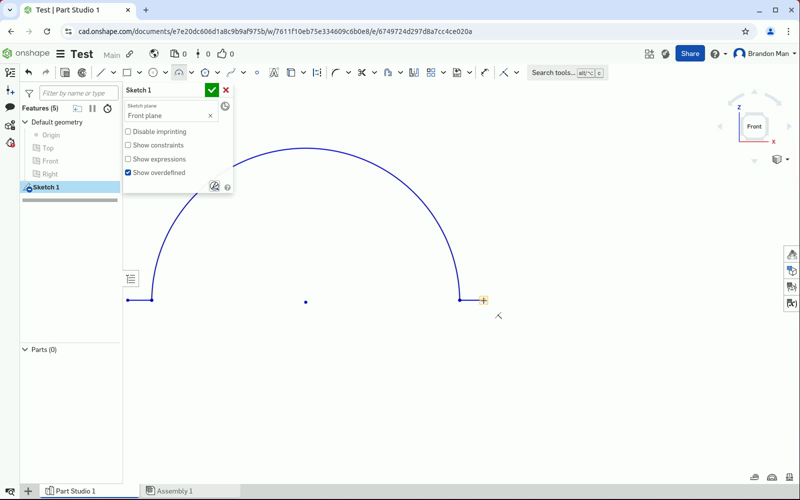
scroll(-6)
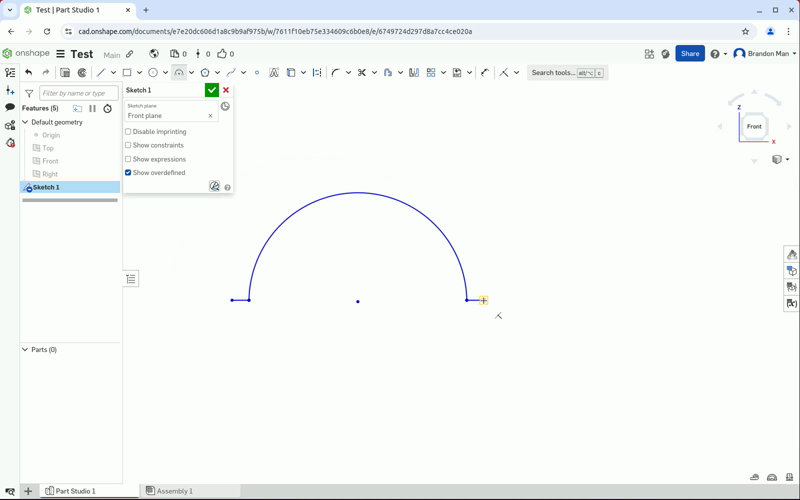
scroll(-6)
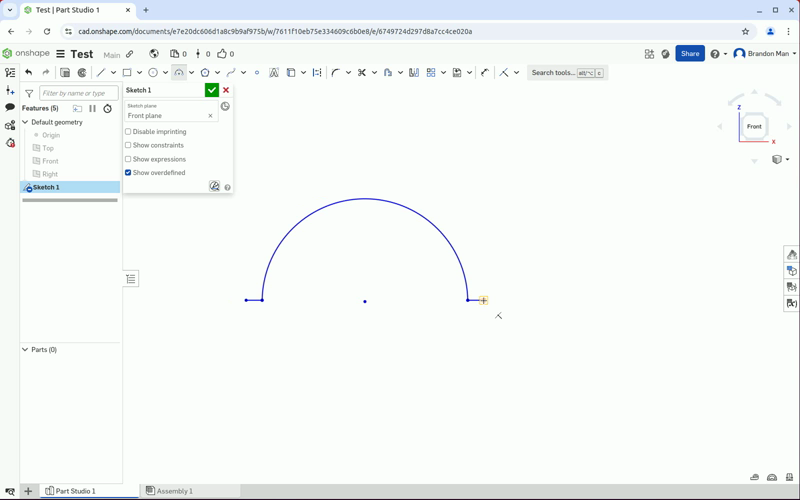
scroll(-6)
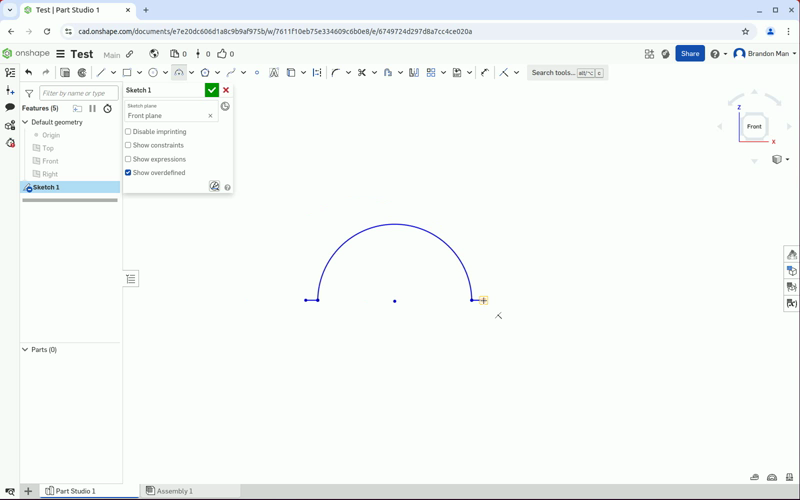
scroll(-6)
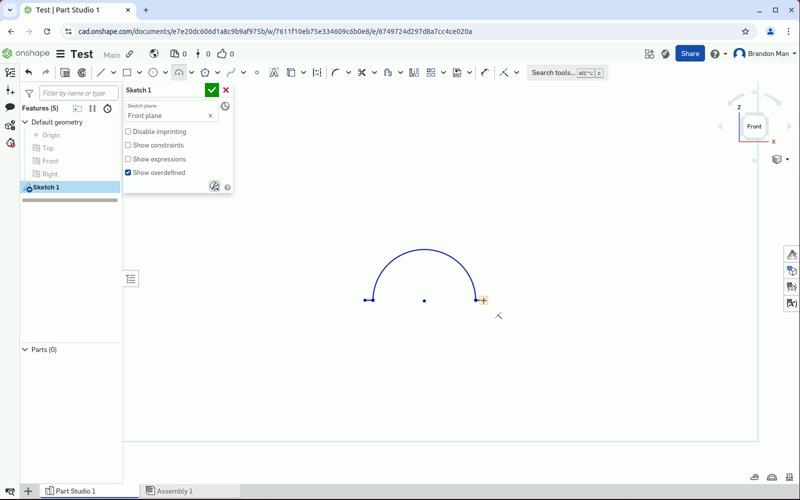
scroll(-6)
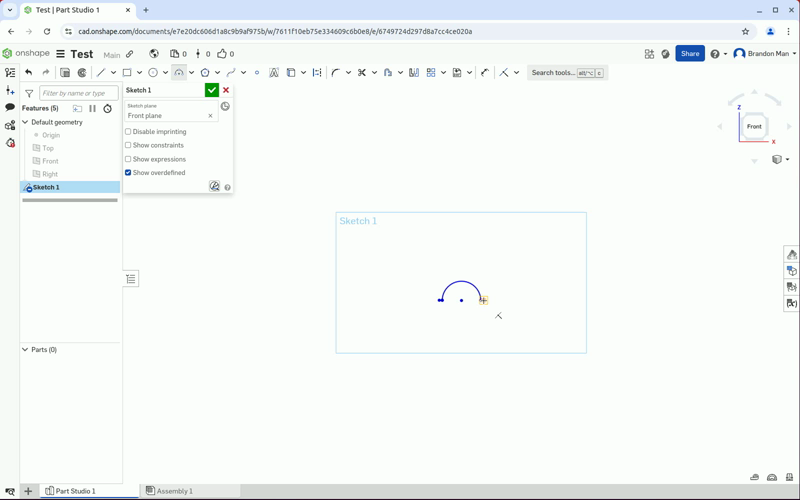
mouse_move(439, 300)
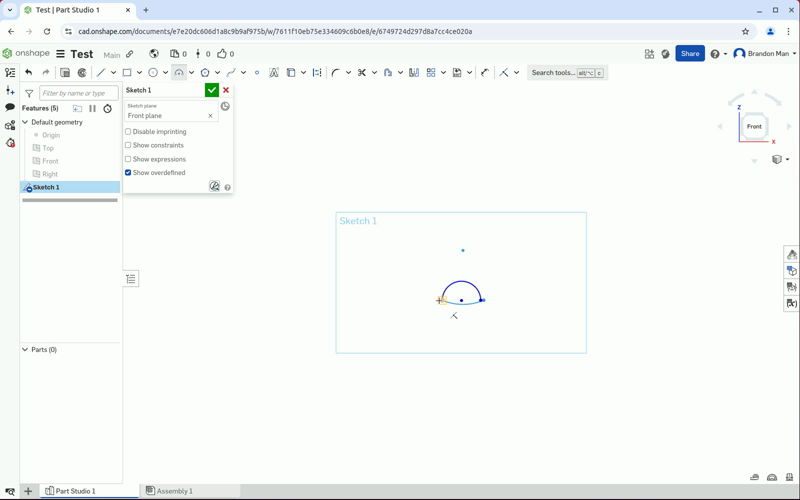
scroll(6)
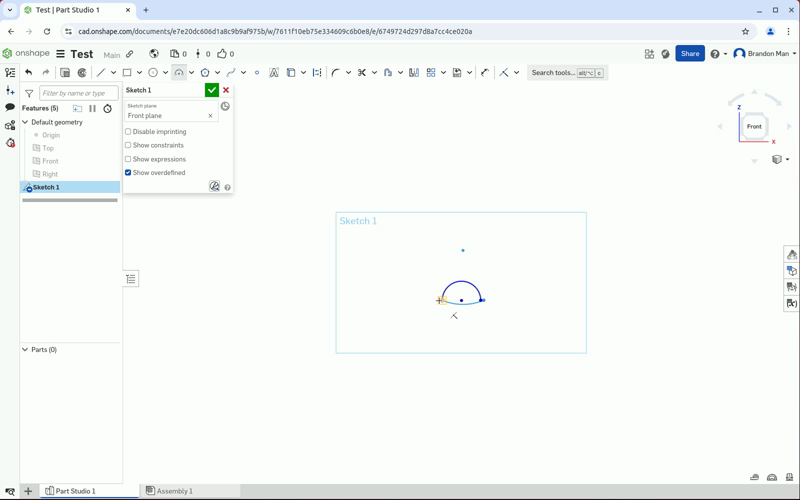
scroll(6)
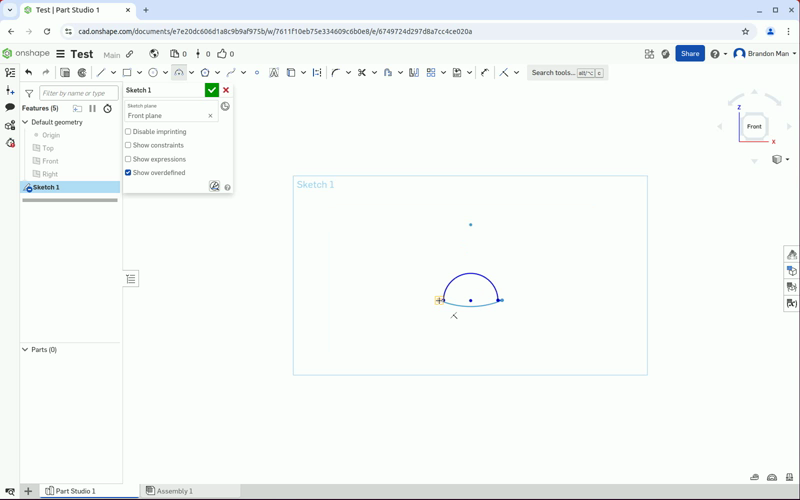
scroll(6)
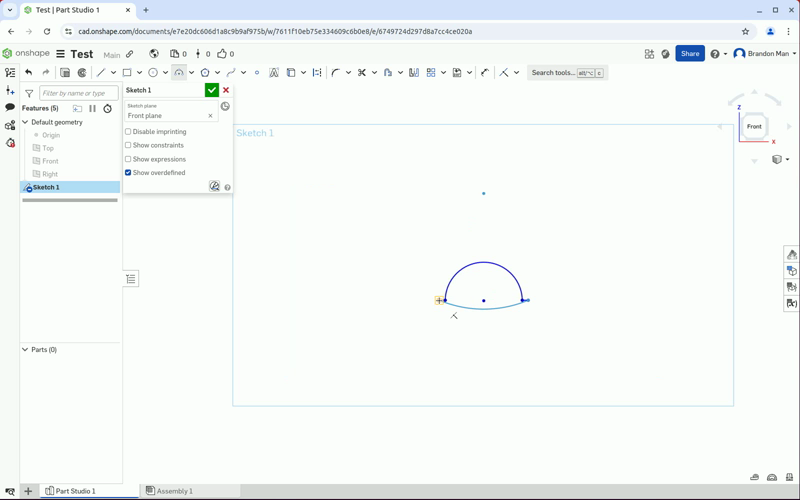
scroll(6)
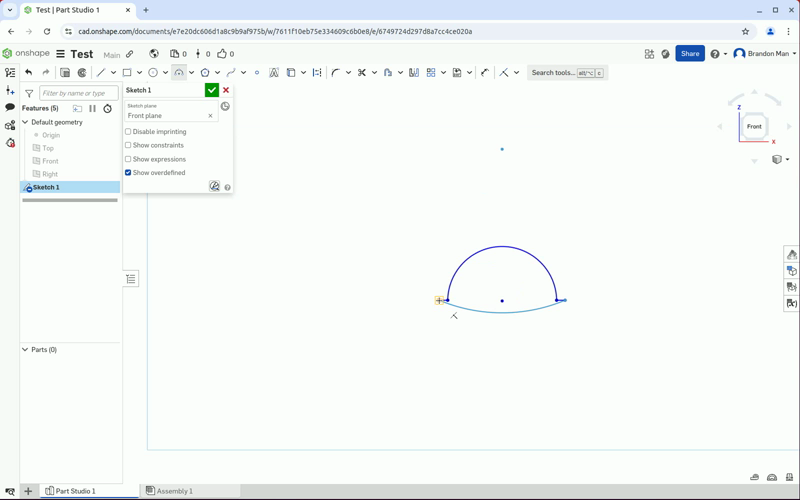
scroll(6)
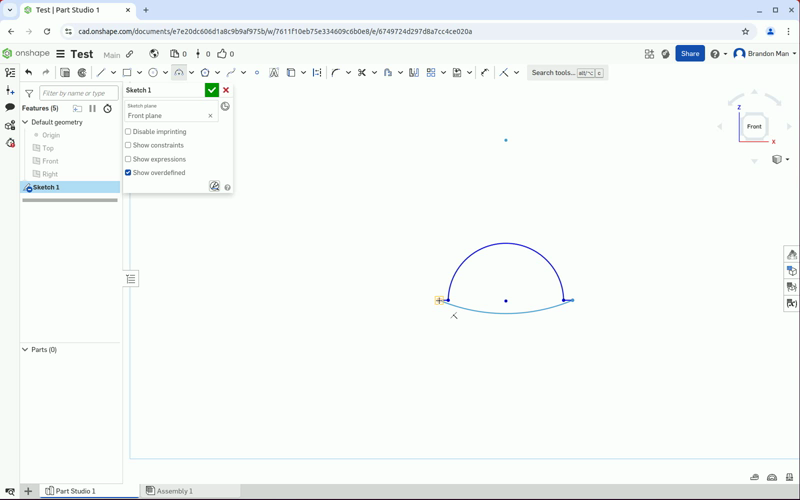
scroll(6)
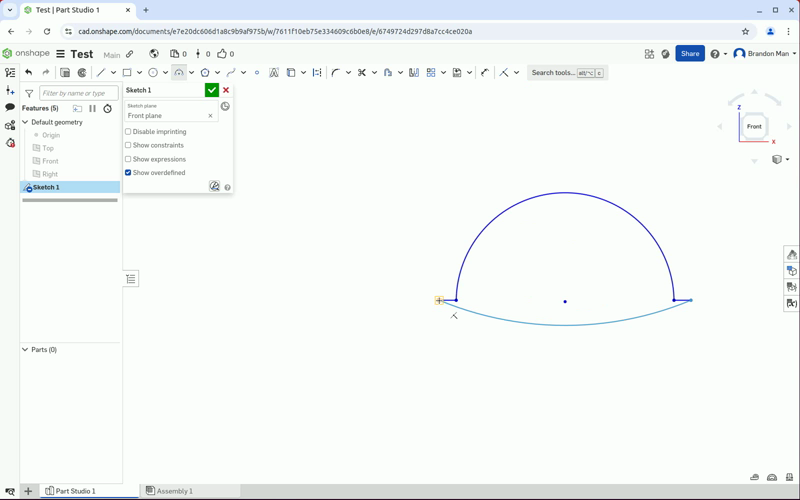
scroll(6)
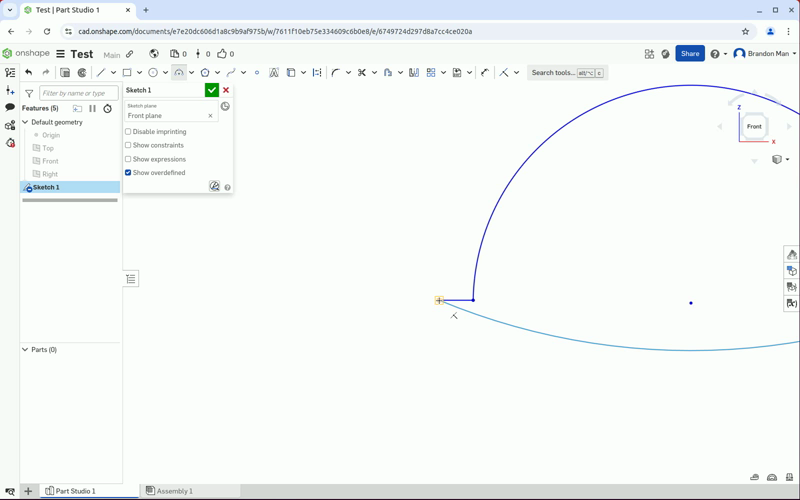
click(439, 300)
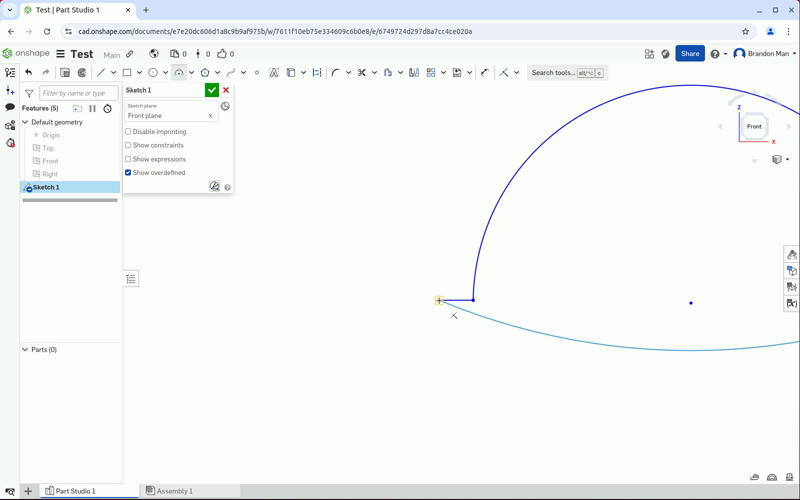
scroll(-6)
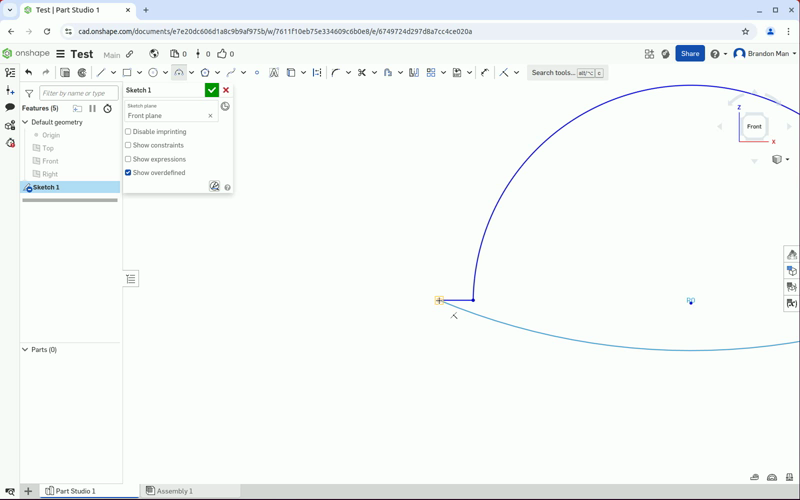
scroll(-6)
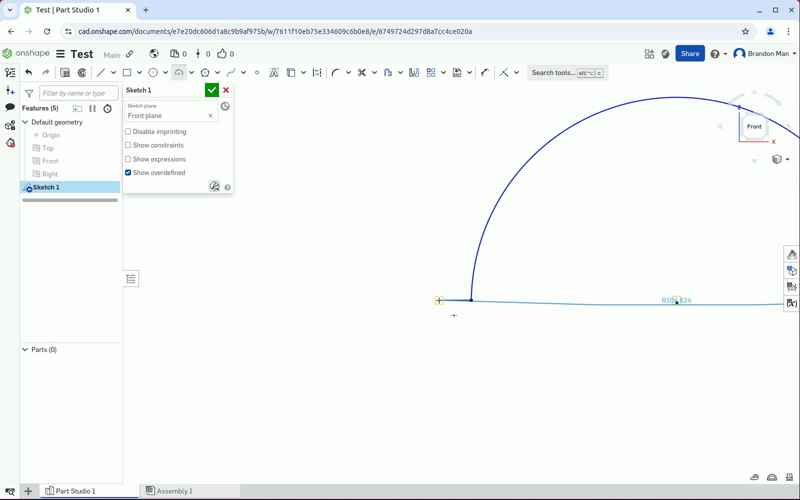
scroll(-6)
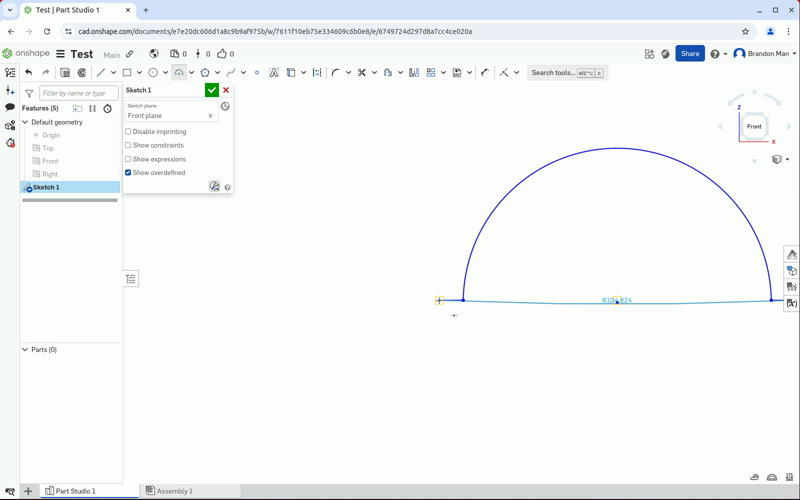
scroll(-6)
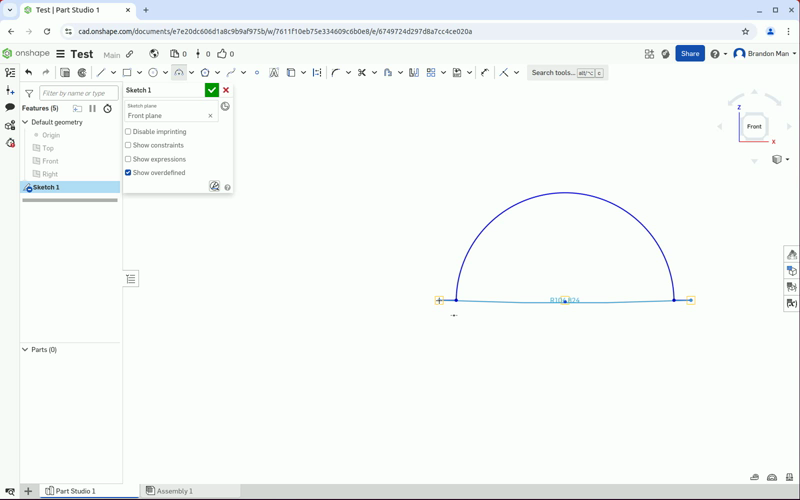
scroll(-6)
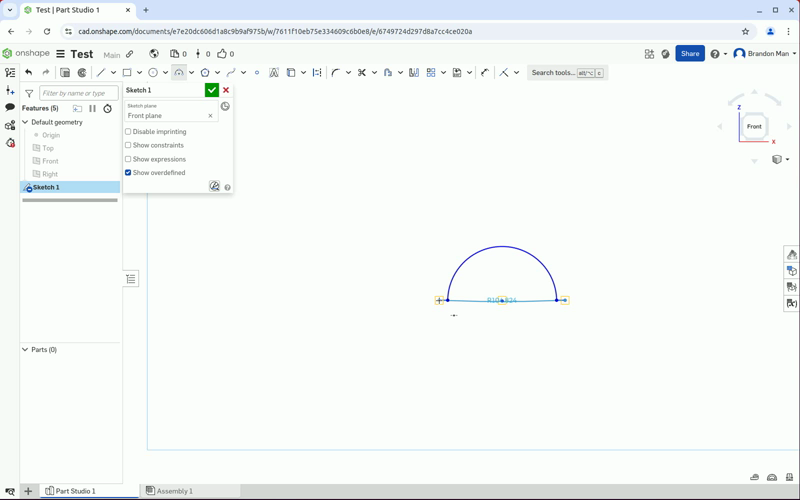
scroll(-6)
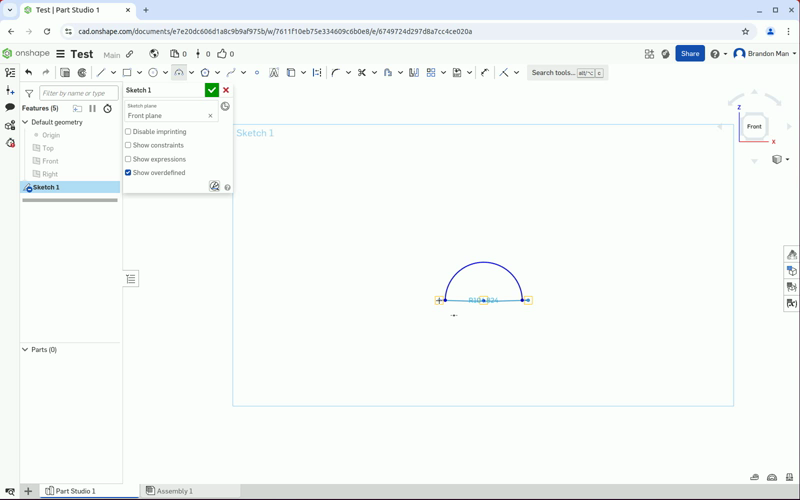
scroll(-6)
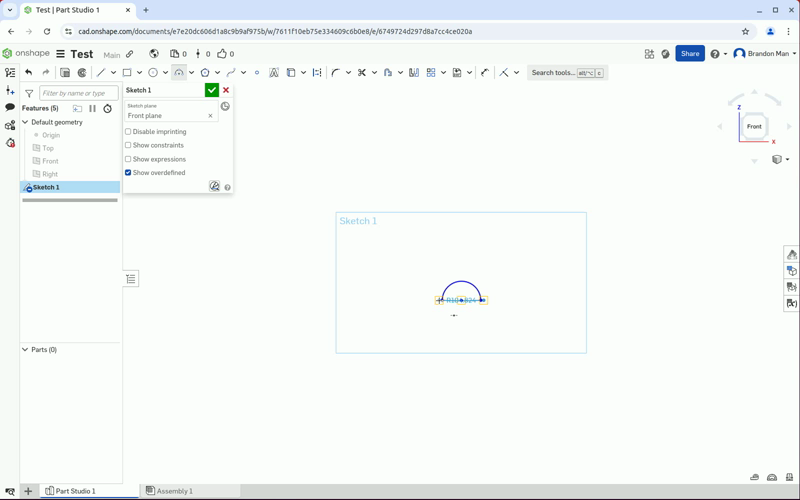
key_down(shift)
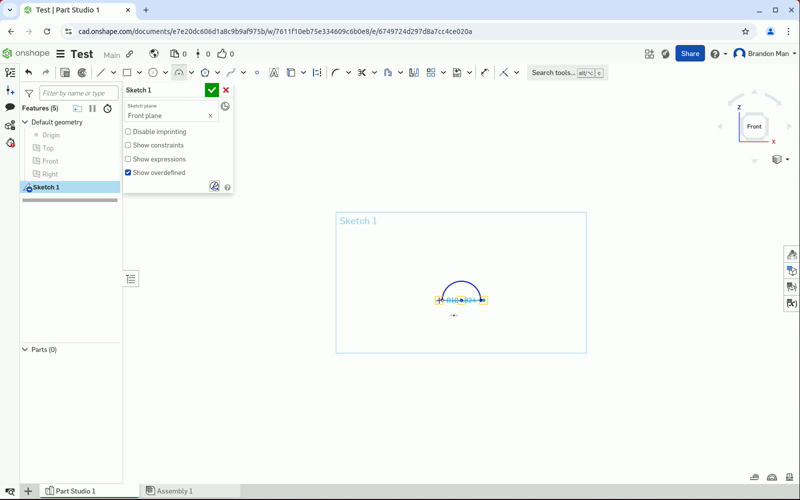
mouse_move(461, 278)
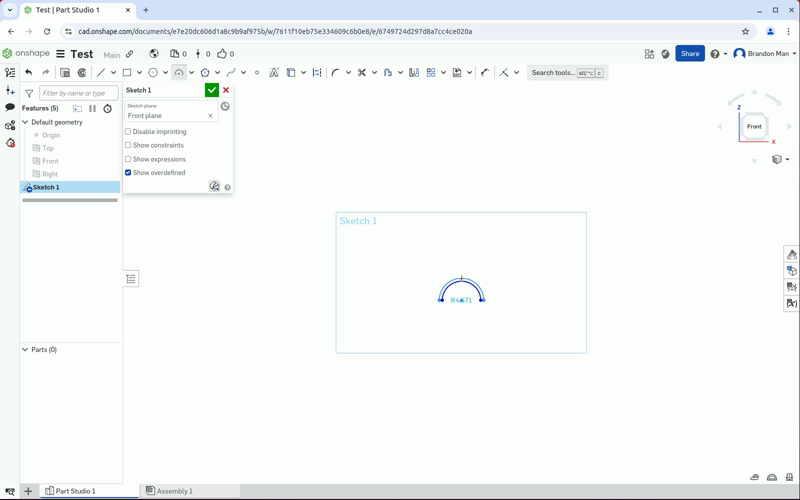
scroll(6)
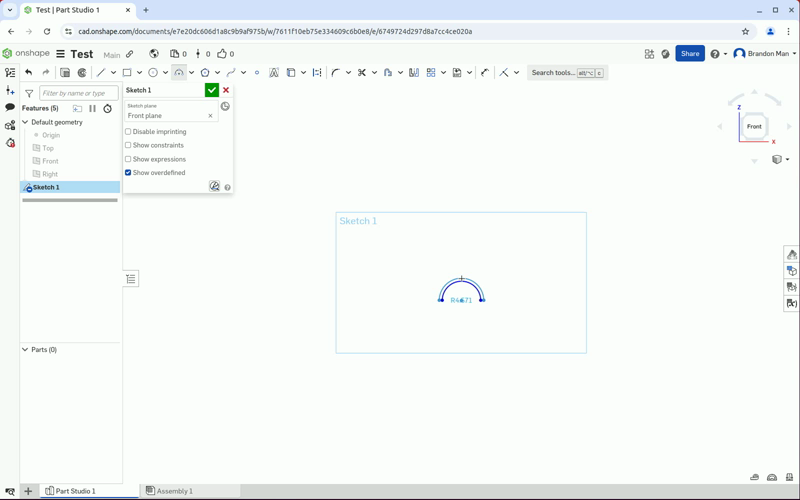
scroll(6)
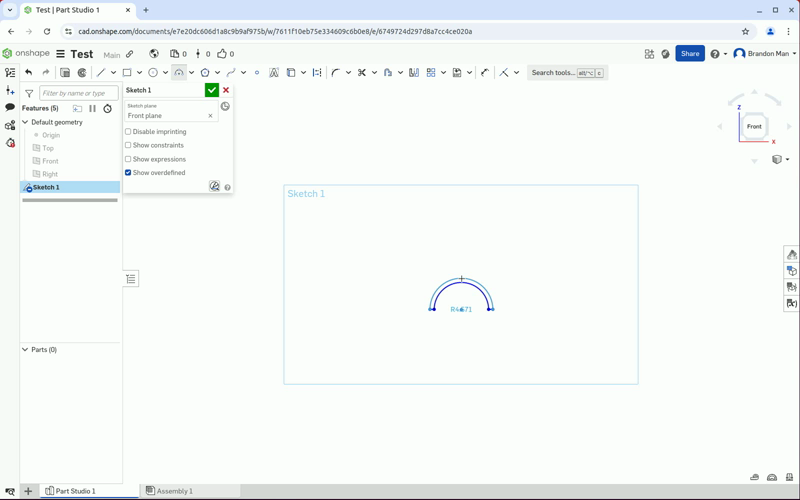
scroll(6)
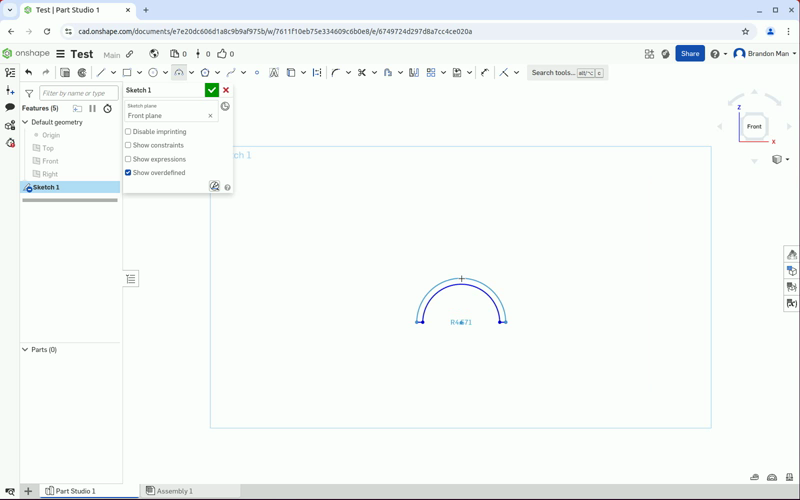
scroll(6)
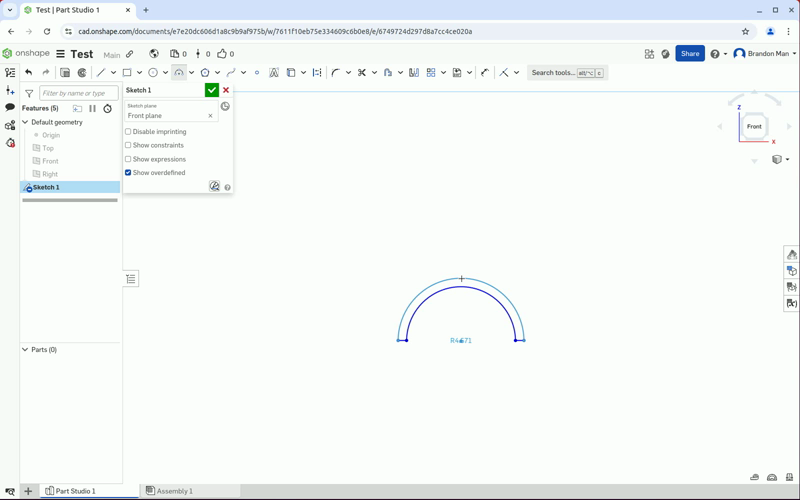
scroll(6)
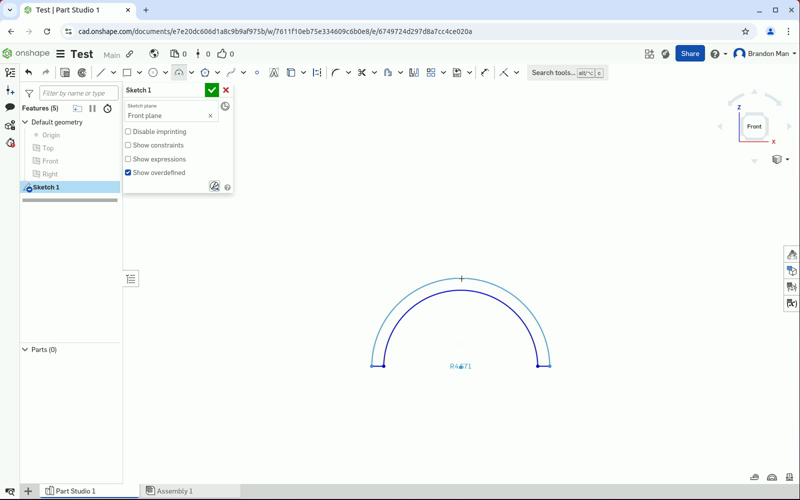
scroll(6)
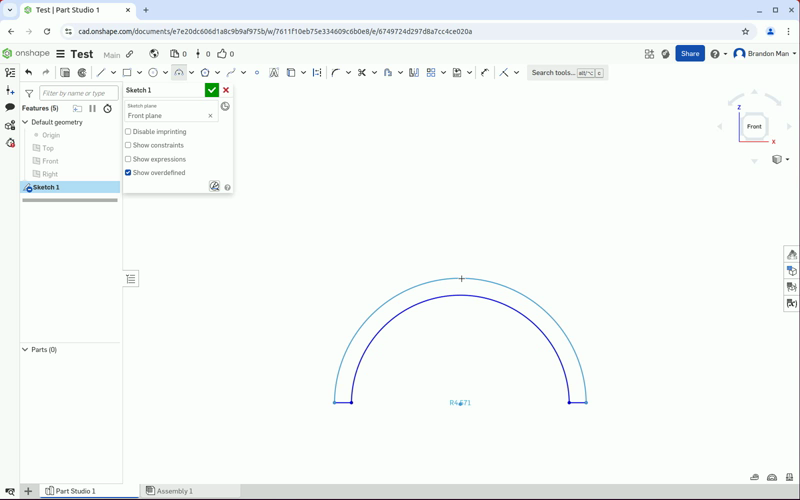
scroll(6)
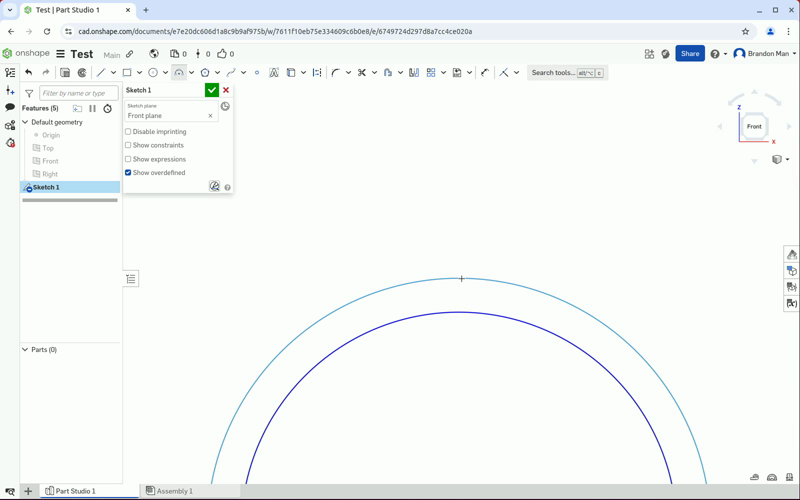
click(461, 278)
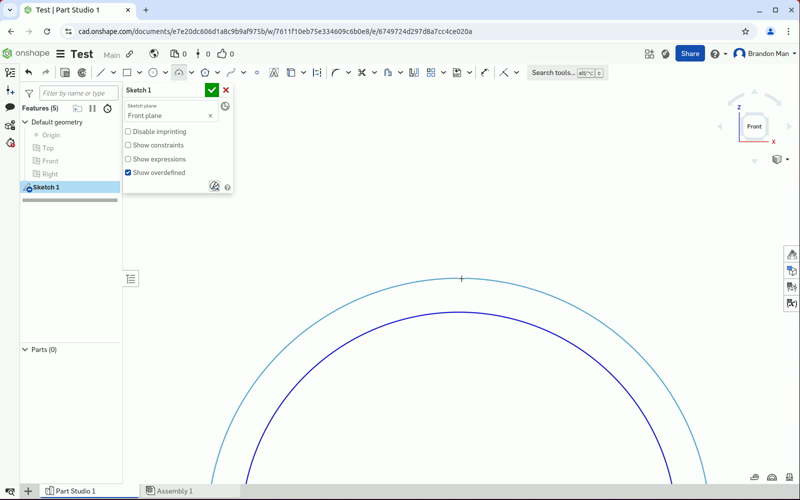
scroll(-6)
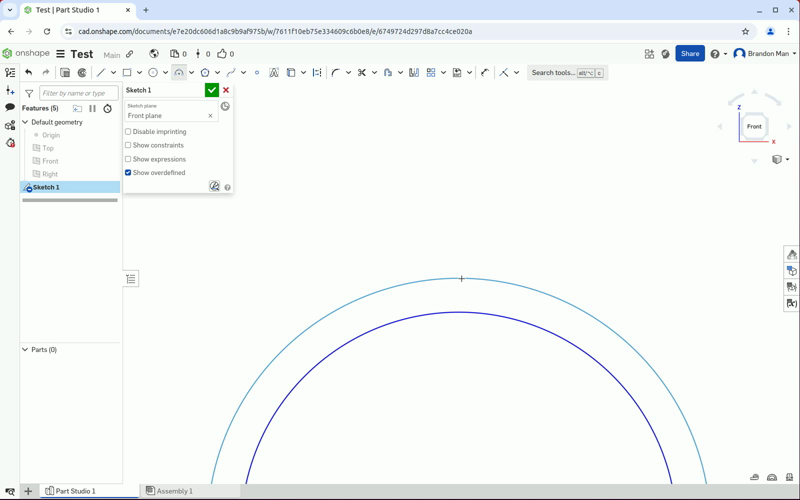
scroll(-6)
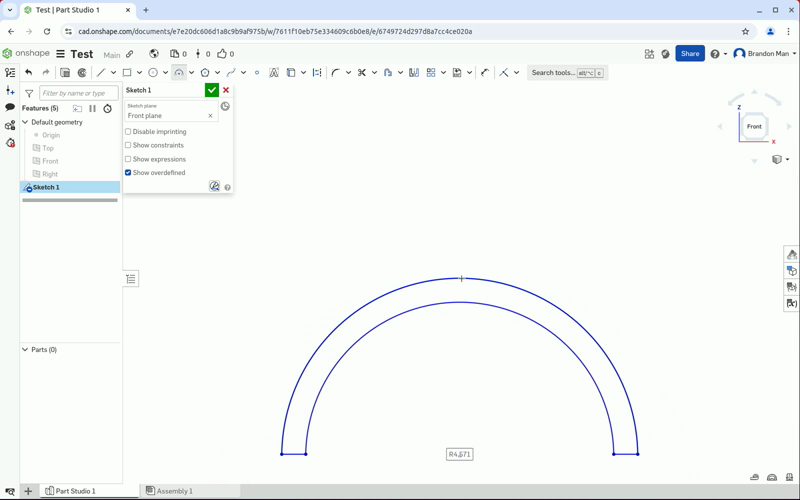
scroll(-6)
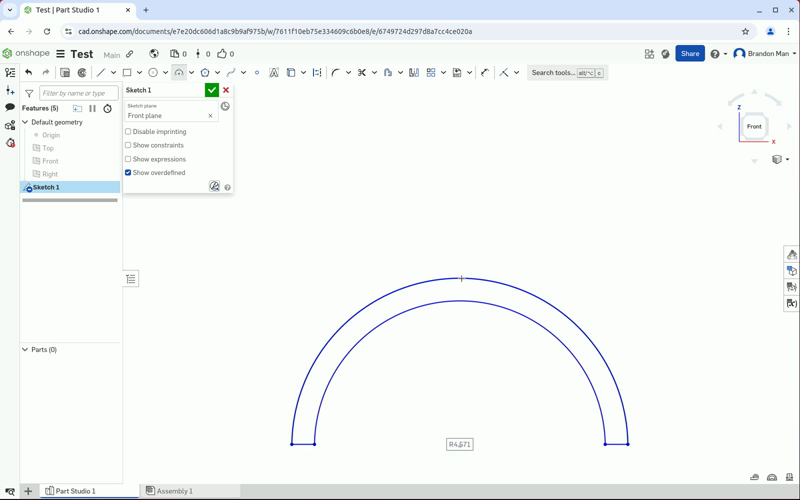
scroll(-6)
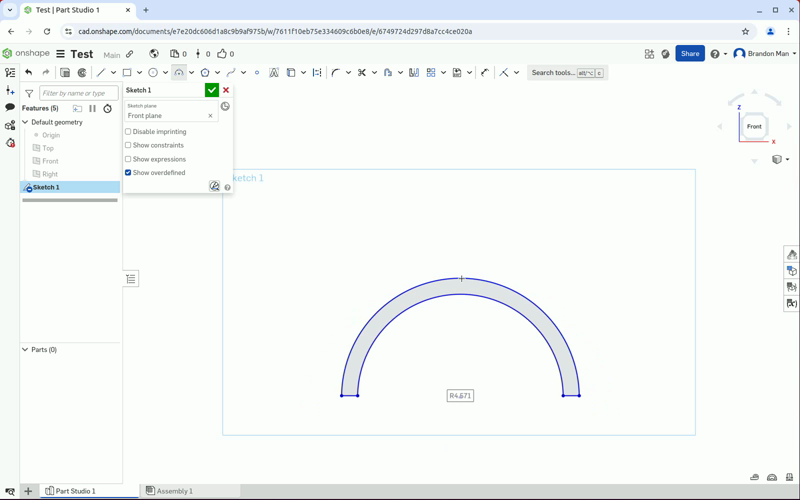
scroll(-6)
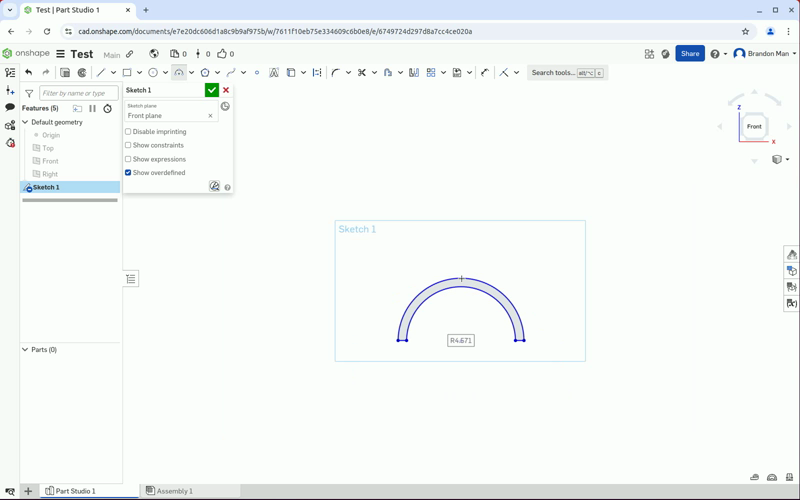
scroll(-6)
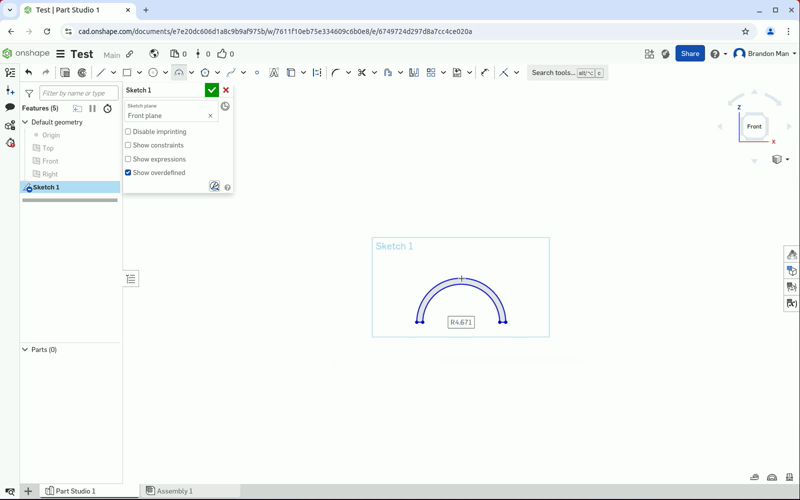
scroll(-6)
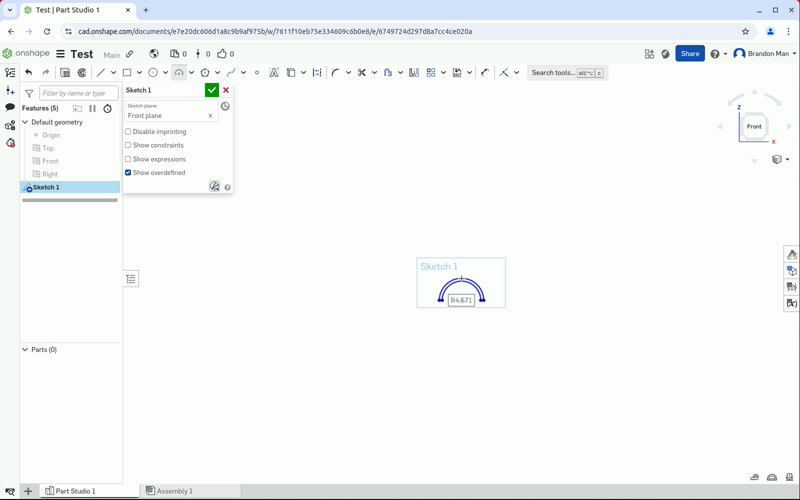
key_up(shift)
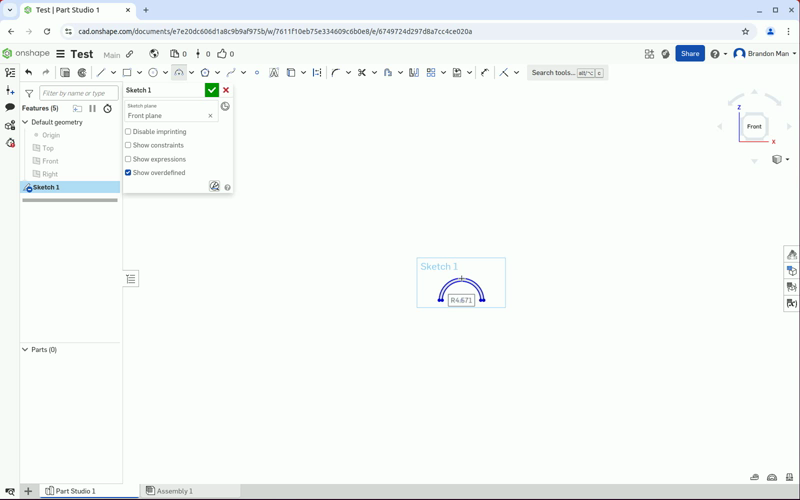
key(esc)
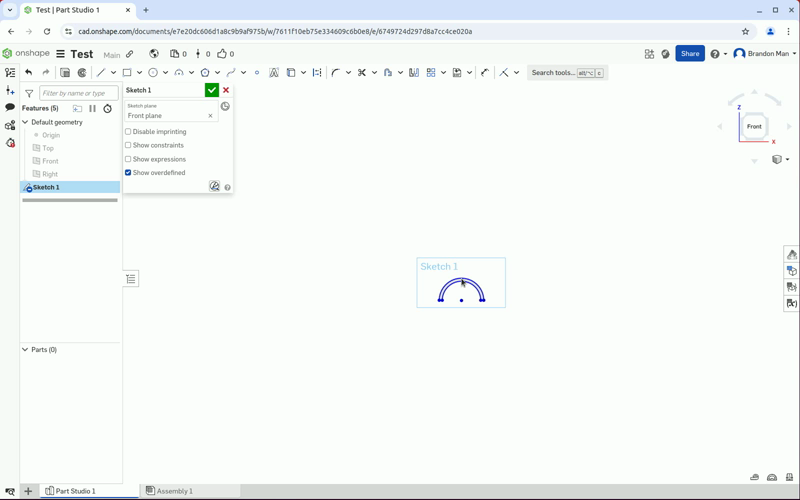
mouse_move(456, 288)
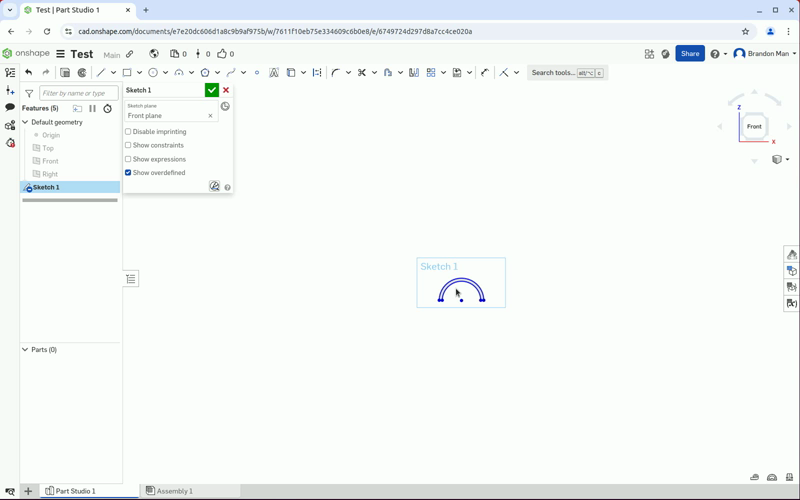
scroll(6)
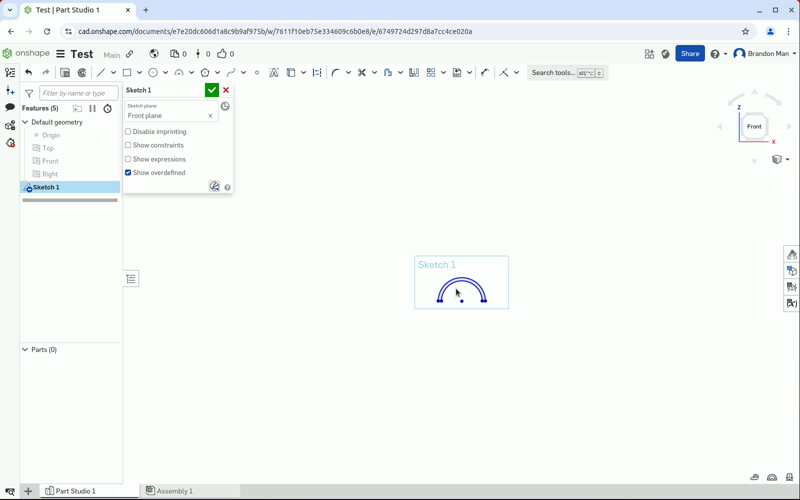
scroll(6)
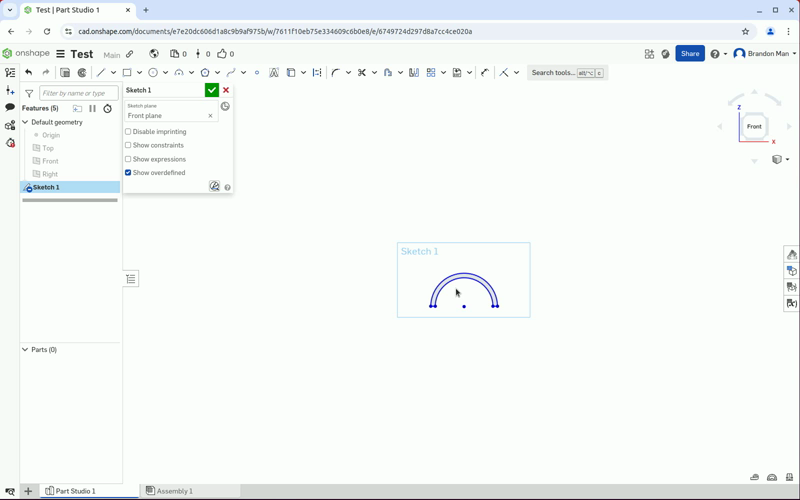
scroll(6)
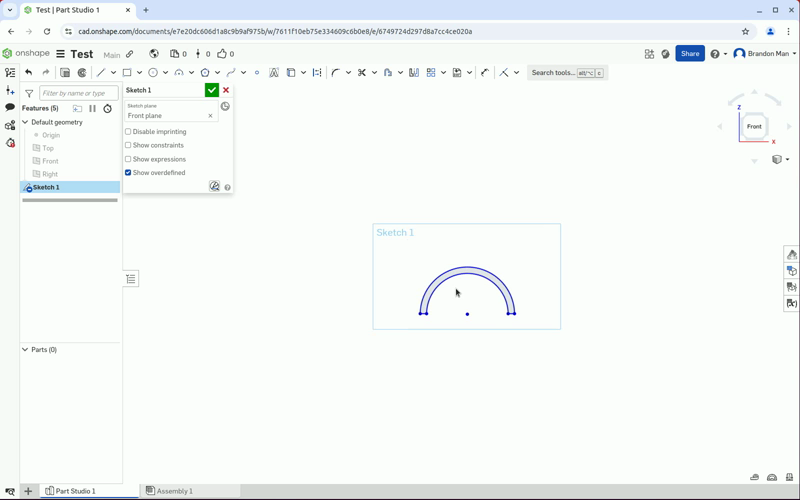
scroll(6)
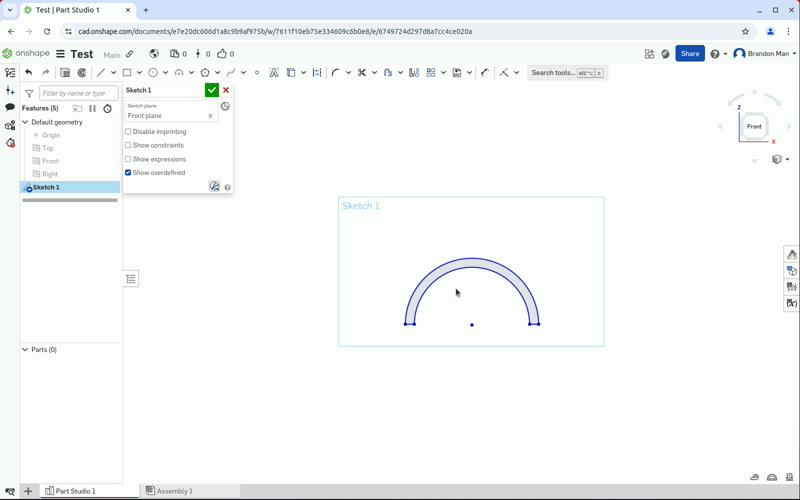
scroll(6)
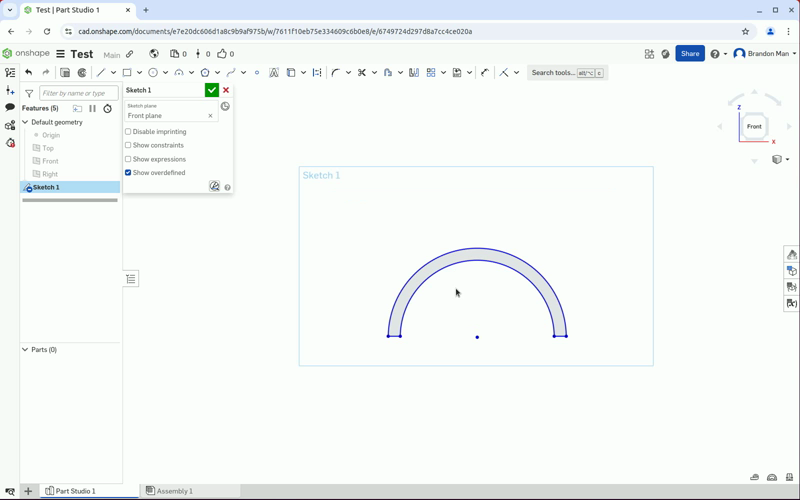
scroll(6)
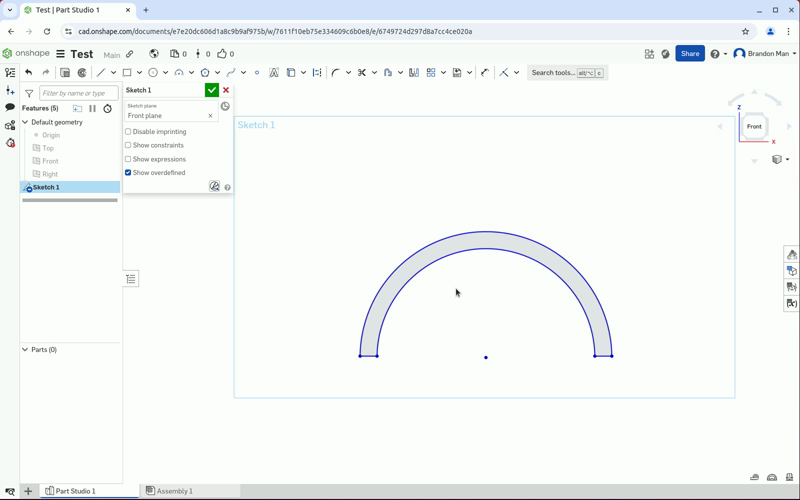
scroll(6)
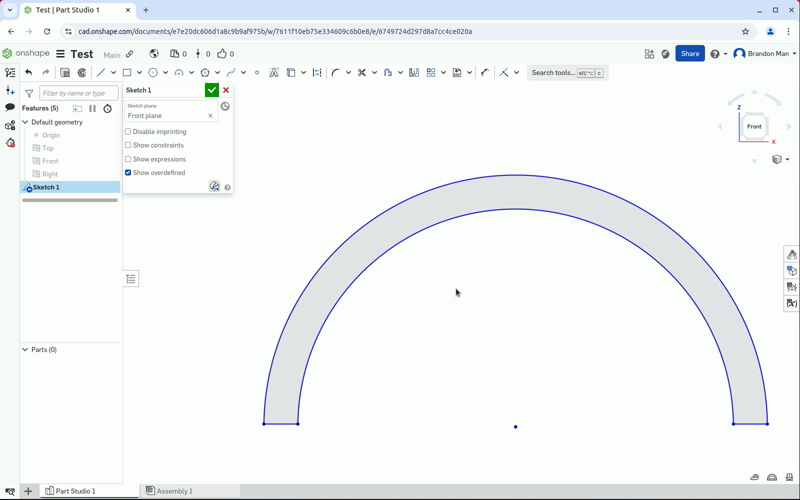
click(456, 288)
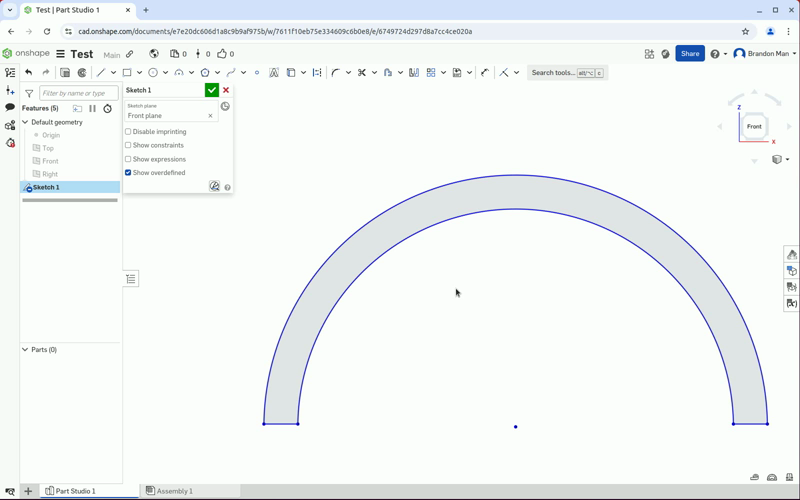
scroll(-6)
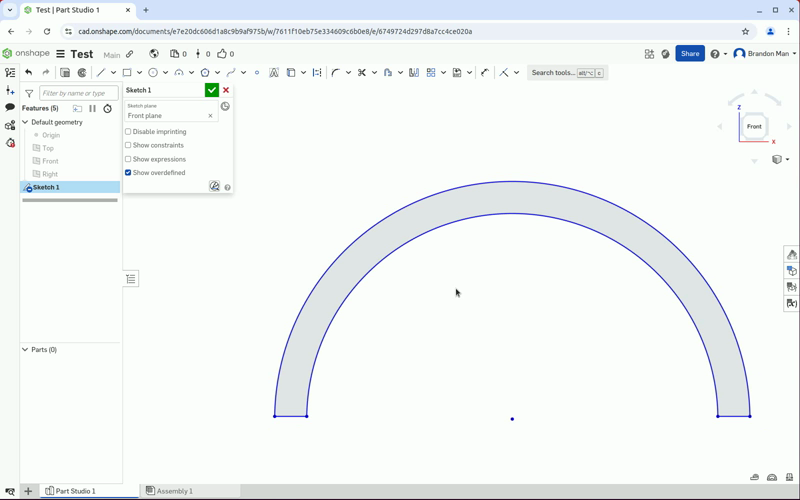
scroll(-6)
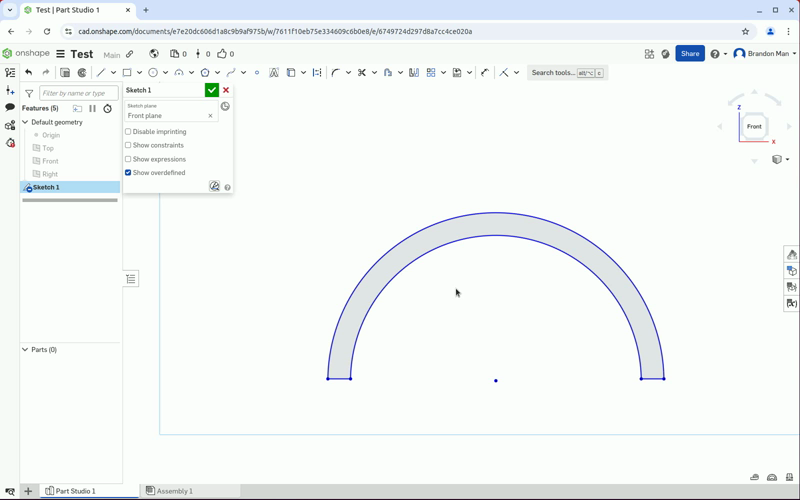
scroll(-6)
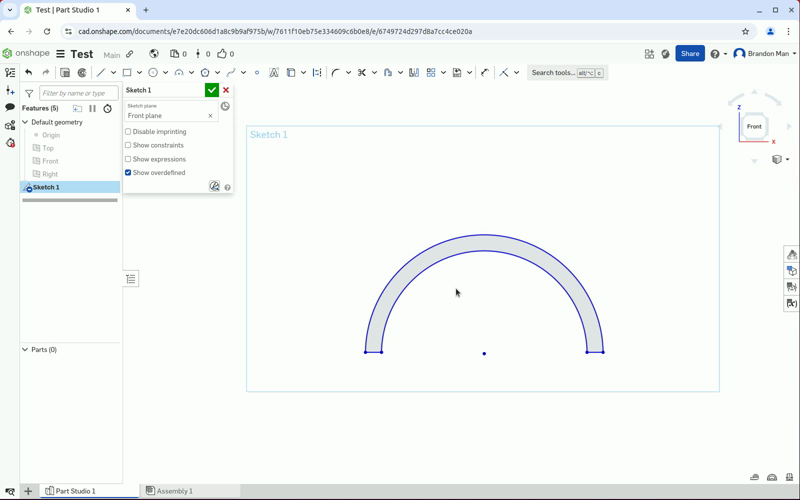
scroll(-6)
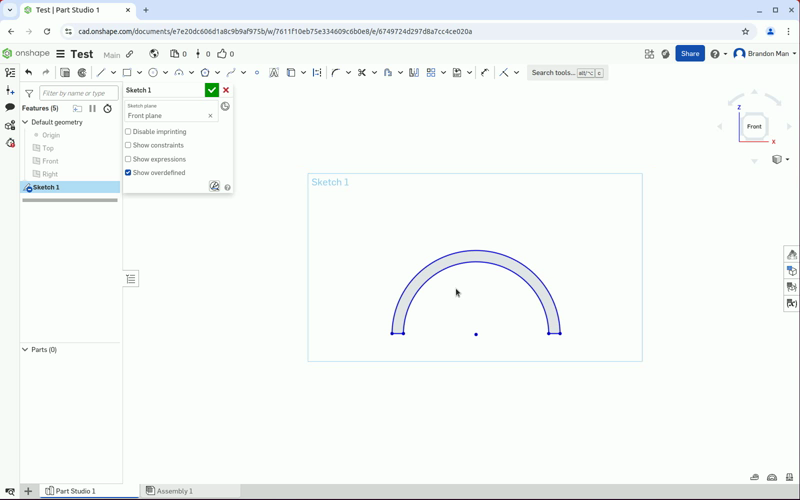
scroll(-6)
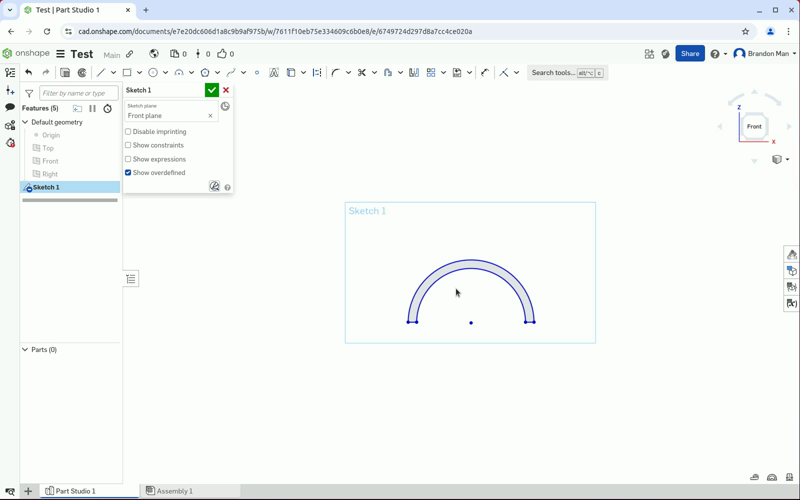
scroll(-6)
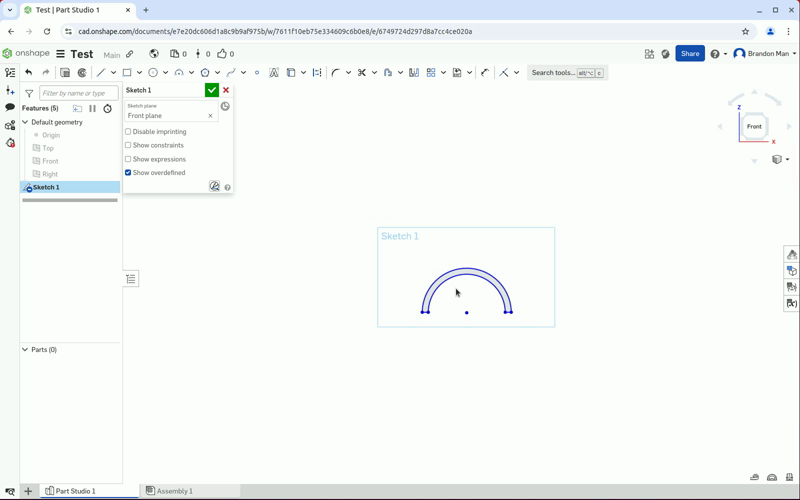
scroll(-6)
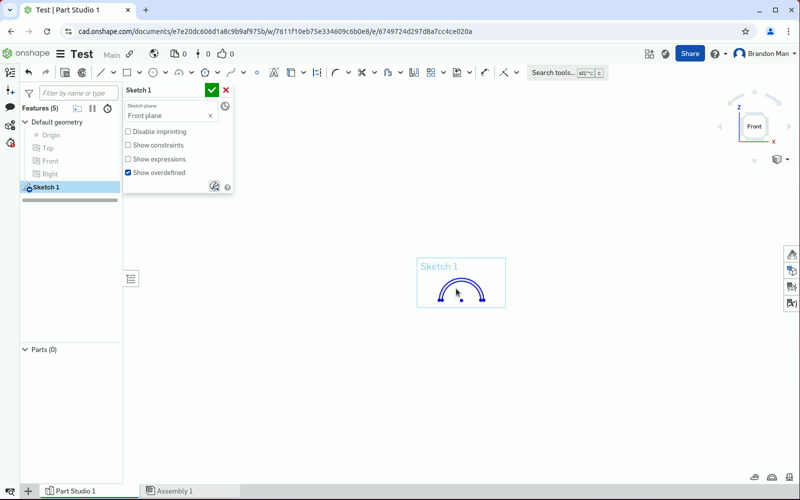
mouse_move(73, 352)
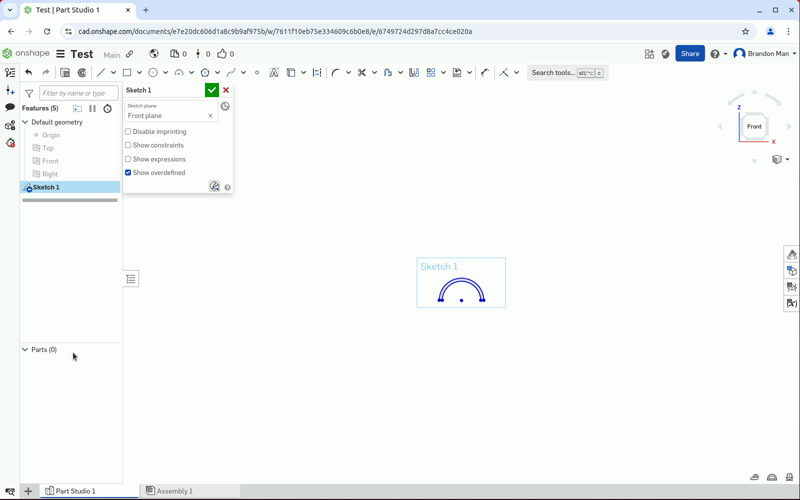
key(shift+y)
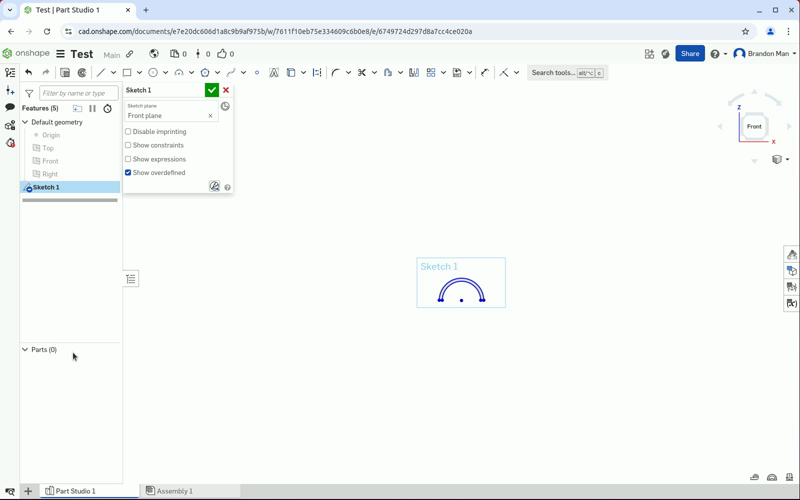
key(shift+e)
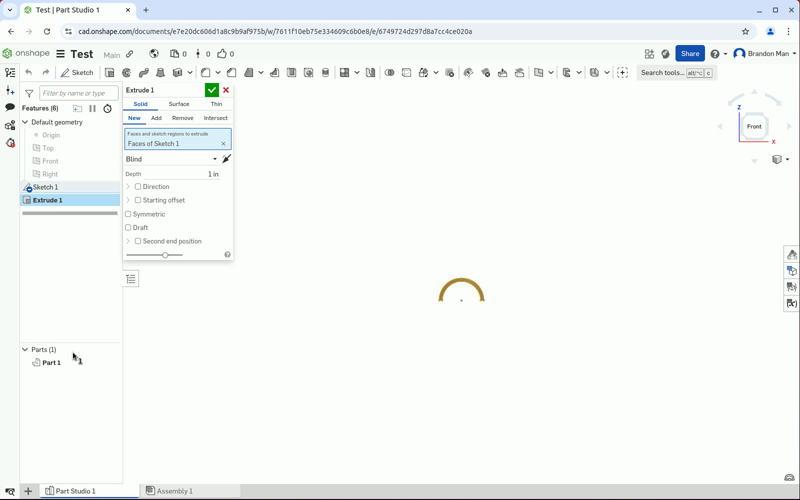
mouse_move(143, 106)
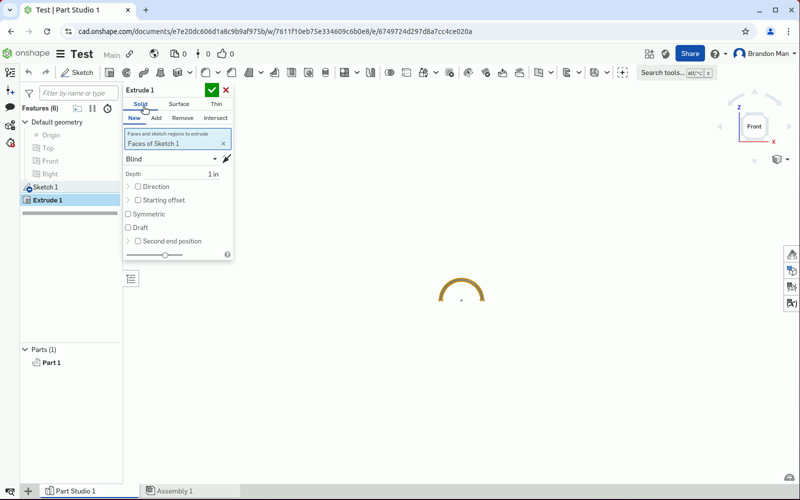
click(143, 106)
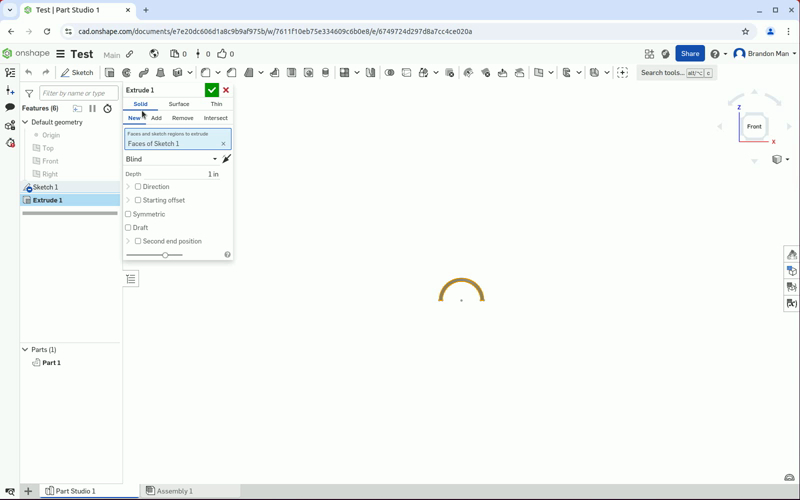
mouse_move(137, 120)
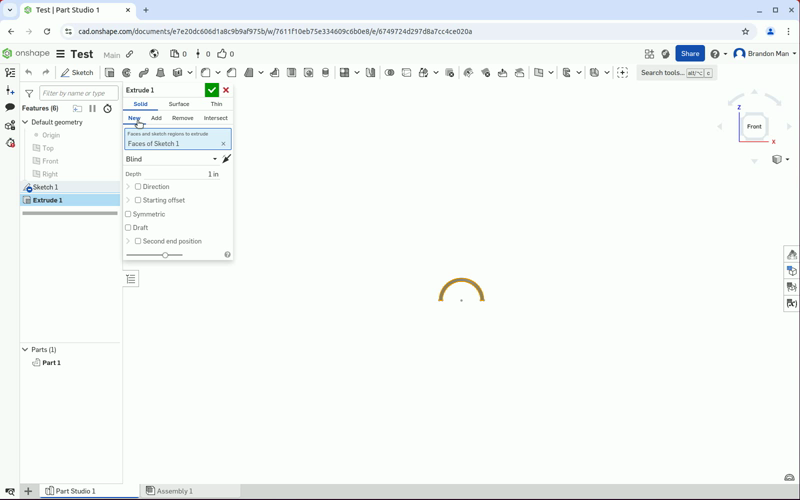
click(137, 120)
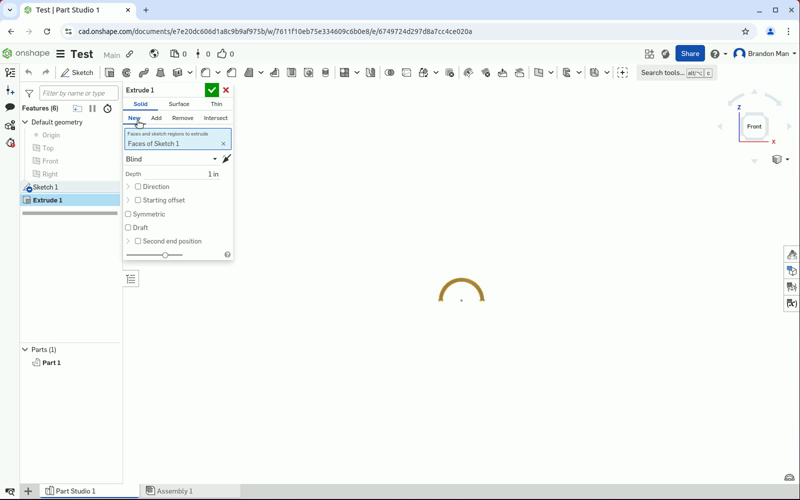
key(tab, 4)
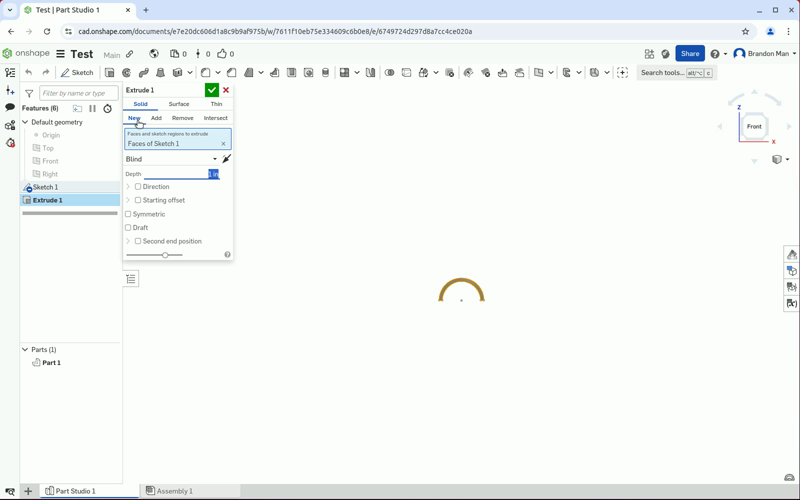
text(3.37)
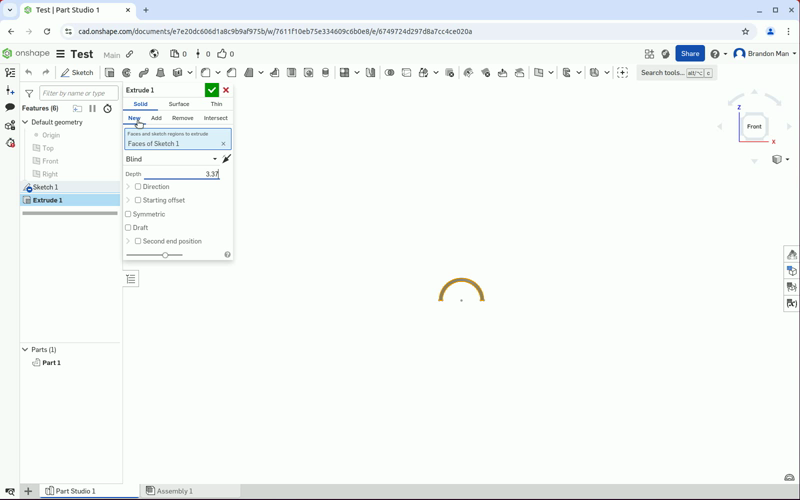
key(tab, 3)
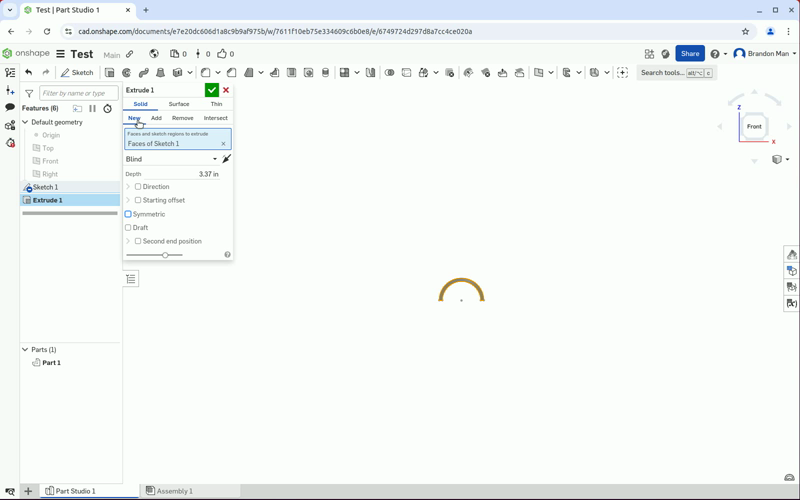
key(space)
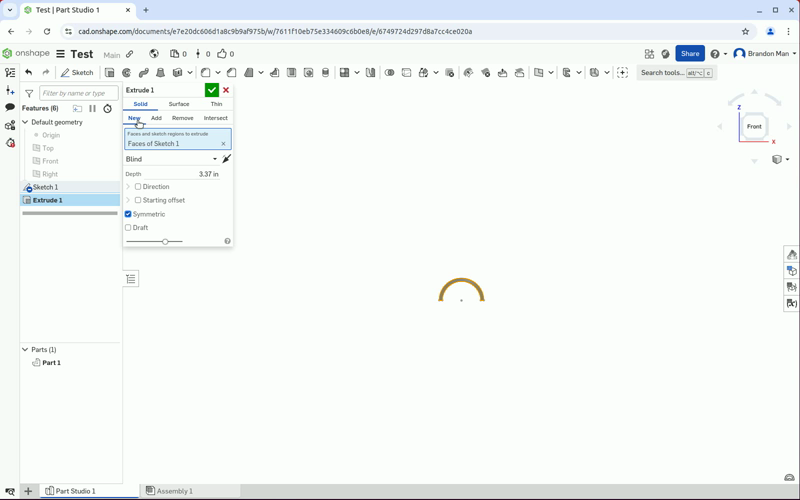
key(enter)
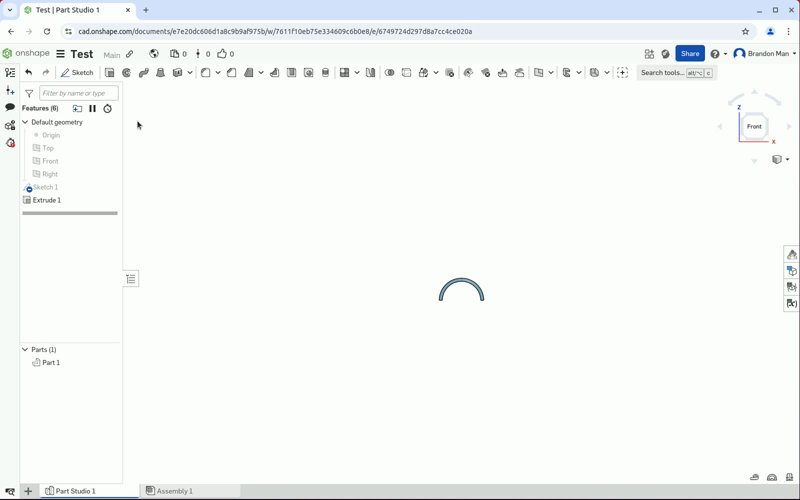
key(shift+h)
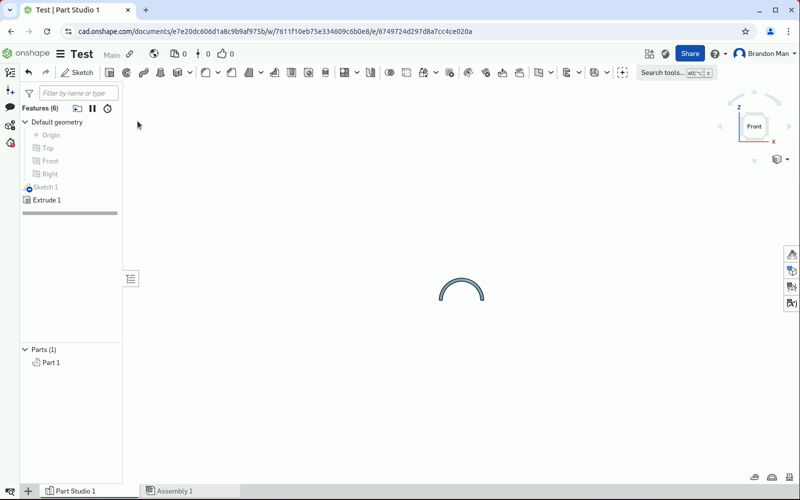
key(shift+h)
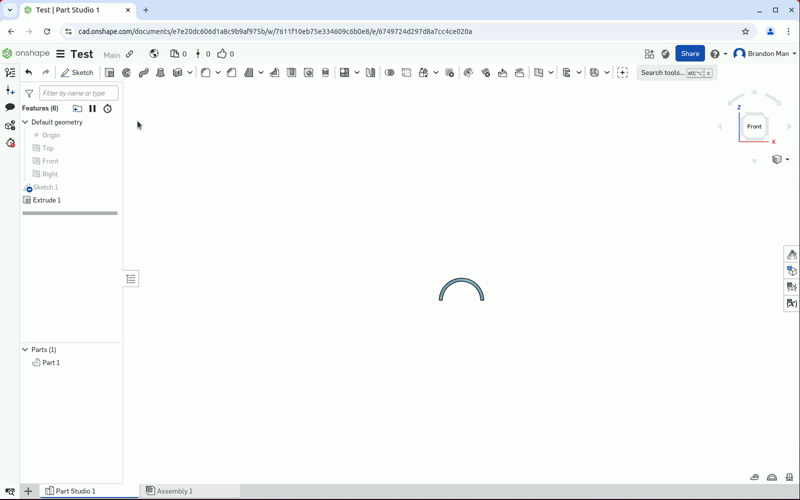
mouse_move(73, 189)
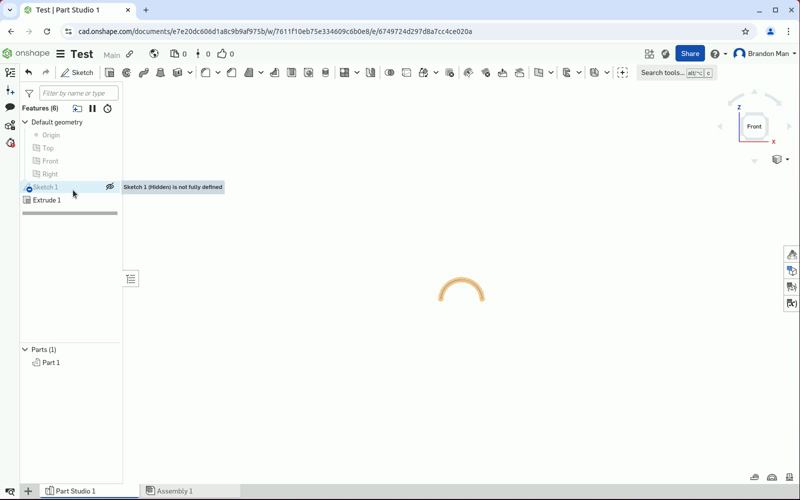
click(73, 189)
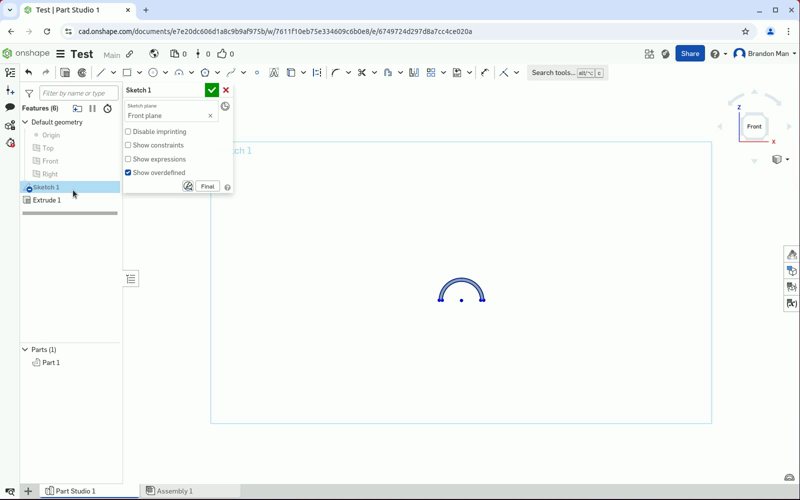
mouse_move(229, 92)
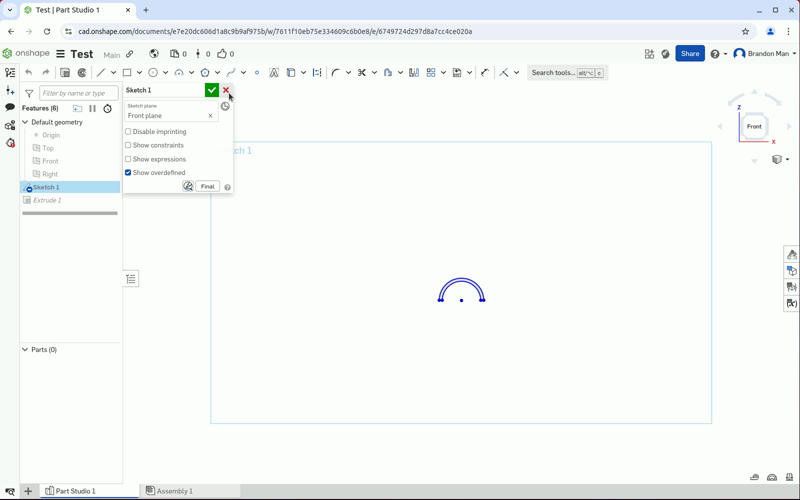
click(229, 92)
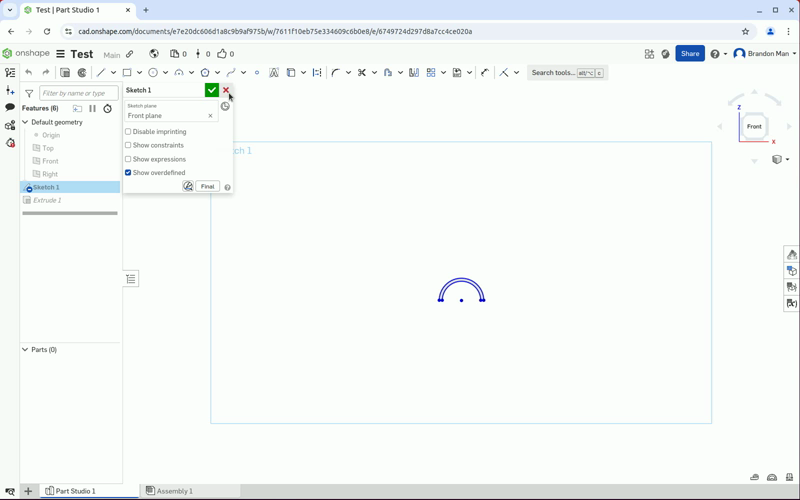
key(shift+s)
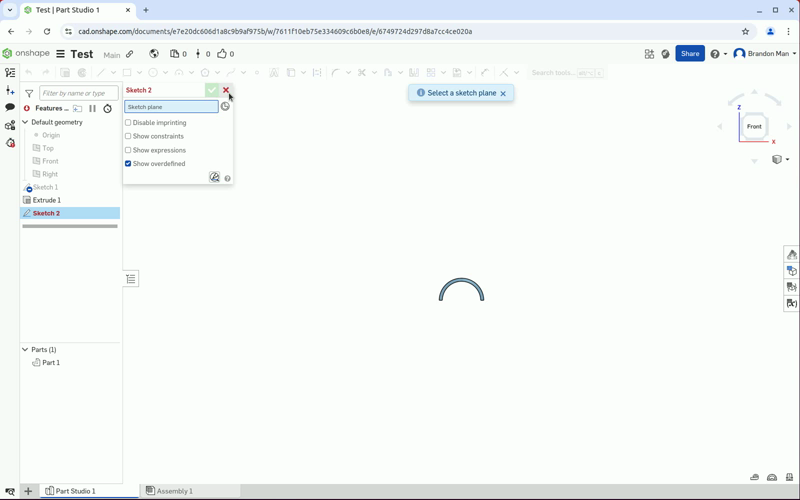
mouse_move(73, 163)
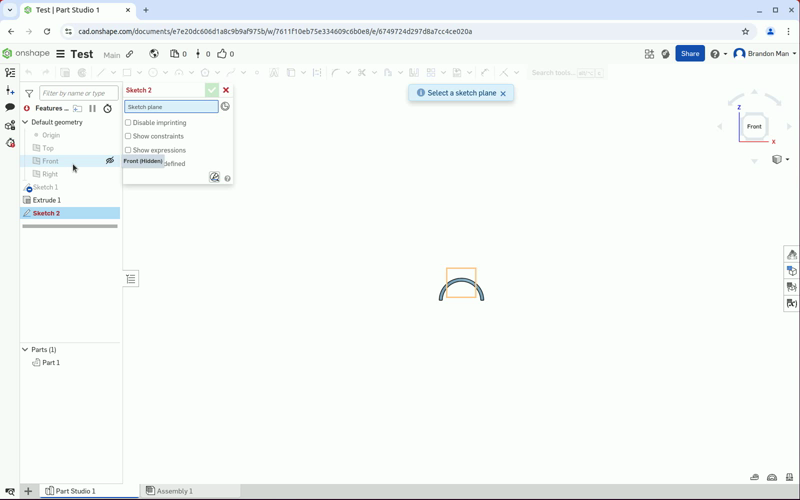
click(73, 163)
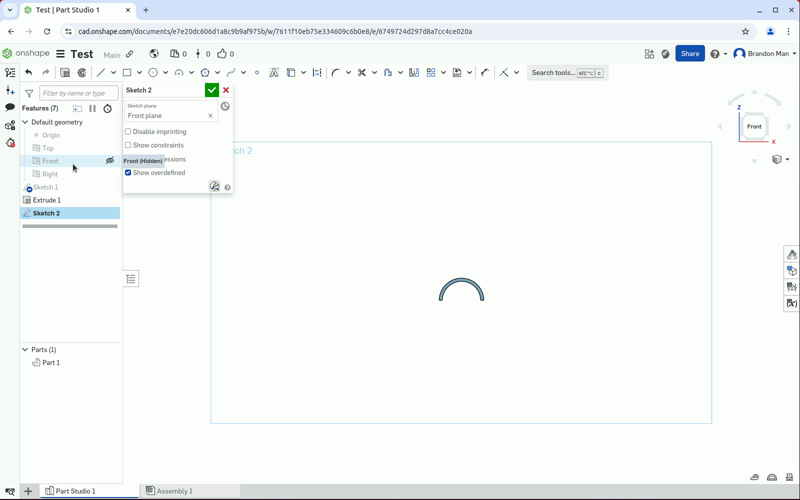
mouse_move(73, 352)
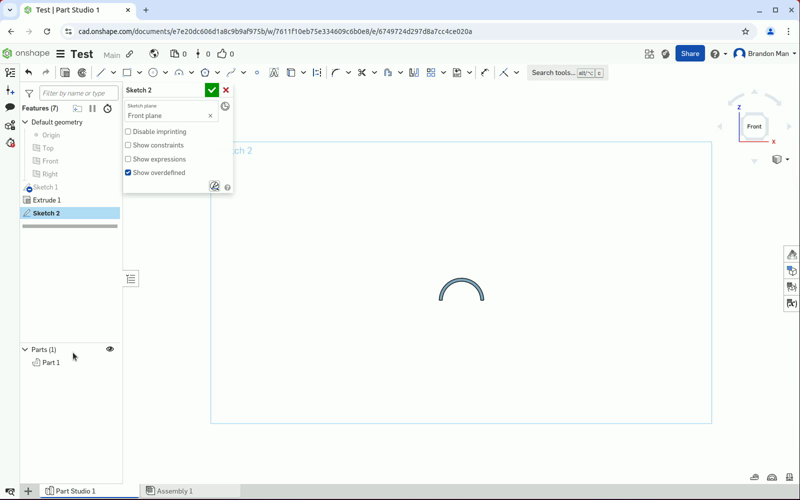
key(y)
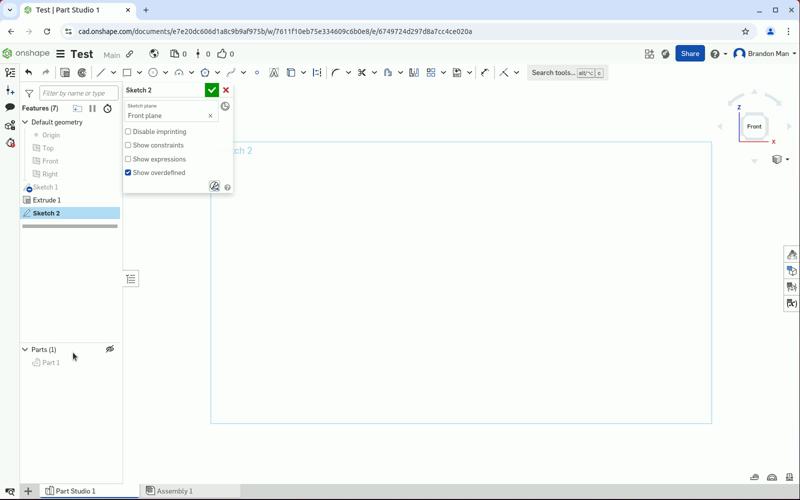
key(a)
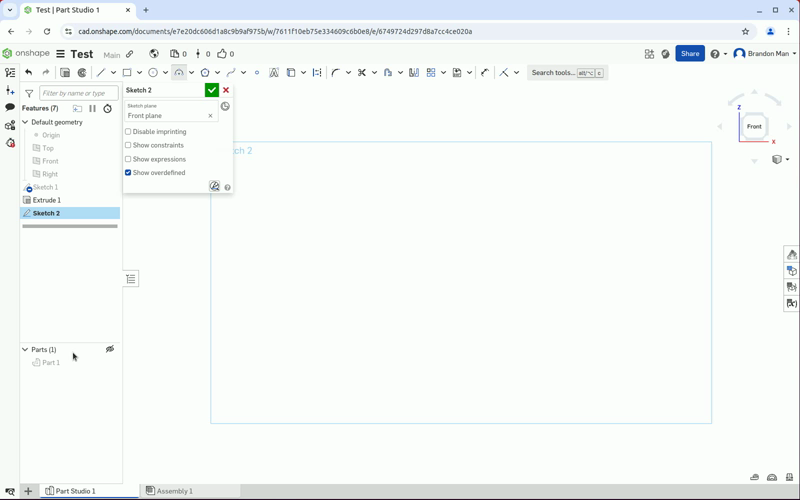
key_down(shift)
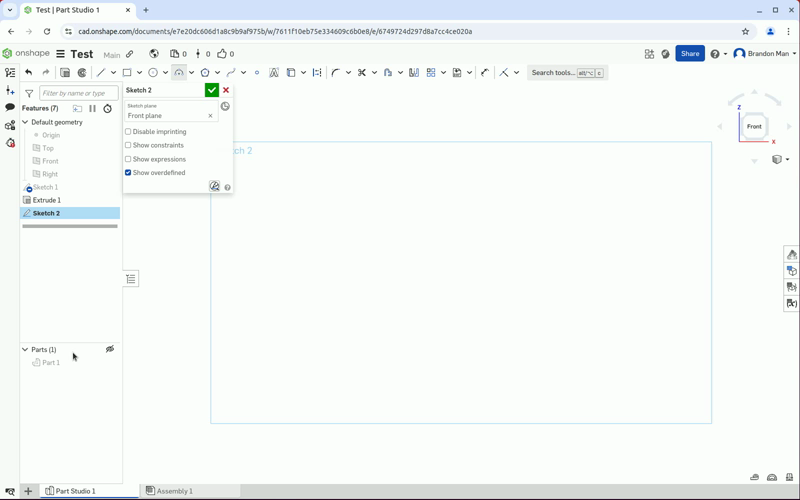
mouse_move(439, 300)
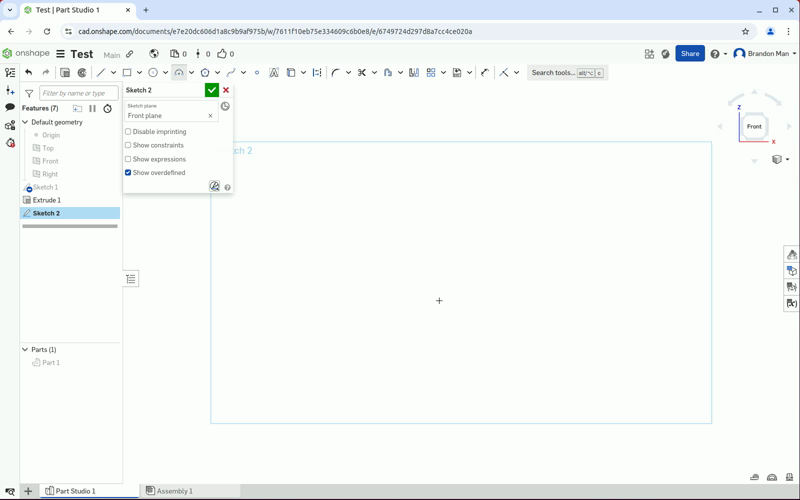
click(439, 300)
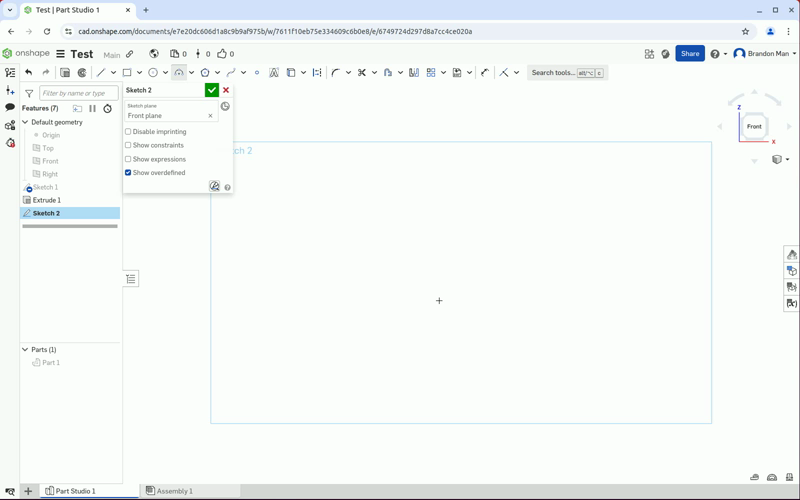
key_up(shift)
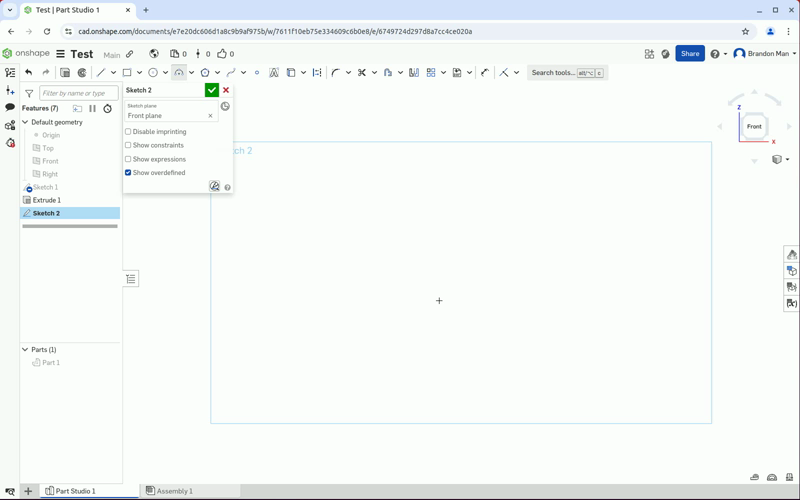
key_down(shift)
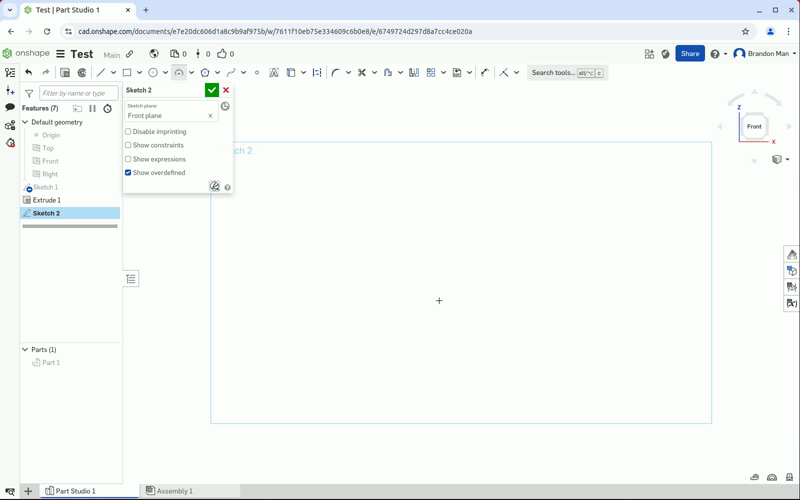
mouse_move(483, 300)
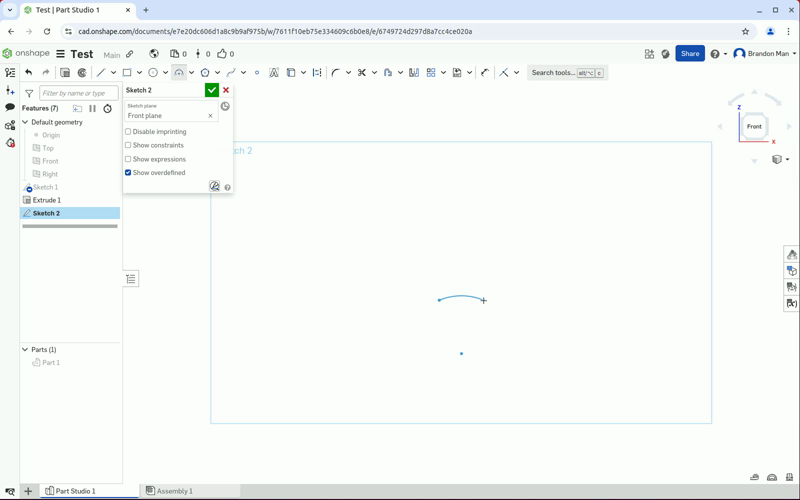
click(483, 300)
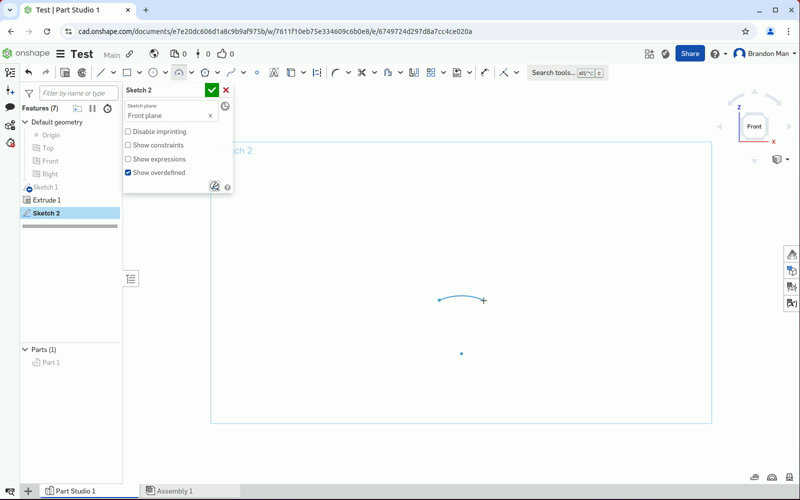
mouse_move(461, 322)
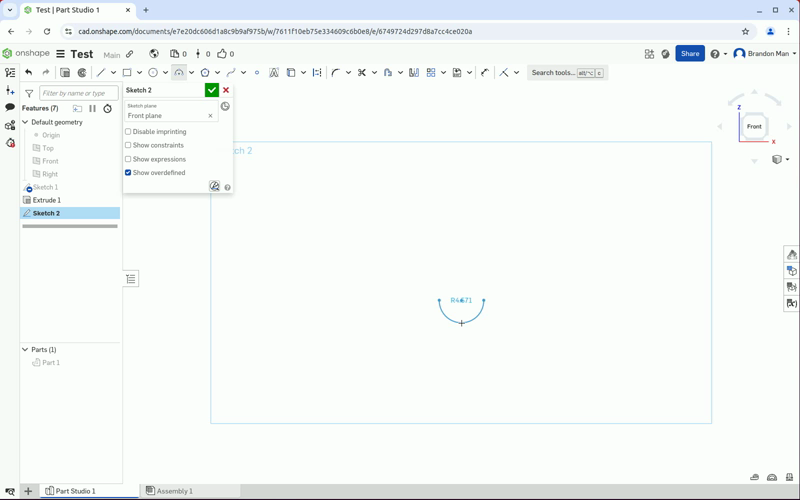
click(461, 322)
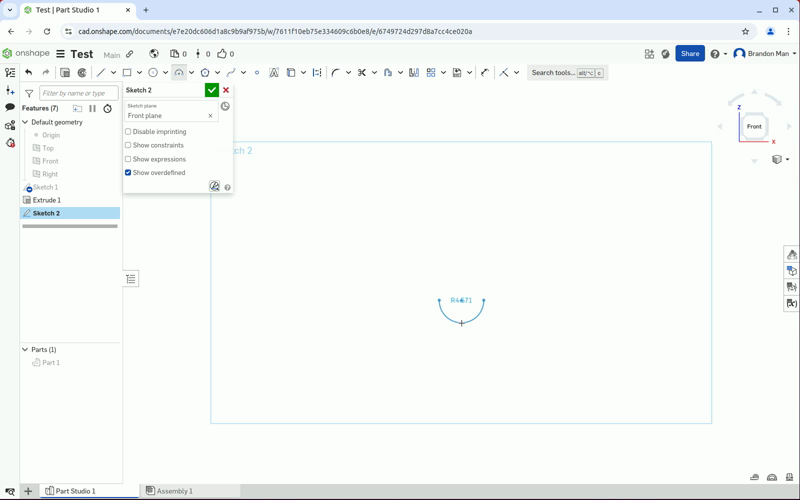
key_up(shift)
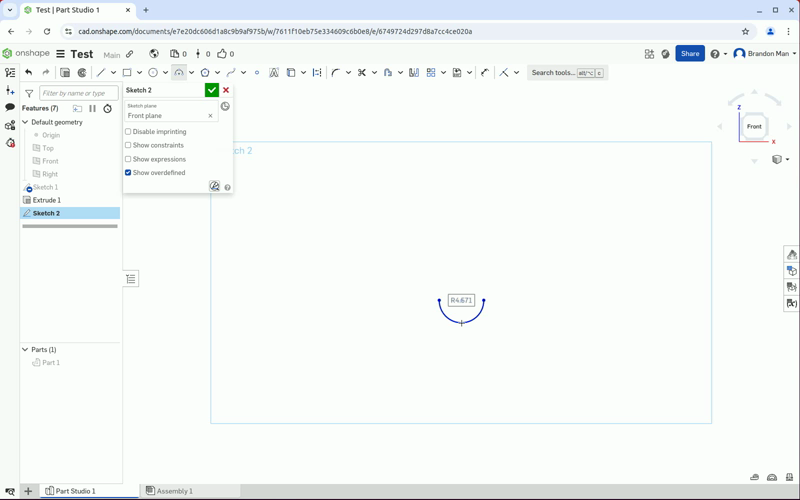
key(esc)
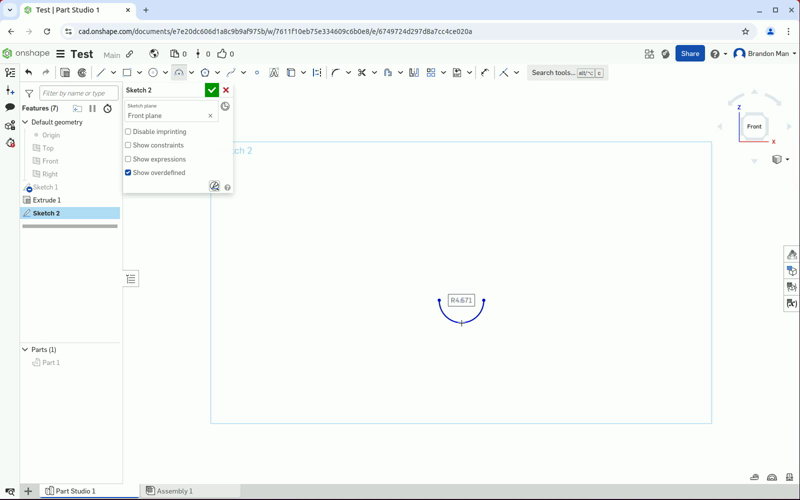
key(l)
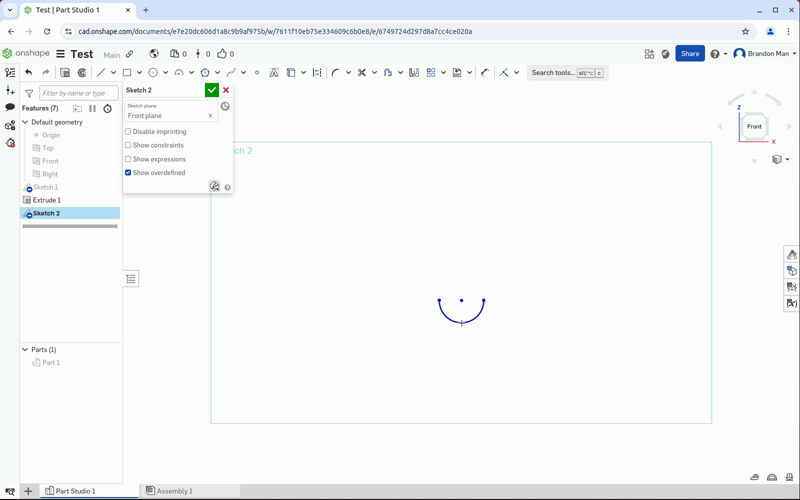
mouse_move(483, 300)
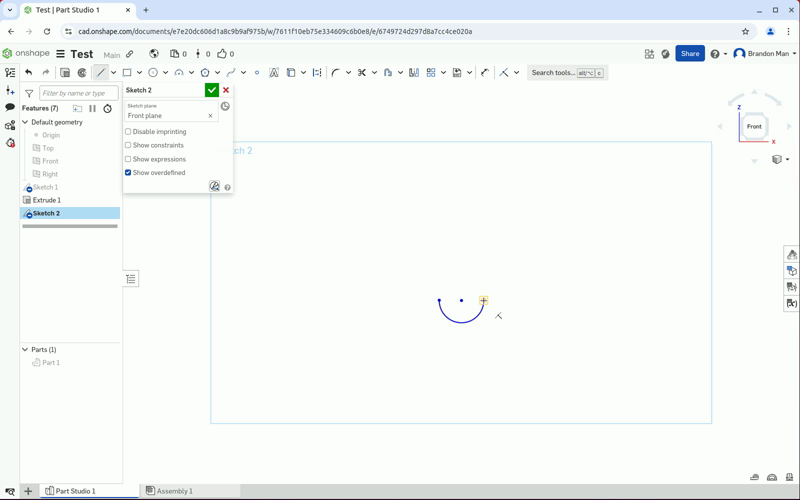
click(483, 300)
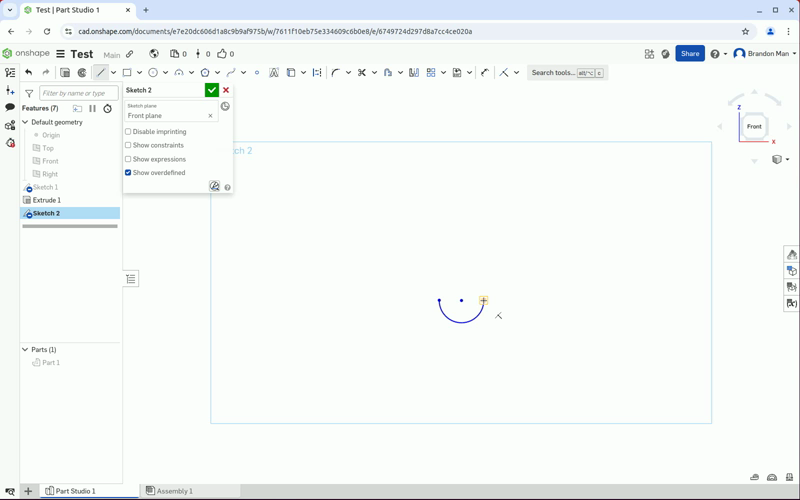
key_down(shift)
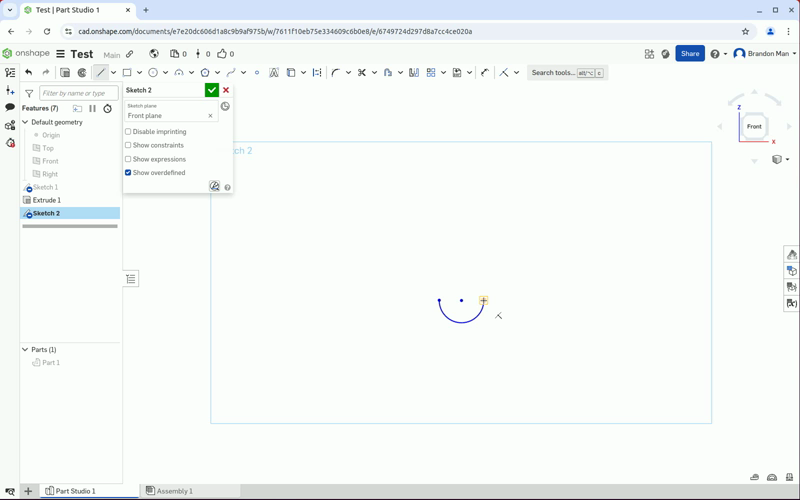
mouse_move(513, 300)
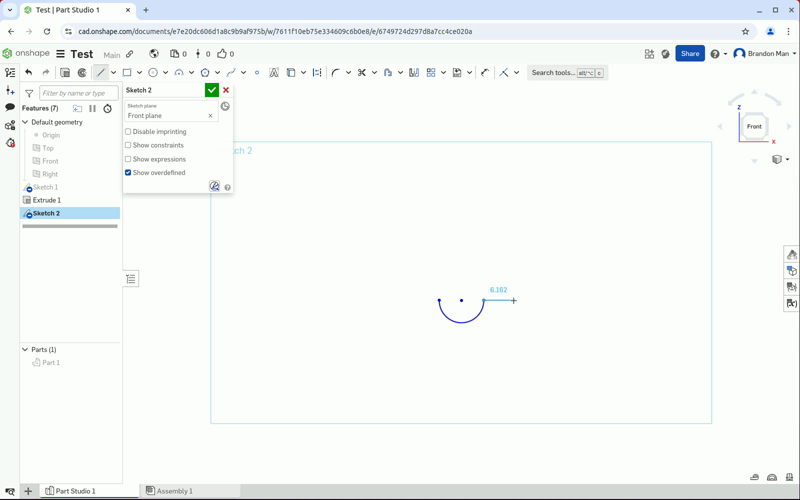
mouse_move(480, 300)
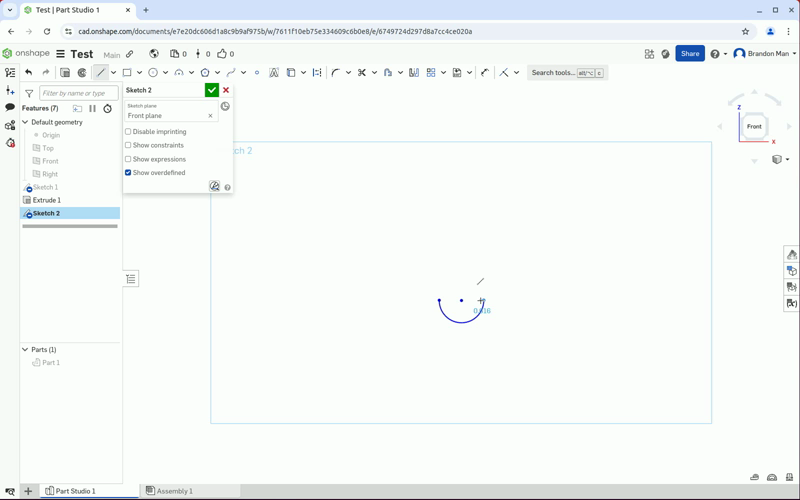
scroll(6)
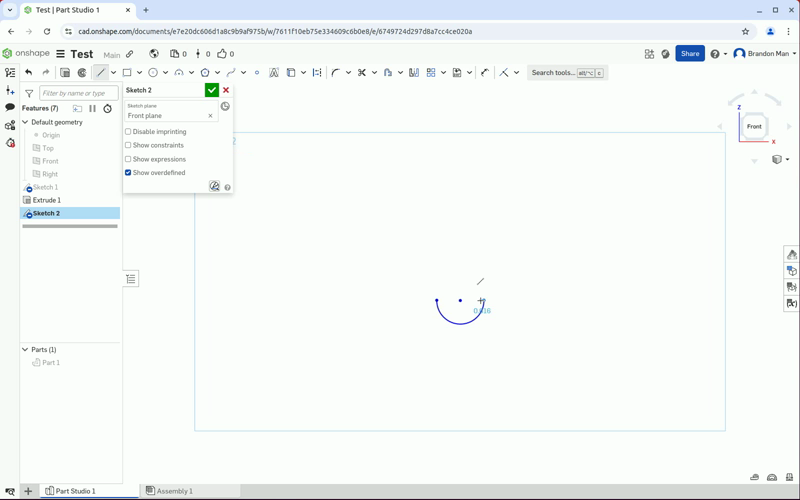
scroll(6)
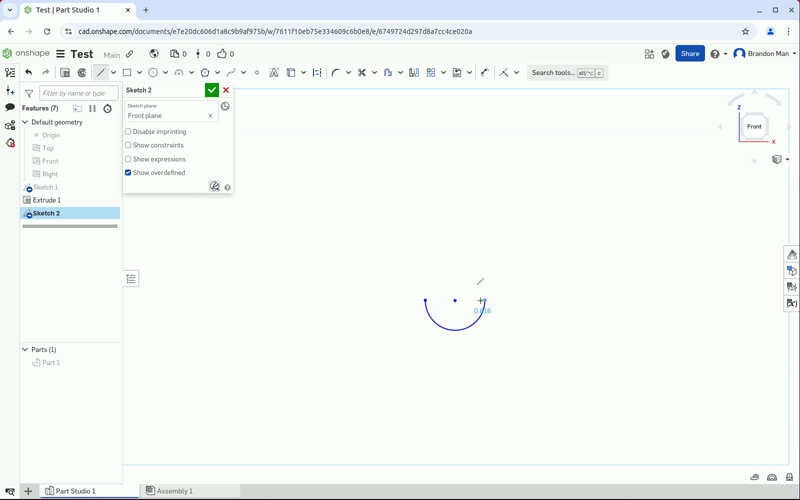
scroll(6)
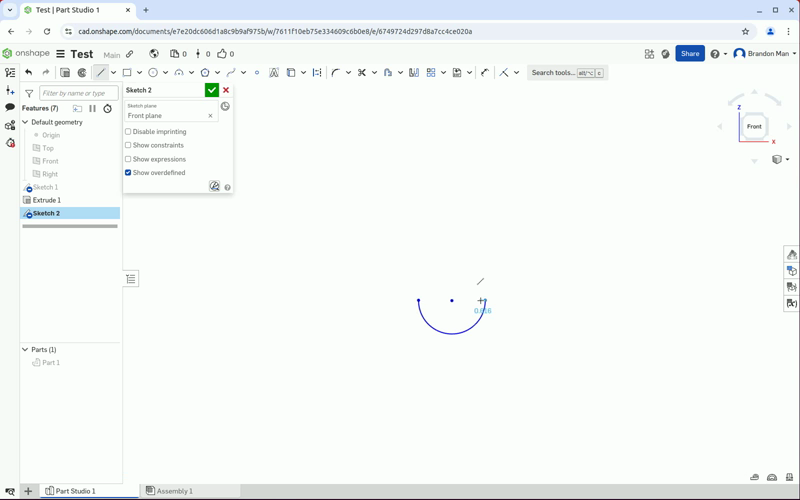
scroll(6)
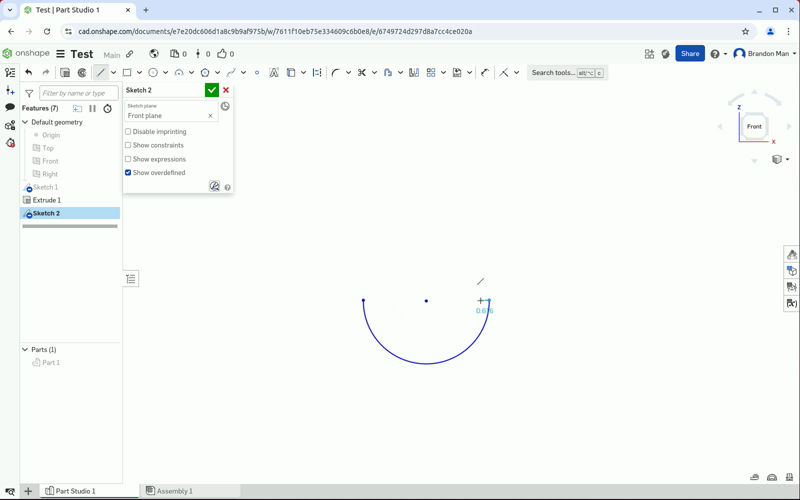
scroll(6)
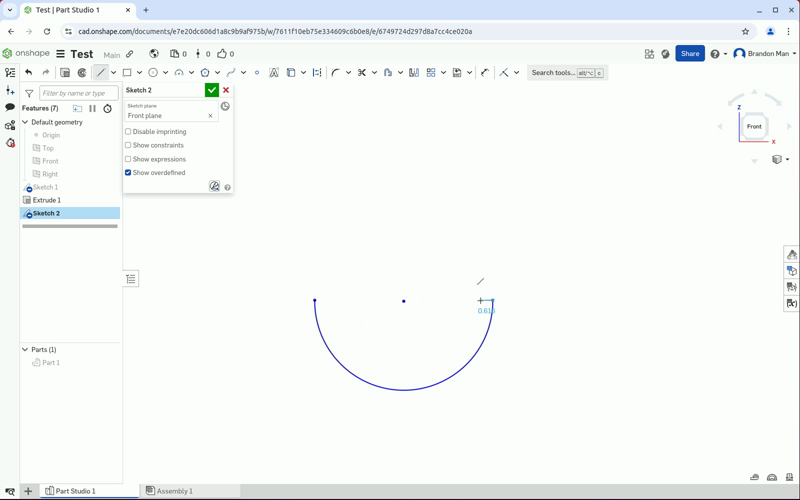
scroll(6)
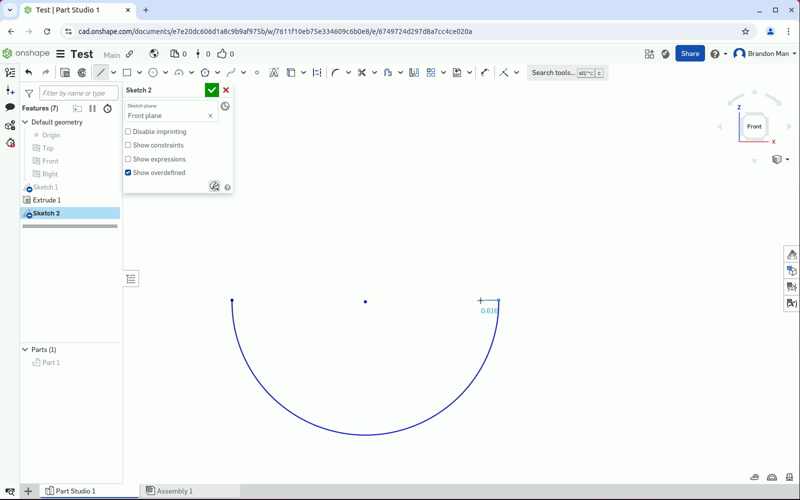
scroll(6)
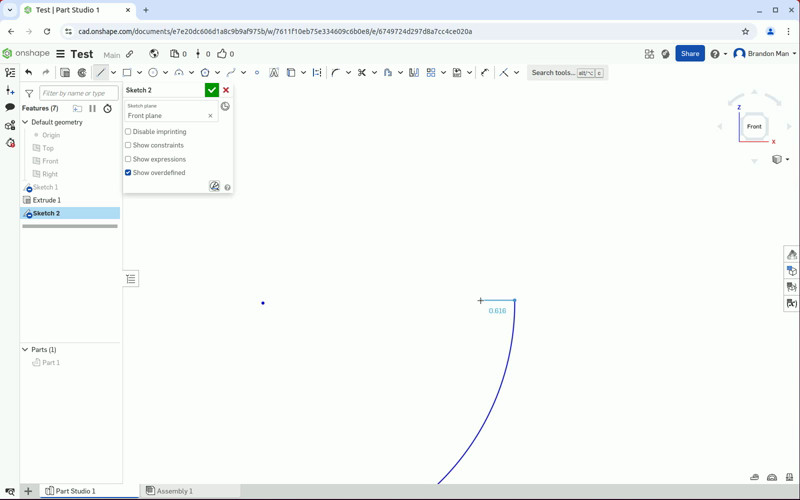
click(480, 300)
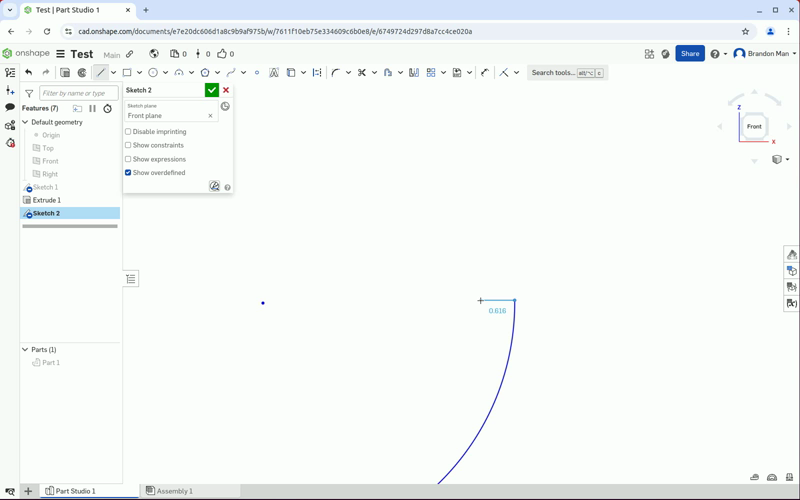
scroll(-6)
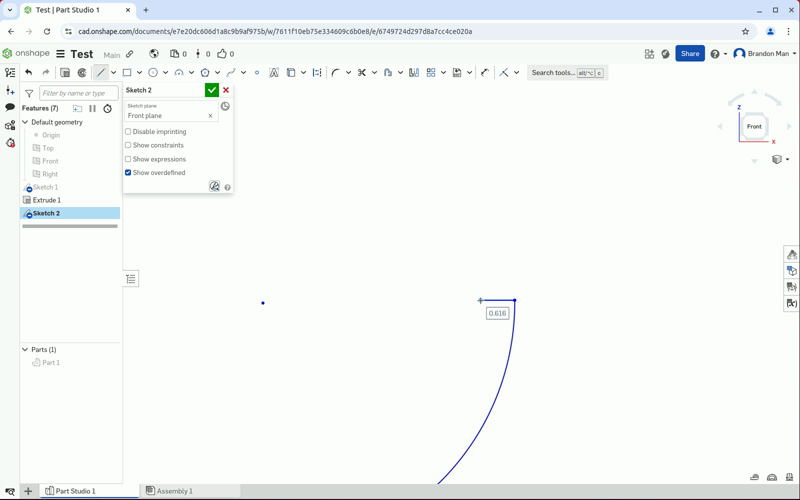
scroll(-6)
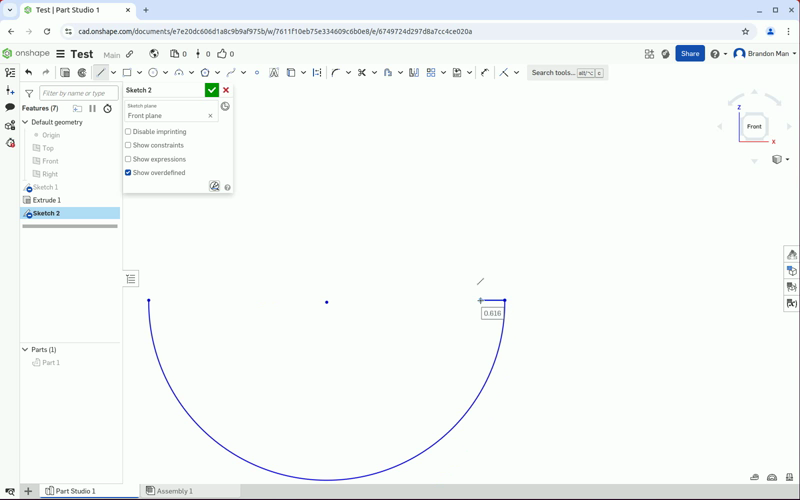
scroll(-6)
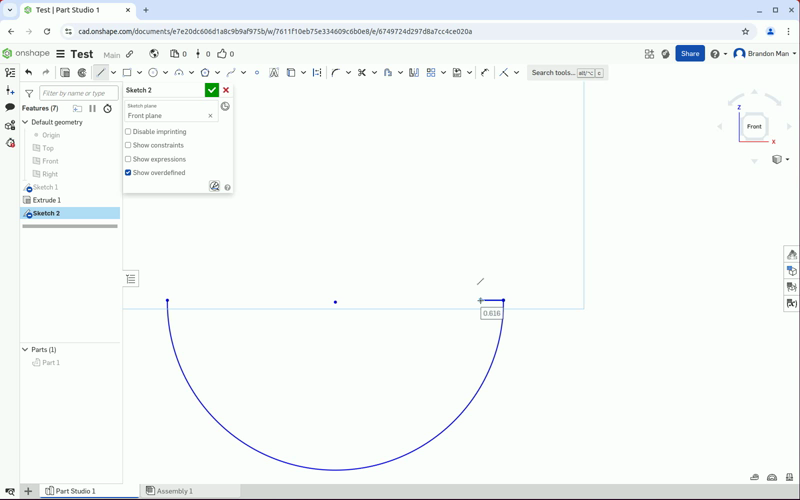
scroll(-6)
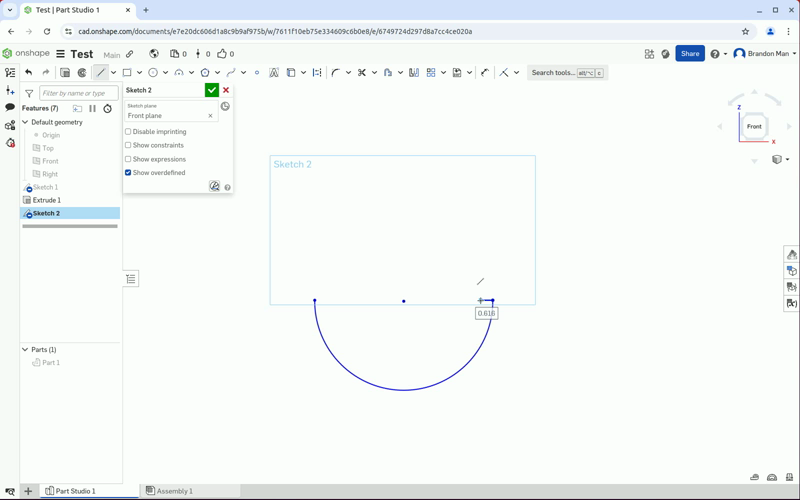
scroll(-6)
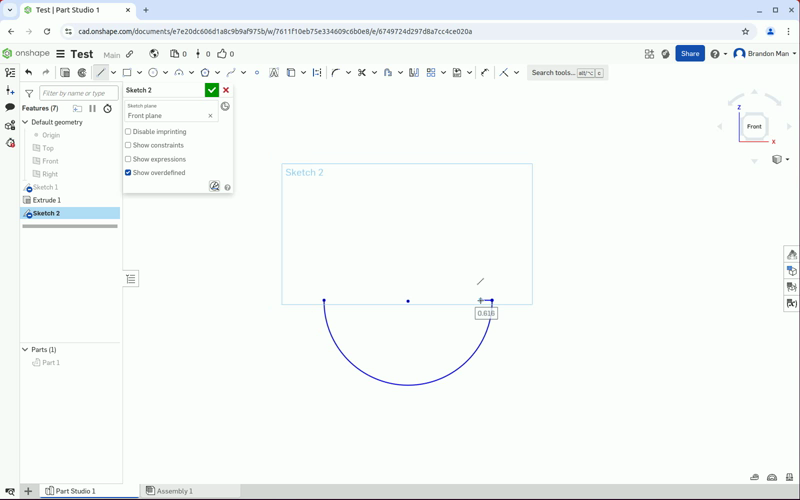
scroll(-6)
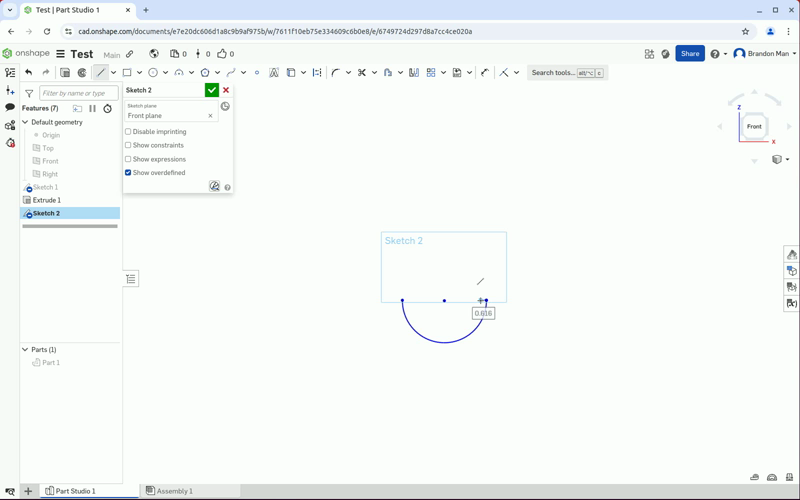
scroll(-6)
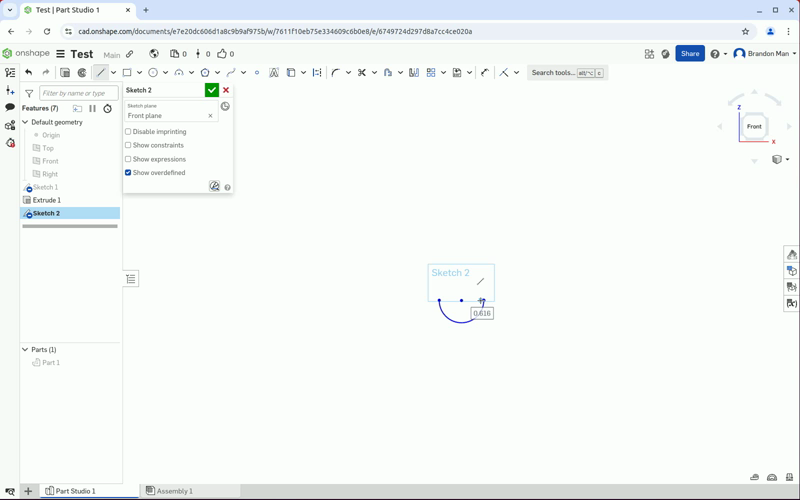
key_up(shift)
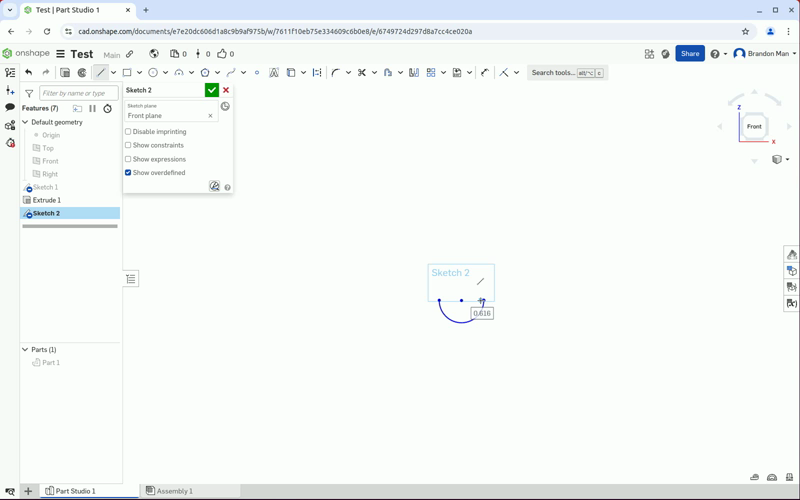
key(esc)
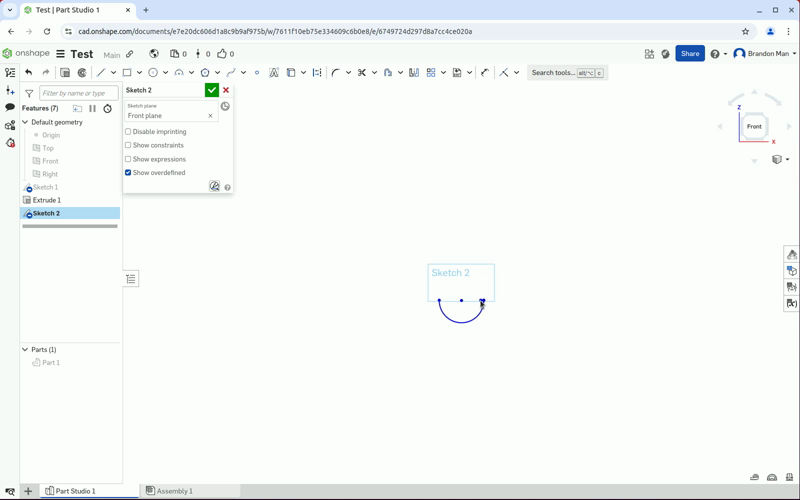
key(a)
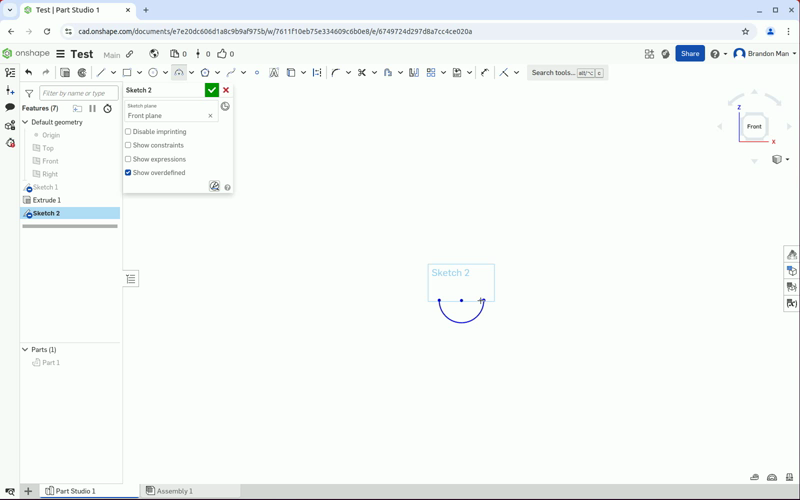
mouse_move(480, 300)
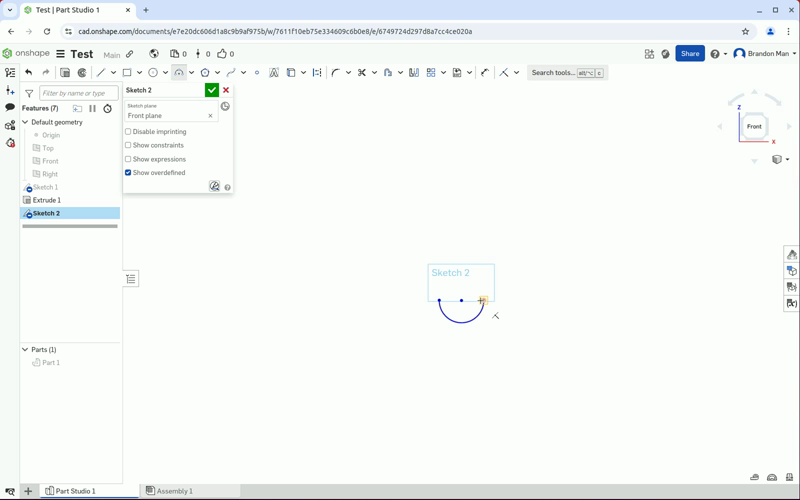
scroll(6)
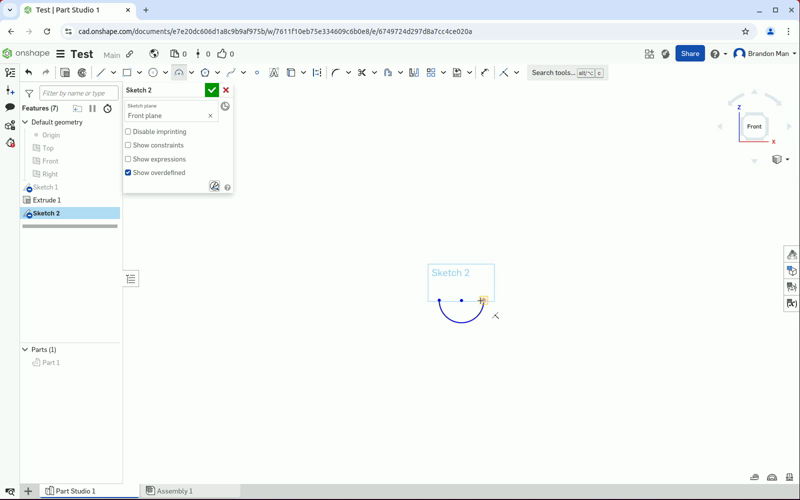
scroll(6)
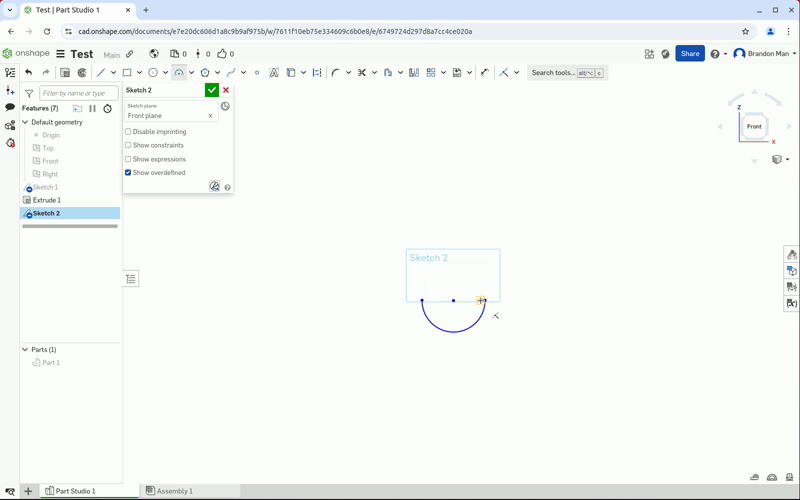
scroll(6)
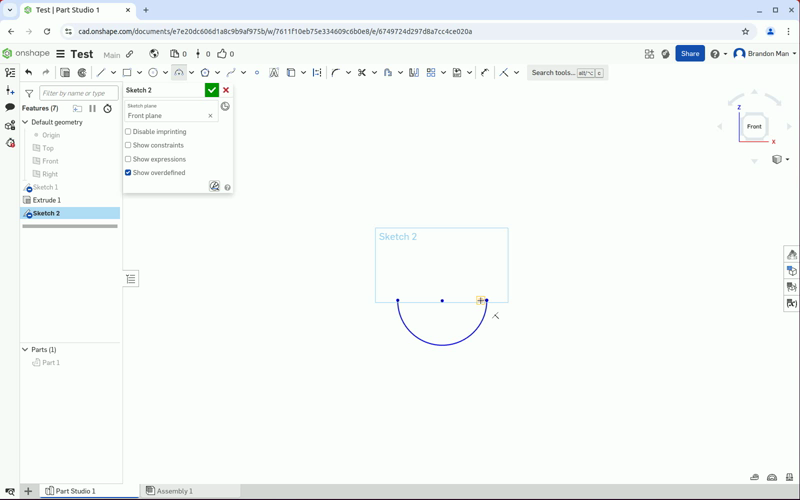
scroll(6)
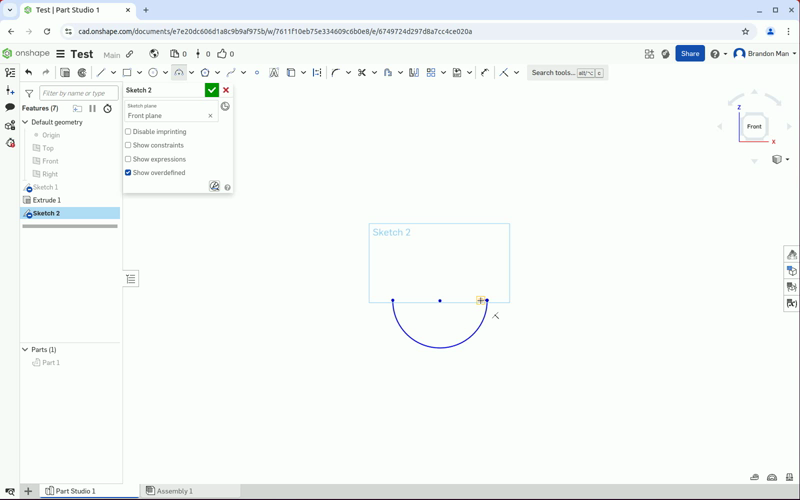
scroll(6)
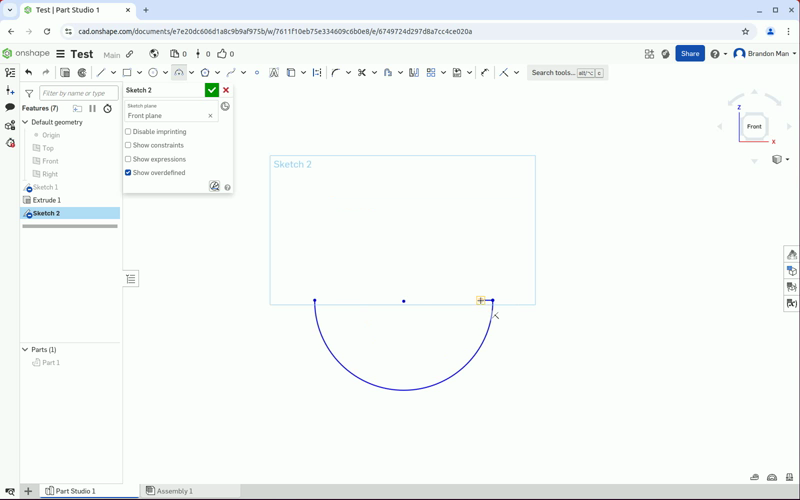
scroll(6)
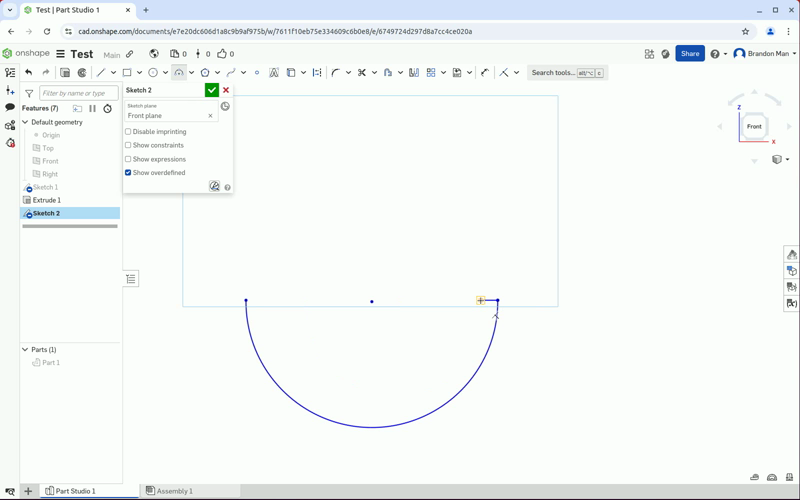
scroll(6)
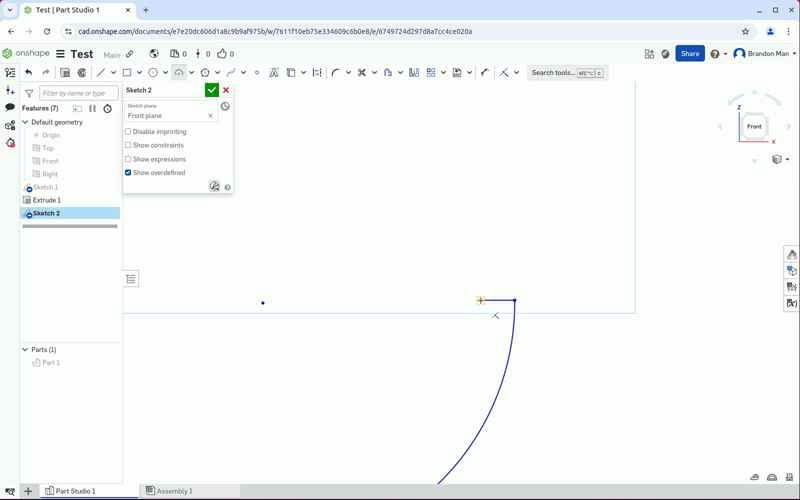
click(480, 300)
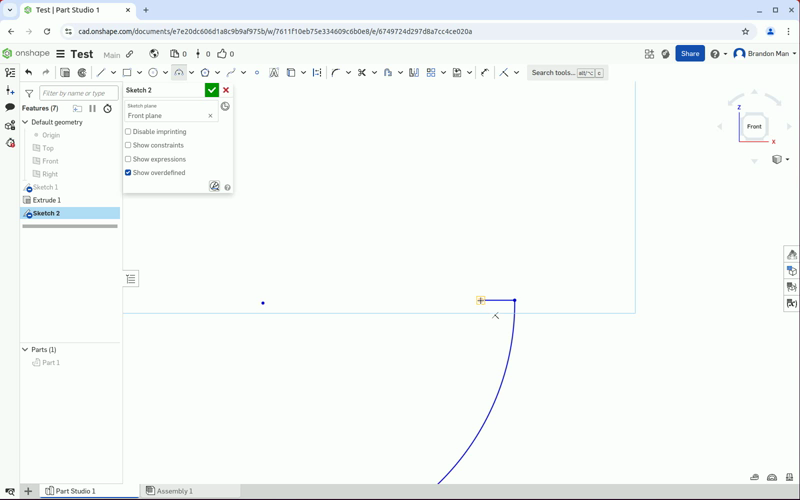
scroll(-6)
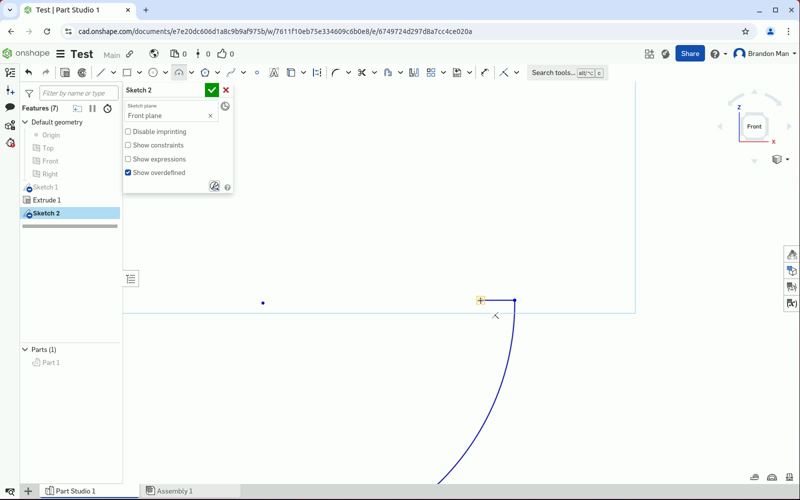
scroll(-6)
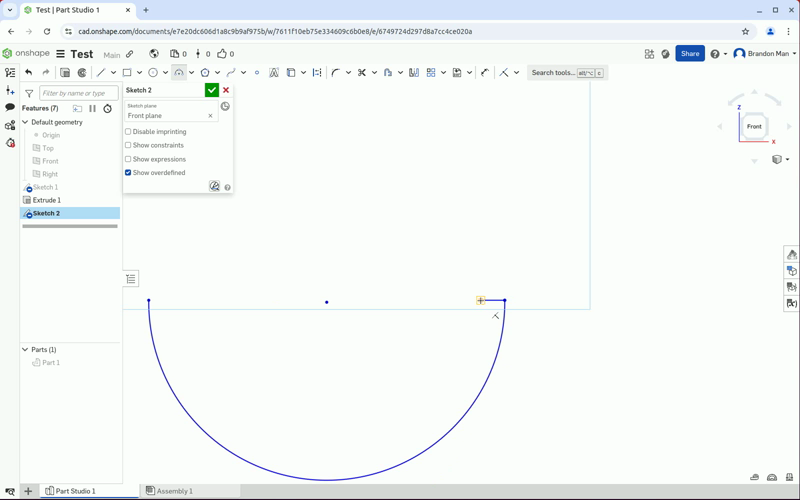
scroll(-6)
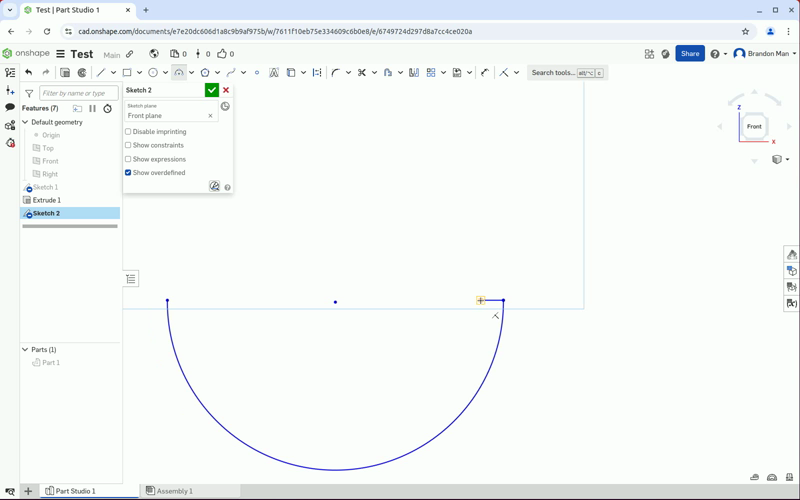
scroll(-6)
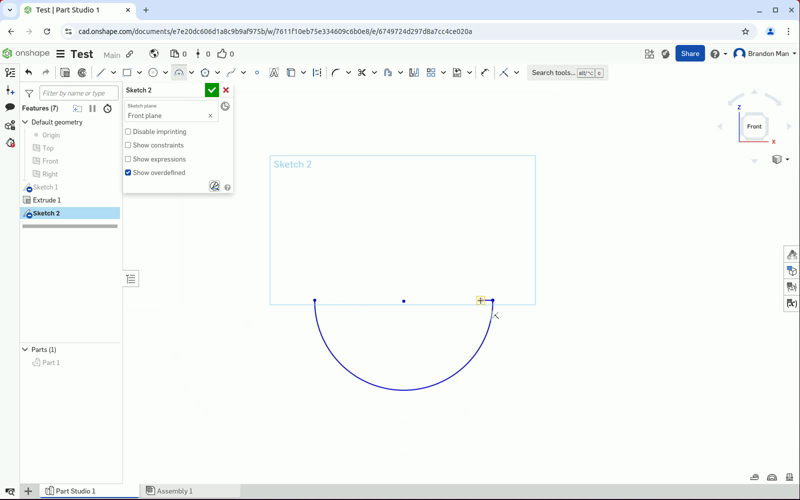
scroll(-6)
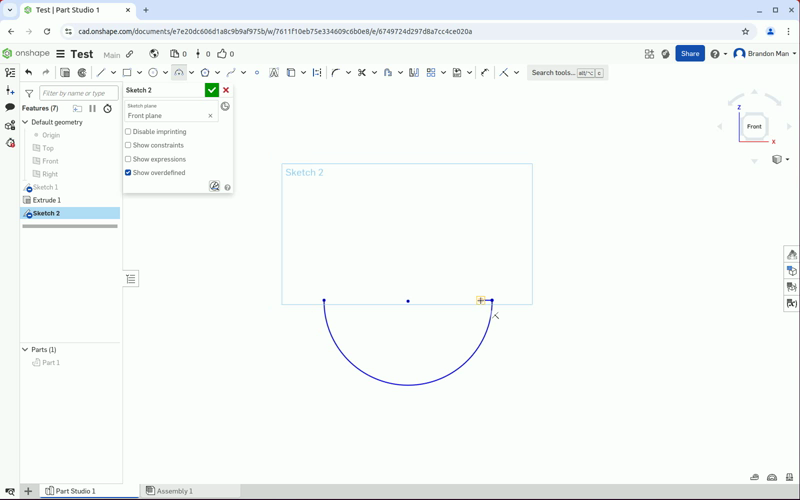
scroll(-6)
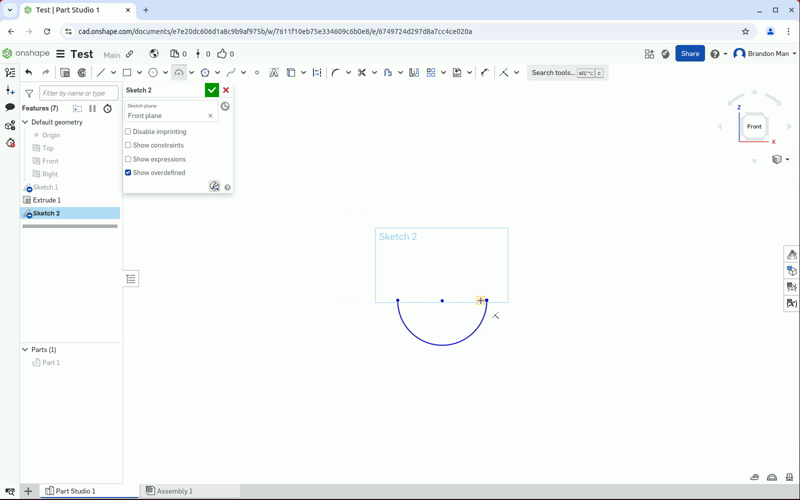
scroll(-6)
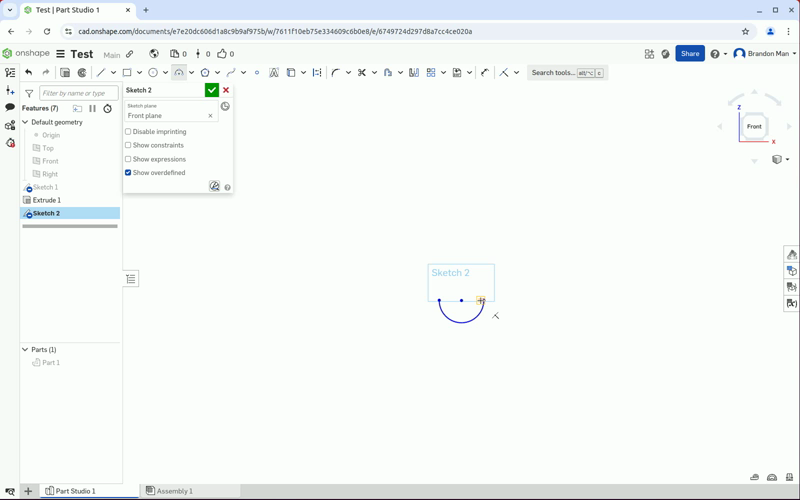
key_down(shift)
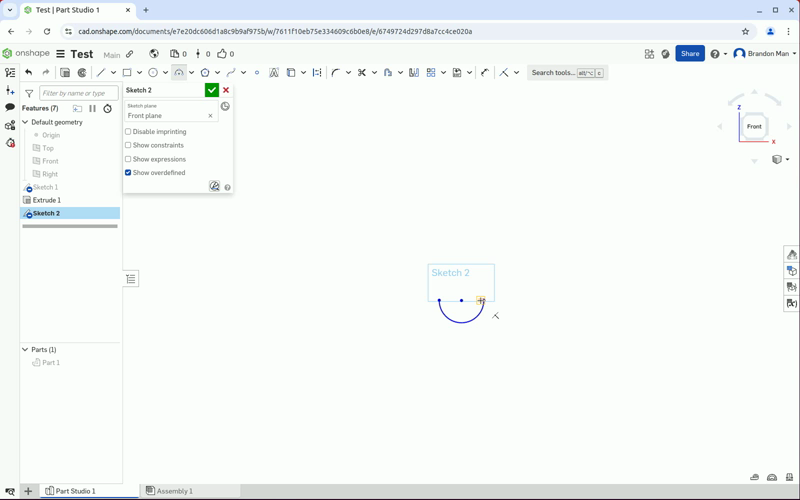
mouse_move(442, 300)
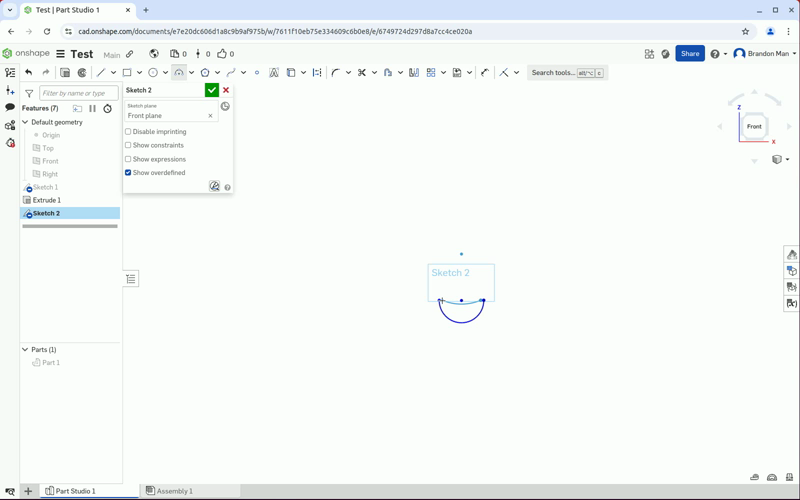
scroll(6)
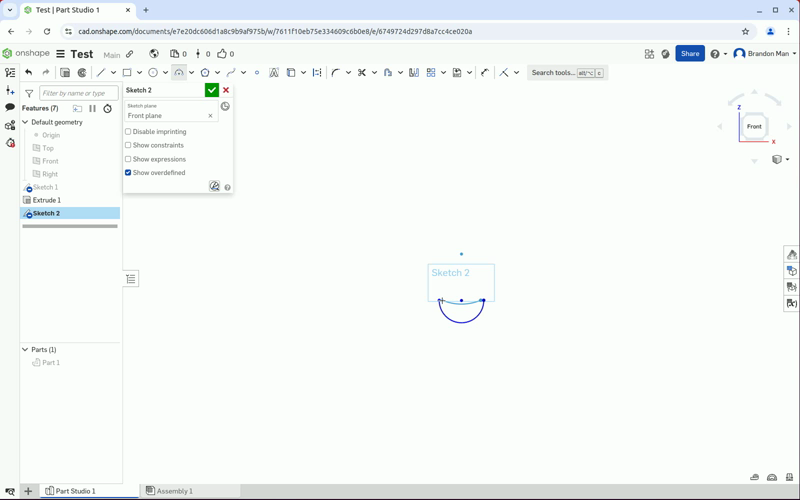
scroll(6)
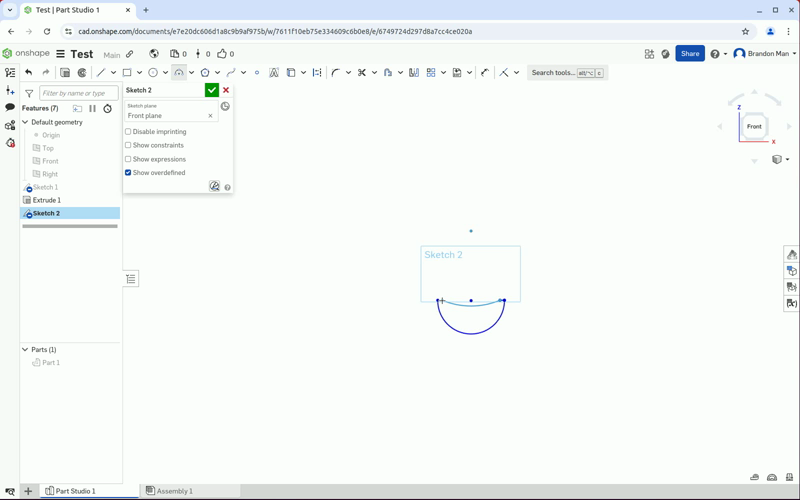
scroll(6)
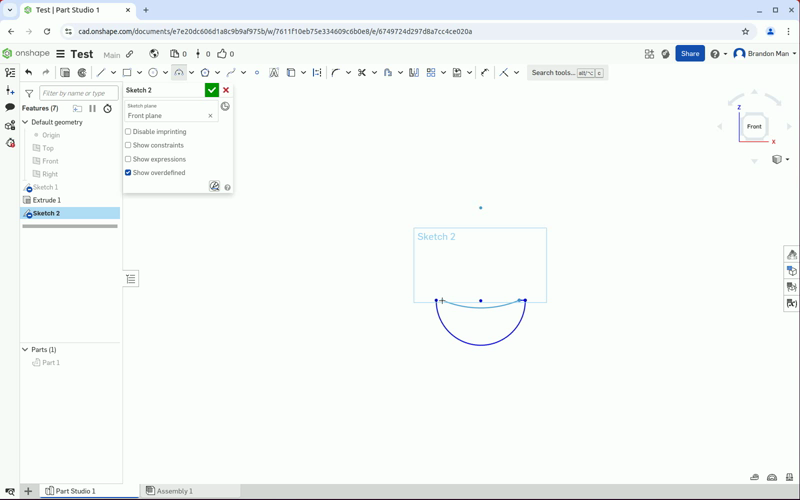
scroll(6)
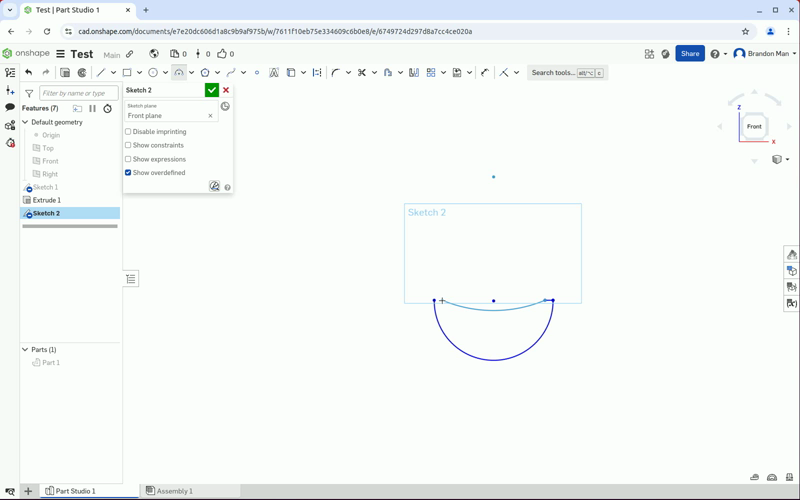
scroll(6)
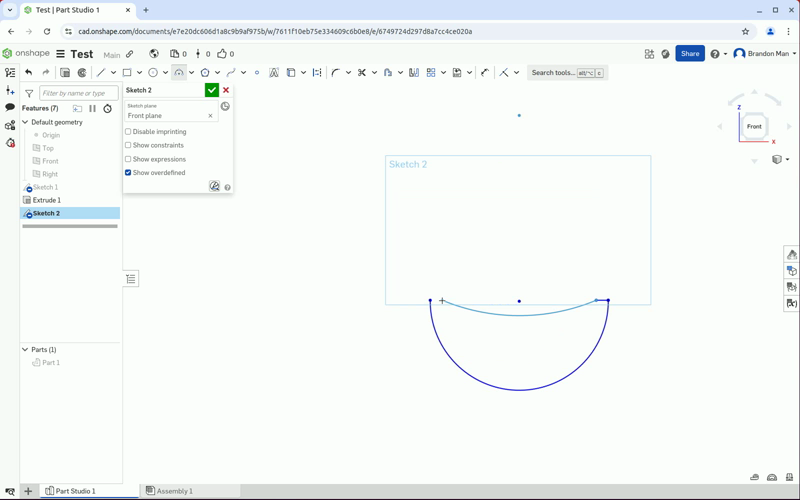
scroll(6)
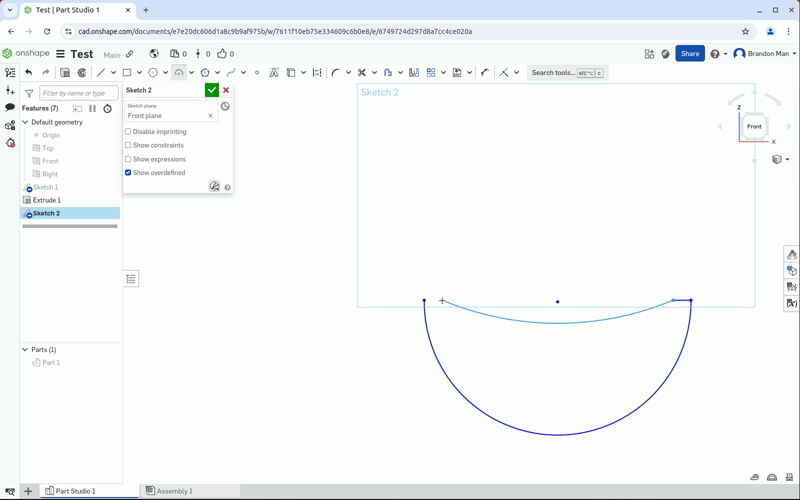
scroll(6)
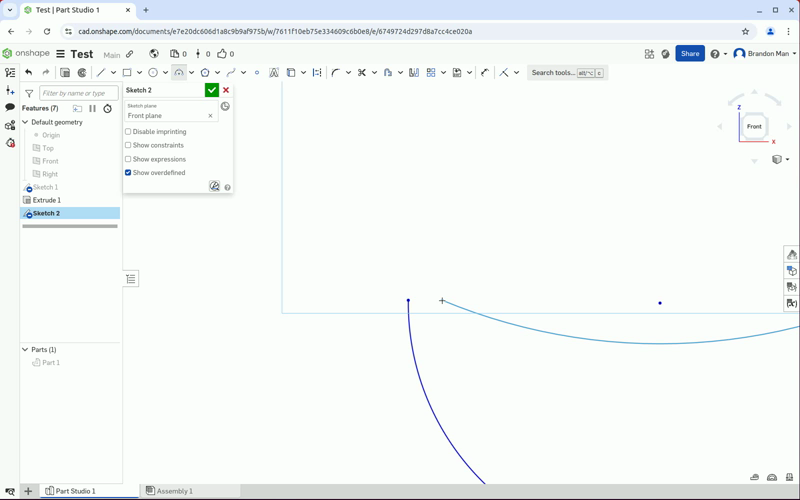
click(442, 300)
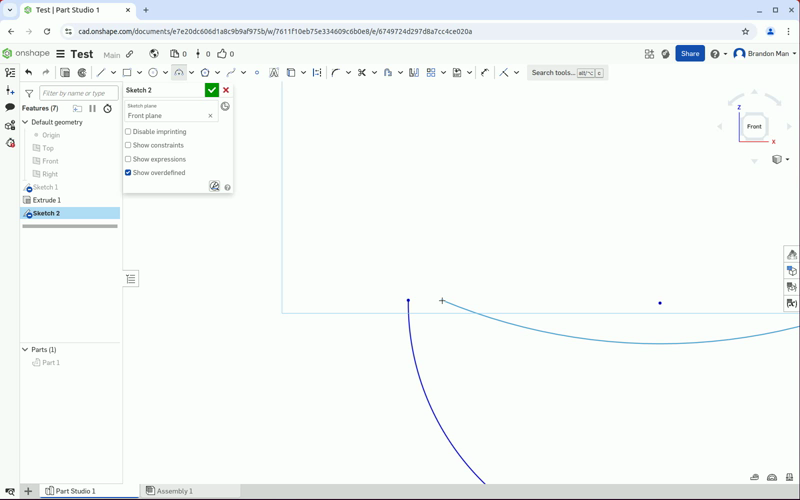
scroll(-6)
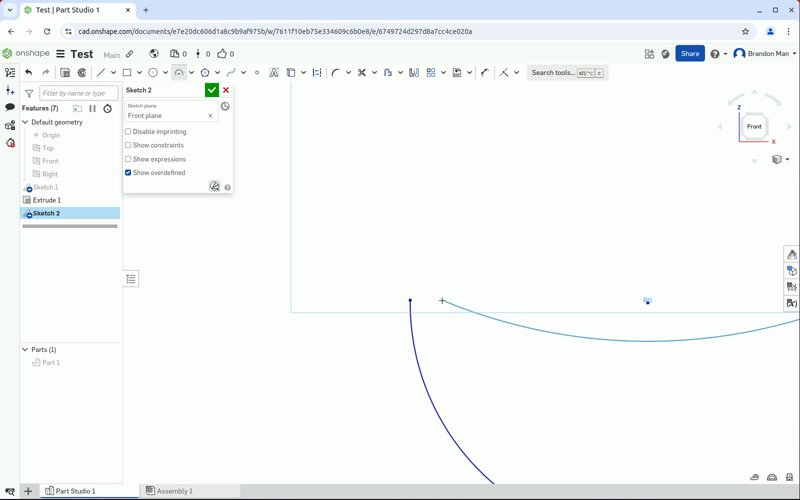
scroll(-6)
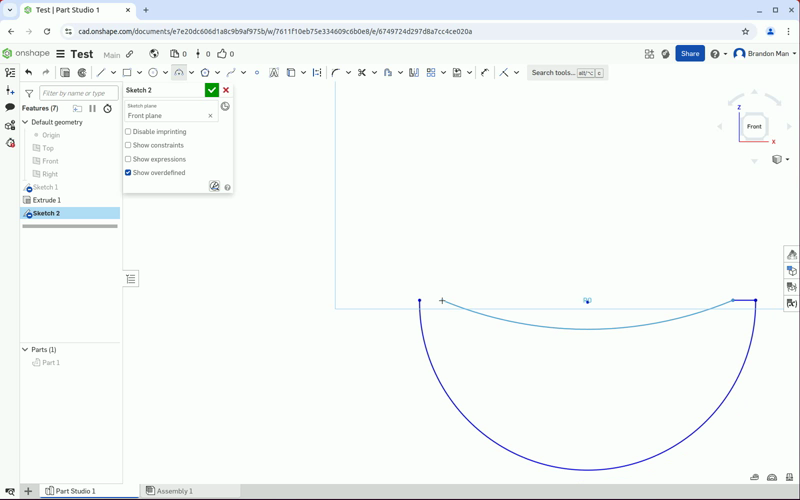
scroll(-6)
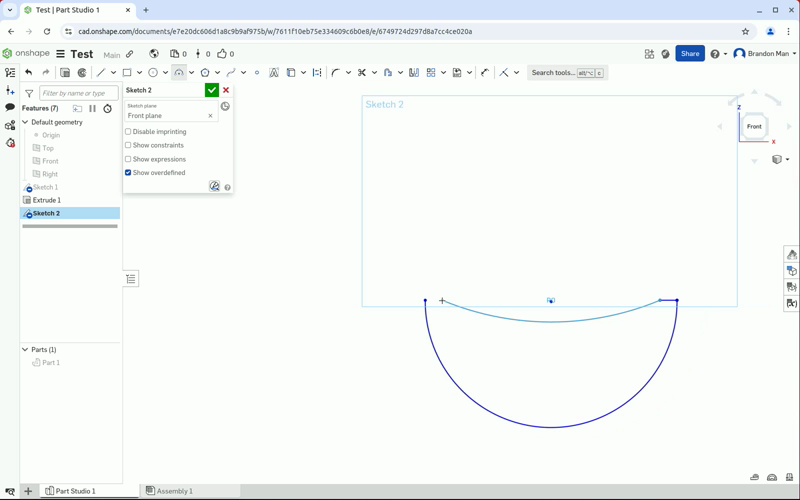
scroll(-6)
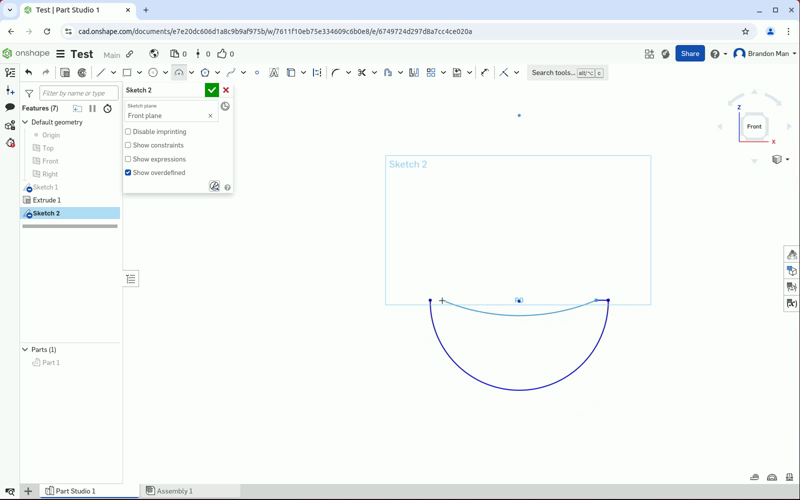
scroll(-6)
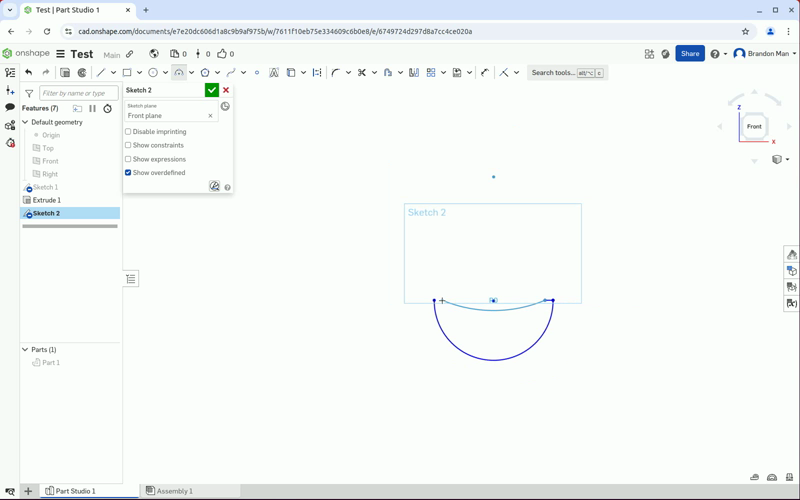
scroll(-6)
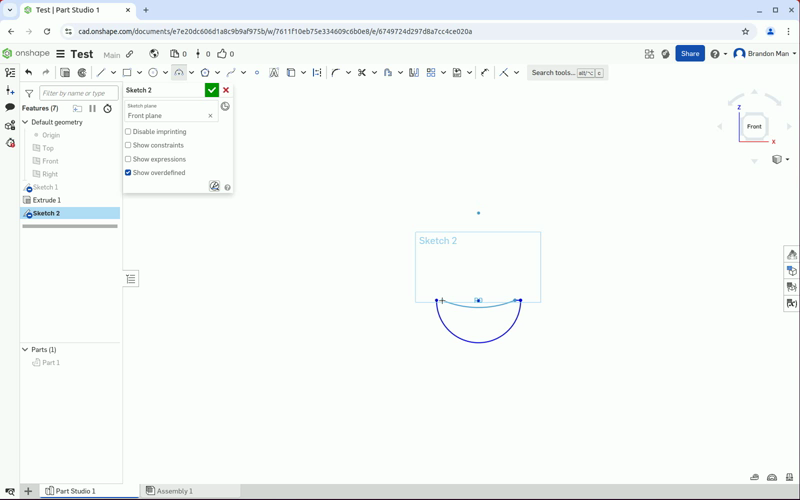
scroll(-6)
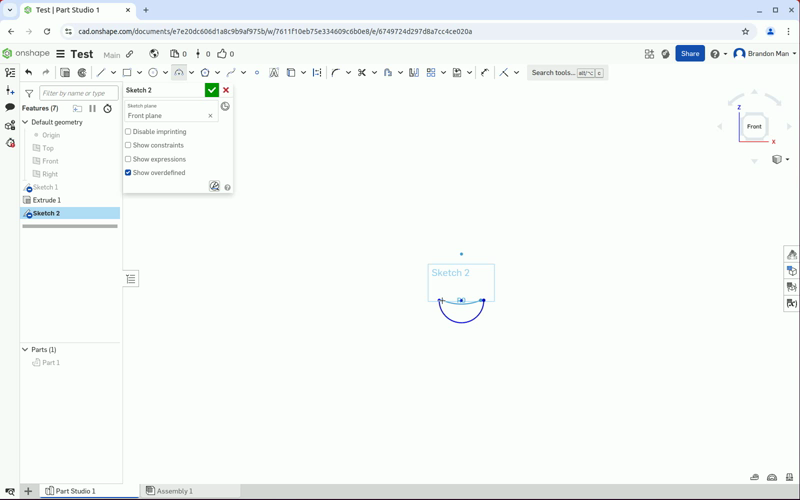
mouse_move(461, 319)
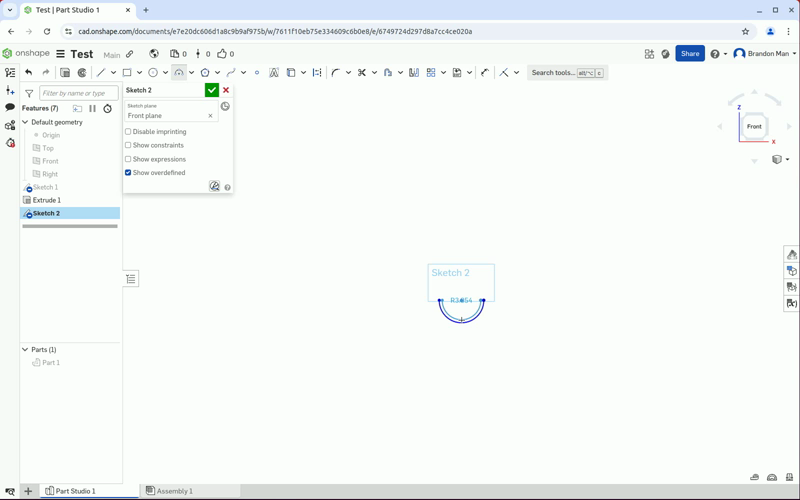
scroll(6)
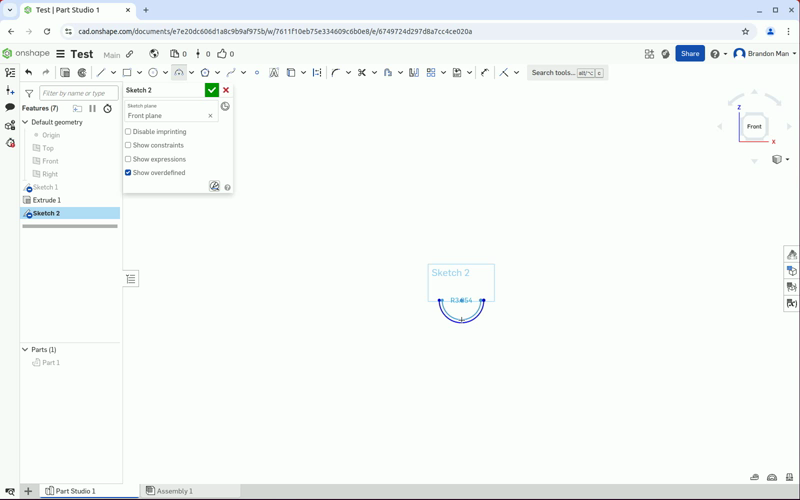
scroll(6)
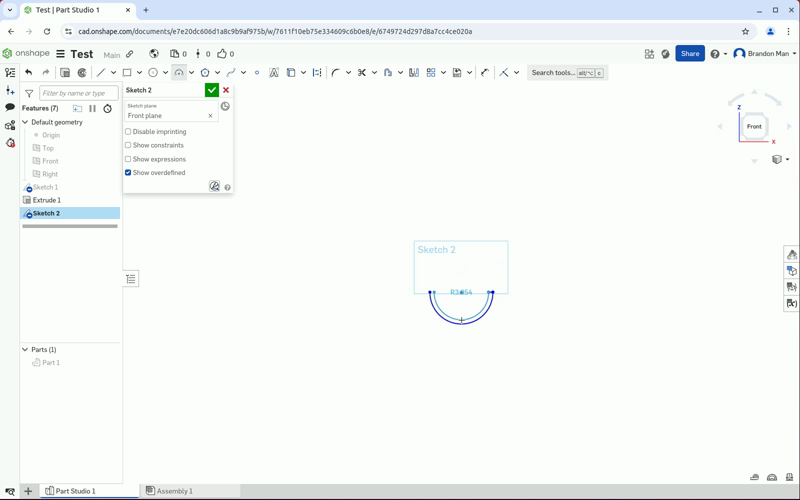
scroll(6)
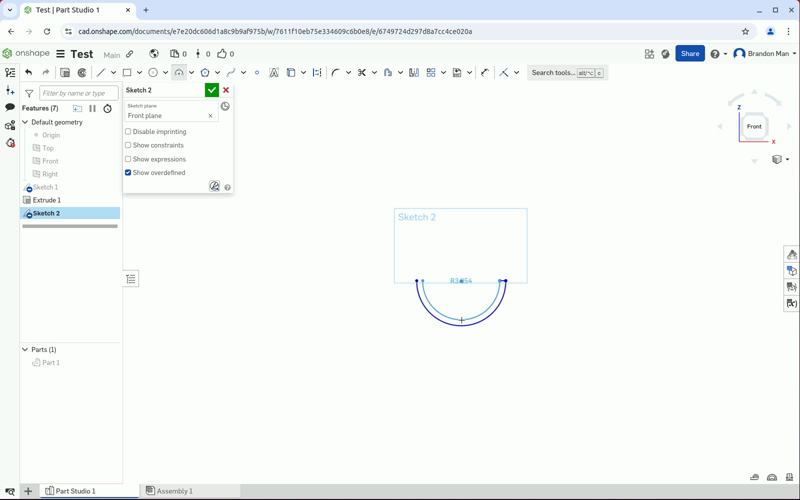
scroll(6)
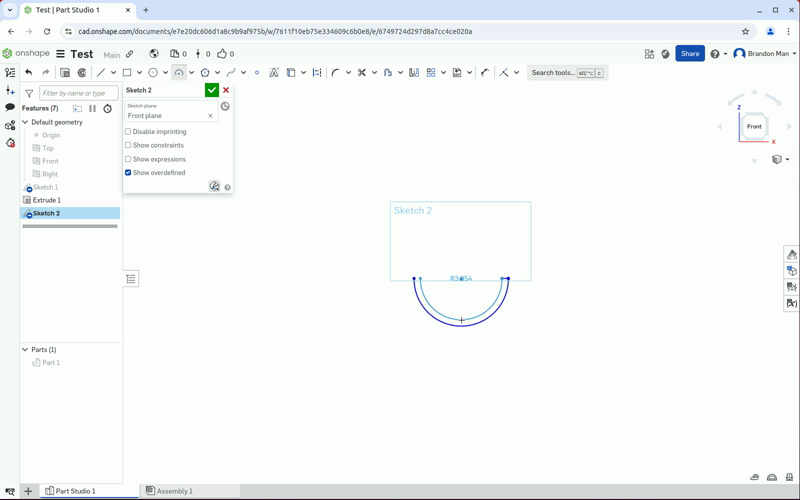
scroll(6)
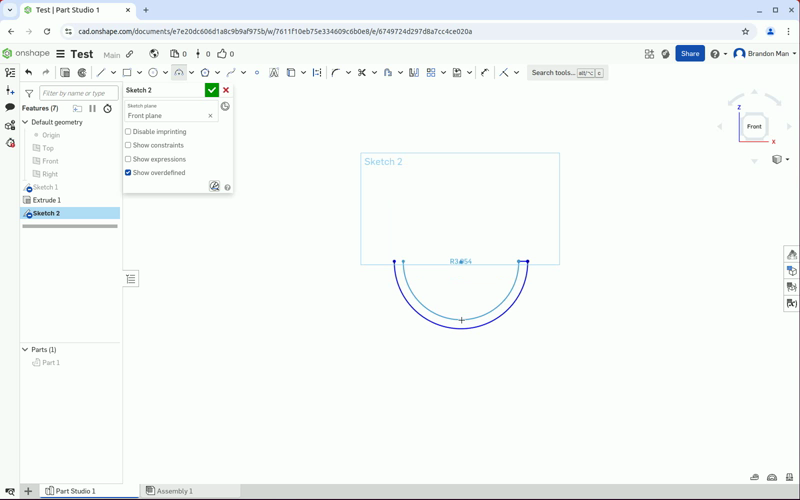
scroll(6)
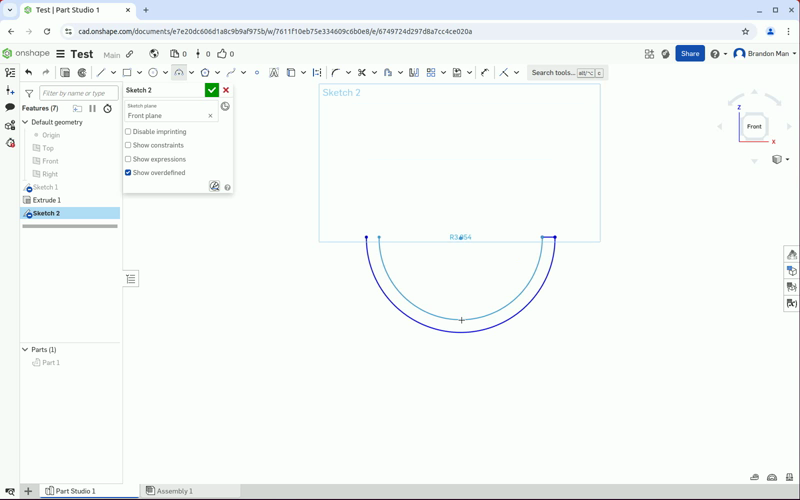
scroll(6)
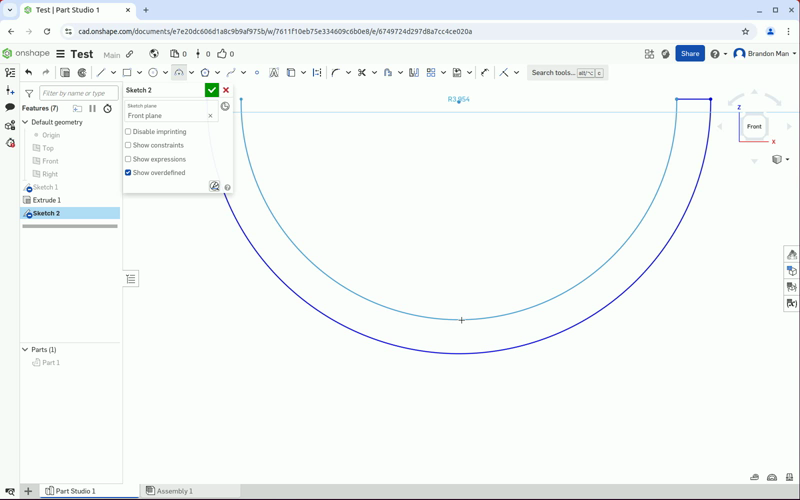
click(461, 319)
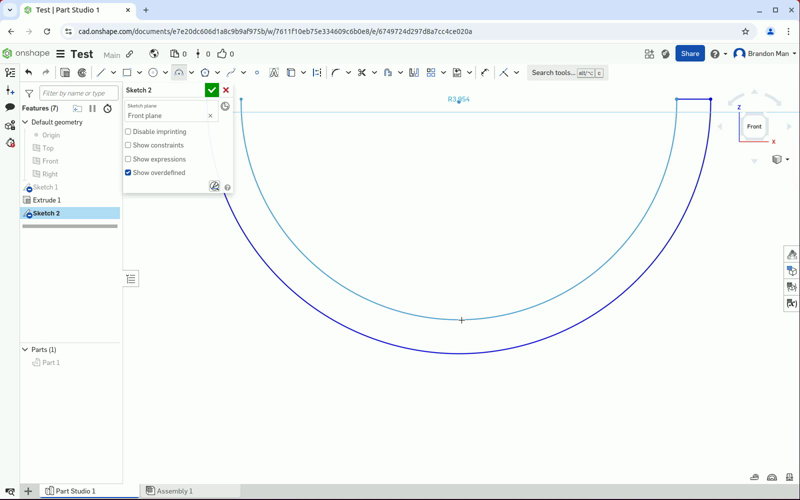
scroll(-6)
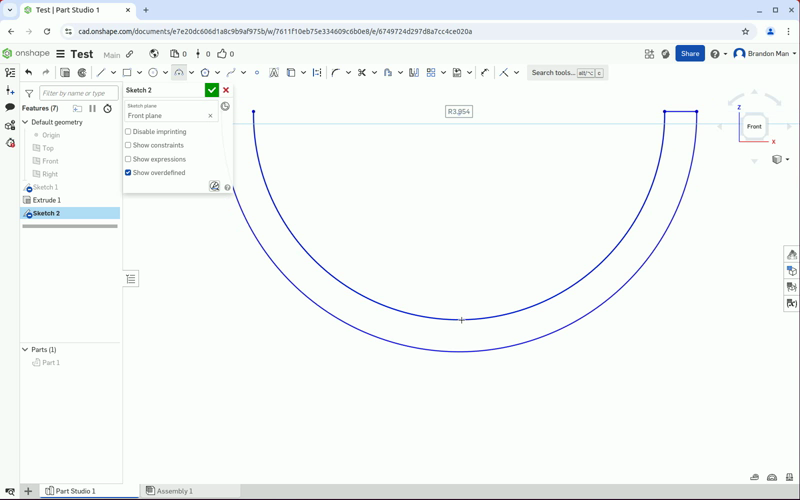
scroll(-6)
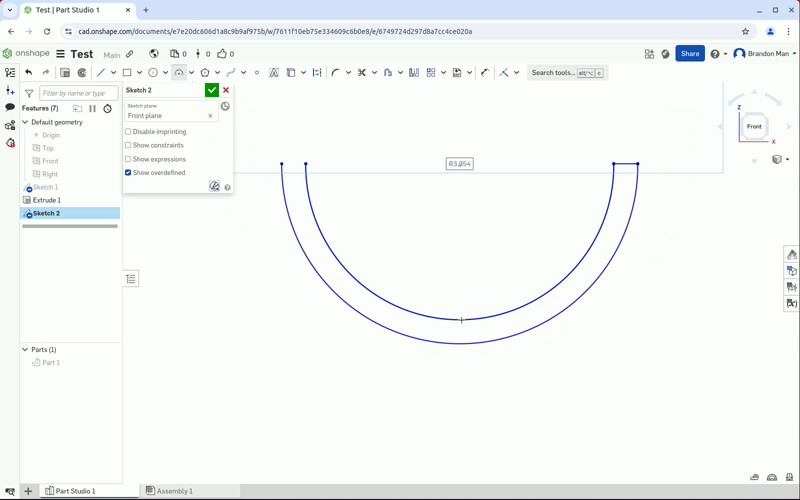
scroll(-6)
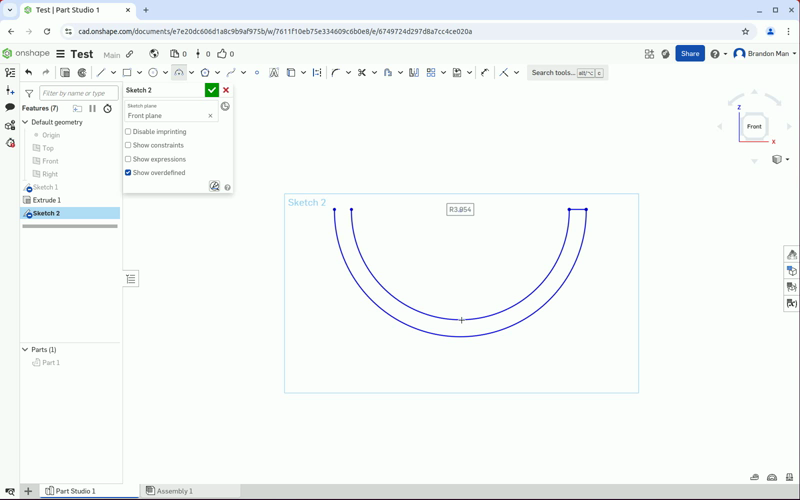
scroll(-6)
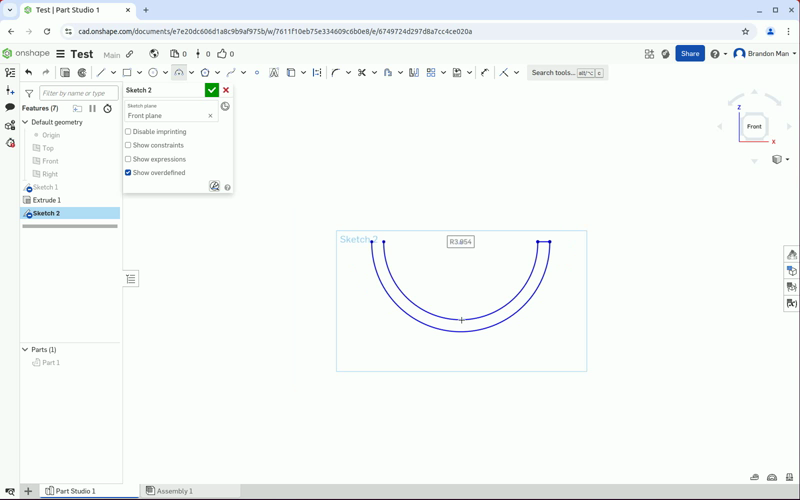
scroll(-6)
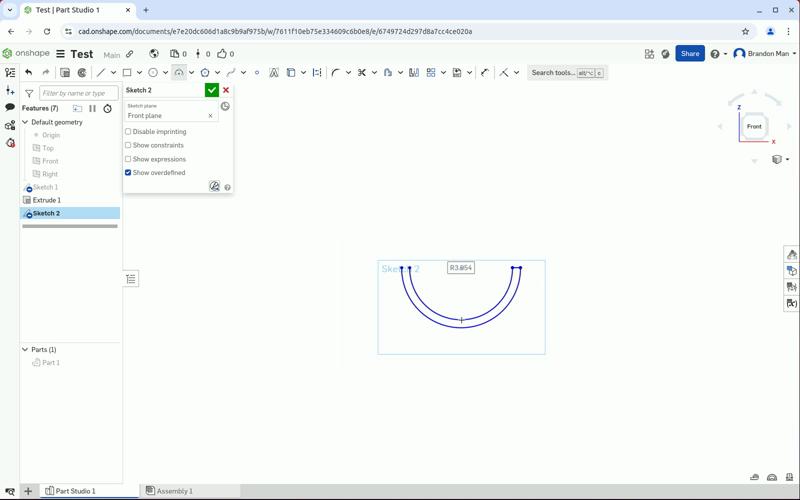
scroll(-6)
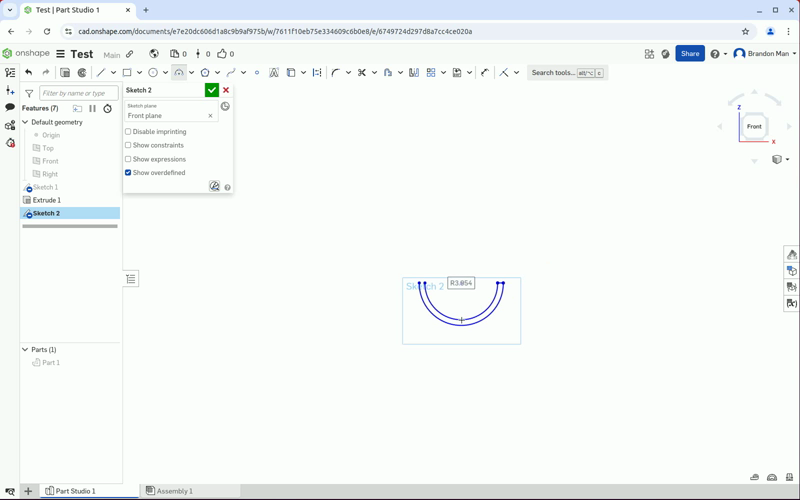
scroll(-6)
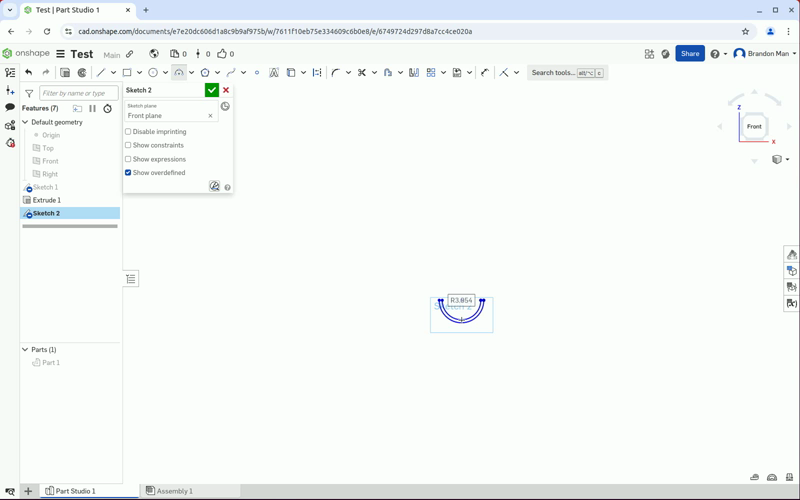
key_up(shift)
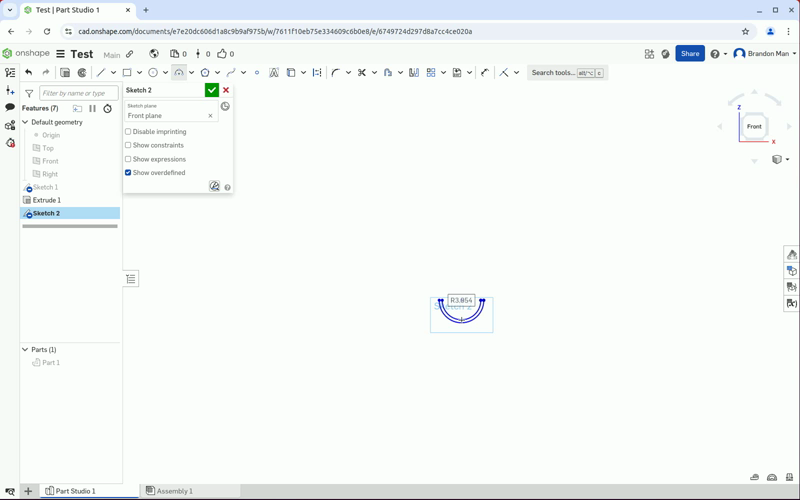
key(esc)
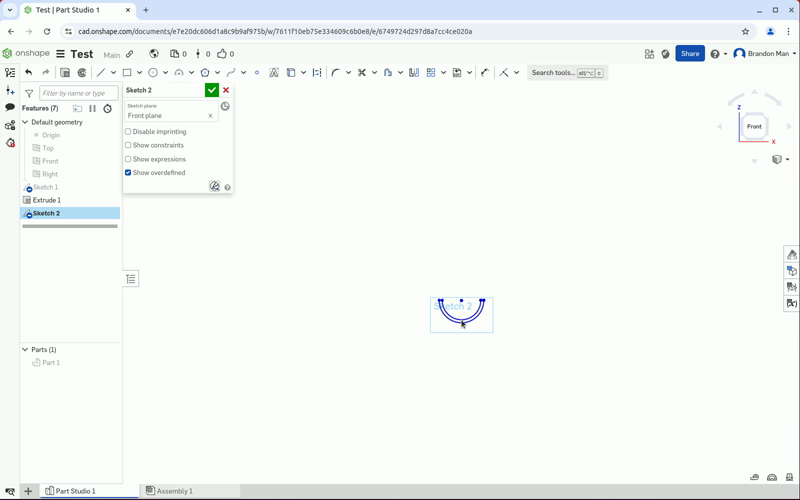
key(l)
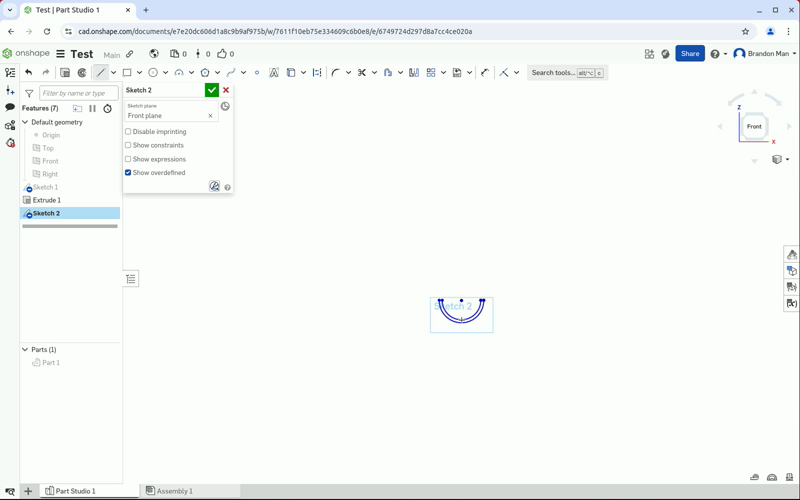
mouse_move(442, 300)
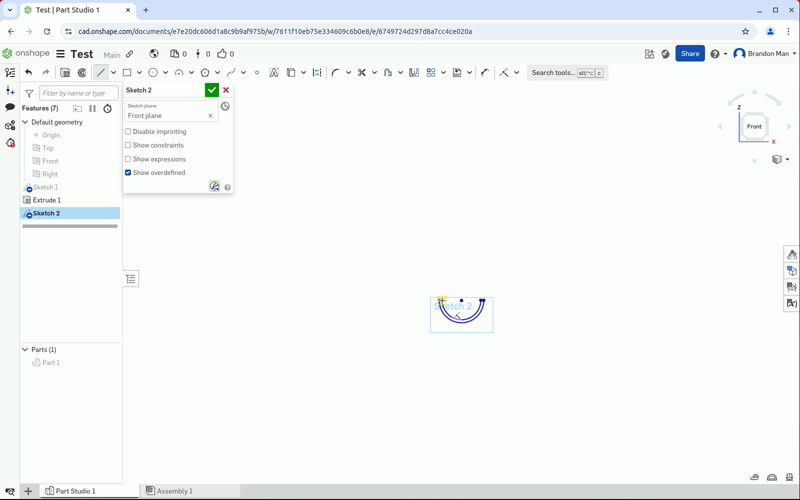
scroll(6)
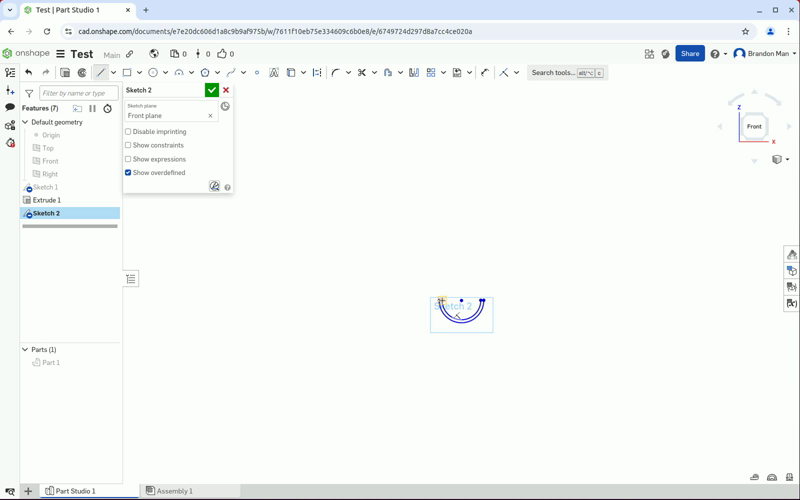
scroll(6)
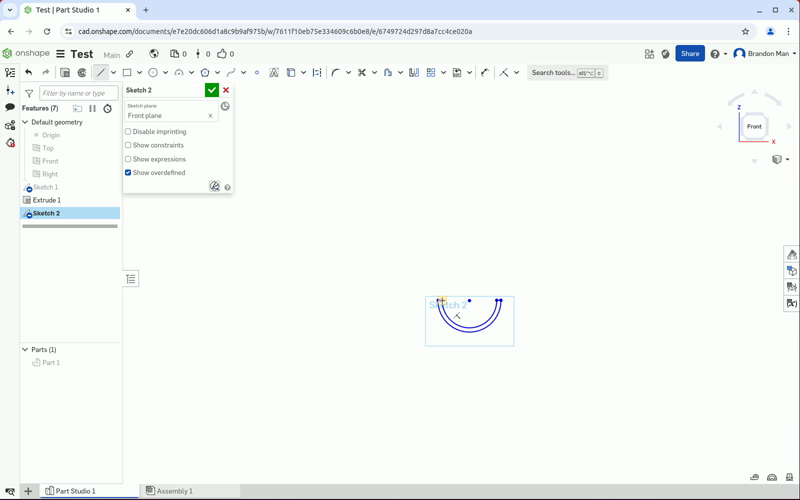
scroll(6)
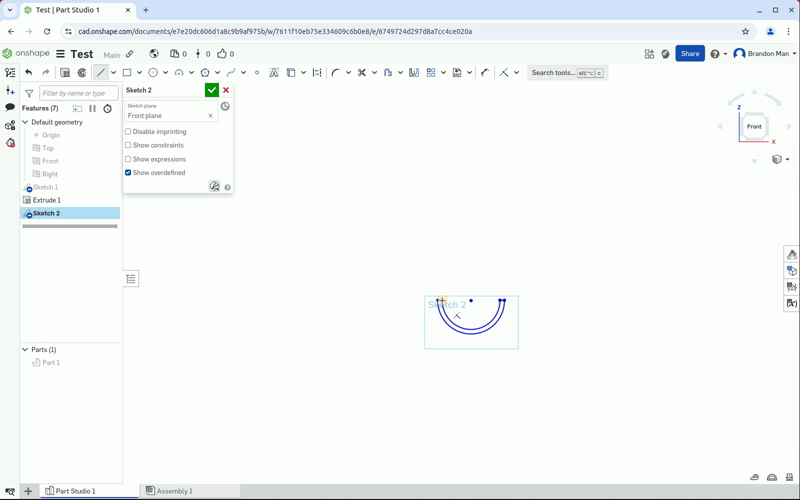
scroll(6)
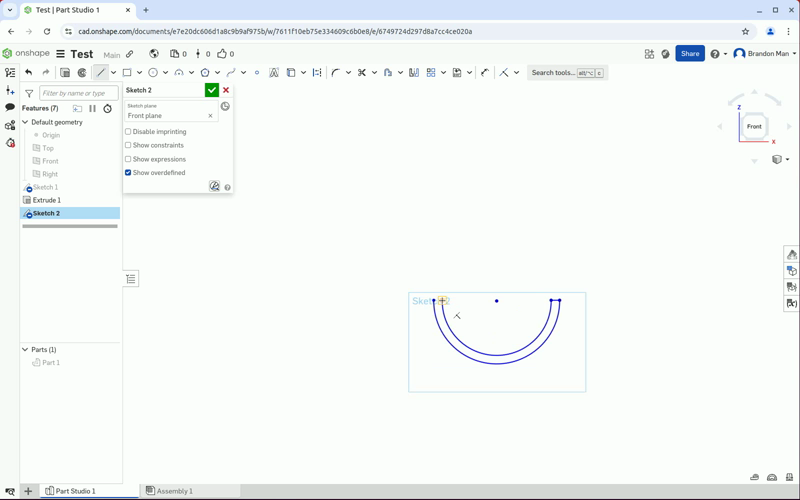
scroll(6)
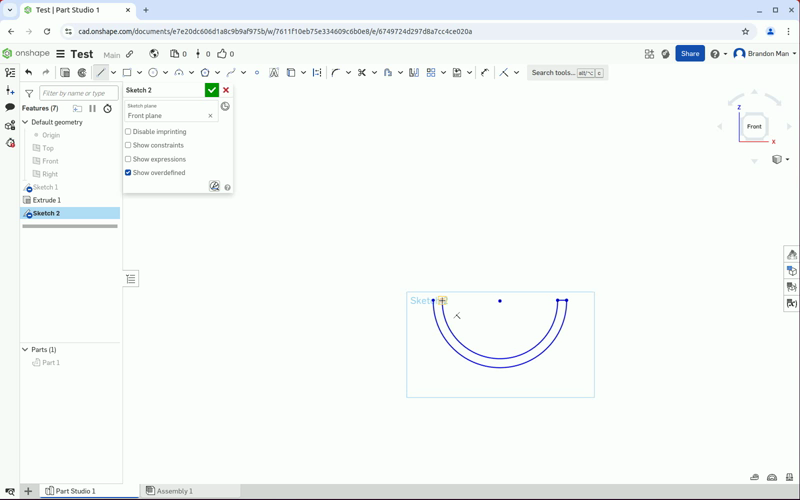
scroll(6)
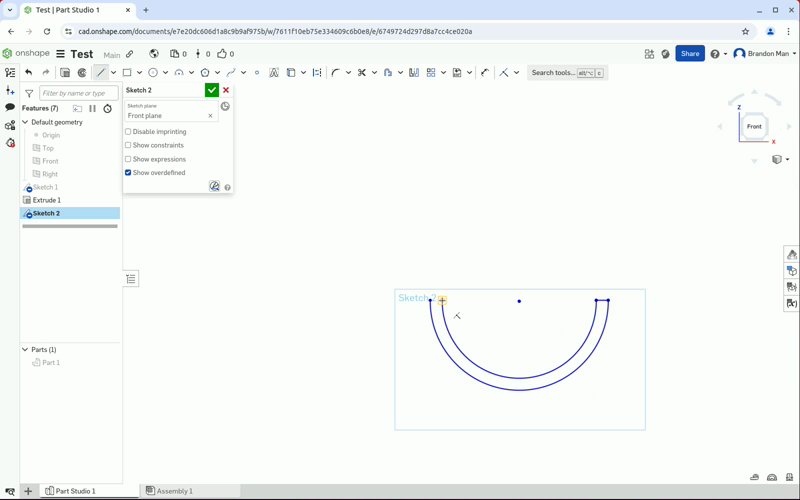
scroll(6)
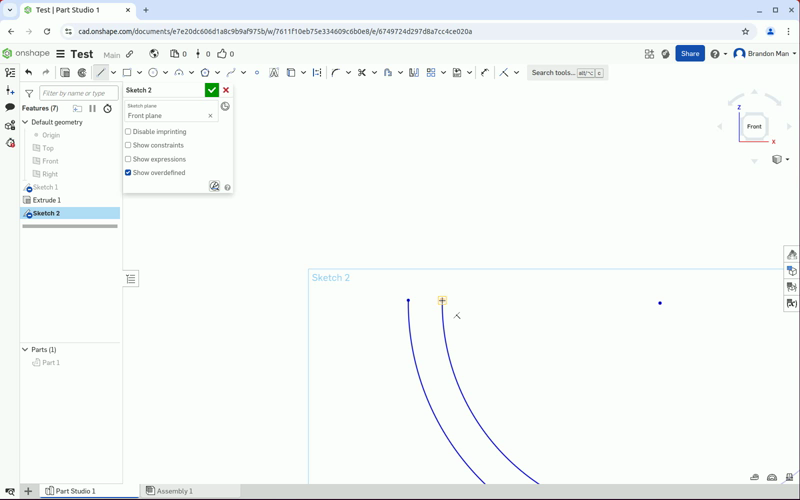
click(442, 300)
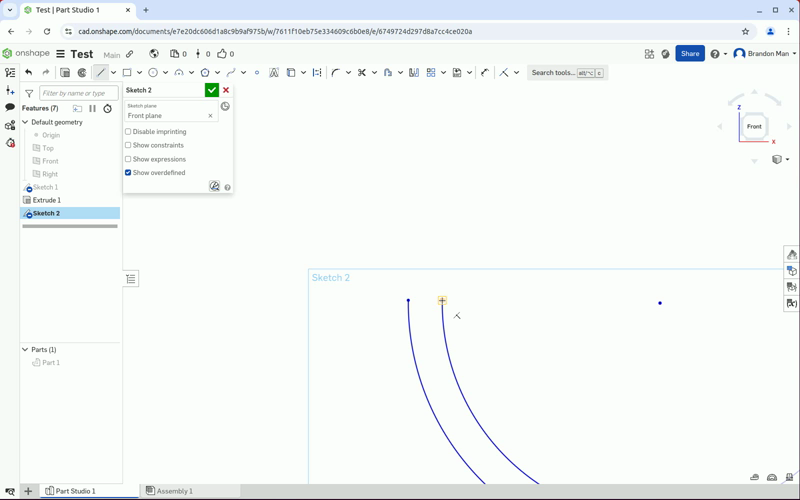
scroll(-6)
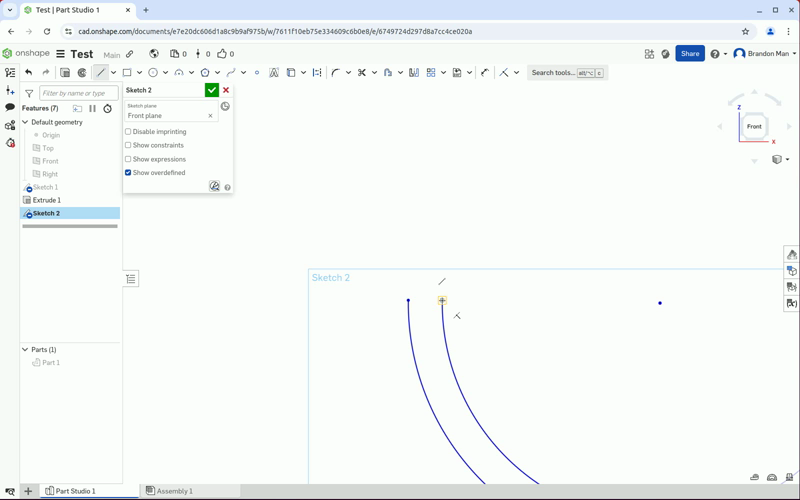
scroll(-6)
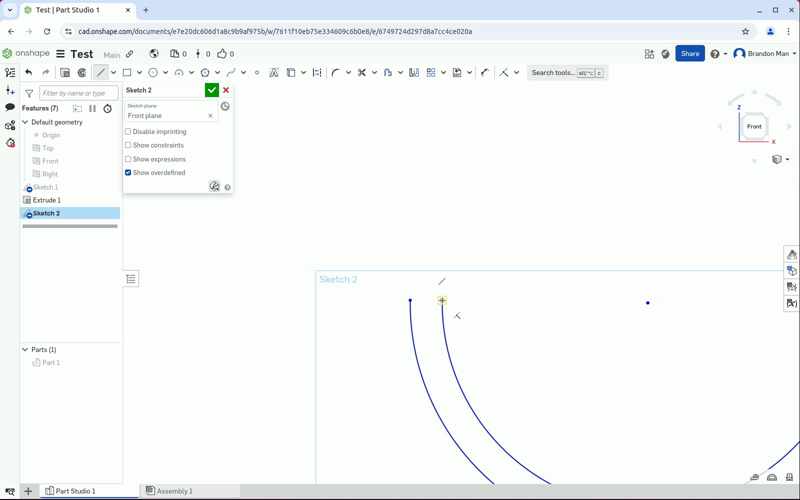
scroll(-6)
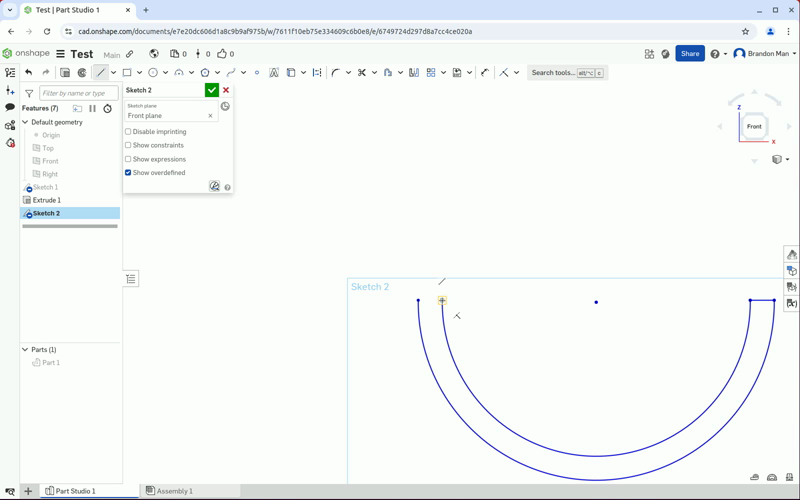
scroll(-6)
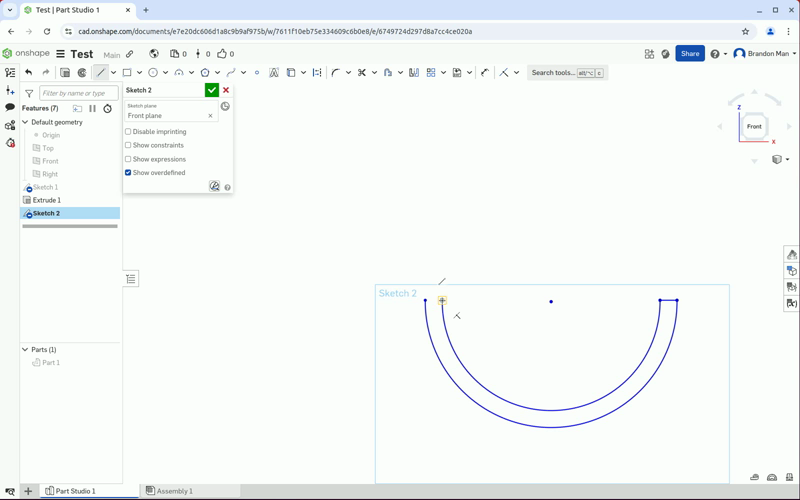
scroll(-6)
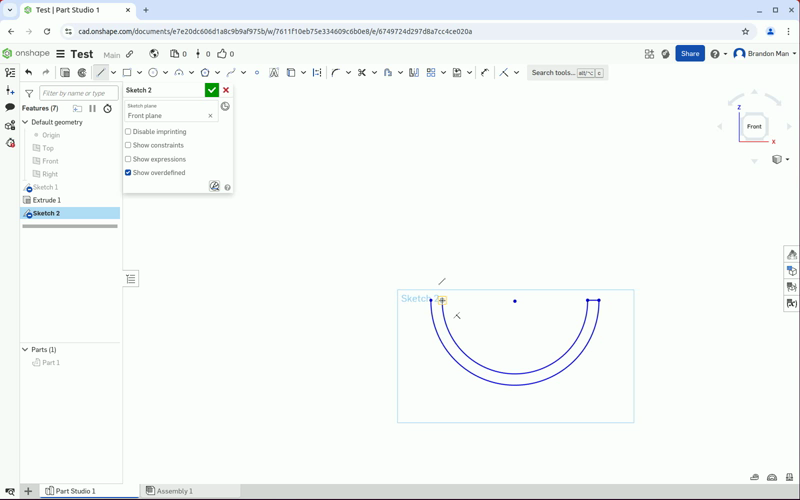
scroll(-6)
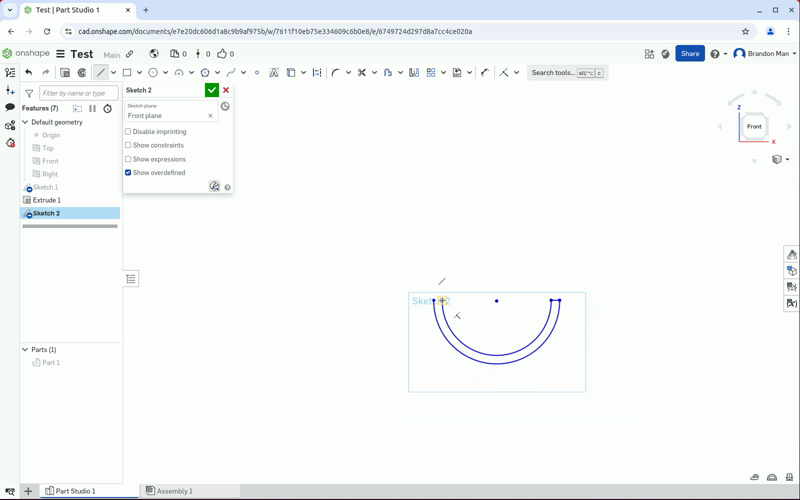
scroll(-6)
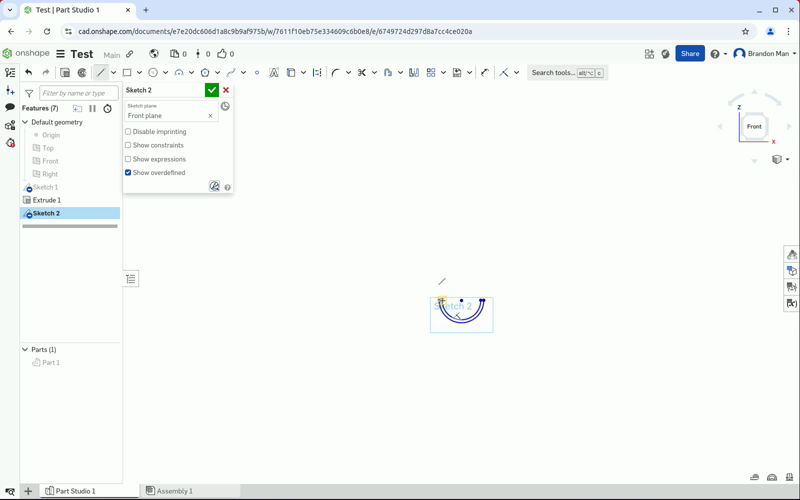
mouse_move(472, 300)
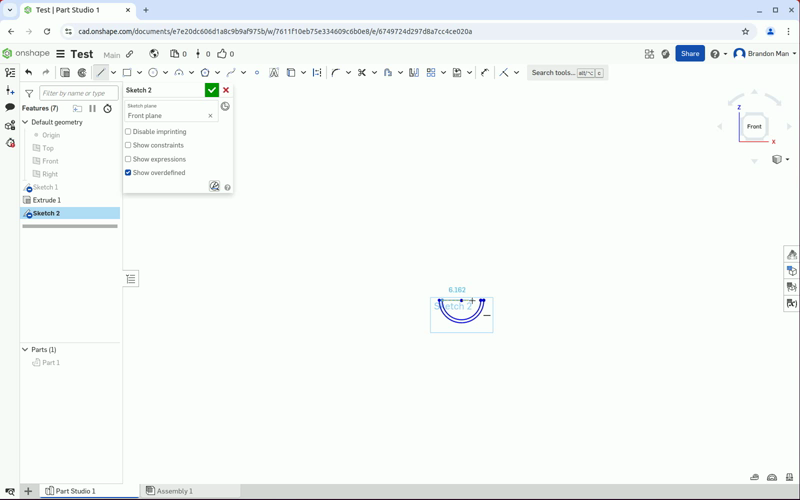
key_down(shift)
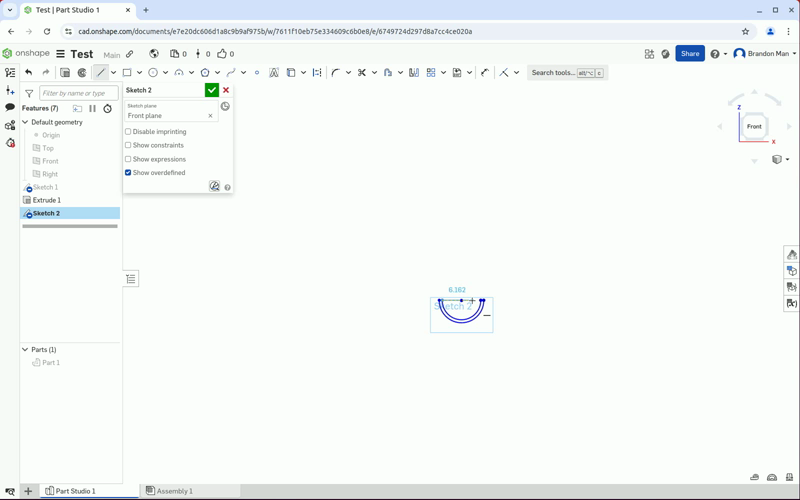
mouse_move(439, 300)
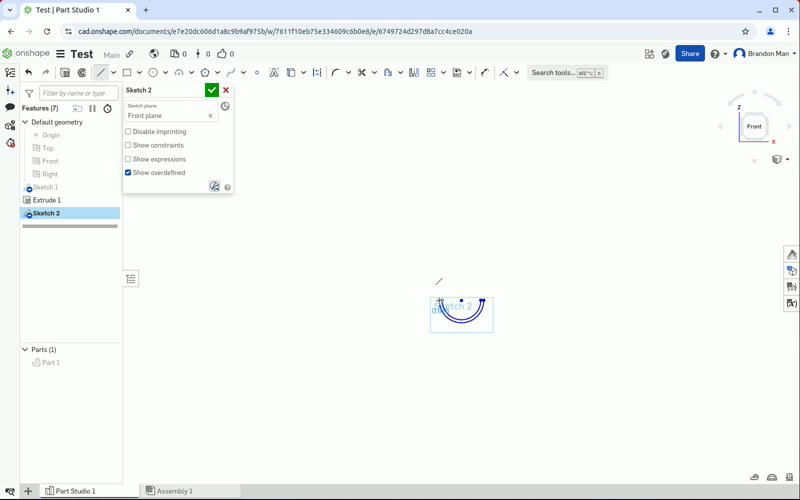
scroll(6)
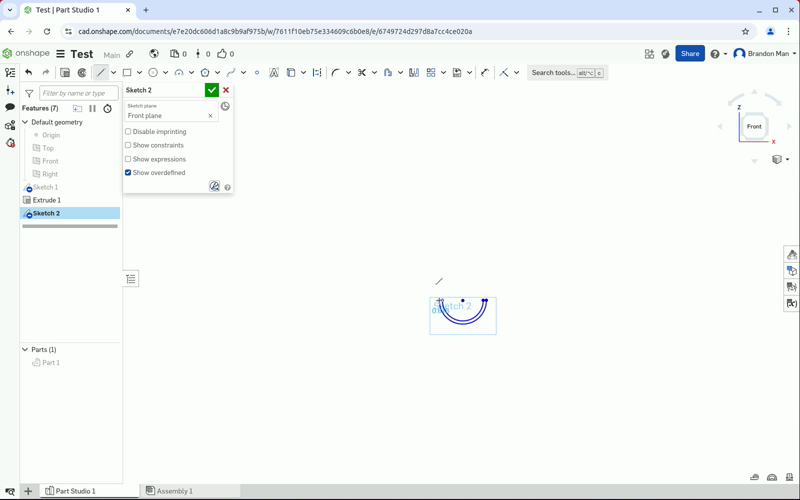
scroll(6)
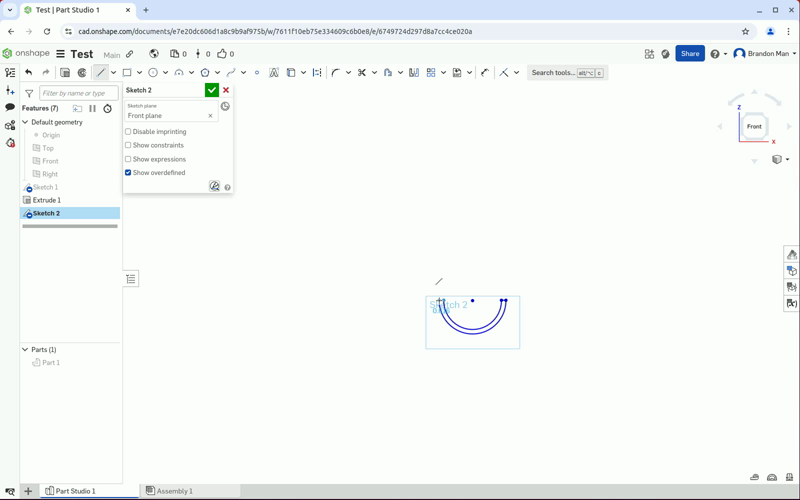
scroll(6)
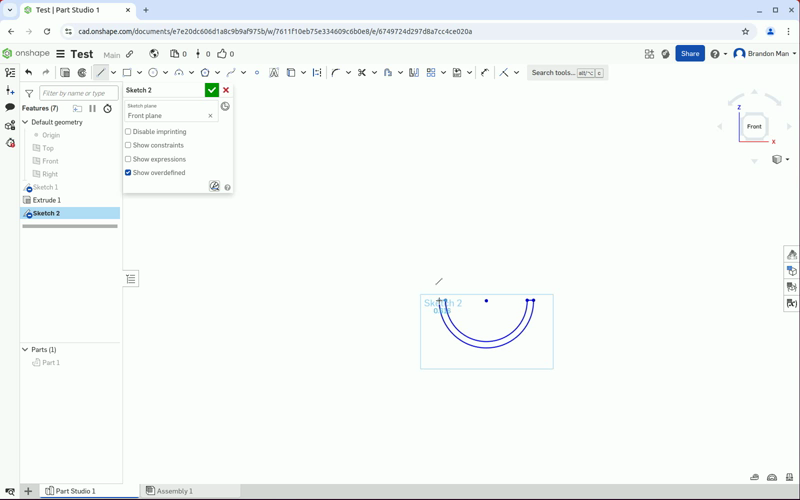
scroll(6)
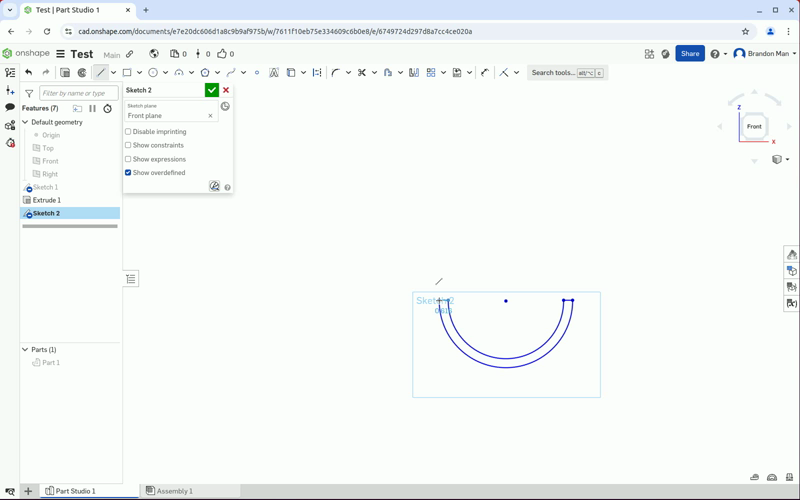
scroll(6)
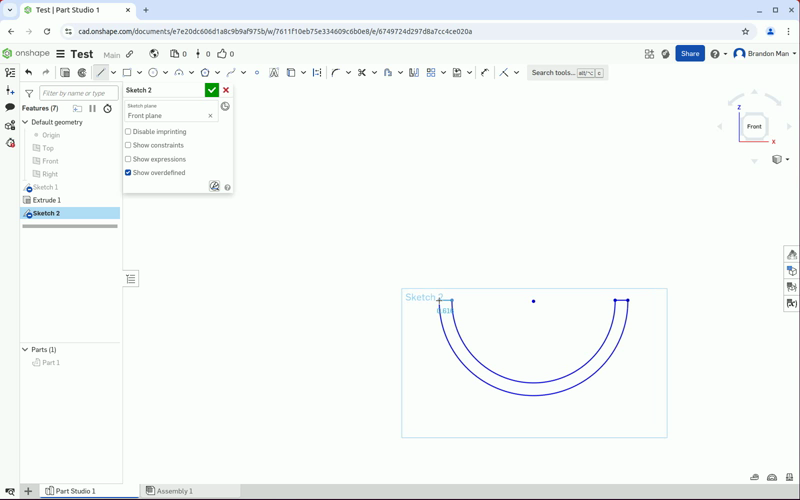
scroll(6)
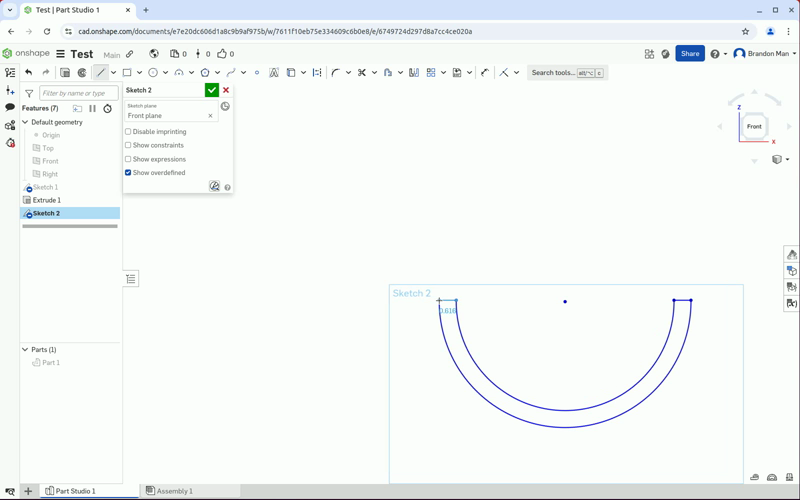
scroll(6)
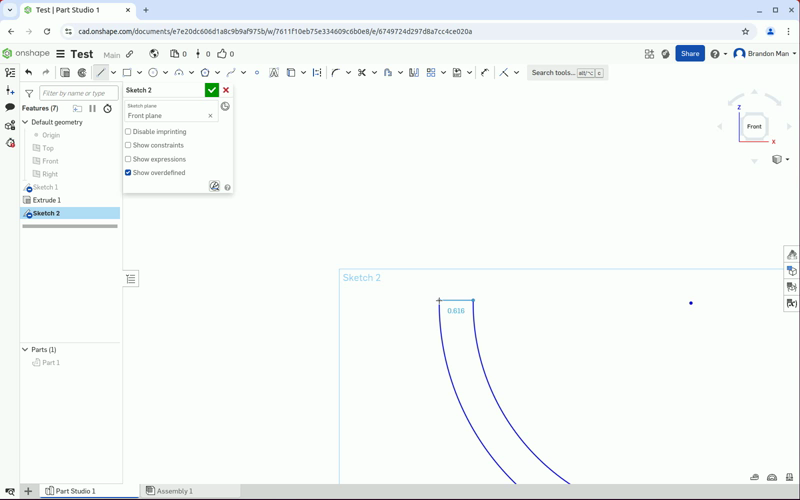
key_up(shift)
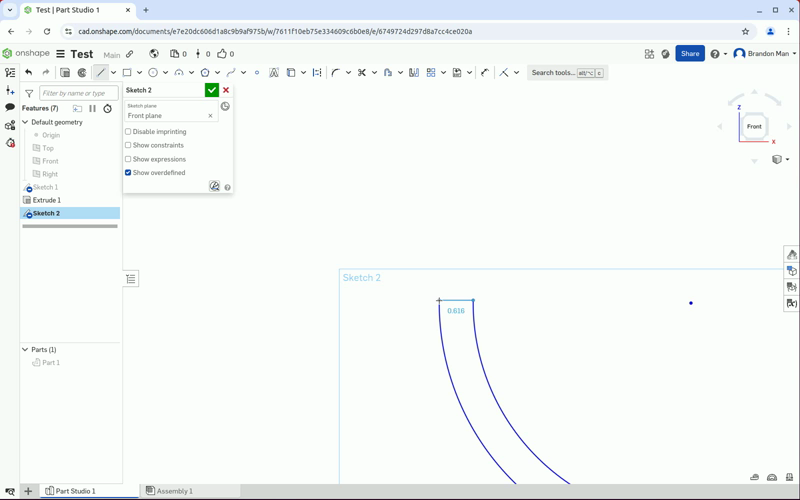
click(439, 300)
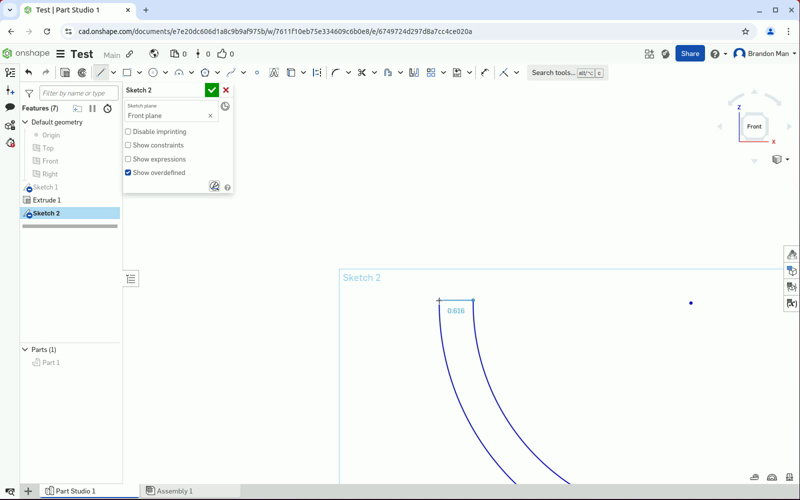
scroll(-6)
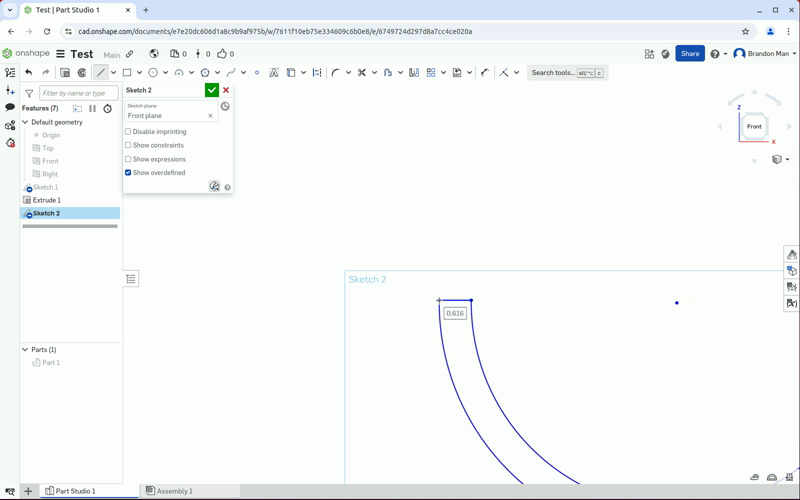
scroll(-6)
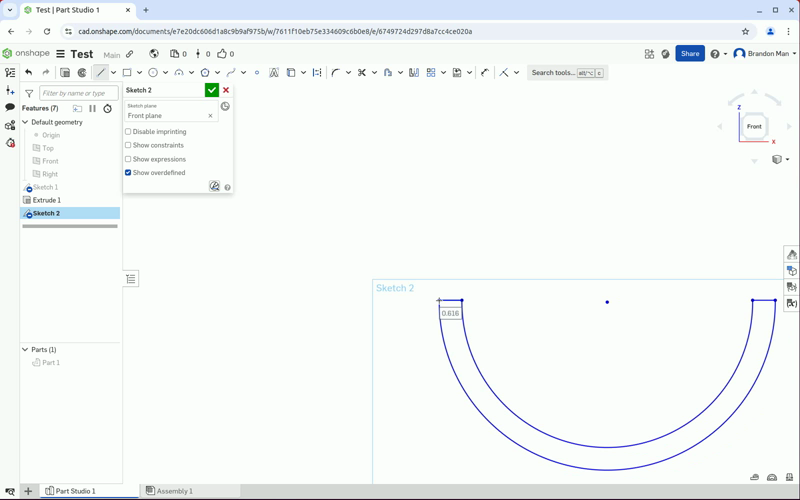
scroll(-6)
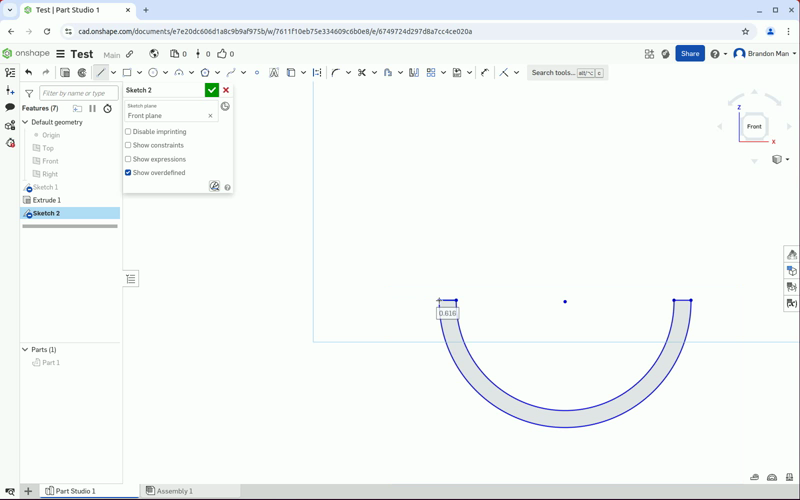
scroll(-6)
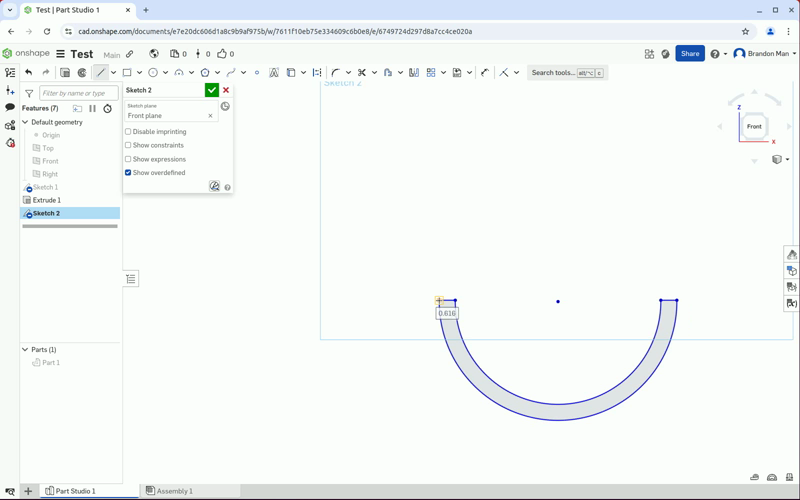
scroll(-6)
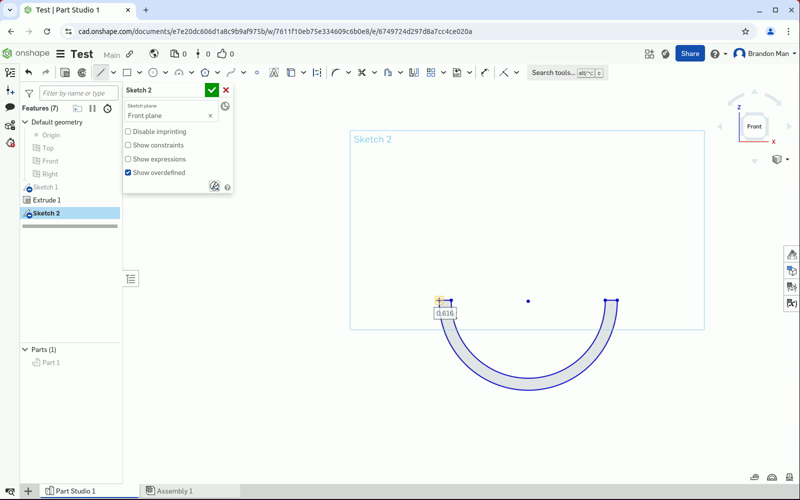
scroll(-6)
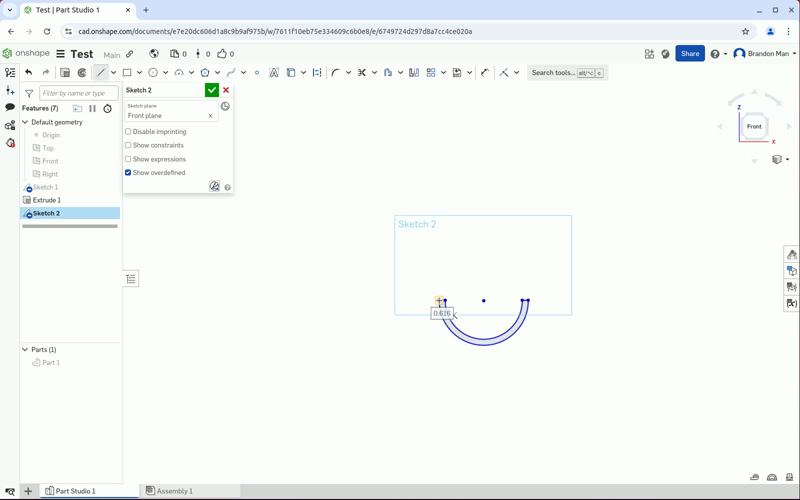
scroll(-6)
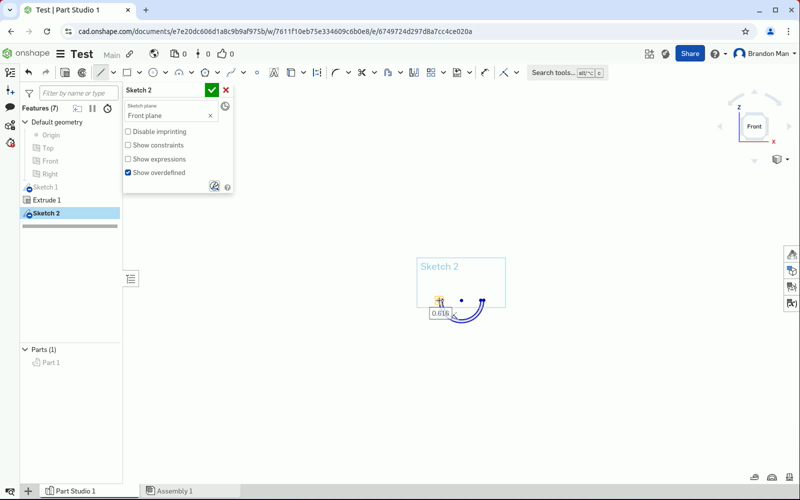
key(esc)
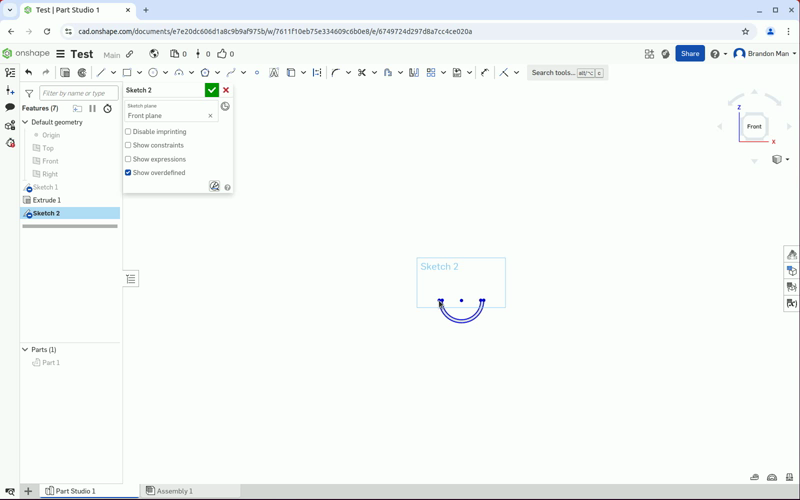
mouse_move(440, 301)
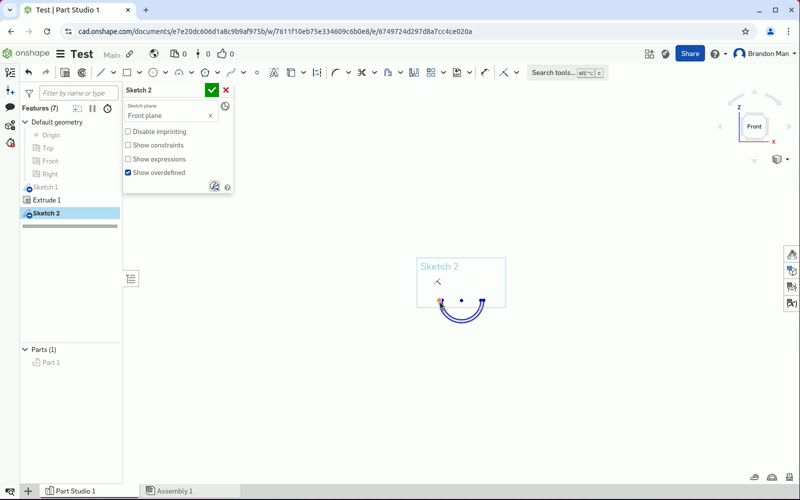
scroll(6)
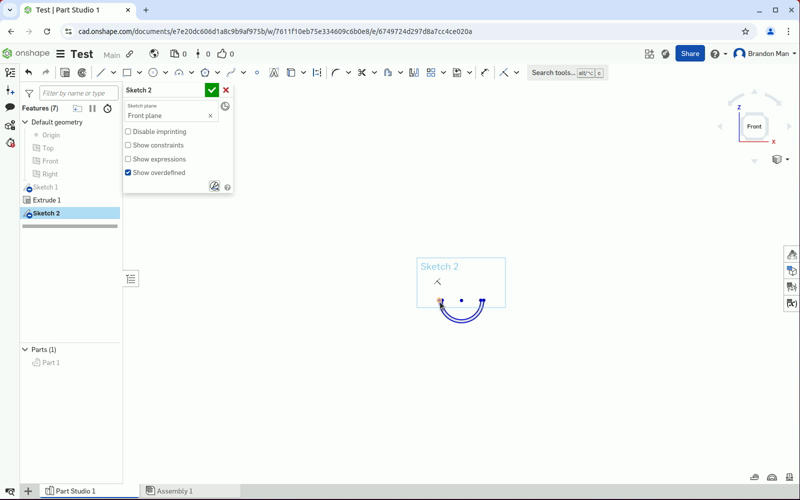
scroll(6)
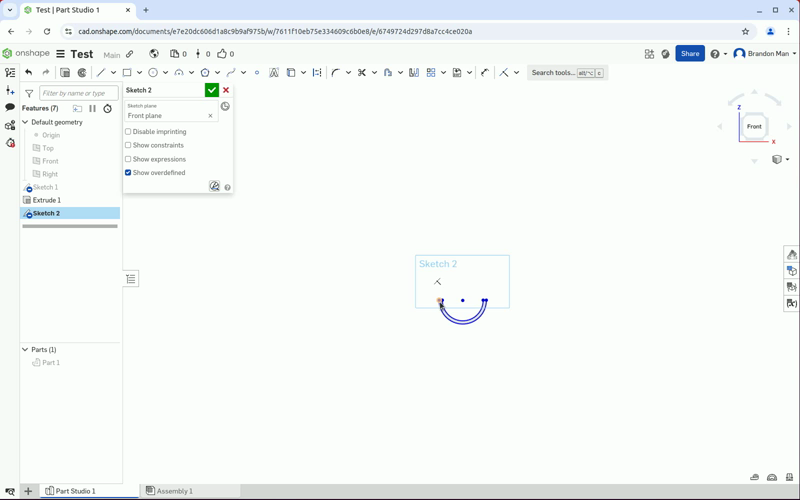
scroll(6)
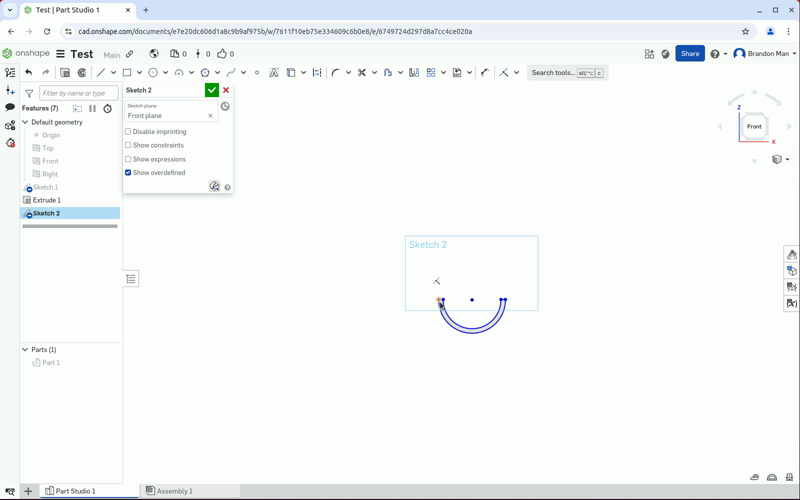
scroll(6)
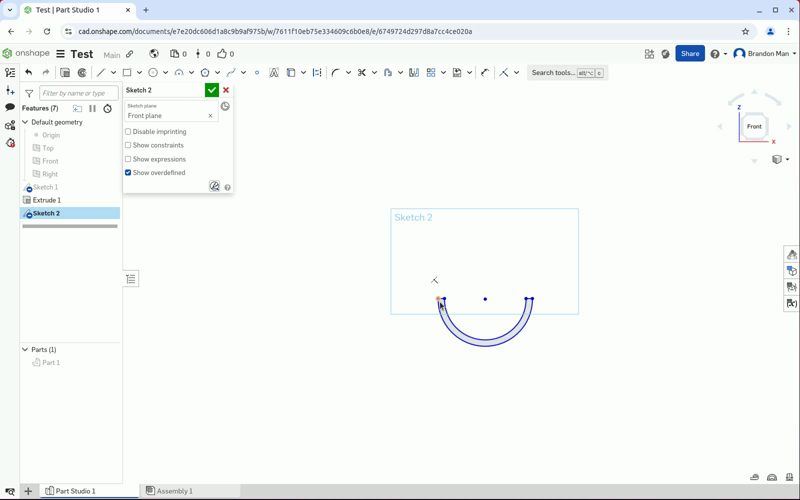
scroll(6)
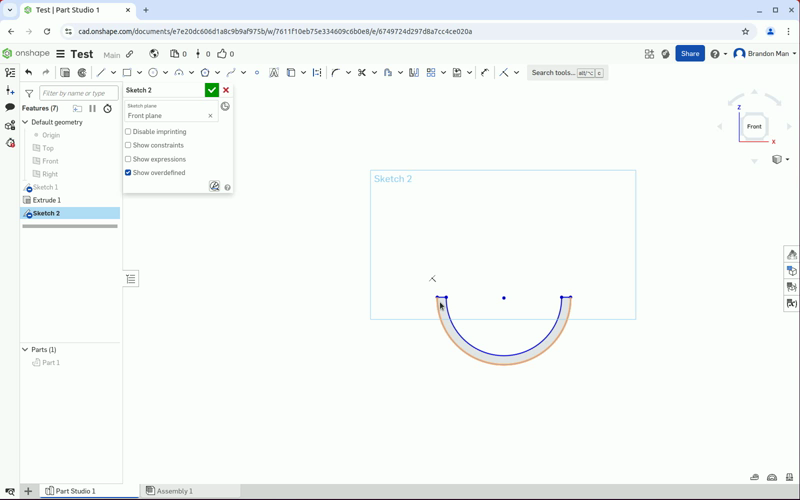
scroll(6)
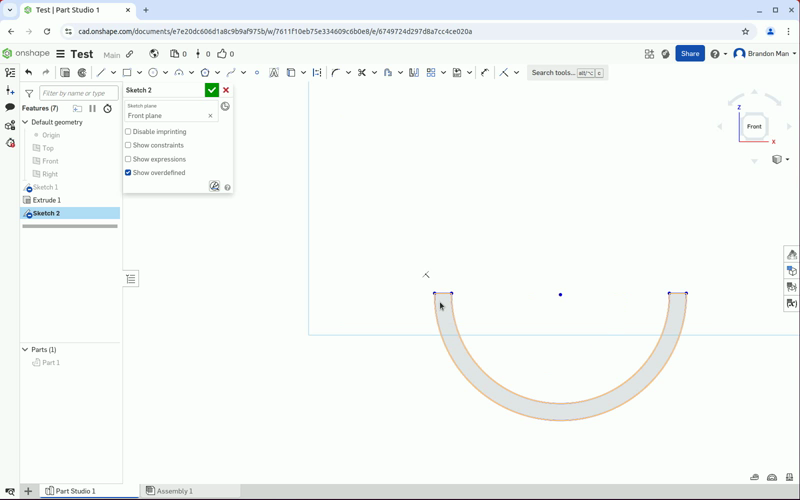
scroll(6)
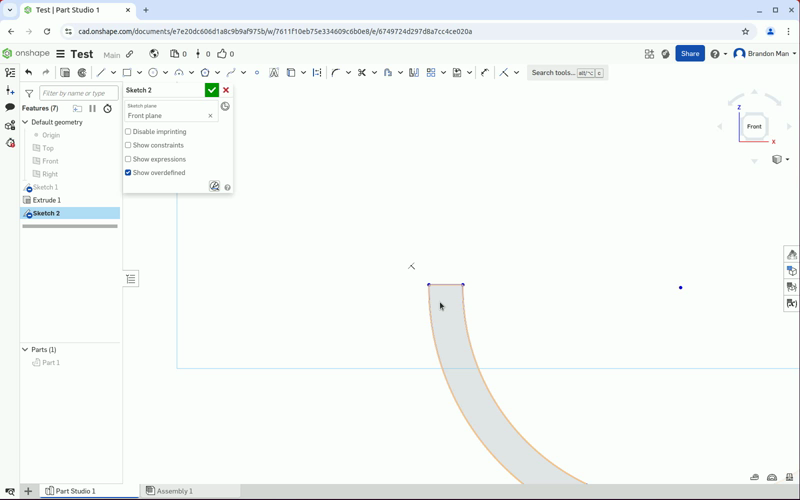
click(440, 301)
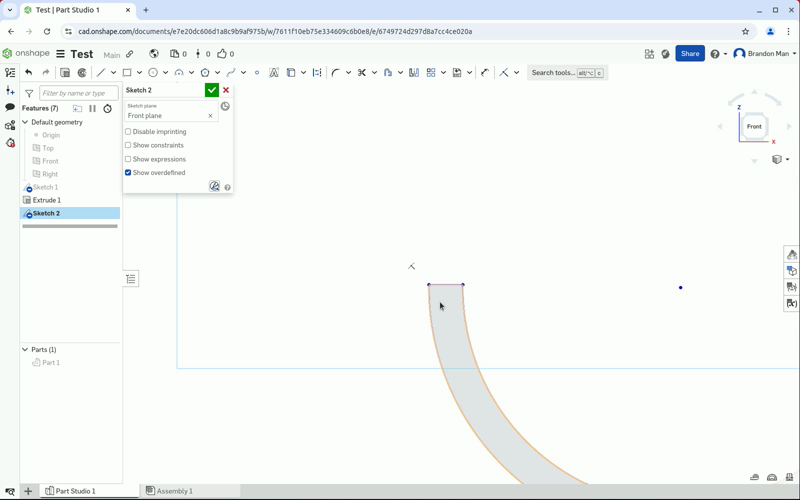
scroll(-6)
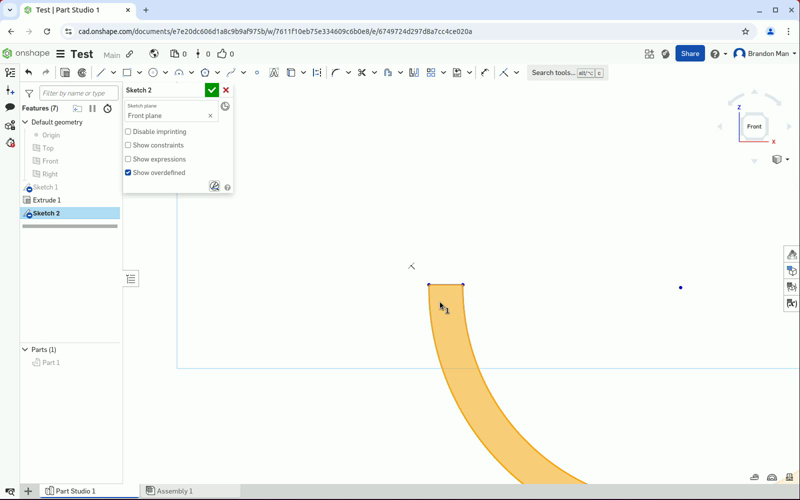
scroll(-6)
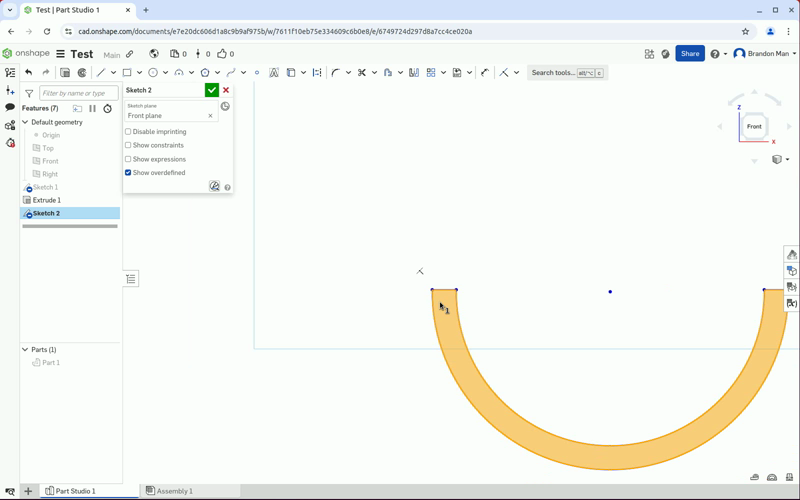
scroll(-6)
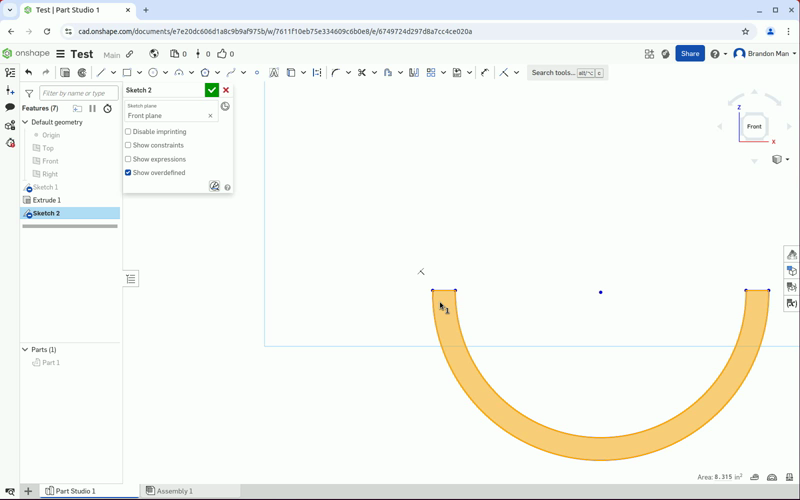
scroll(-6)
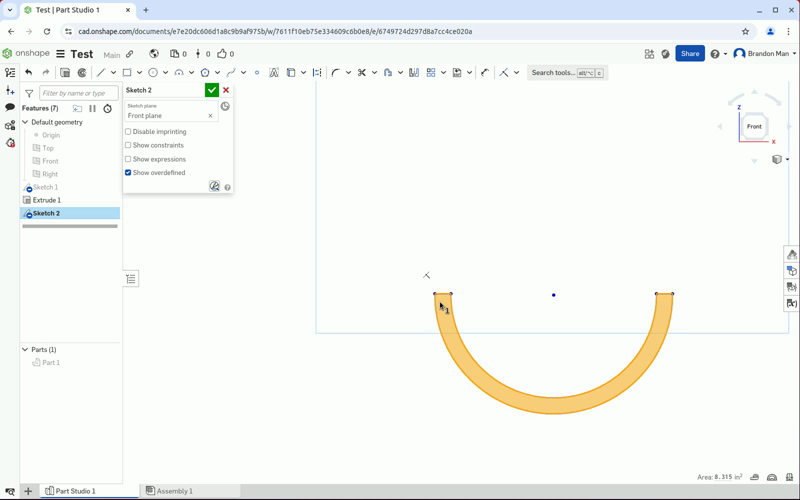
scroll(-6)
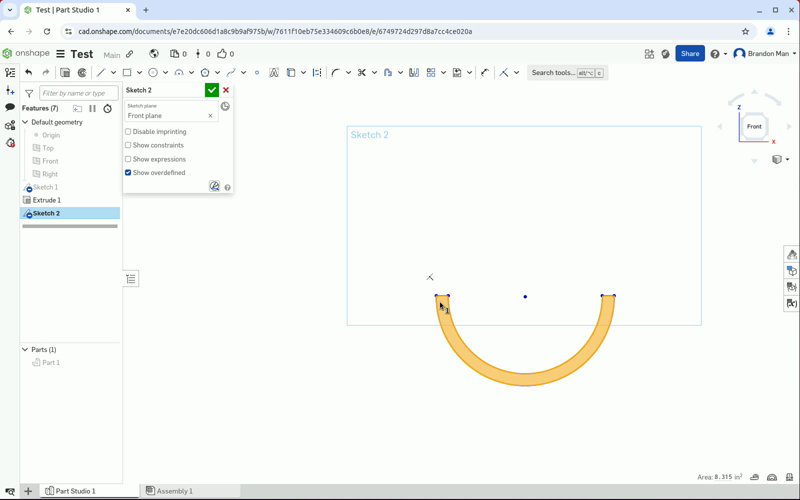
scroll(-6)
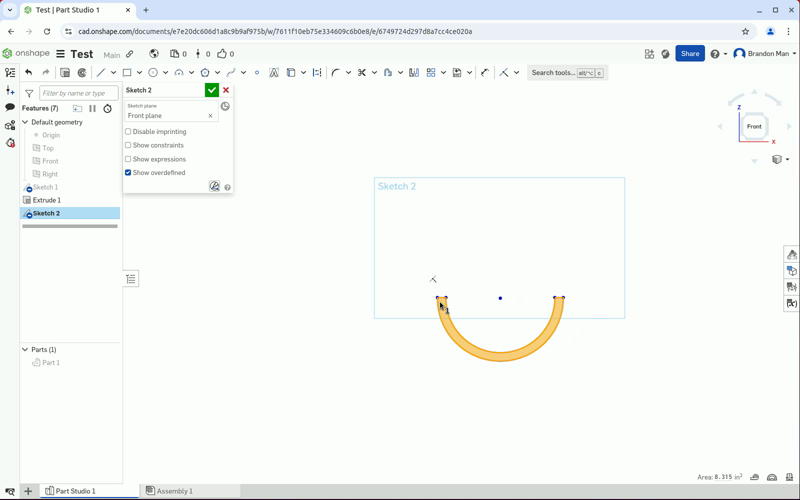
scroll(-6)
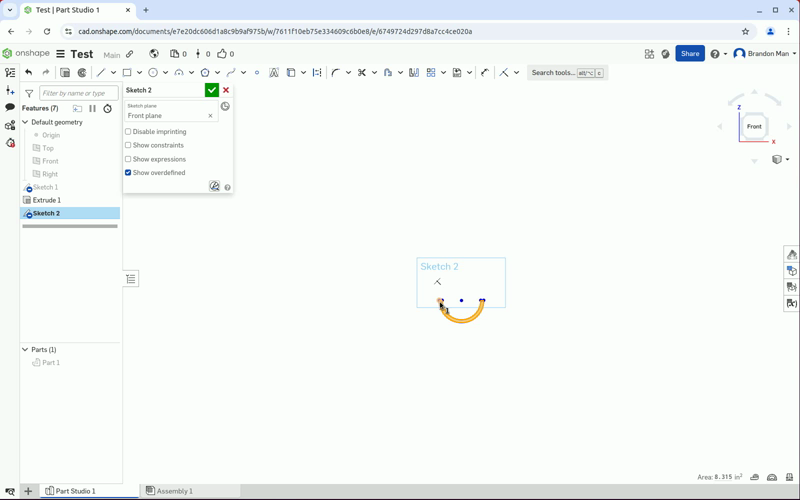
mouse_move(73, 352)
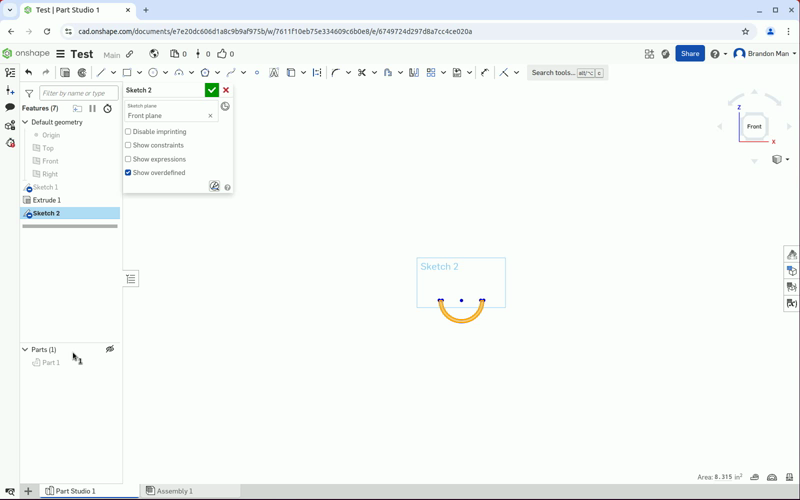
key(shift+y)
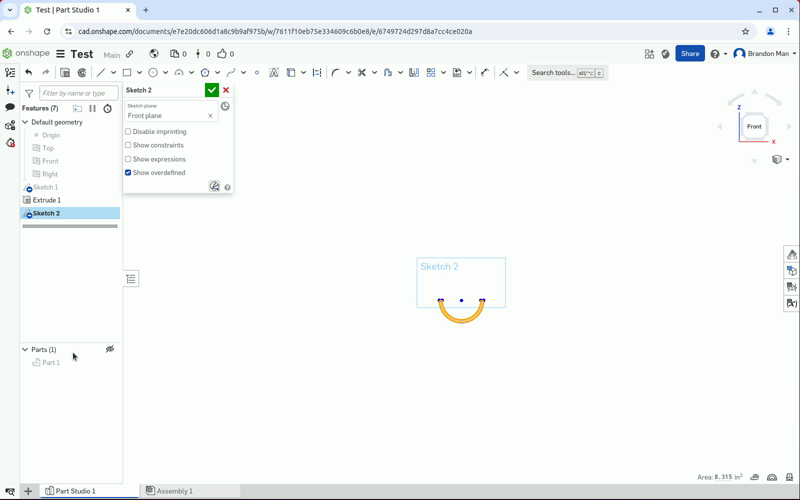
key(shift+e)
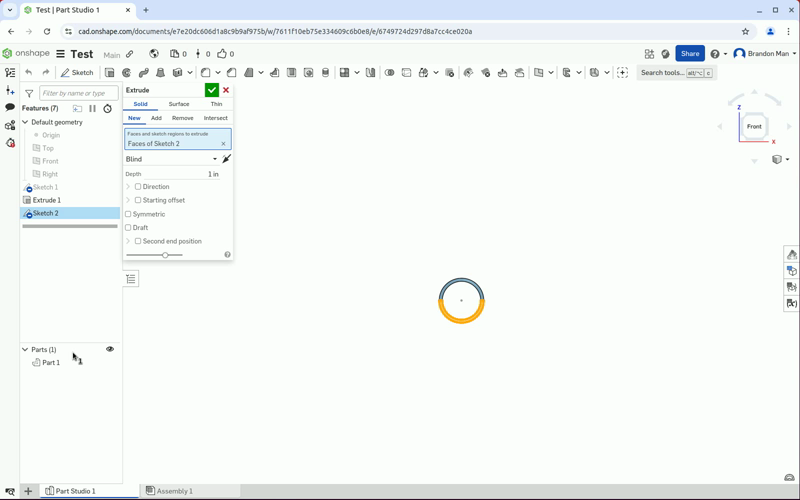
mouse_move(143, 106)
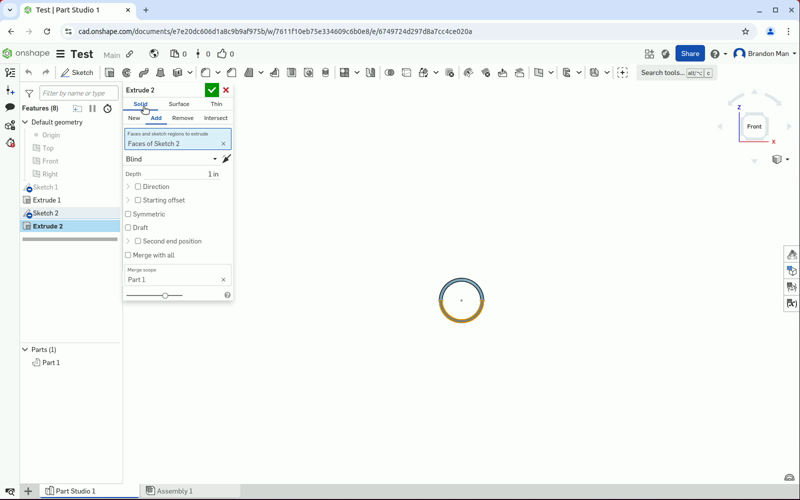
click(143, 106)
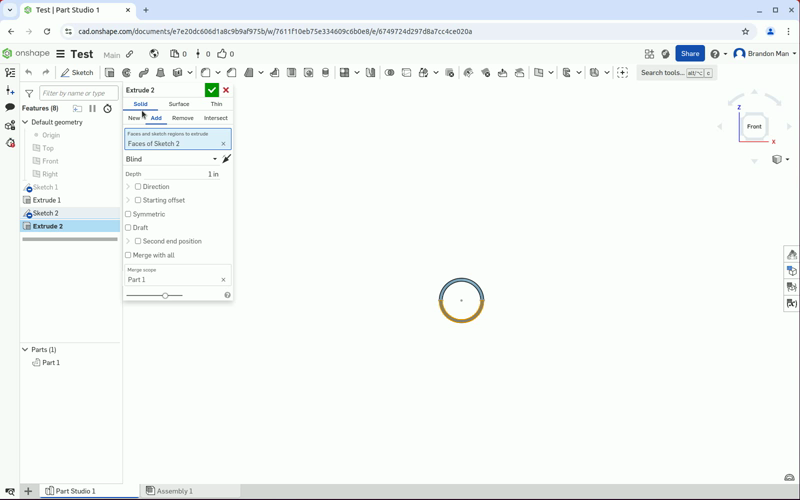
mouse_move(137, 120)
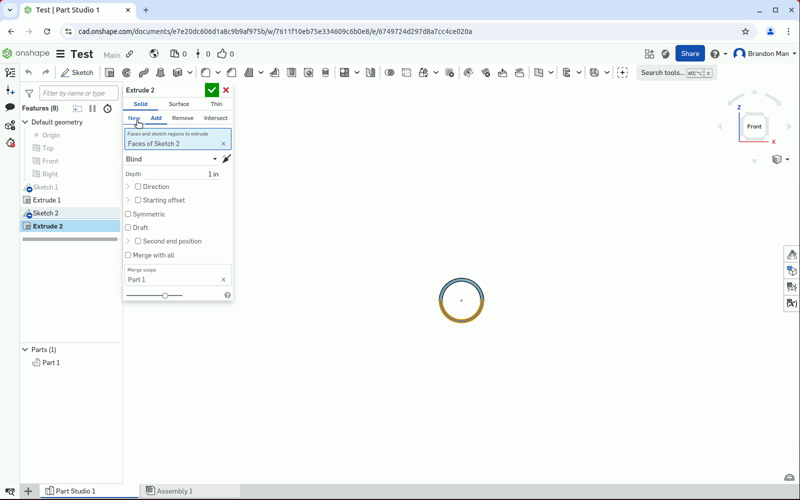
click(137, 120)
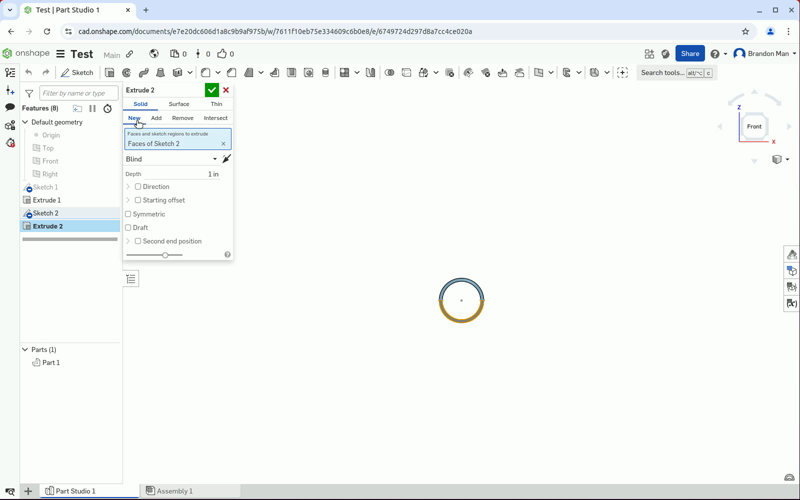
key(tab, 4)
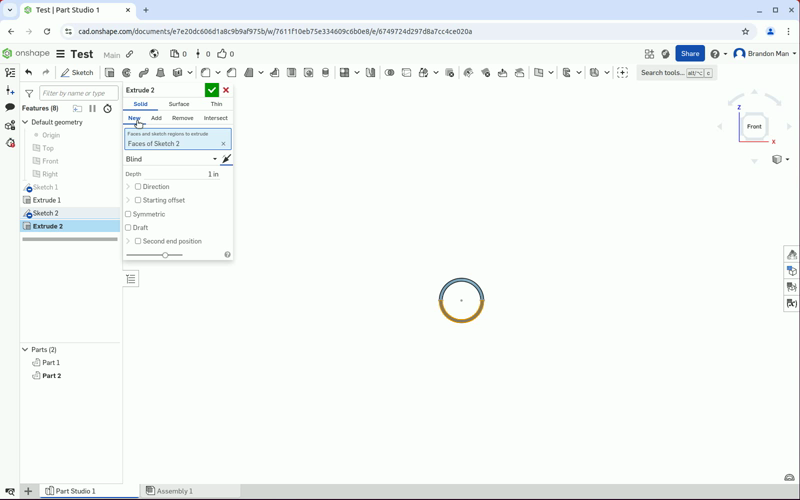
text(3.37)
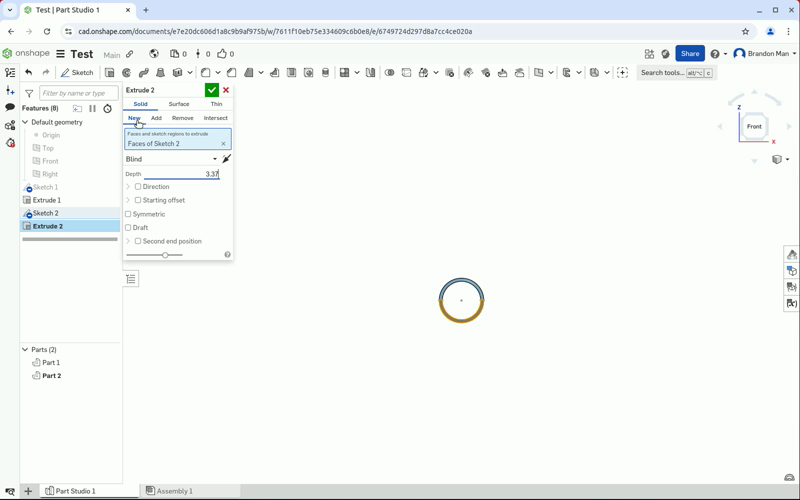
key(tab, 3)
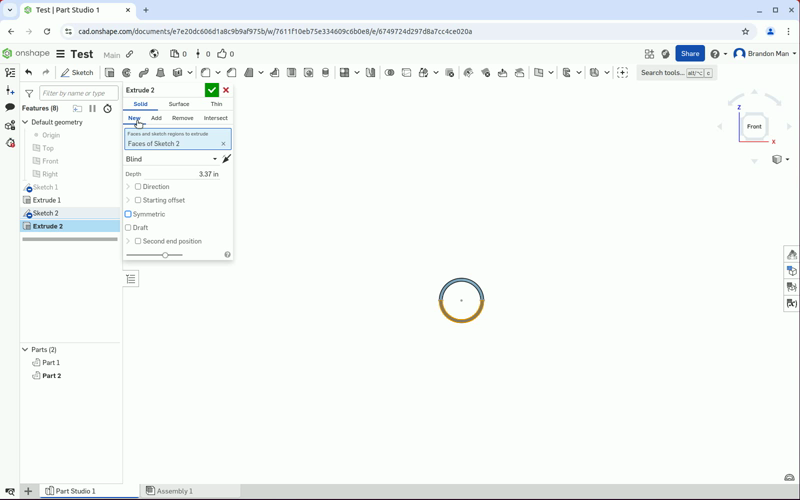
key(space)
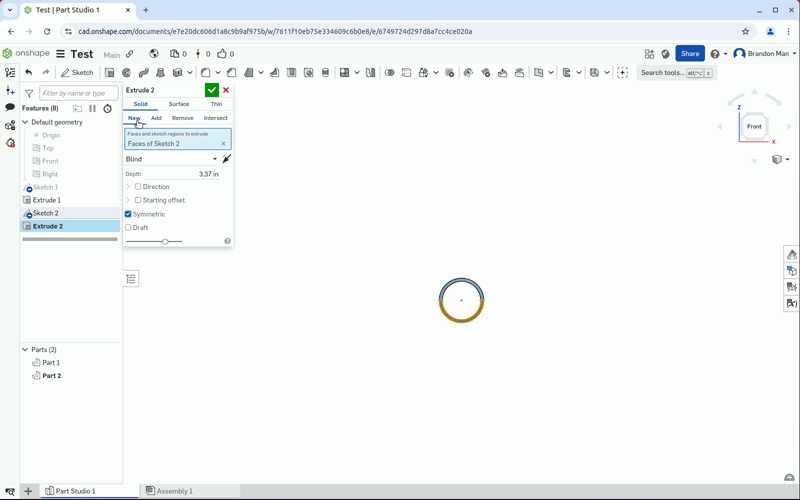
key(enter)
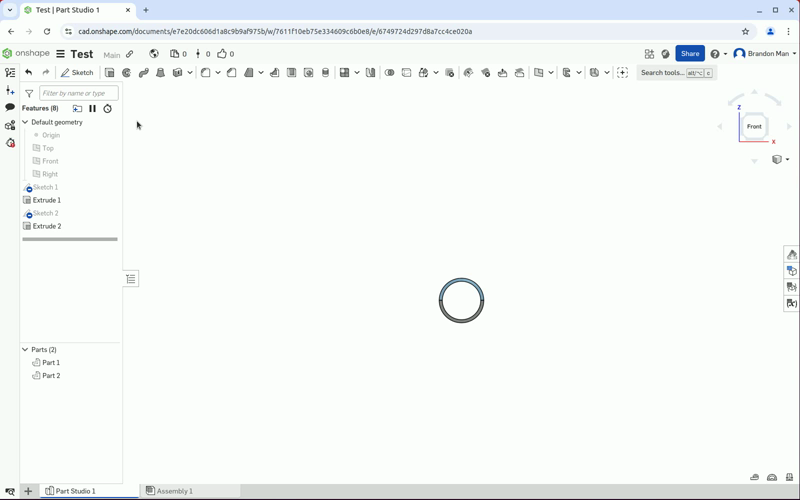
key(shift+h)
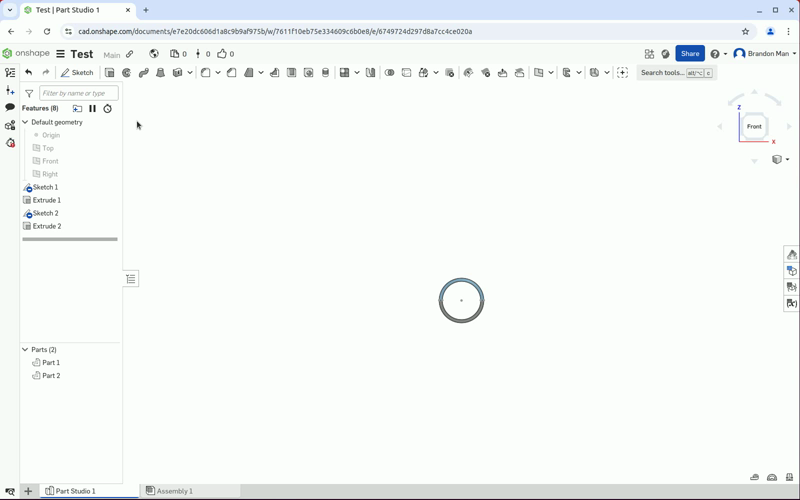
key(shift+h)
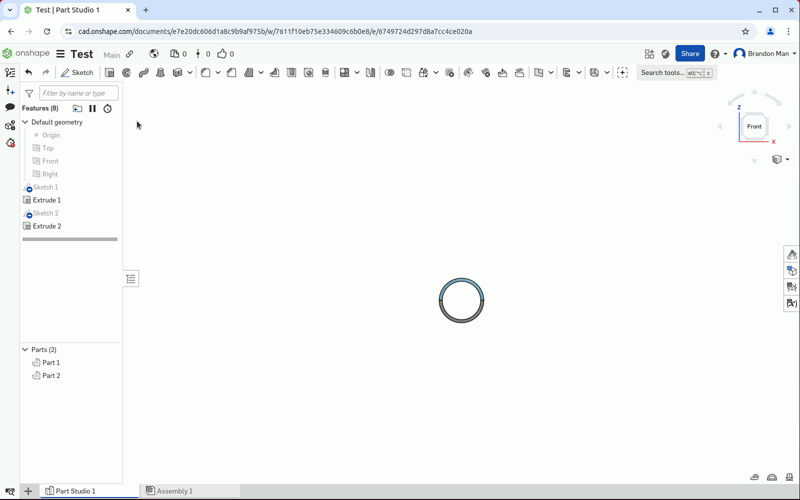
mouse_move(73, 189)
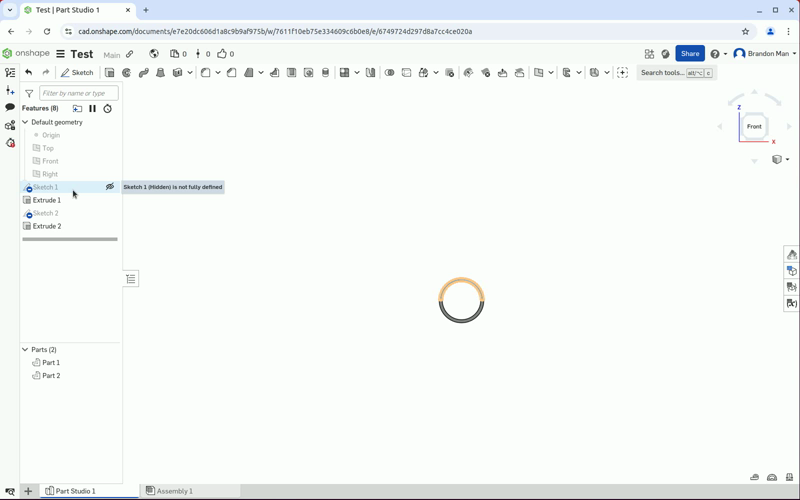
click(73, 189)
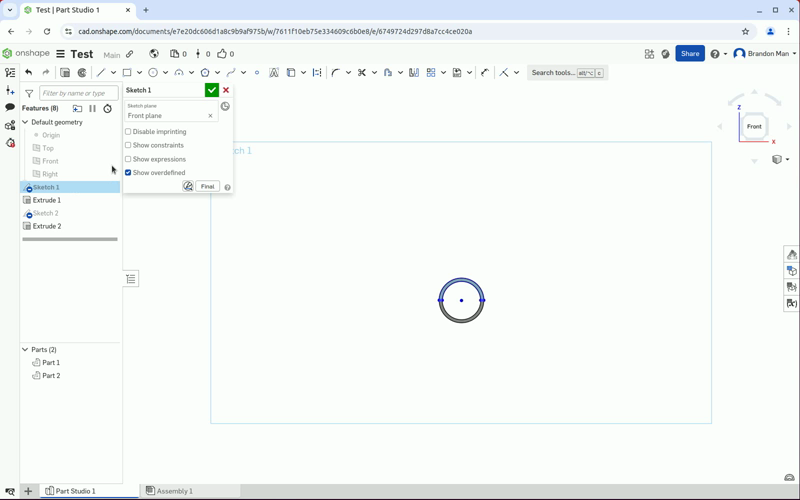
mouse_move(229, 92)
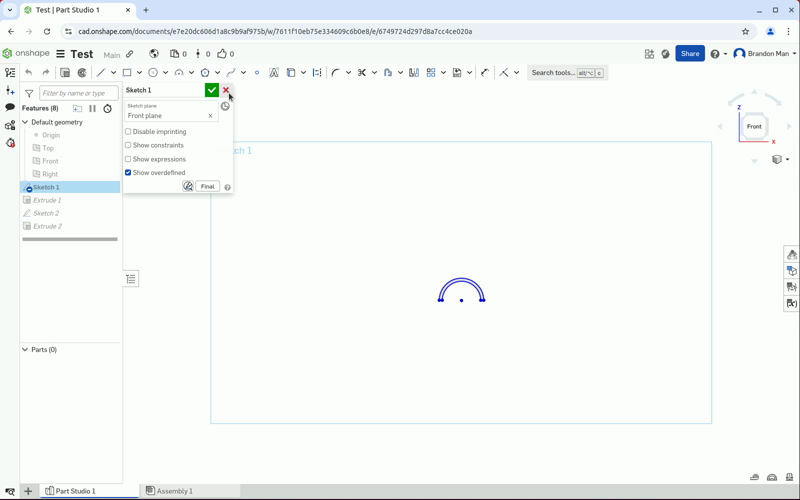
click(229, 92)
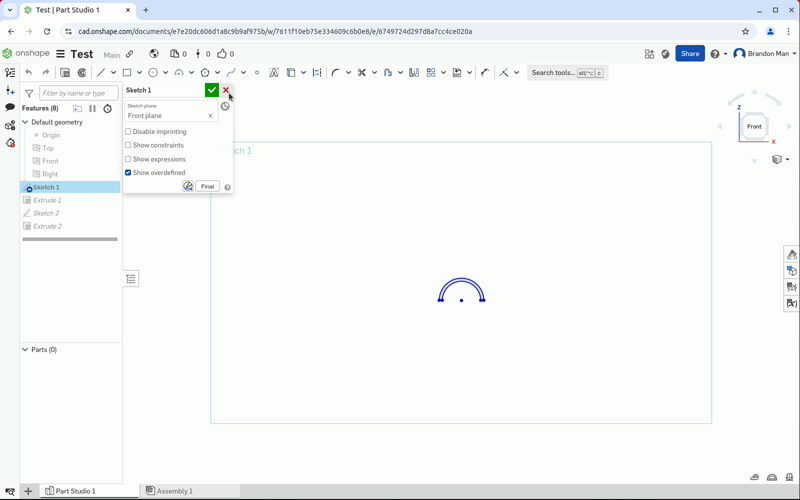
key(shift+s)
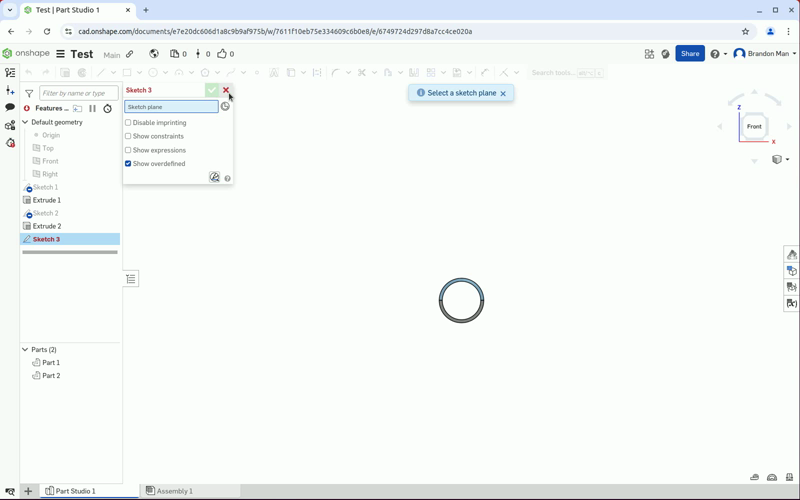
mouse_move(73, 163)
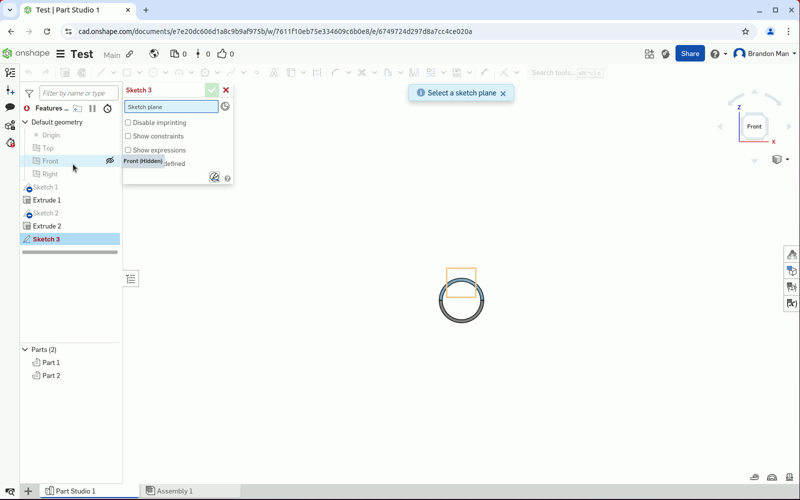
click(73, 163)
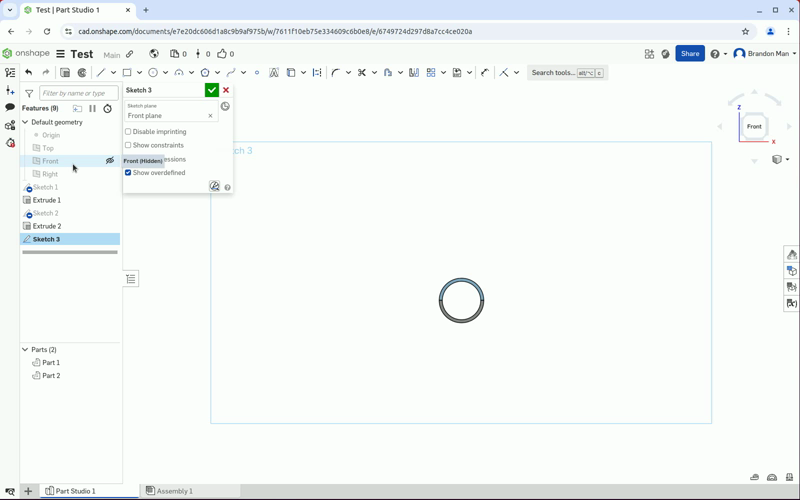
mouse_move(73, 352)
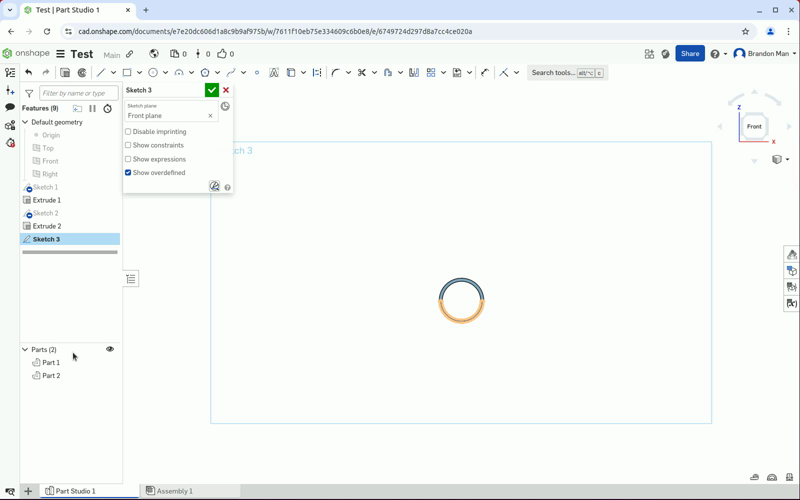
key(y)
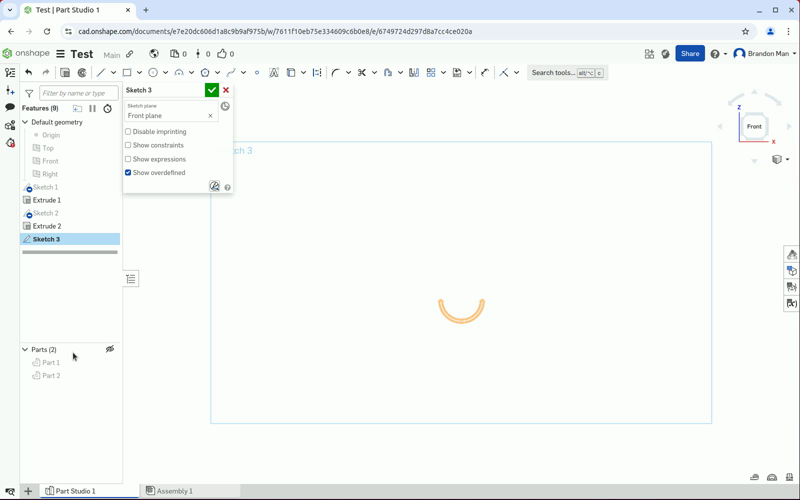
key(l)
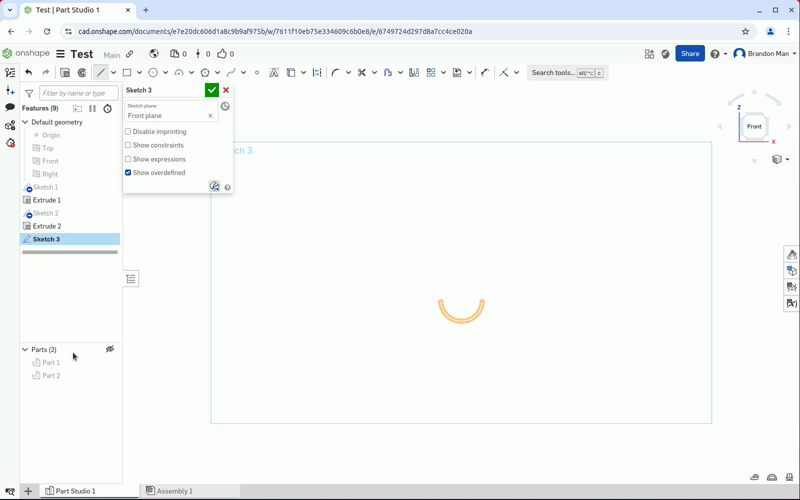
key_down(shift)
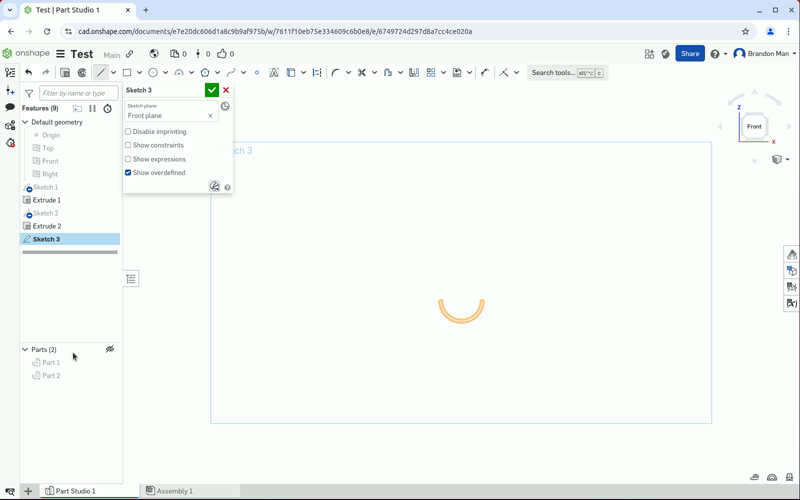
mouse_move(434, 300)
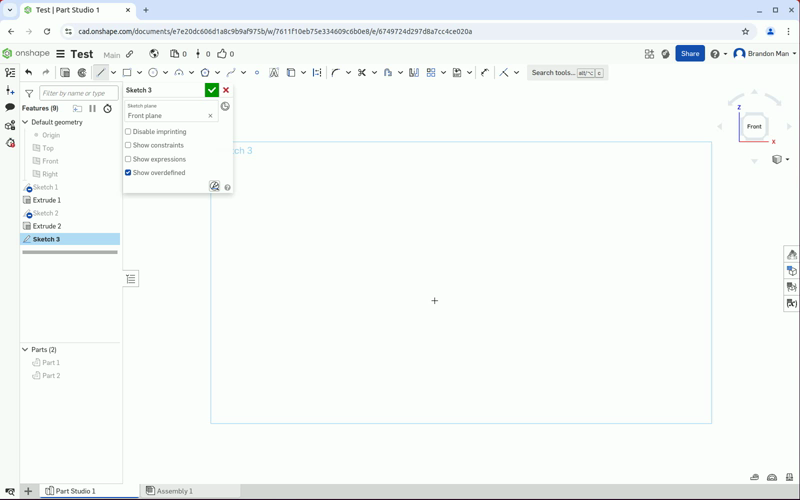
click(434, 300)
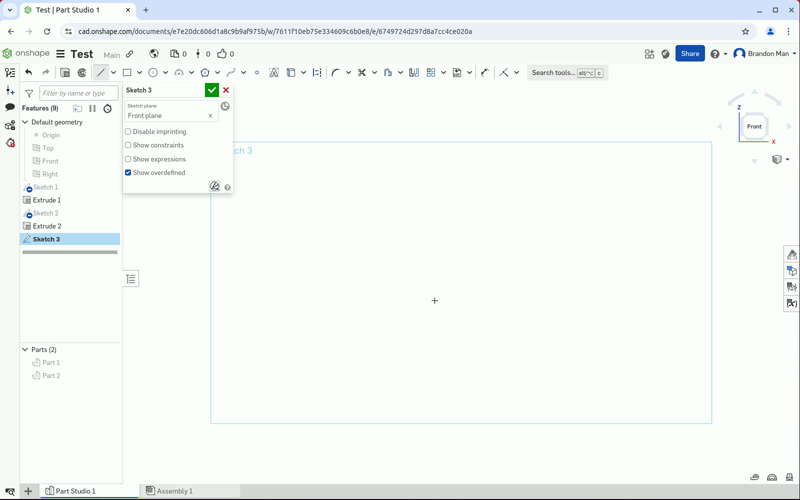
key_up(shift)
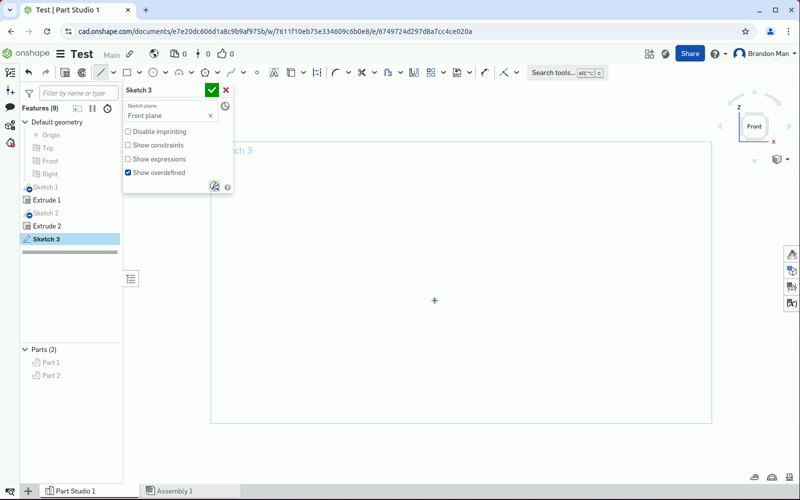
key_down(shift)
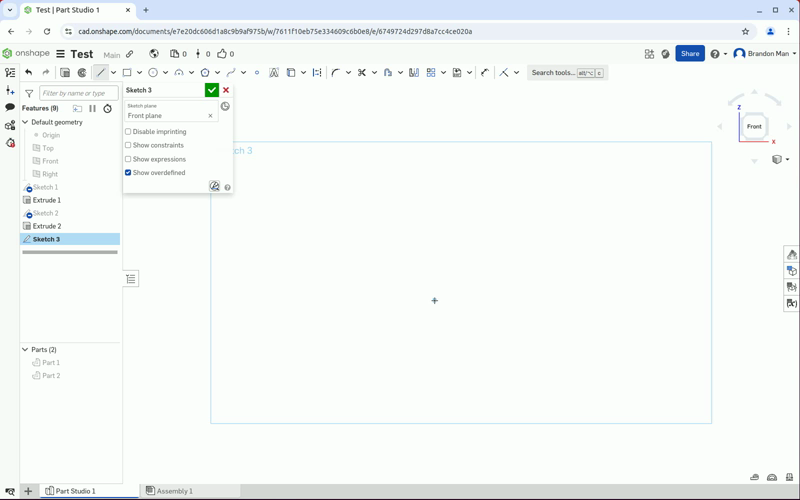
mouse_move(464, 300)
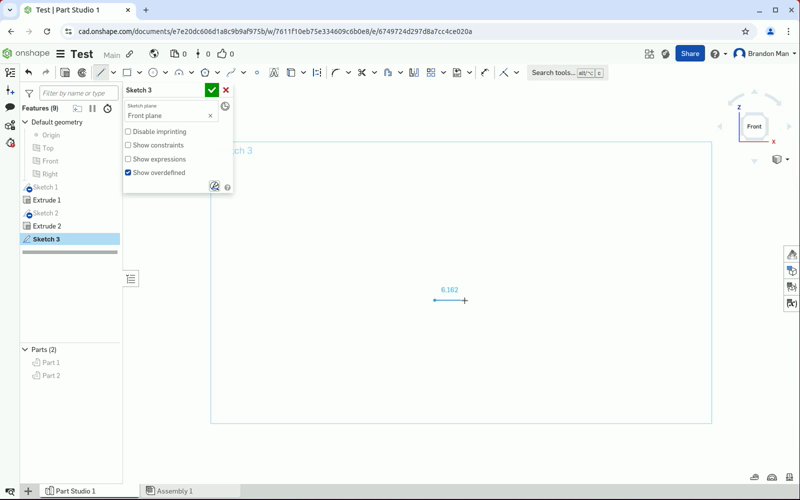
mouse_move(439, 300)
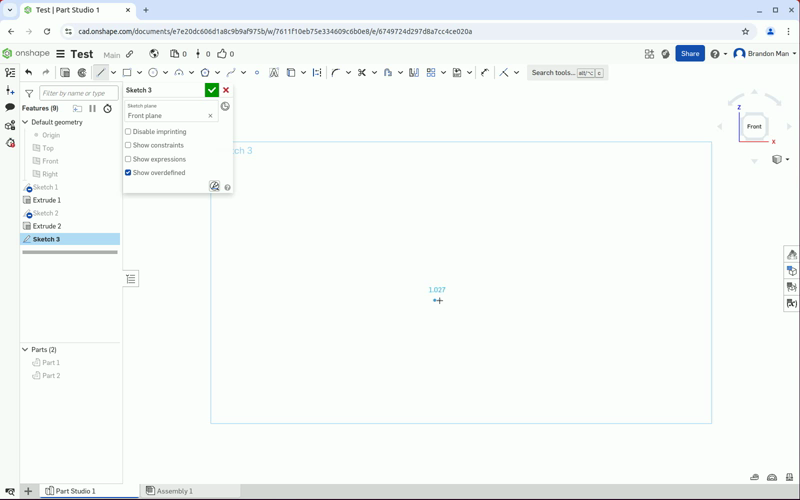
scroll(6)
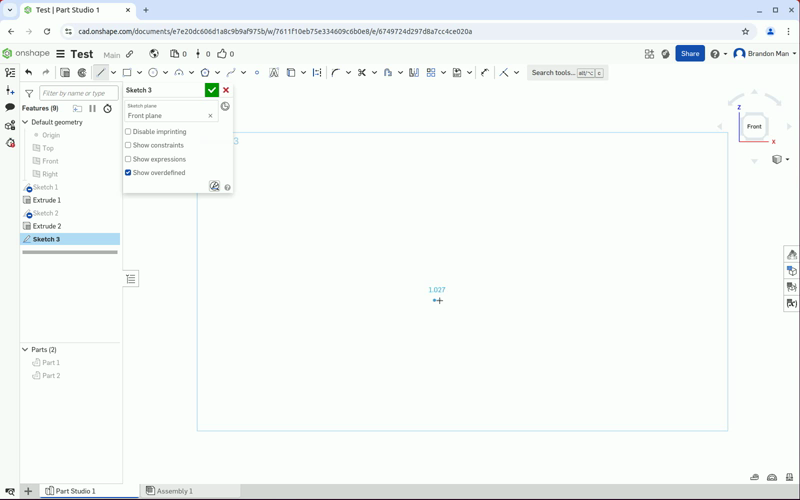
scroll(6)
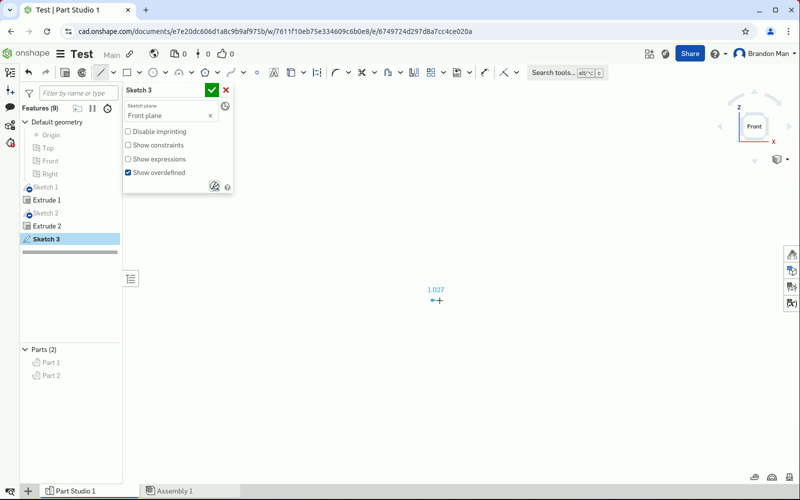
scroll(6)
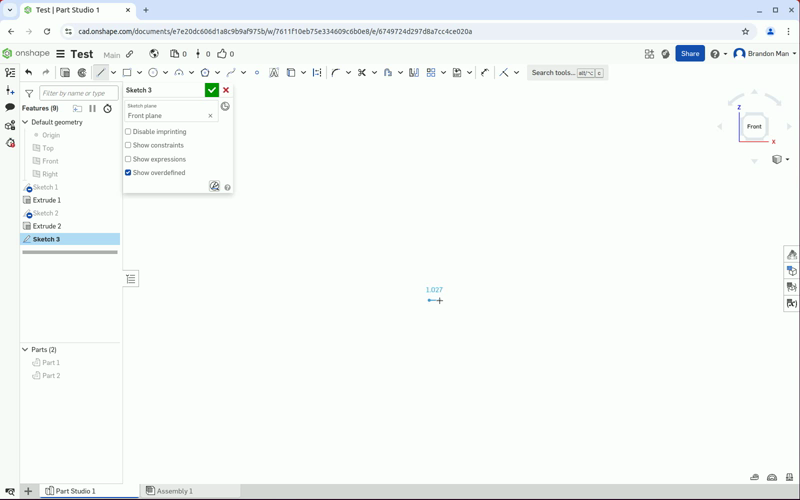
scroll(6)
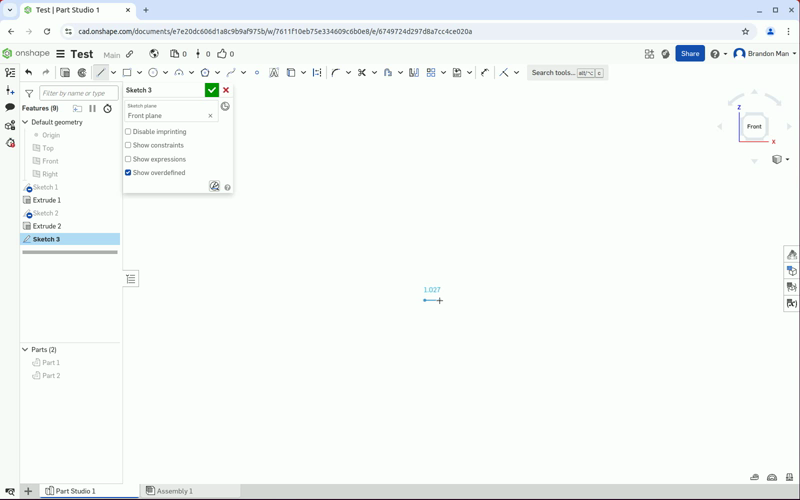
scroll(6)
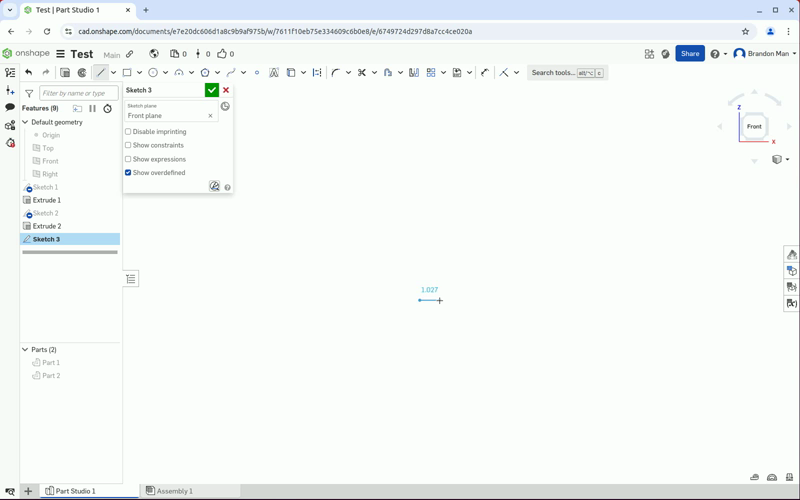
scroll(6)
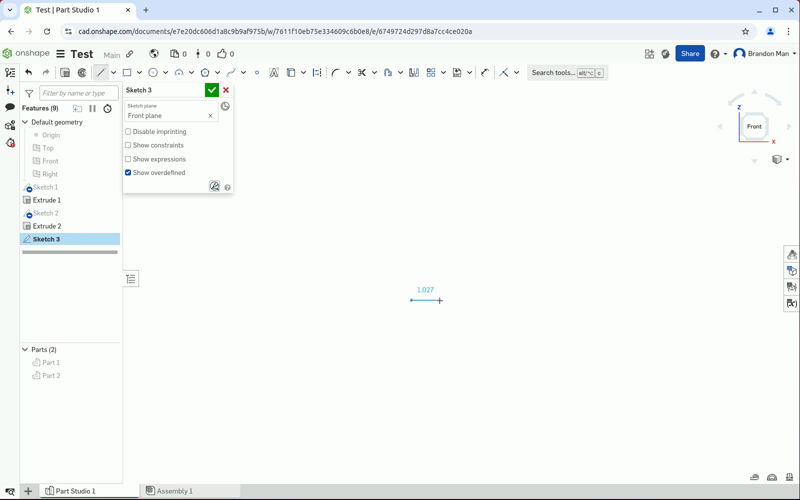
scroll(6)
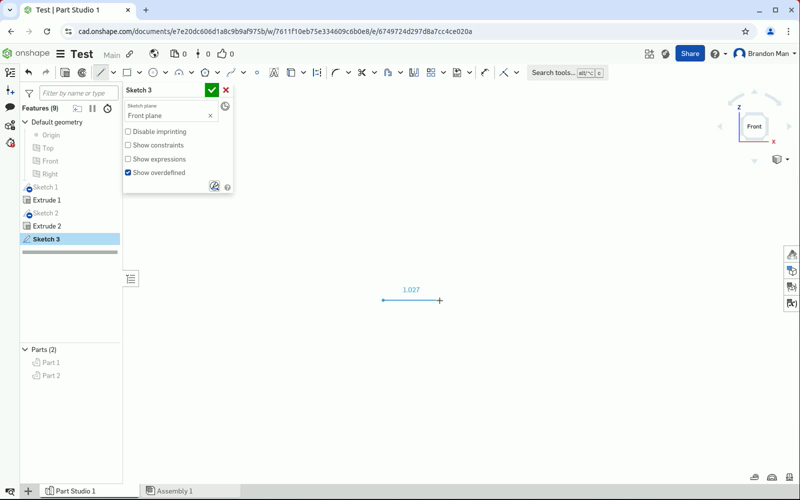
click(439, 300)
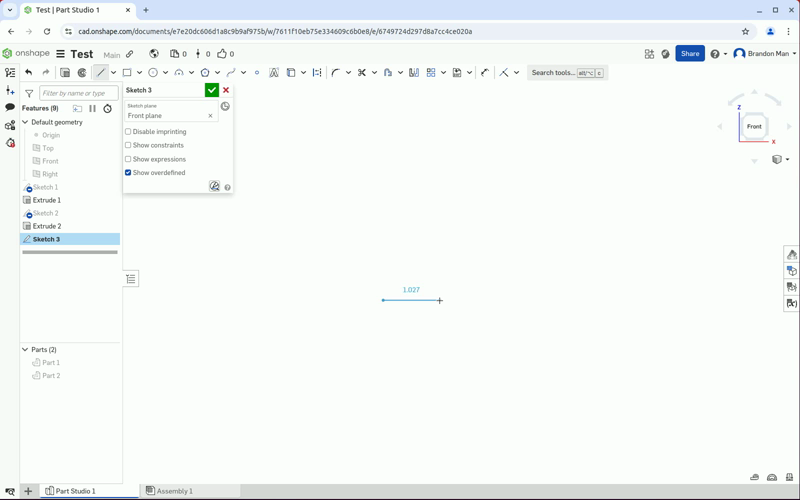
scroll(-6)
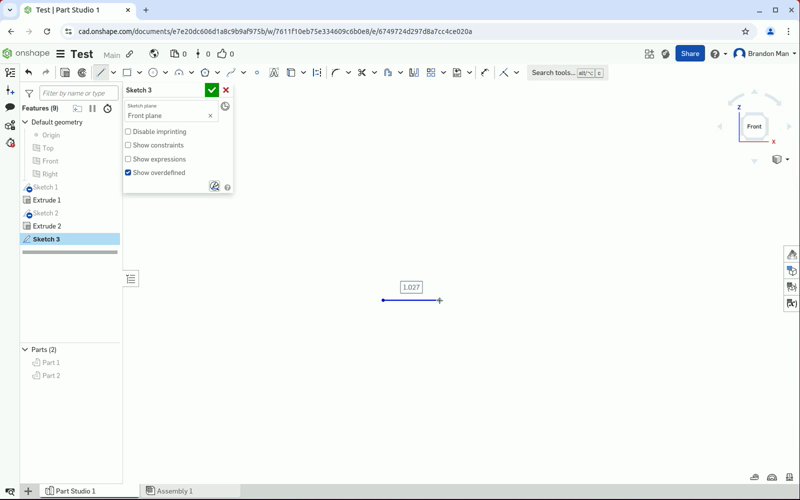
scroll(-6)
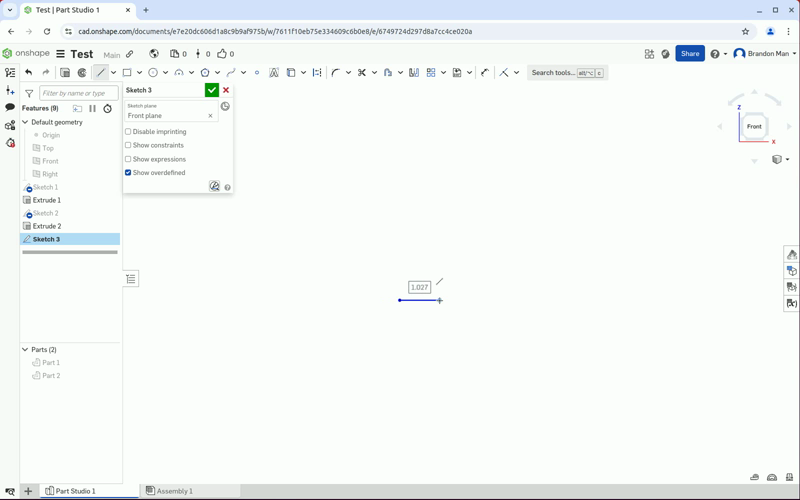
scroll(-6)
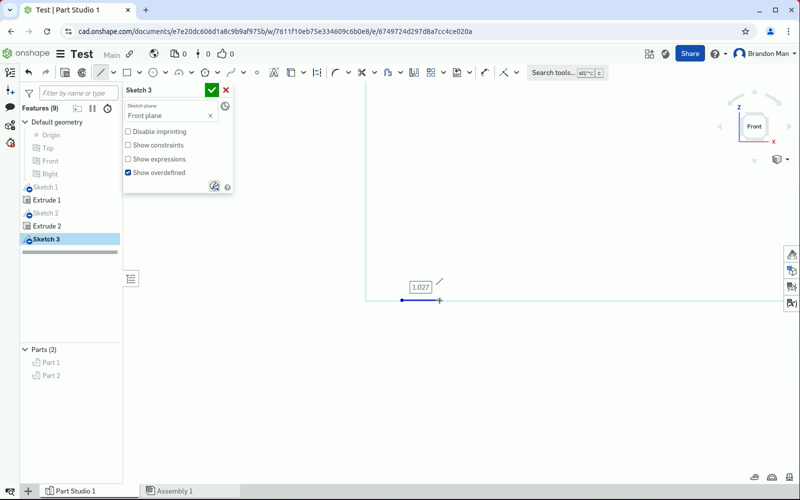
scroll(-6)
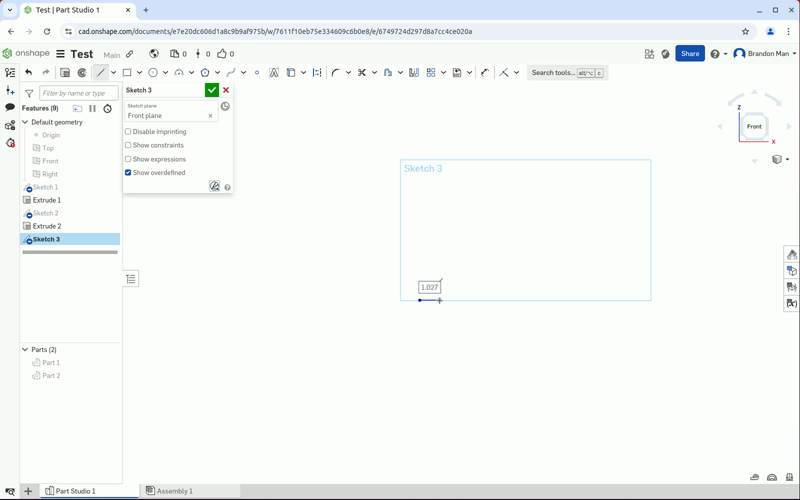
scroll(-6)
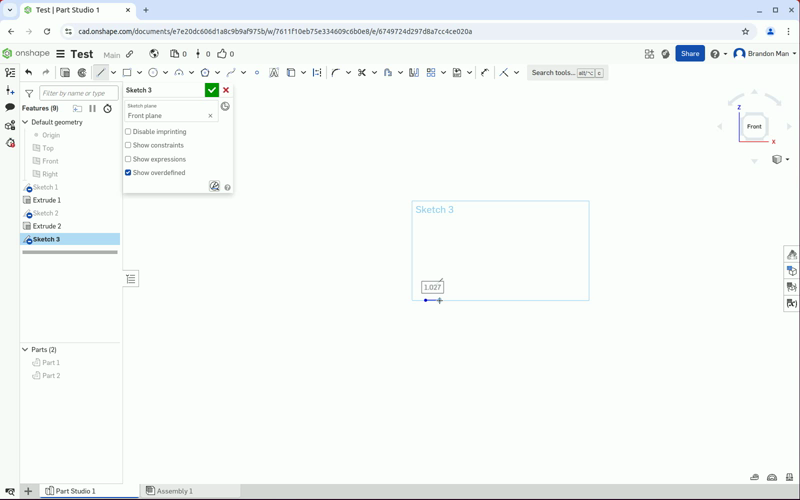
scroll(-6)
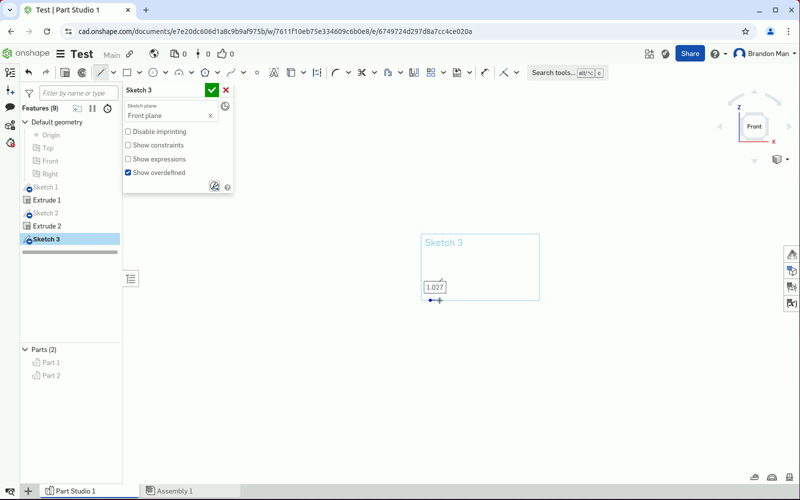
scroll(-6)
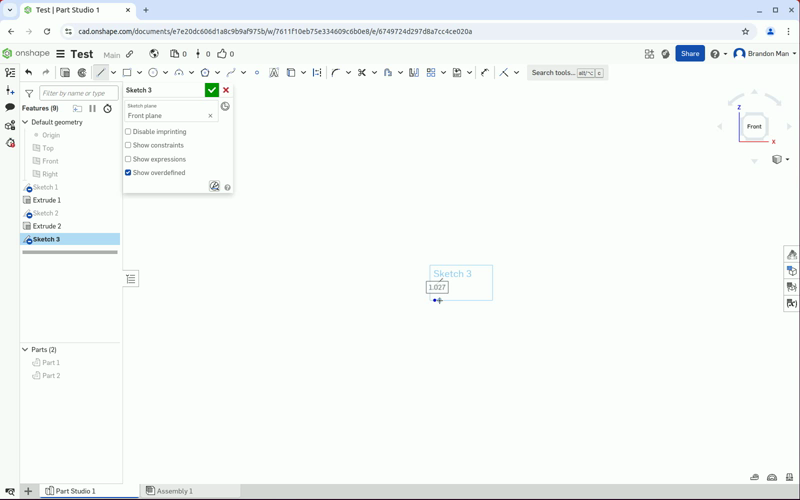
key_up(shift)
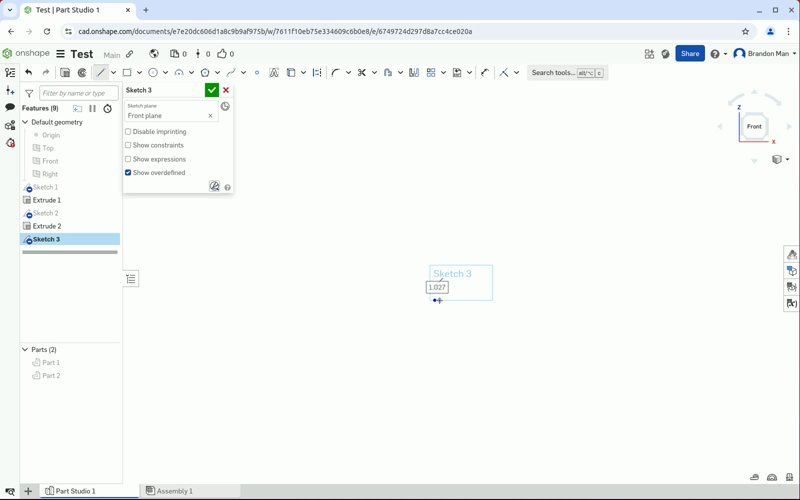
key(esc)
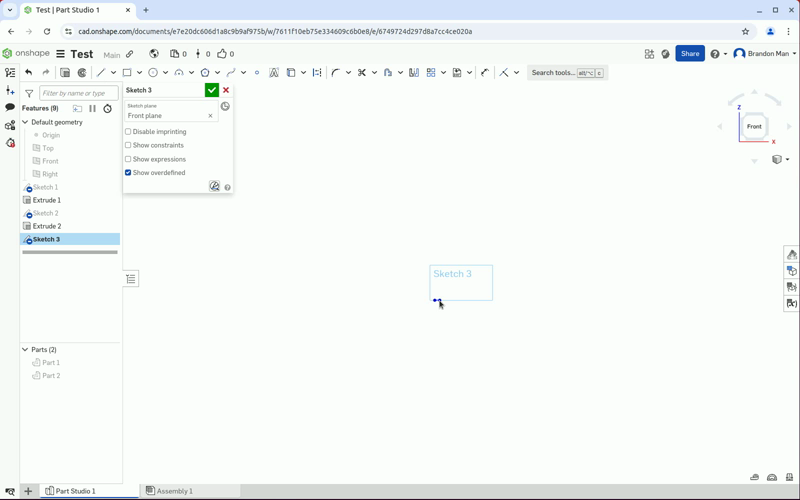
key(a)
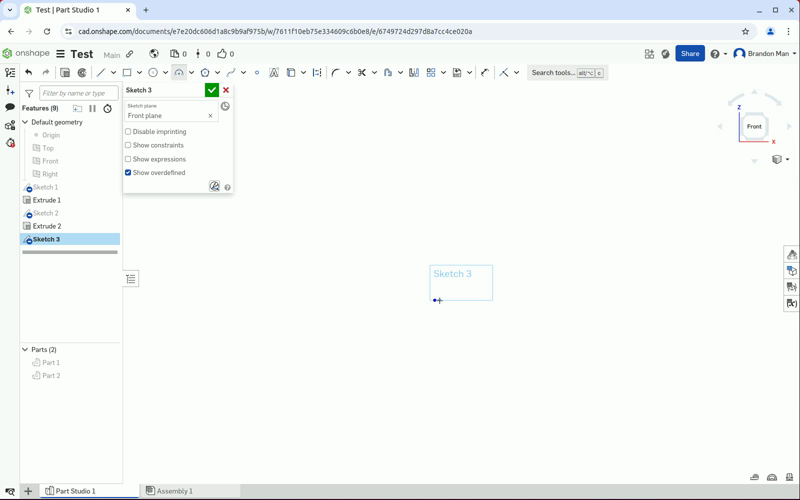
mouse_move(439, 300)
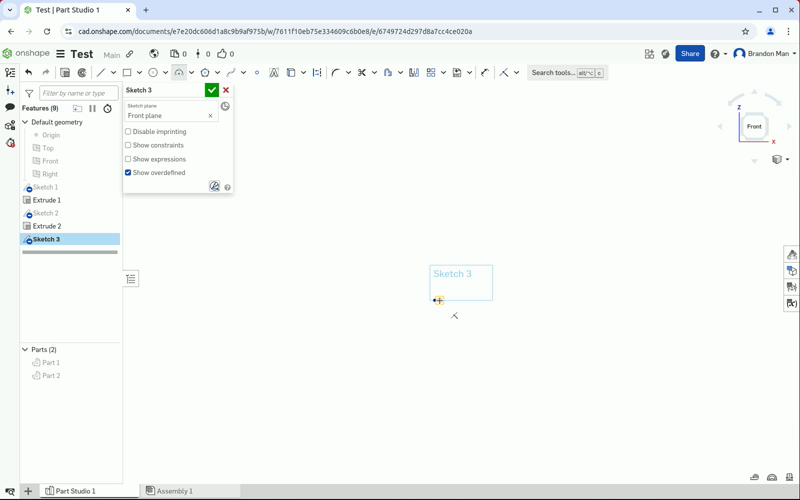
click(439, 300)
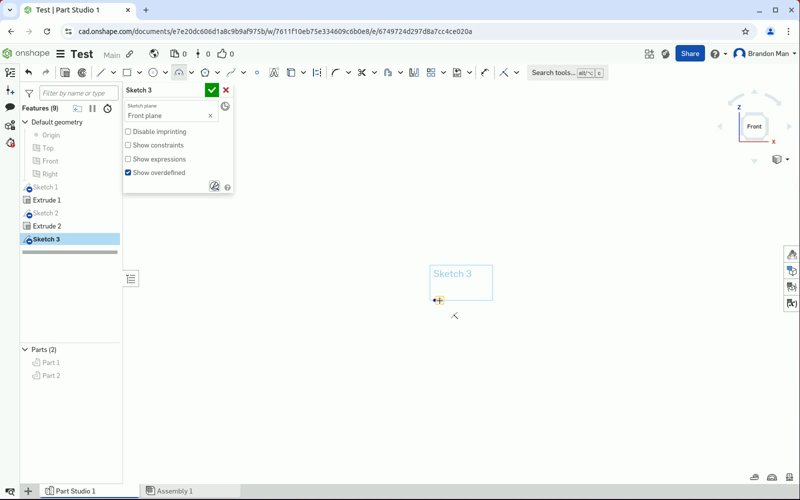
key_down(shift)
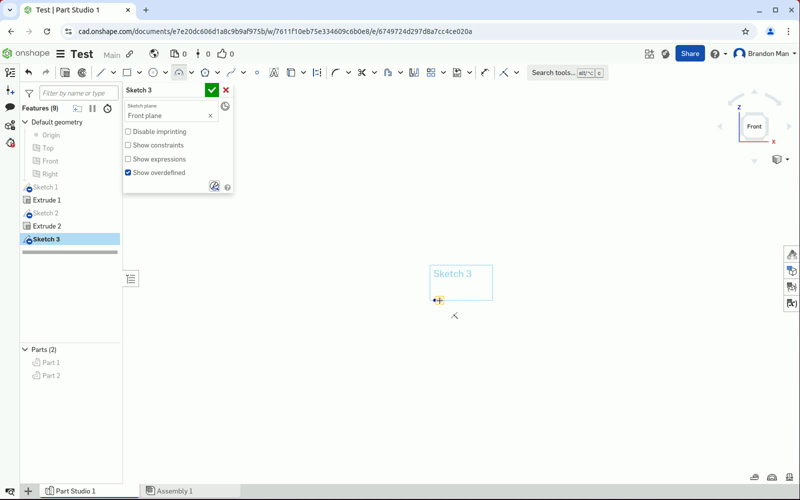
mouse_move(483, 300)
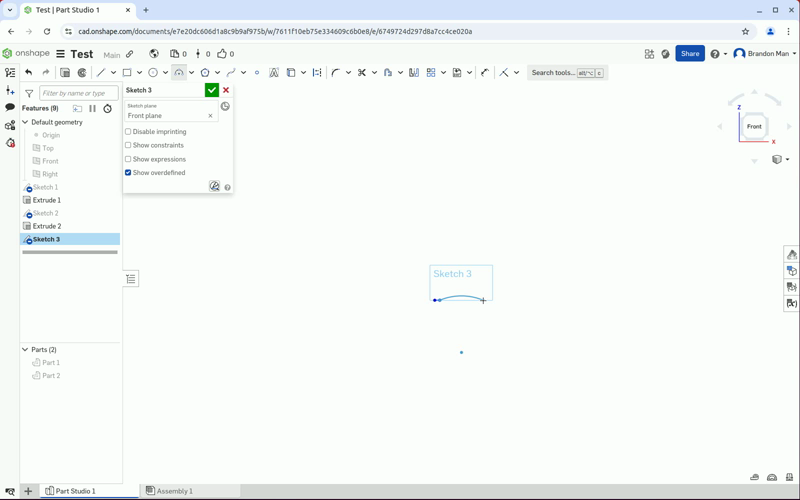
click(483, 300)
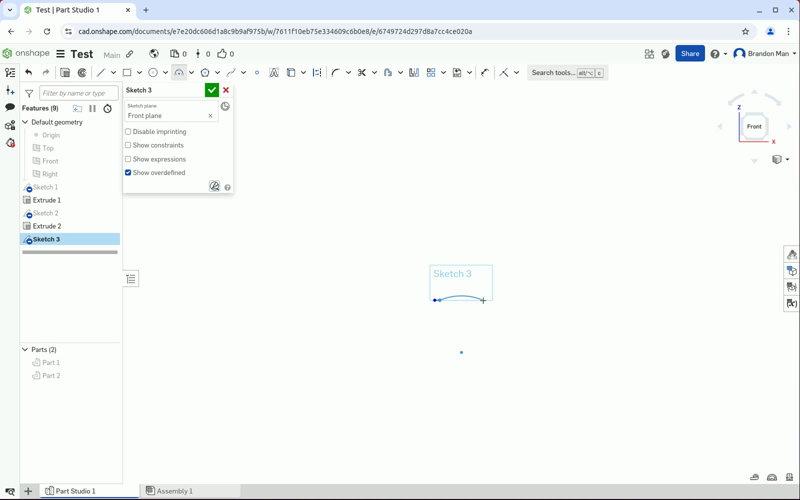
mouse_move(461, 279)
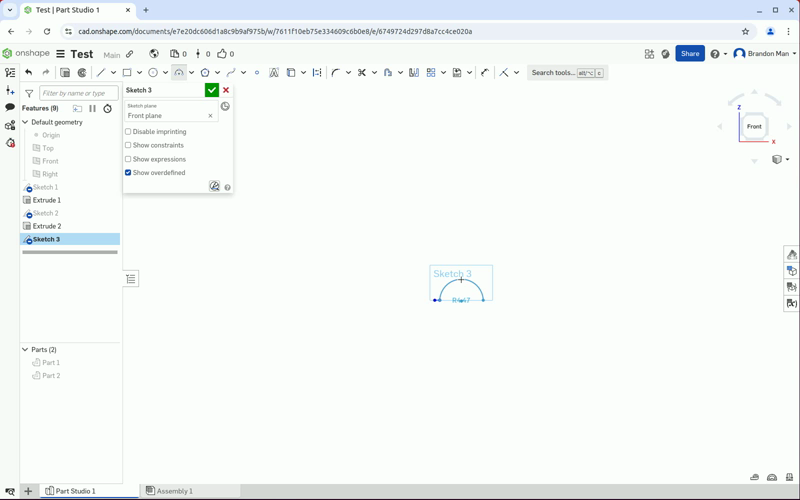
click(461, 279)
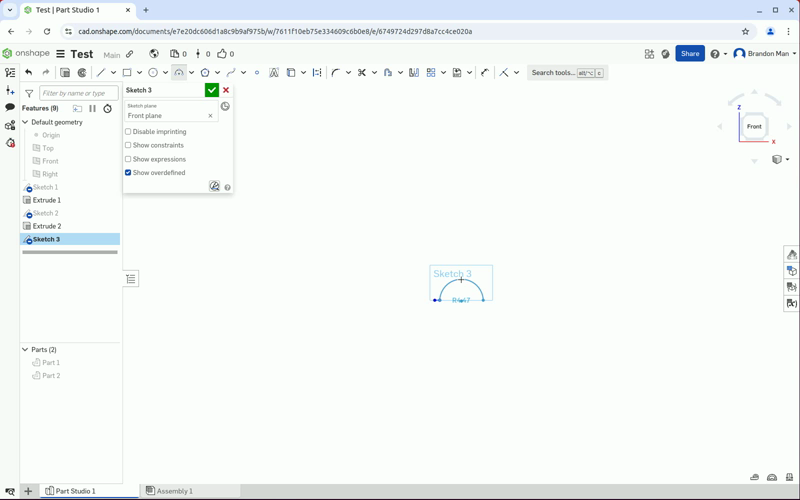
key_up(shift)
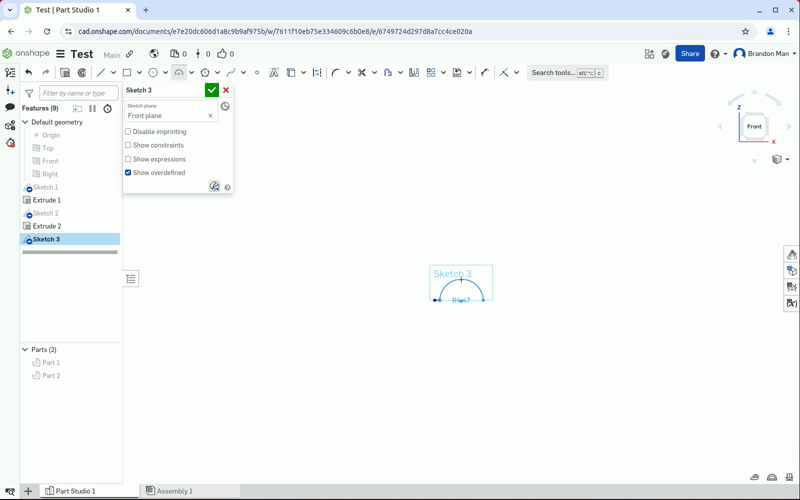
key(esc)
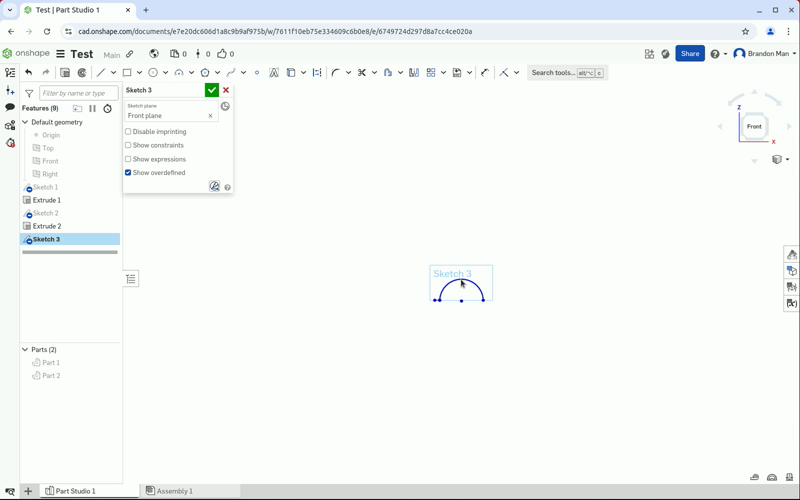
key(l)
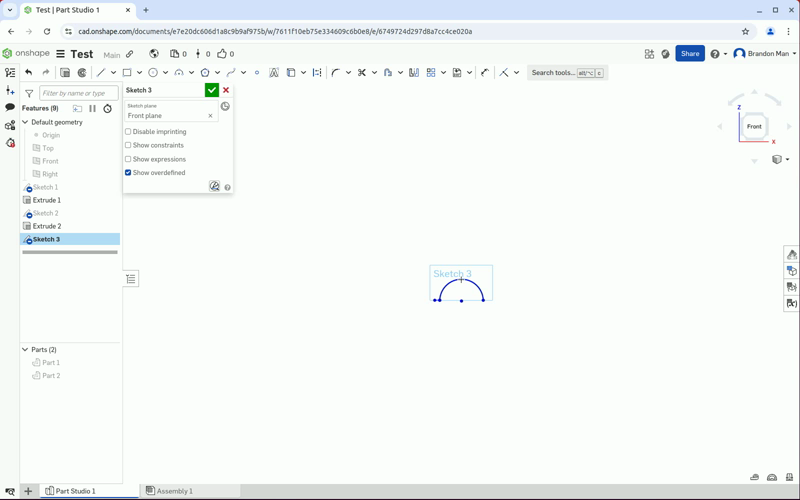
mouse_move(483, 300)
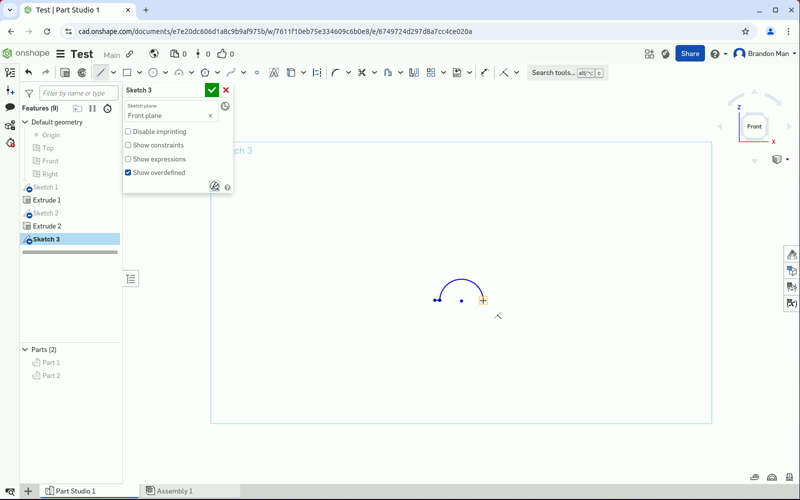
click(483, 300)
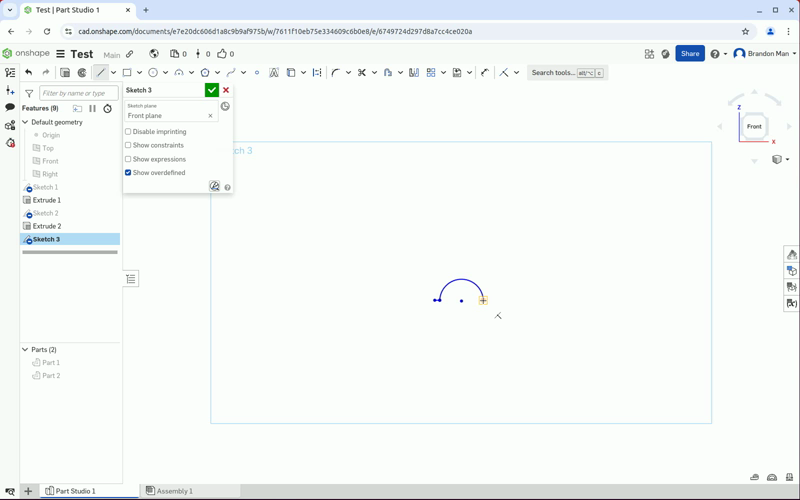
key_down(shift)
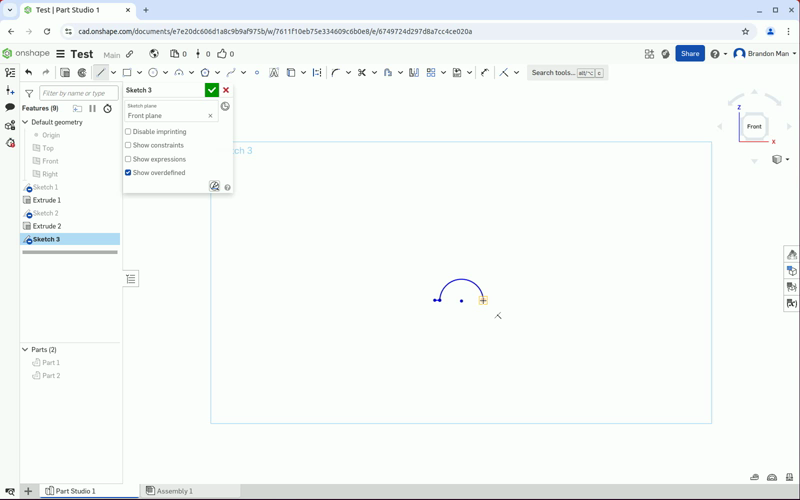
mouse_move(513, 300)
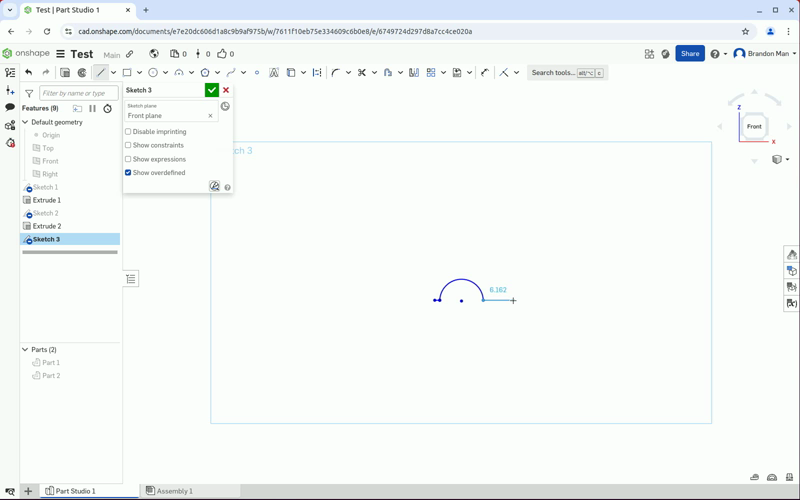
mouse_move(487, 300)
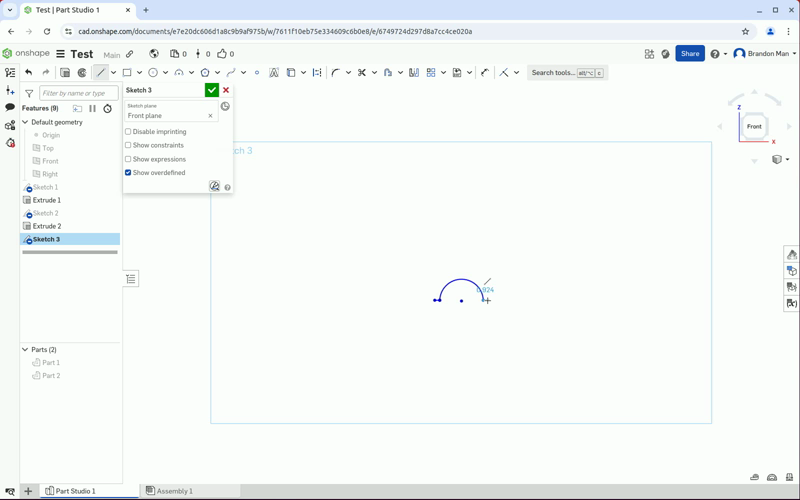
scroll(6)
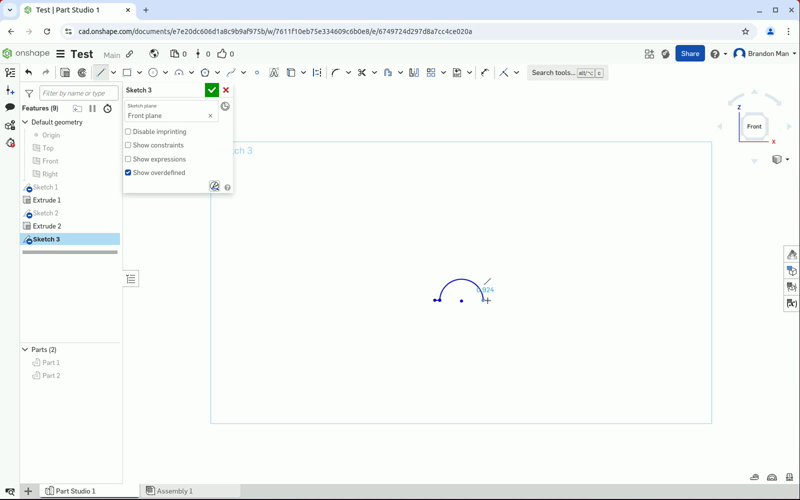
scroll(6)
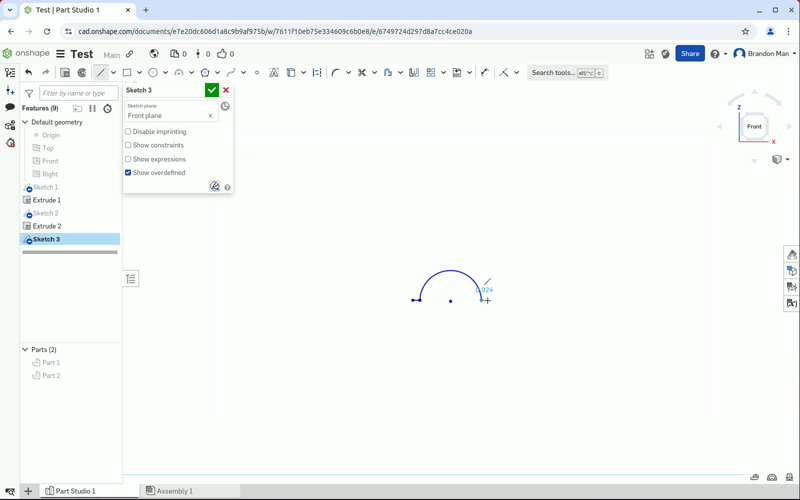
scroll(6)
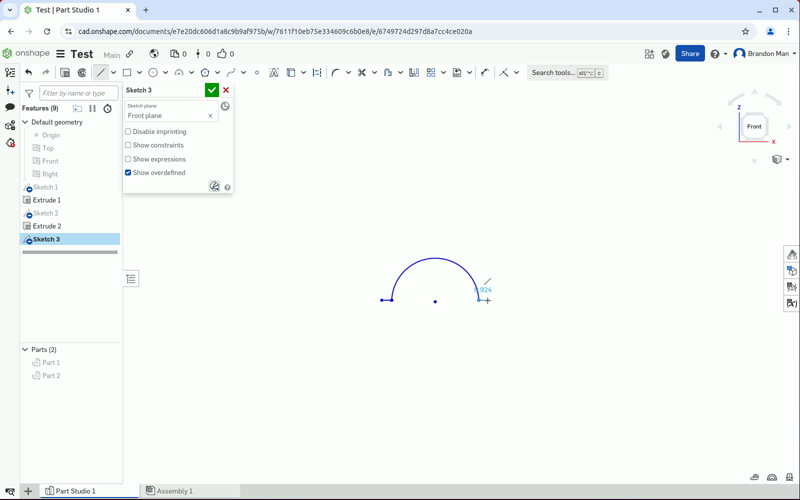
scroll(6)
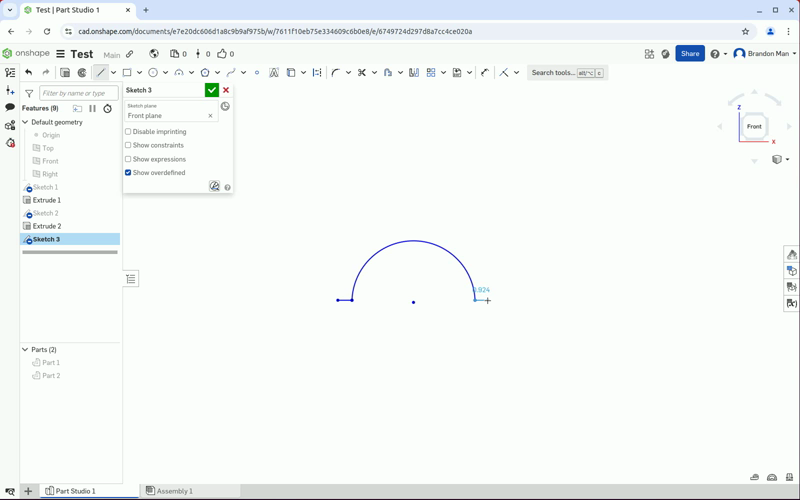
scroll(6)
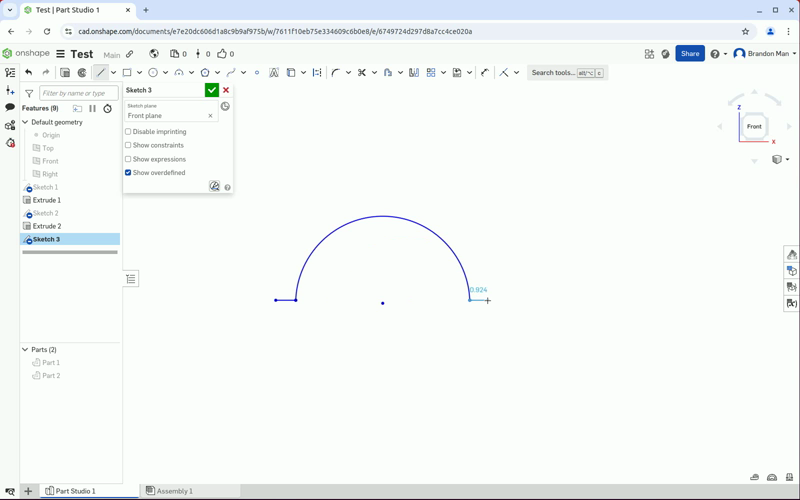
scroll(6)
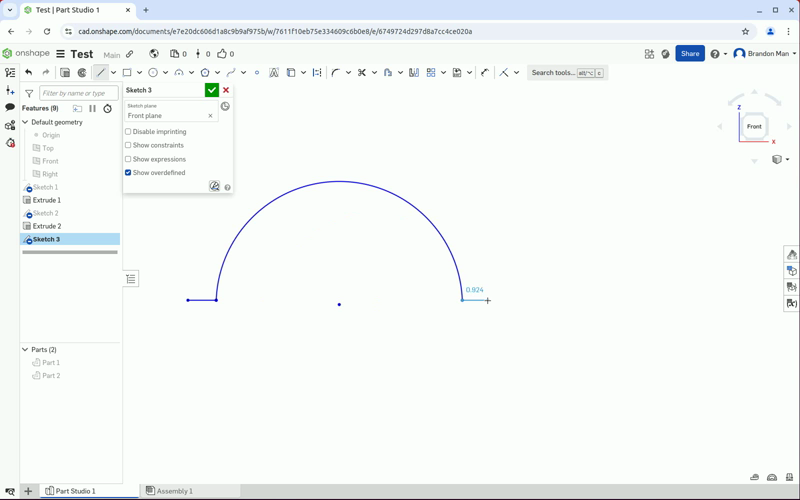
scroll(6)
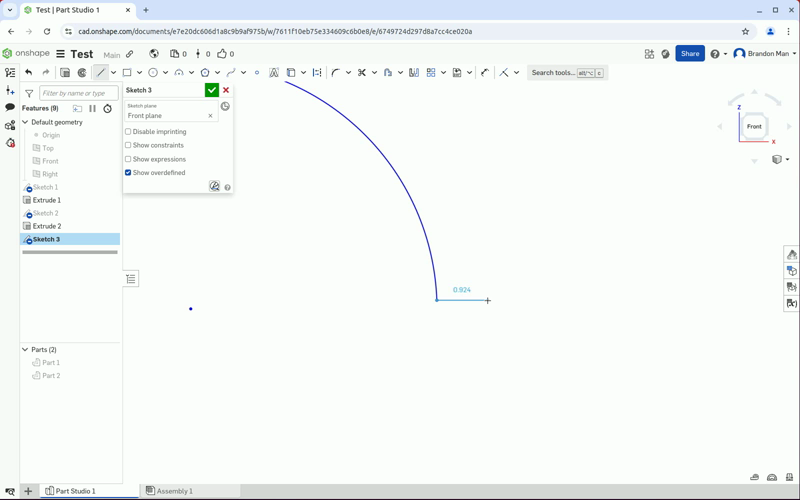
click(487, 300)
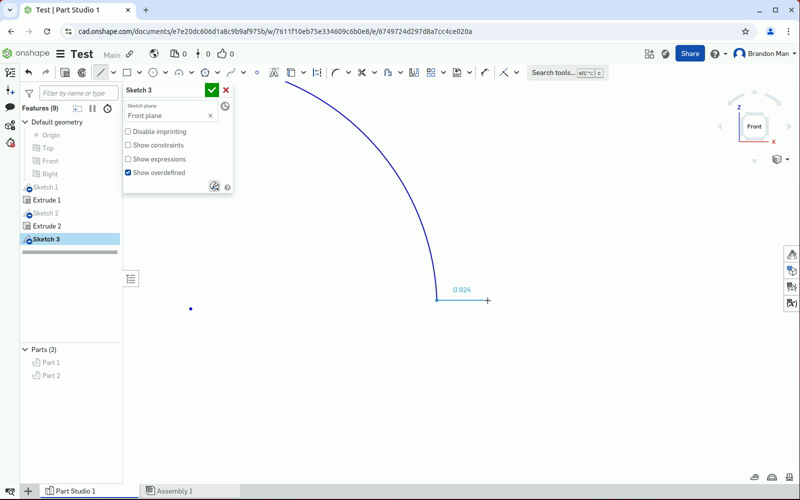
scroll(-6)
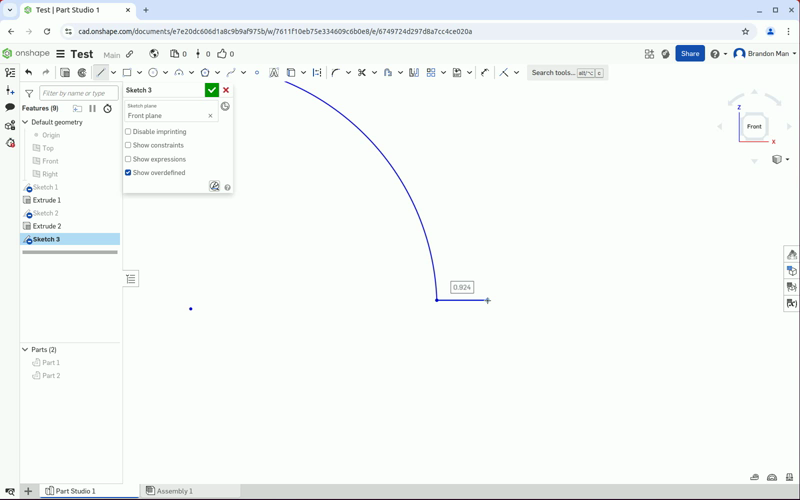
scroll(-6)
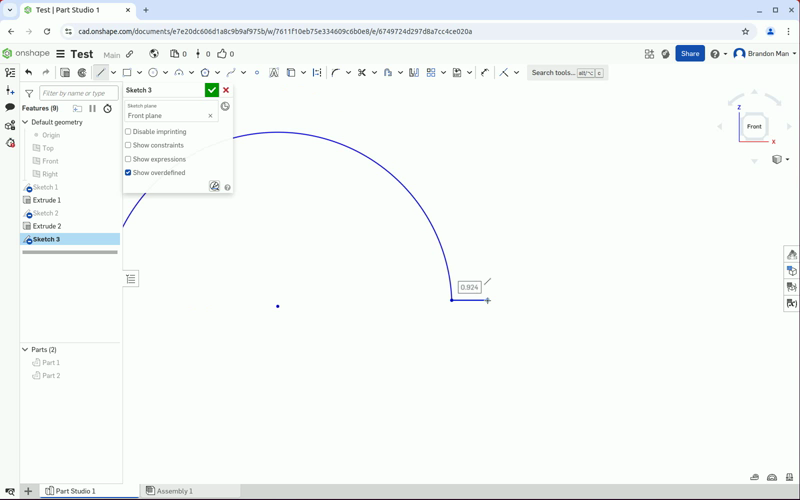
scroll(-6)
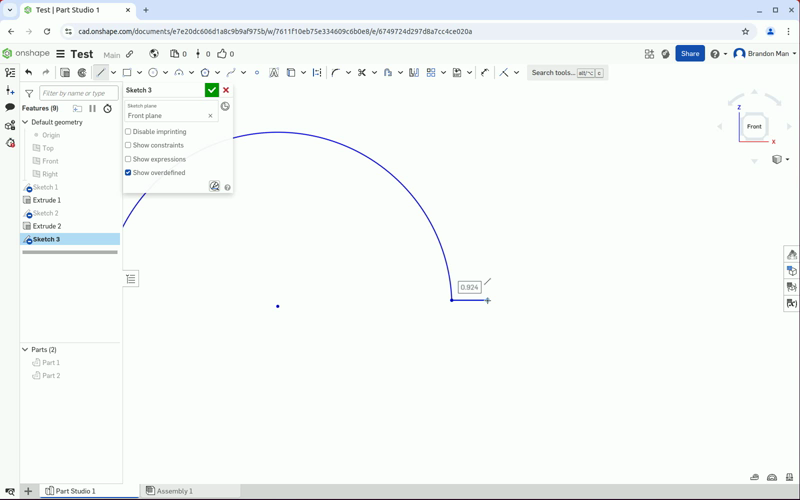
scroll(-6)
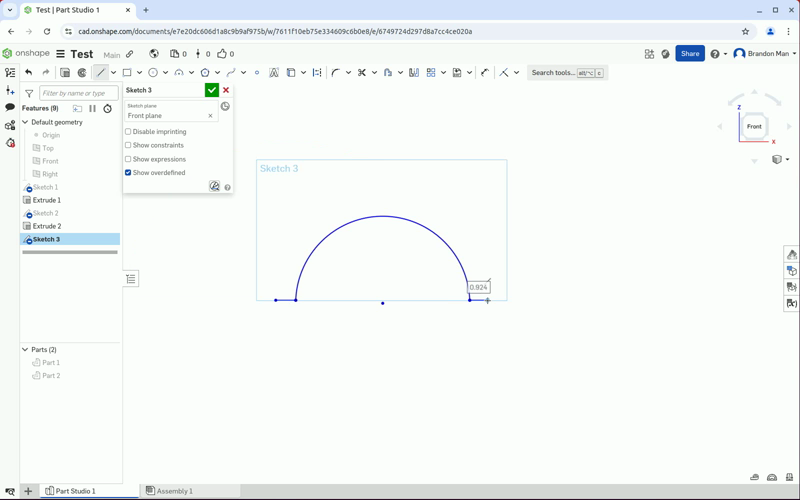
scroll(-6)
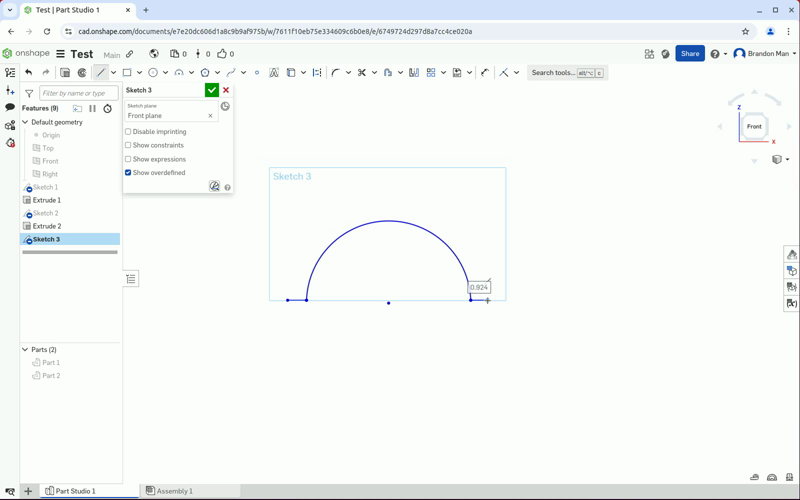
scroll(-6)
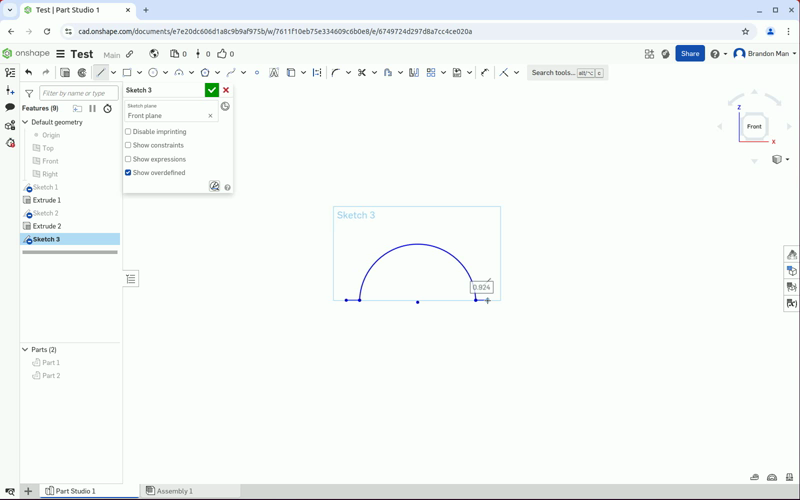
scroll(-6)
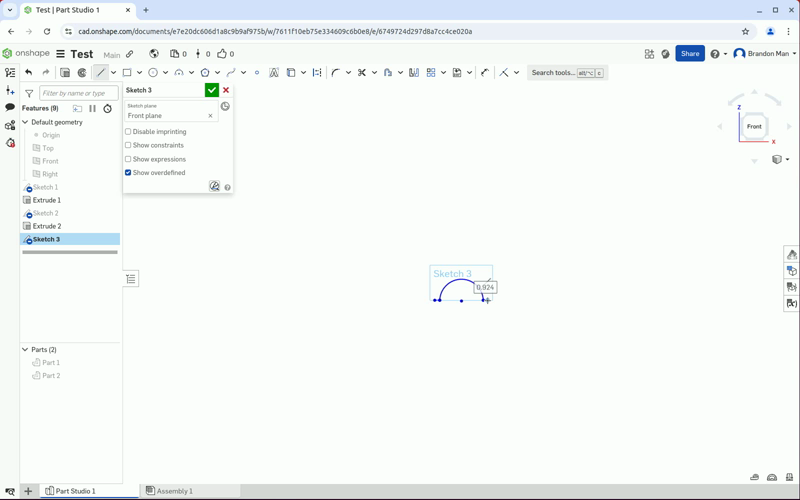
key_up(shift)
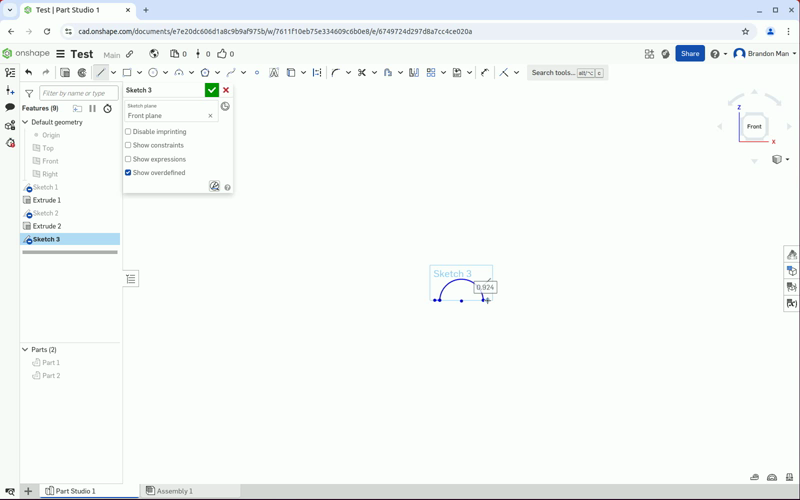
key_down(shift)
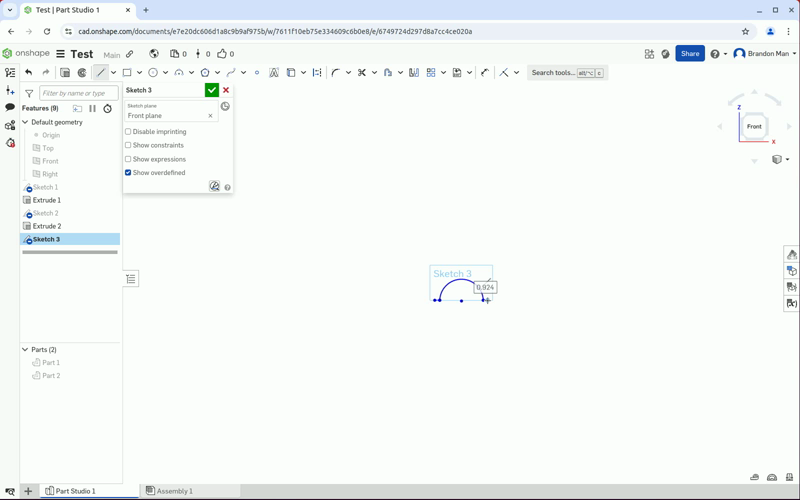
mouse_move(517, 300)
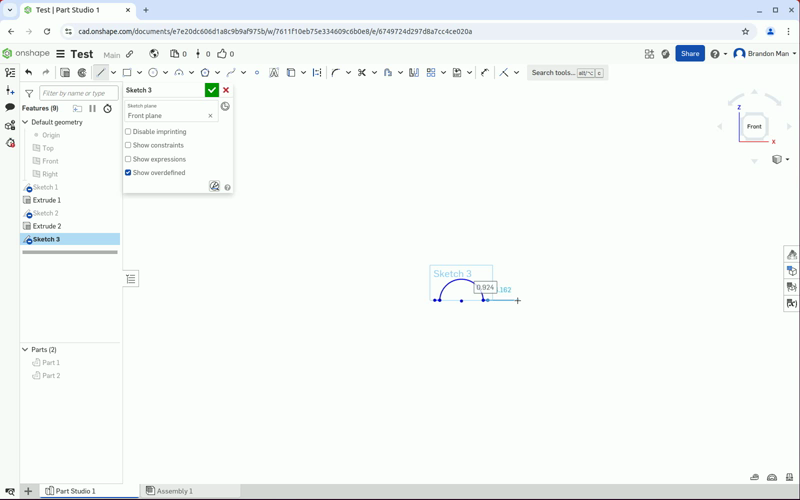
mouse_move(487, 294)
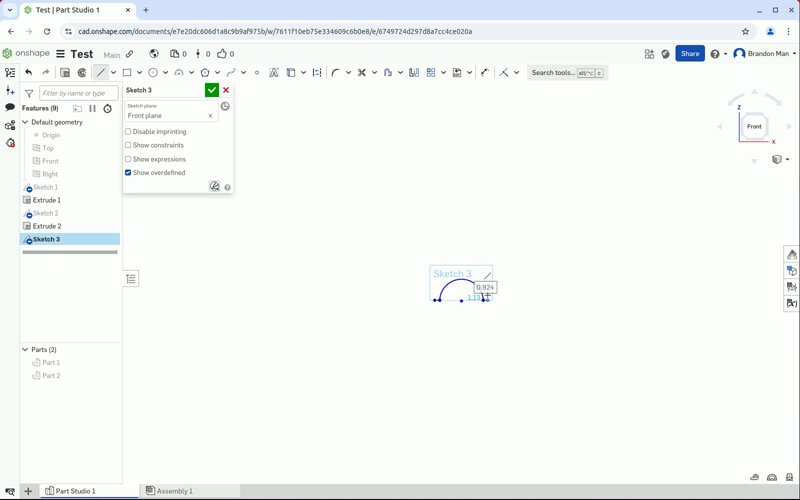
scroll(6)
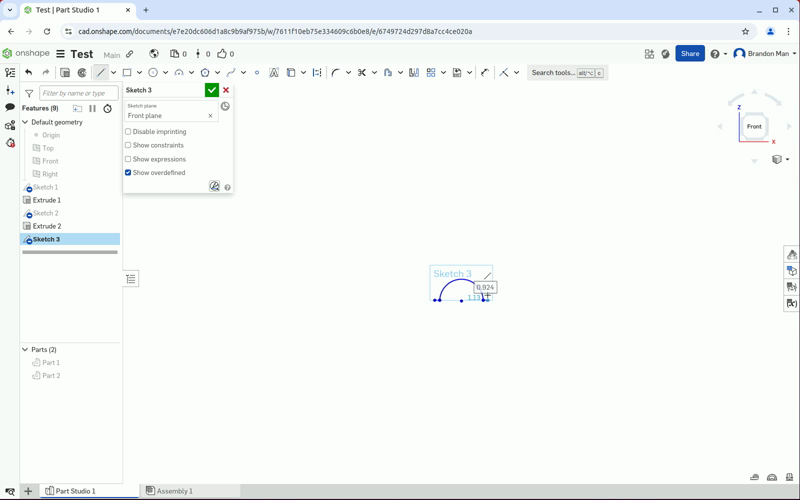
scroll(6)
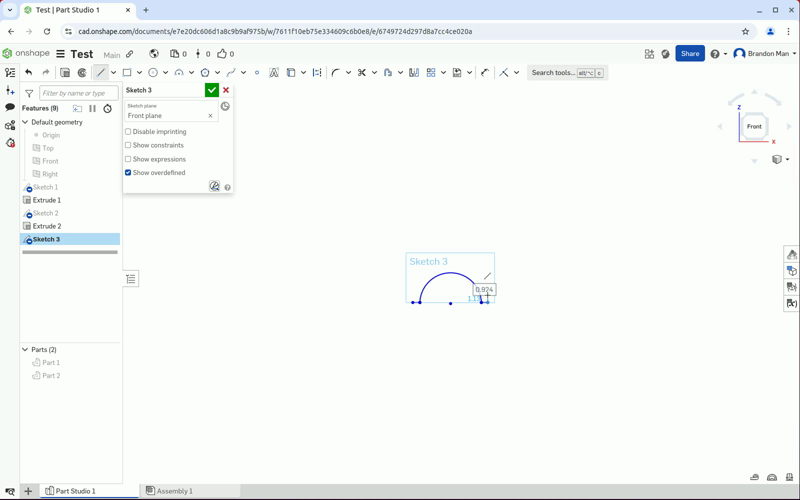
scroll(6)
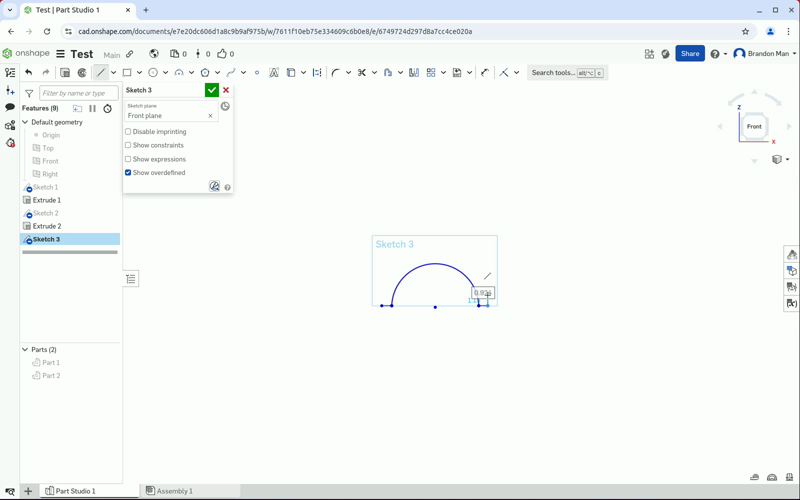
scroll(6)
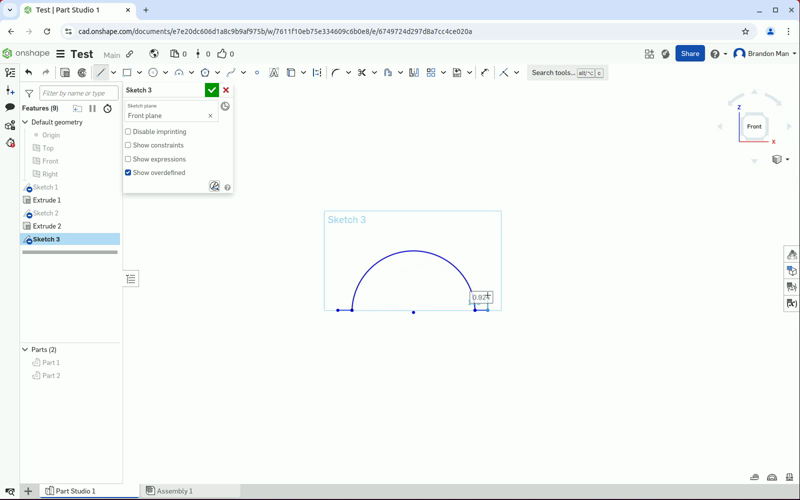
scroll(6)
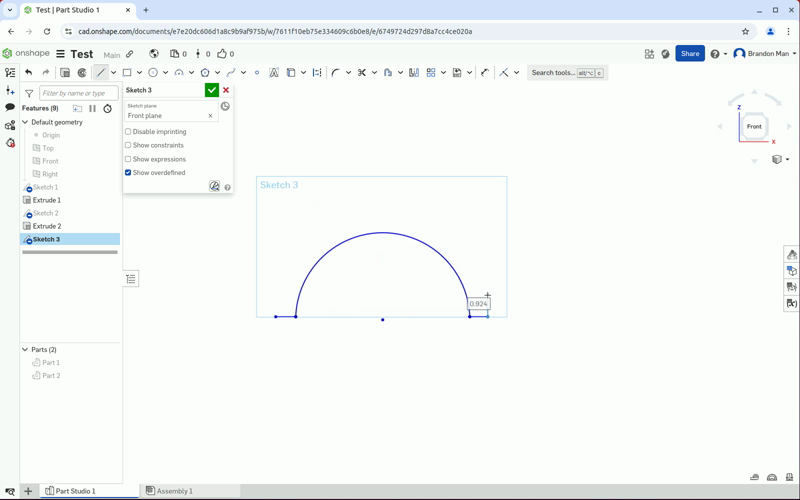
scroll(6)
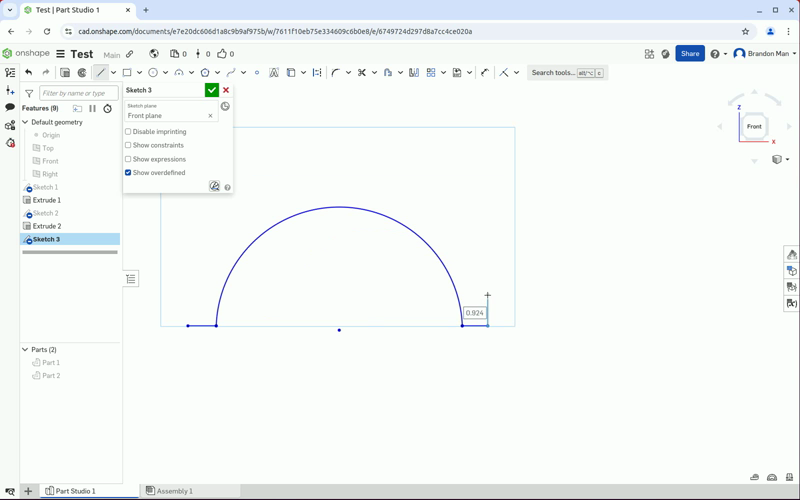
scroll(6)
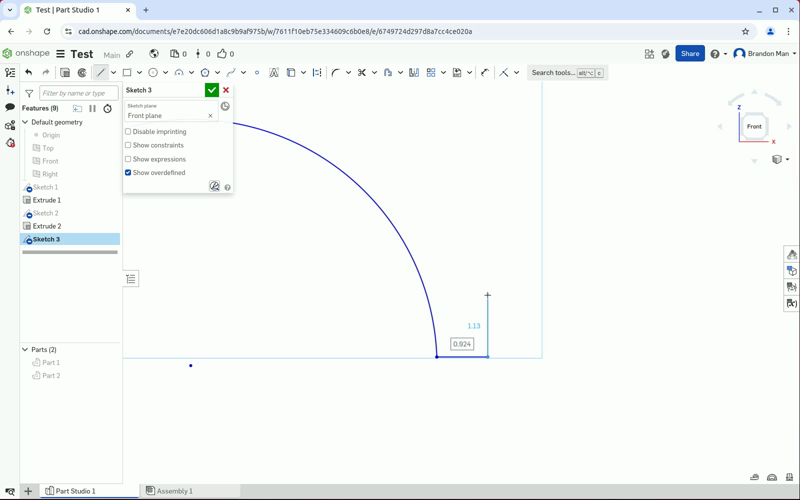
click(487, 294)
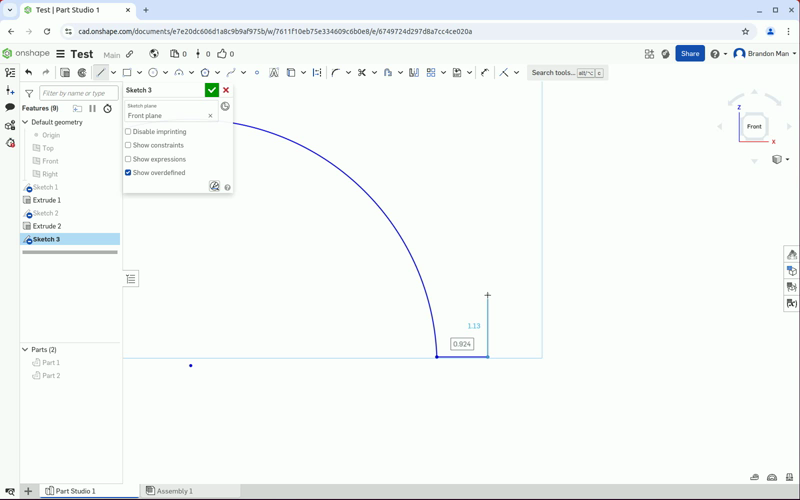
scroll(-6)
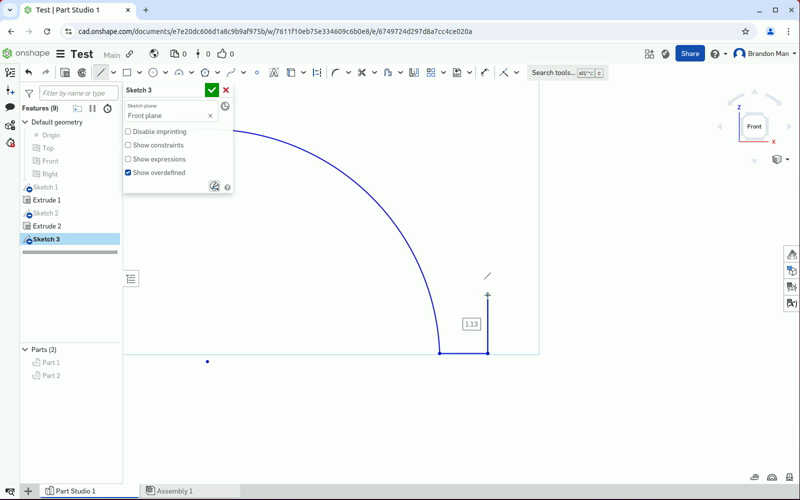
scroll(-6)
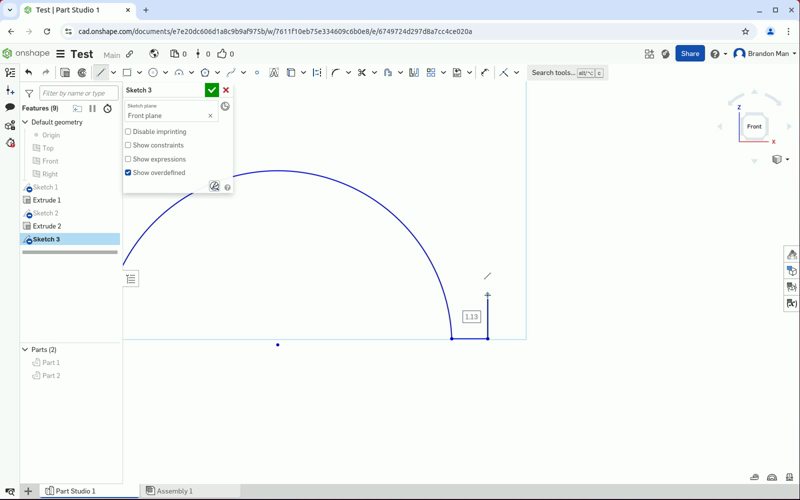
scroll(-6)
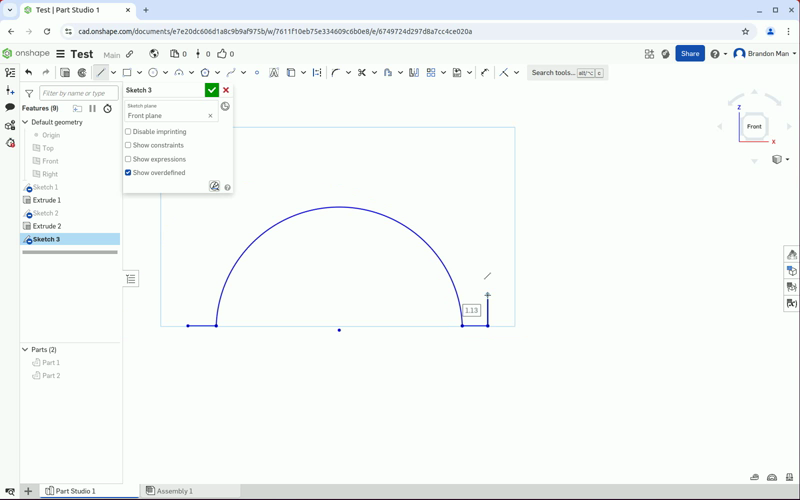
scroll(-6)
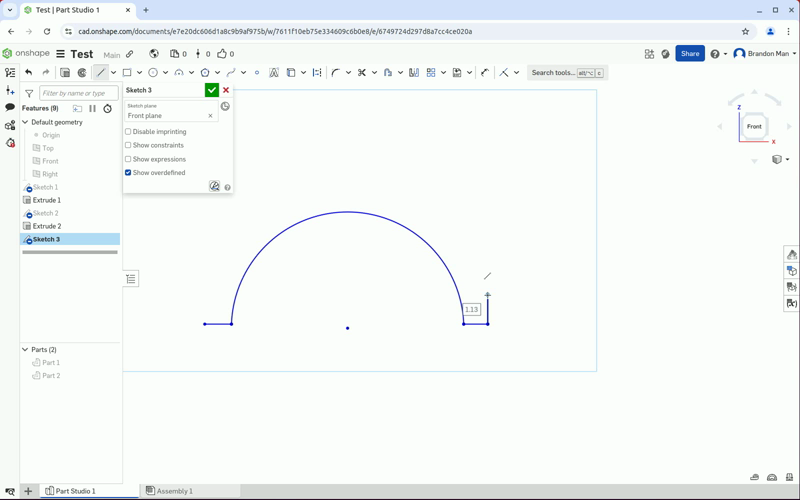
scroll(-6)
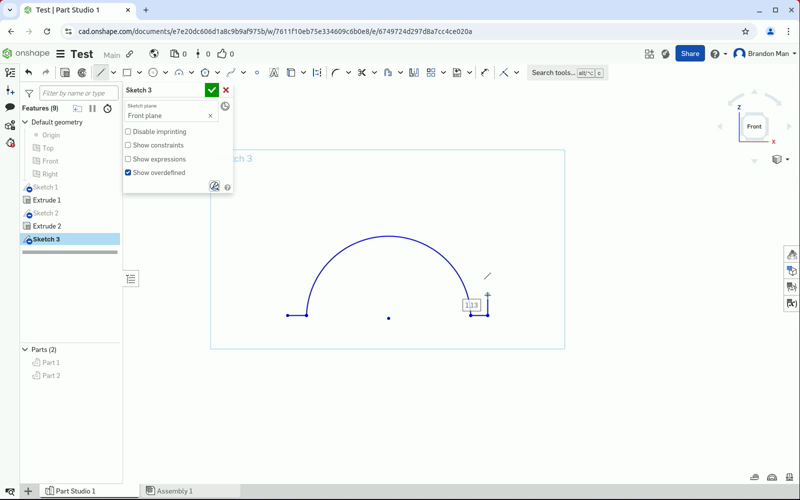
scroll(-6)
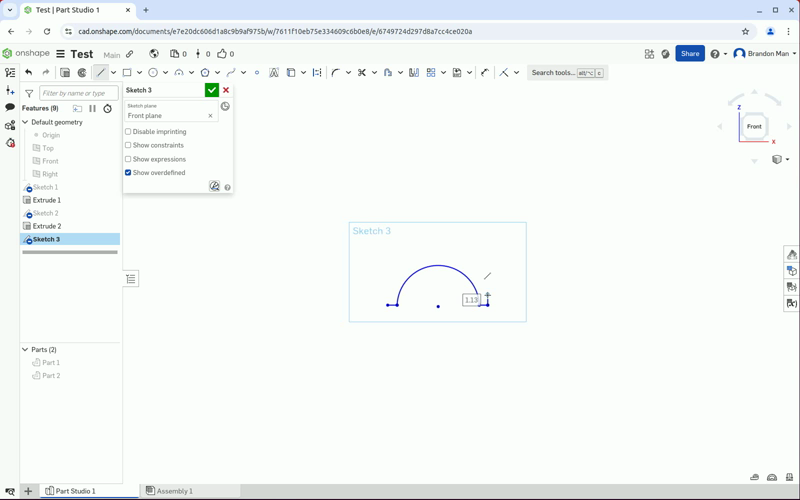
scroll(-6)
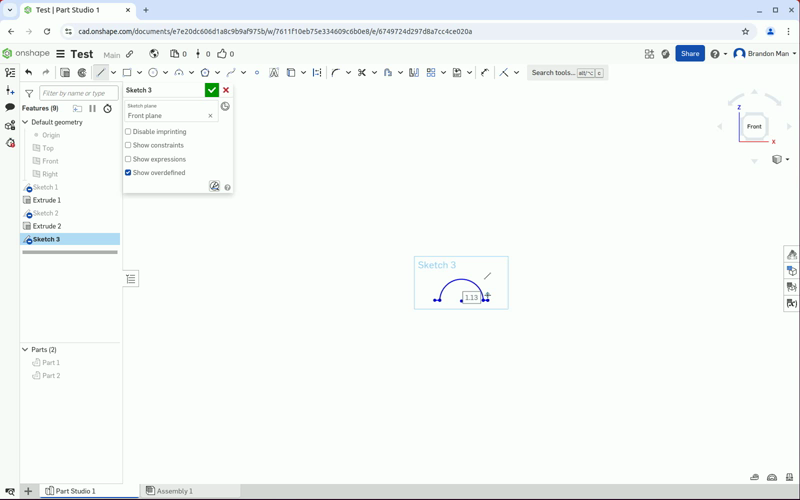
key_up(shift)
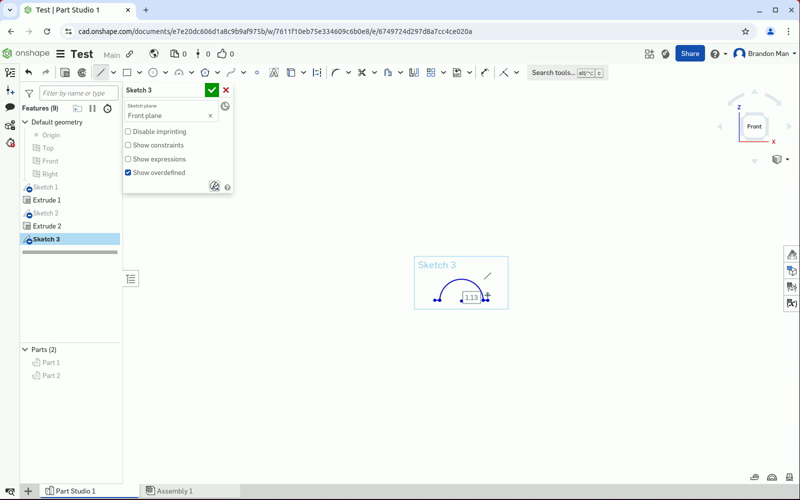
key(esc)
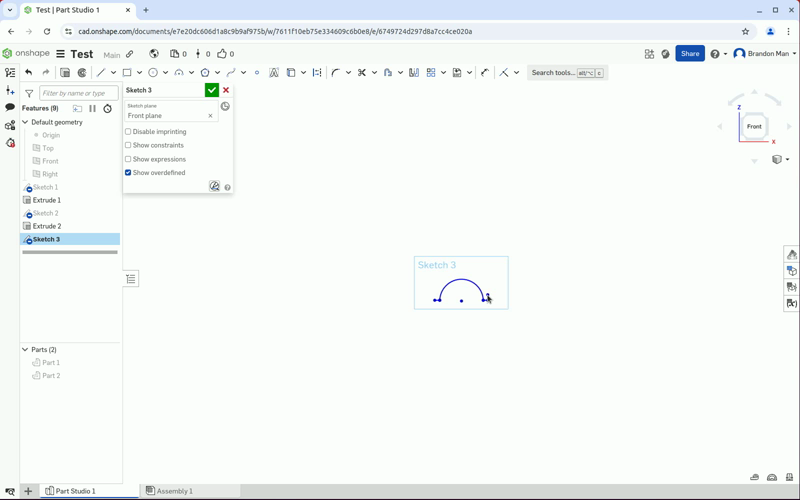
key(a)
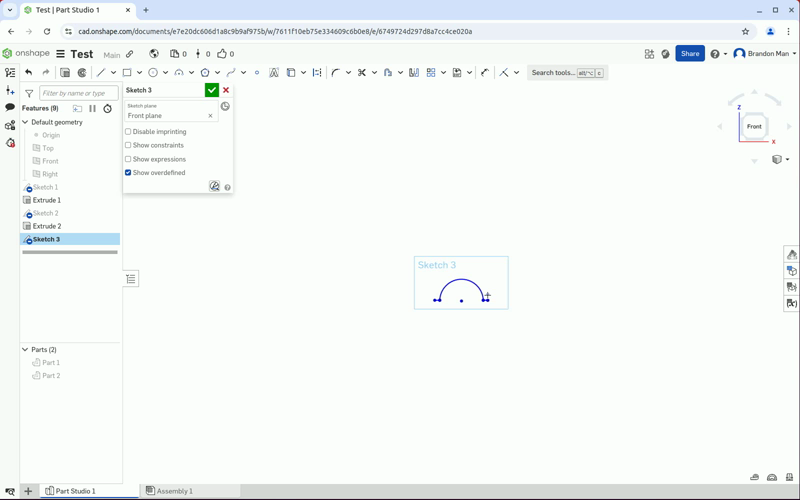
mouse_move(487, 294)
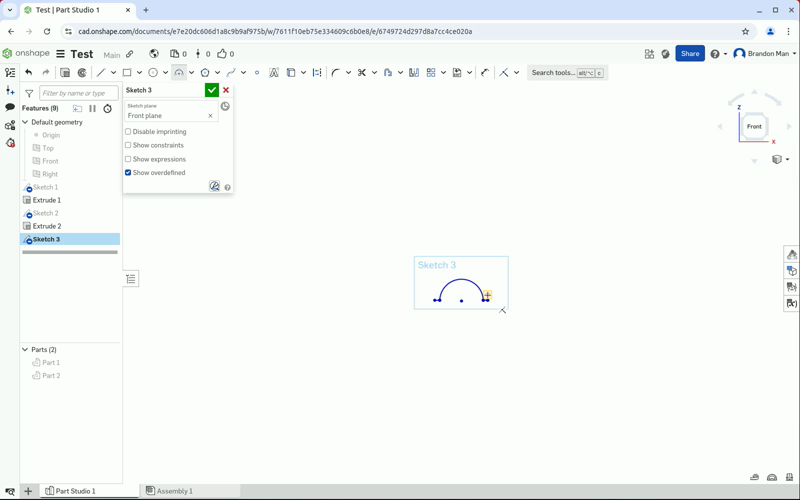
click(487, 294)
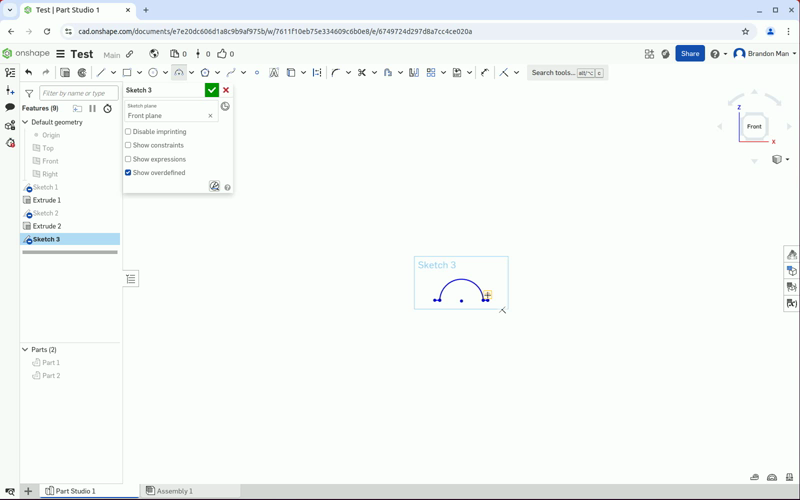
key_down(shift)
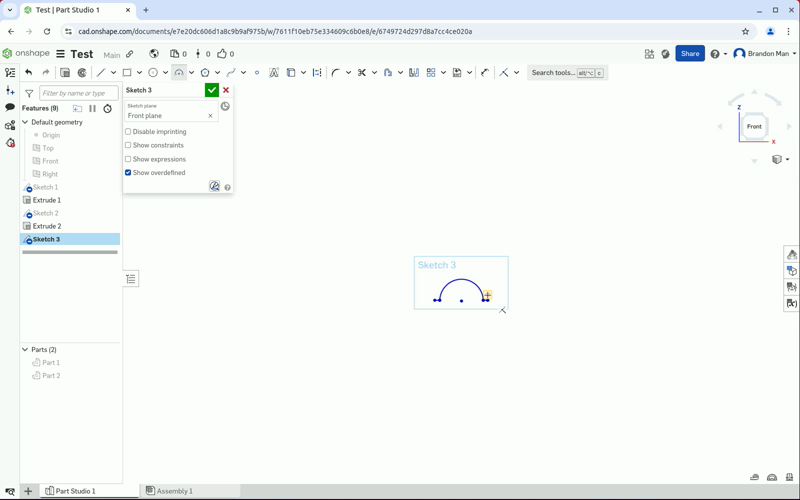
mouse_move(481, 287)
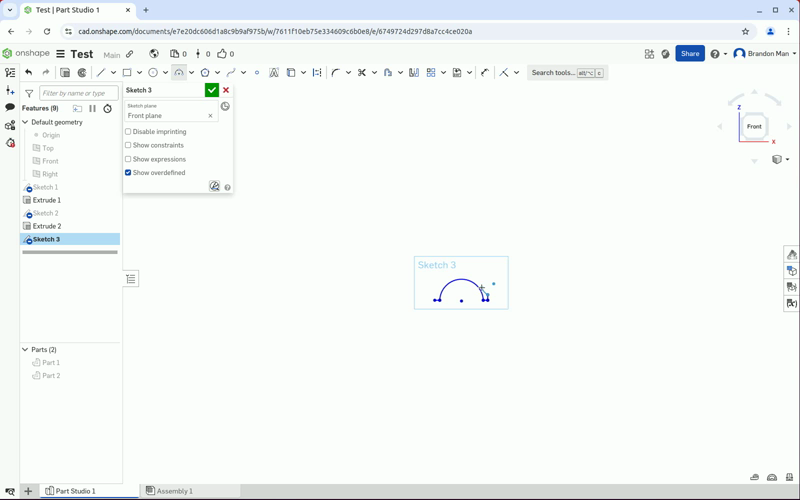
click(481, 287)
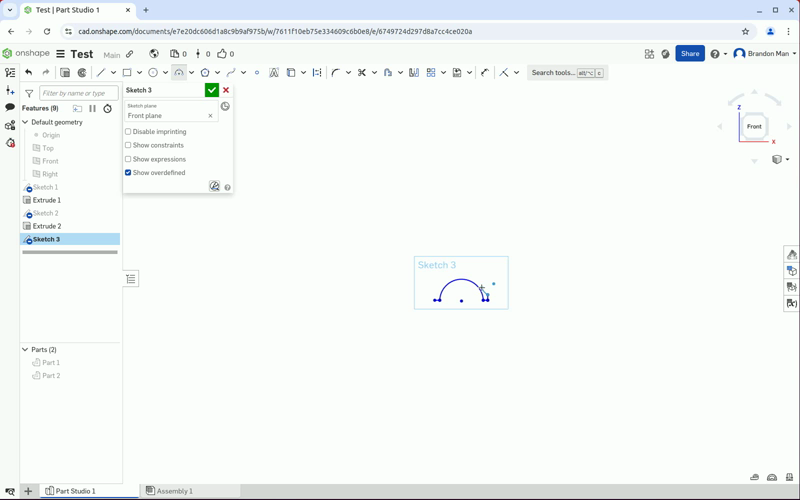
mouse_move(485, 290)
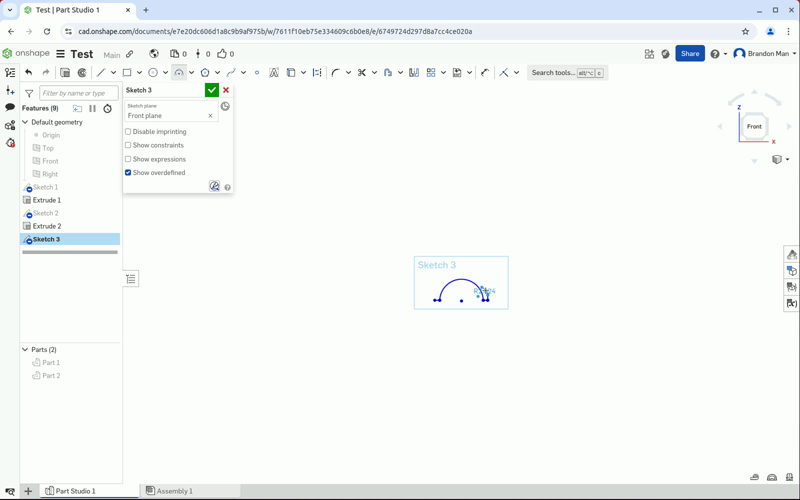
click(485, 290)
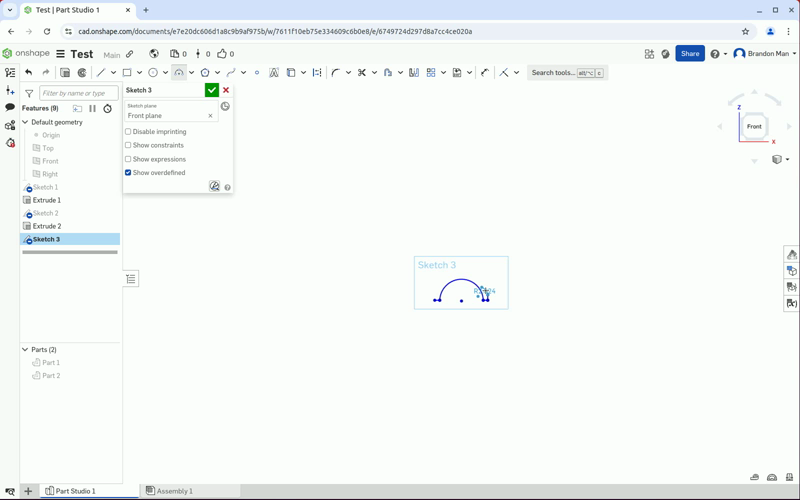
key_up(shift)
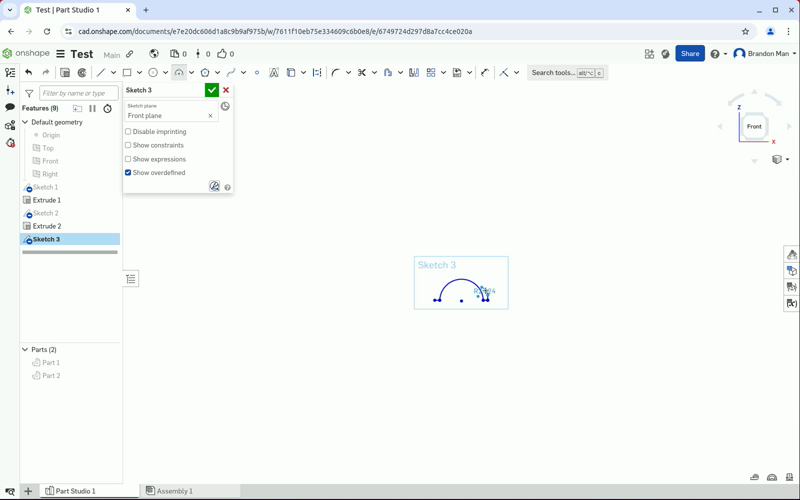
mouse_move(481, 287)
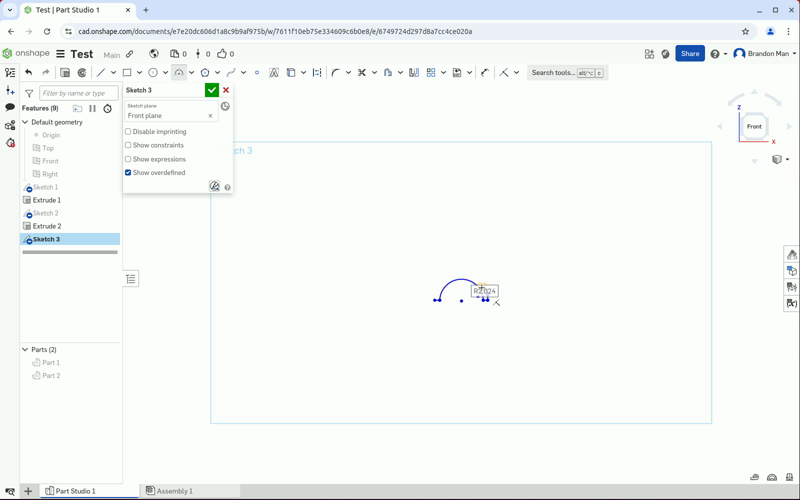
click(481, 287)
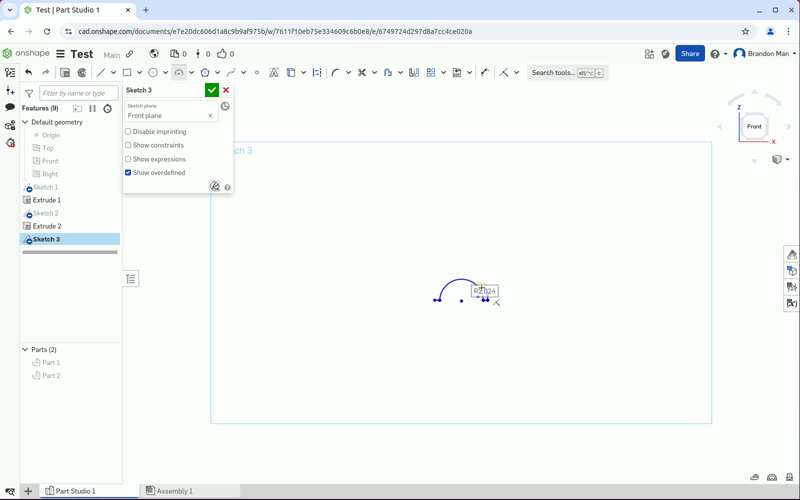
key_down(shift)
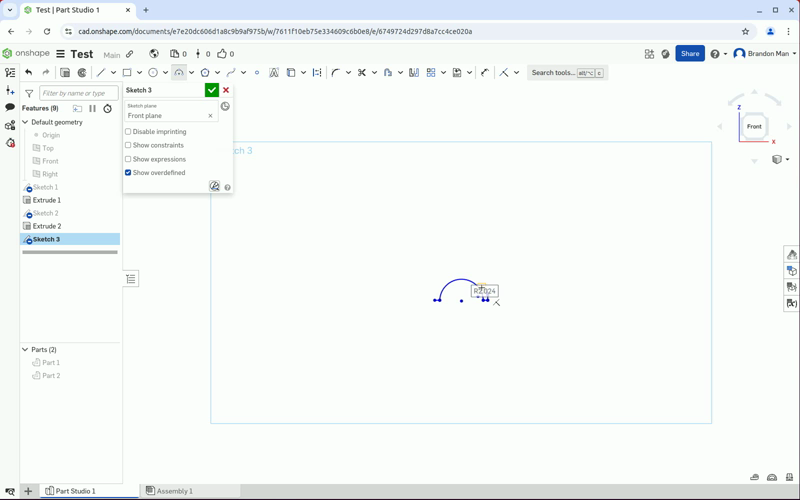
mouse_move(474, 275)
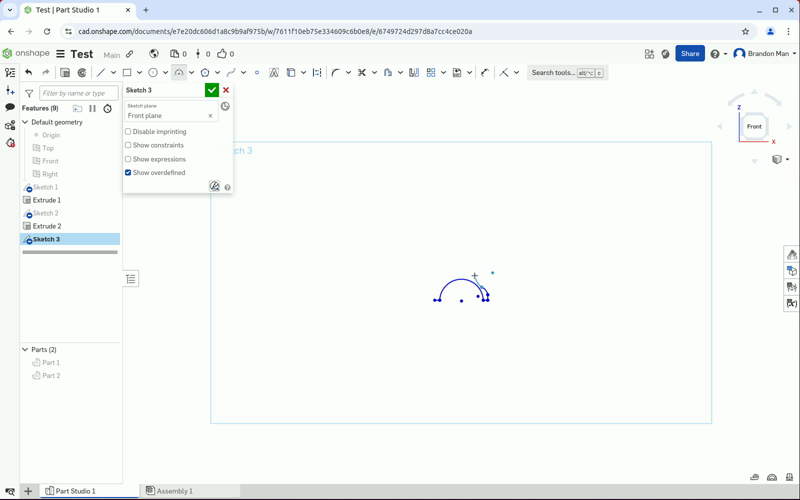
click(474, 275)
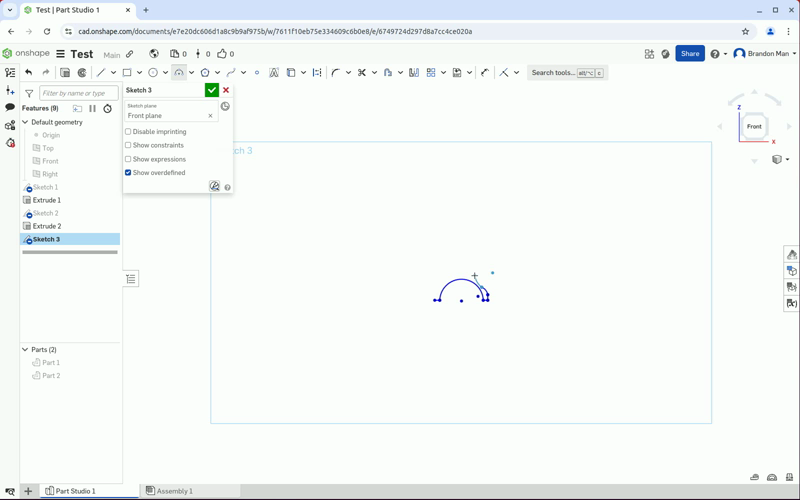
mouse_move(476, 282)
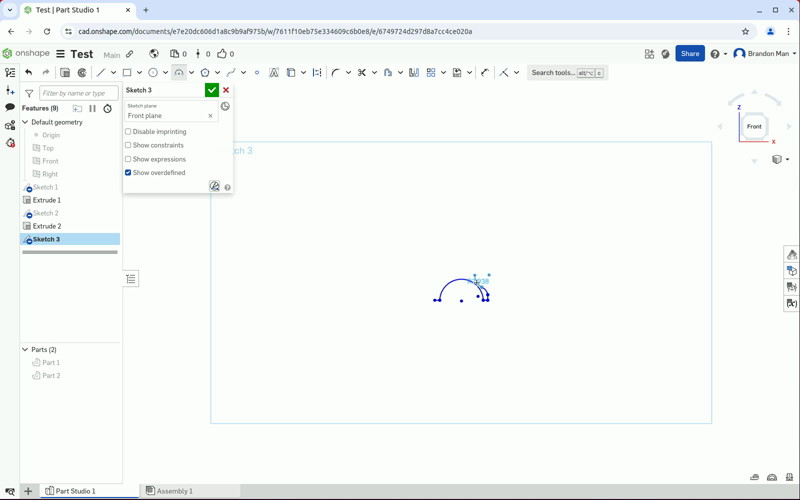
click(476, 282)
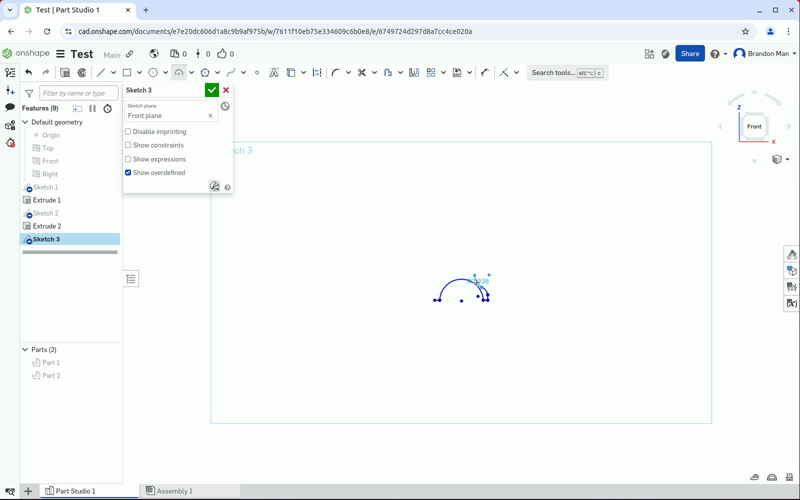
key_up(shift)
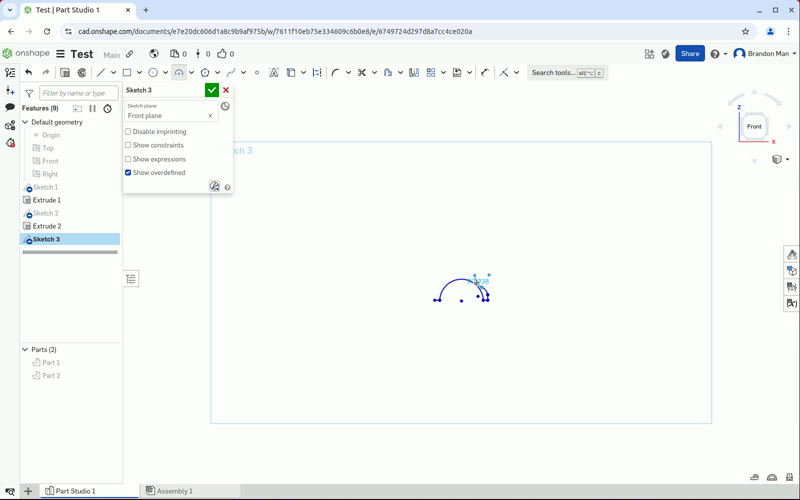
key(esc)
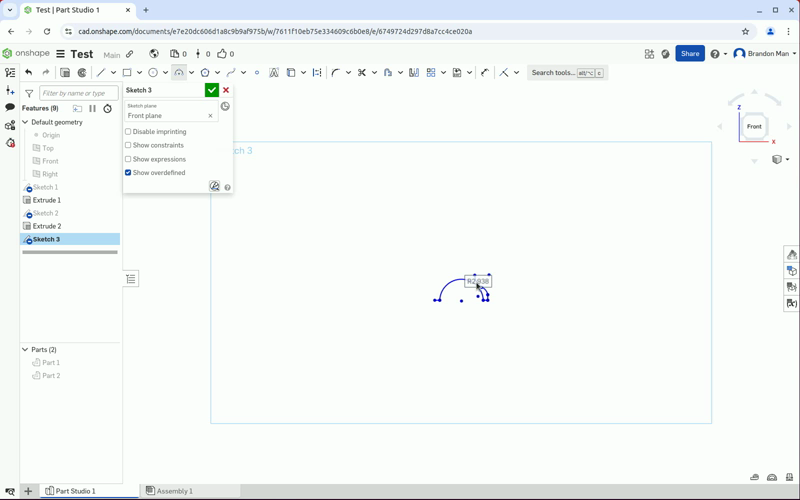
key(l)
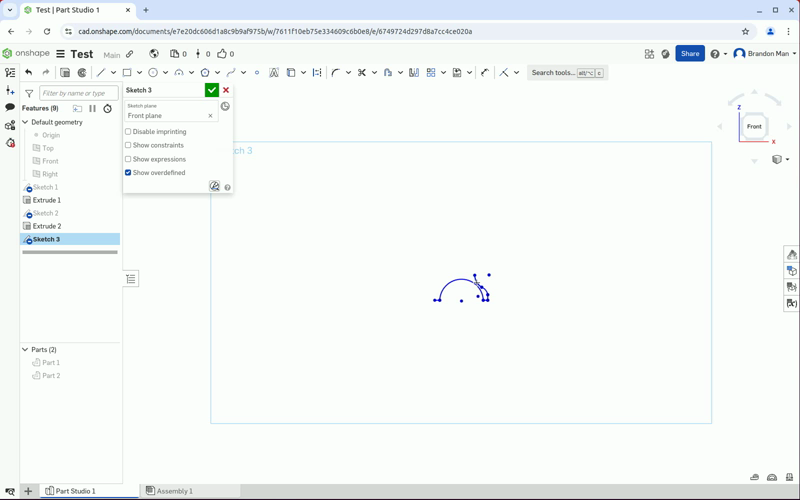
mouse_move(474, 275)
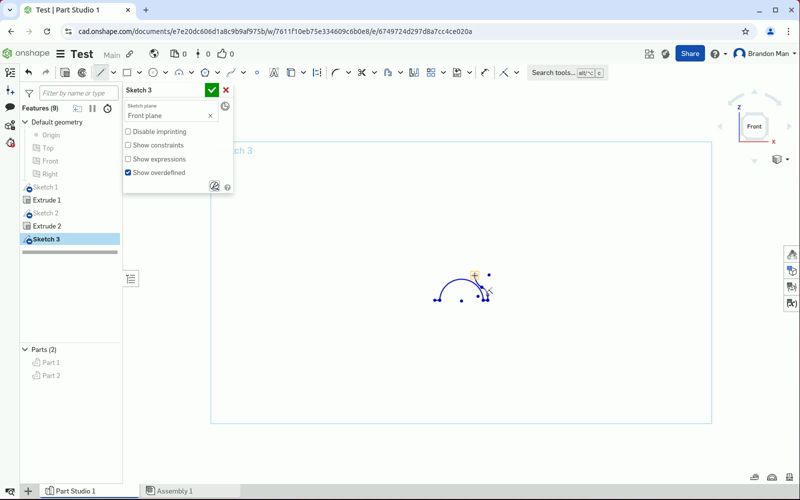
click(474, 275)
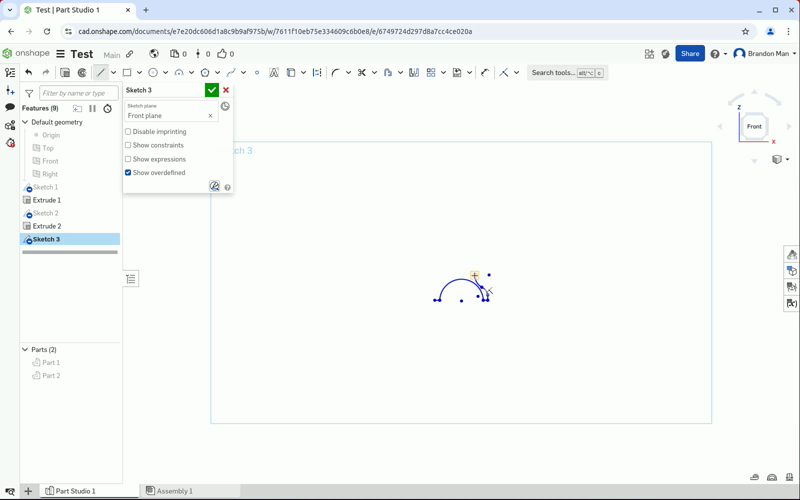
key_down(shift)
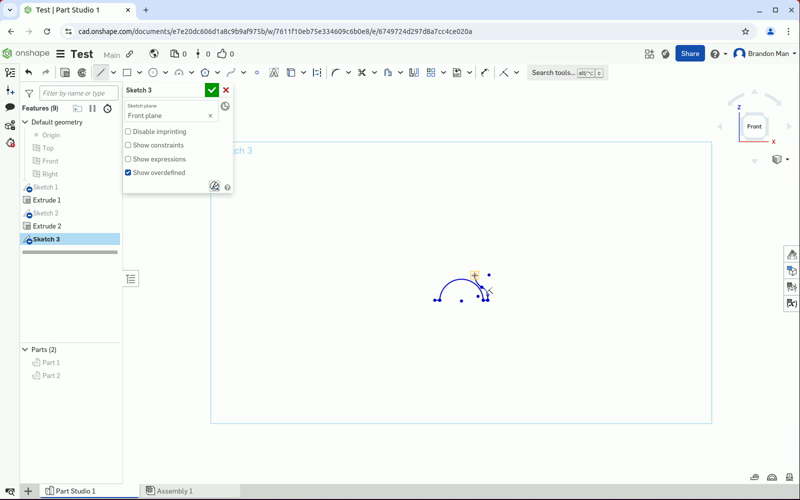
mouse_move(469, 186)
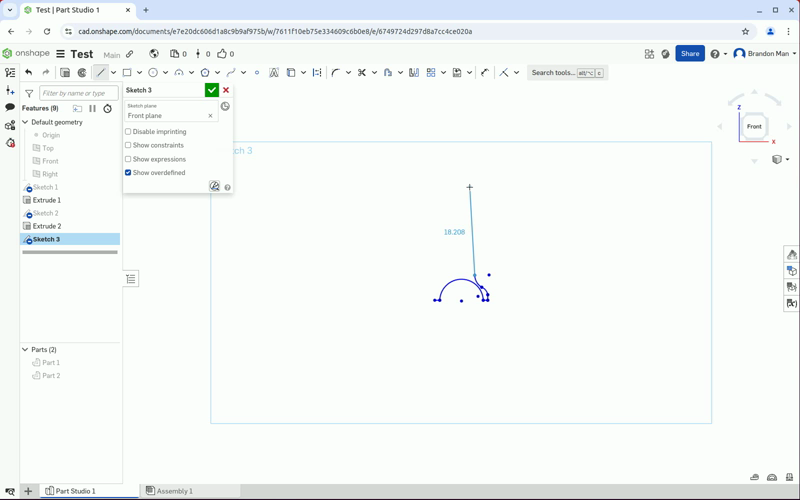
click(469, 186)
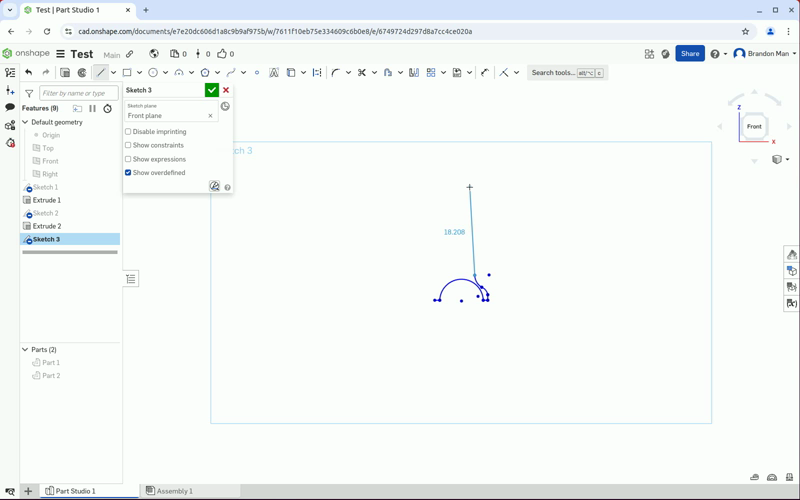
key_up(shift)
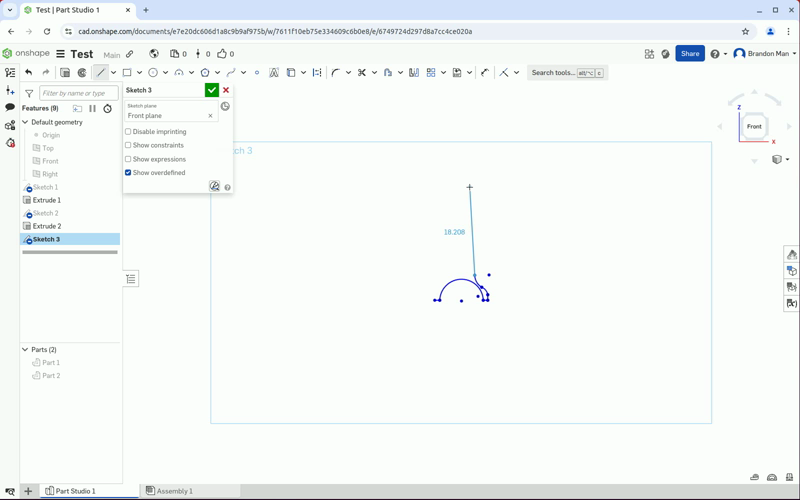
key(esc)
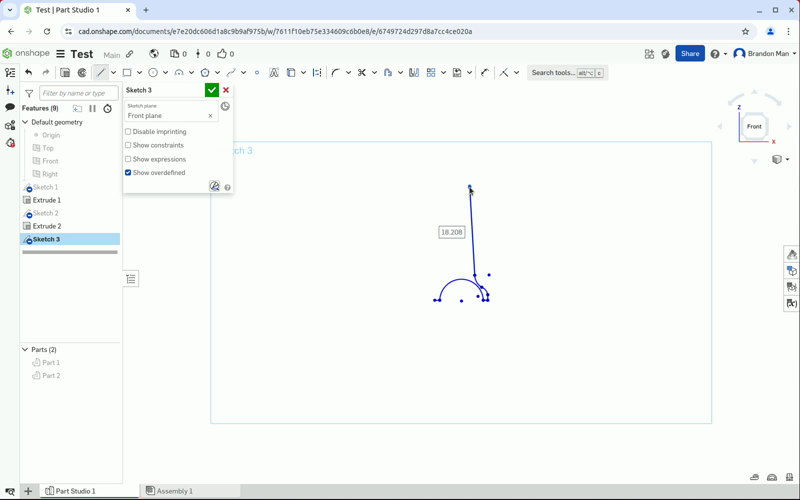
key(a)
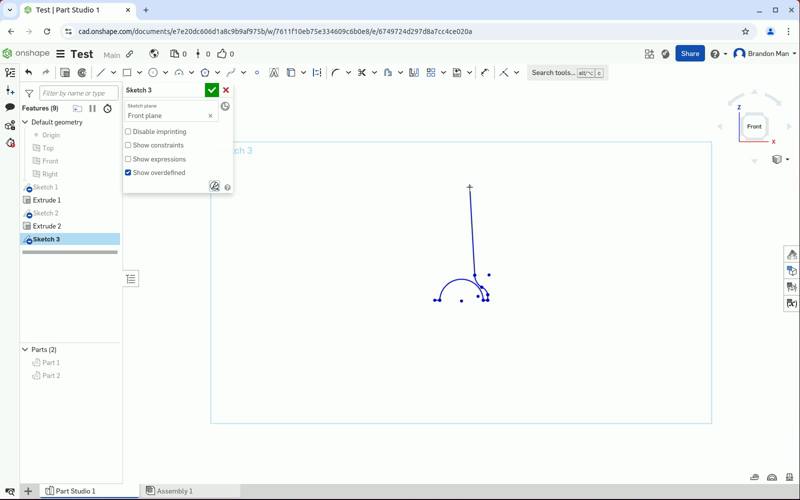
mouse_move(469, 186)
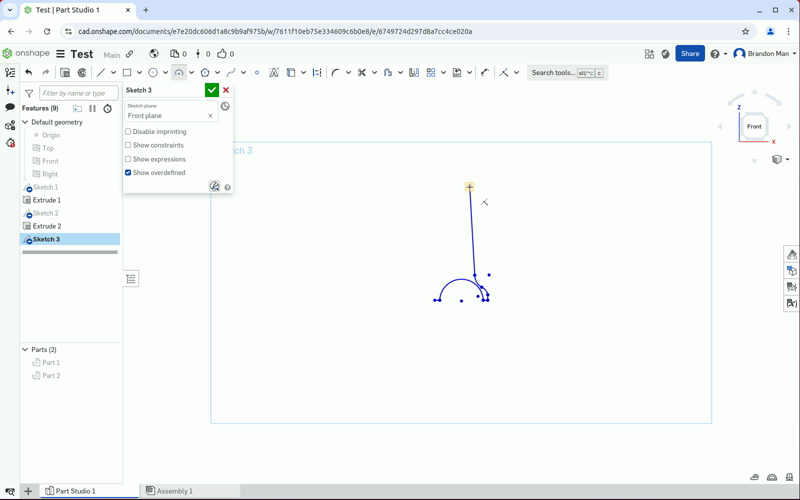
click(469, 186)
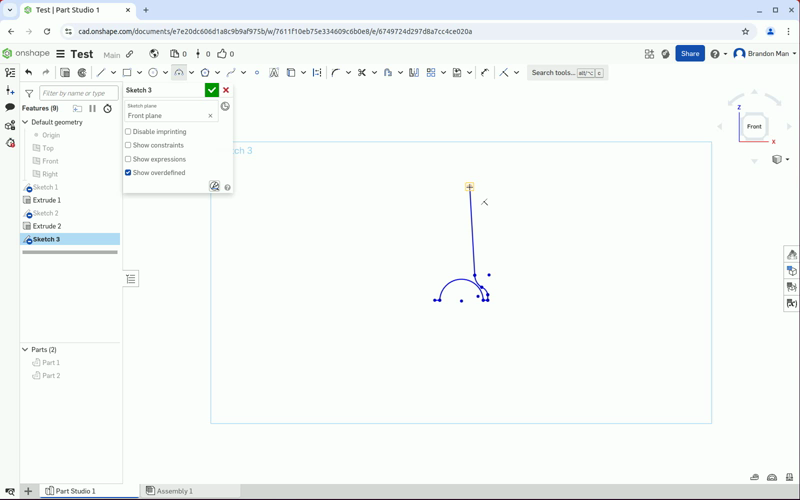
key_down(shift)
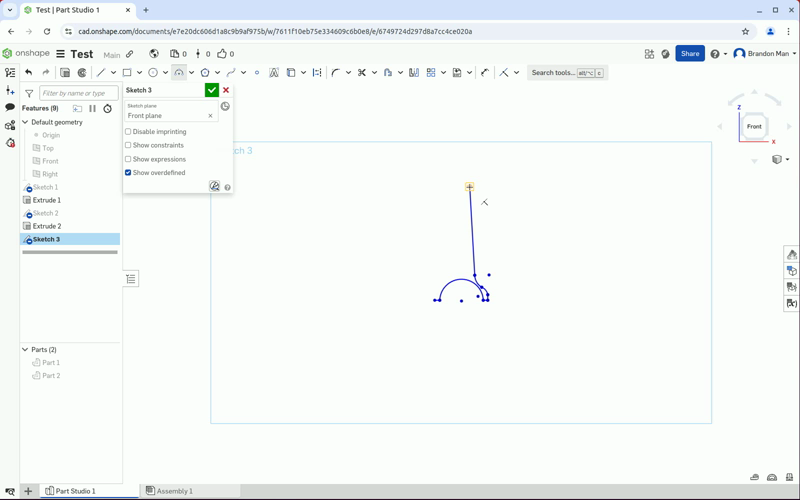
mouse_move(453, 186)
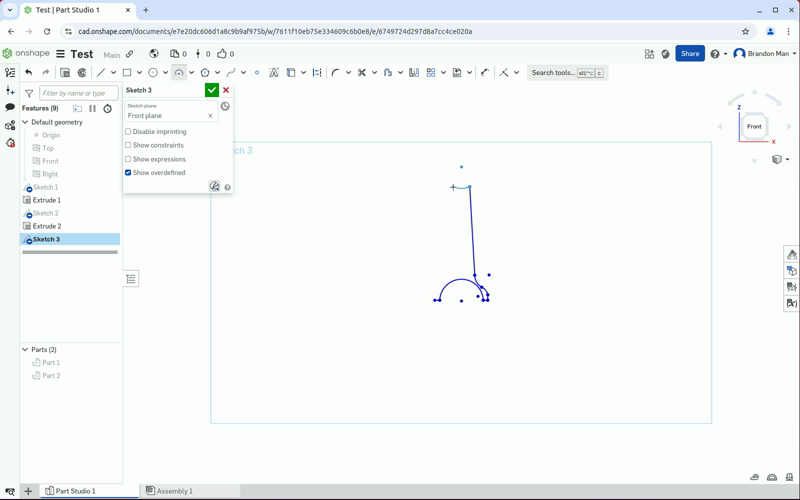
click(453, 186)
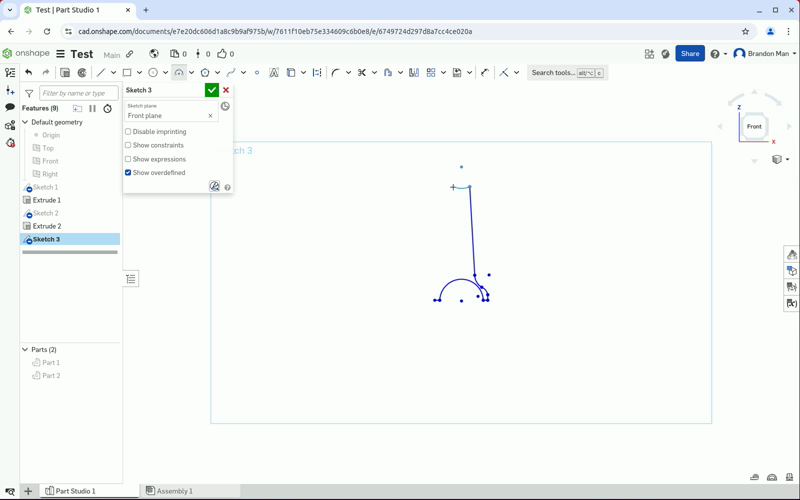
mouse_move(461, 190)
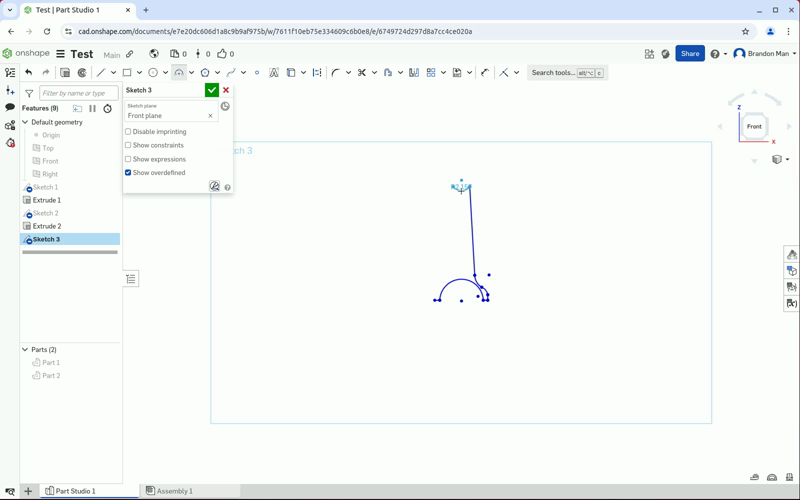
click(461, 190)
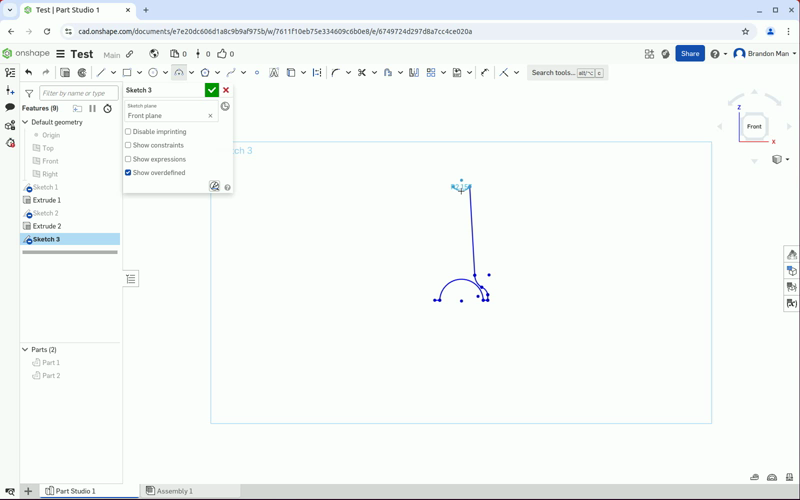
key_up(shift)
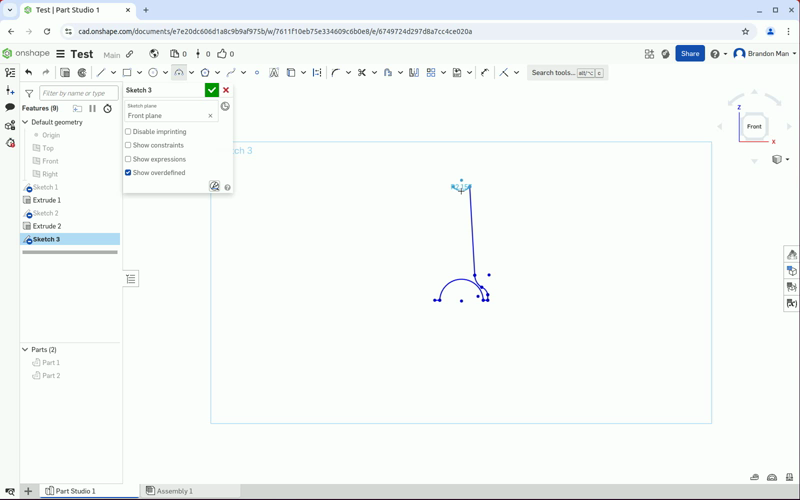
key(esc)
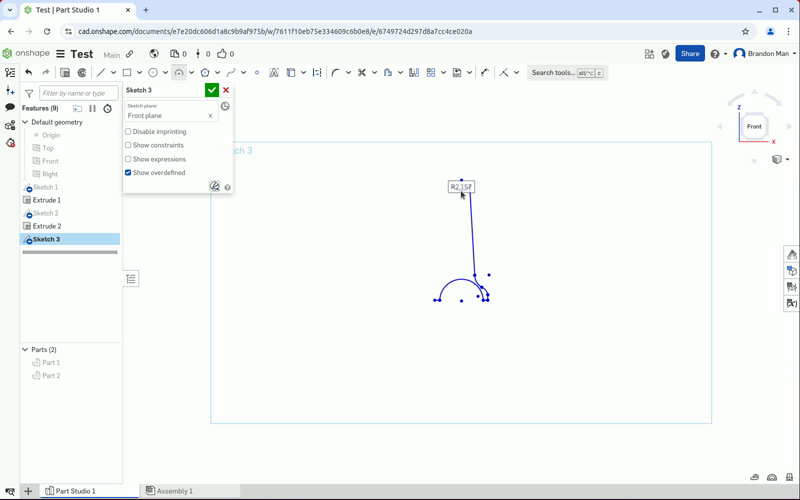
key(l)
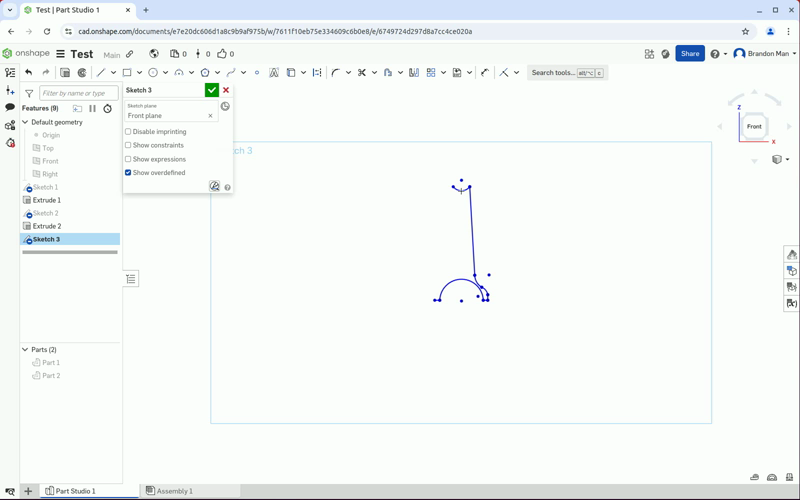
mouse_move(453, 186)
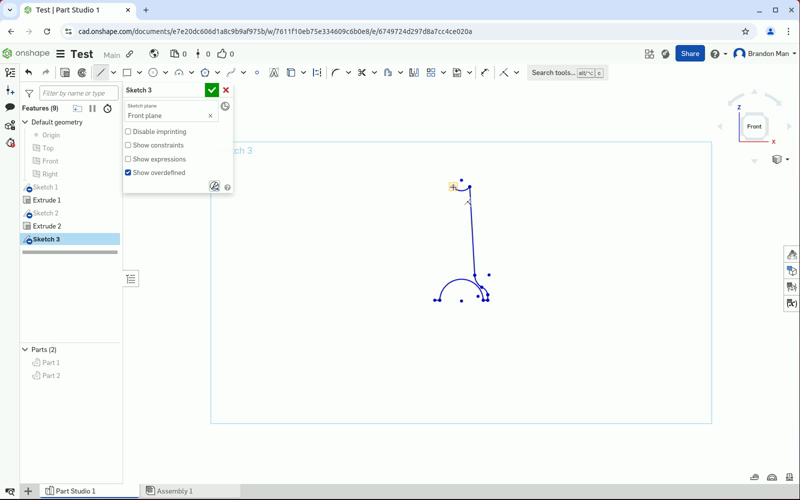
click(453, 186)
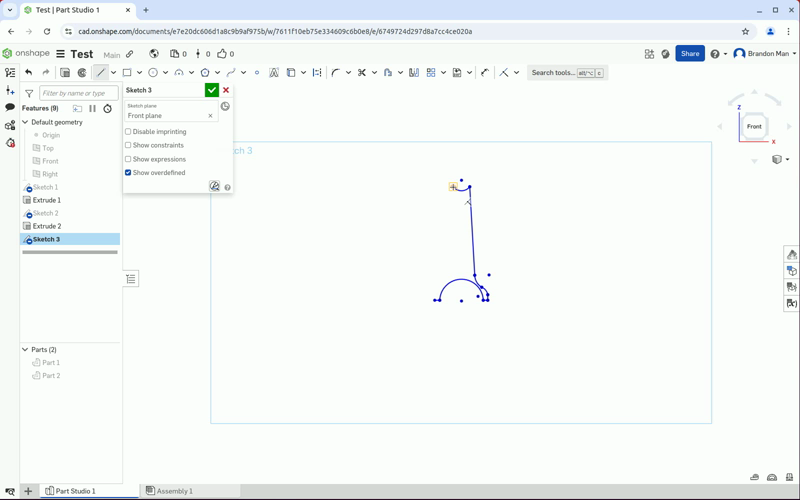
key_down(shift)
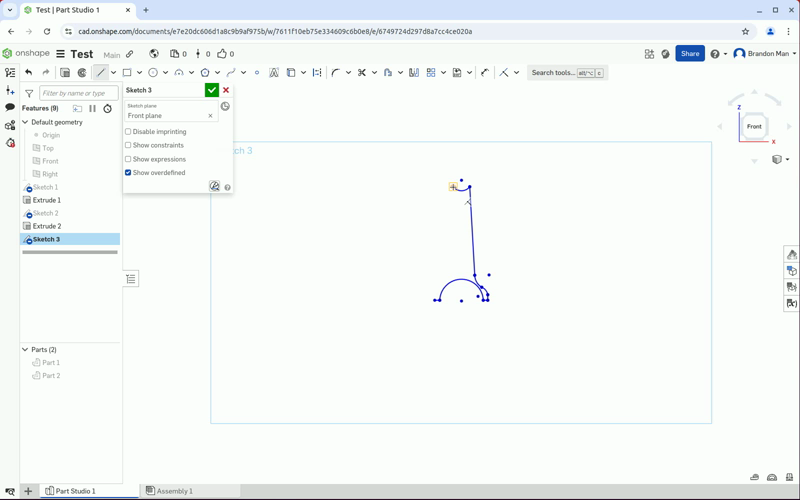
mouse_move(448, 275)
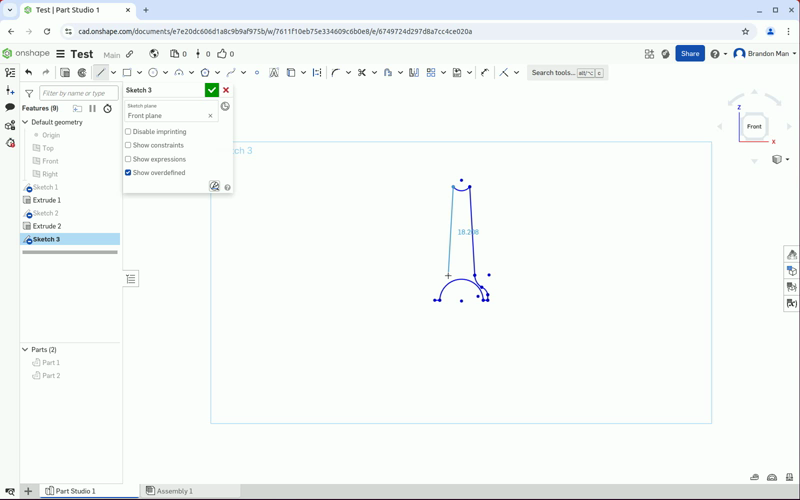
click(448, 275)
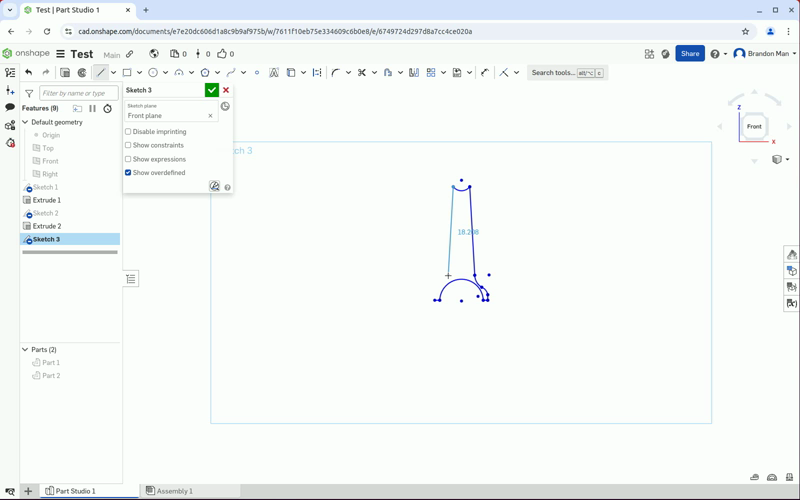
key_up(shift)
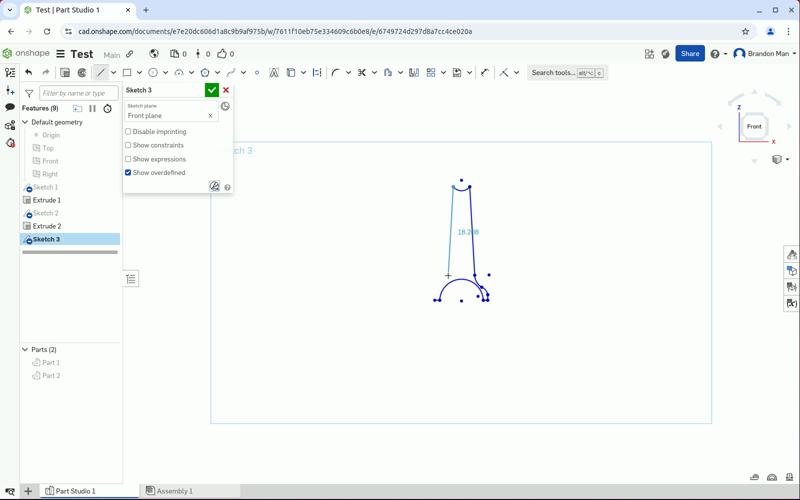
key(esc)
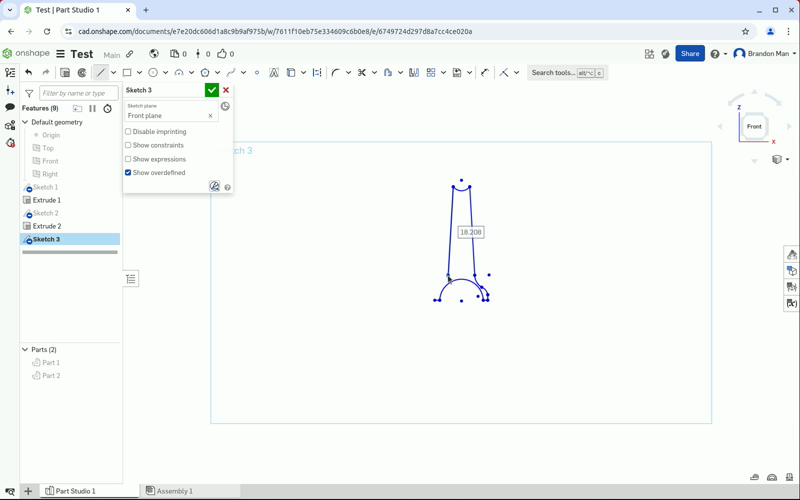
key(a)
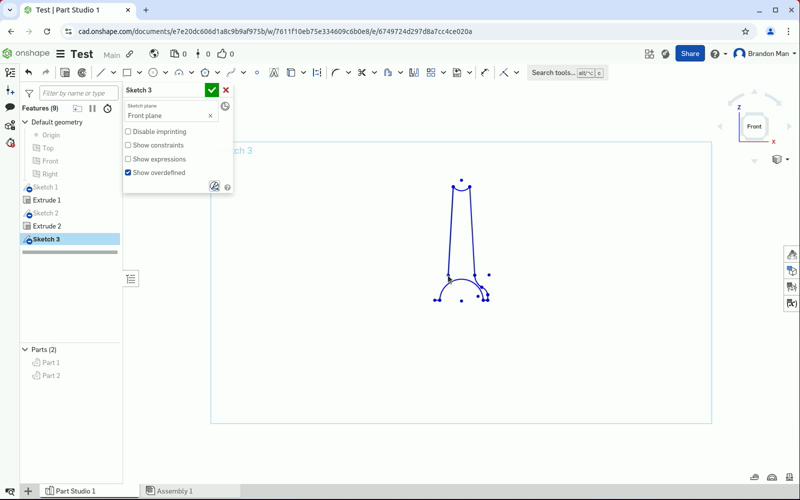
mouse_move(448, 275)
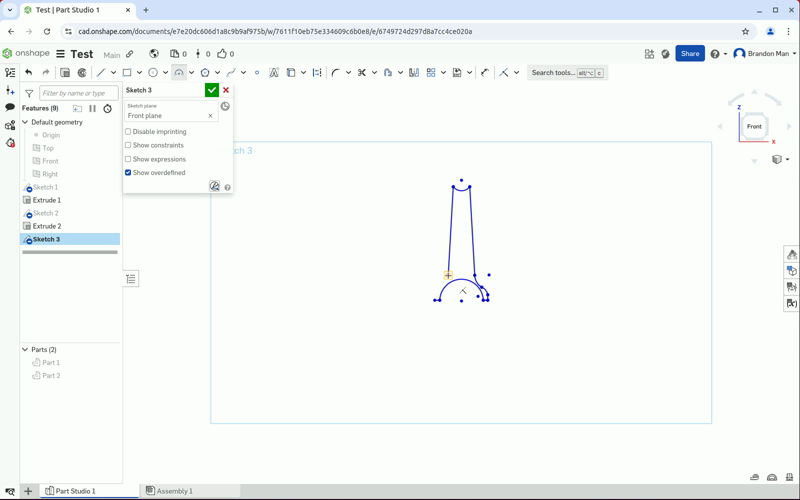
click(448, 275)
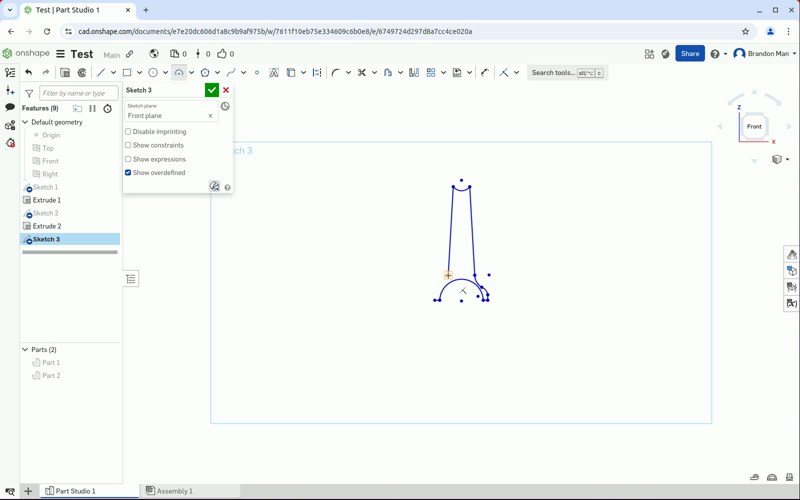
key_down(shift)
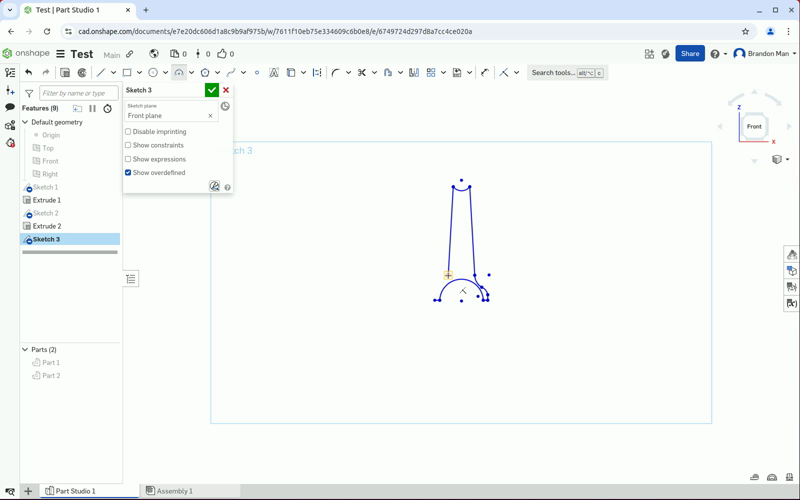
mouse_move(439, 287)
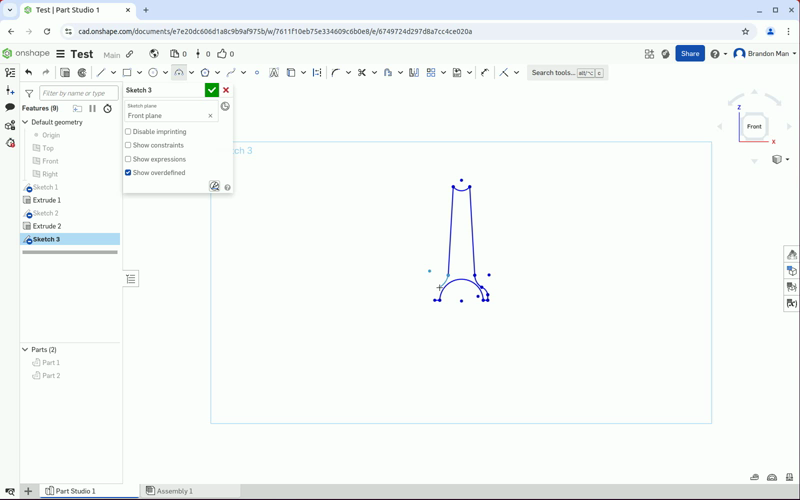
click(439, 287)
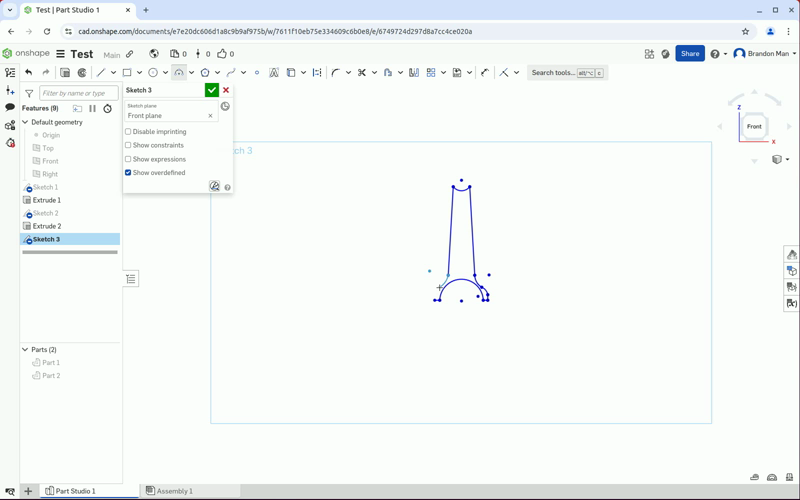
mouse_move(445, 282)
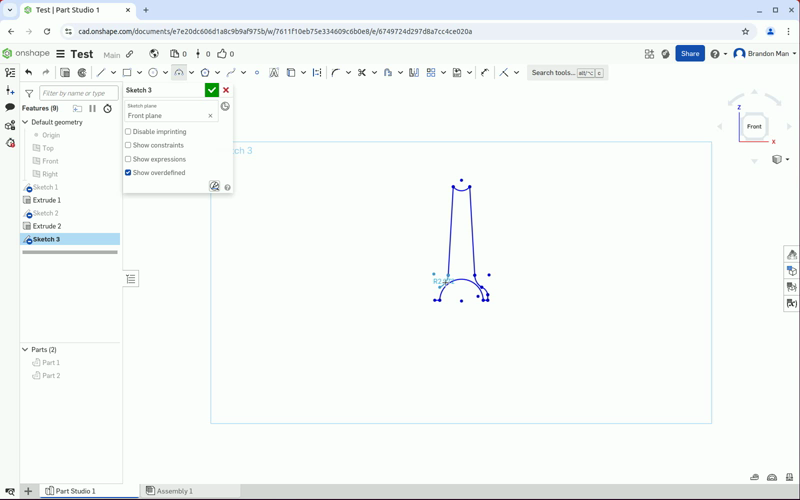
click(445, 282)
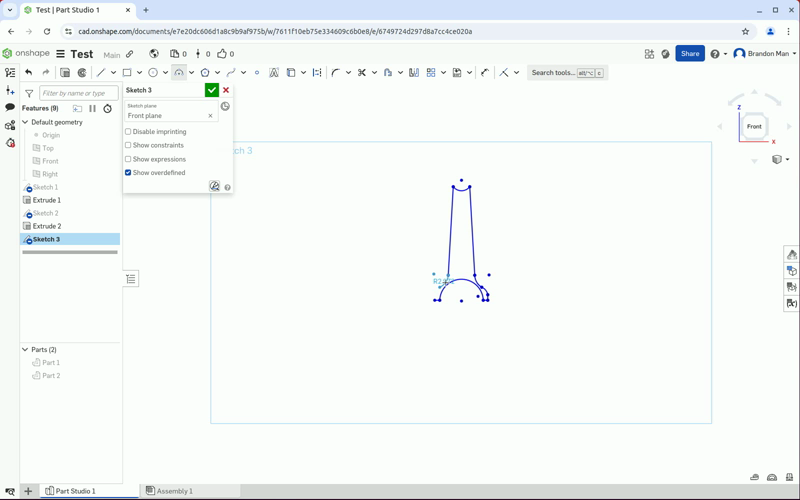
key_up(shift)
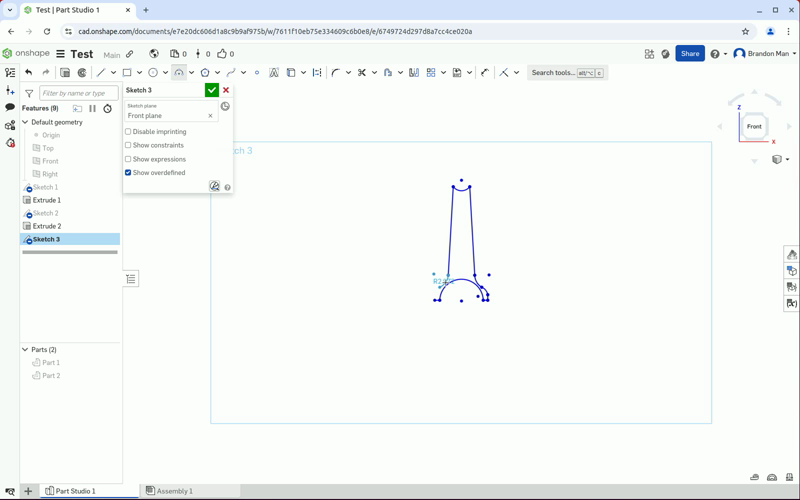
mouse_move(439, 287)
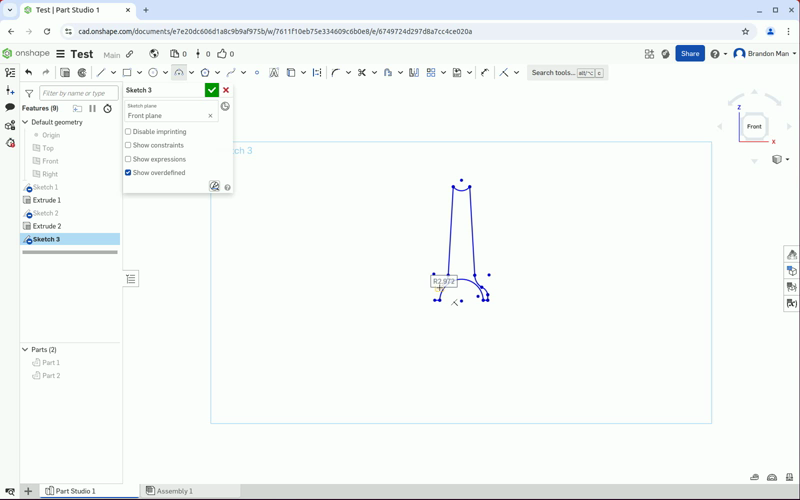
click(439, 287)
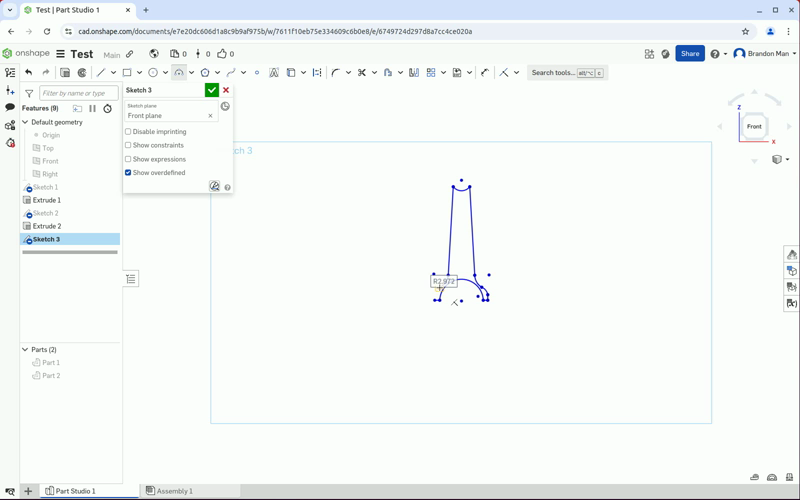
key_down(shift)
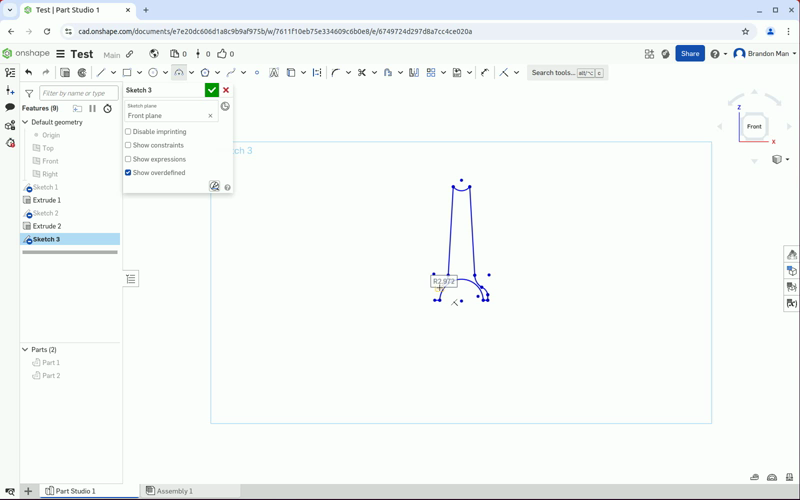
mouse_move(434, 294)
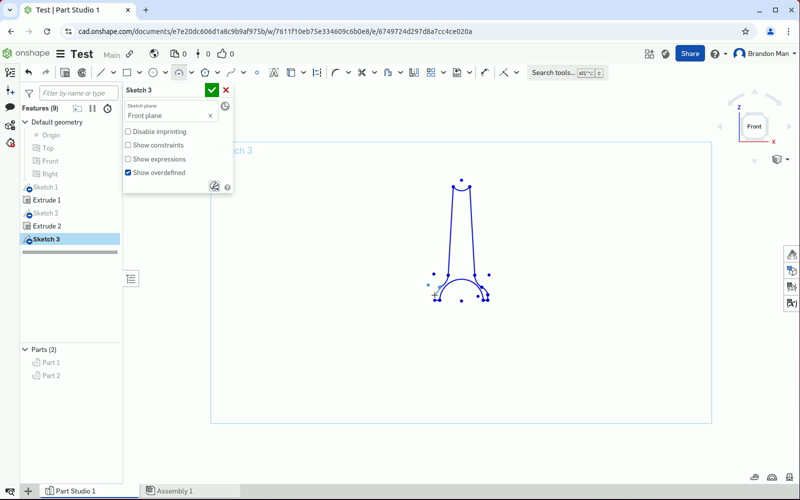
click(434, 294)
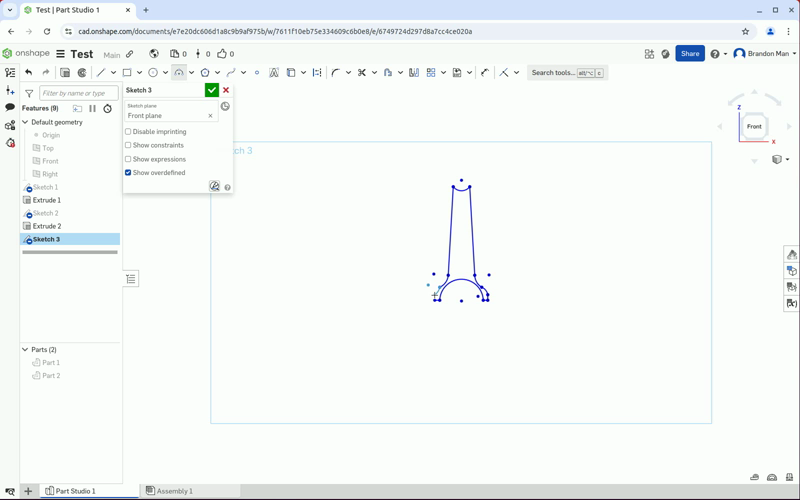
mouse_move(436, 290)
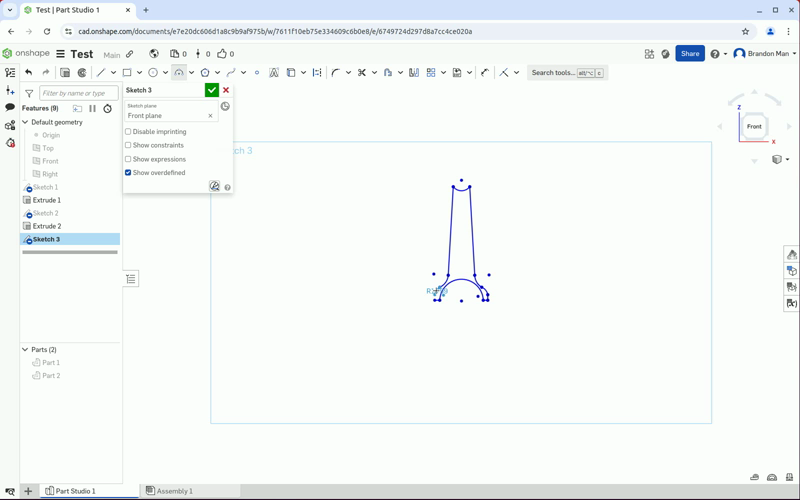
scroll(6)
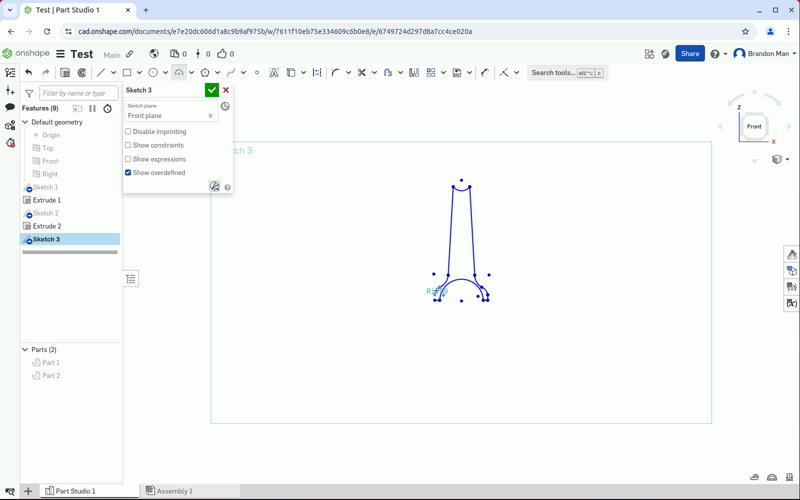
scroll(6)
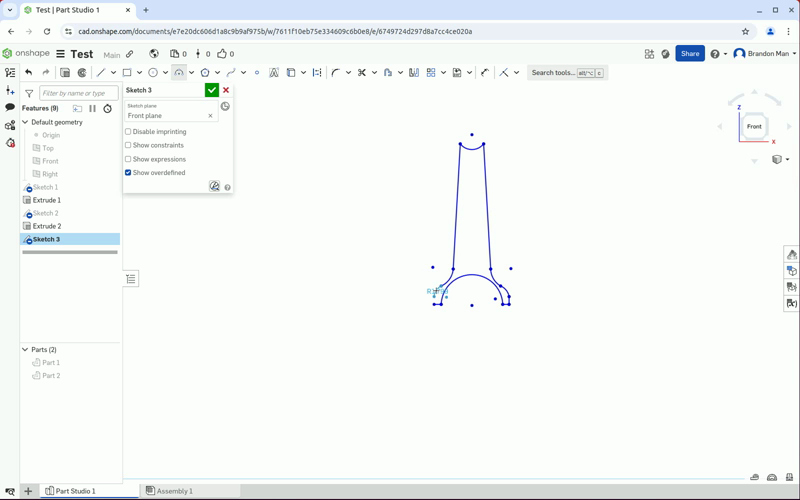
scroll(6)
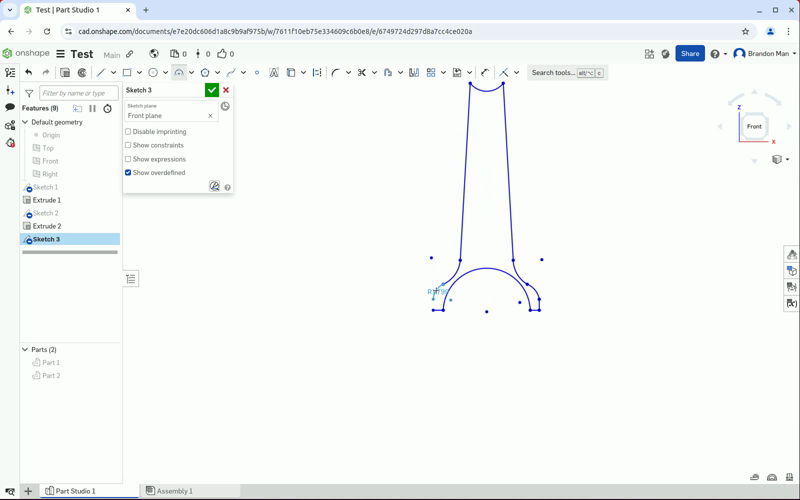
scroll(6)
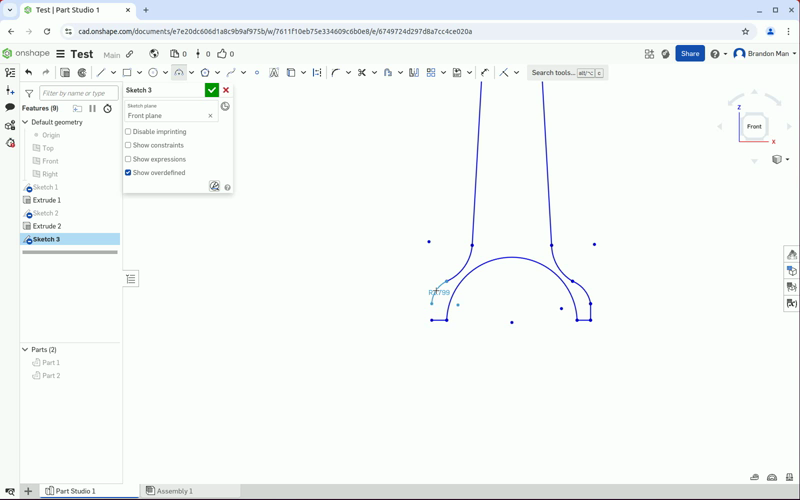
scroll(6)
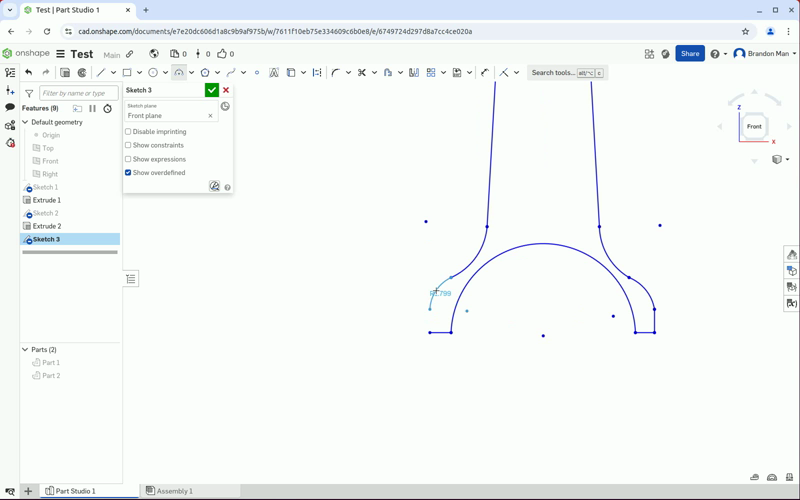
scroll(6)
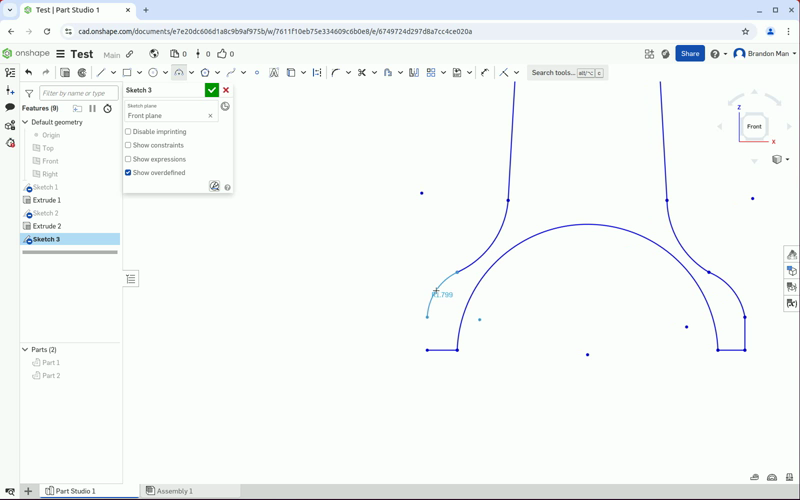
scroll(6)
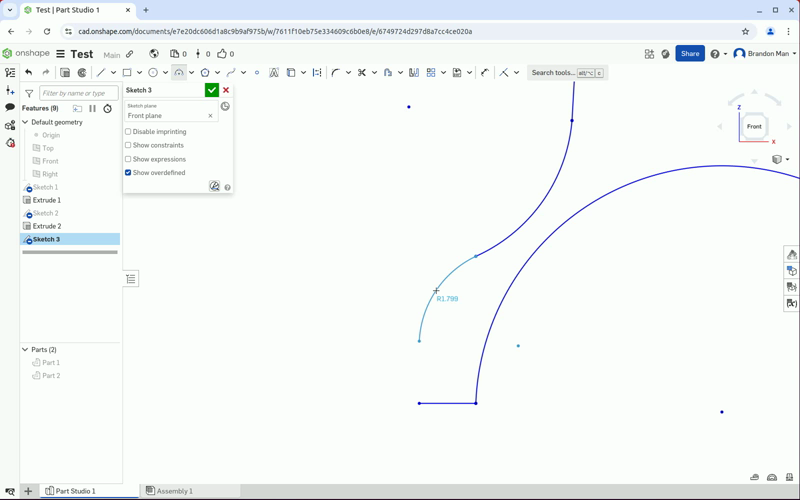
click(436, 290)
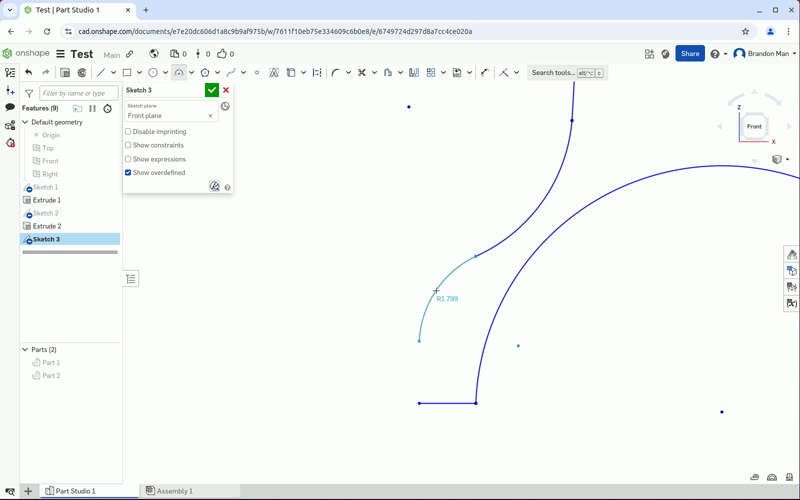
scroll(-6)
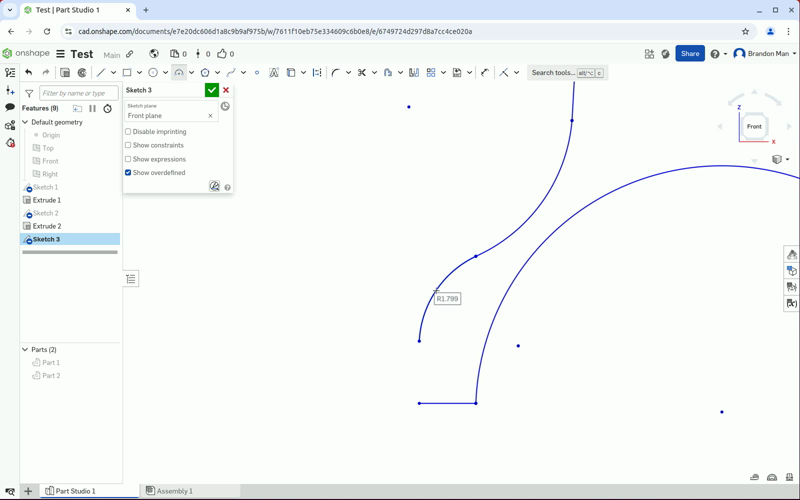
scroll(-6)
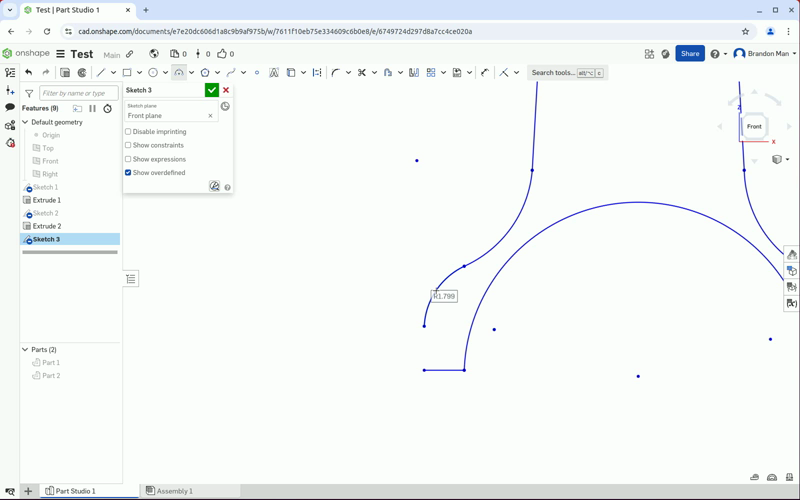
scroll(-6)
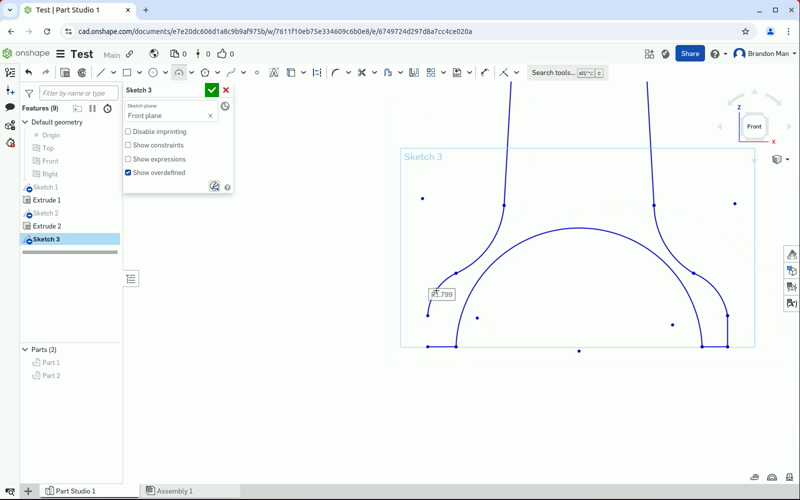
scroll(-6)
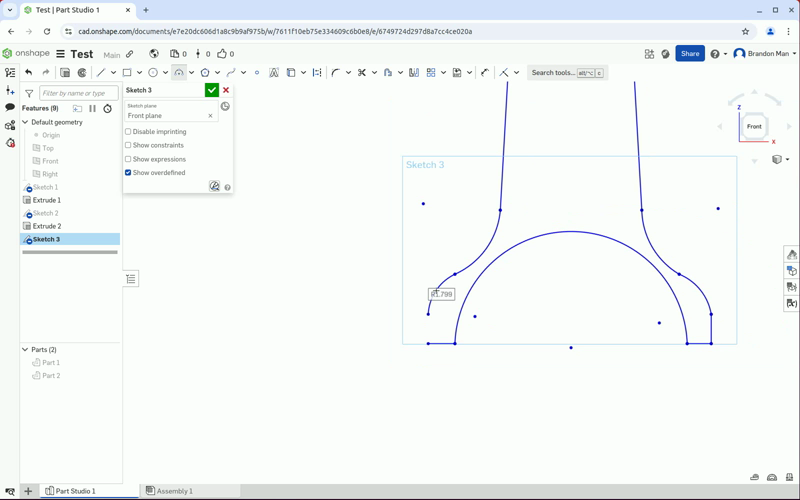
scroll(-6)
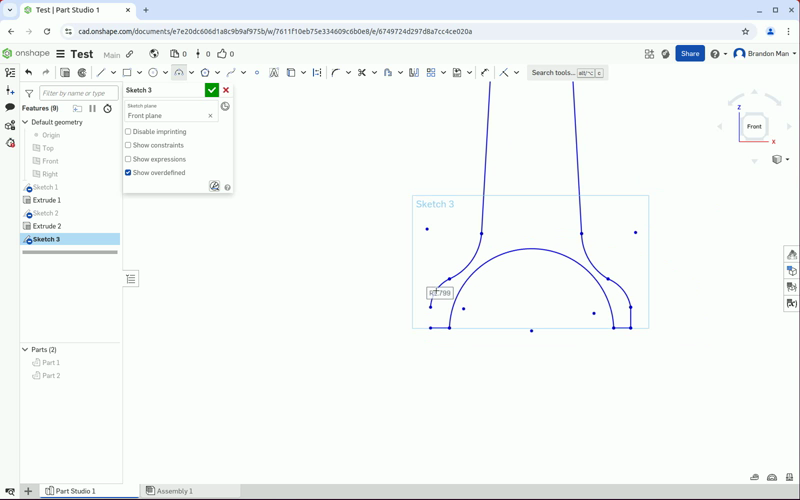
scroll(-6)
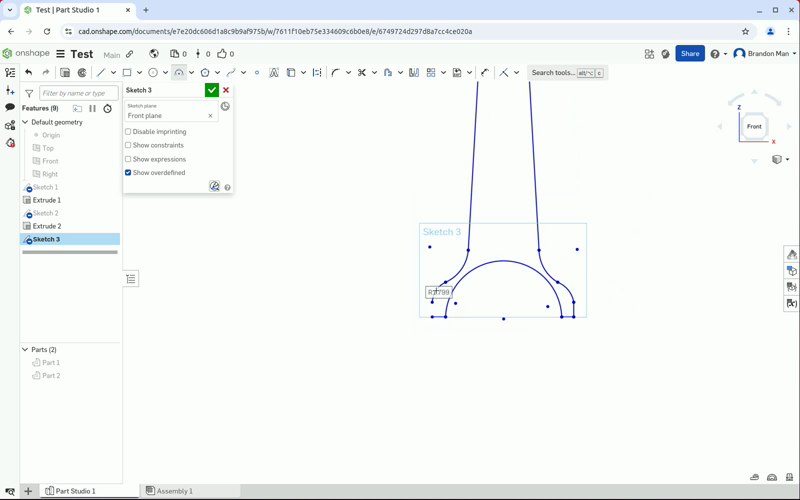
scroll(-6)
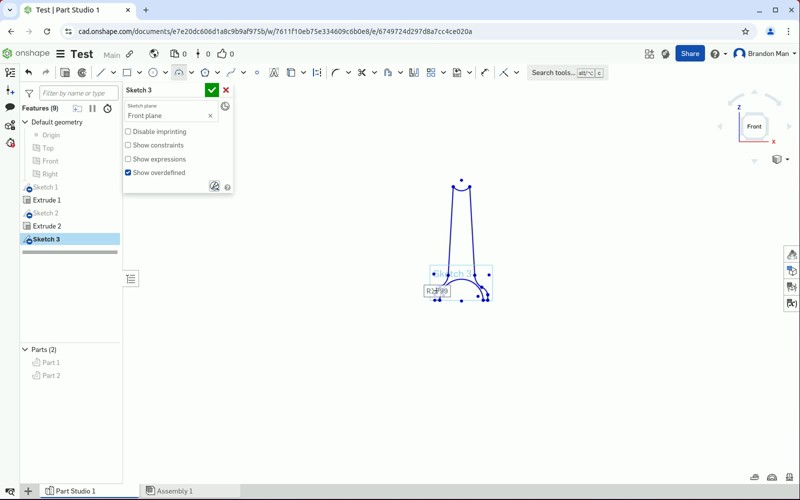
key_up(shift)
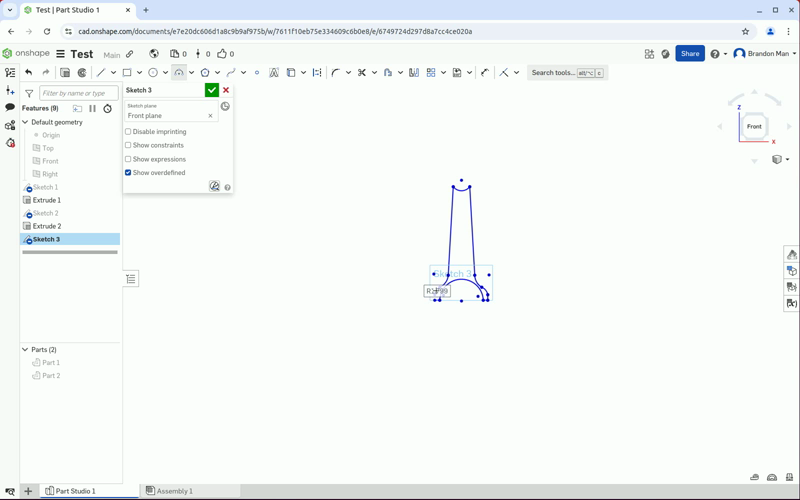
key(esc)
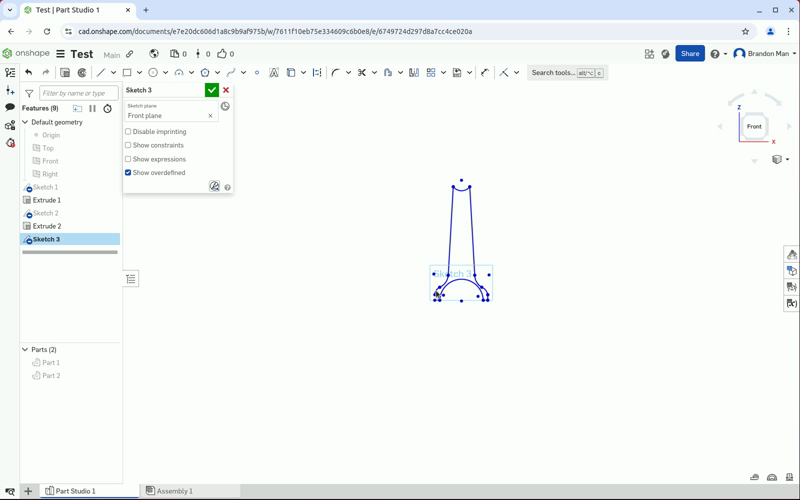
key(l)
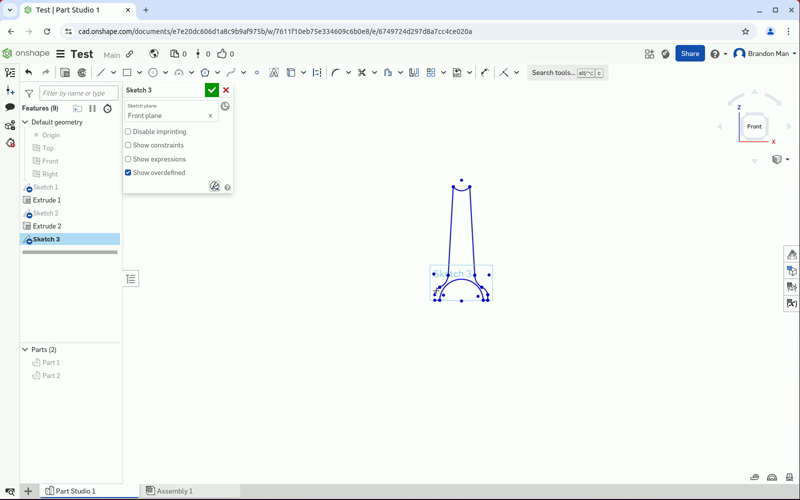
mouse_move(434, 294)
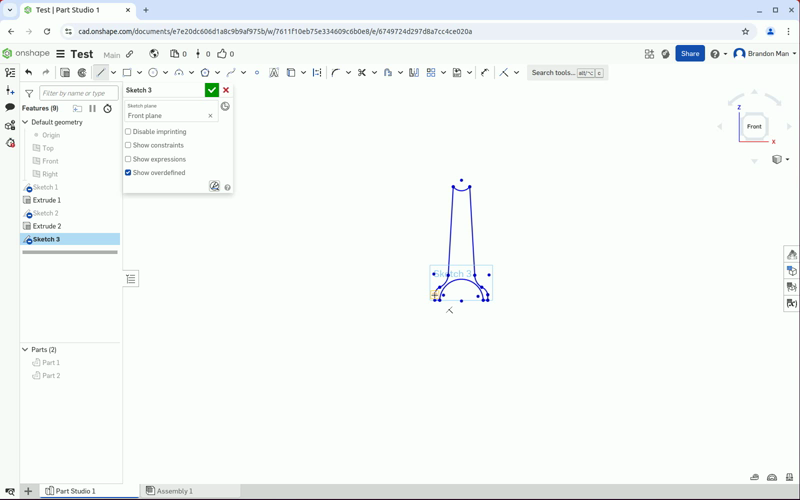
click(434, 294)
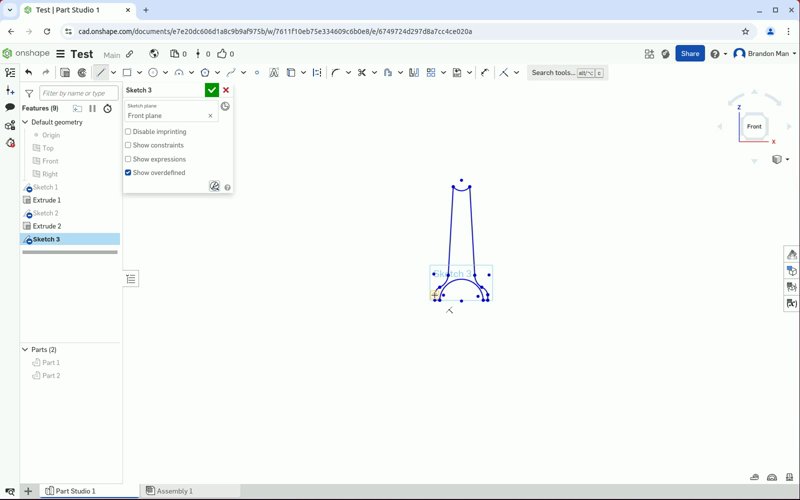
mouse_move(464, 294)
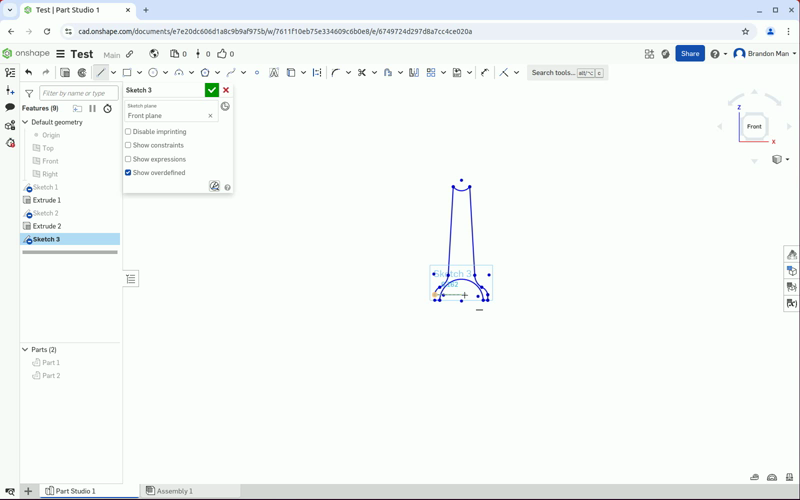
key_down(shift)
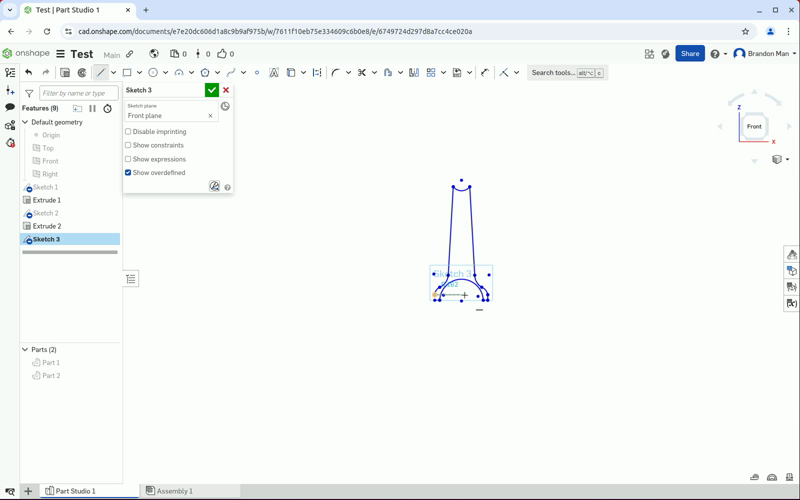
mouse_move(434, 300)
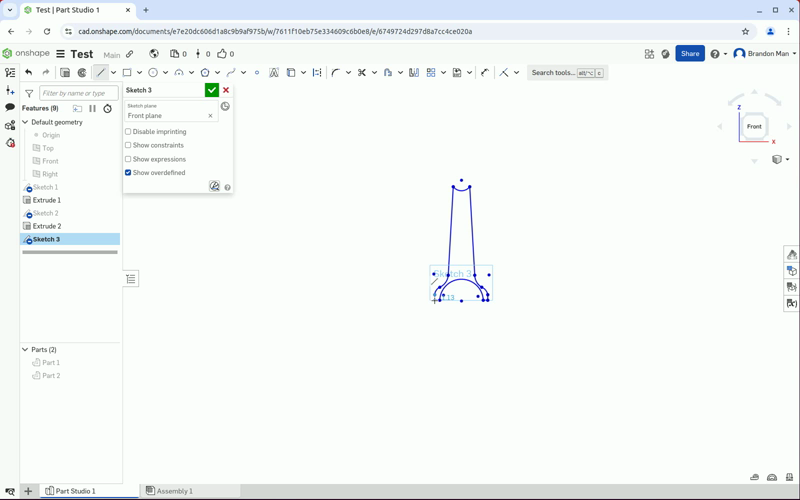
scroll(6)
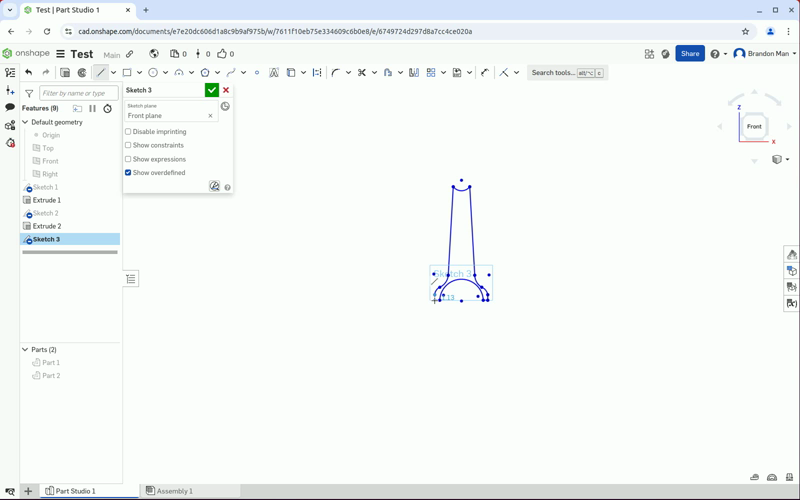
scroll(6)
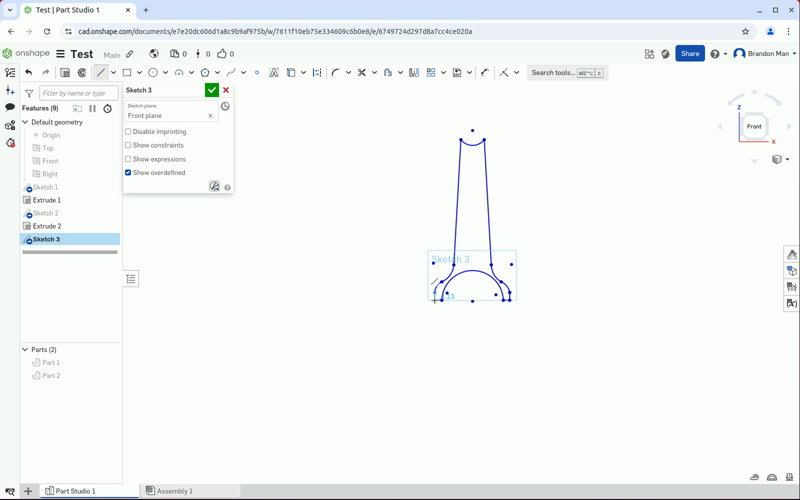
scroll(6)
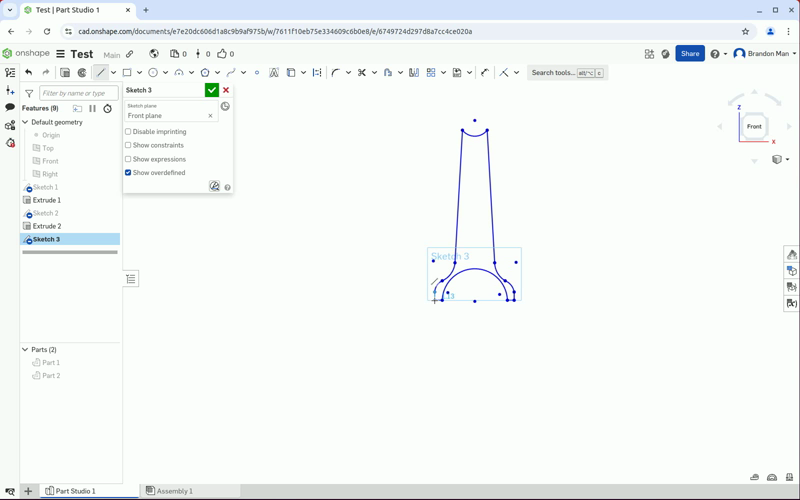
scroll(6)
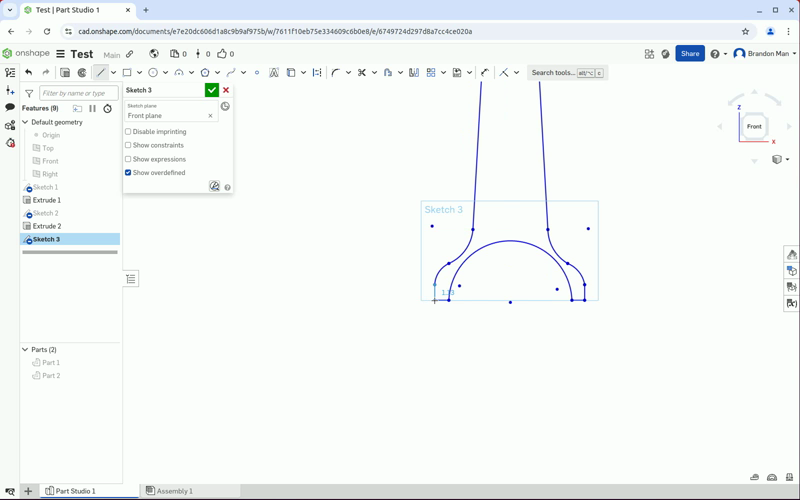
scroll(6)
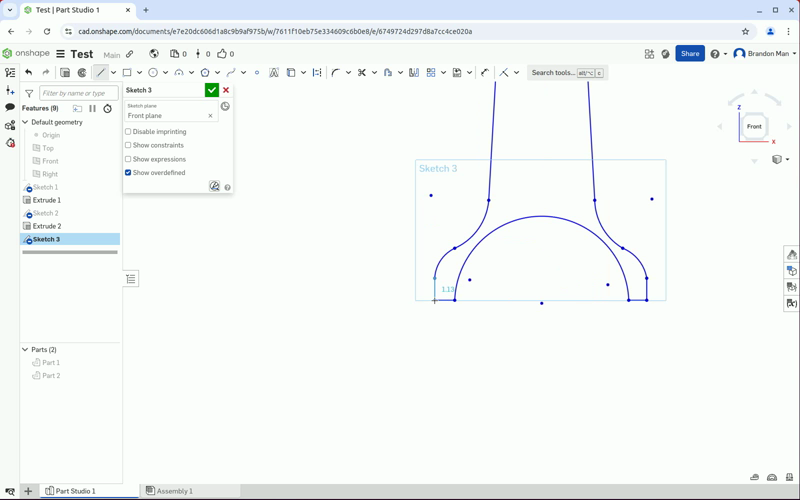
scroll(6)
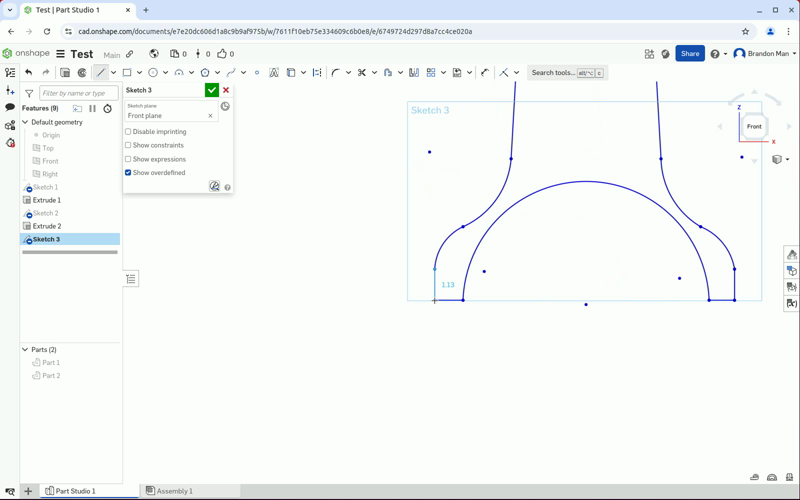
scroll(6)
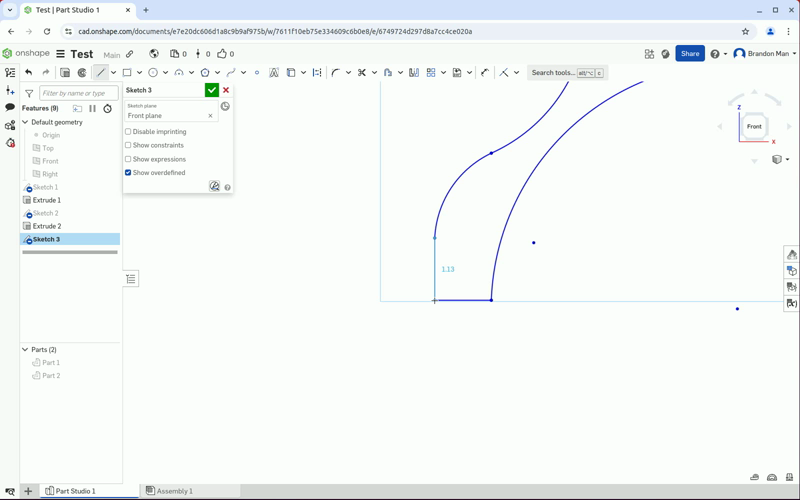
key_up(shift)
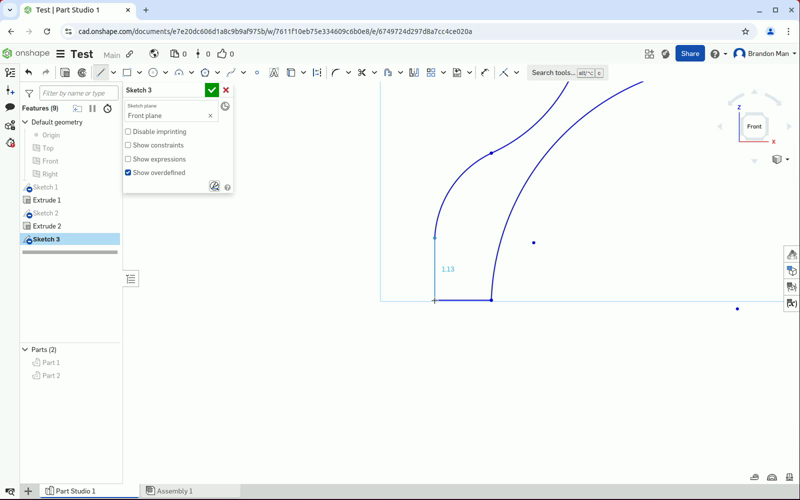
click(434, 300)
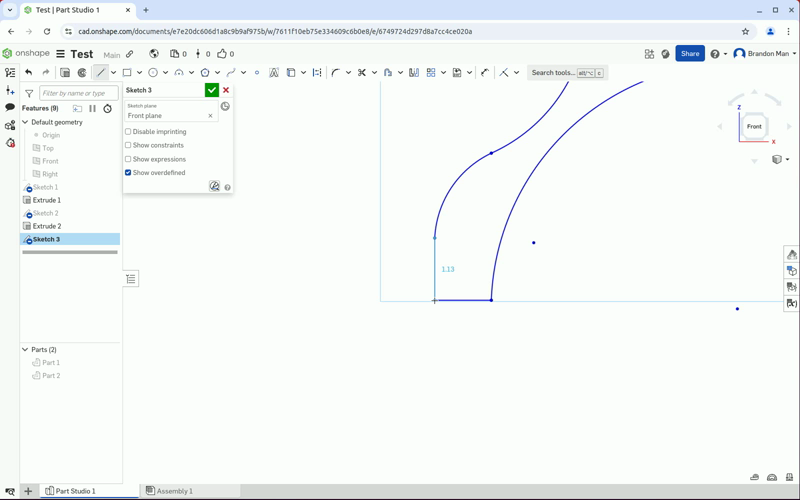
scroll(-6)
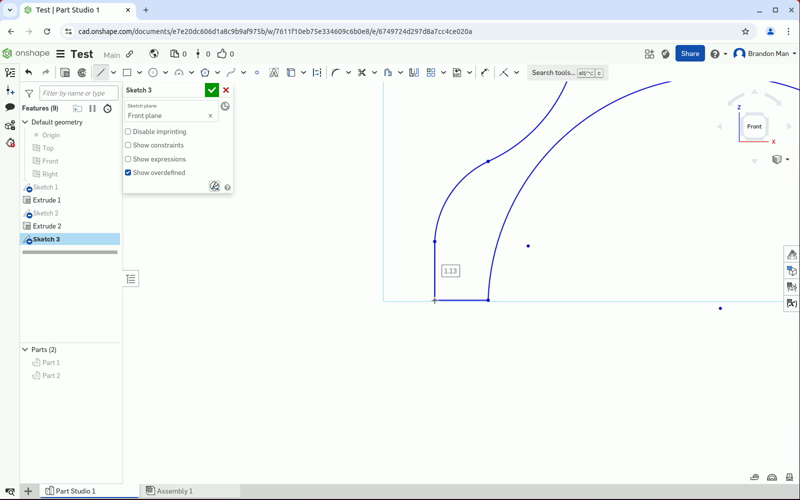
scroll(-6)
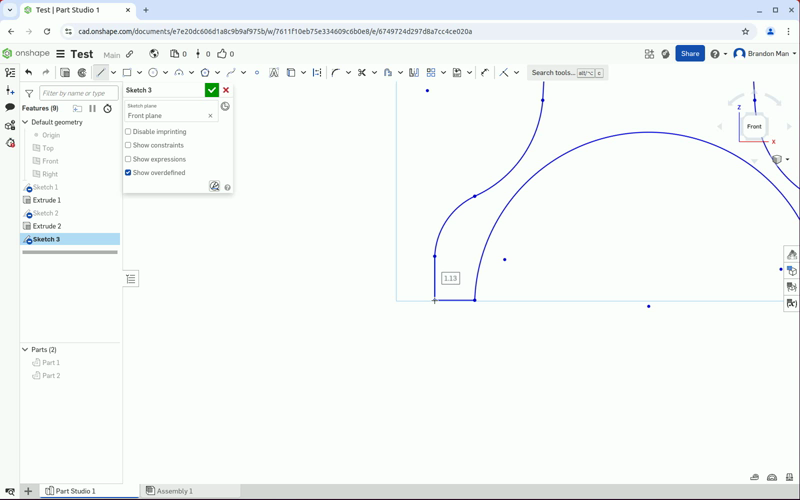
scroll(-6)
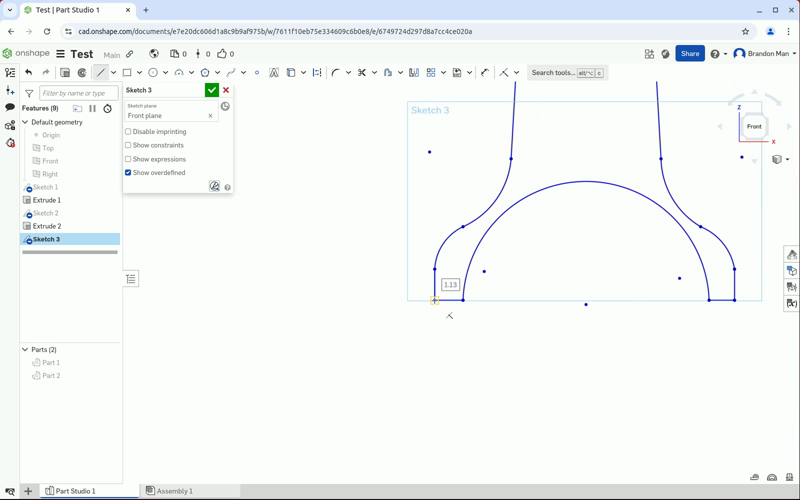
scroll(-6)
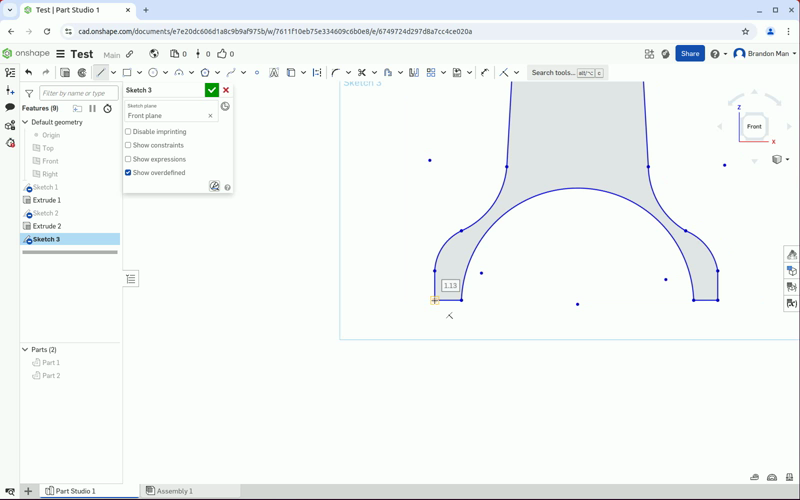
scroll(-6)
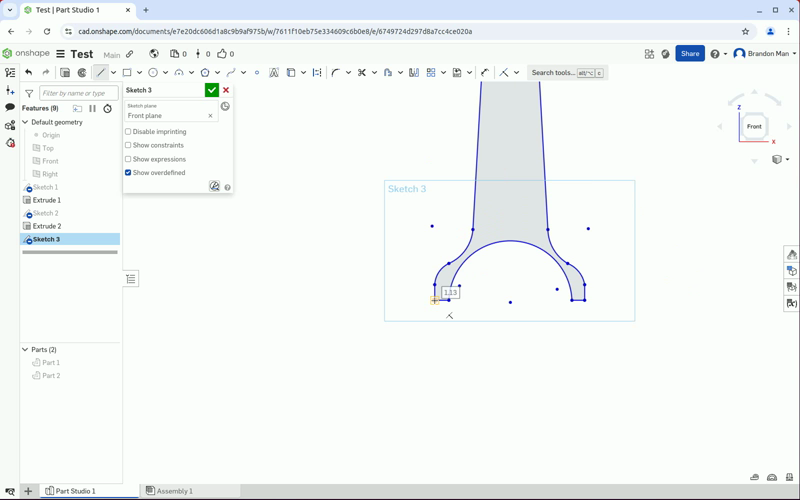
scroll(-6)
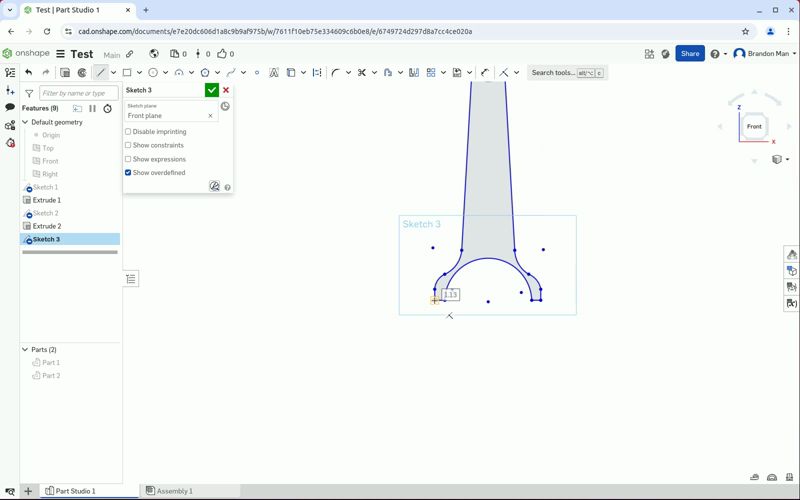
scroll(-6)
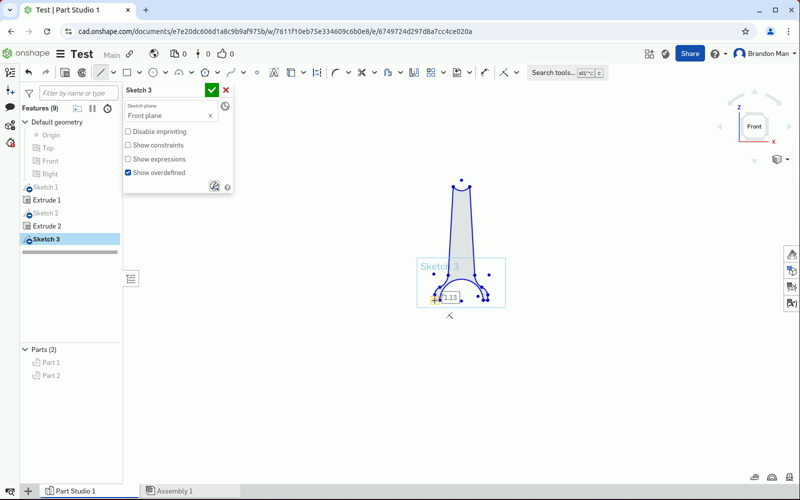
key(esc)
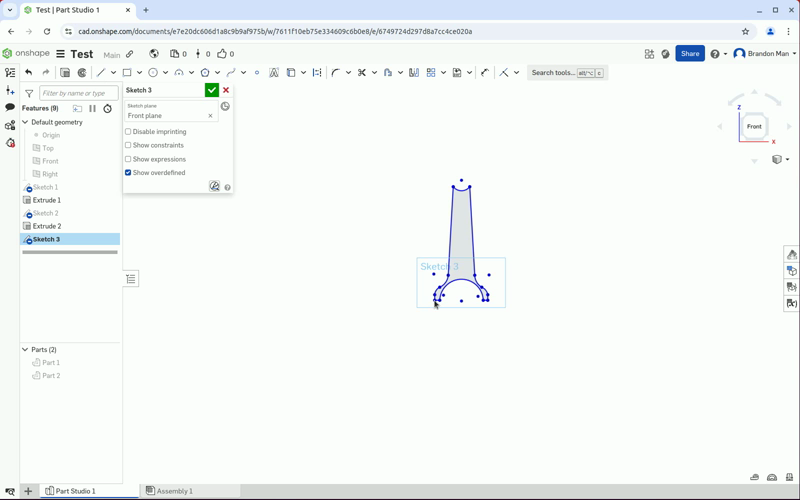
mouse_move(466, 201)
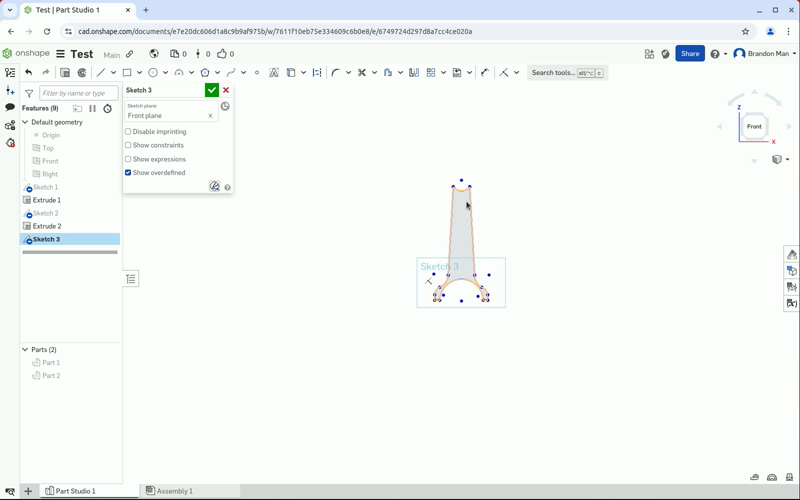
scroll(6)
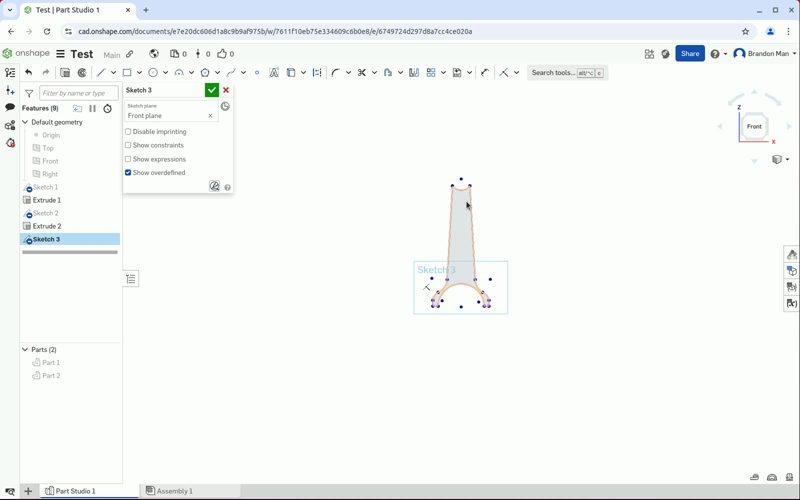
scroll(6)
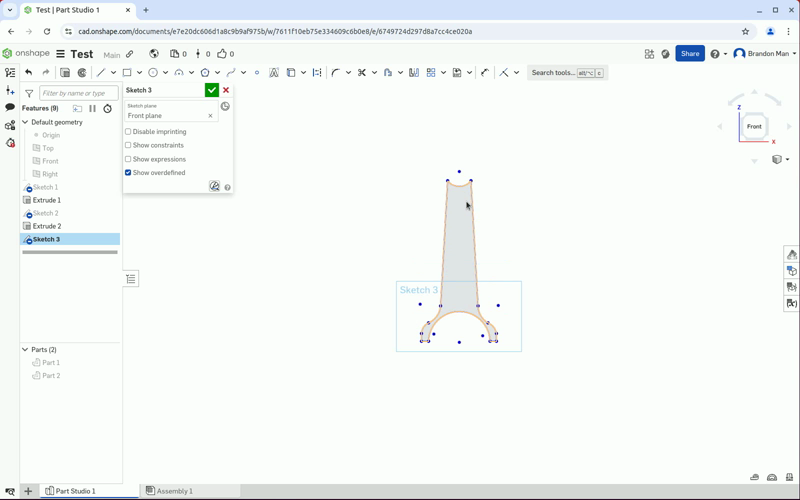
scroll(6)
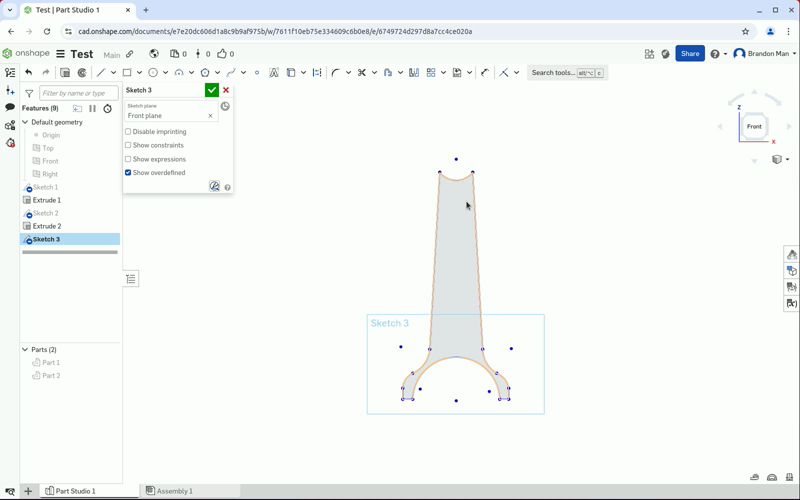
scroll(6)
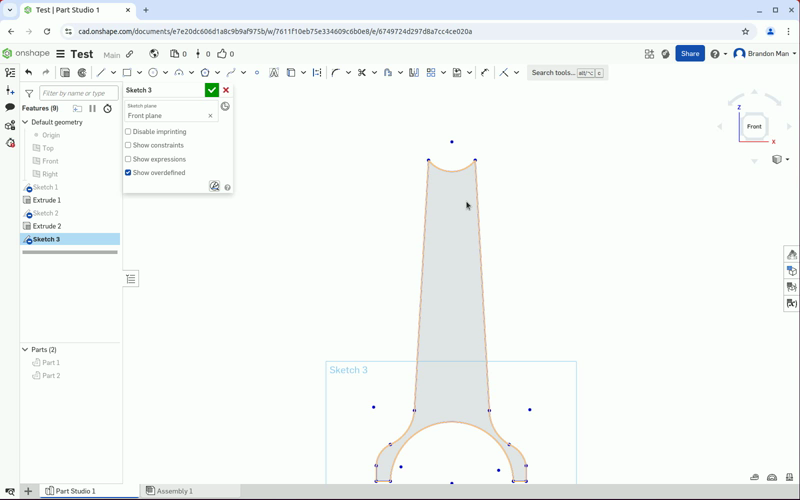
scroll(6)
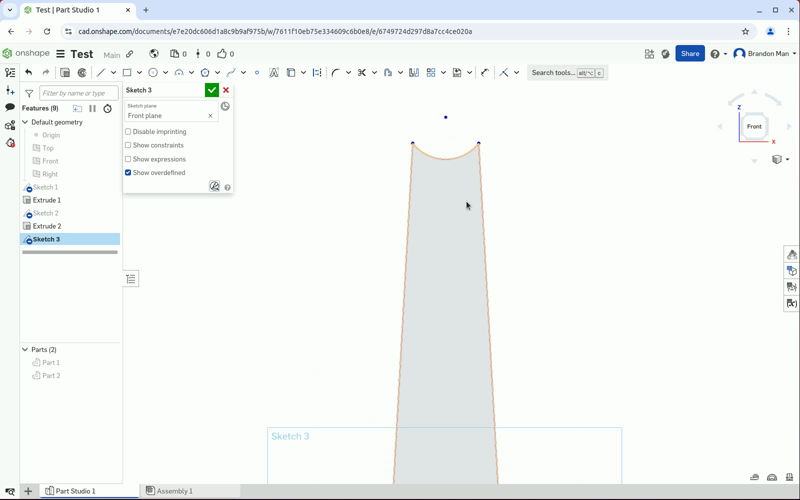
scroll(6)
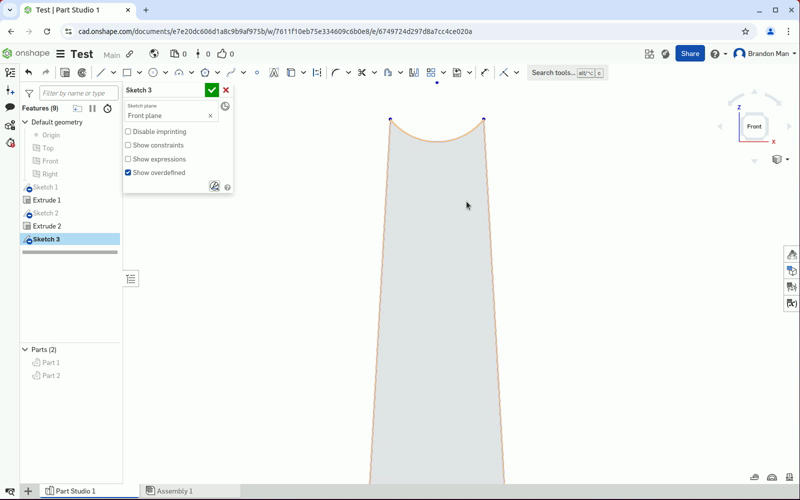
scroll(6)
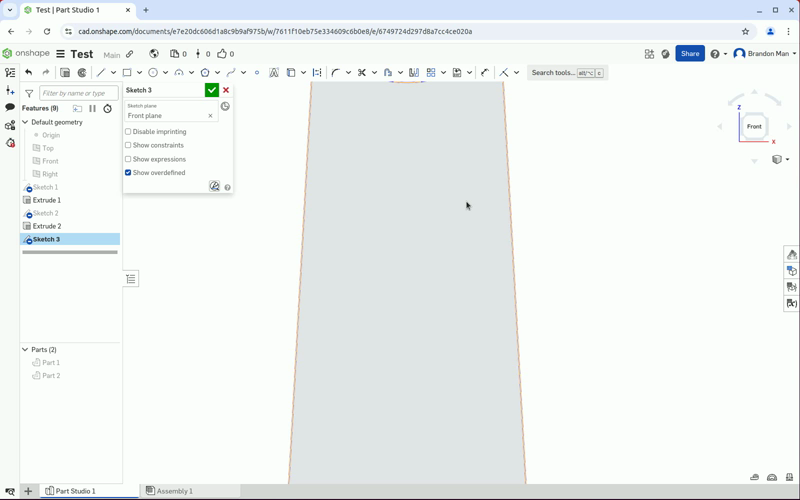
click(466, 201)
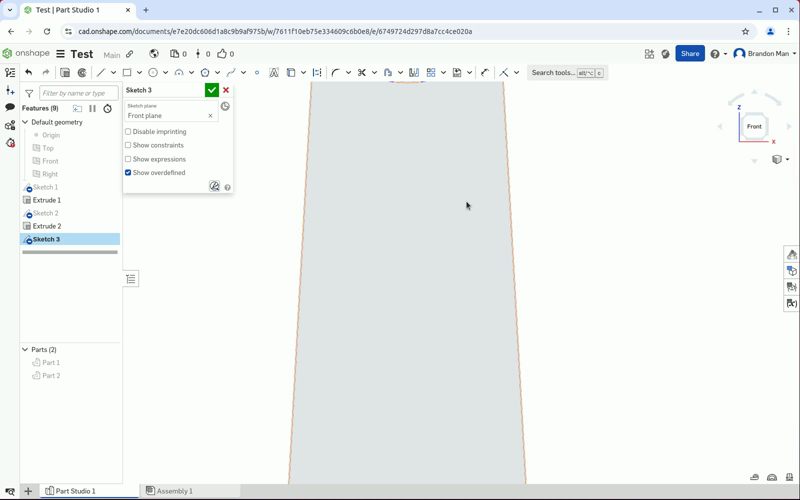
scroll(-6)
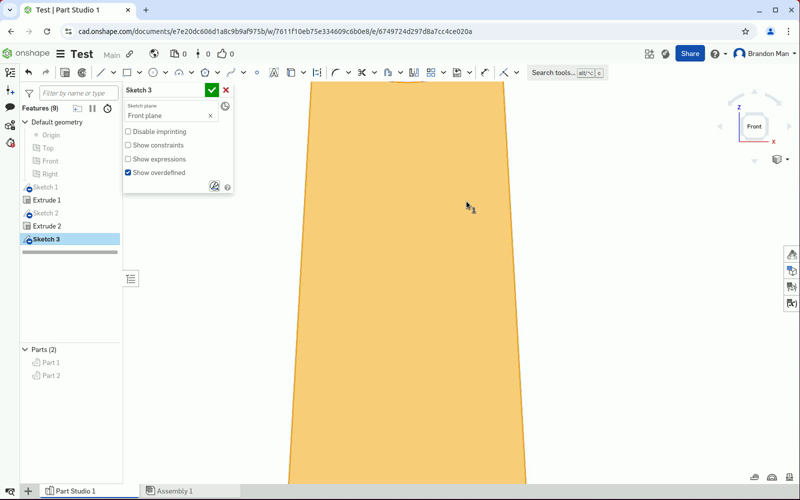
scroll(-6)
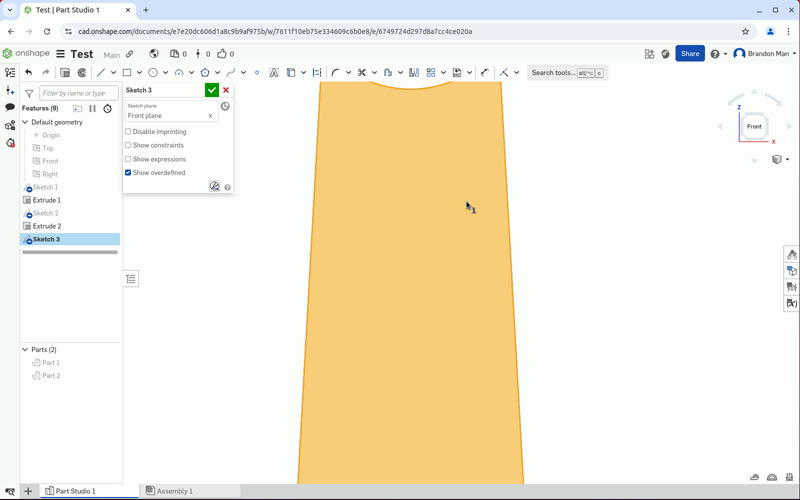
scroll(-6)
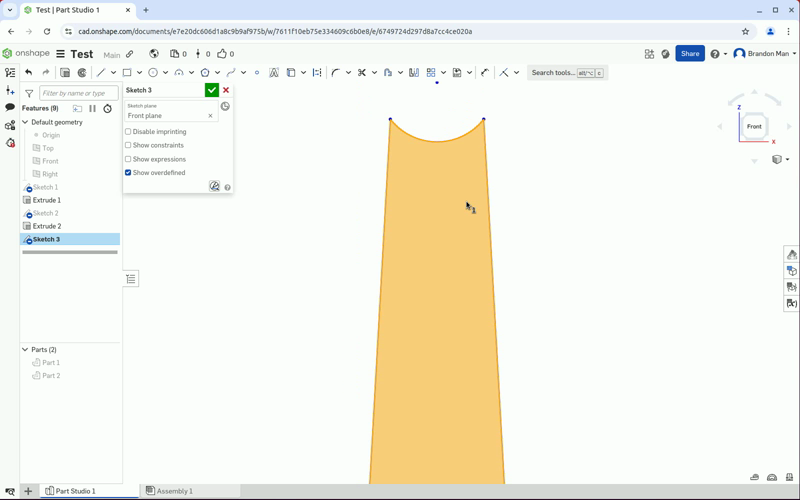
scroll(-6)
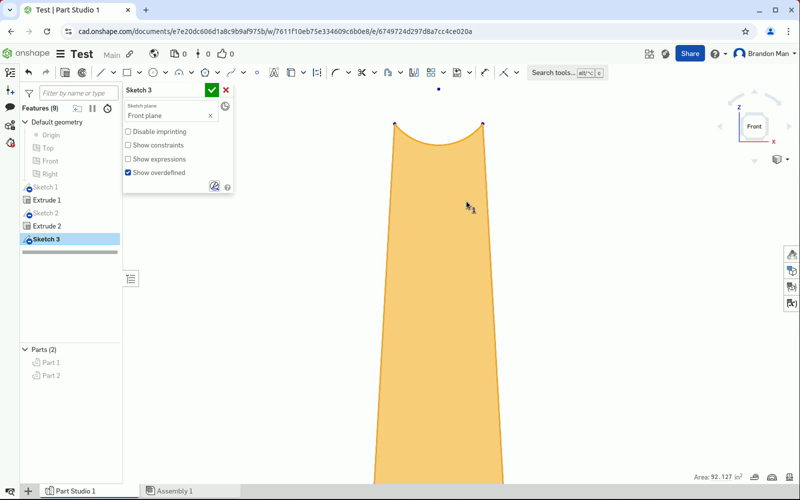
scroll(-6)
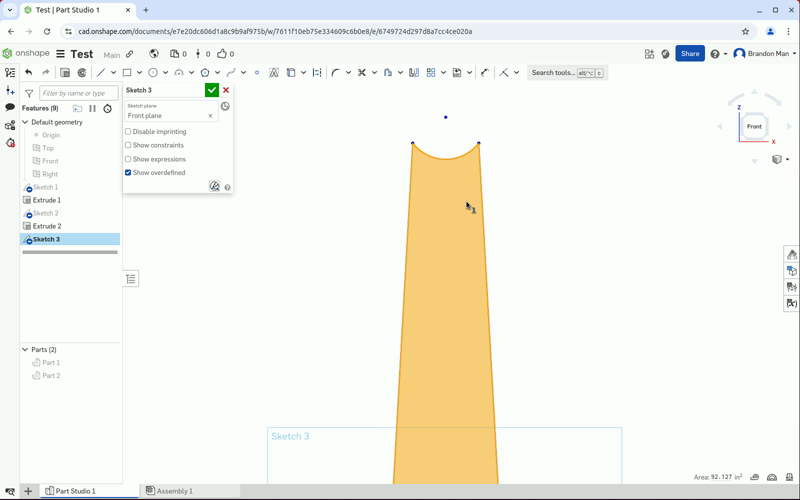
scroll(-6)
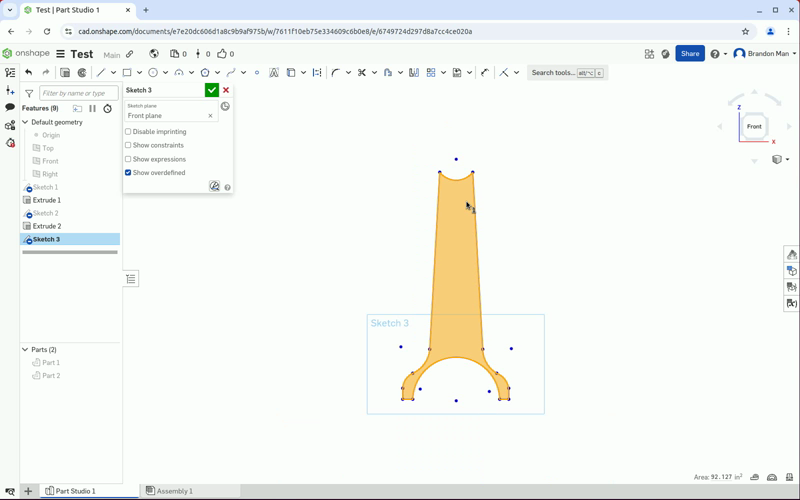
scroll(-6)
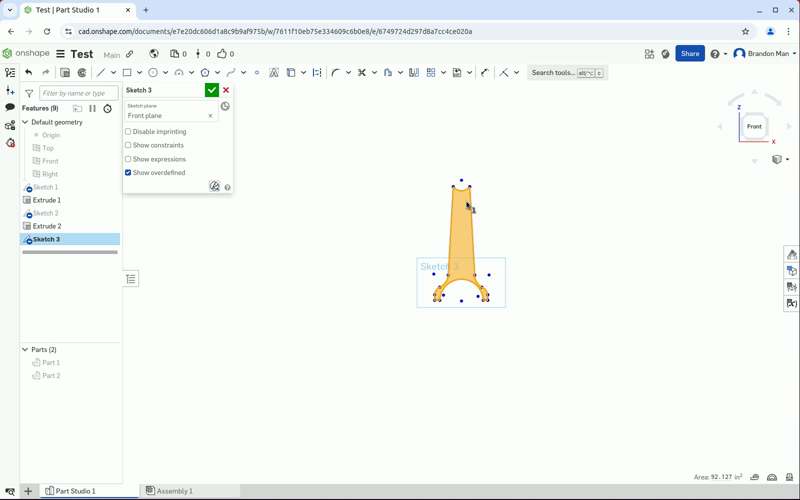
mouse_move(73, 352)
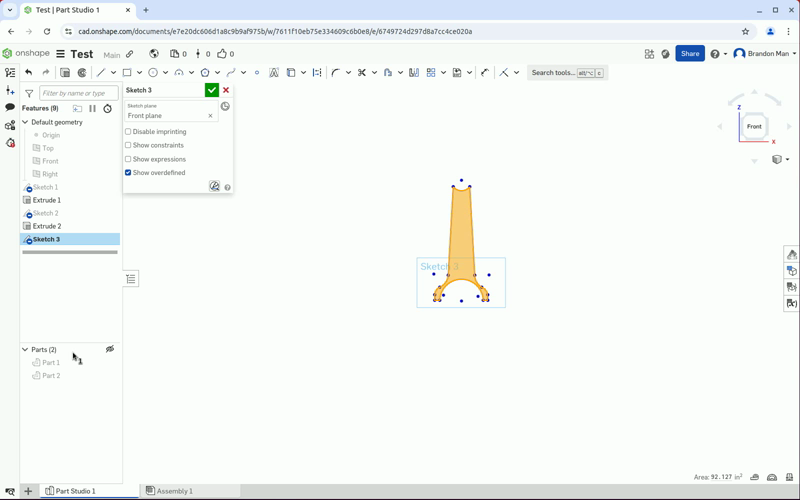
key(shift+y)
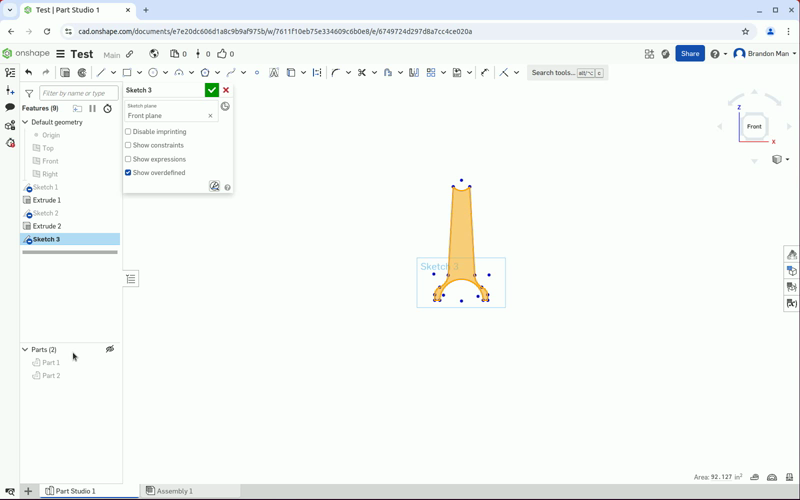
key(shift+e)
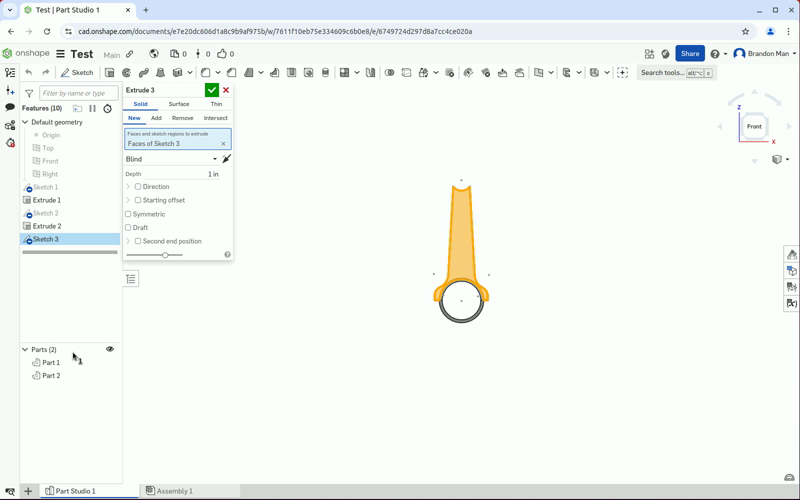
mouse_move(143, 106)
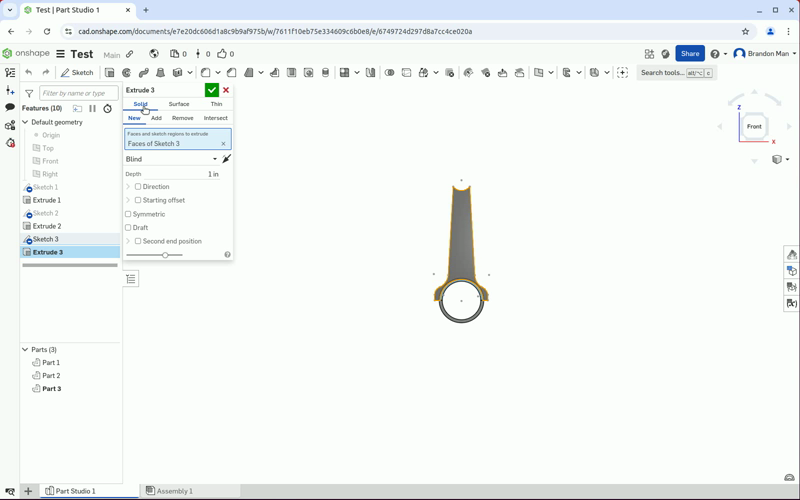
click(143, 106)
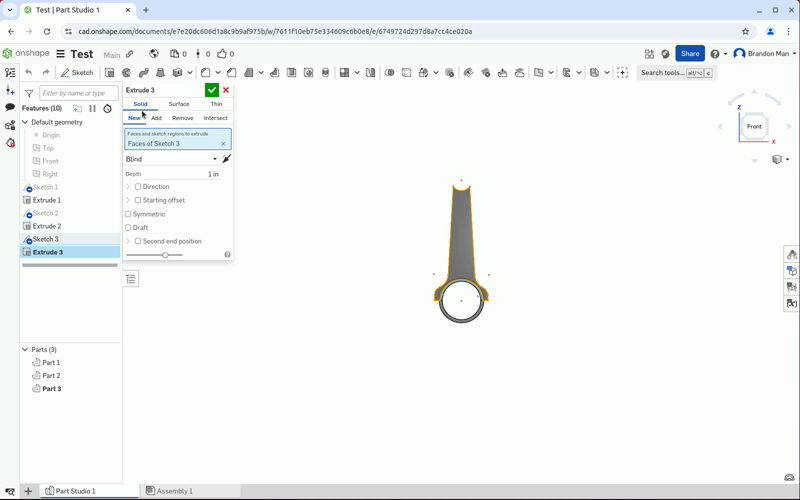
mouse_move(137, 120)
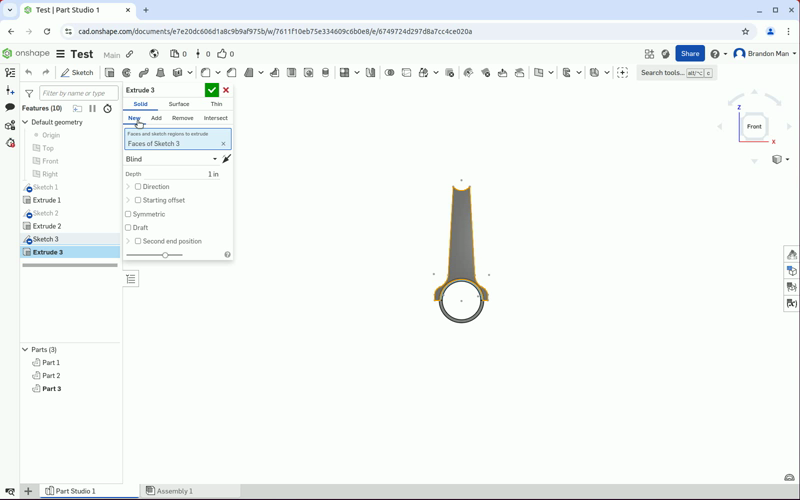
click(137, 120)
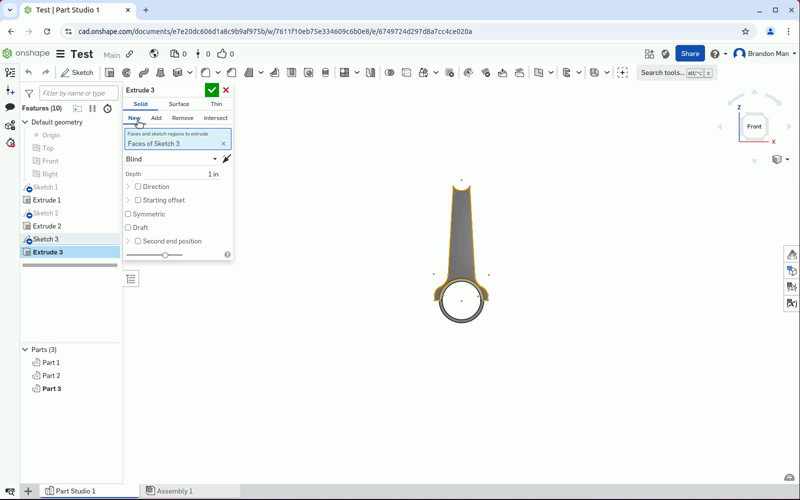
key(tab, 4)
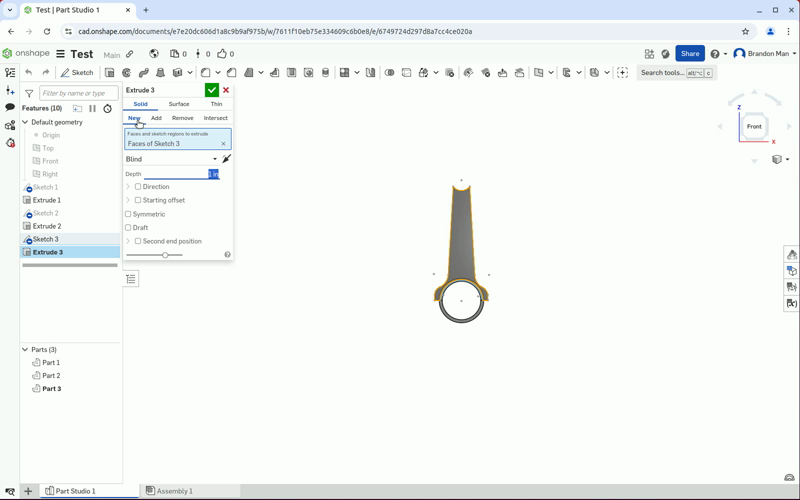
text(2.888)
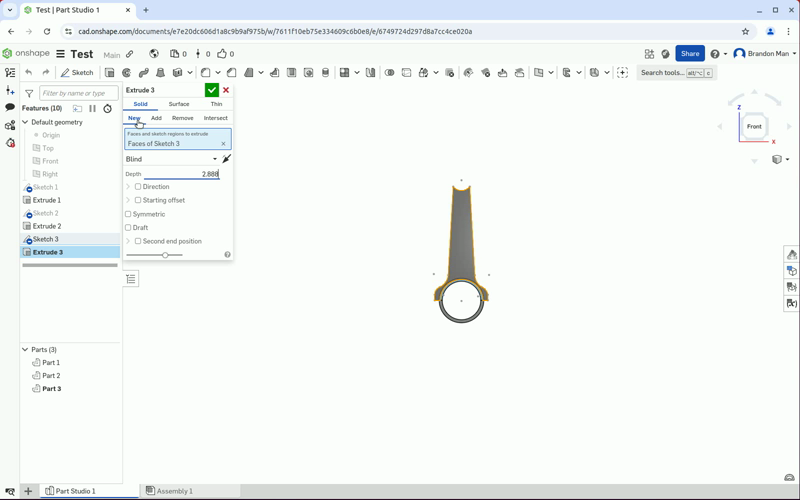
key(tab, 3)
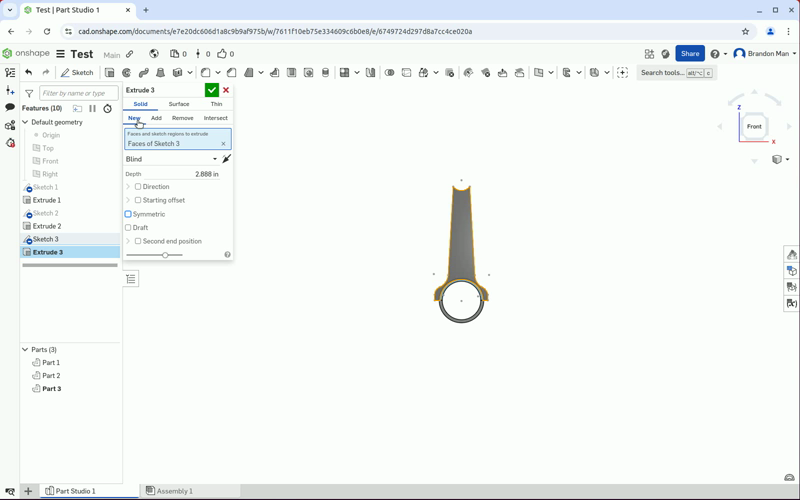
key(space)
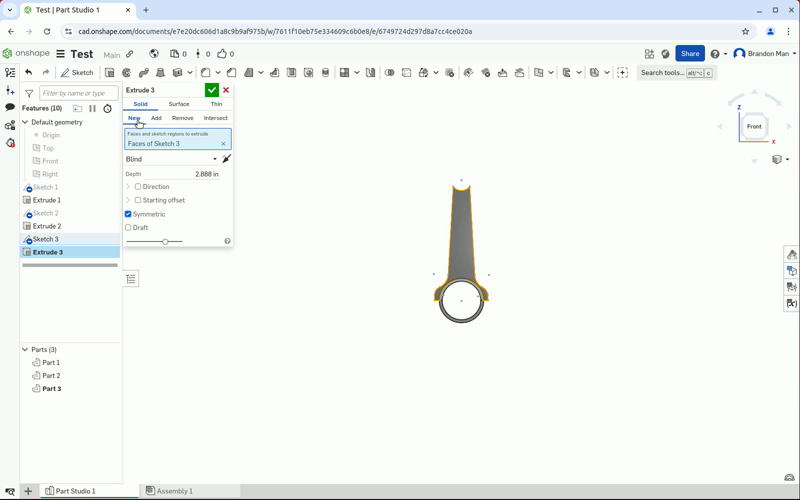
key(enter)
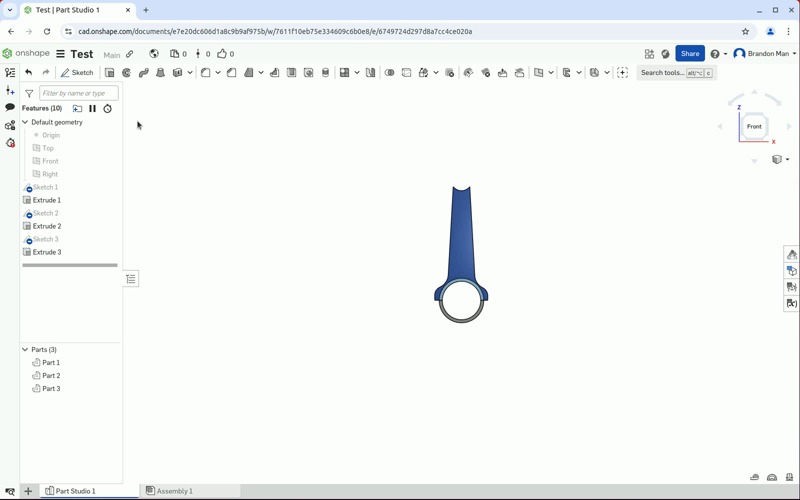
key(shift+h)
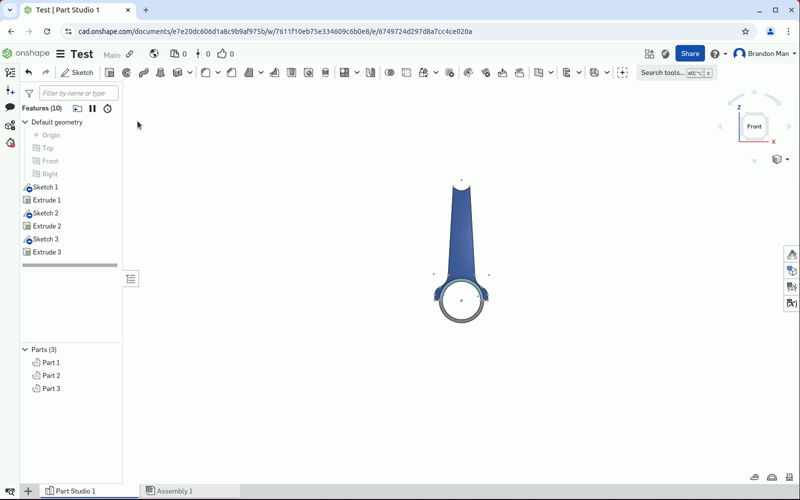
key(shift+h)
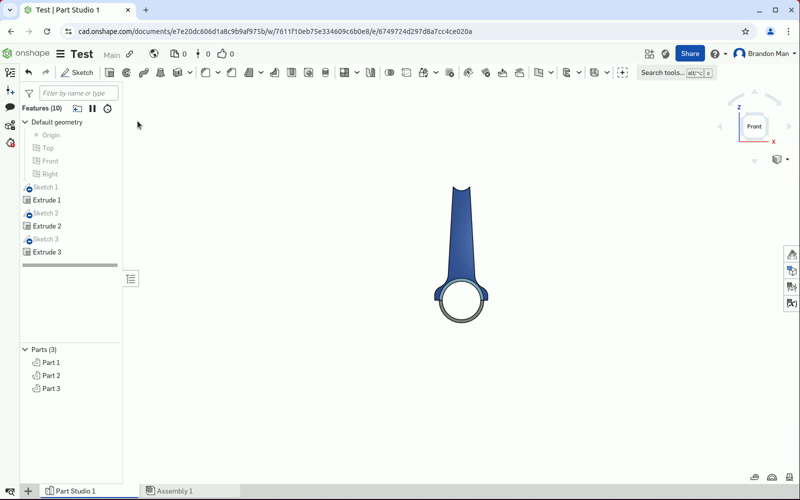
mouse_move(73, 189)
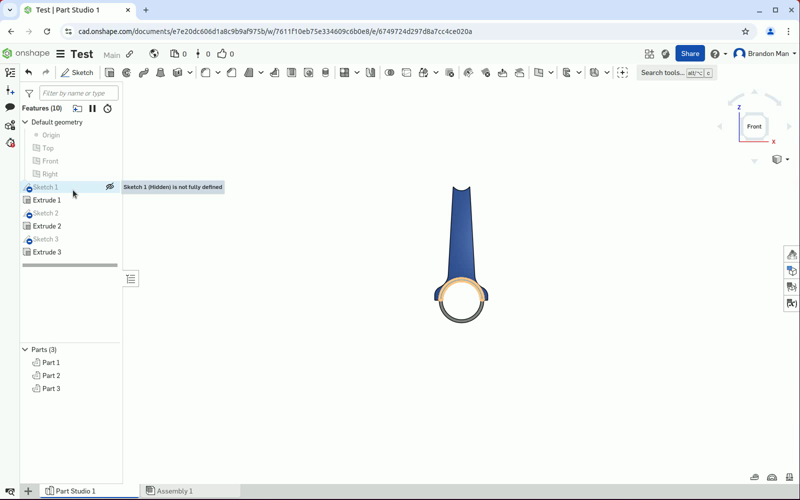
click(73, 189)
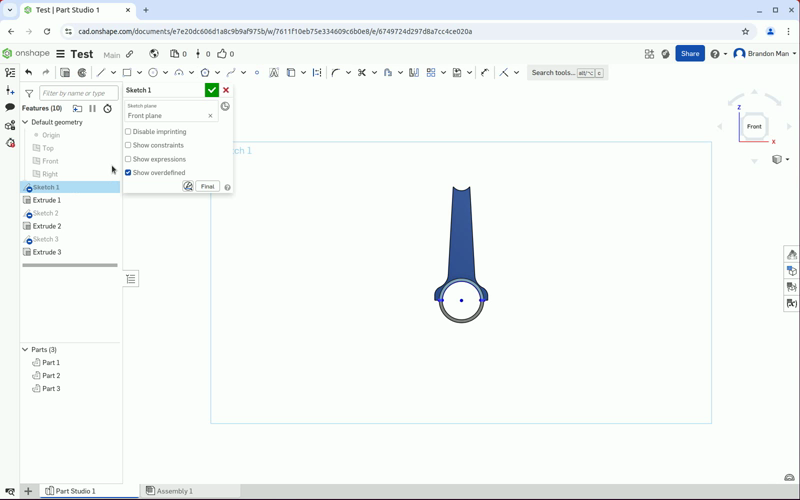
mouse_move(229, 92)
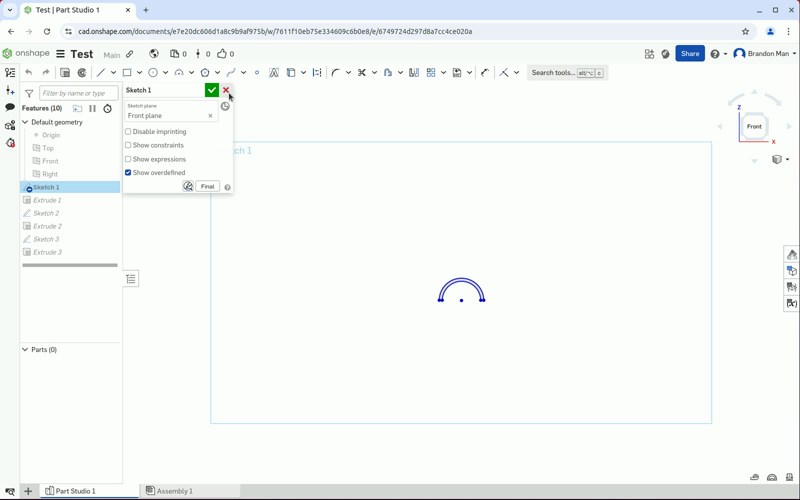
click(229, 92)
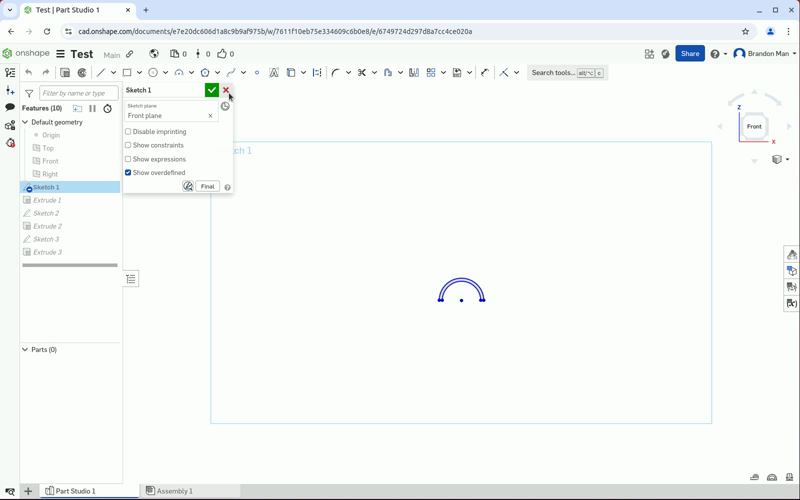
key(shift+s)
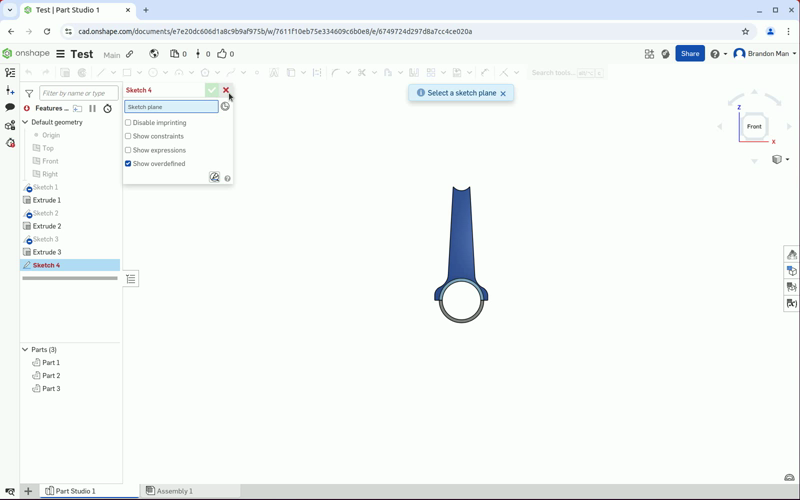
mouse_move(73, 163)
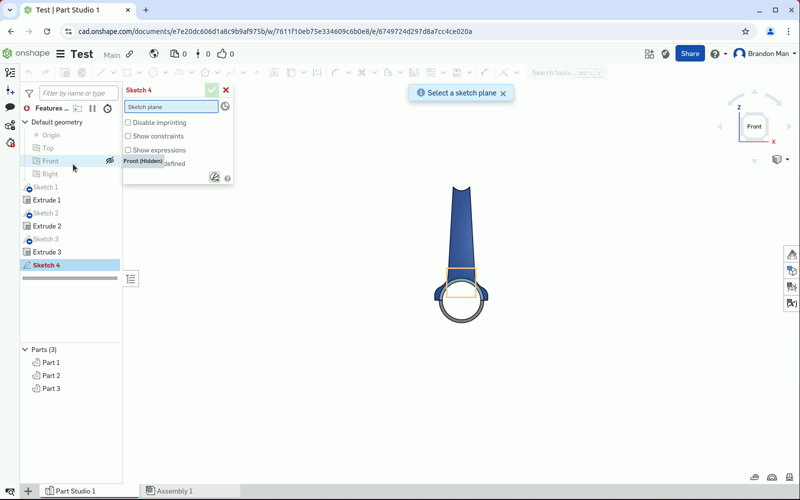
click(73, 163)
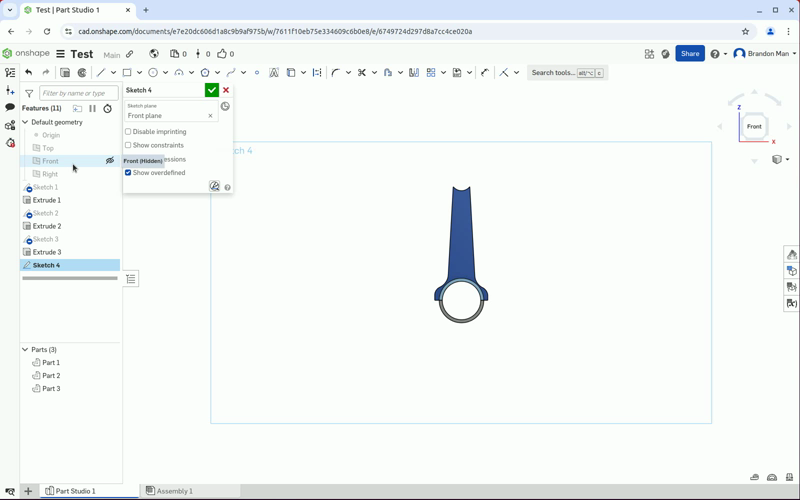
mouse_move(73, 352)
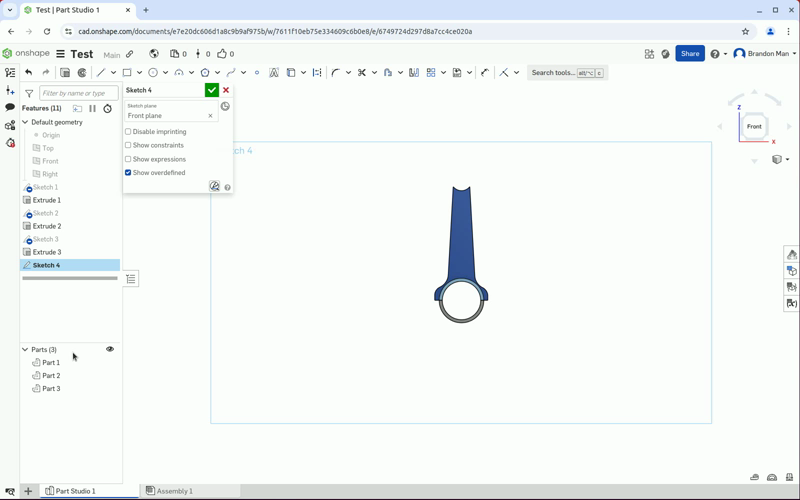
key(y)
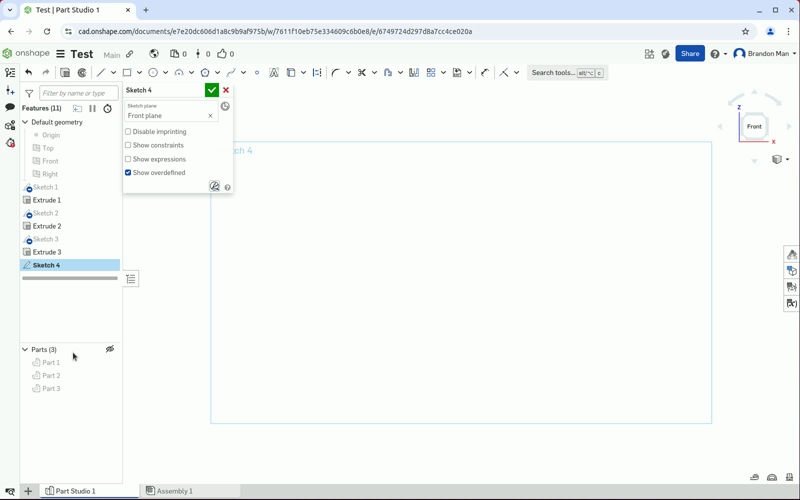
key(l)
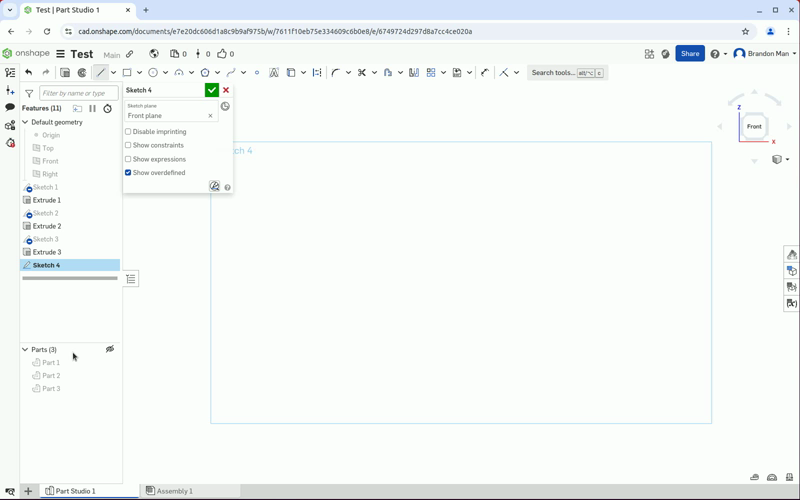
key_down(shift)
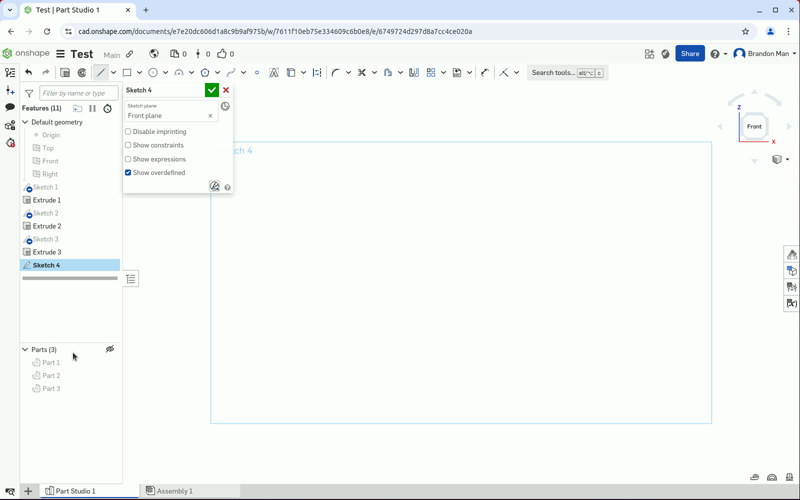
mouse_move(434, 312)
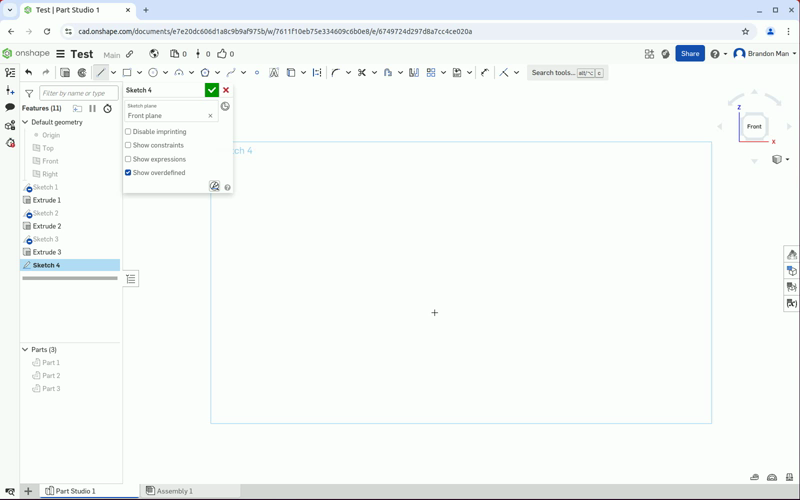
click(434, 312)
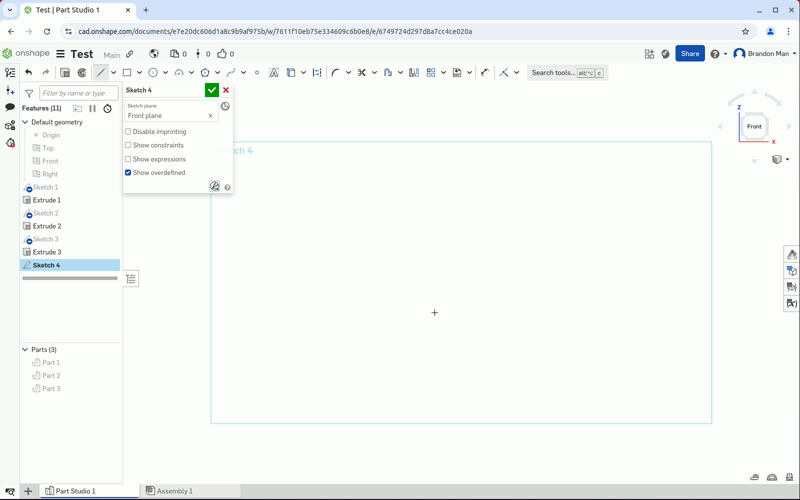
key_up(shift)
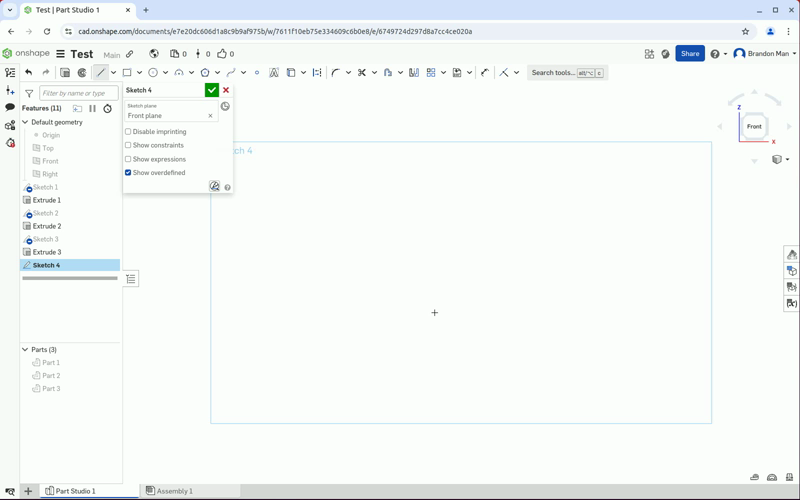
key_down(shift)
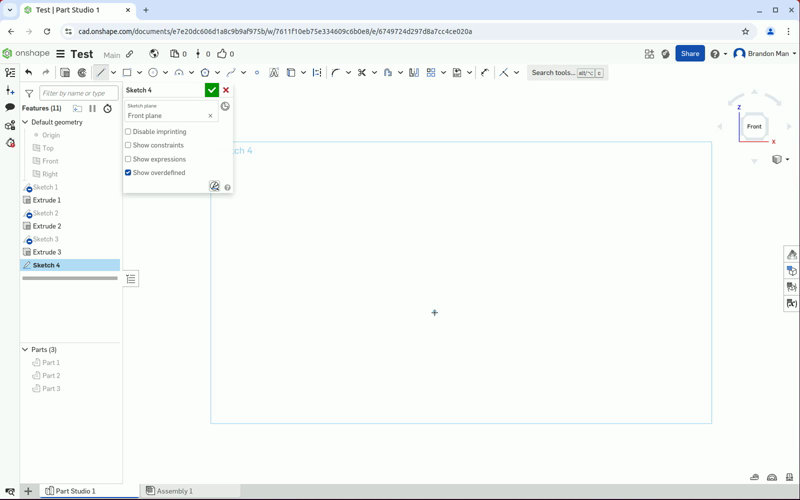
mouse_move(464, 312)
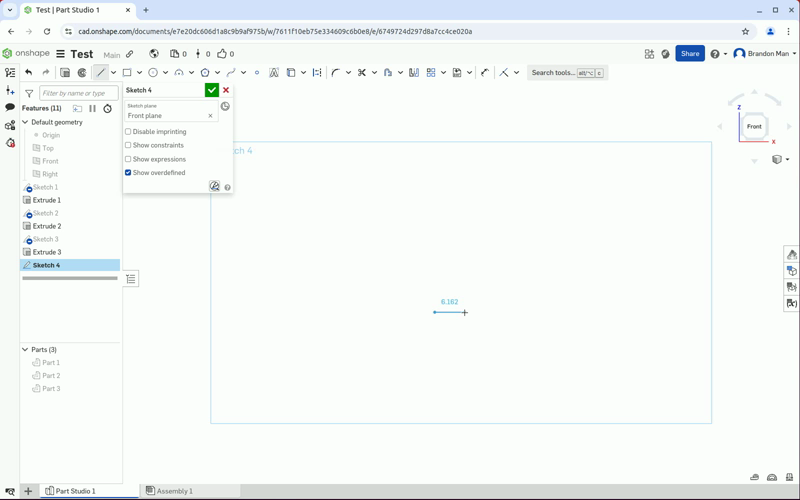
mouse_move(438, 312)
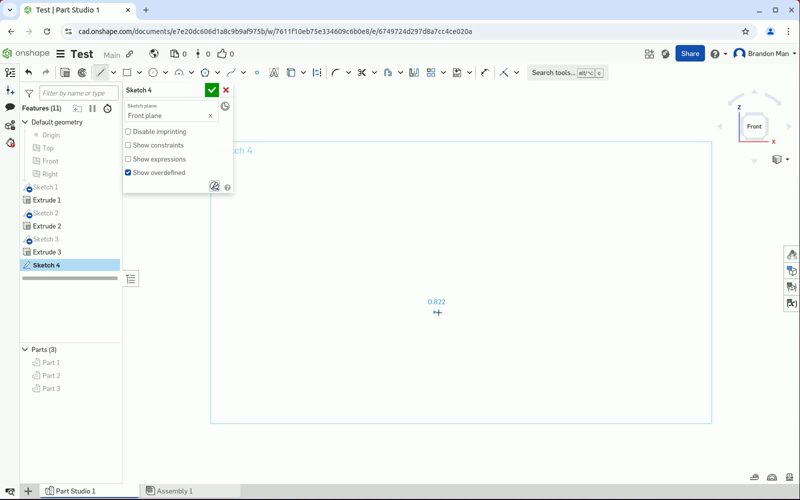
scroll(6)
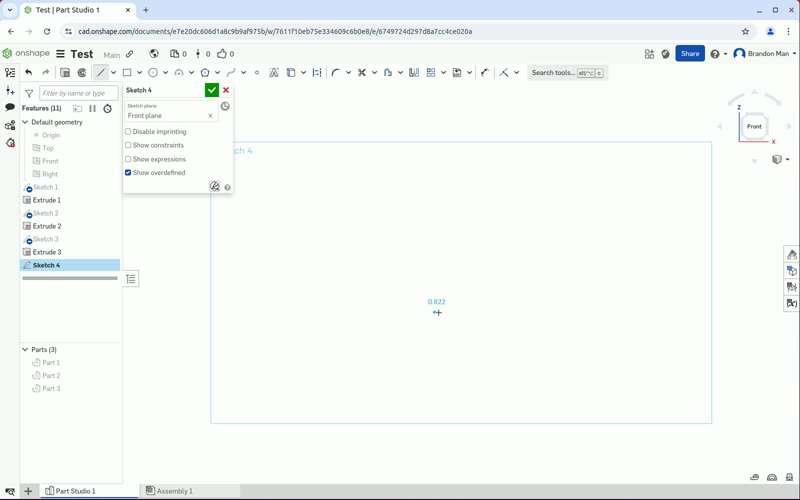
scroll(6)
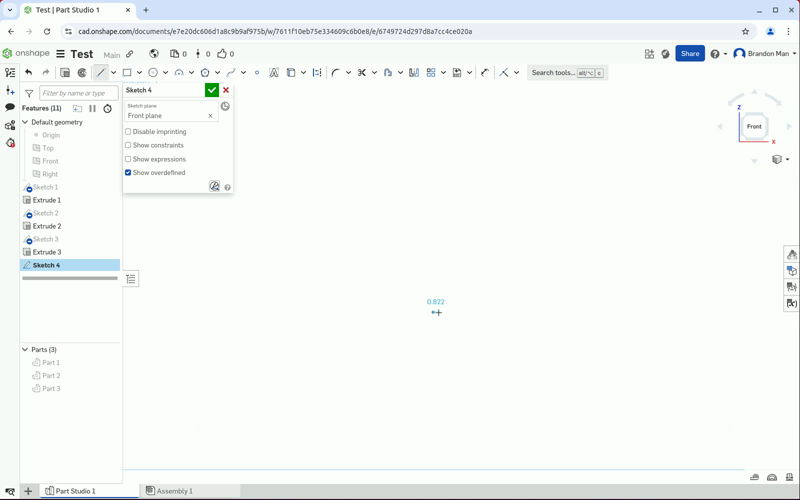
scroll(6)
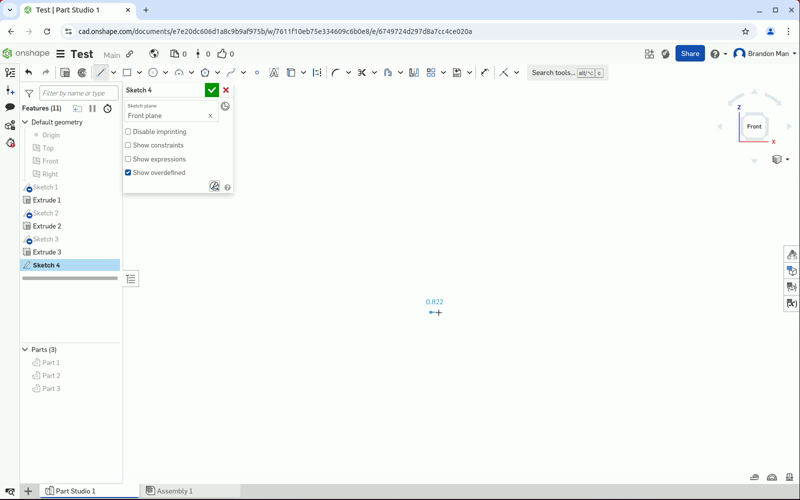
scroll(6)
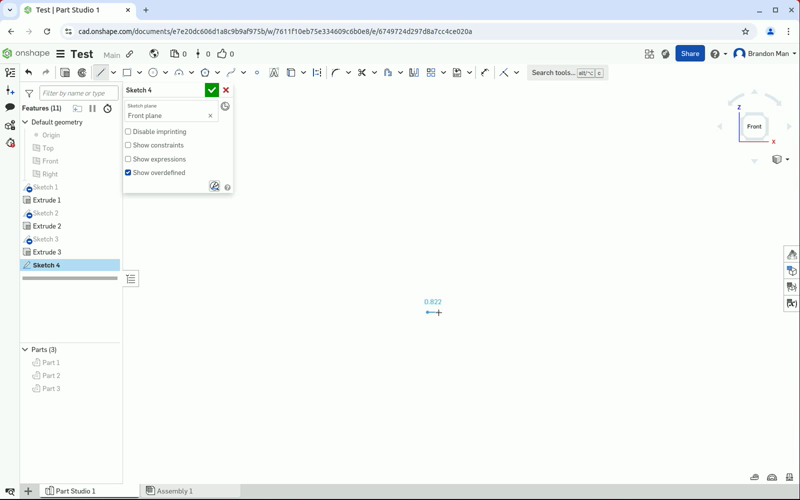
scroll(6)
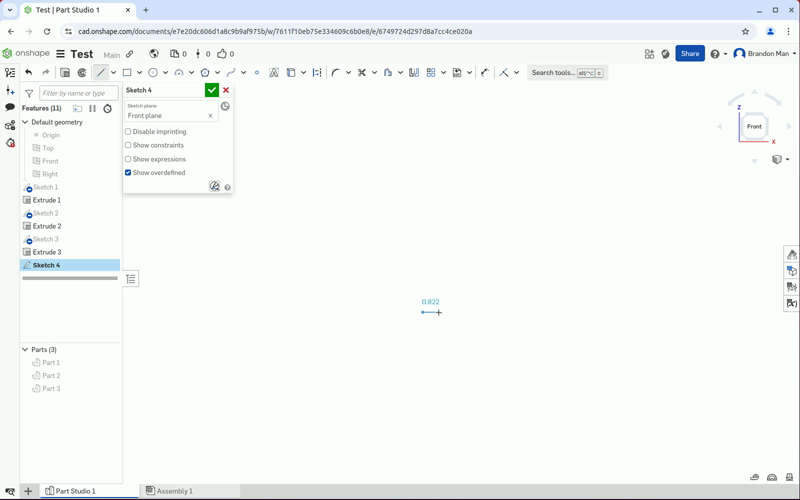
scroll(6)
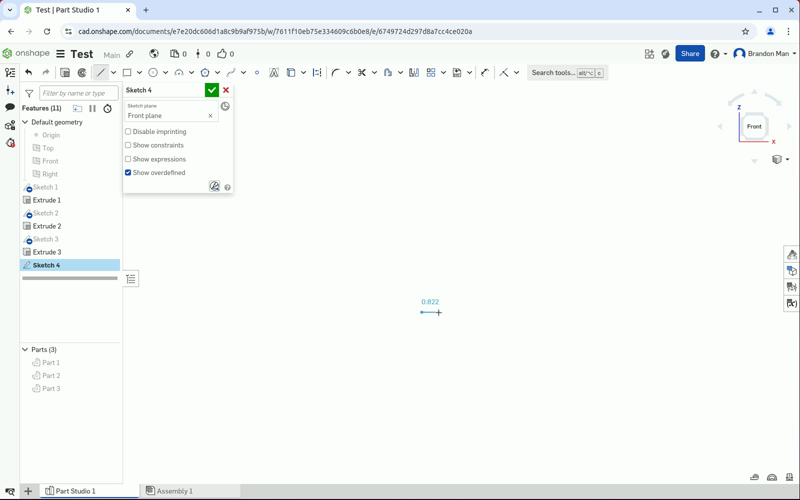
scroll(6)
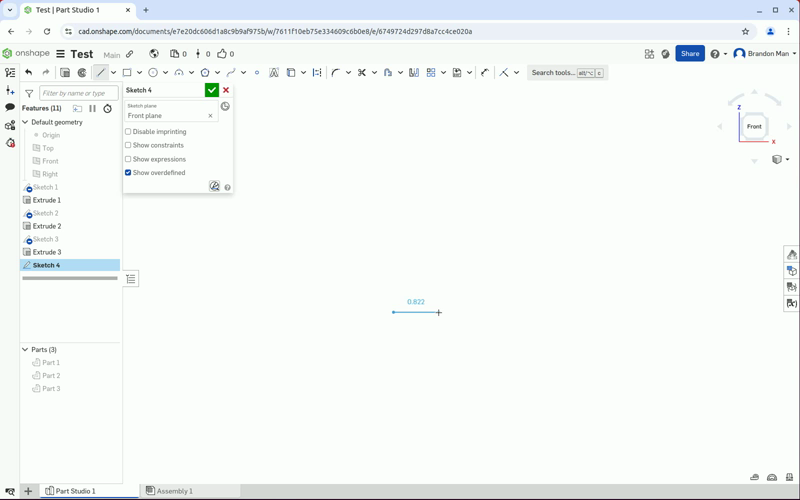
click(438, 312)
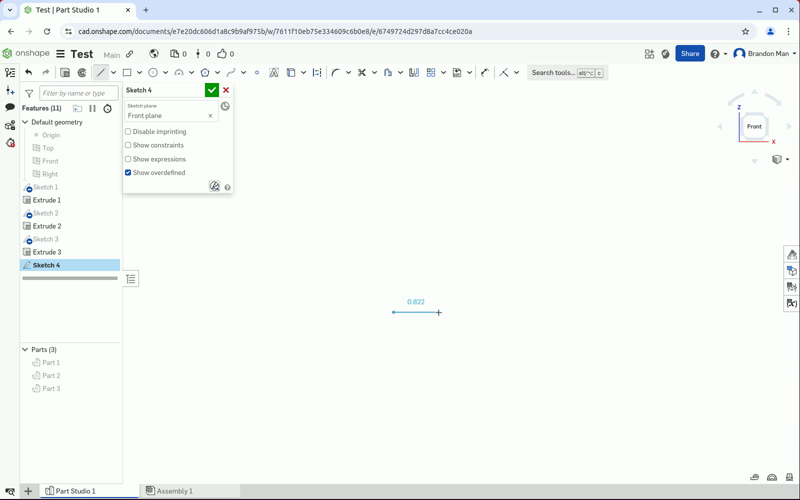
scroll(-6)
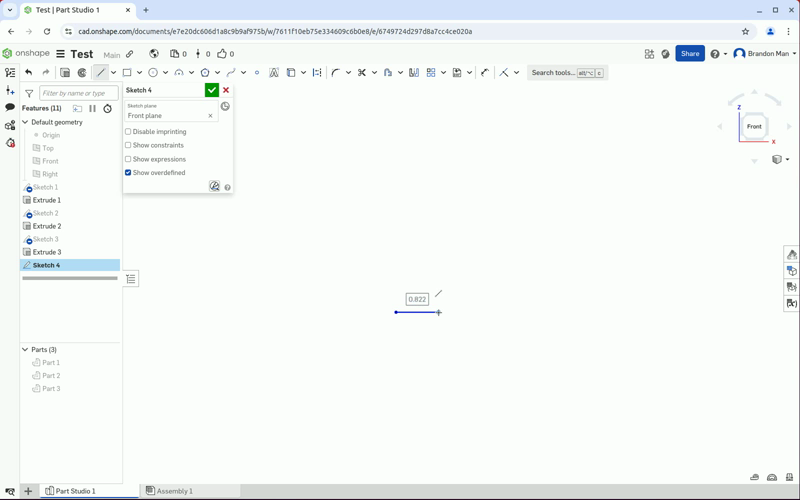
scroll(-6)
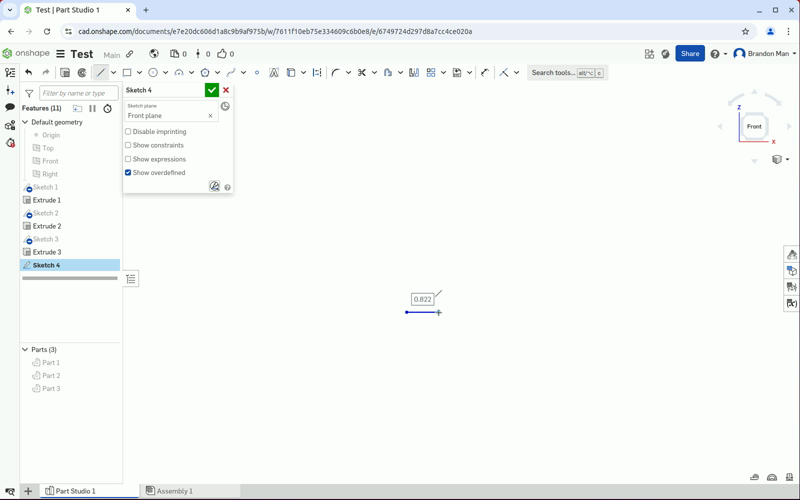
scroll(-6)
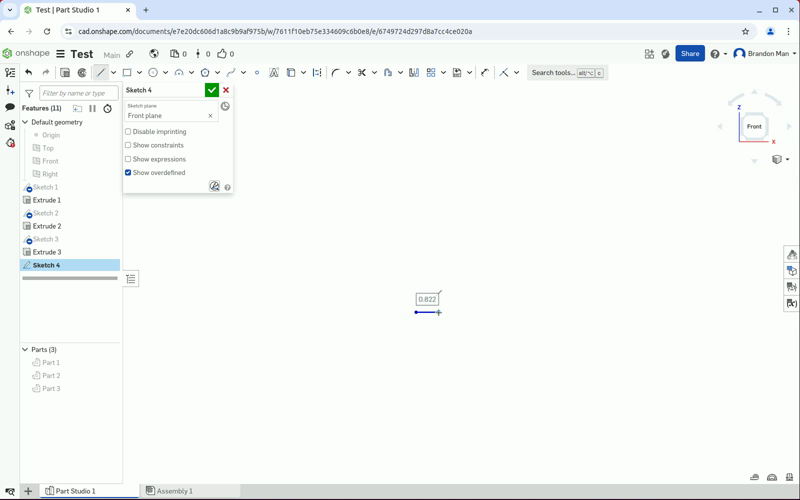
scroll(-6)
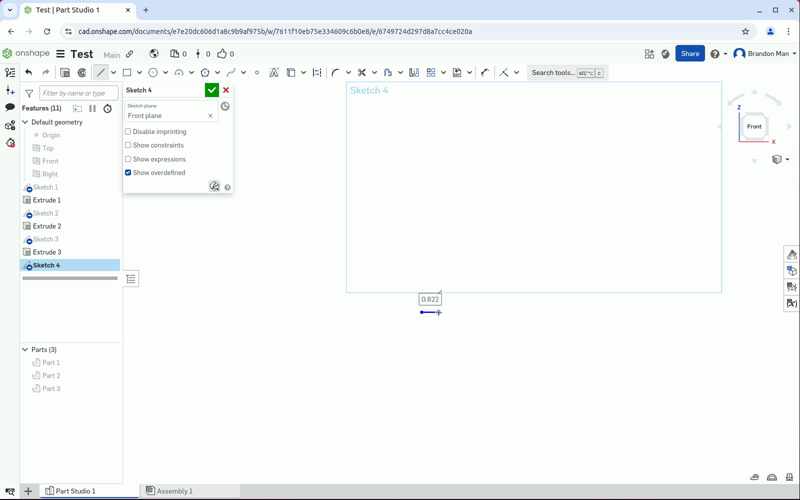
scroll(-6)
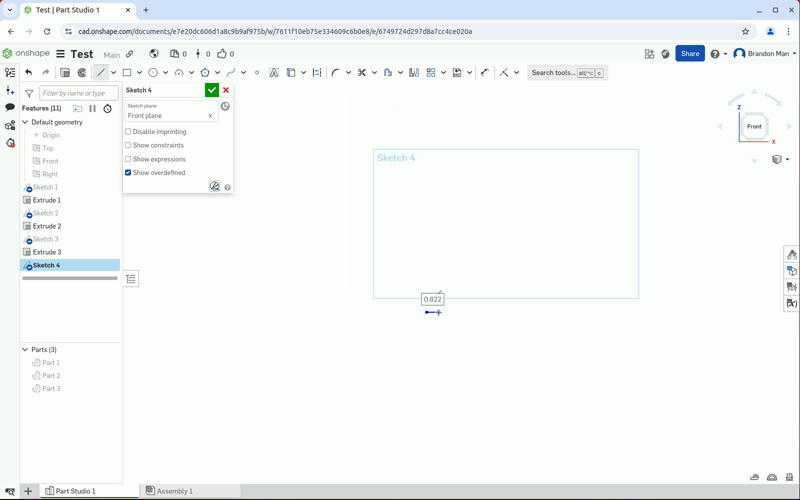
scroll(-6)
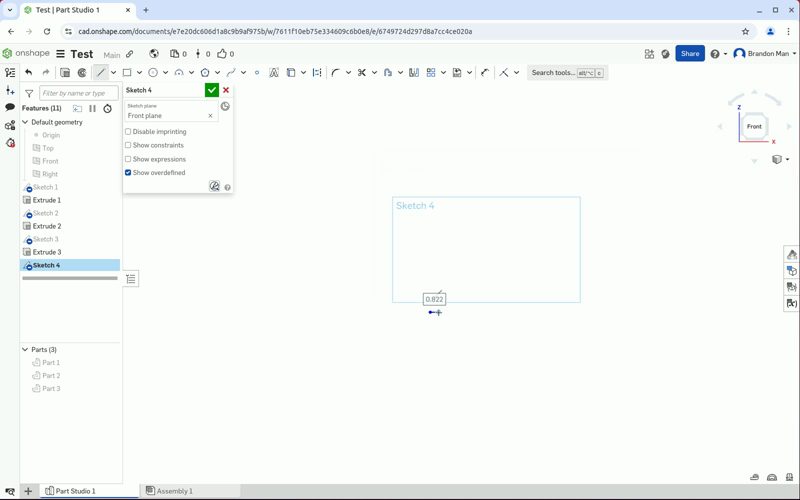
scroll(-6)
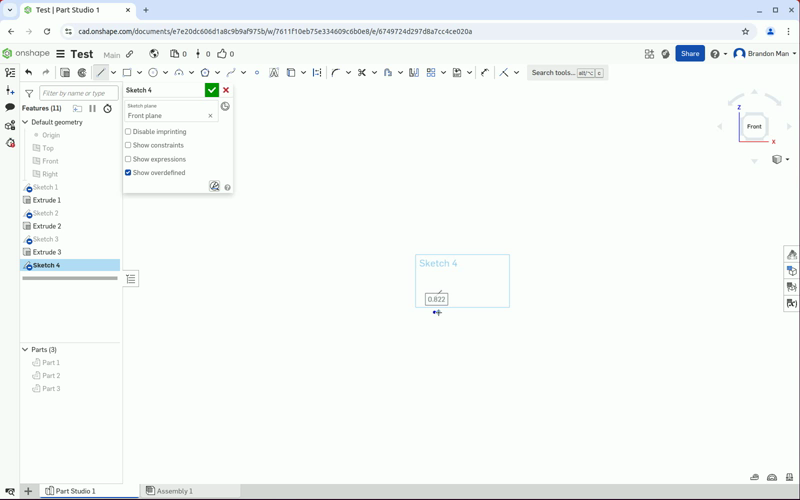
key_up(shift)
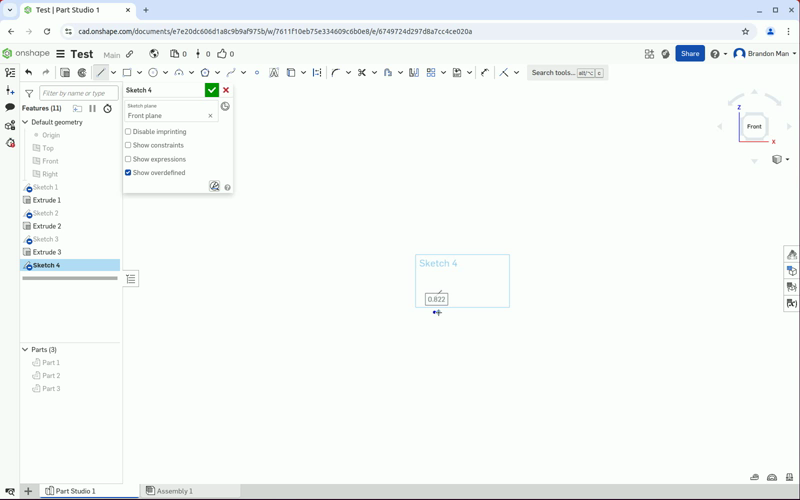
key(esc)
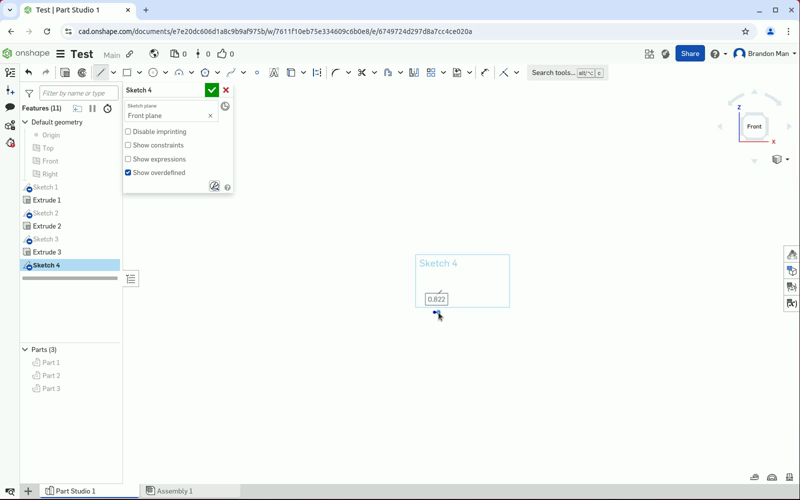
key(a)
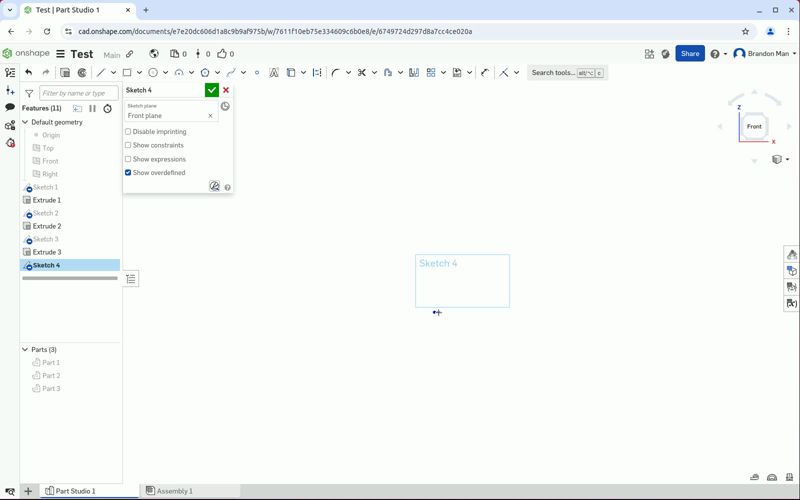
mouse_move(438, 312)
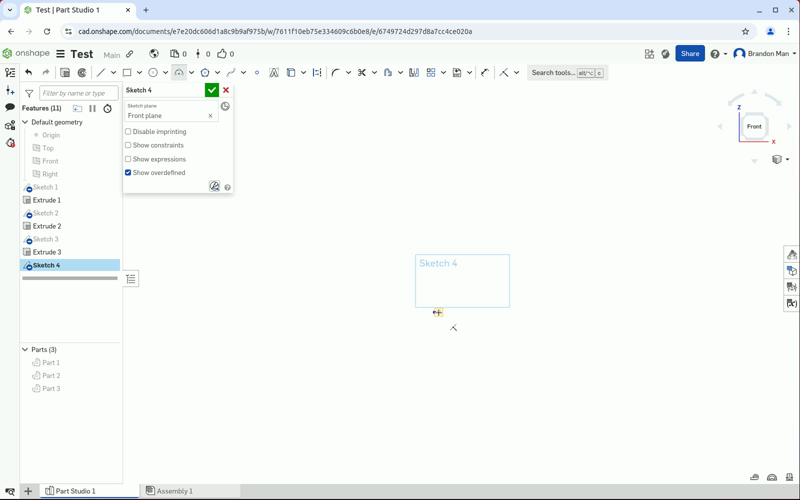
scroll(6)
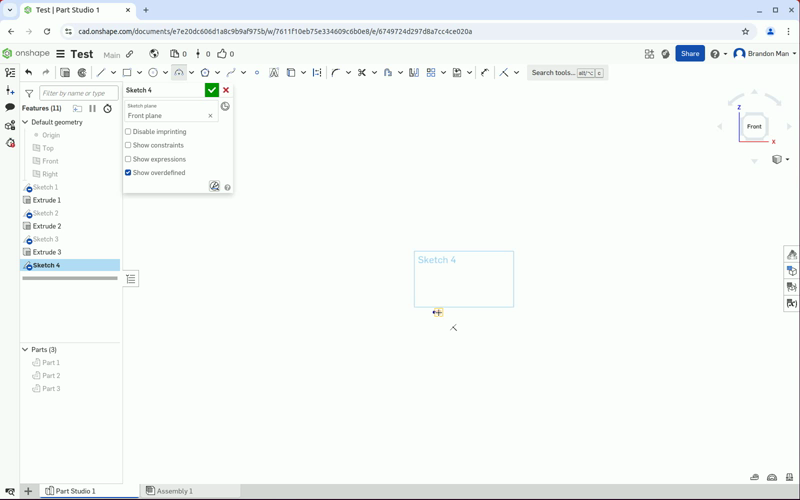
scroll(6)
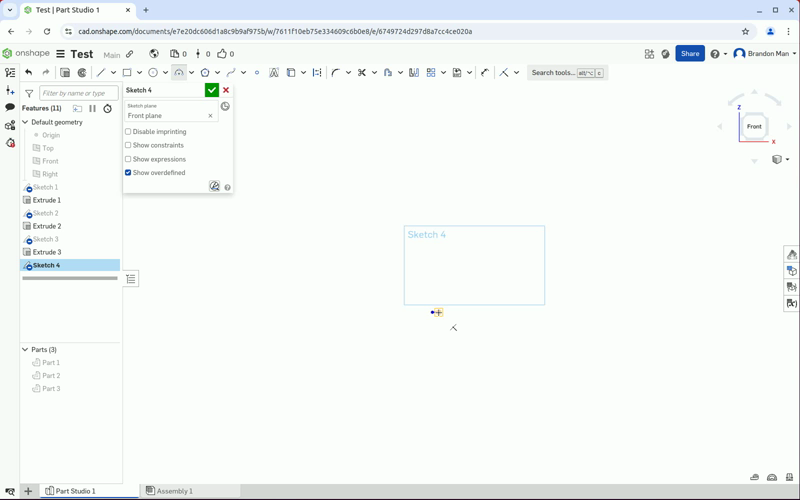
scroll(6)
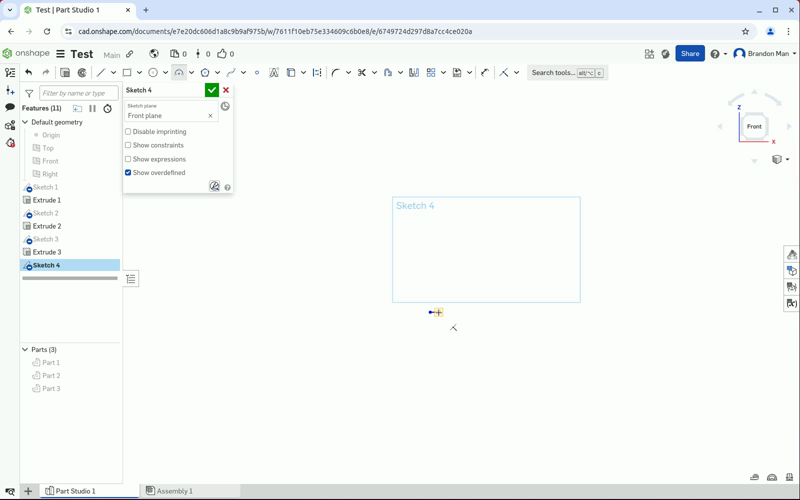
scroll(6)
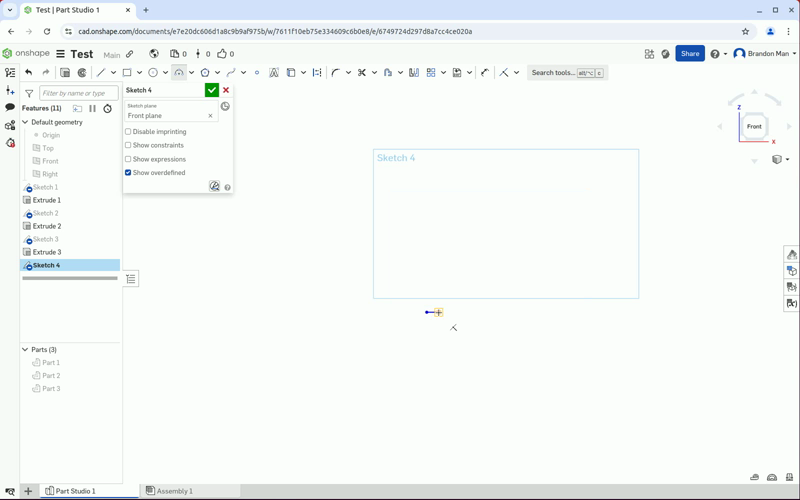
scroll(6)
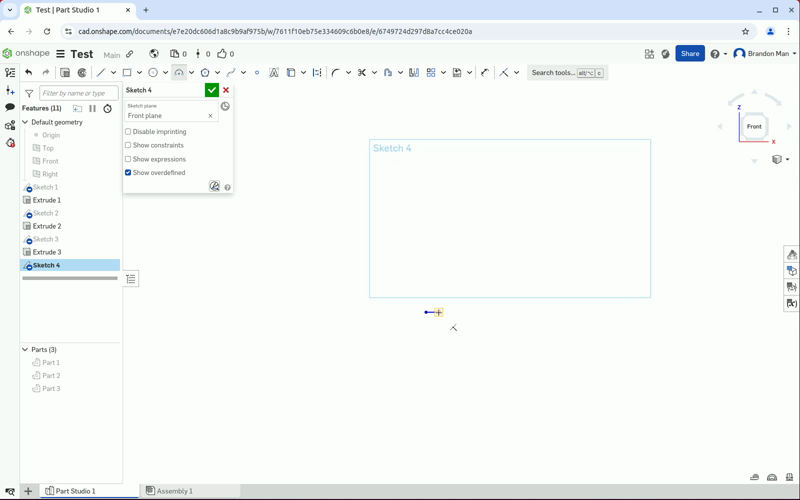
scroll(6)
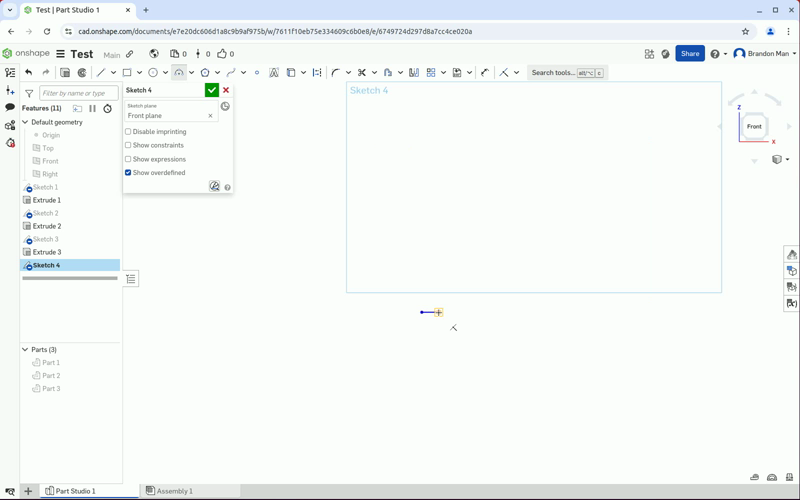
scroll(6)
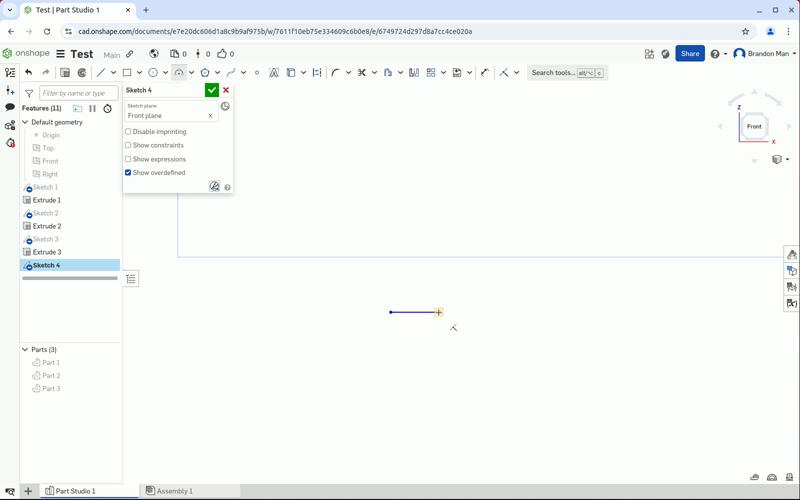
click(438, 312)
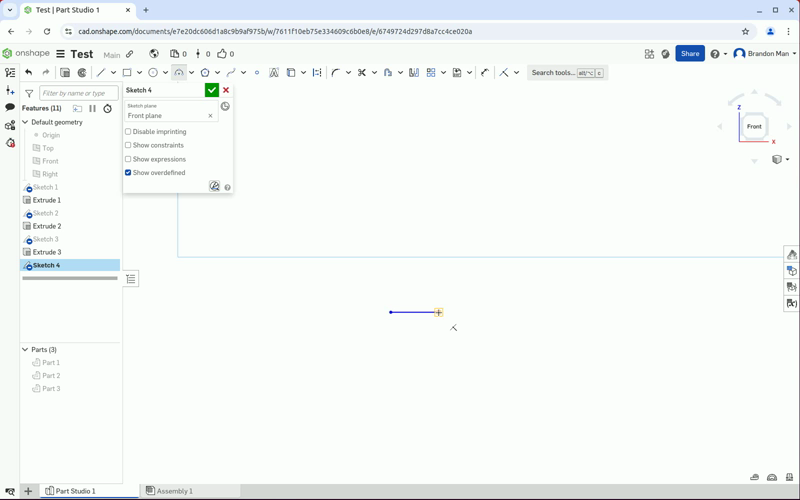
scroll(-6)
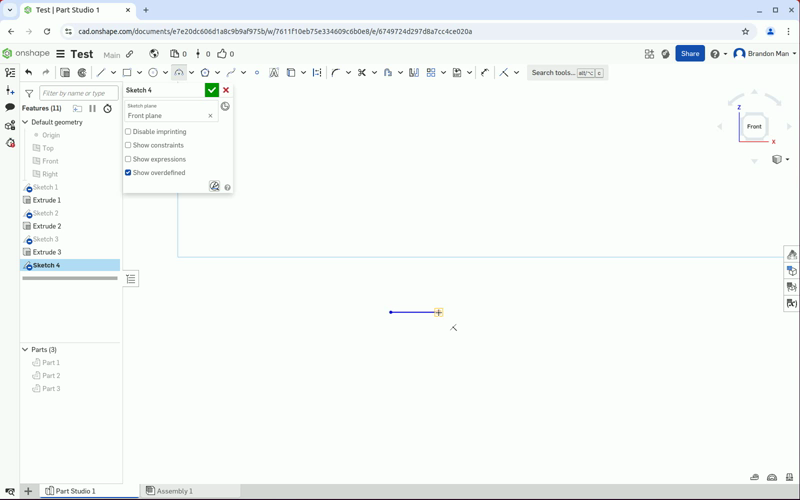
scroll(-6)
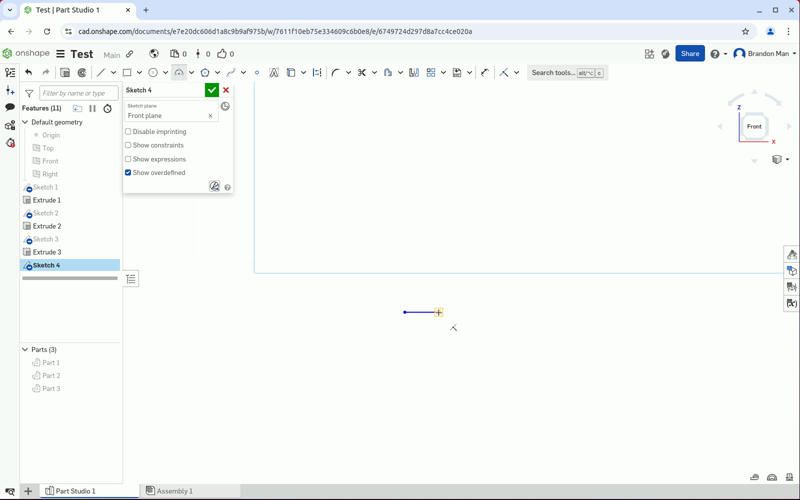
scroll(-6)
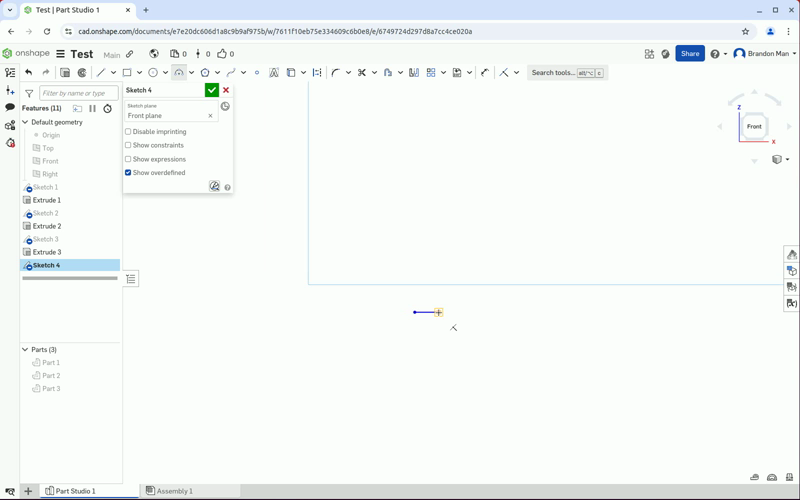
scroll(-6)
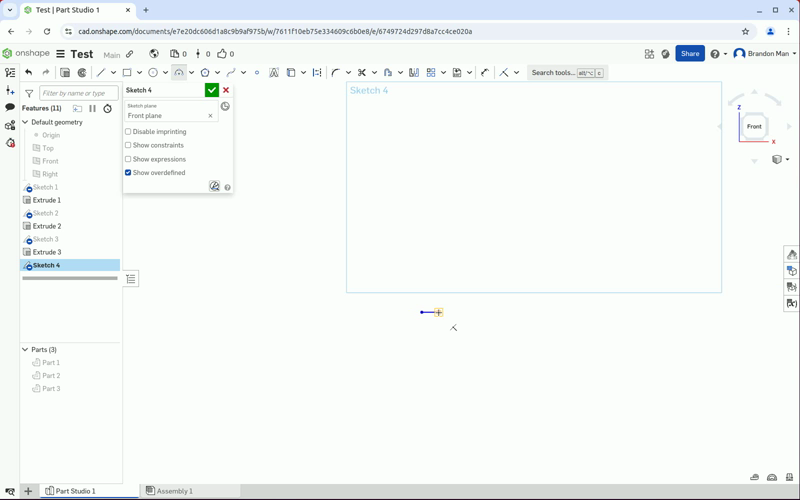
scroll(-6)
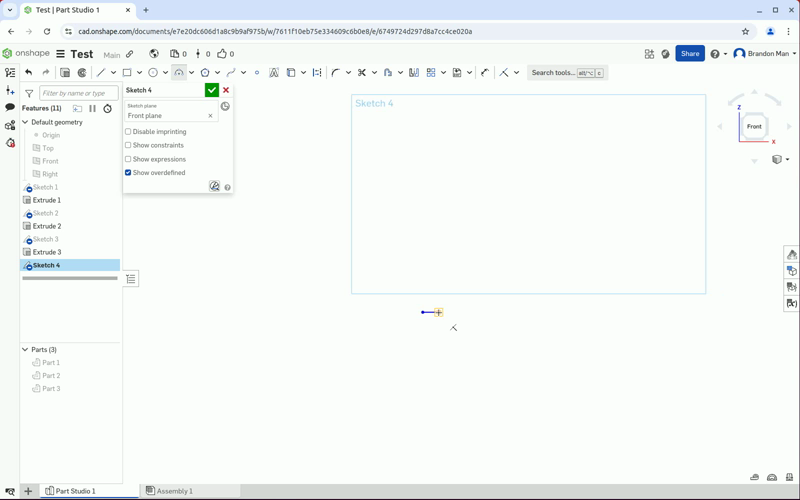
scroll(-6)
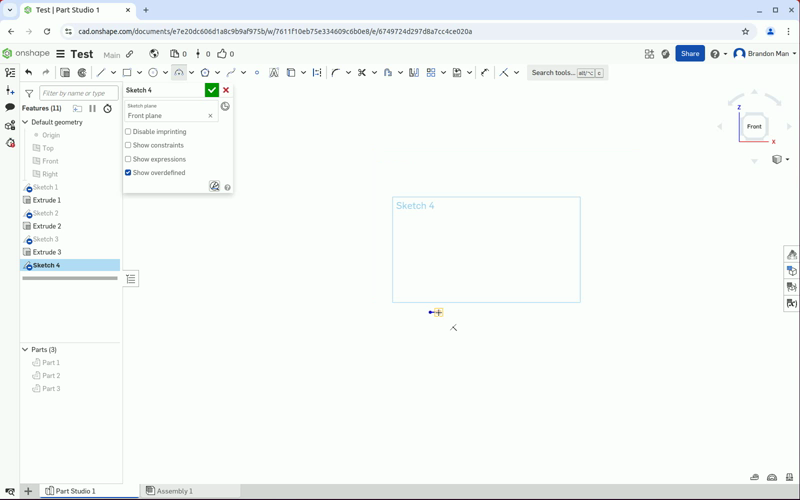
scroll(-6)
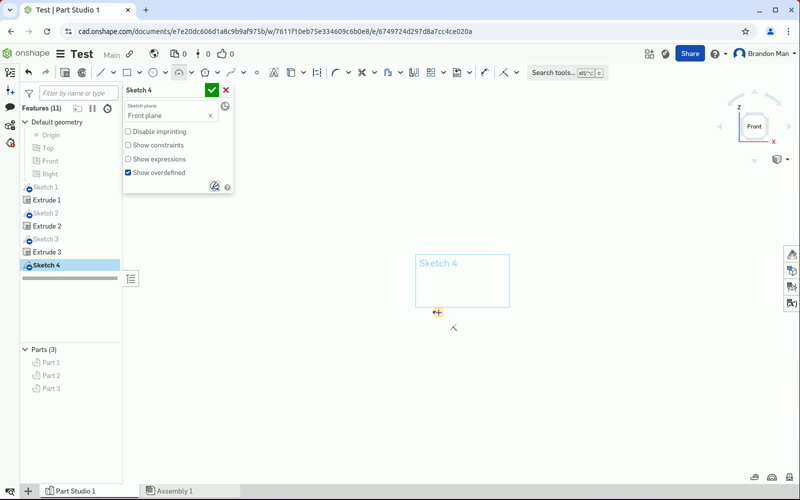
key_down(shift)
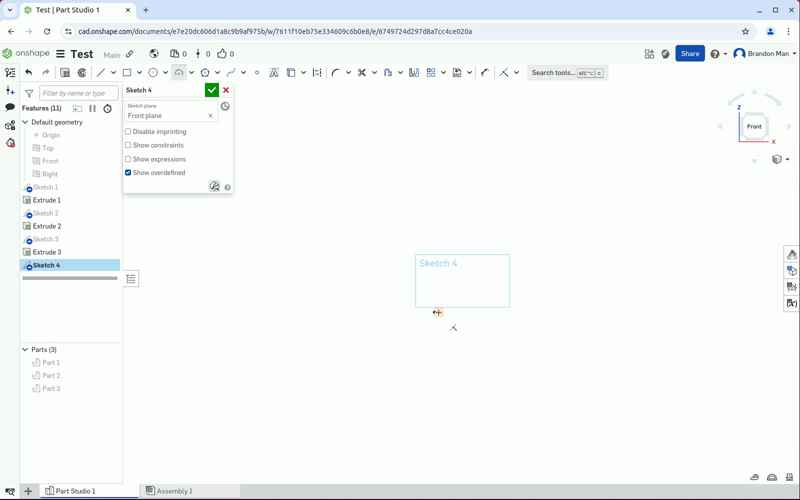
mouse_move(483, 312)
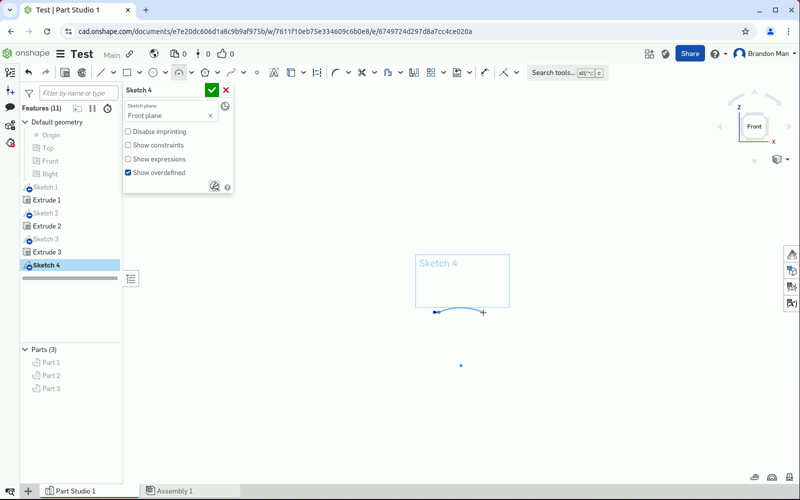
click(483, 312)
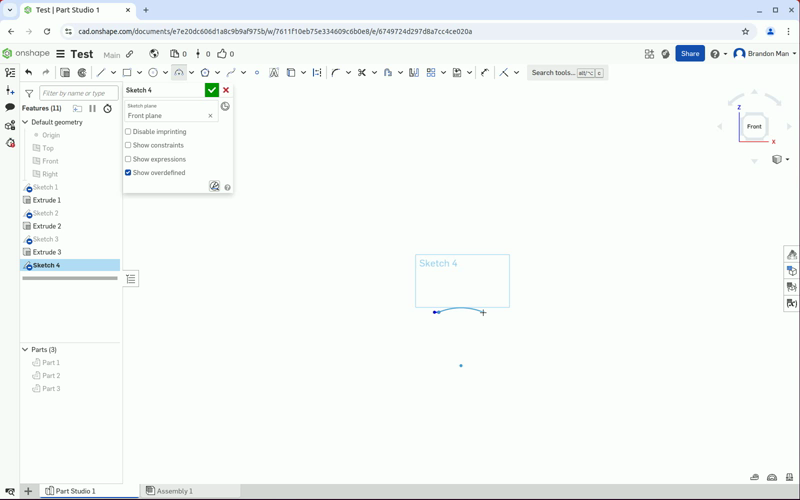
mouse_move(461, 325)
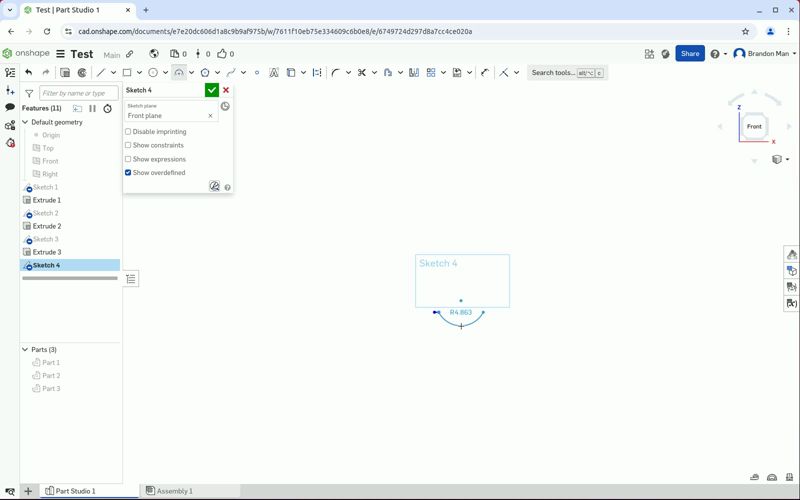
click(461, 325)
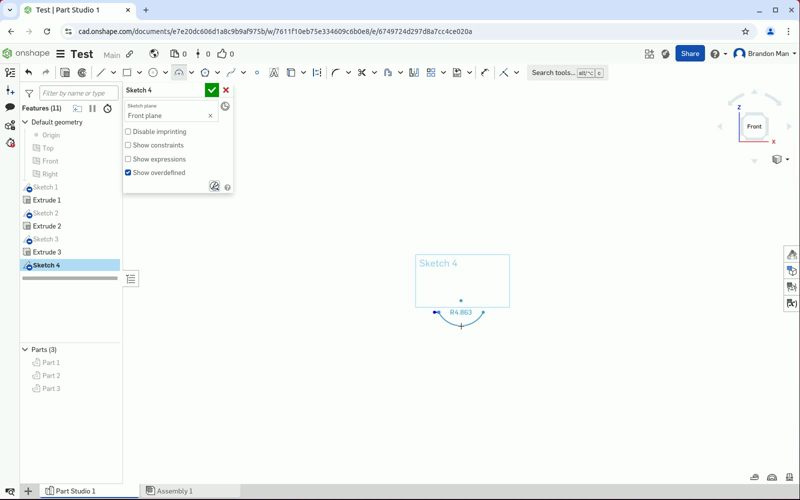
key_up(shift)
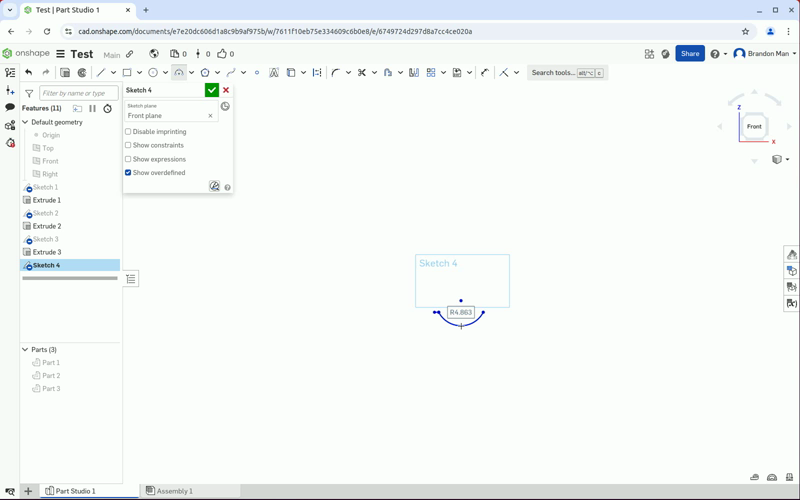
key(esc)
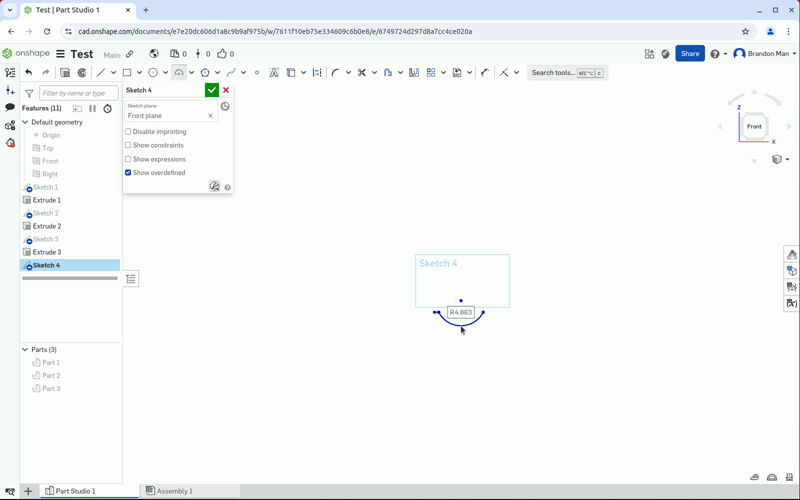
key(l)
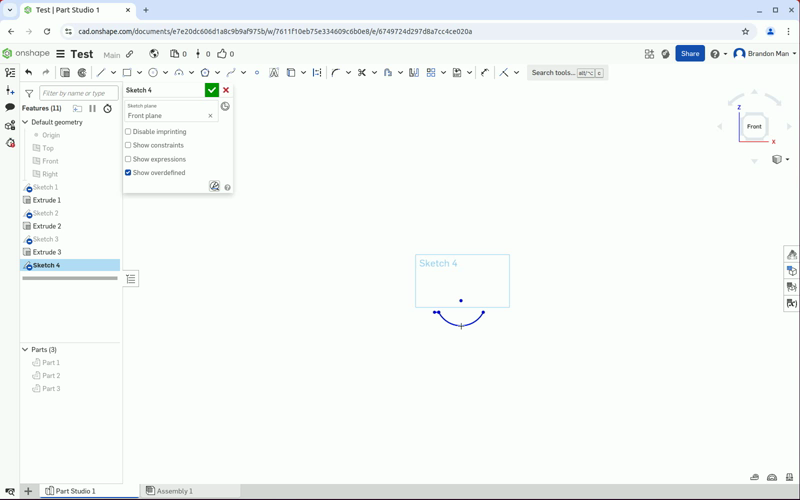
mouse_move(483, 312)
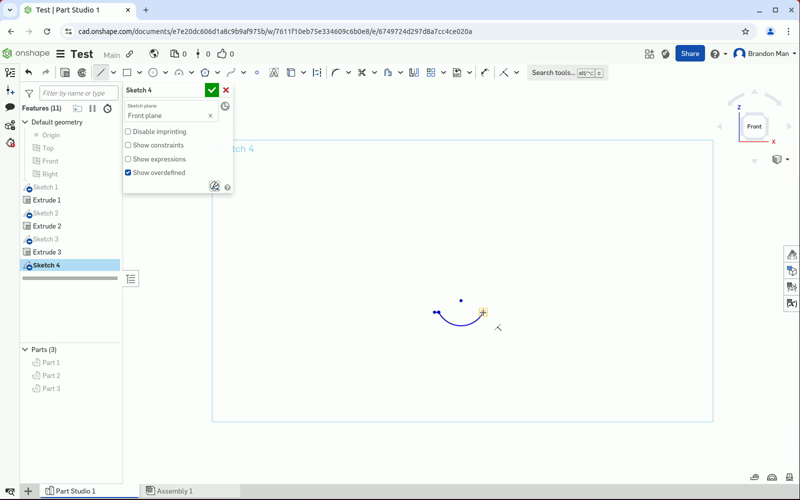
click(483, 312)
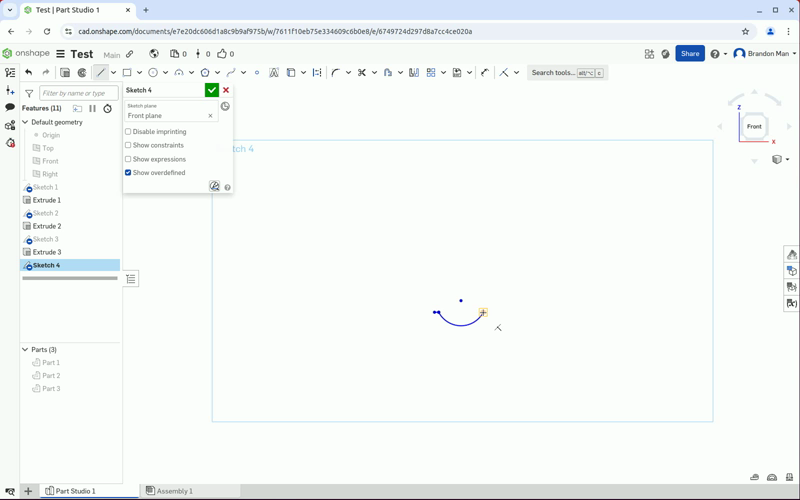
key_down(shift)
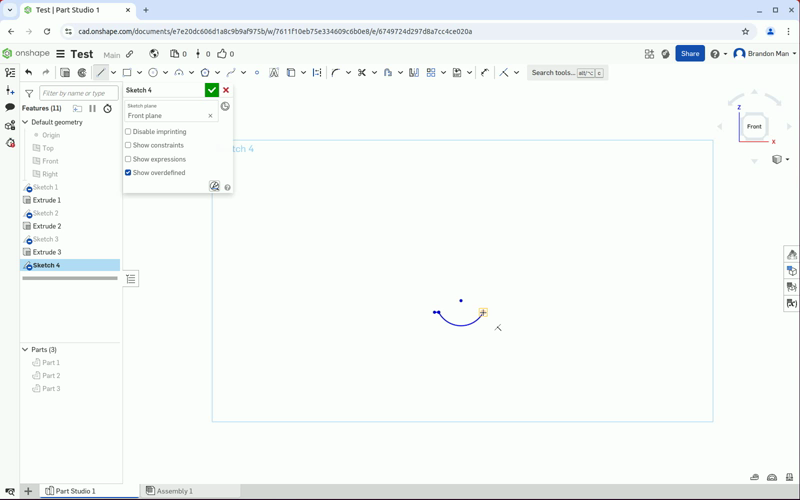
mouse_move(513, 312)
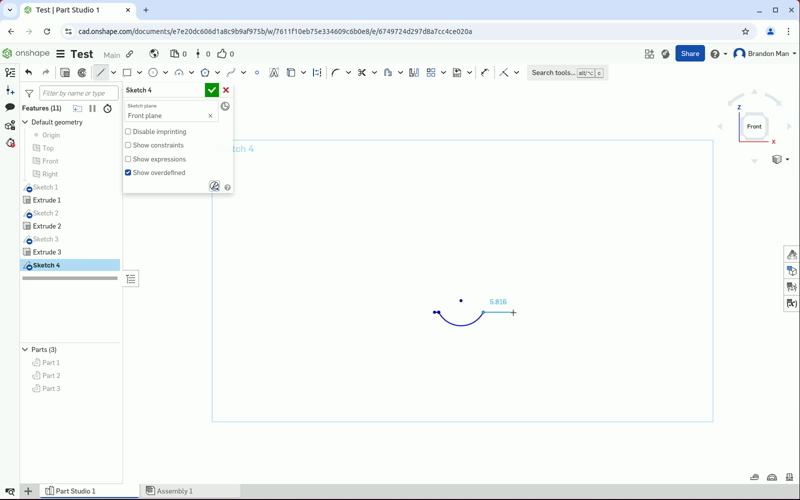
mouse_move(487, 312)
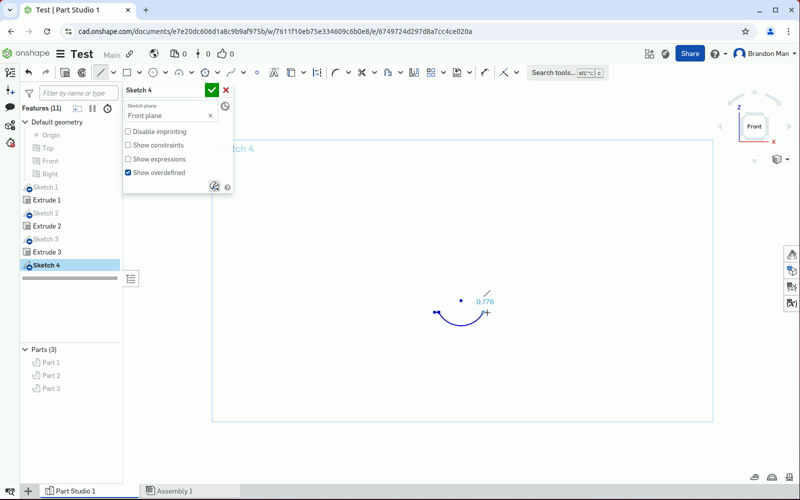
scroll(6)
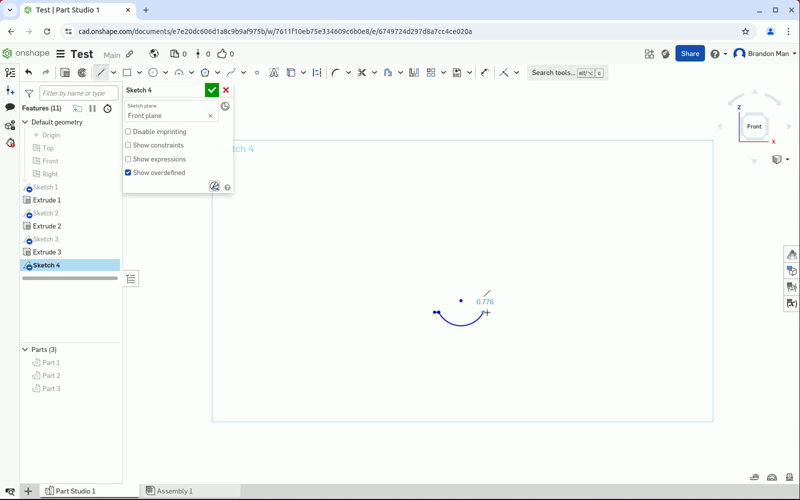
scroll(6)
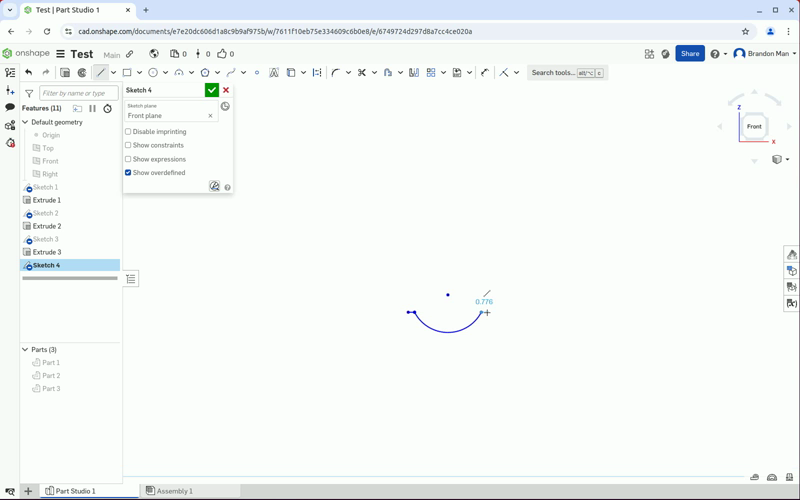
scroll(6)
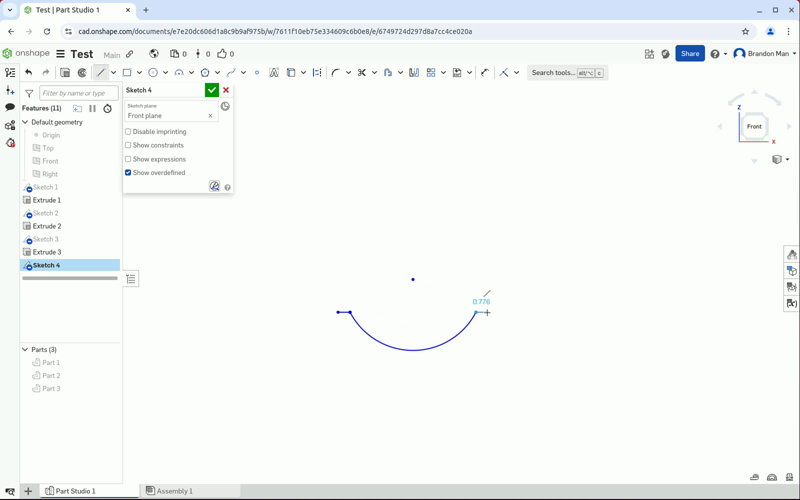
scroll(6)
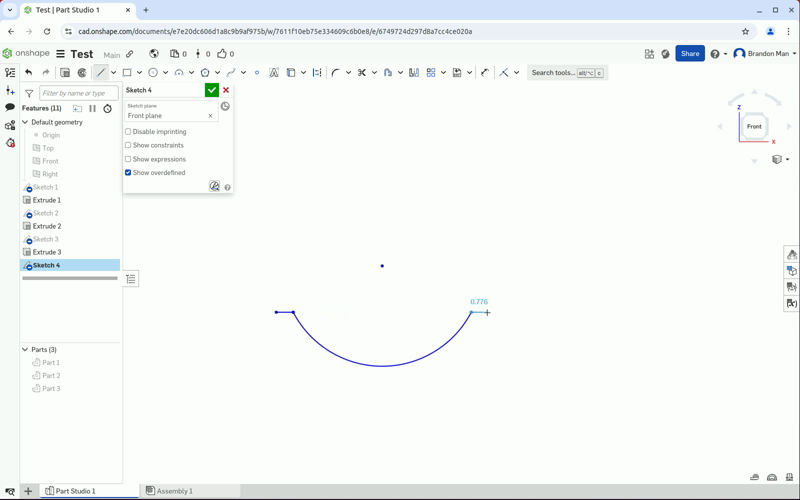
scroll(6)
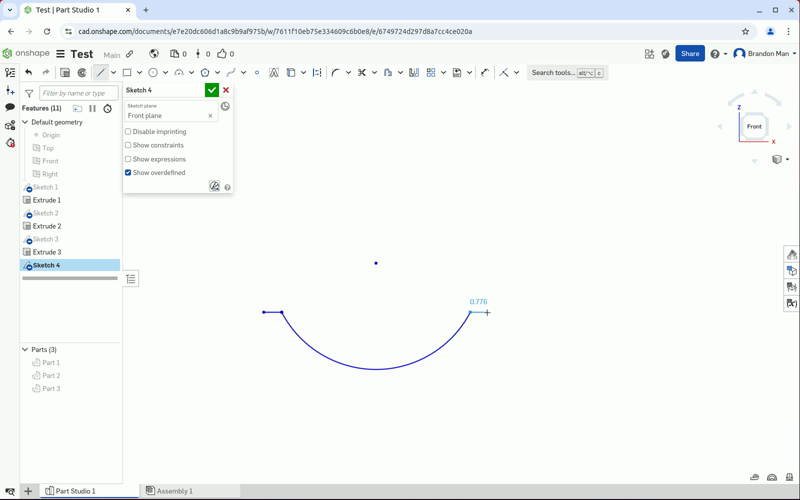
scroll(6)
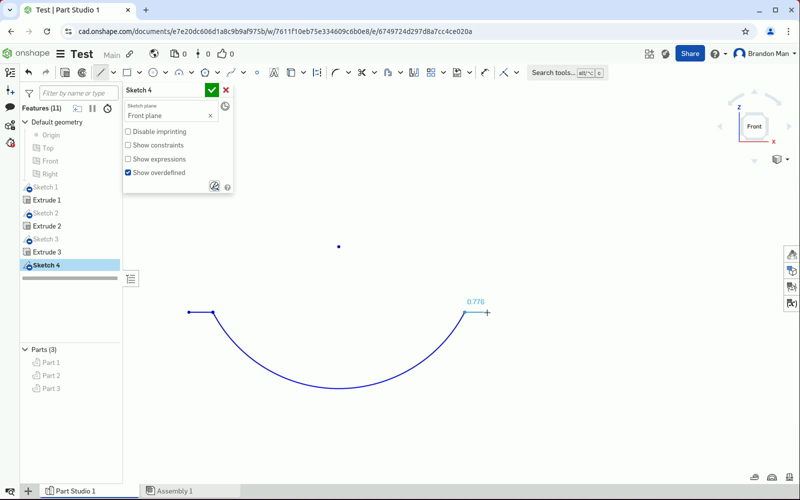
scroll(6)
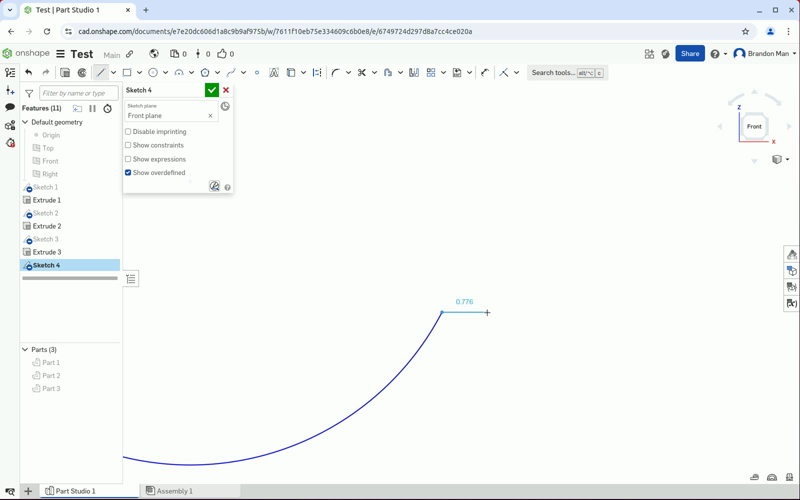
click(487, 312)
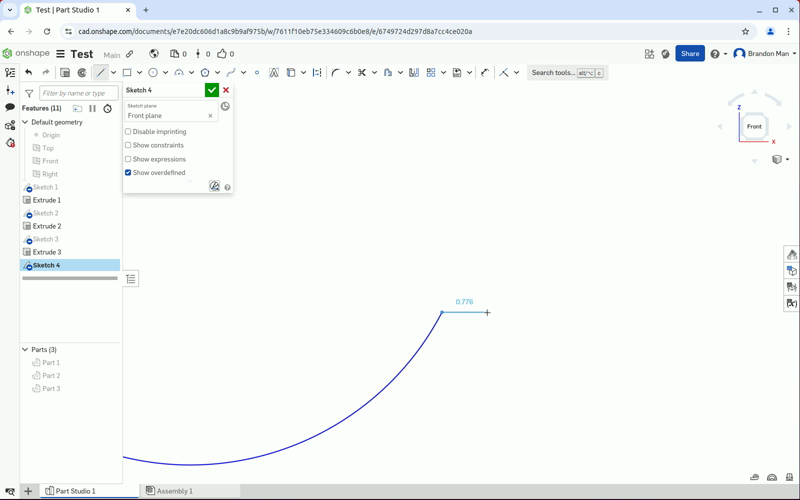
scroll(-6)
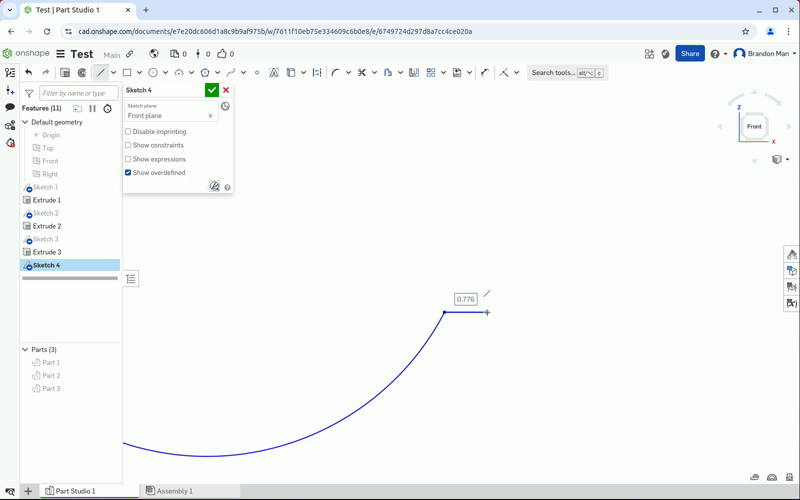
scroll(-6)
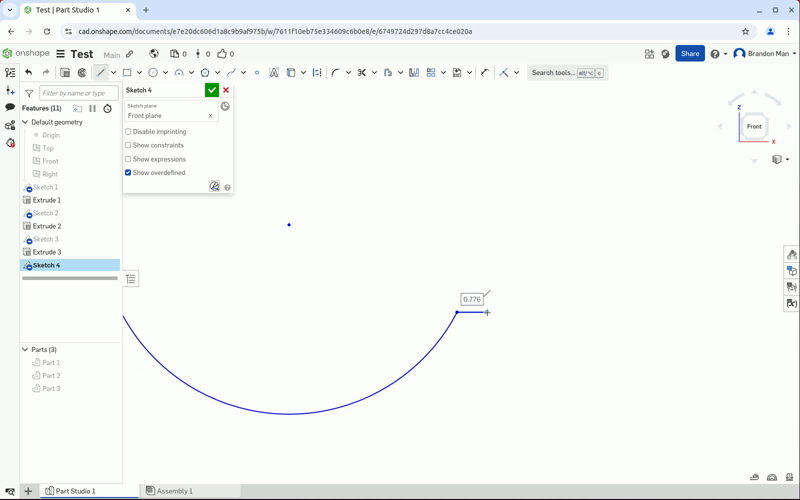
scroll(-6)
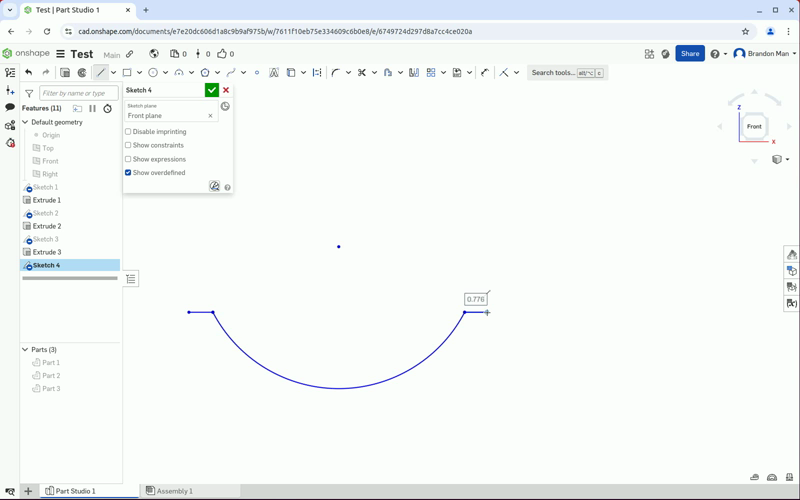
scroll(-6)
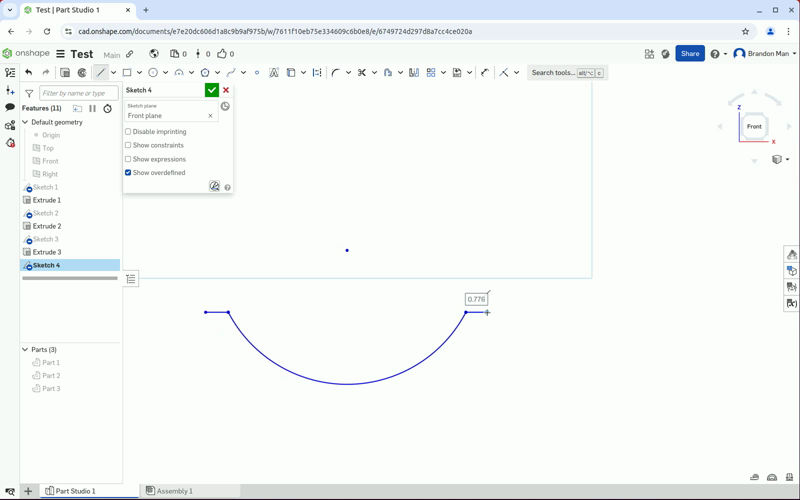
scroll(-6)
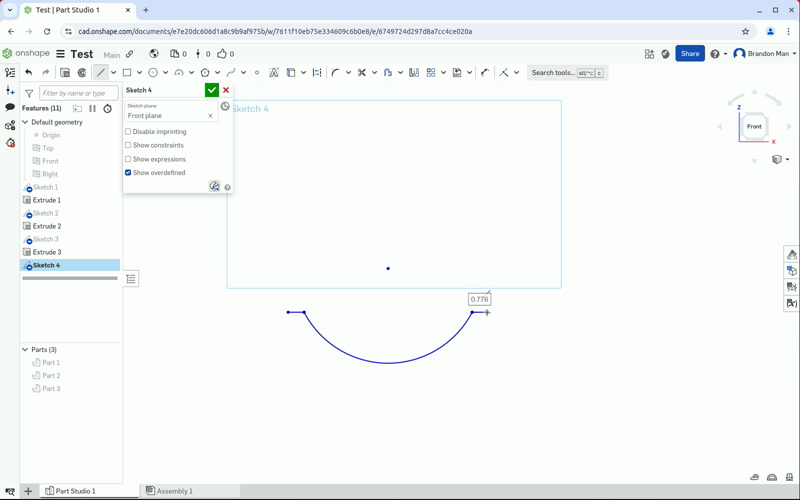
scroll(-6)
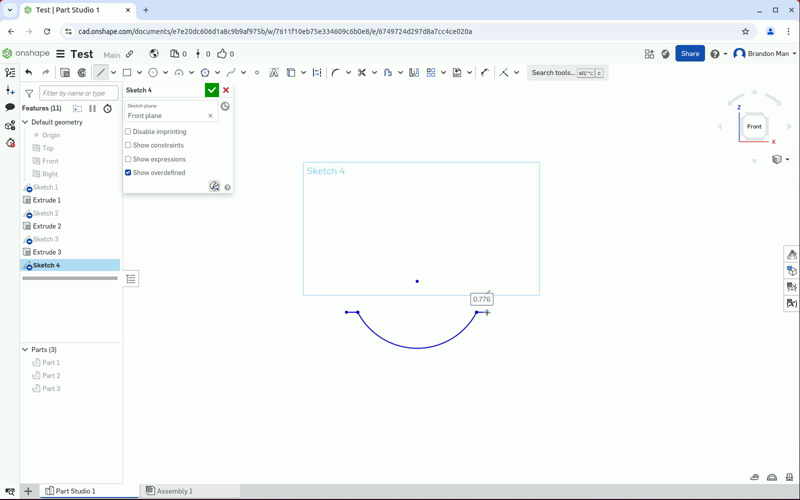
scroll(-6)
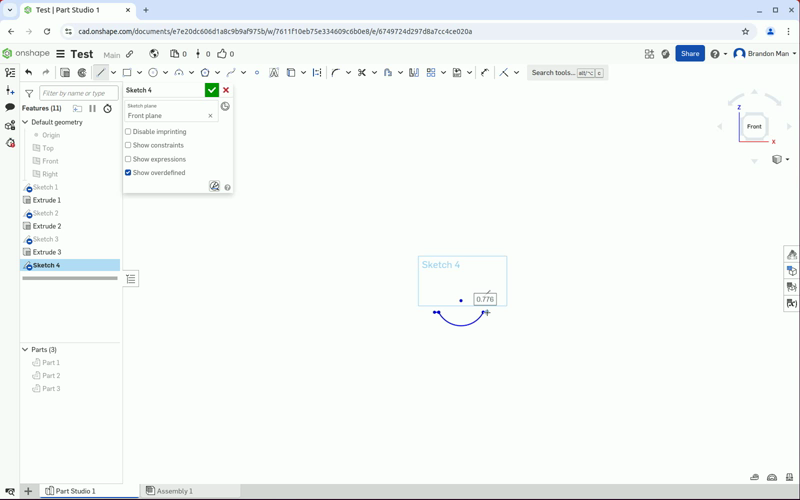
key_up(shift)
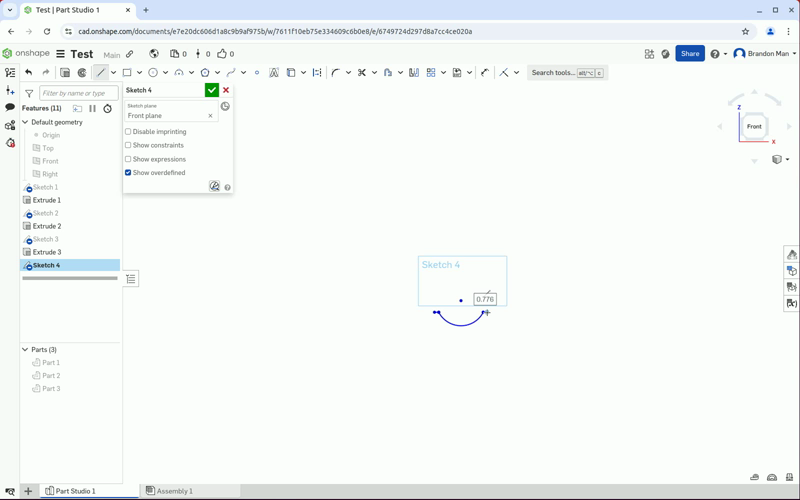
key_down(shift)
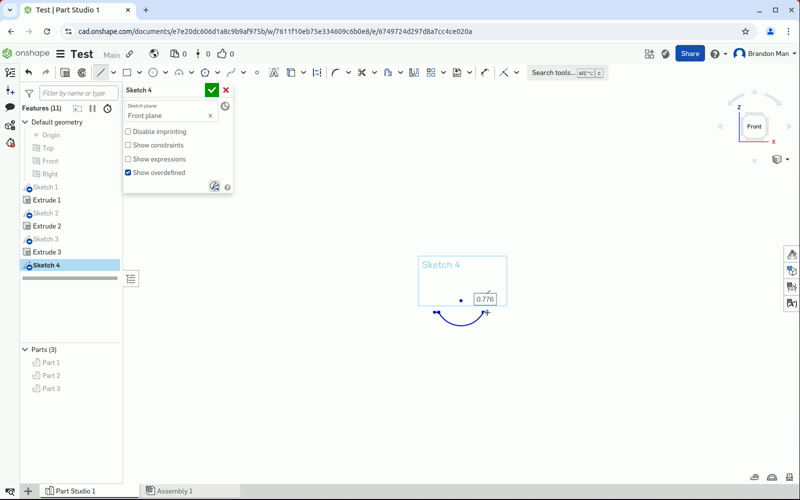
mouse_move(517, 312)
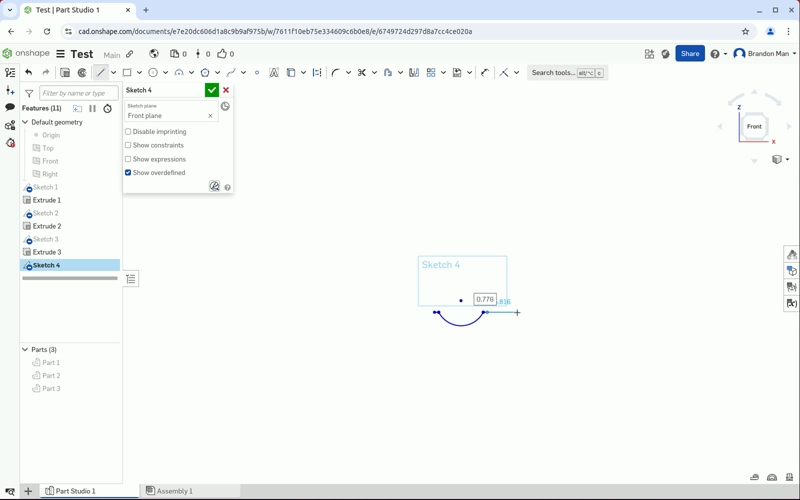
mouse_move(487, 300)
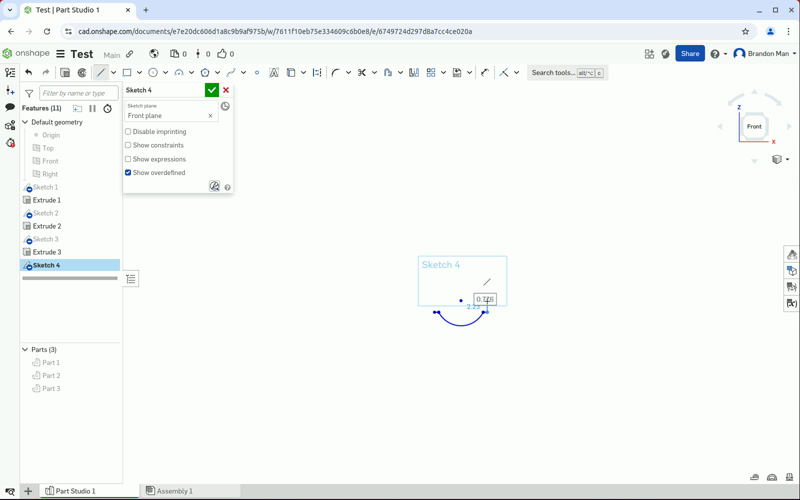
click(487, 300)
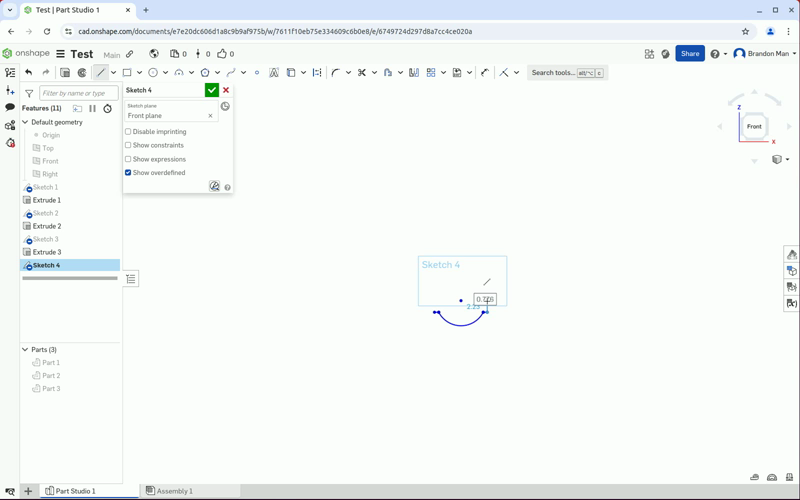
key_up(shift)
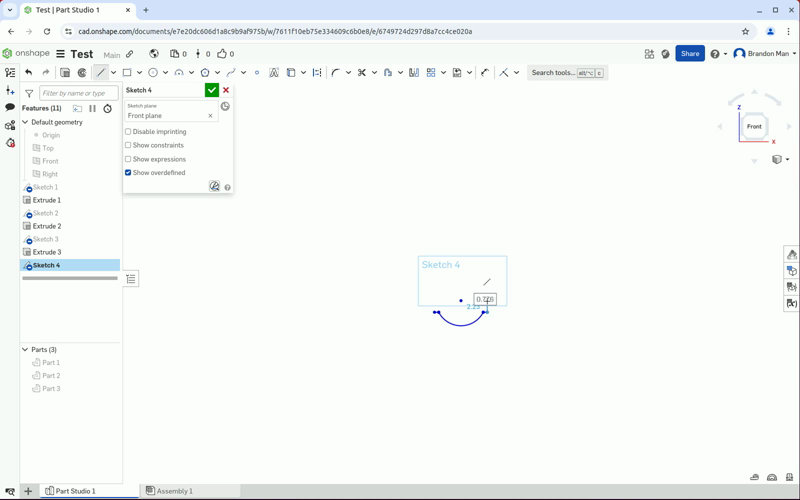
key_down(shift)
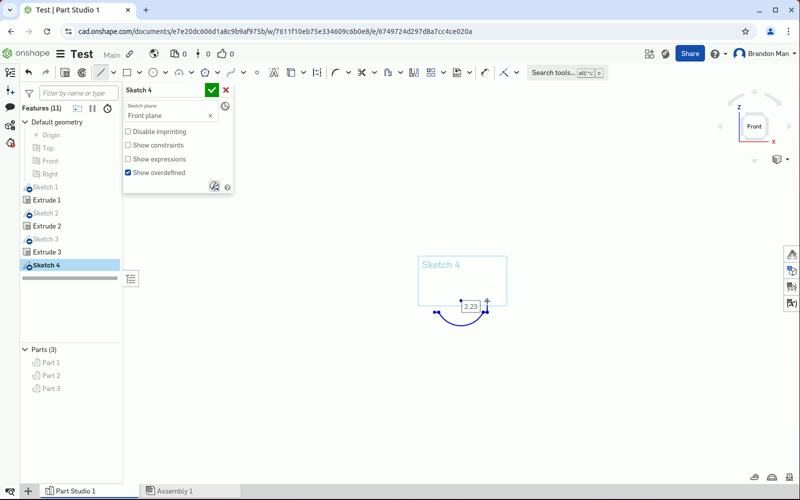
mouse_move(517, 300)
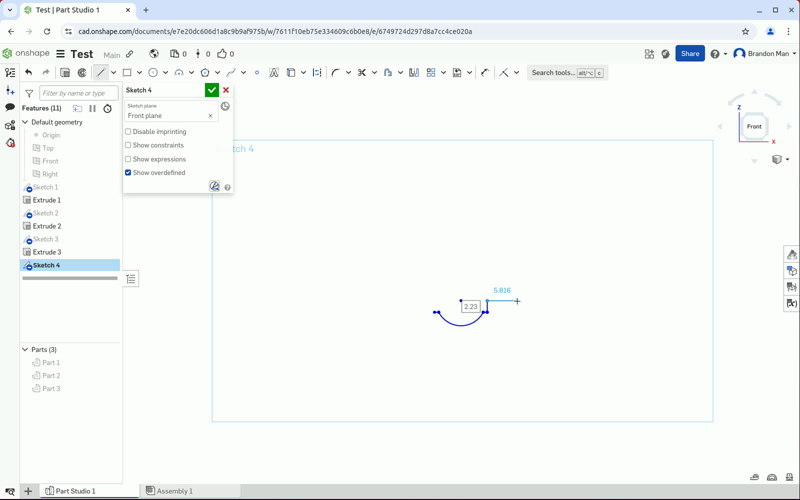
mouse_move(482, 300)
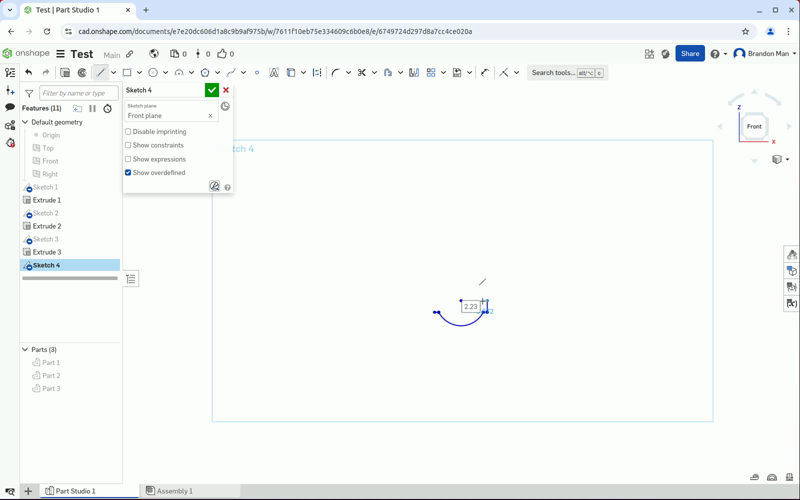
scroll(6)
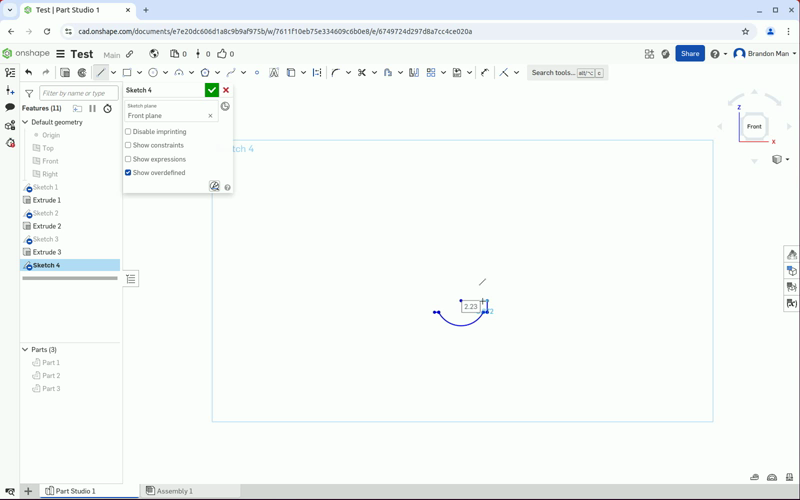
scroll(6)
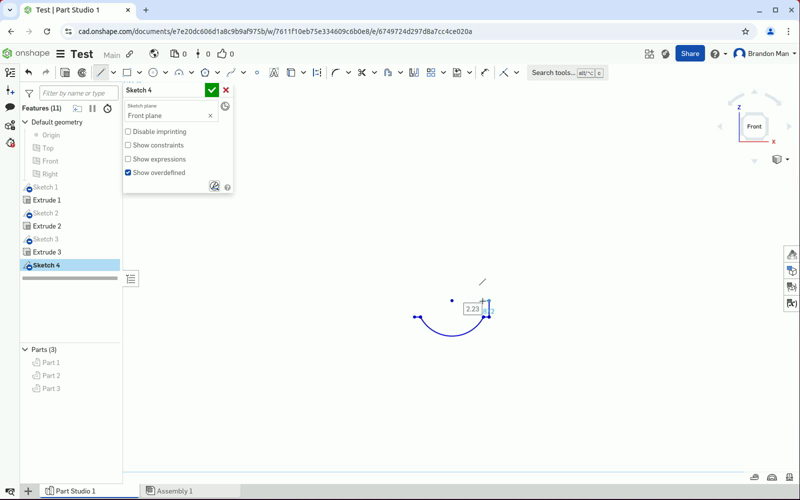
scroll(6)
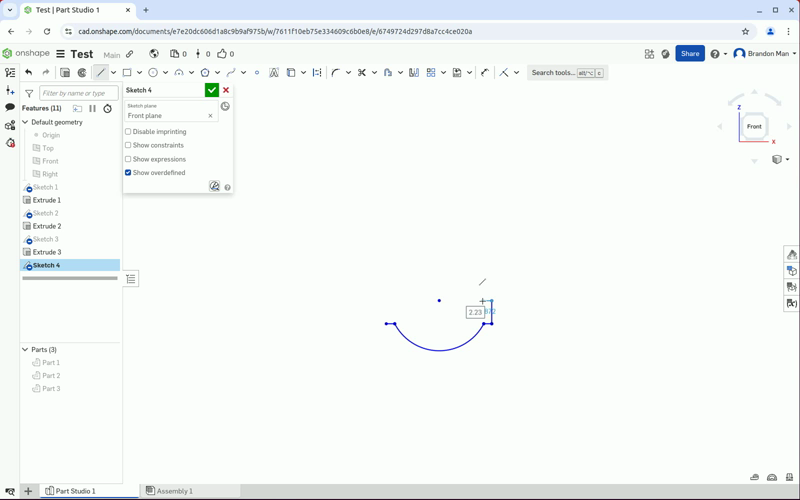
scroll(6)
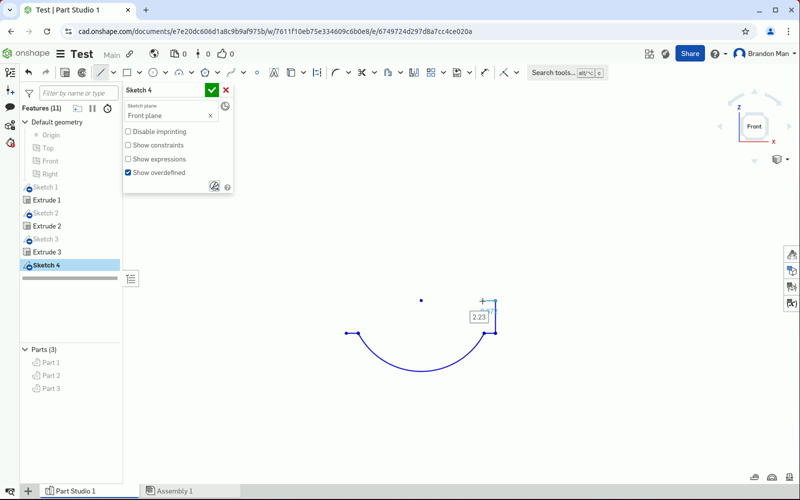
scroll(6)
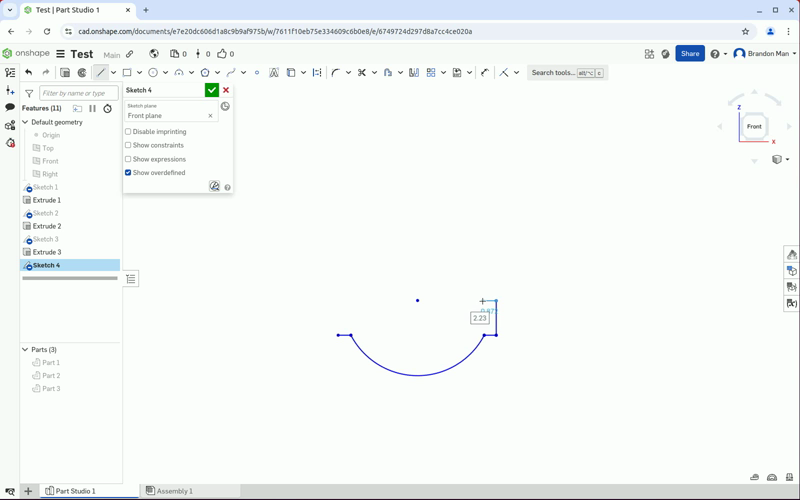
scroll(6)
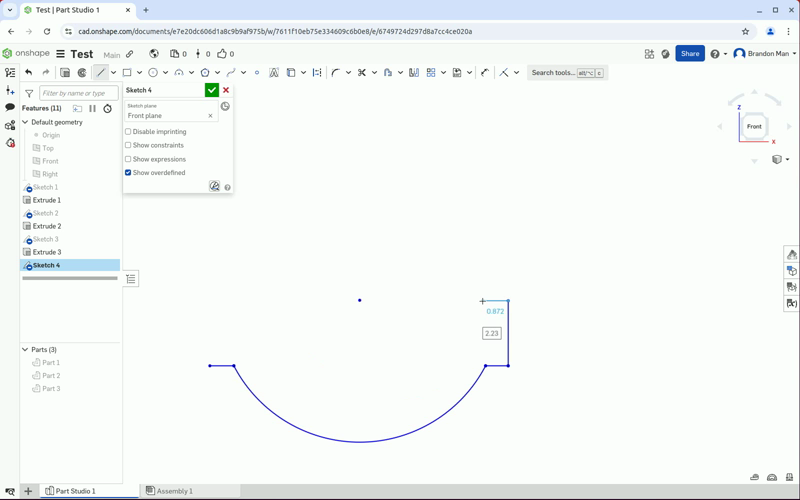
scroll(6)
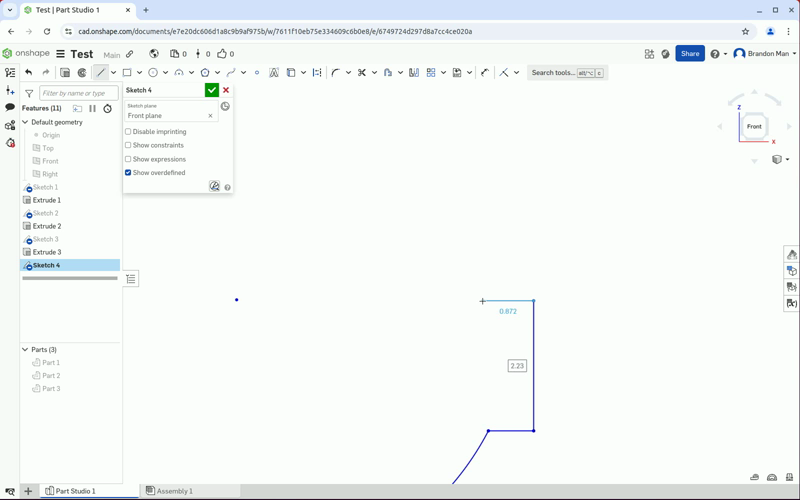
click(482, 300)
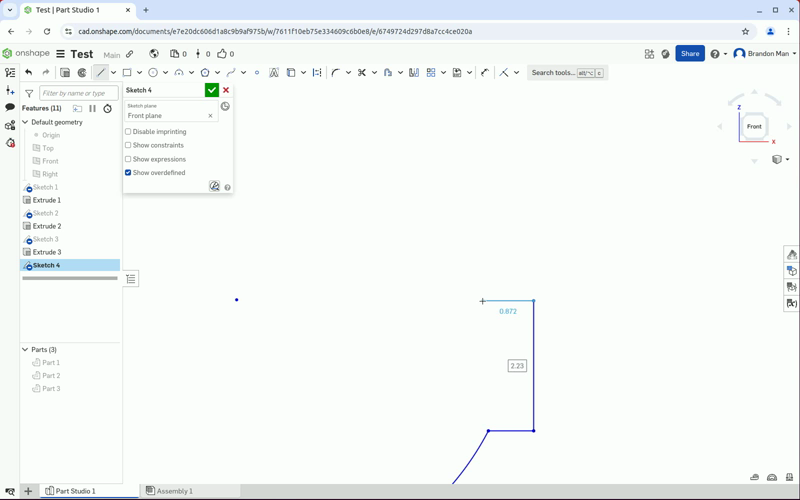
scroll(-6)
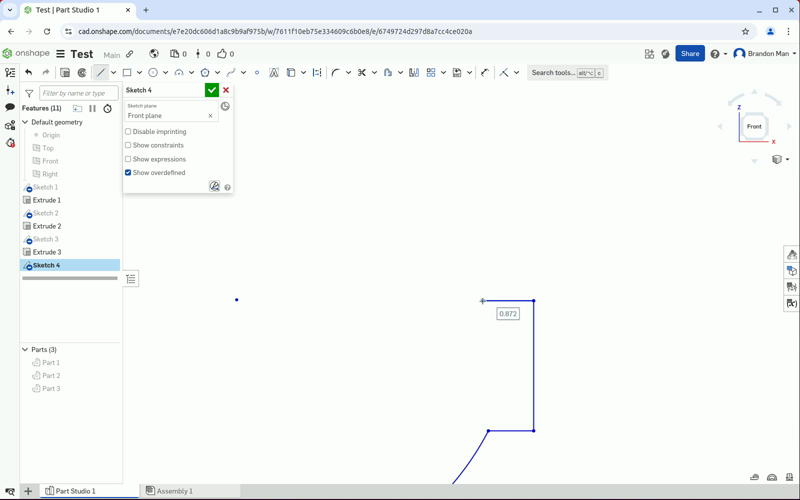
scroll(-6)
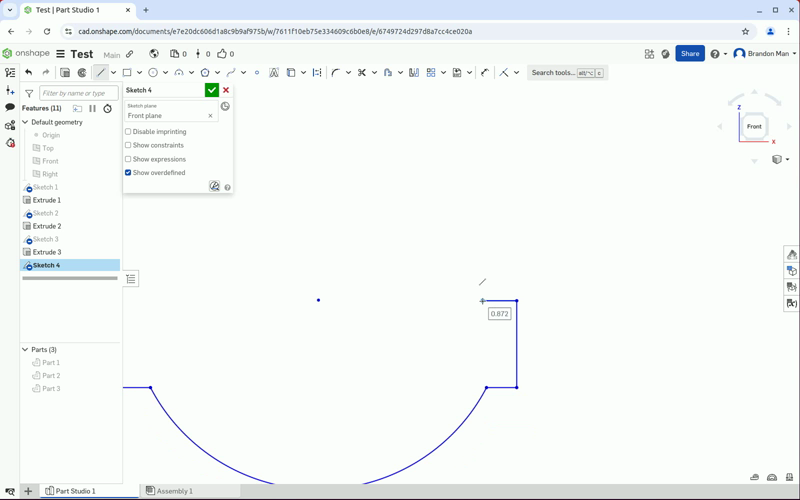
scroll(-6)
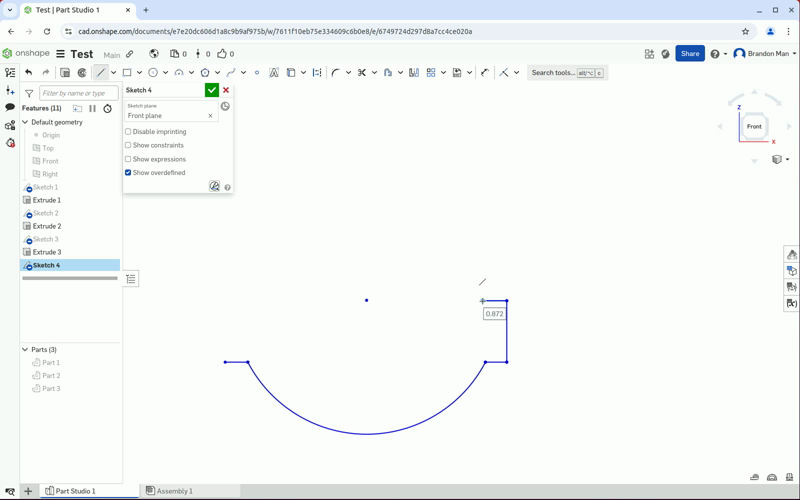
scroll(-6)
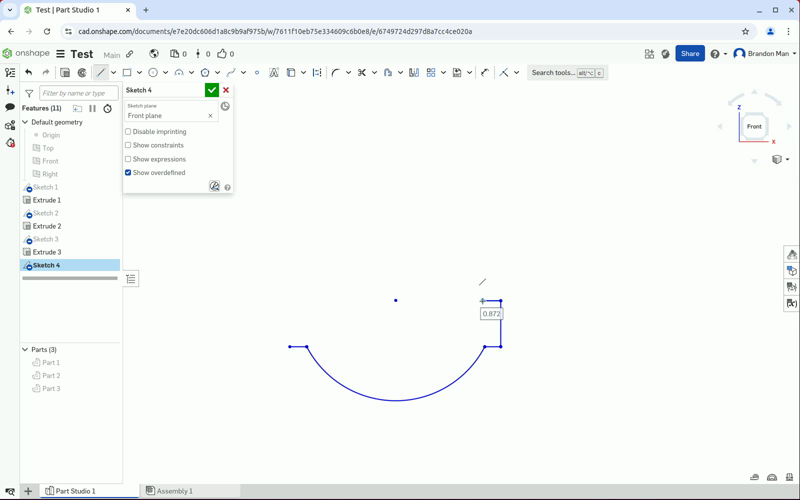
scroll(-6)
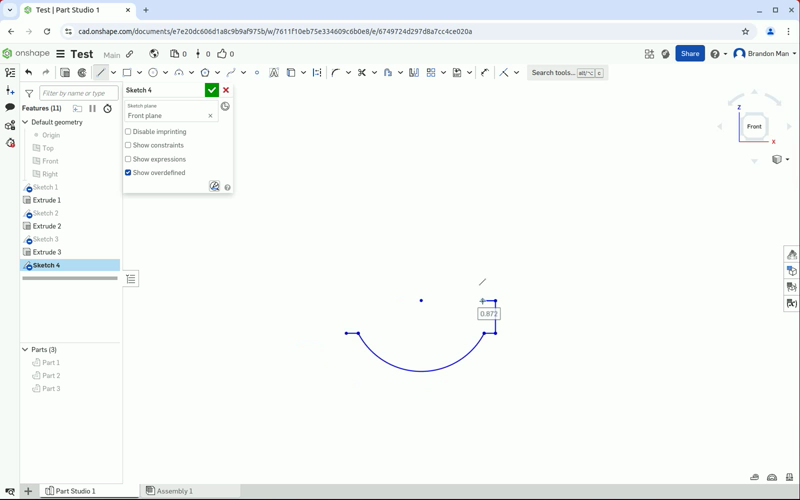
scroll(-6)
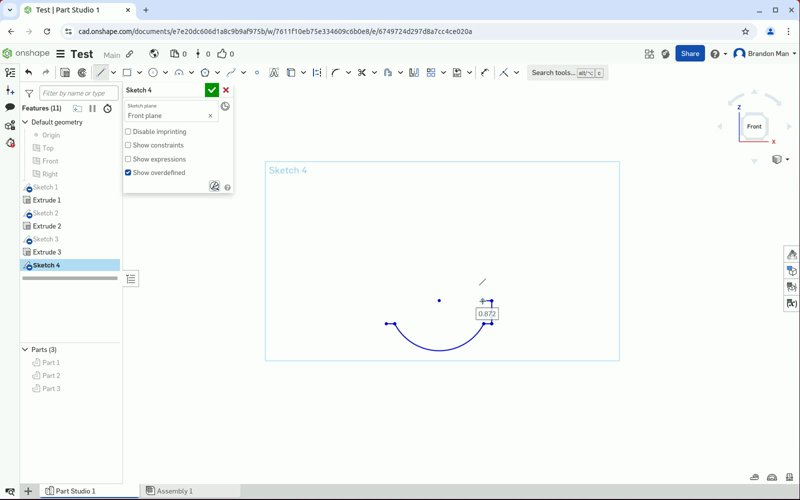
scroll(-6)
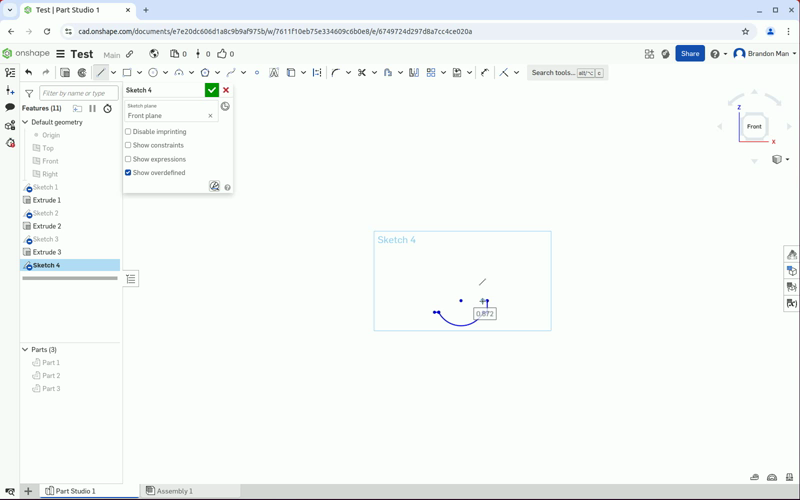
key_up(shift)
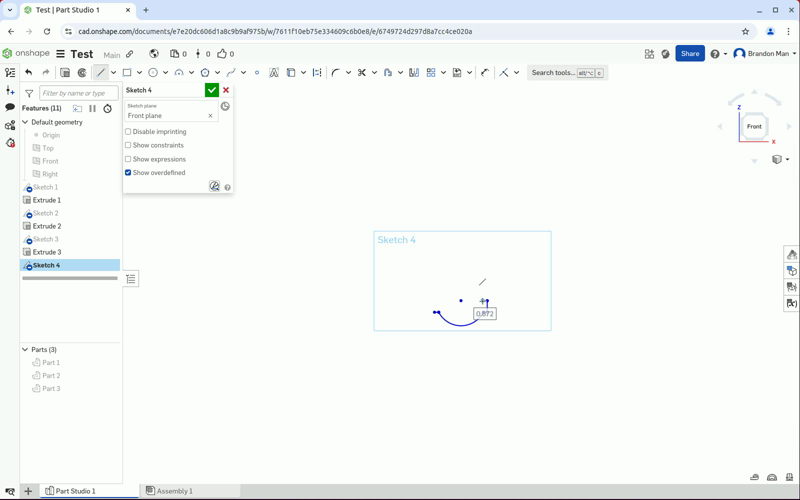
key(esc)
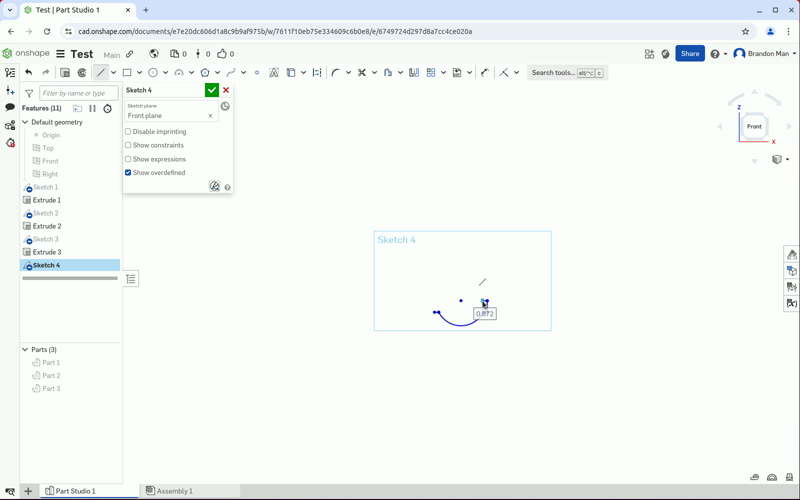
key(a)
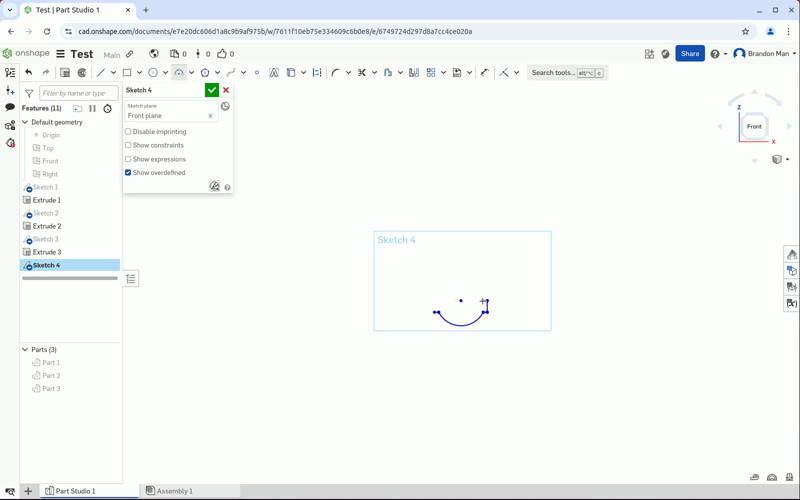
mouse_move(482, 300)
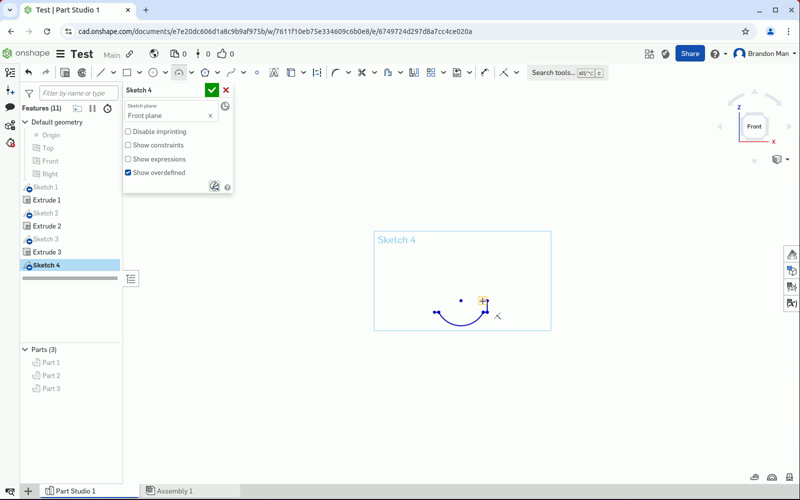
click(482, 300)
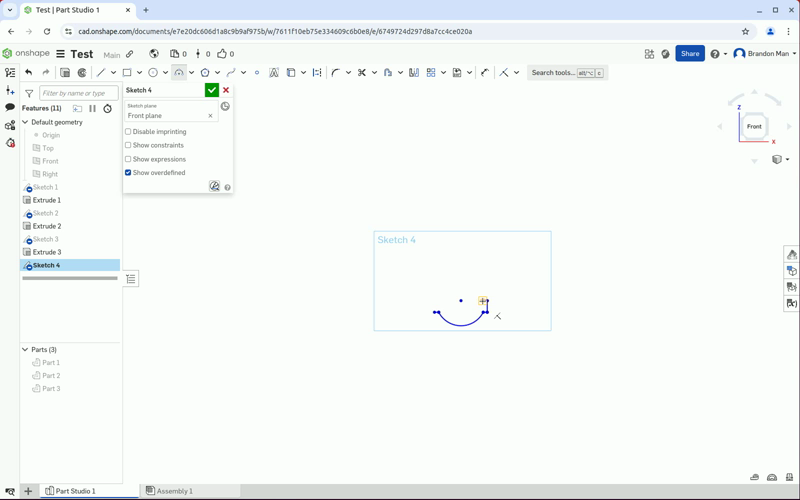
key_down(shift)
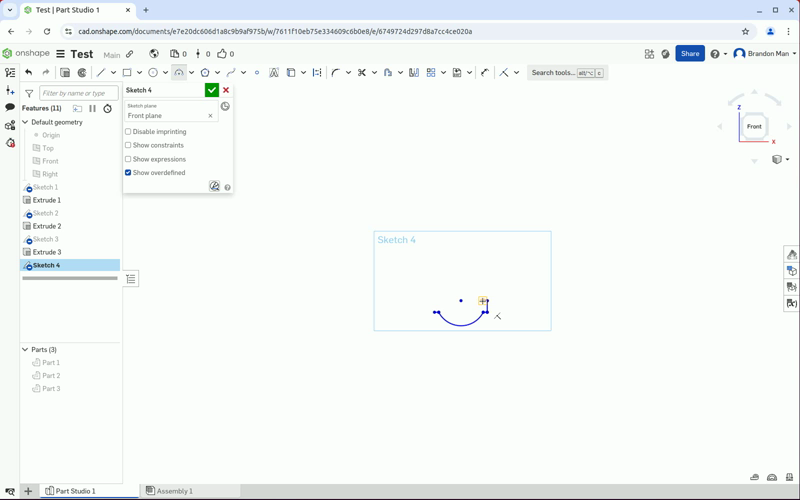
mouse_move(439, 300)
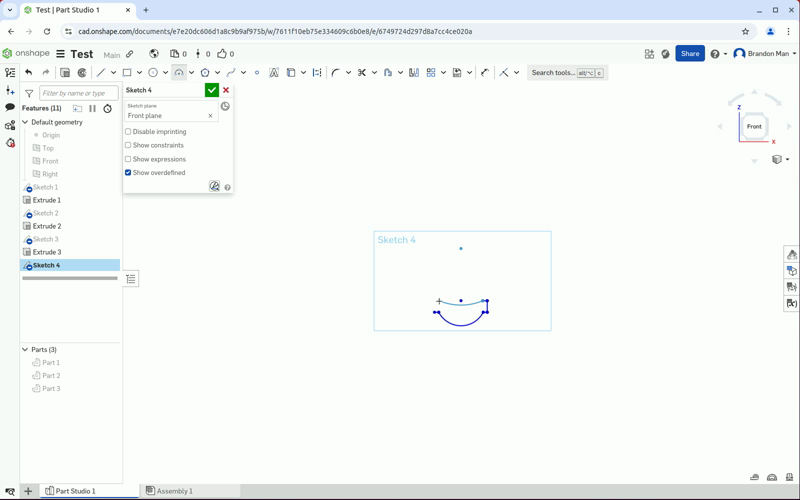
click(439, 300)
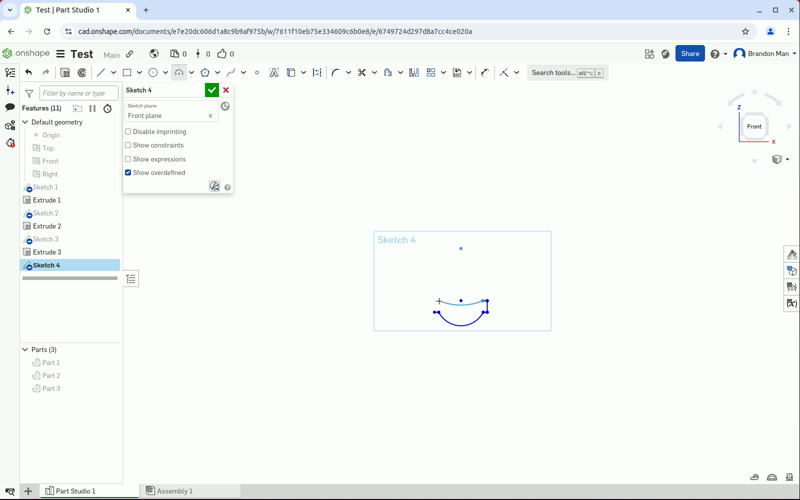
mouse_move(461, 322)
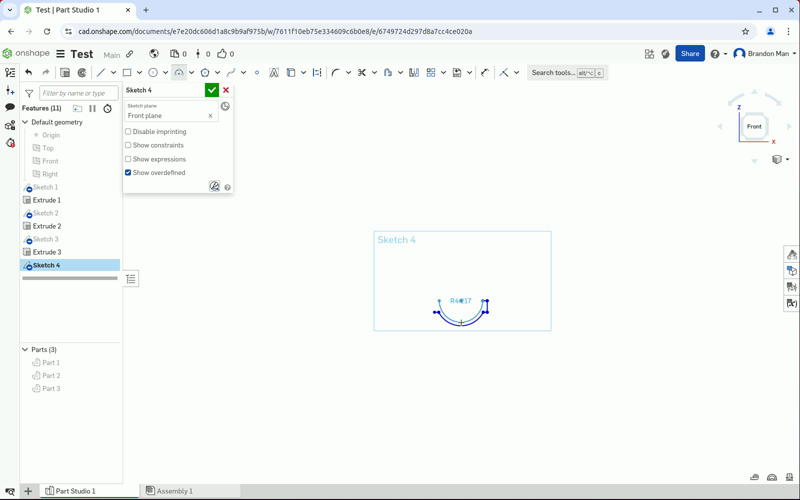
scroll(6)
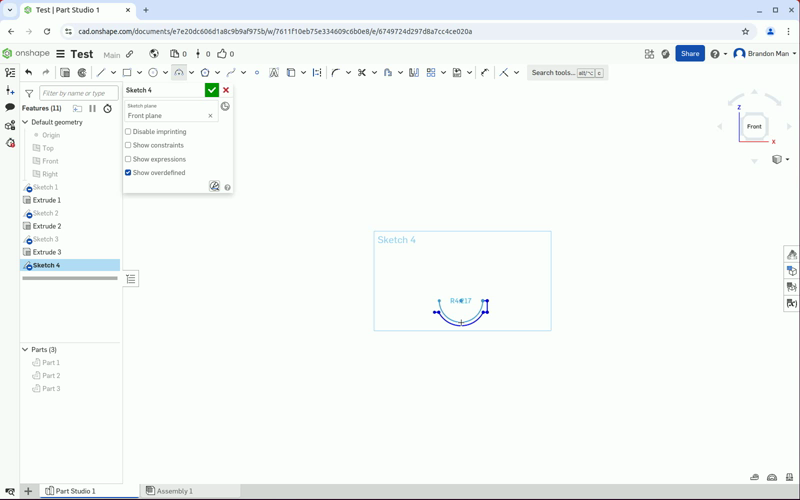
scroll(6)
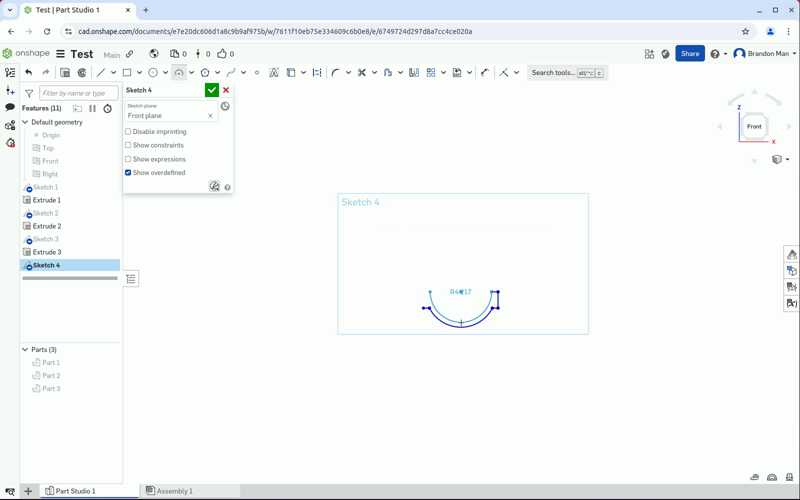
scroll(6)
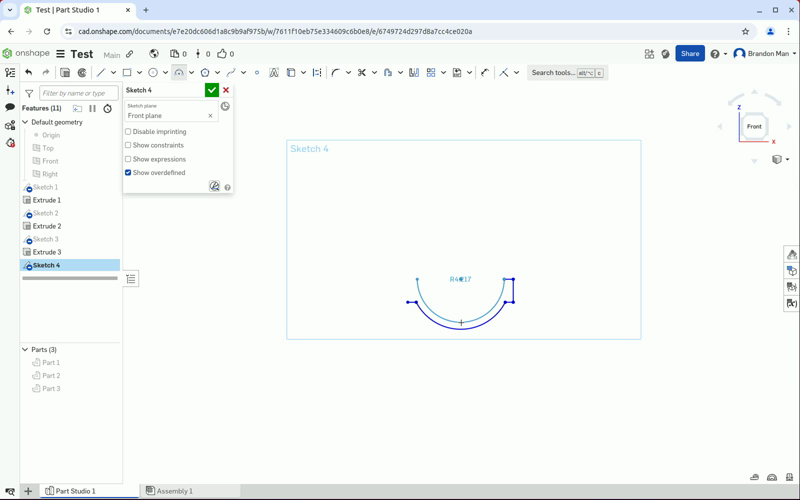
scroll(6)
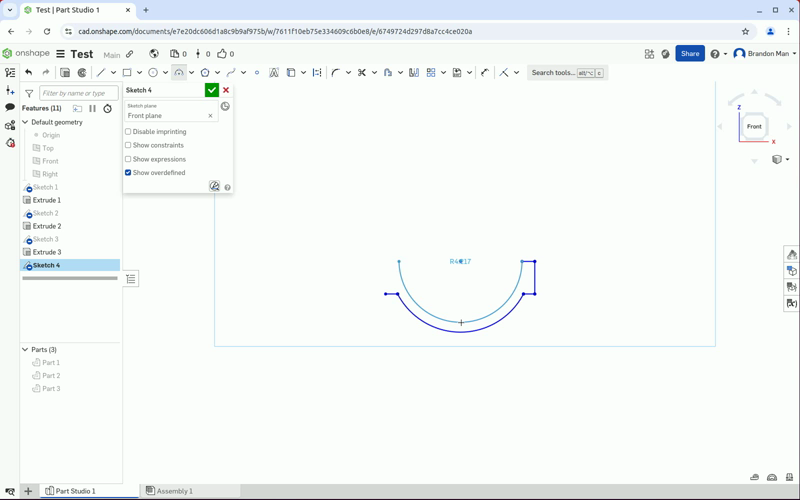
scroll(6)
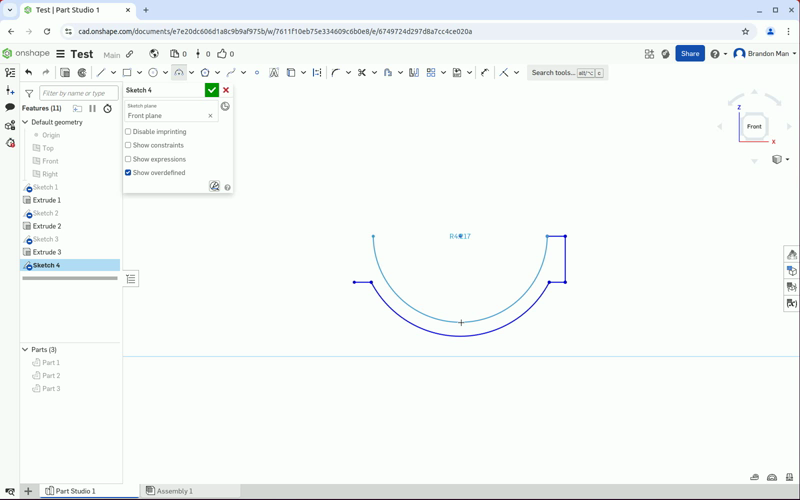
scroll(6)
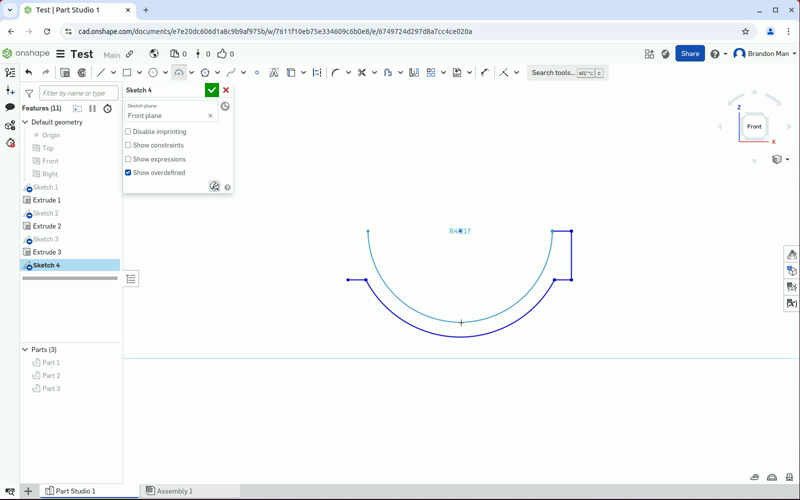
scroll(6)
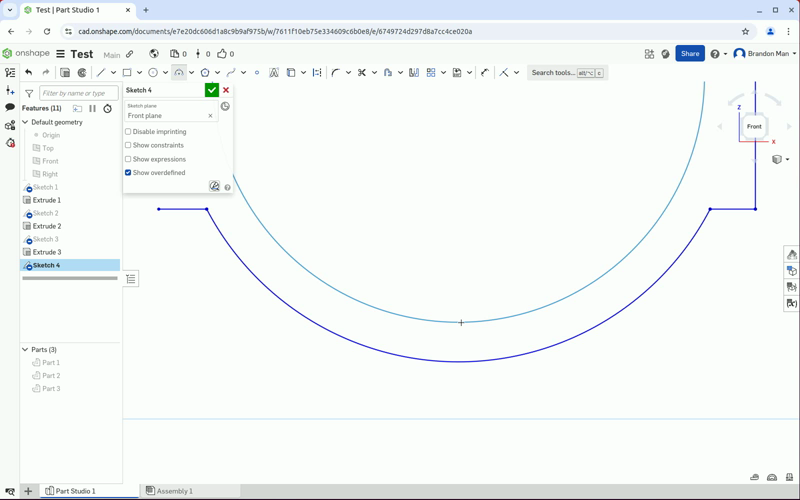
click(461, 322)
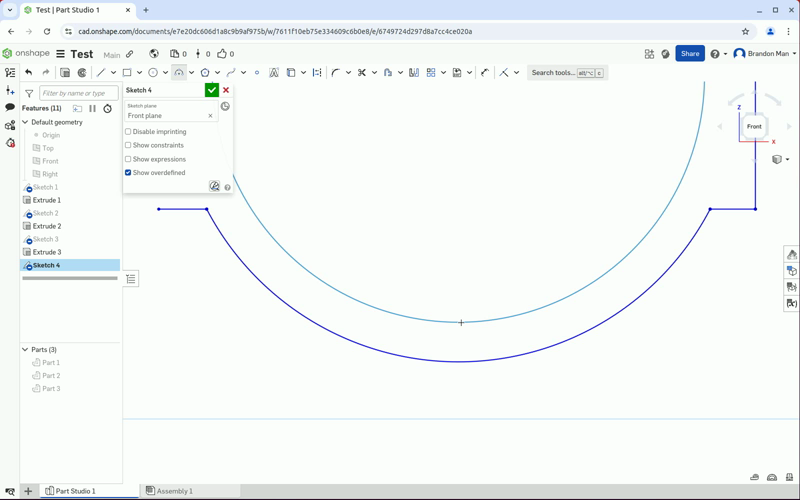
scroll(-6)
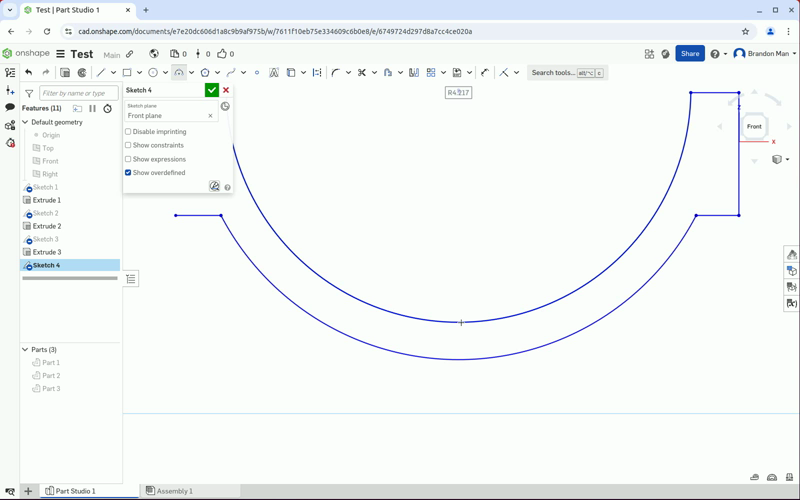
scroll(-6)
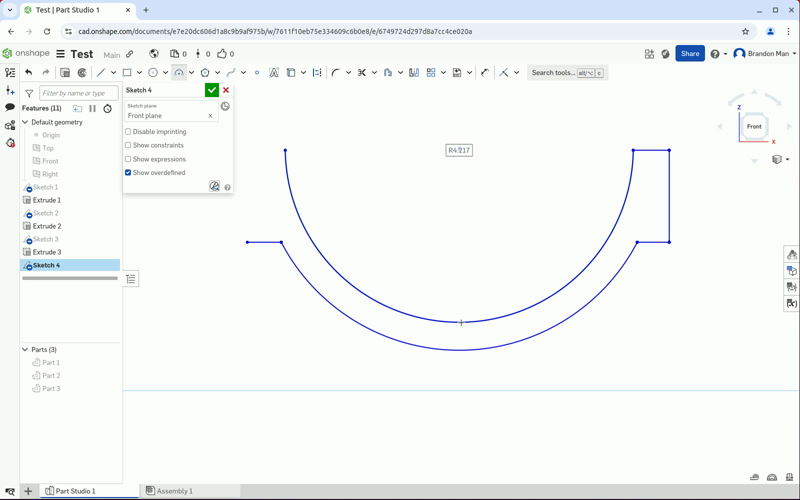
scroll(-6)
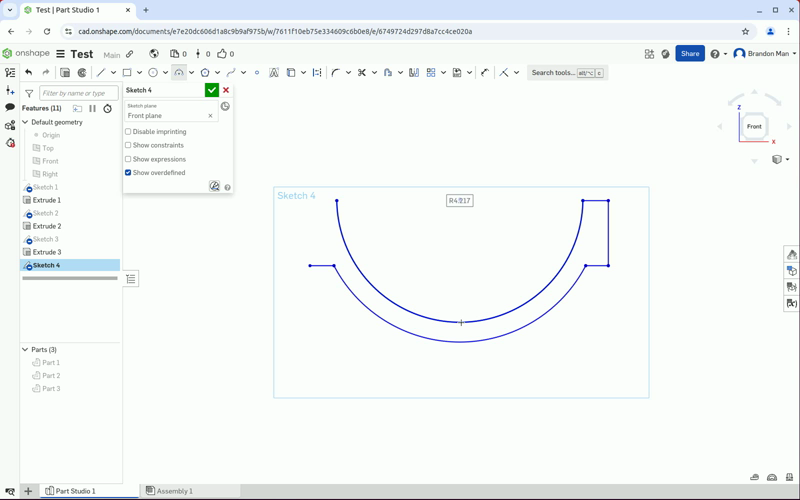
scroll(-6)
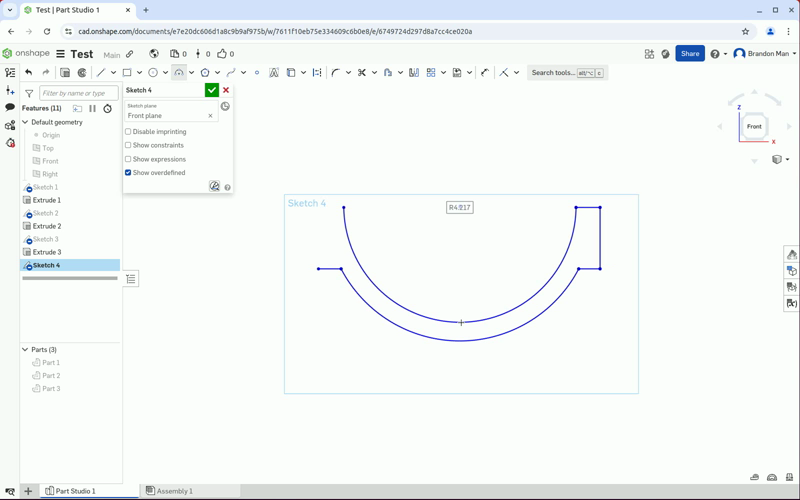
scroll(-6)
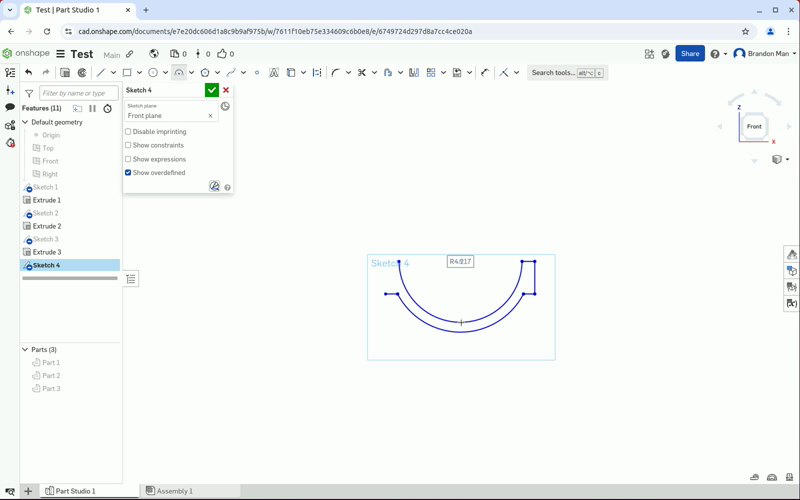
scroll(-6)
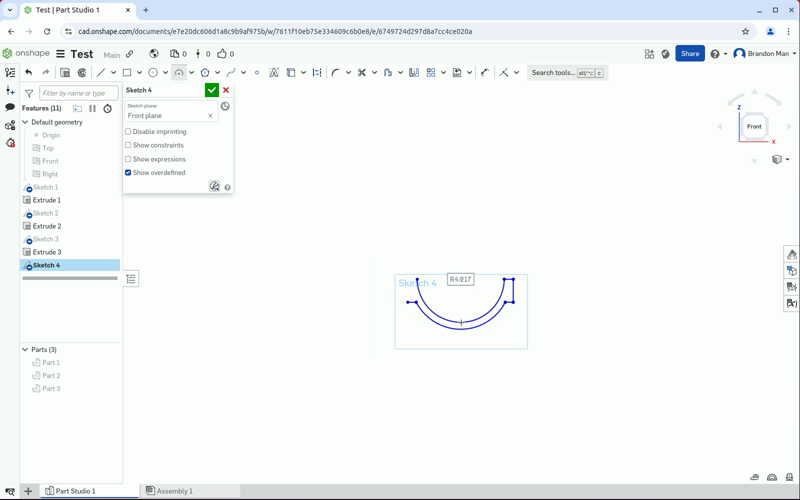
scroll(-6)
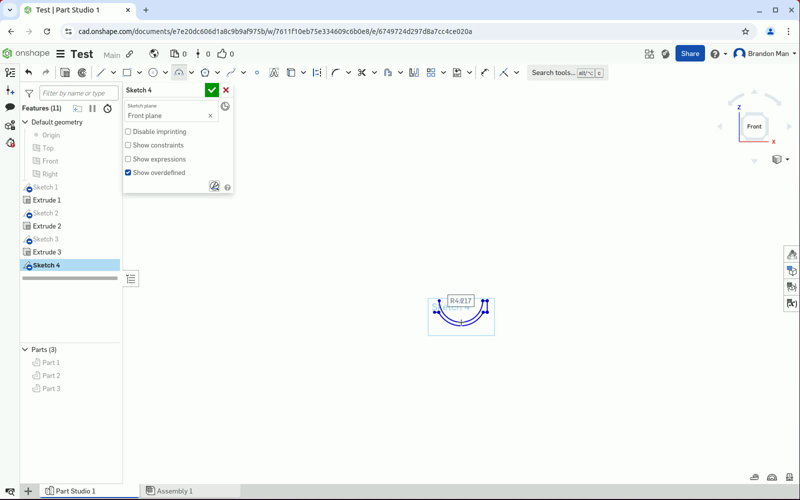
key_up(shift)
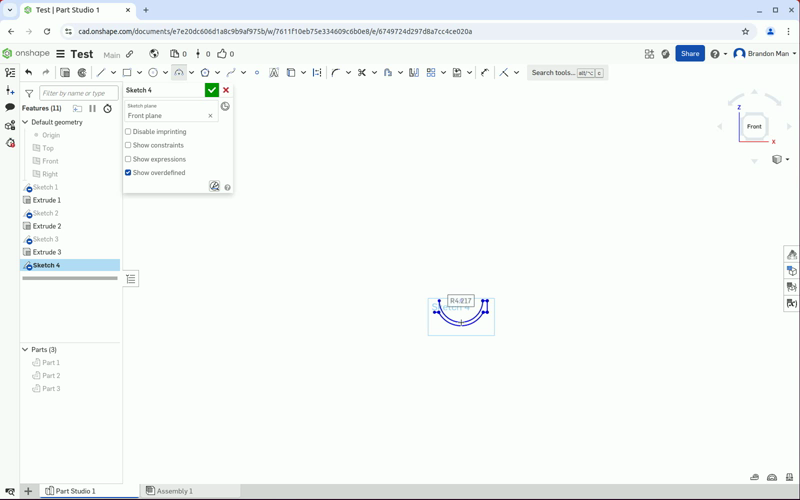
key(esc)
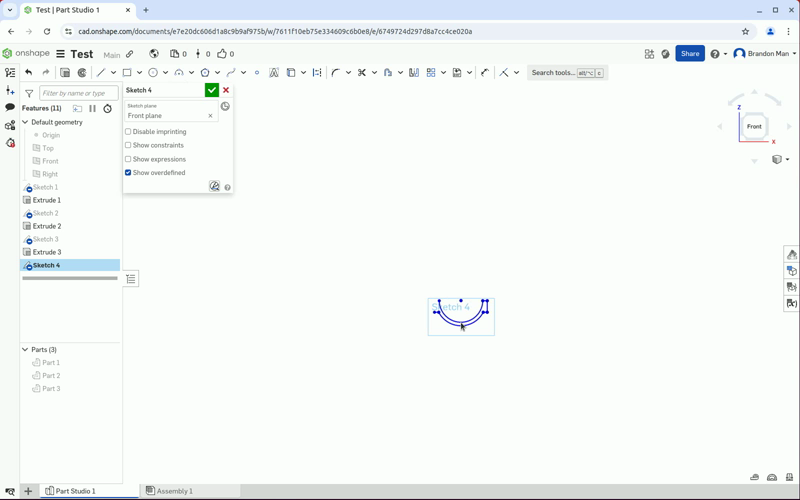
key(l)
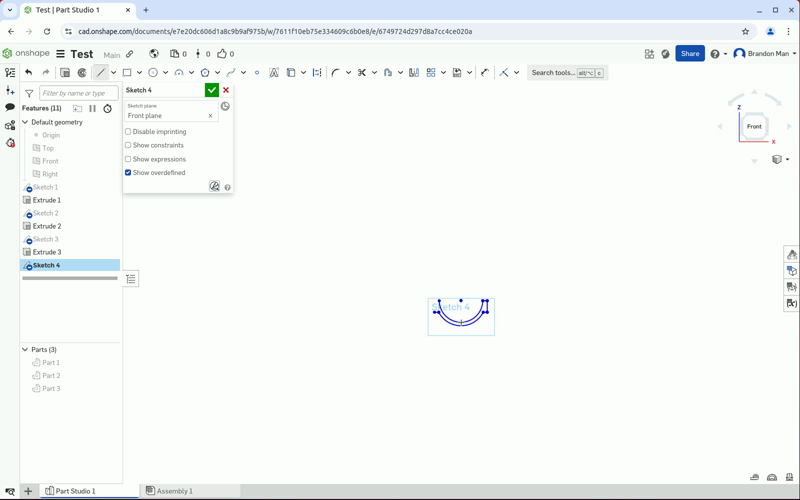
mouse_move(439, 300)
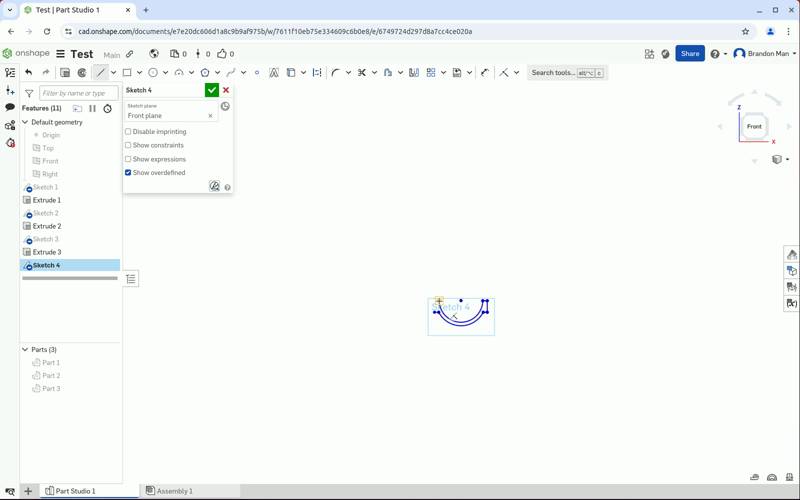
click(439, 300)
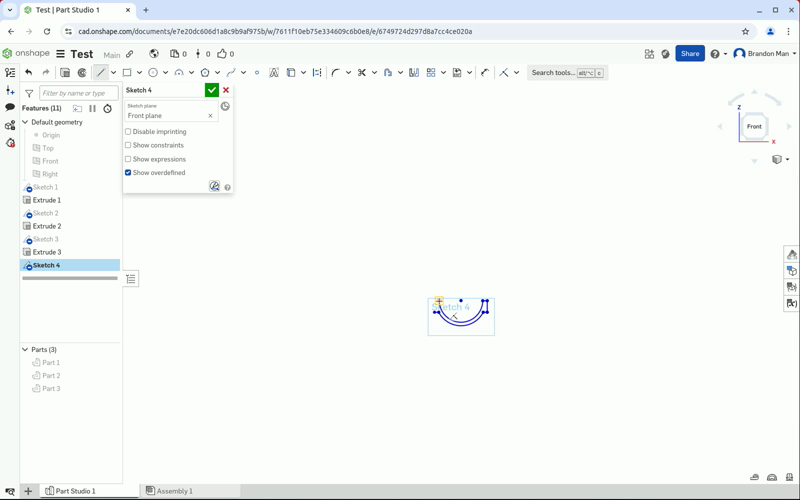
key_down(shift)
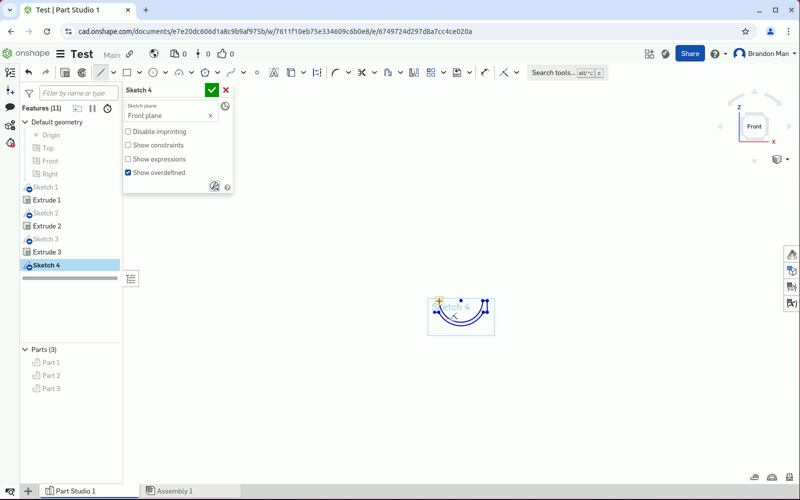
mouse_move(469, 300)
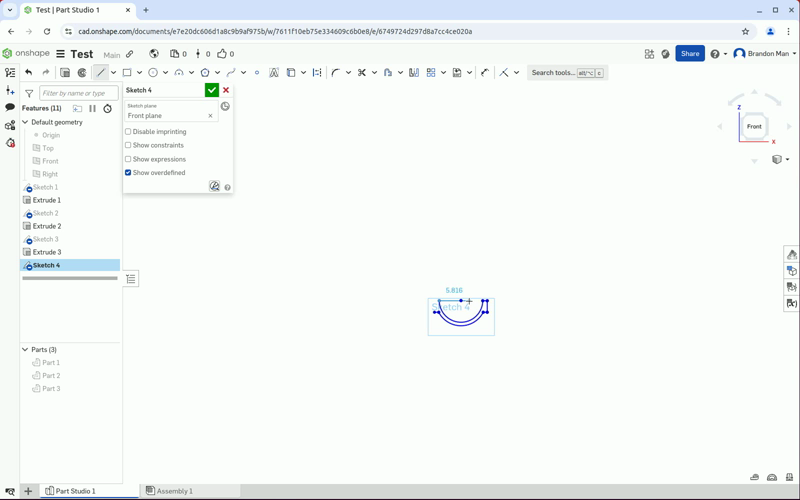
mouse_move(434, 300)
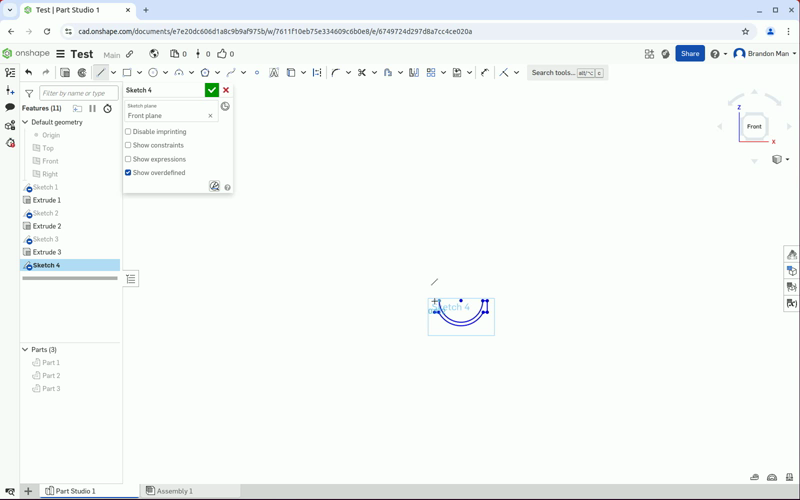
scroll(6)
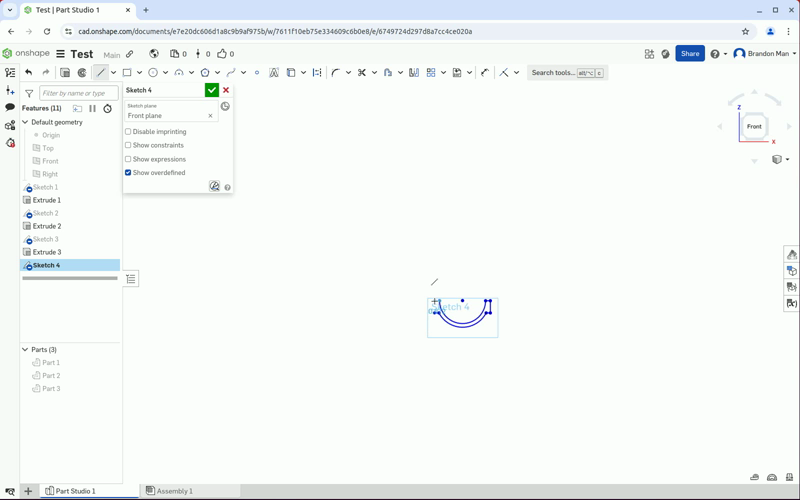
scroll(6)
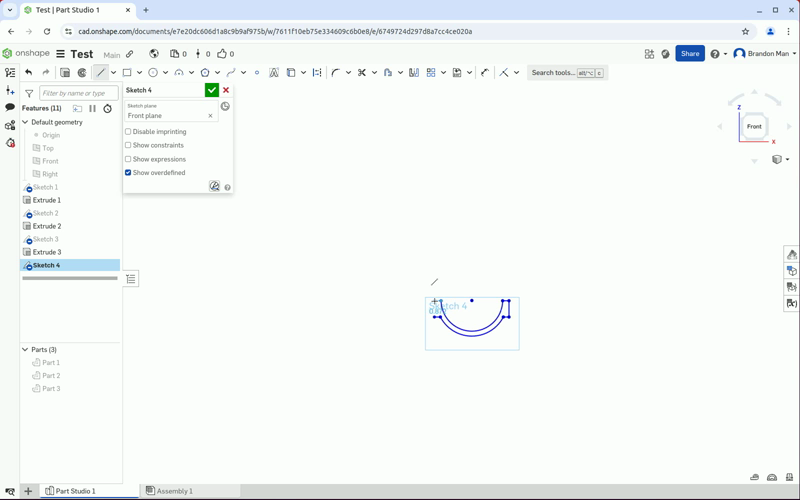
scroll(6)
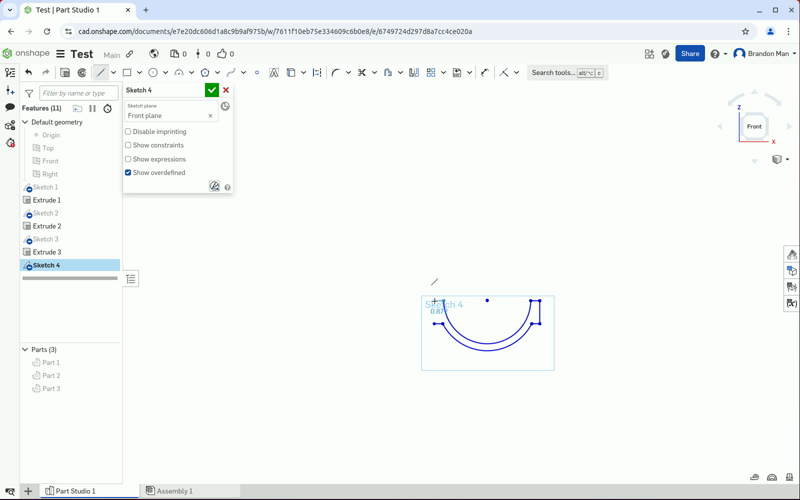
scroll(6)
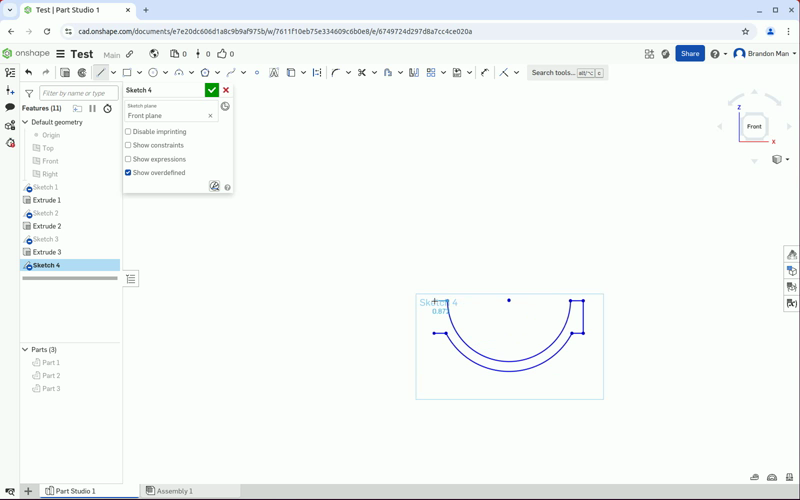
scroll(6)
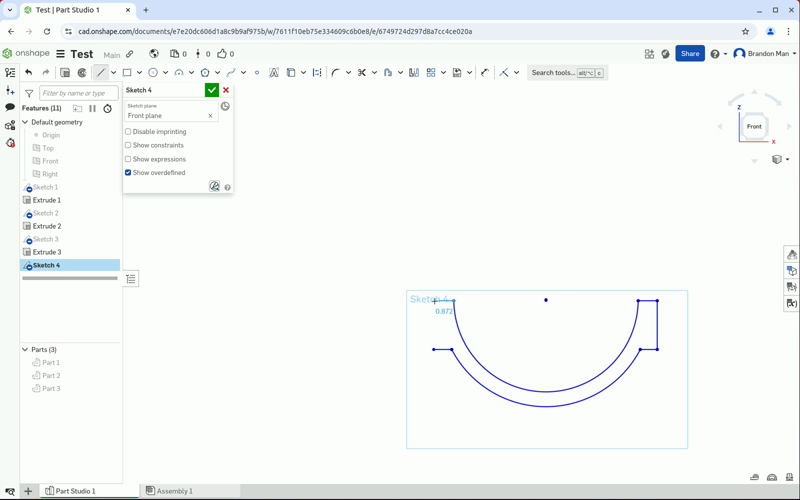
scroll(6)
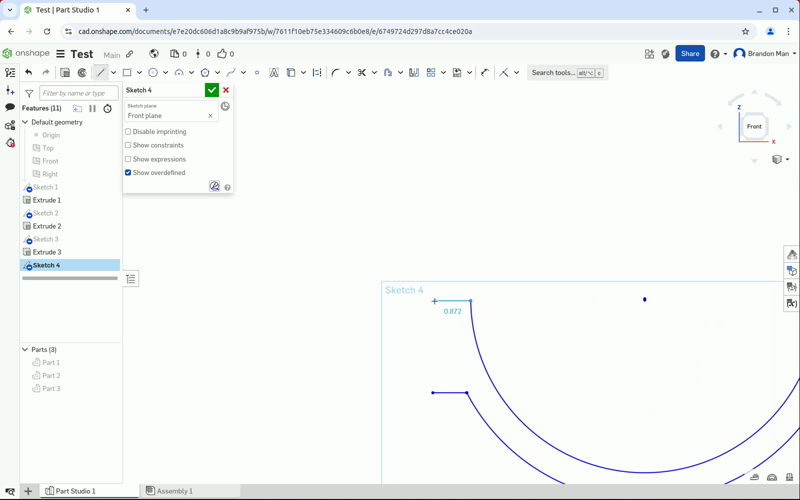
scroll(6)
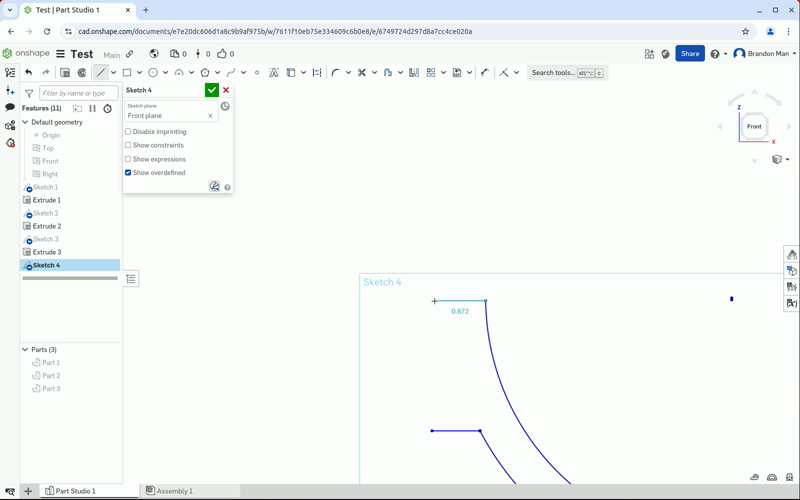
click(434, 300)
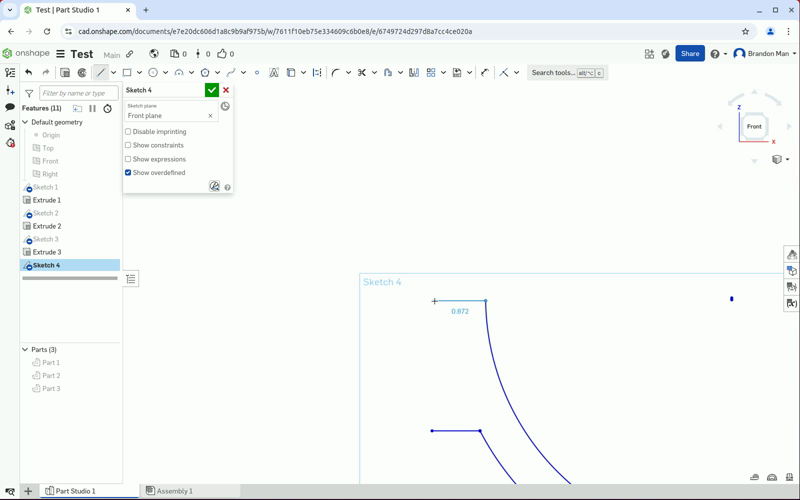
scroll(-6)
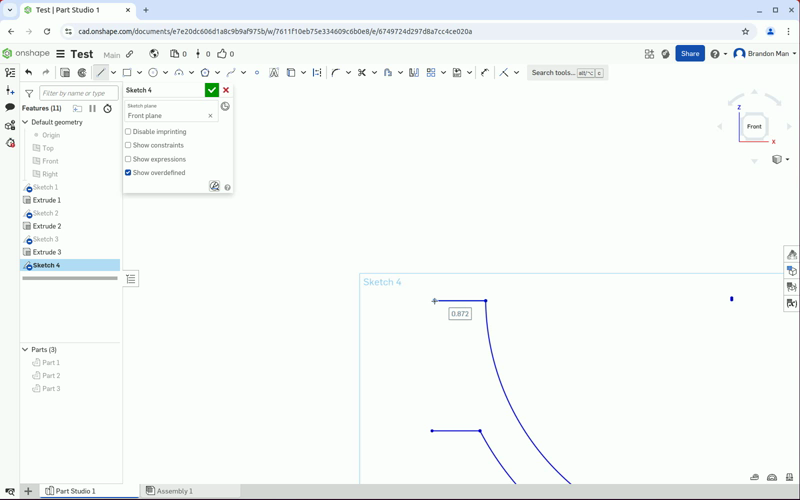
scroll(-6)
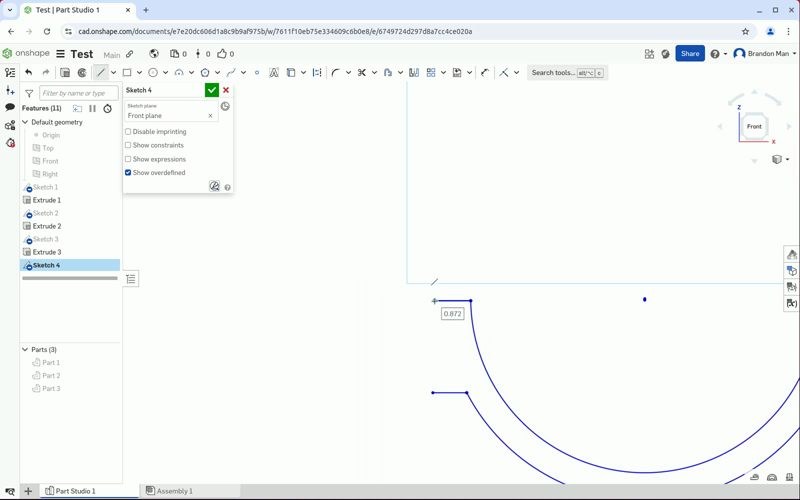
scroll(-6)
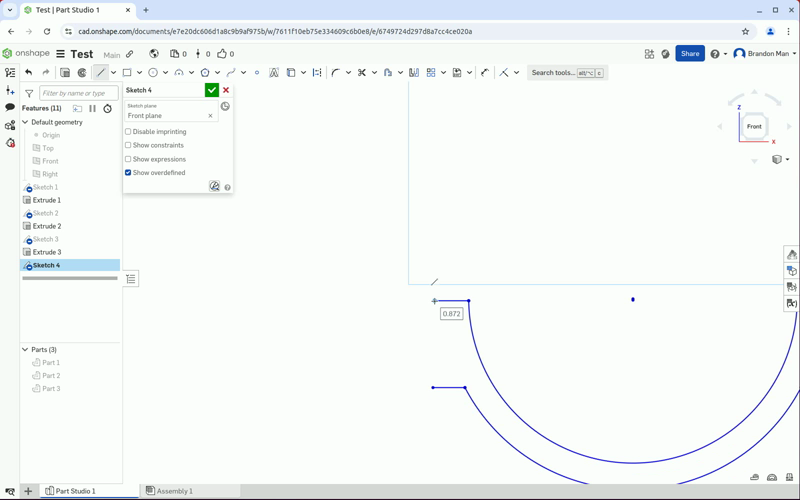
scroll(-6)
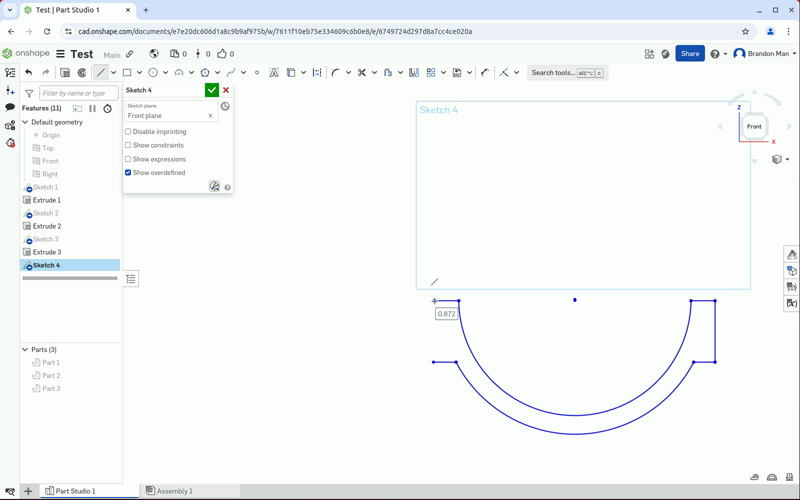
scroll(-6)
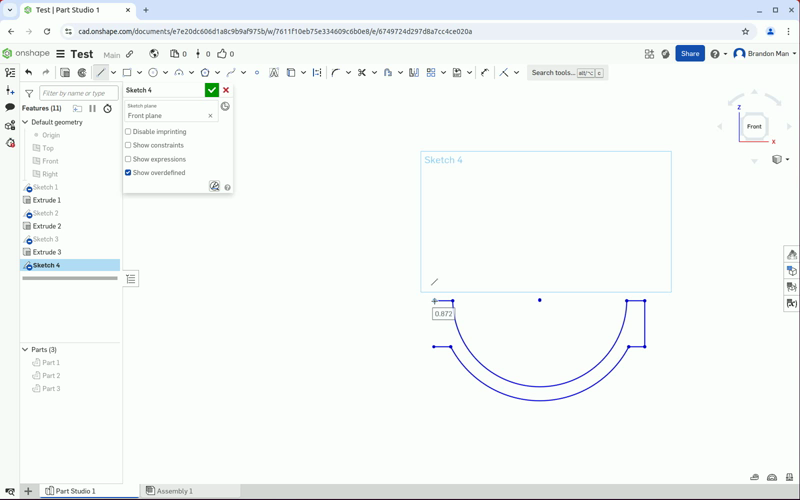
scroll(-6)
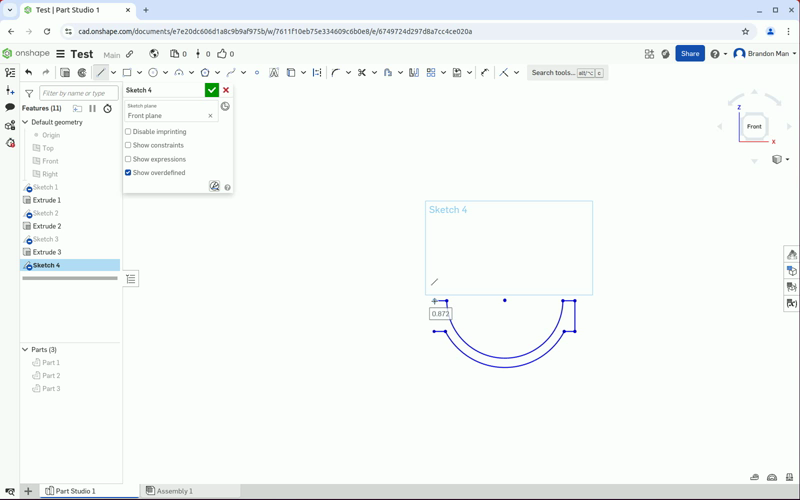
scroll(-6)
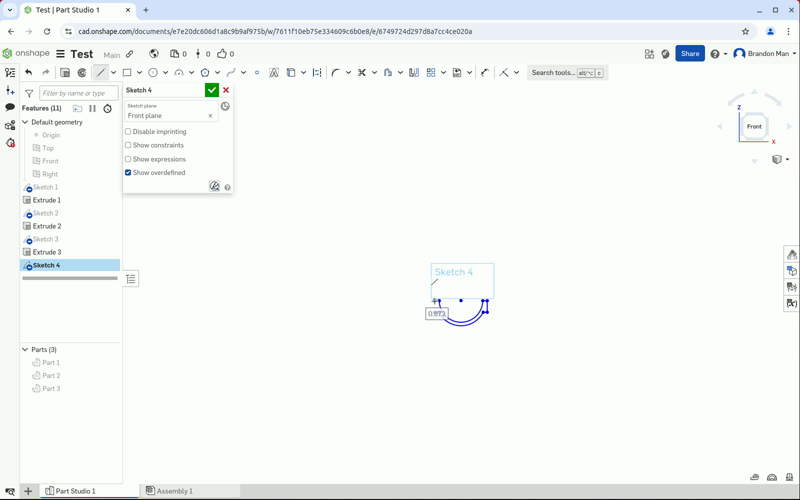
key_up(shift)
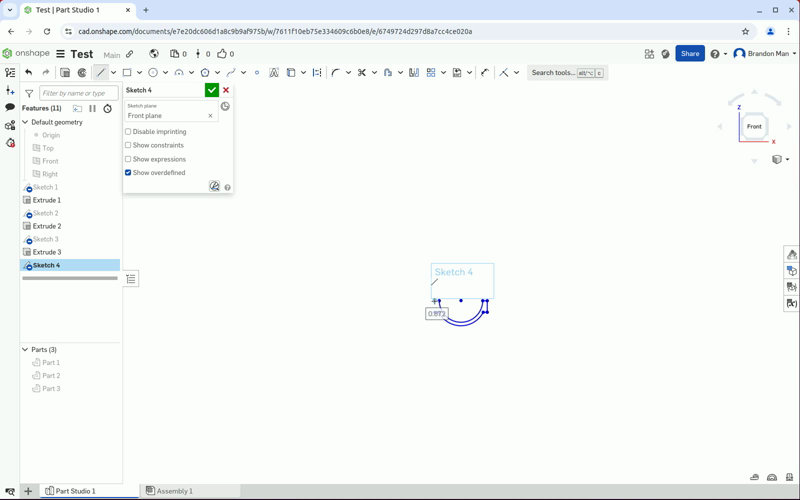
mouse_move(464, 300)
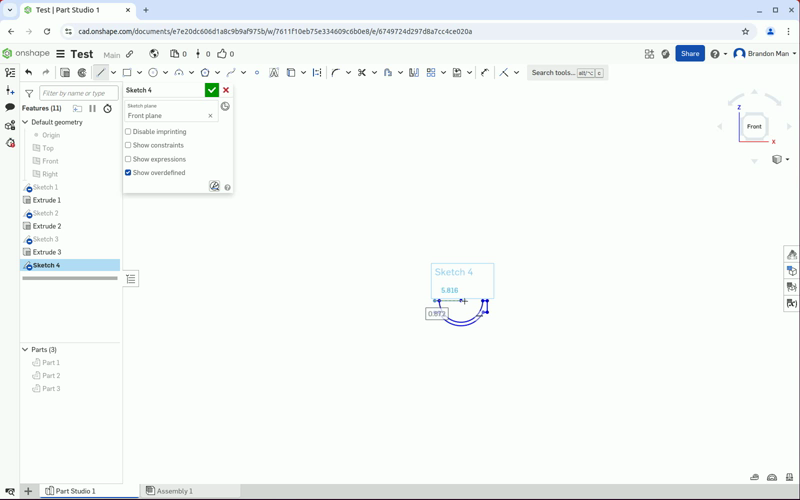
key_down(shift)
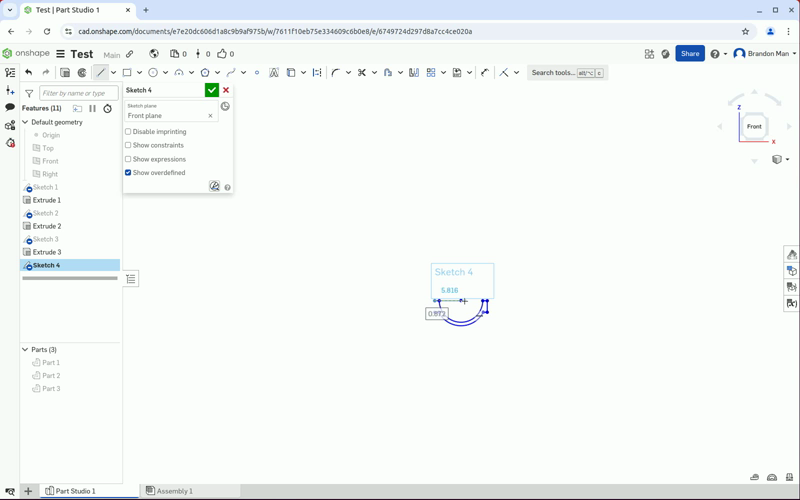
mouse_move(434, 312)
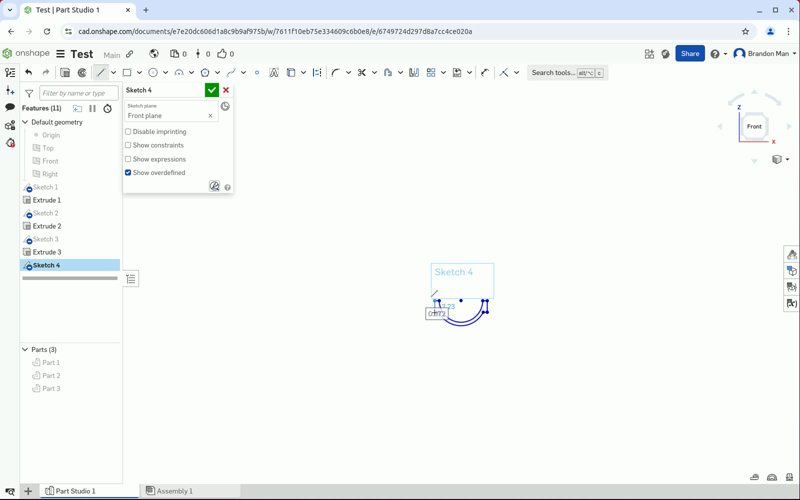
scroll(6)
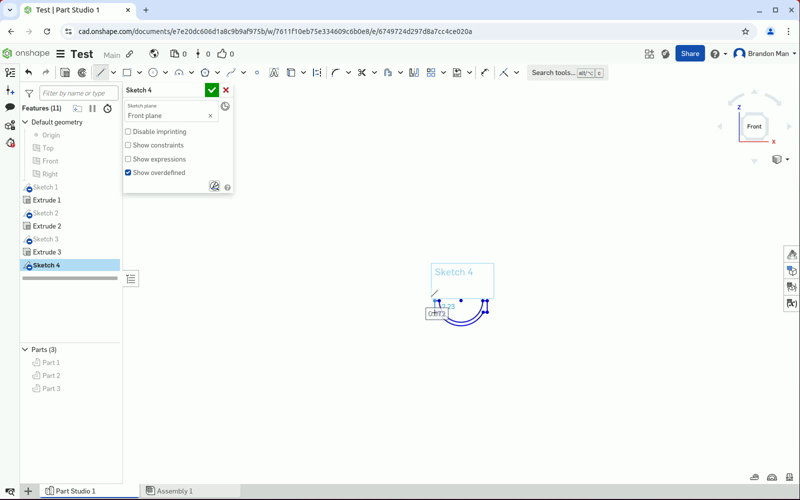
scroll(6)
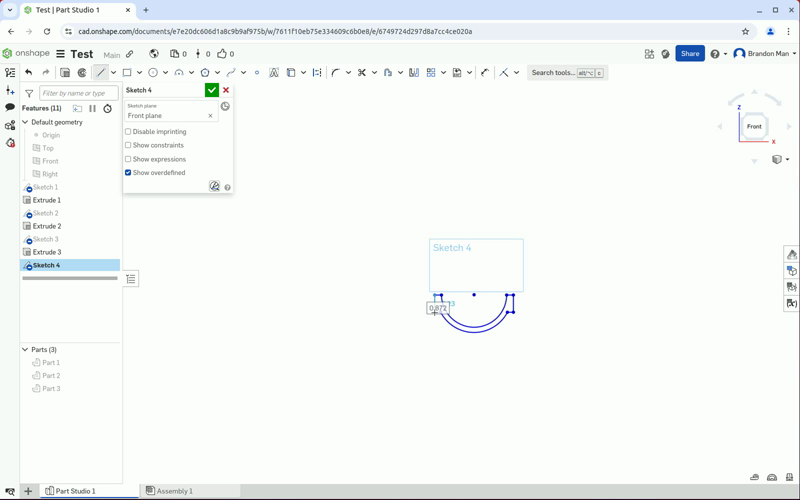
scroll(6)
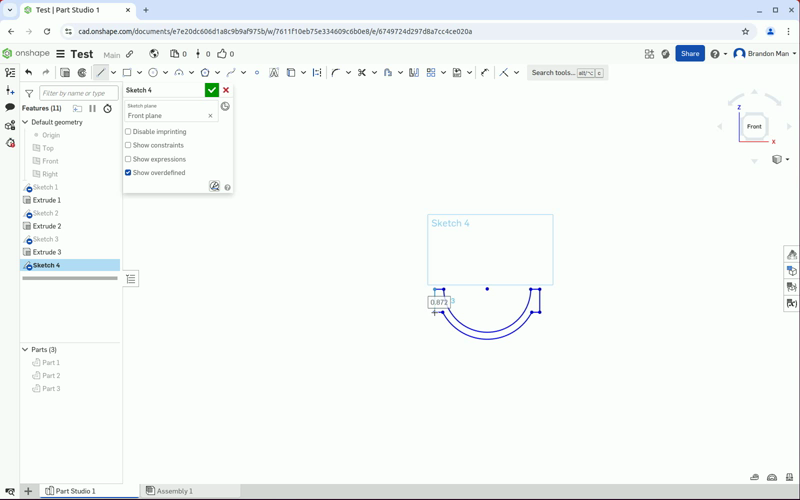
scroll(6)
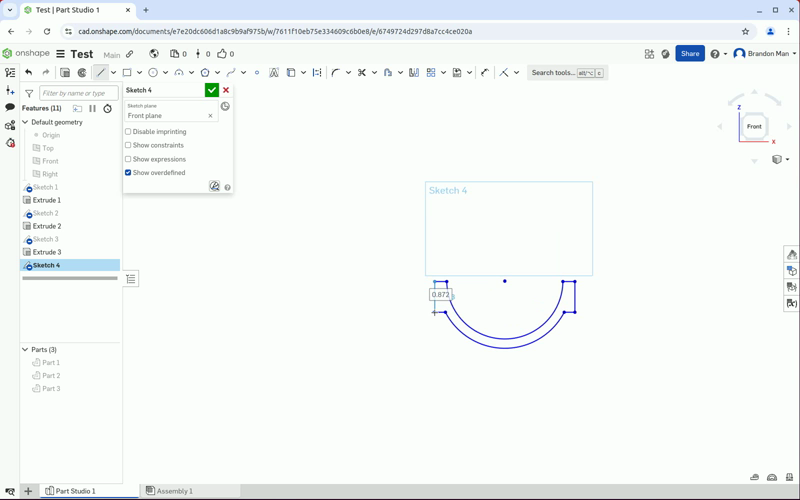
scroll(6)
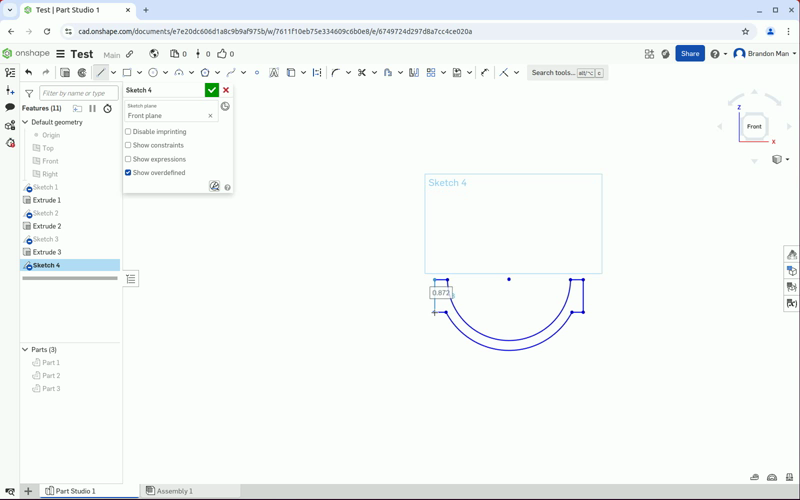
scroll(6)
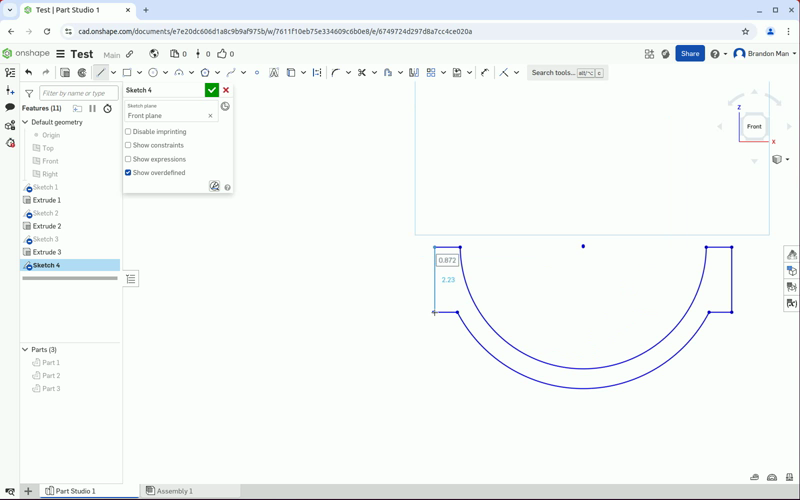
scroll(6)
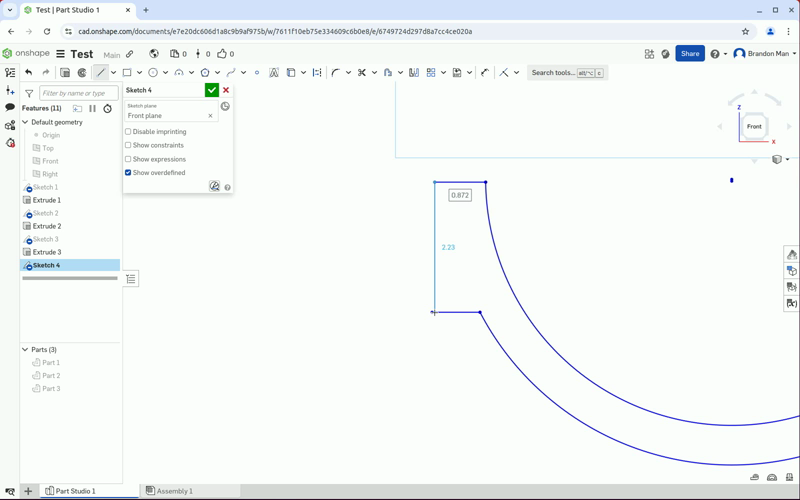
key_up(shift)
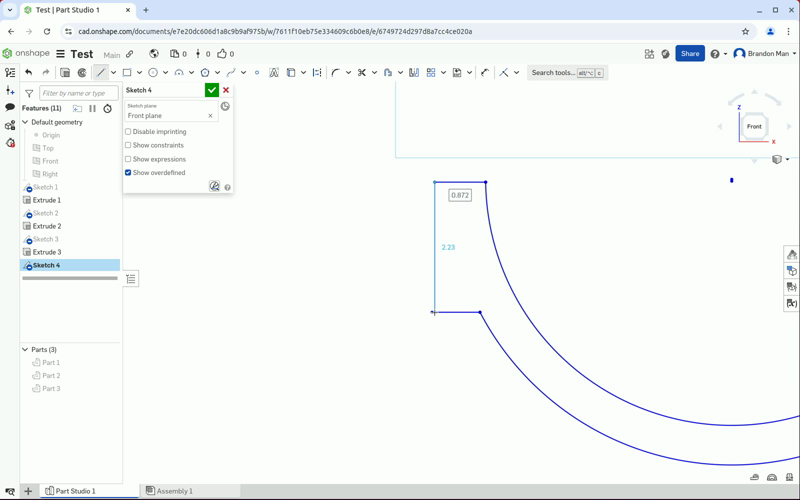
click(434, 312)
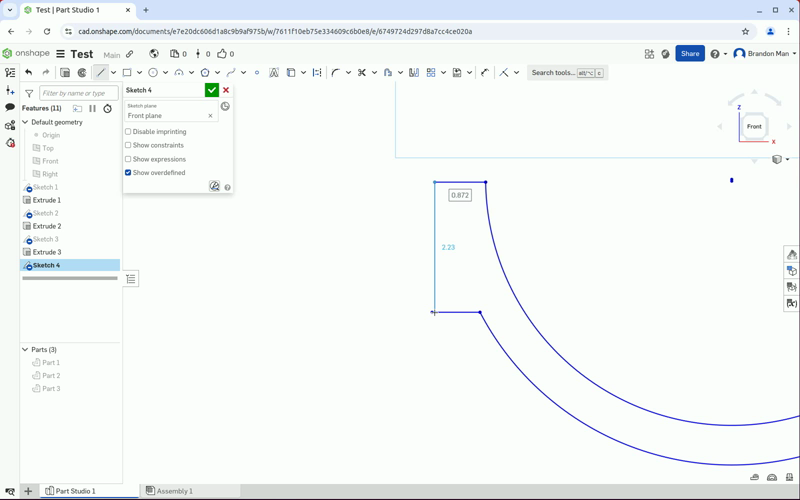
scroll(-6)
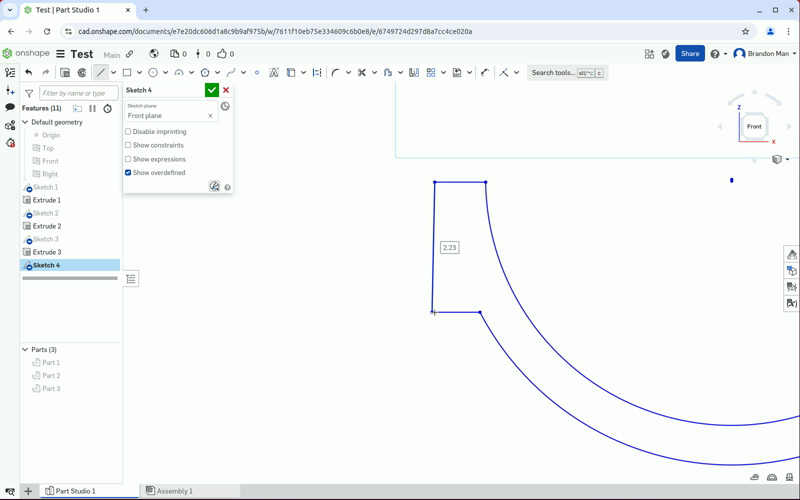
scroll(-6)
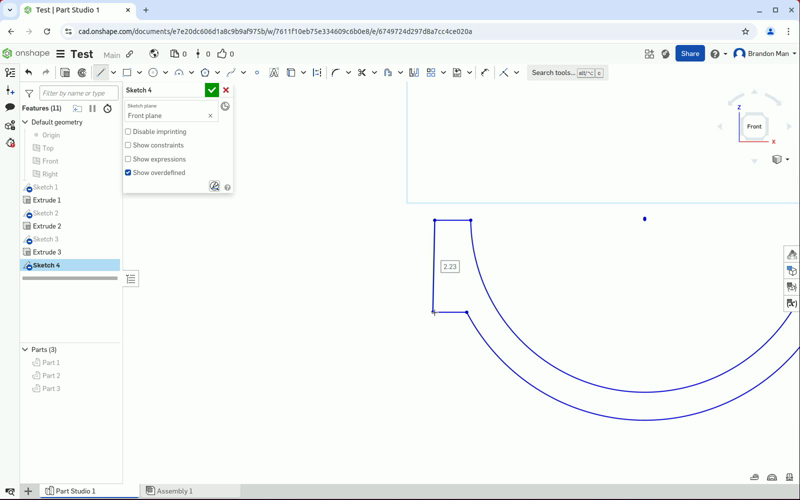
scroll(-6)
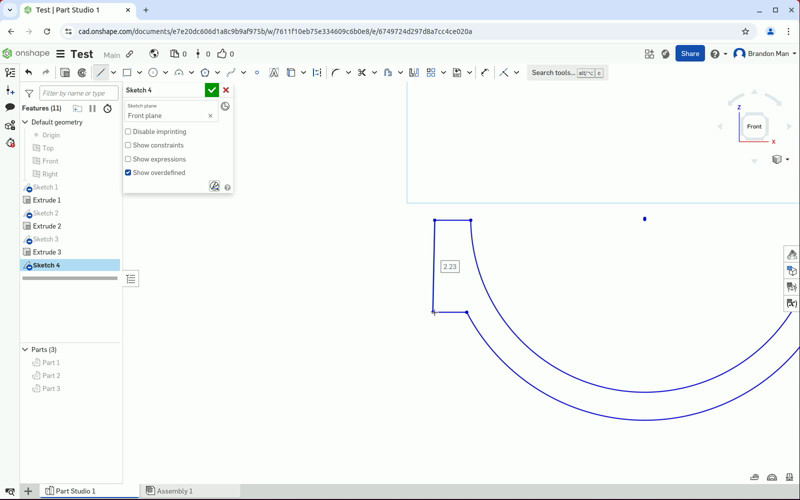
scroll(-6)
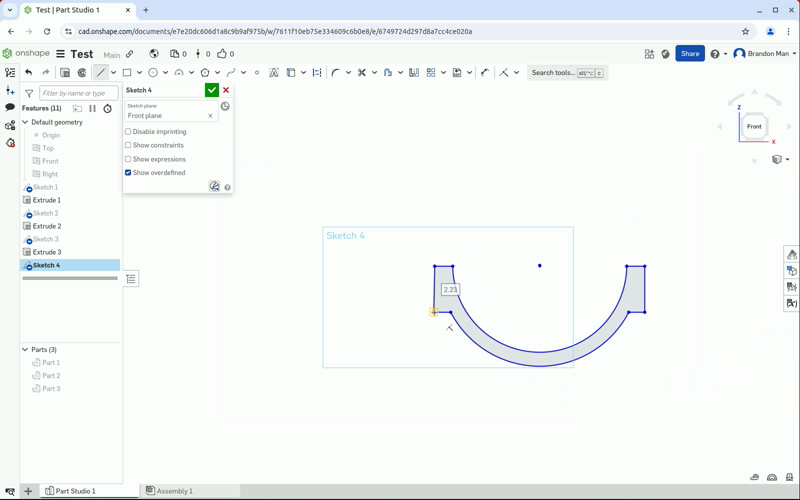
scroll(-6)
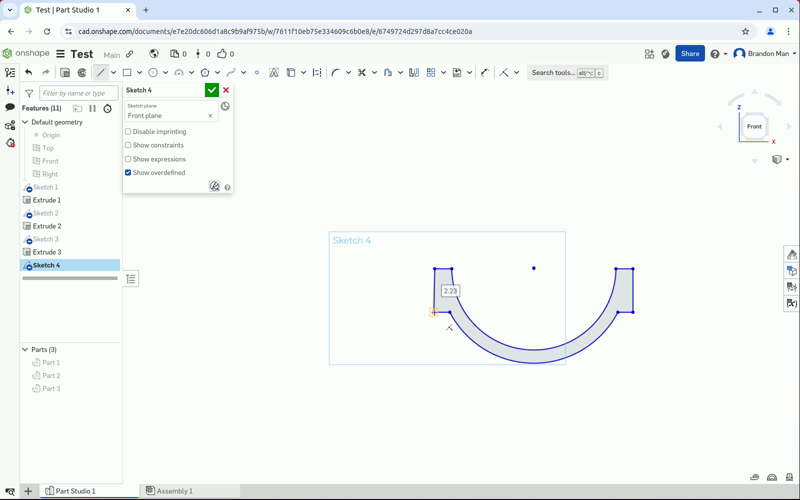
scroll(-6)
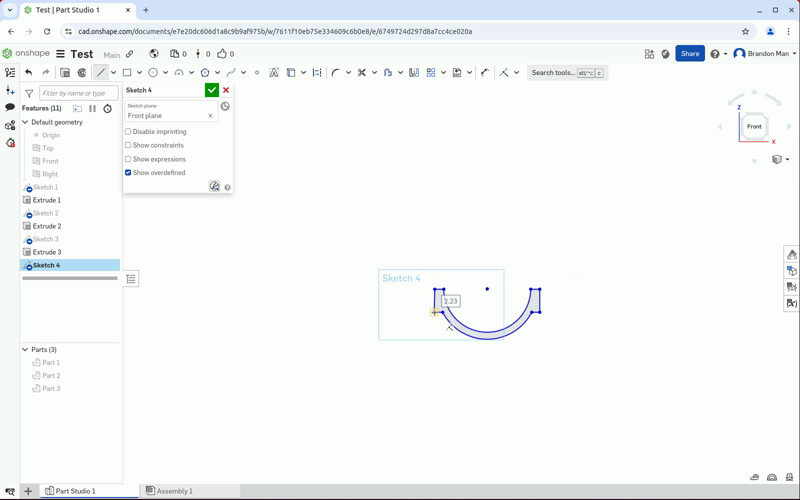
scroll(-6)
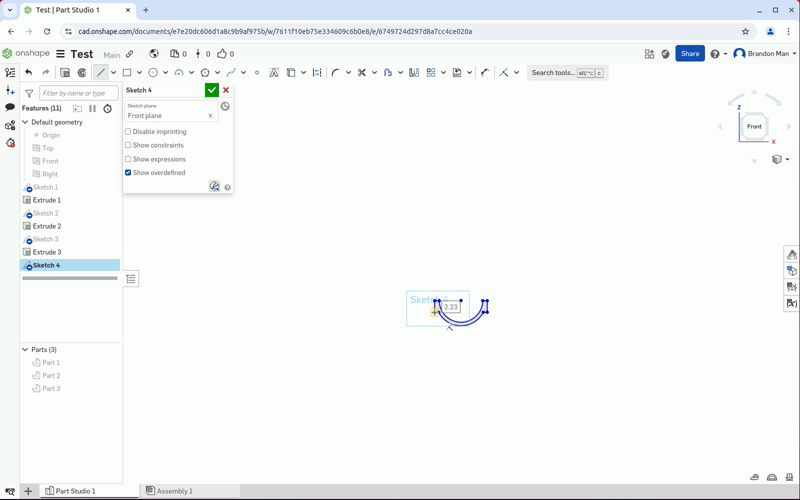
key(esc)
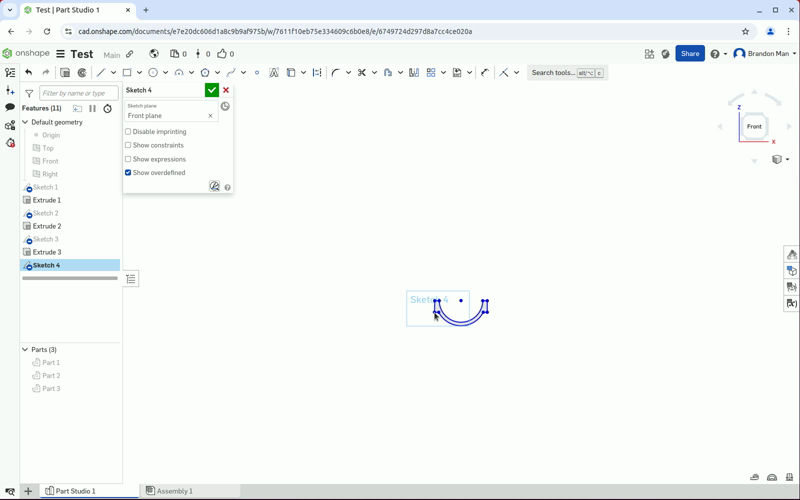
mouse_move(470, 303)
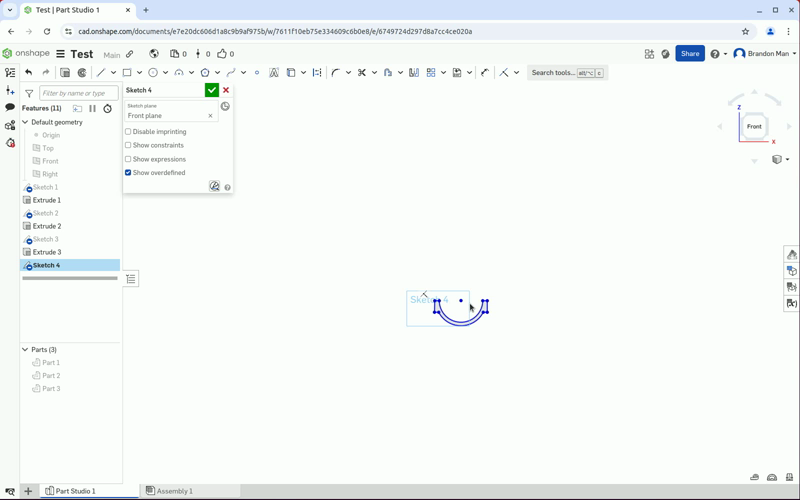
scroll(6)
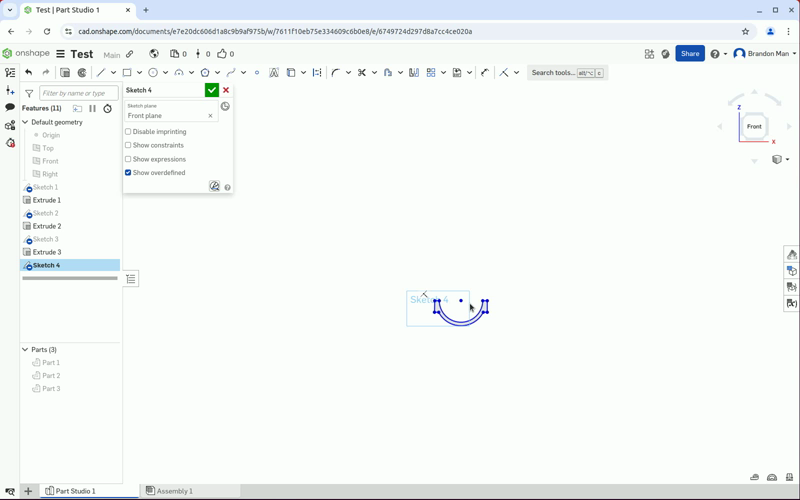
scroll(6)
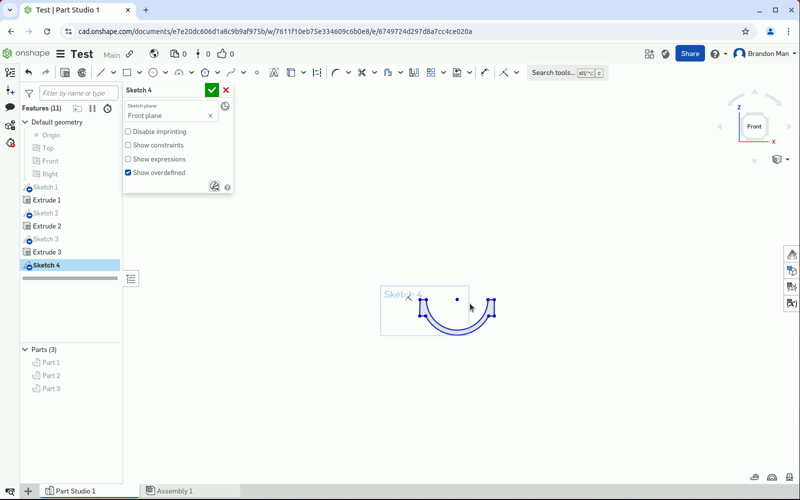
scroll(6)
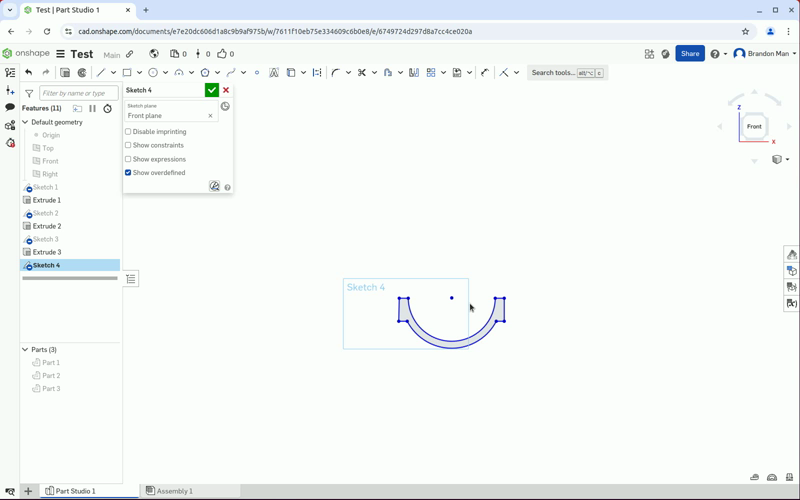
scroll(6)
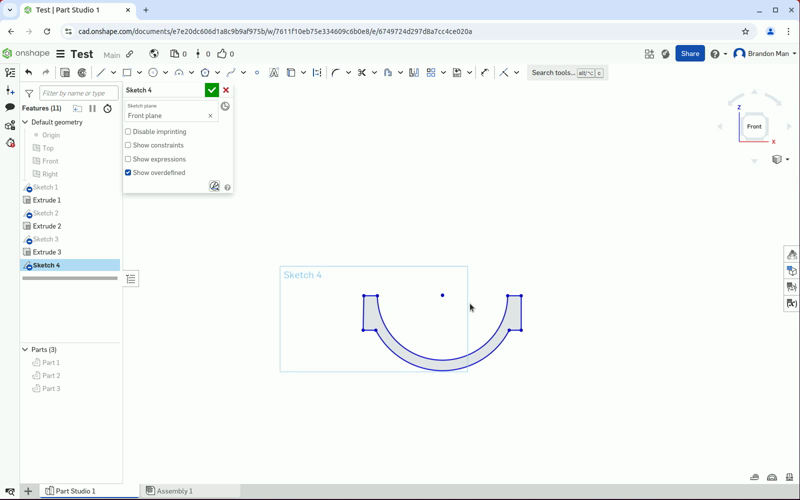
scroll(6)
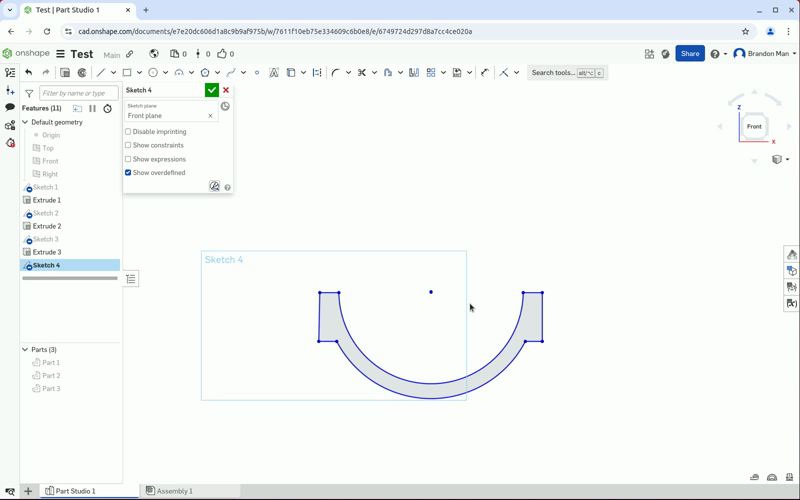
scroll(6)
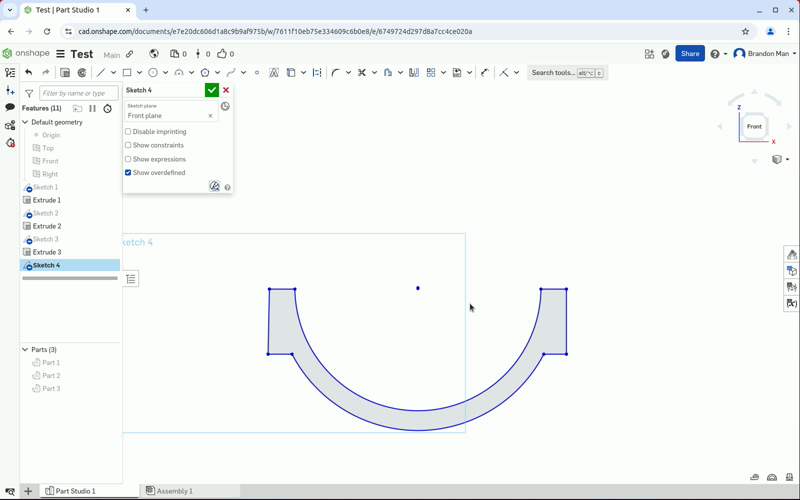
scroll(6)
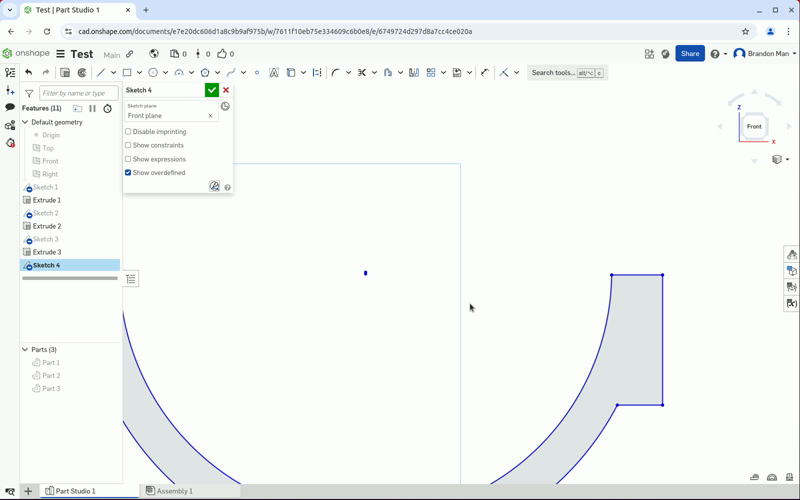
click(470, 303)
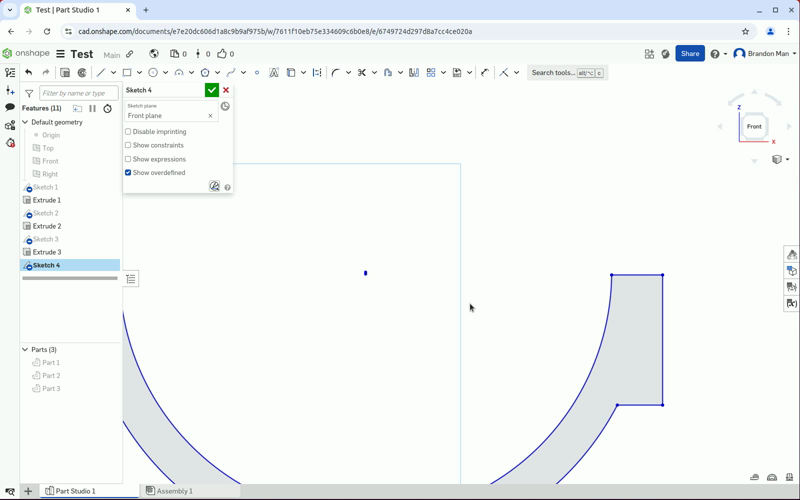
scroll(-6)
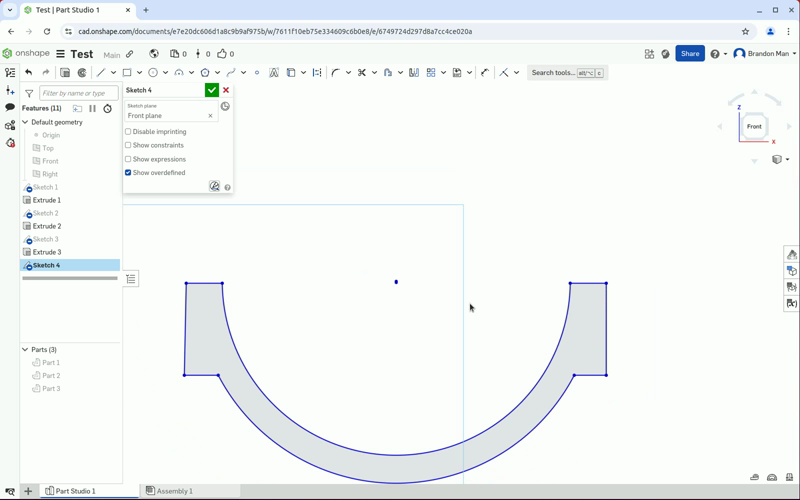
scroll(-6)
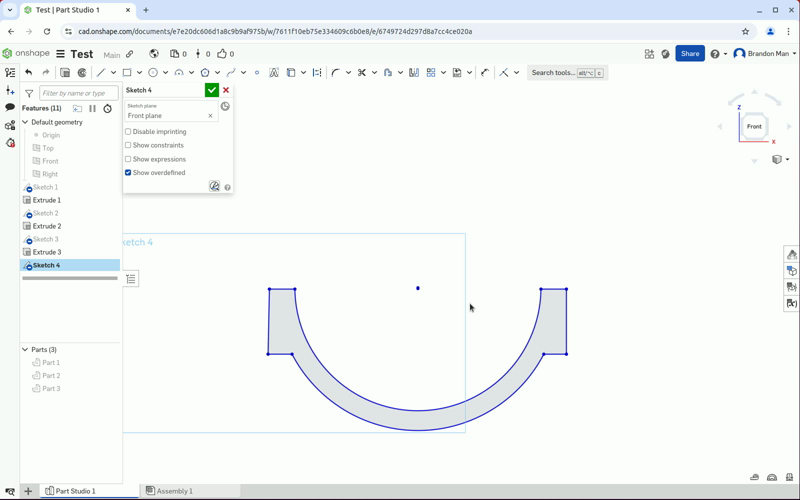
scroll(-6)
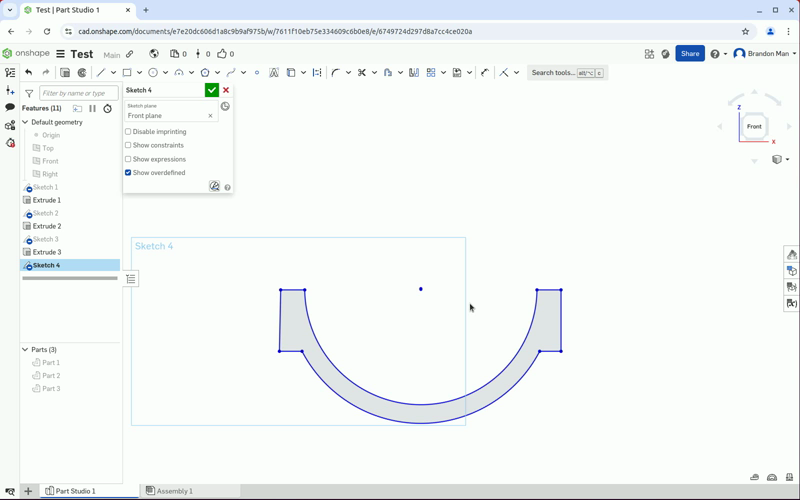
scroll(-6)
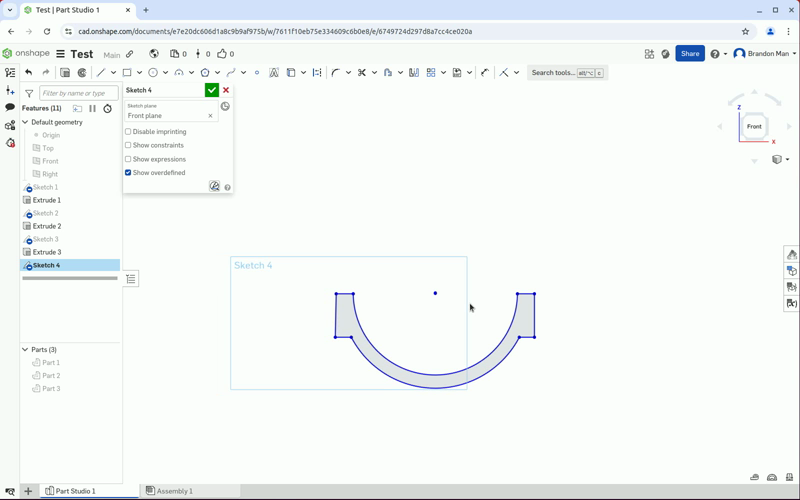
scroll(-6)
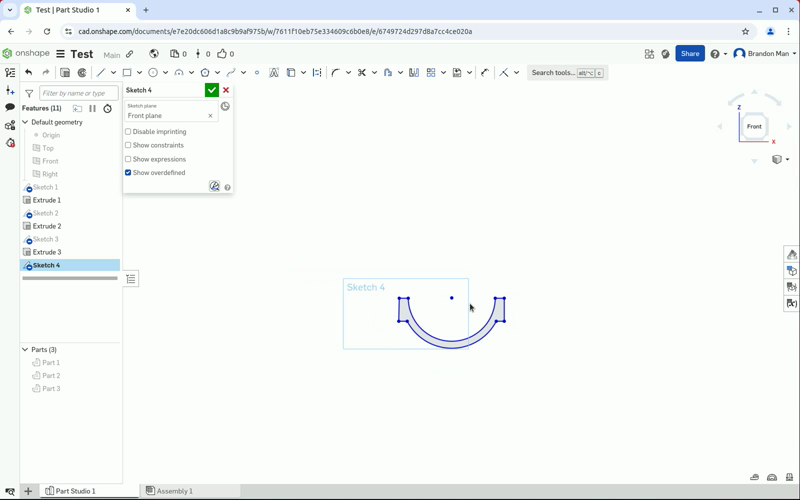
scroll(-6)
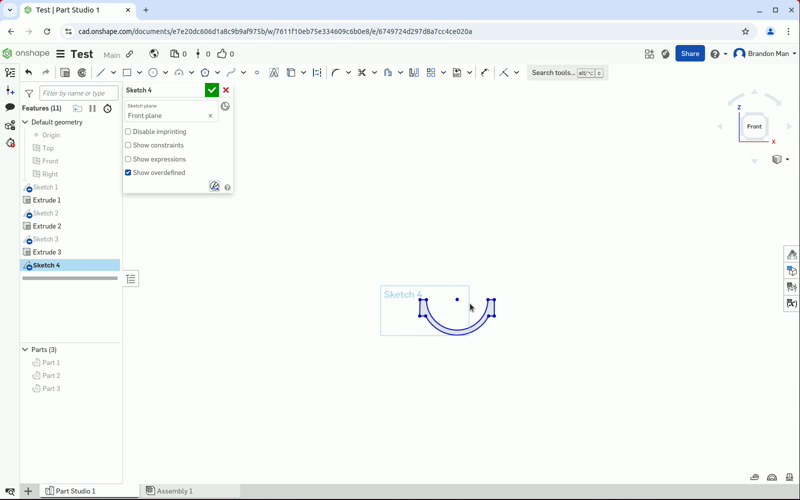
scroll(-6)
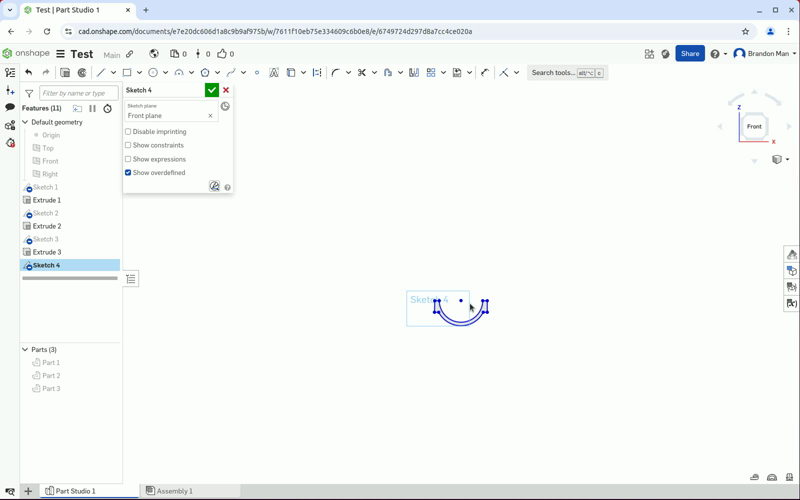
mouse_move(73, 352)
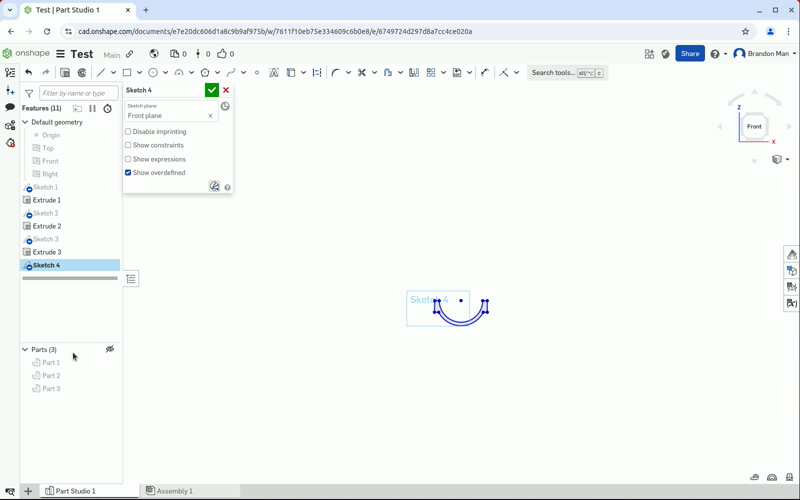
key(shift+y)
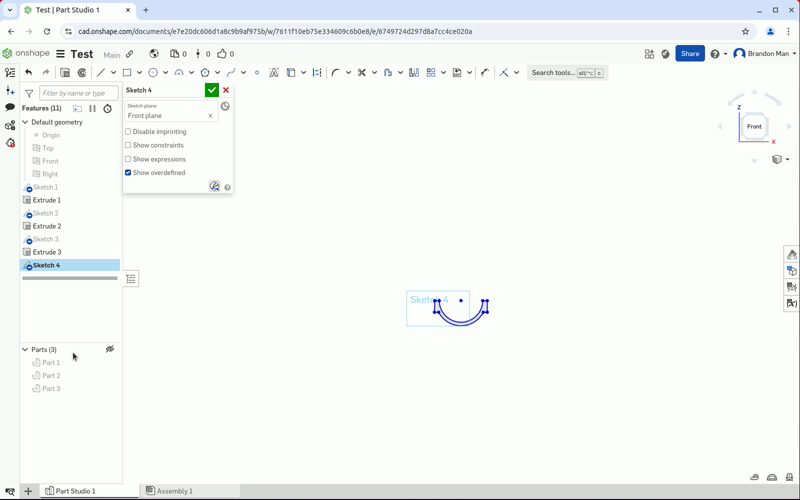
key(shift+e)
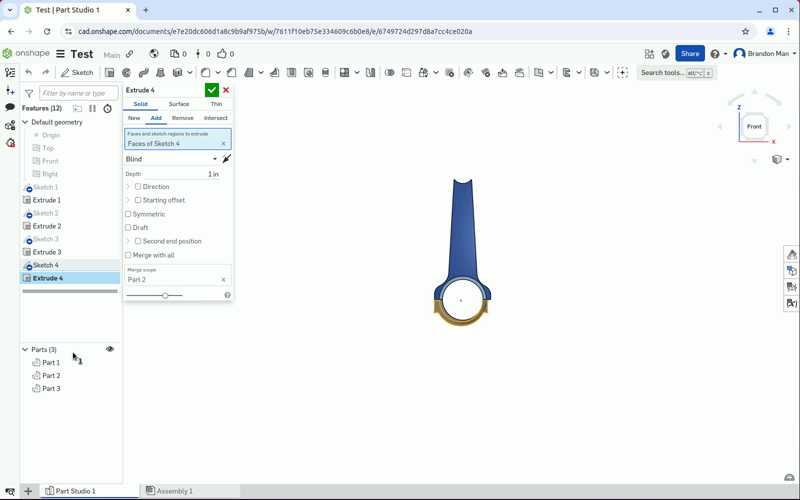
mouse_move(143, 106)
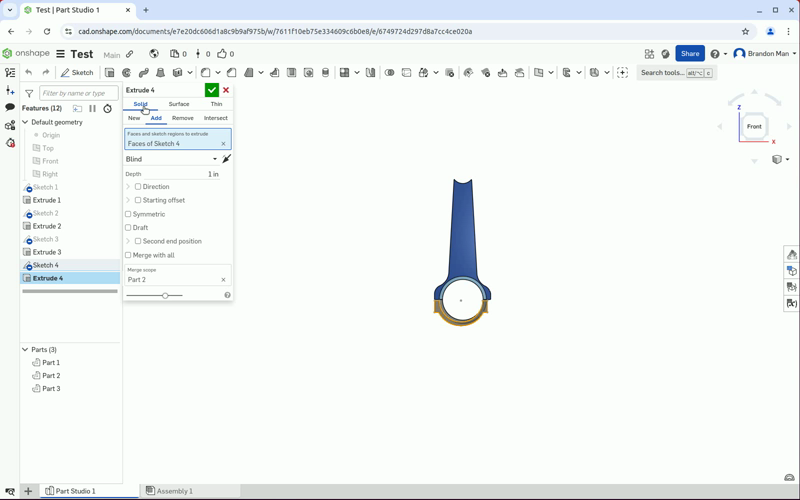
click(143, 106)
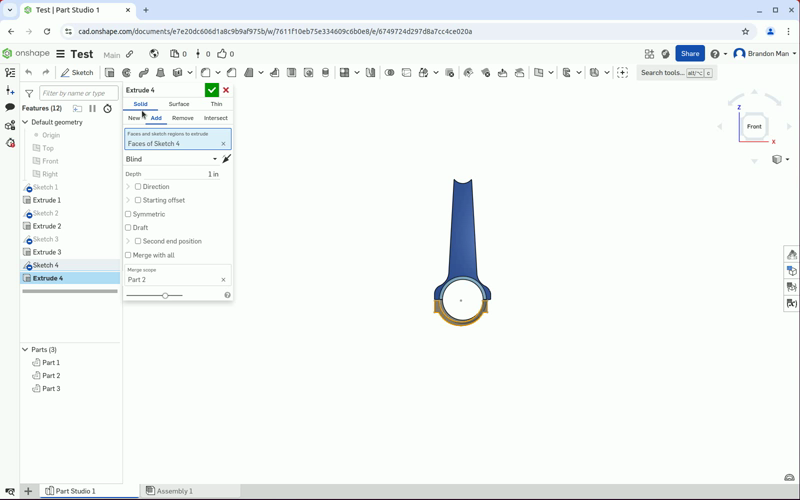
mouse_move(137, 120)
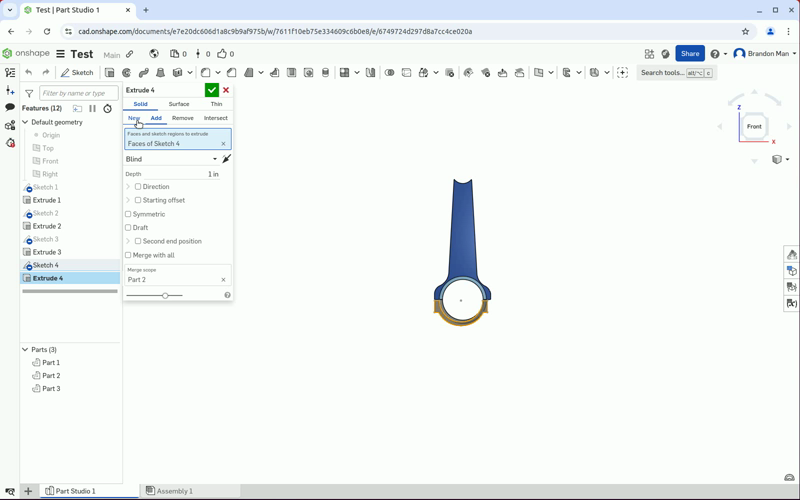
click(137, 120)
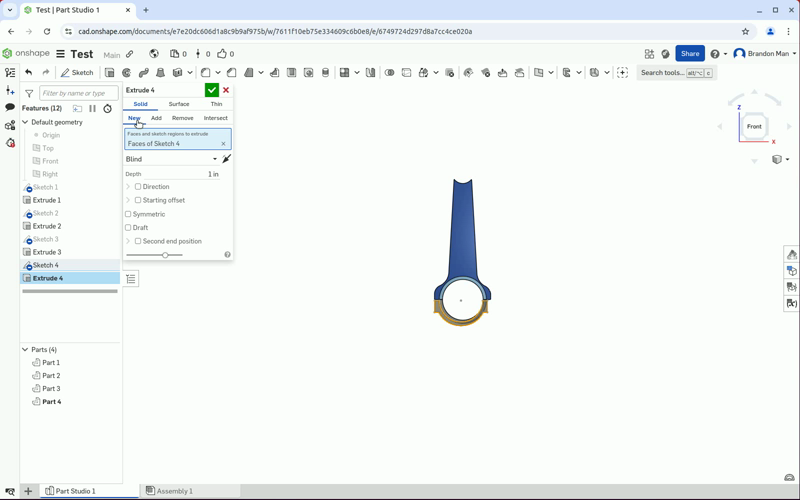
key(tab, 4)
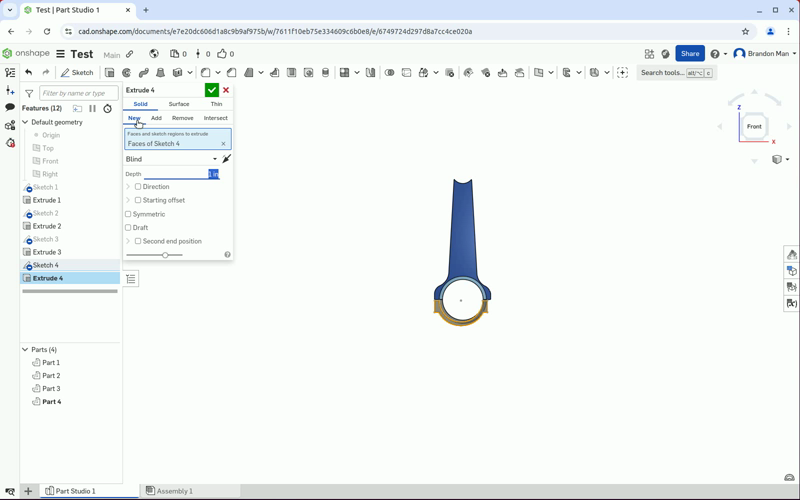
text(2.888)
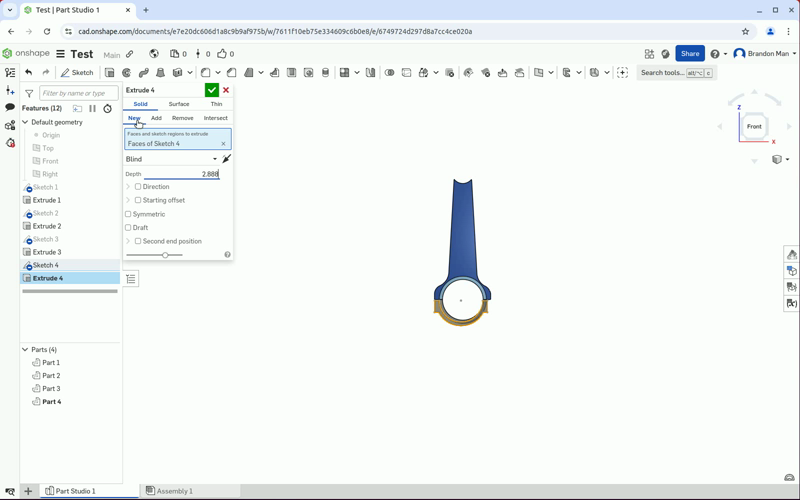
key(tab, 3)
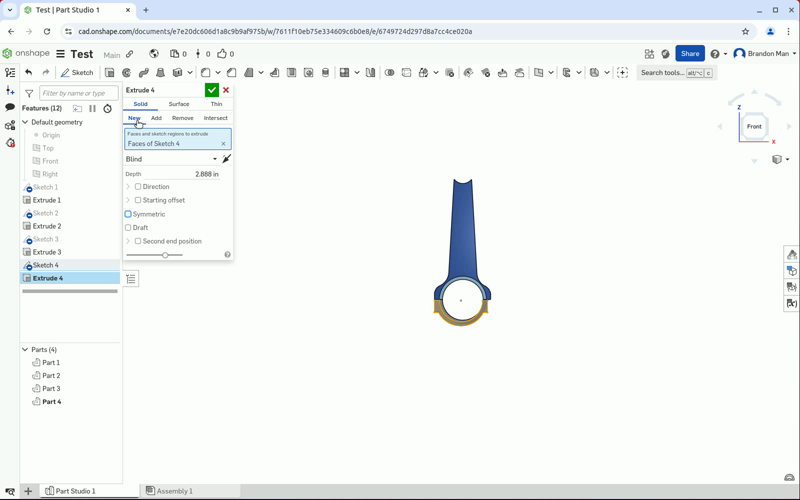
key(space)
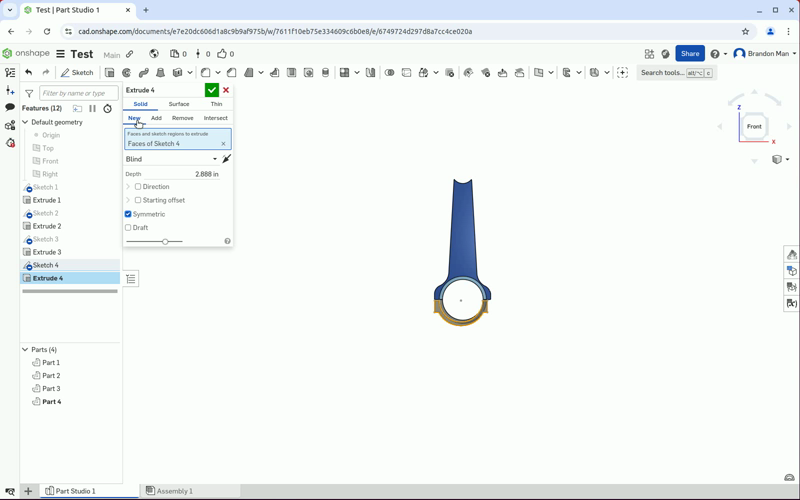
key(enter)
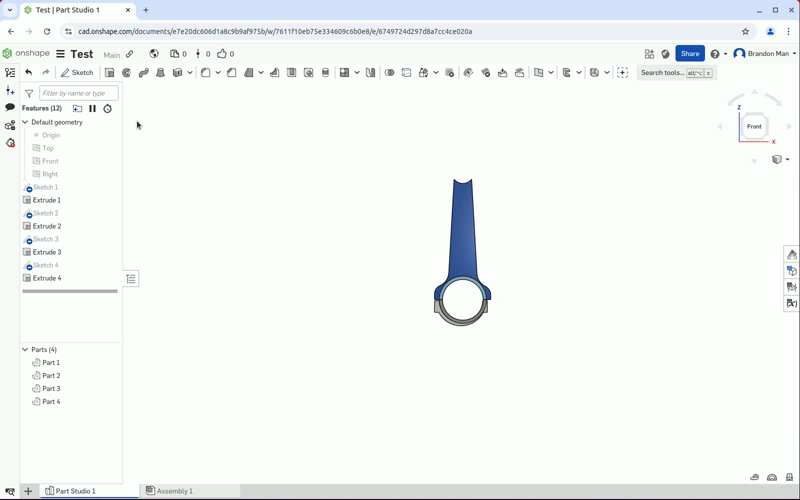
key(shift+h)
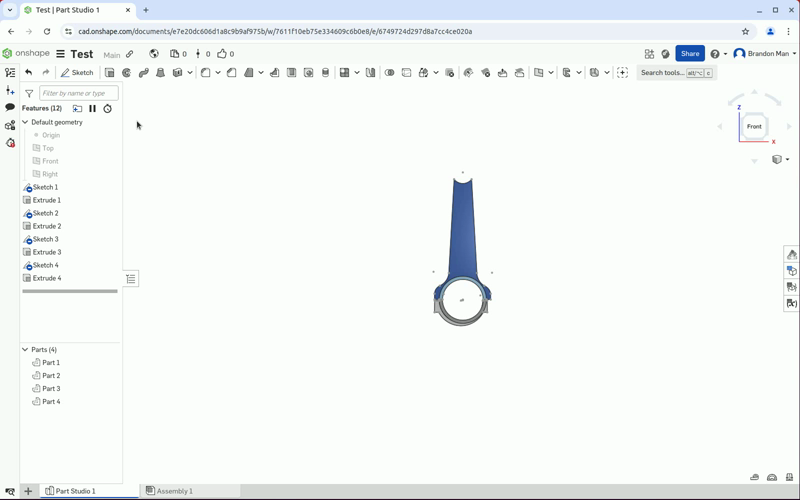
key(shift+h)
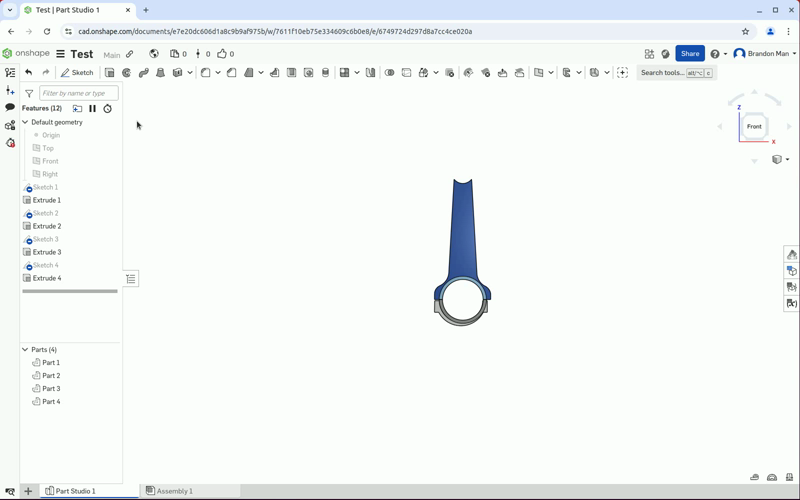
mouse_move(73, 189)
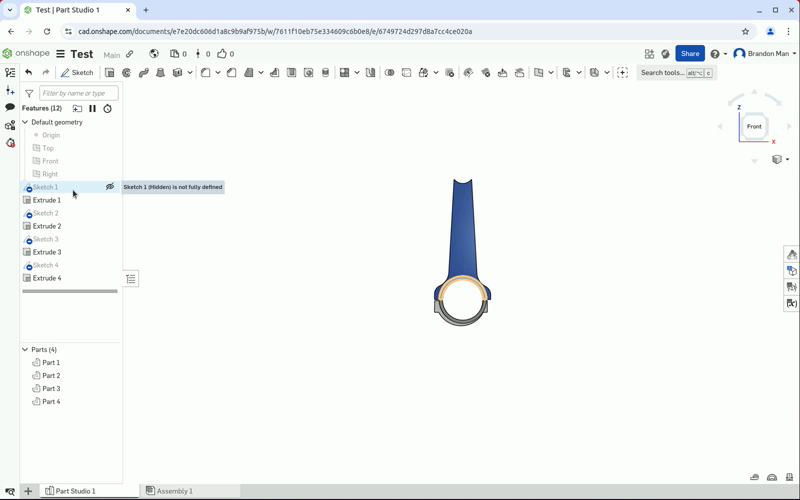
click(73, 189)
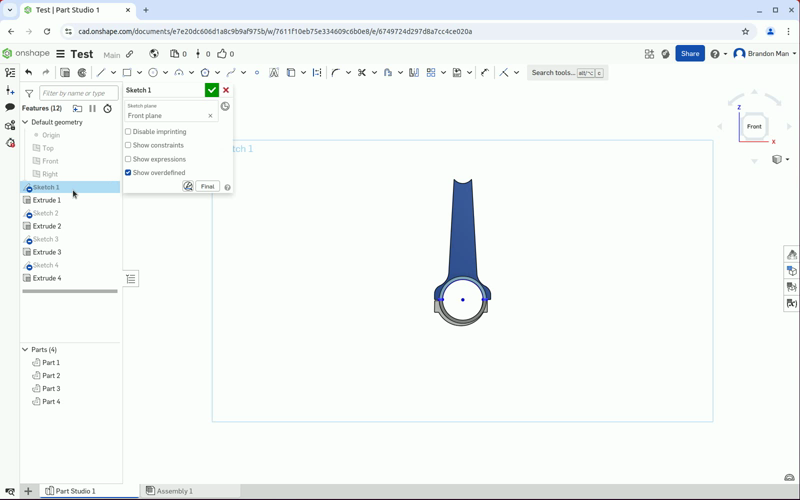
mouse_move(229, 92)
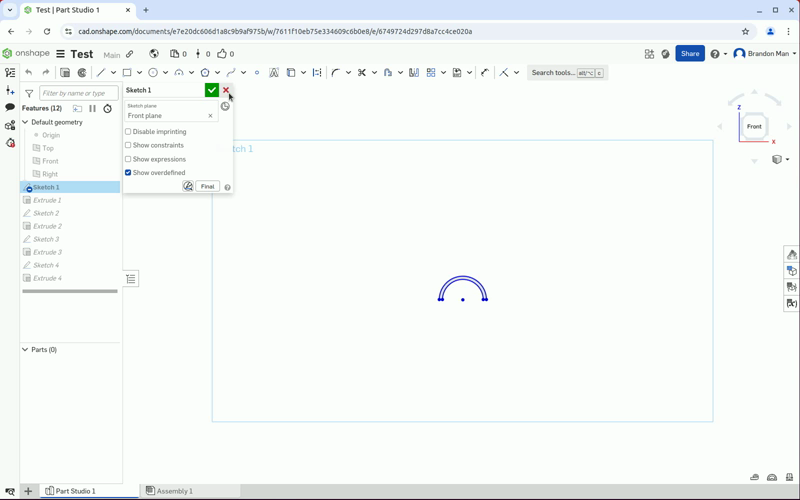
click(229, 92)
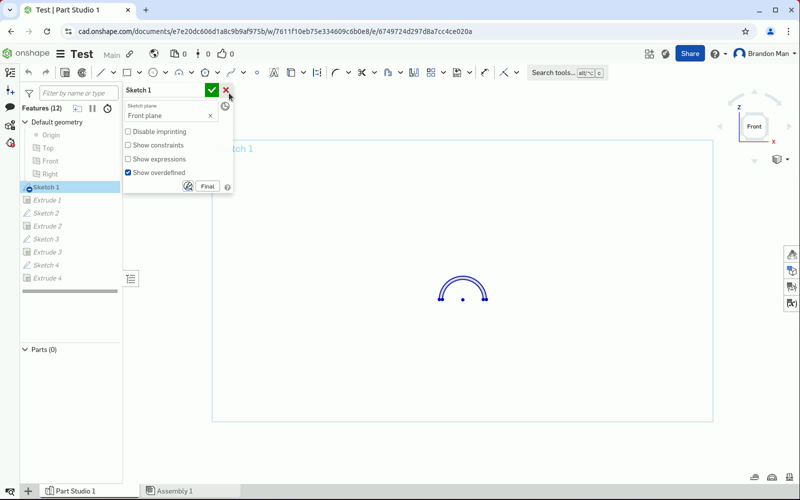
key(shift+s)
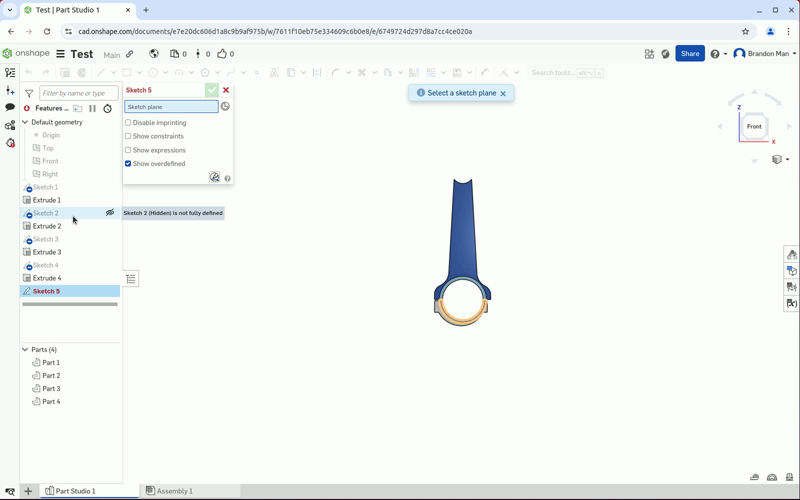
scroll(3)
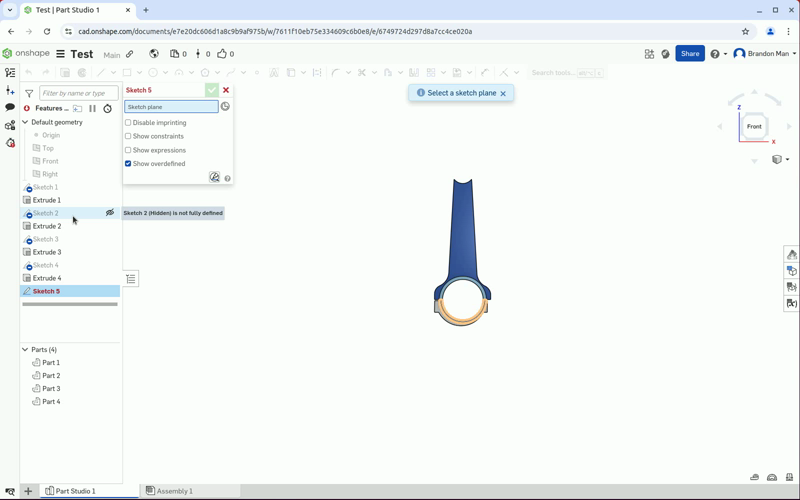
mouse_move(73, 163)
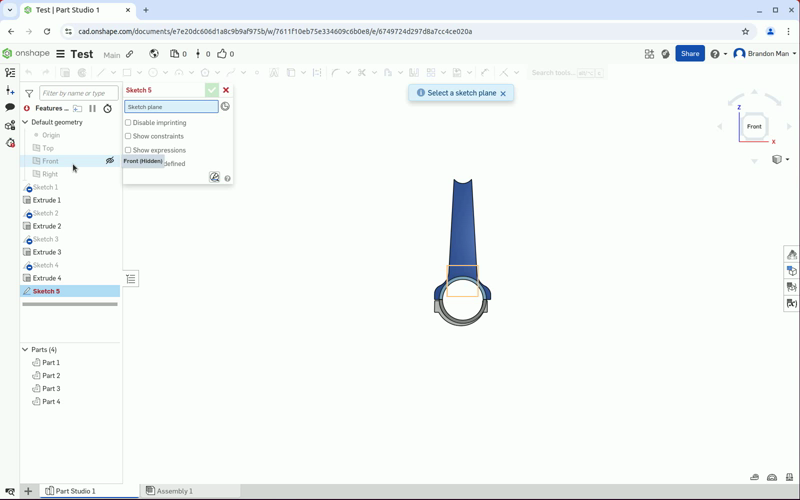
click(73, 163)
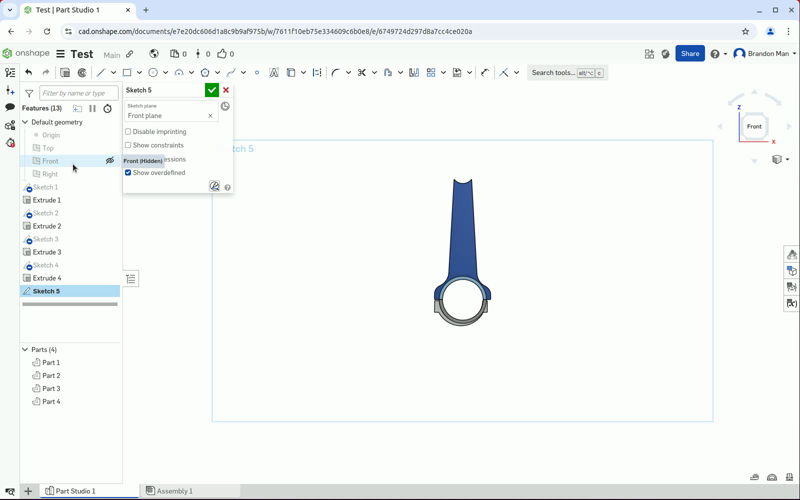
mouse_move(73, 352)
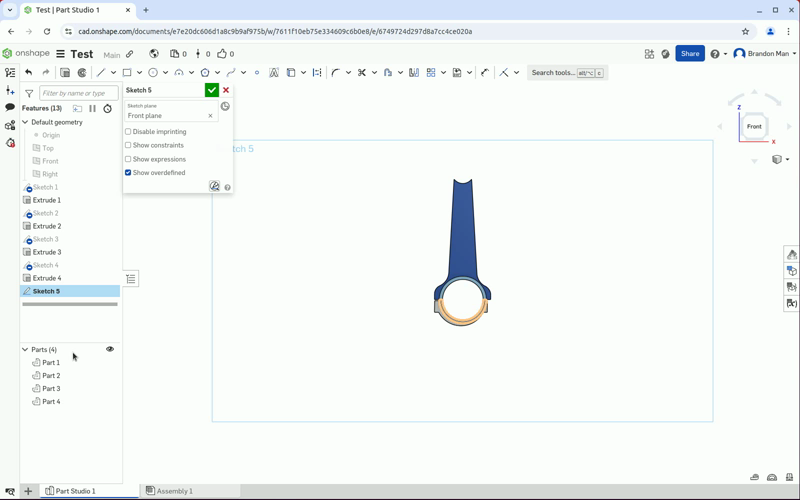
key(y)
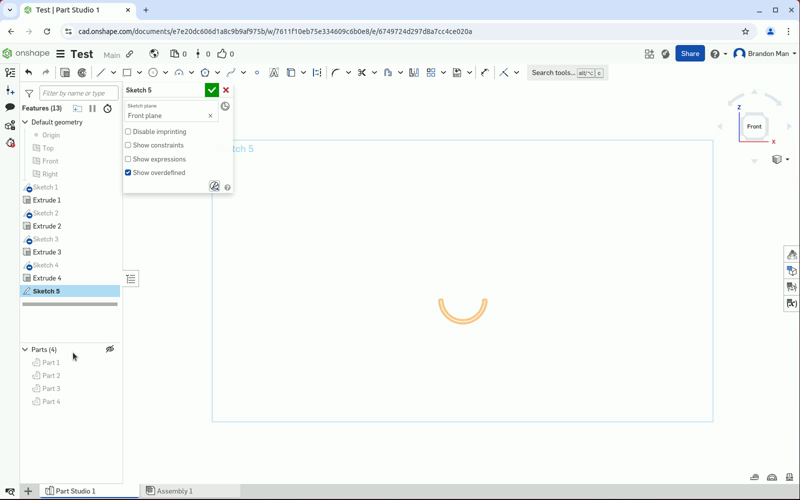
key(a)
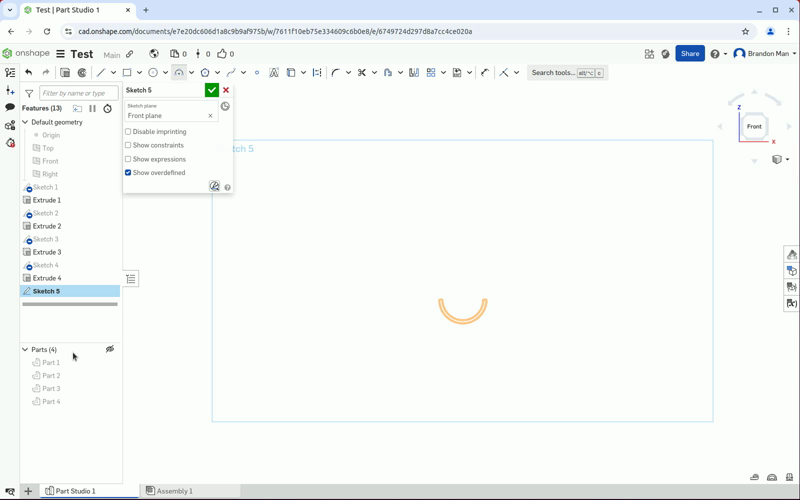
key_down(shift)
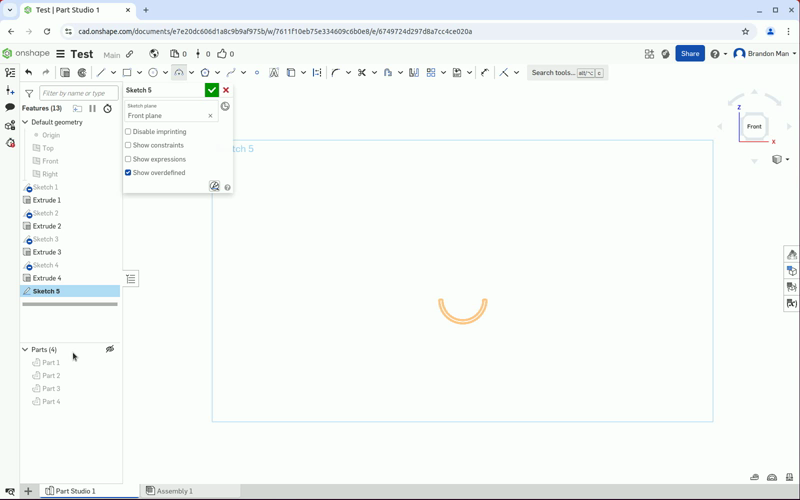
mouse_move(452, 187)
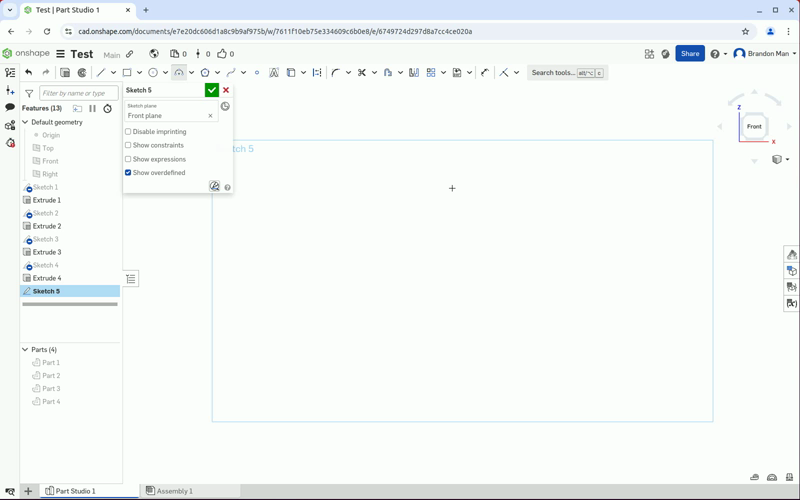
click(452, 187)
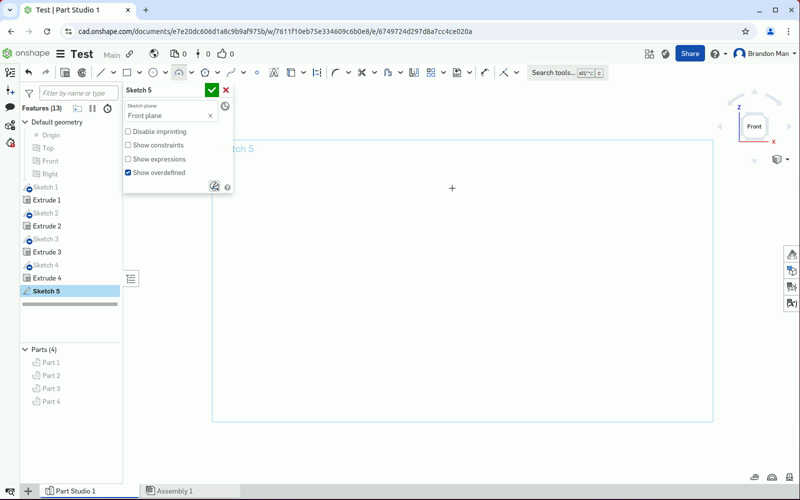
key_up(shift)
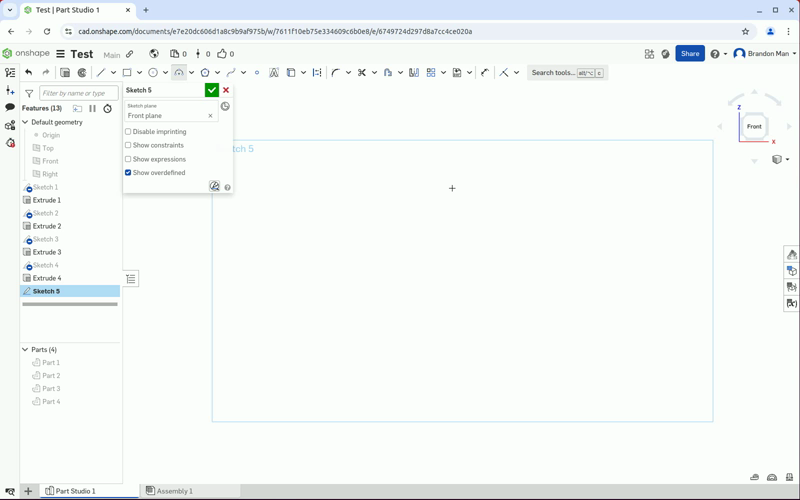
key_down(shift)
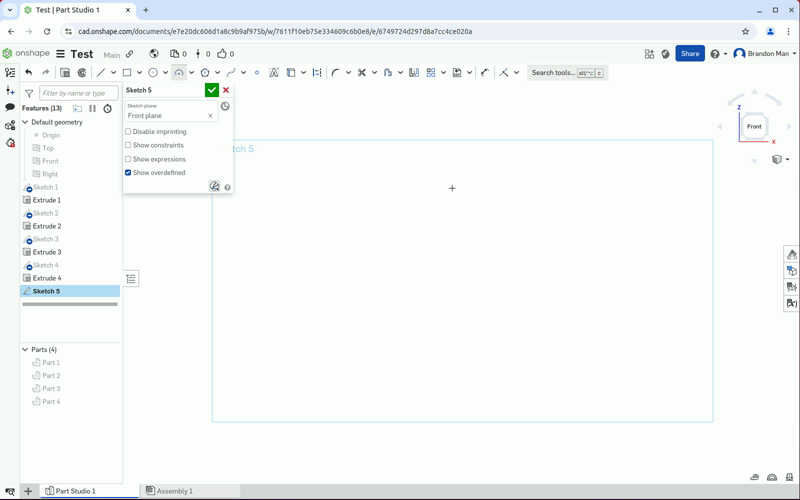
mouse_move(469, 187)
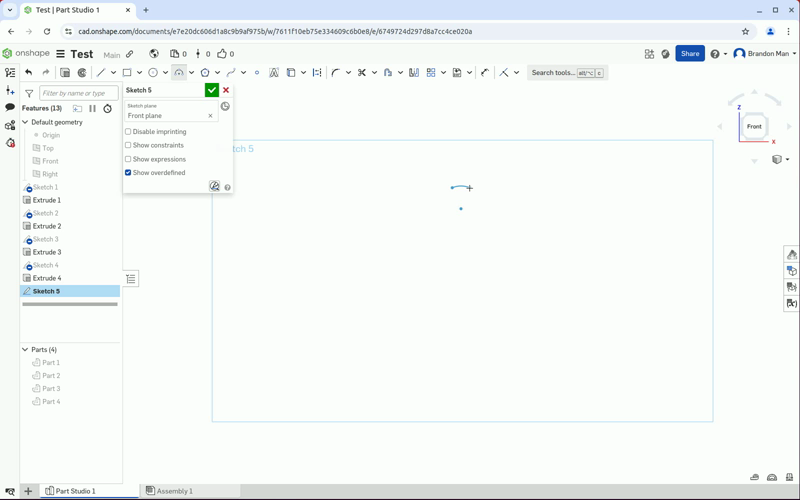
click(469, 187)
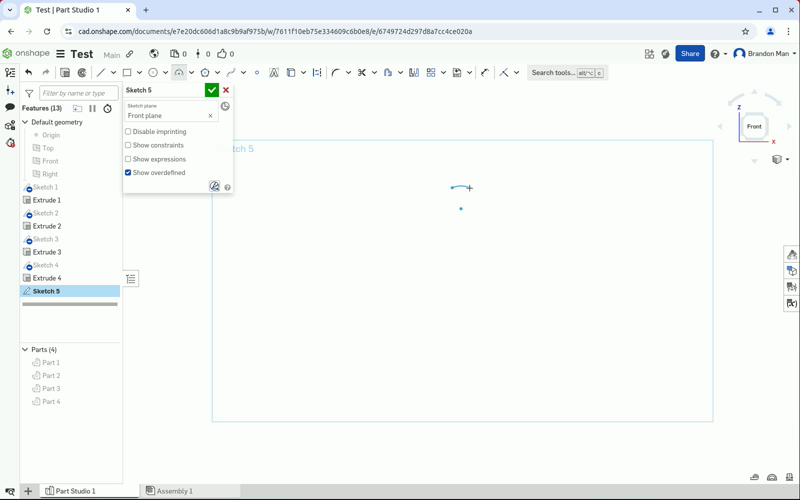
mouse_move(461, 170)
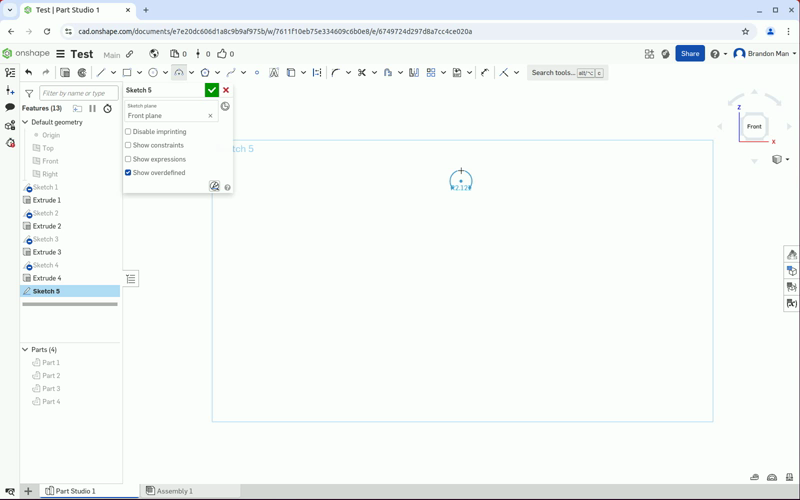
click(461, 170)
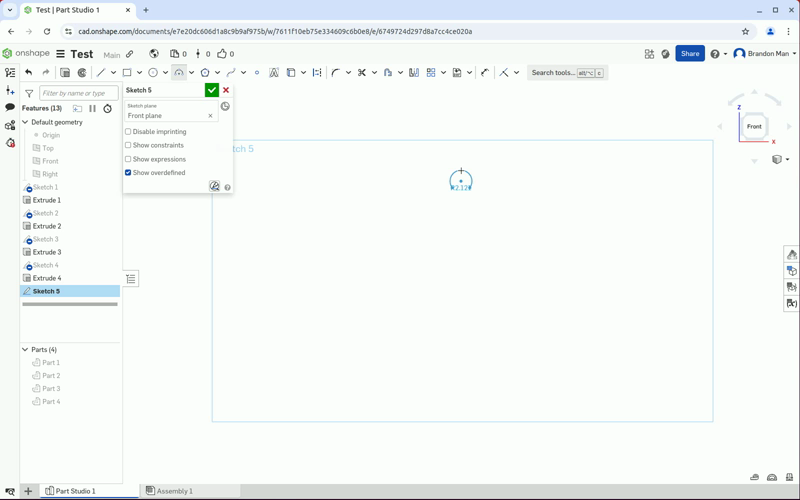
key_up(shift)
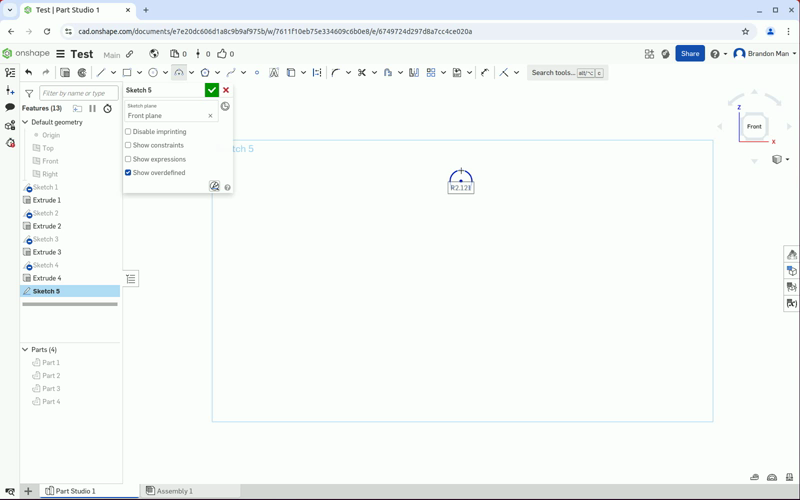
key(esc)
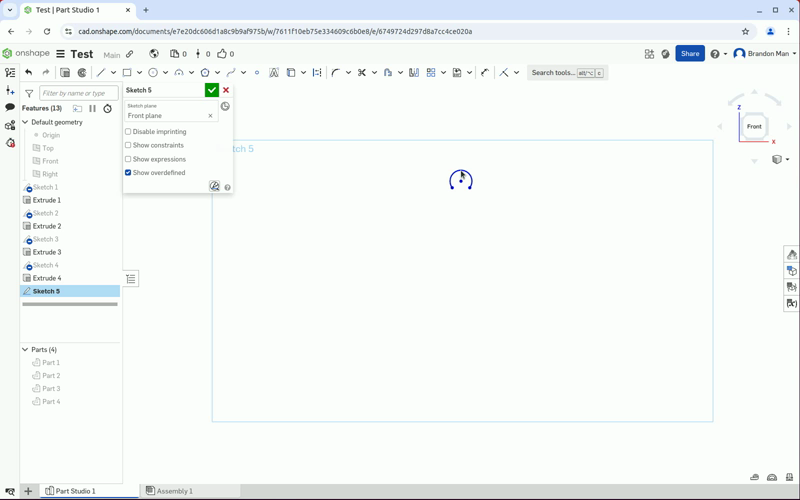
key(l)
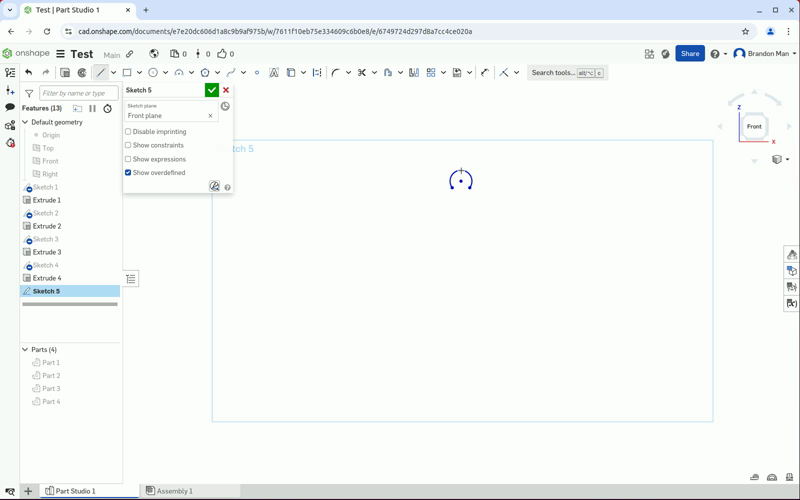
mouse_move(469, 187)
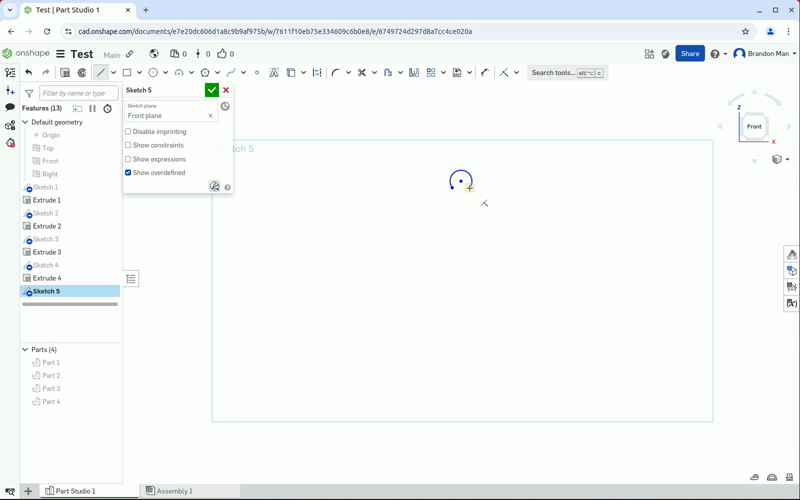
click(469, 187)
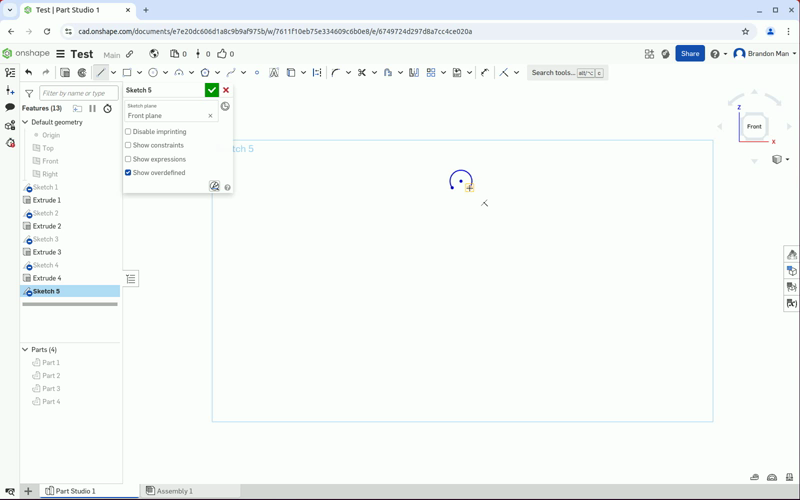
key_down(shift)
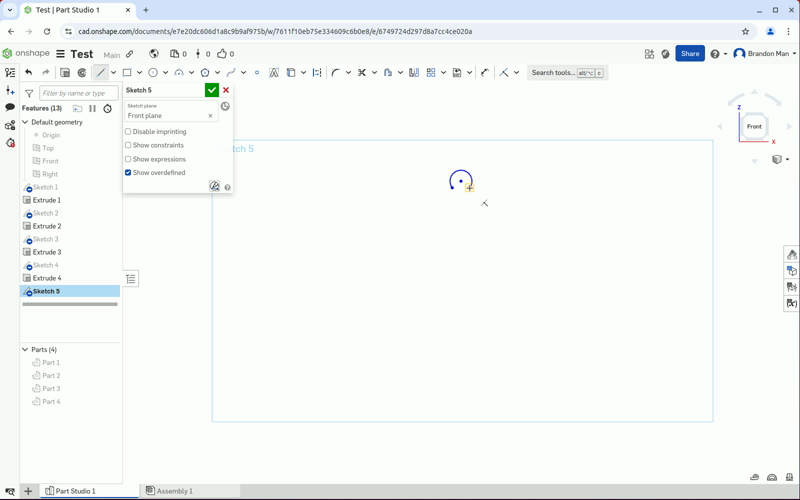
mouse_move(499, 187)
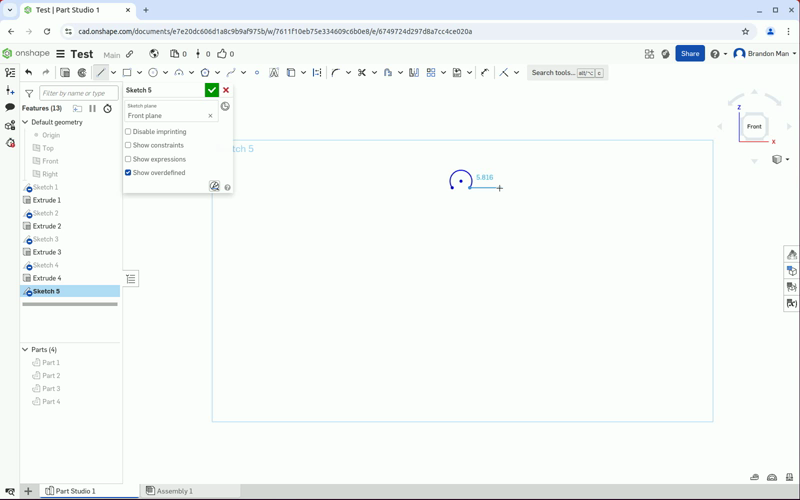
mouse_move(469, 180)
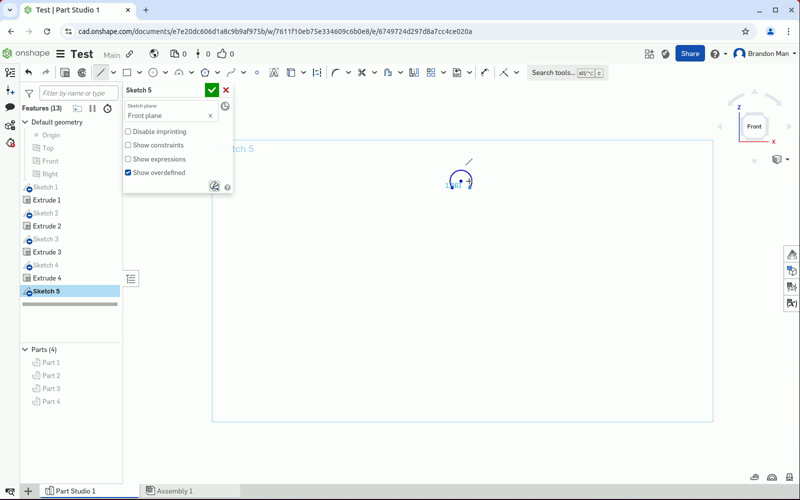
scroll(6)
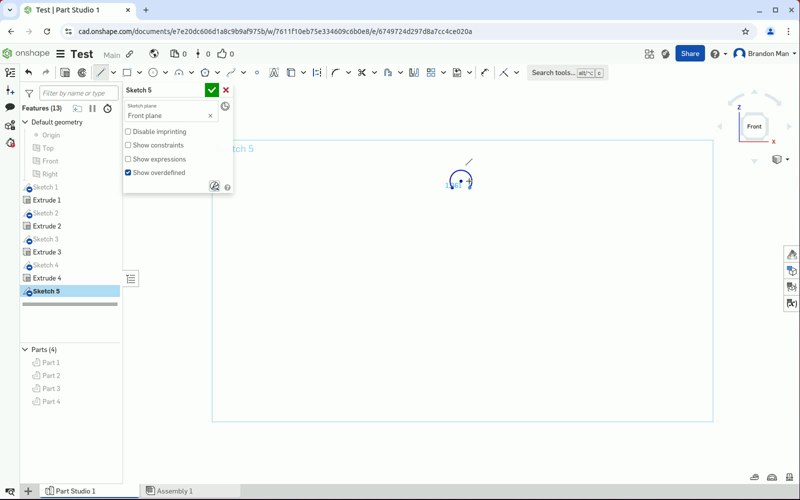
scroll(6)
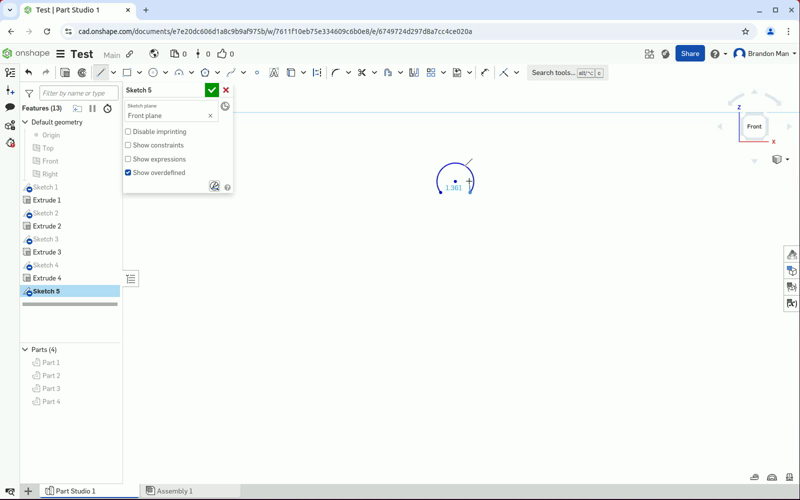
scroll(6)
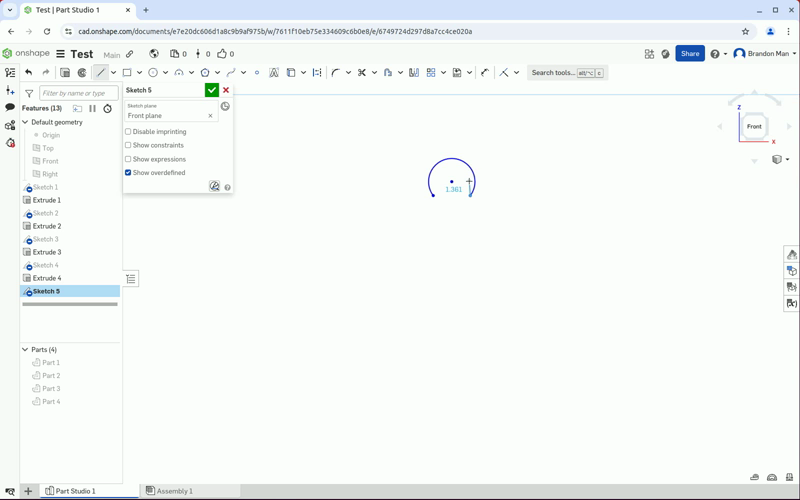
scroll(6)
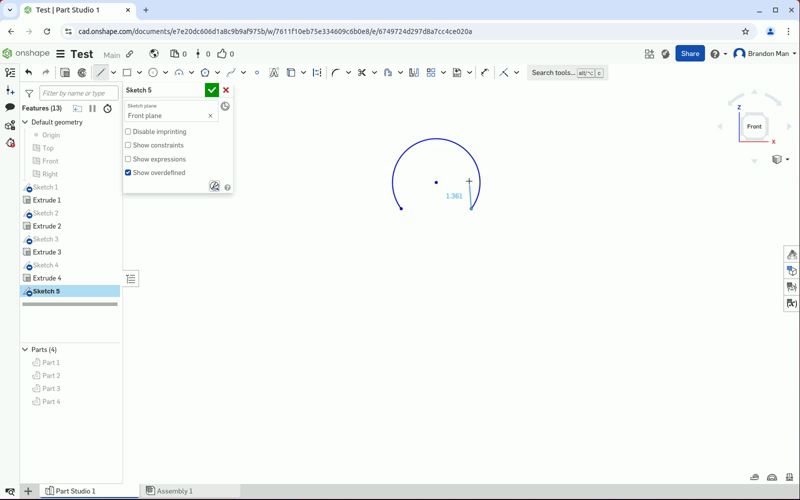
scroll(6)
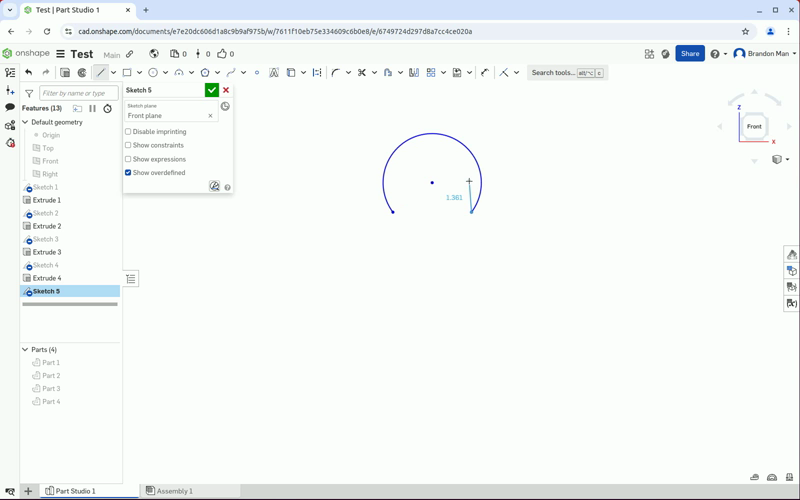
scroll(6)
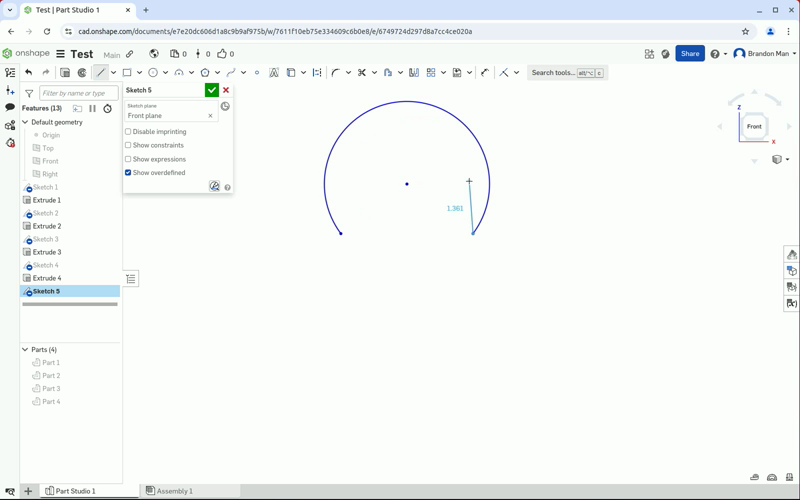
scroll(6)
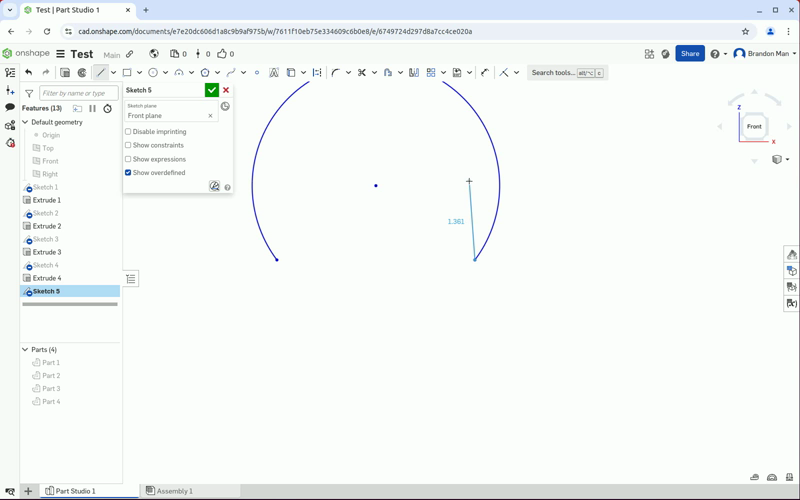
click(469, 180)
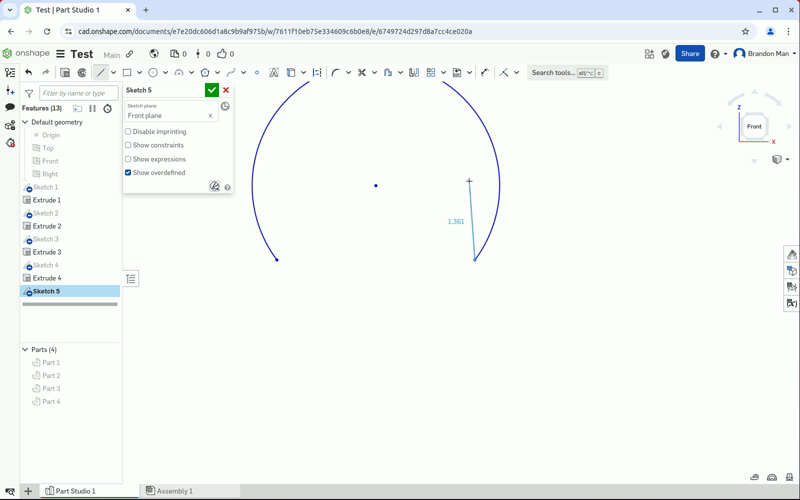
scroll(-6)
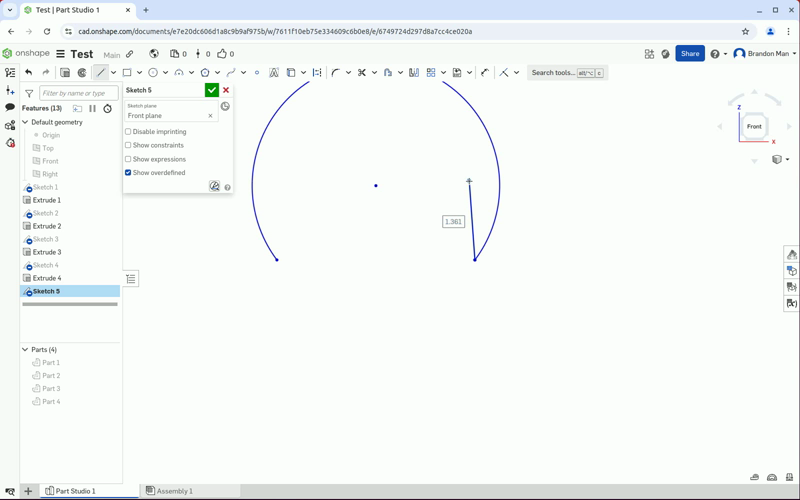
scroll(-6)
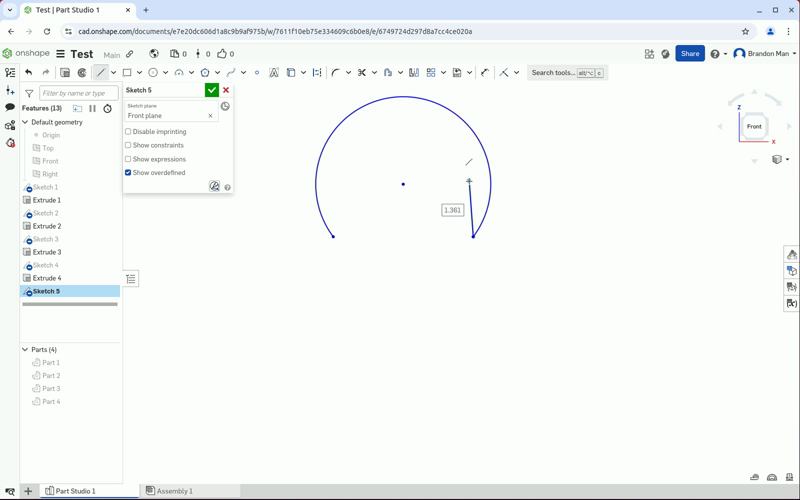
scroll(-6)
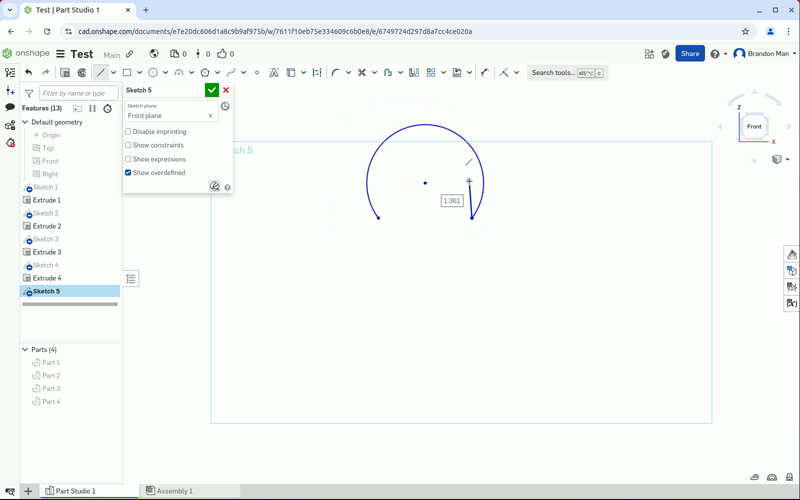
scroll(-6)
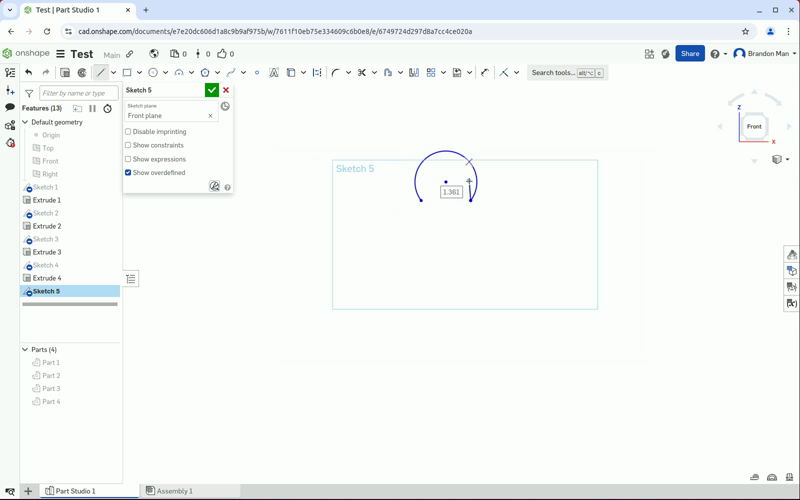
scroll(-6)
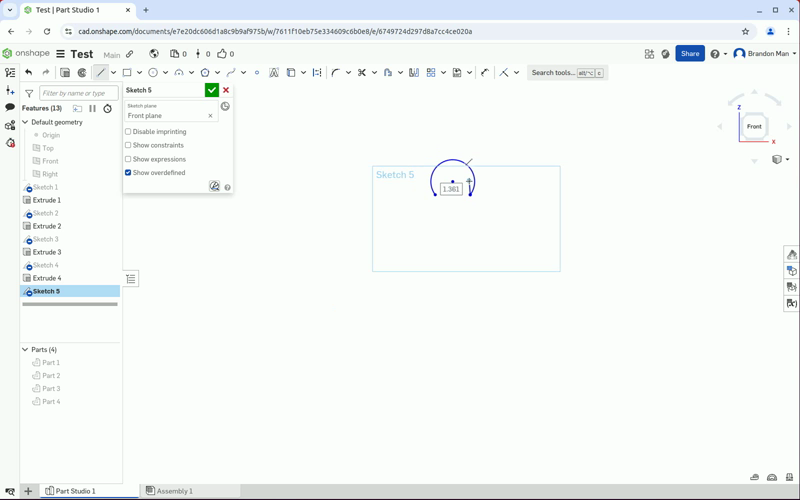
scroll(-6)
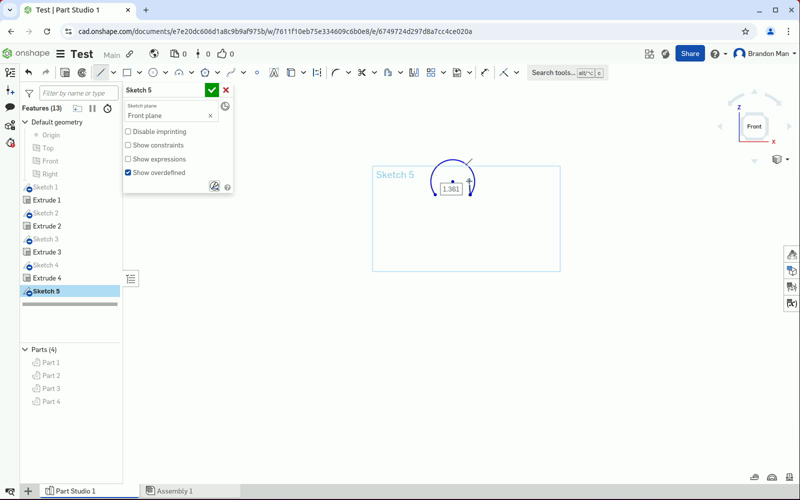
scroll(-6)
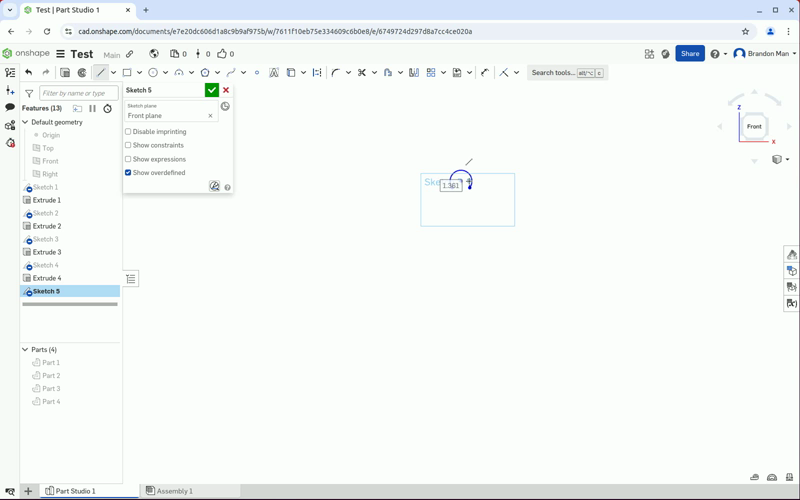
key_up(shift)
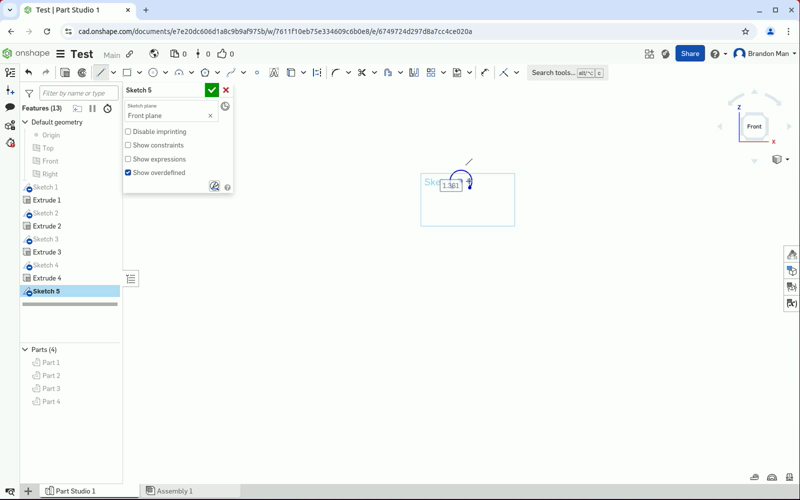
key(esc)
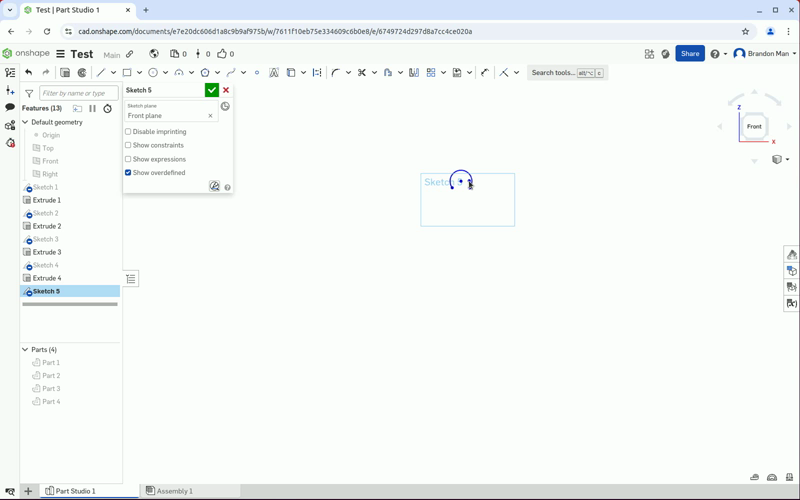
key(a)
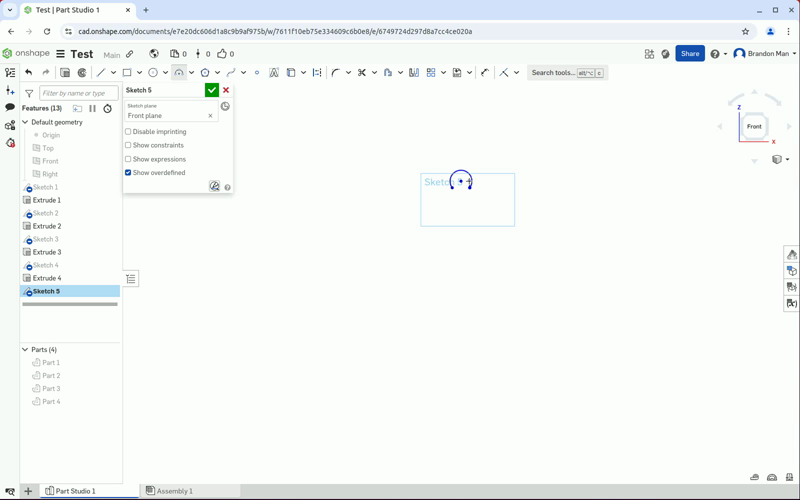
mouse_move(469, 180)
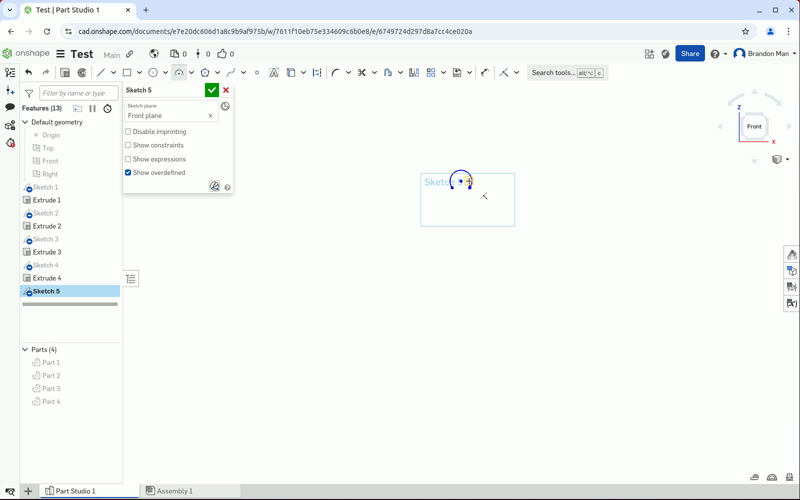
click(469, 180)
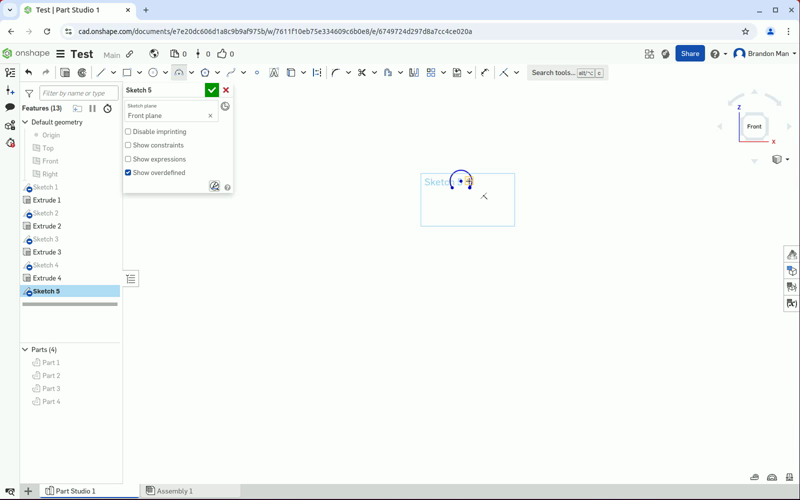
key_down(shift)
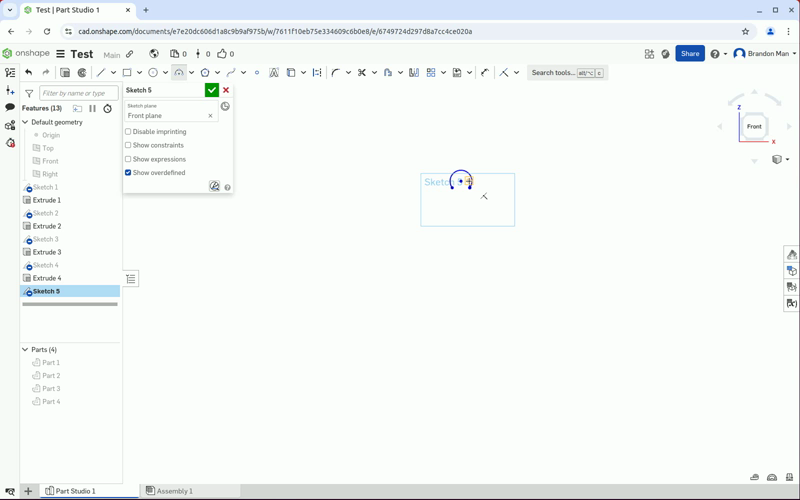
mouse_move(453, 180)
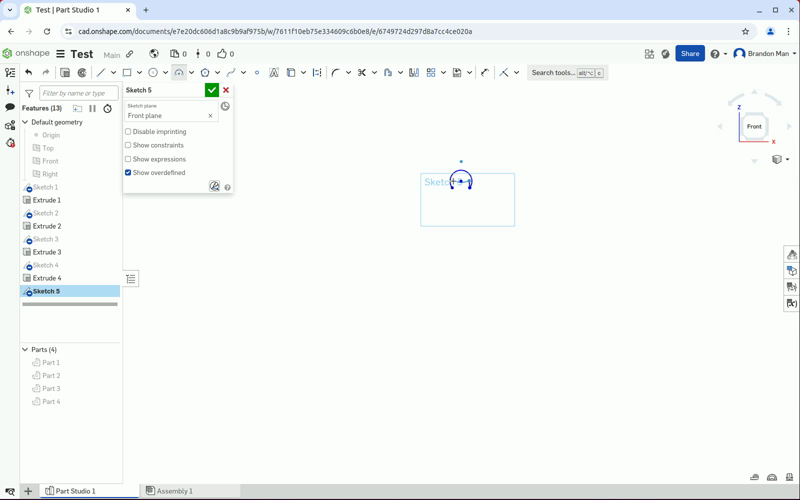
click(453, 180)
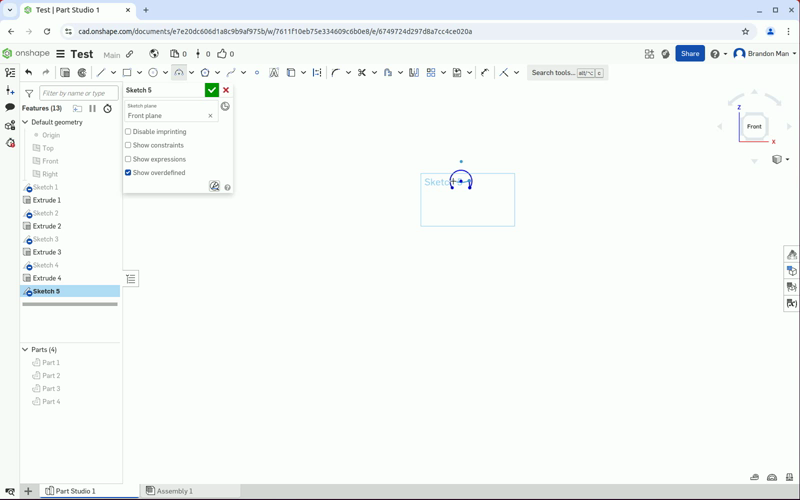
mouse_move(461, 172)
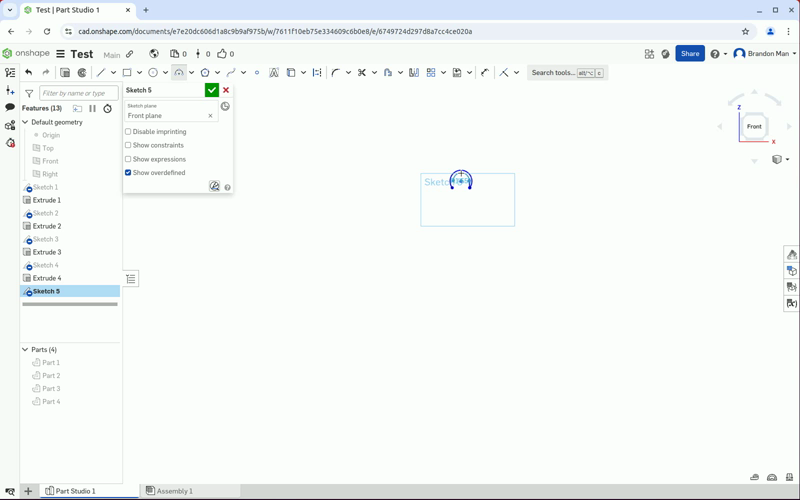
scroll(6)
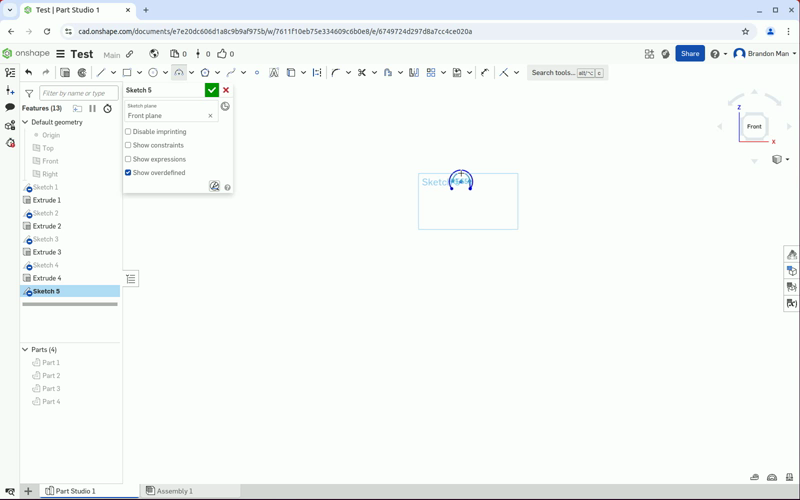
scroll(6)
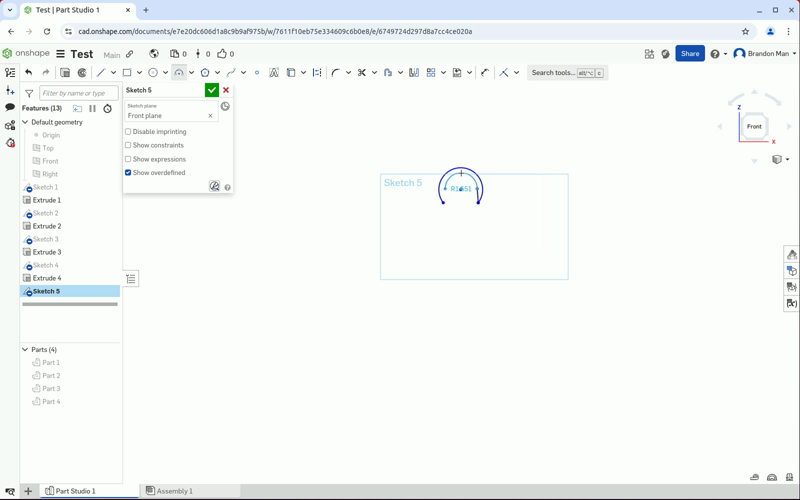
scroll(6)
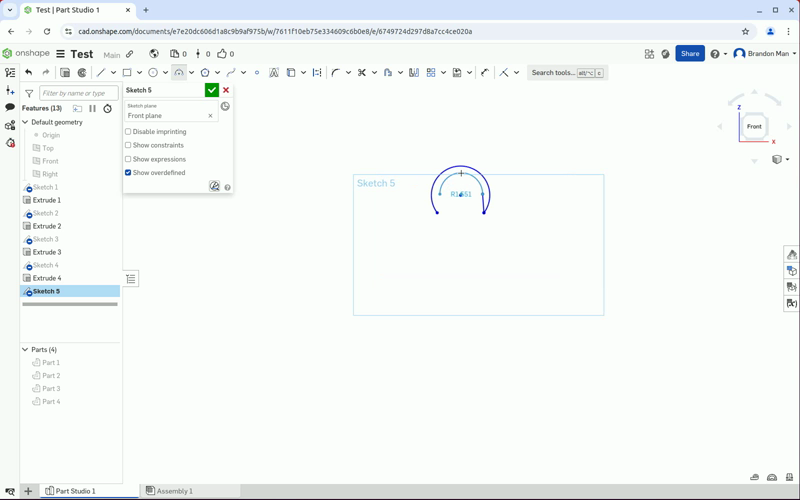
scroll(6)
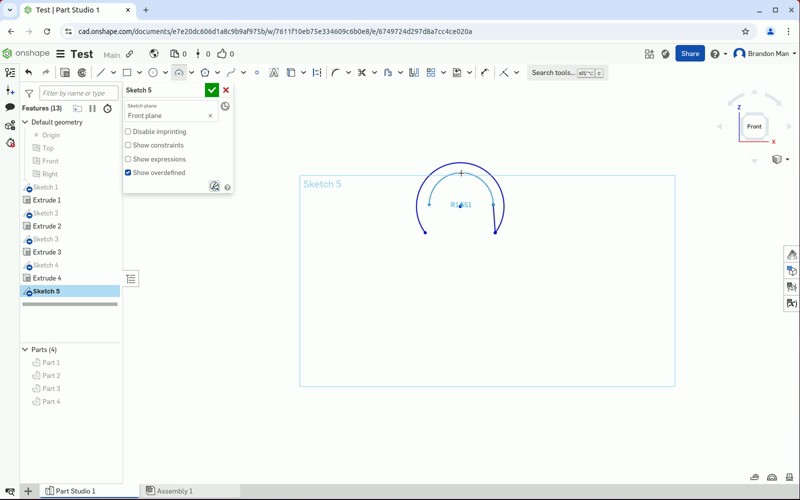
scroll(6)
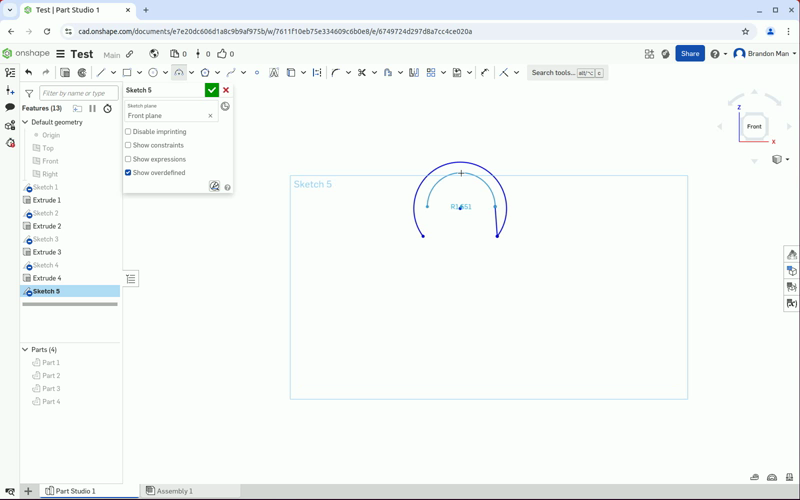
scroll(6)
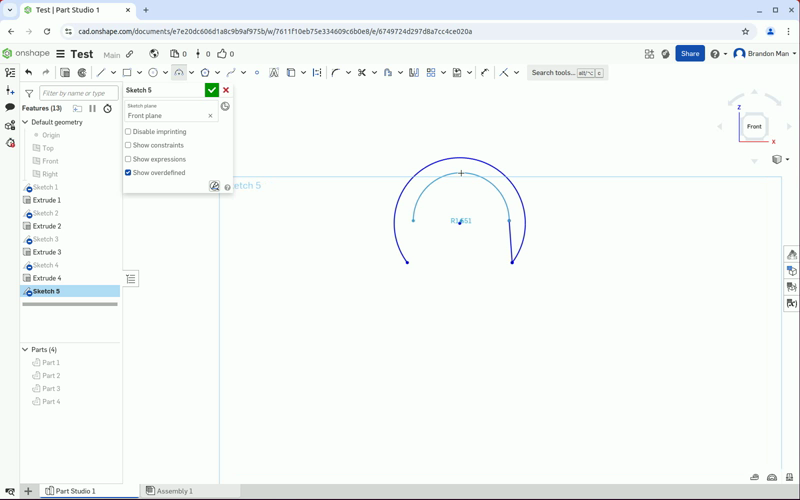
scroll(6)
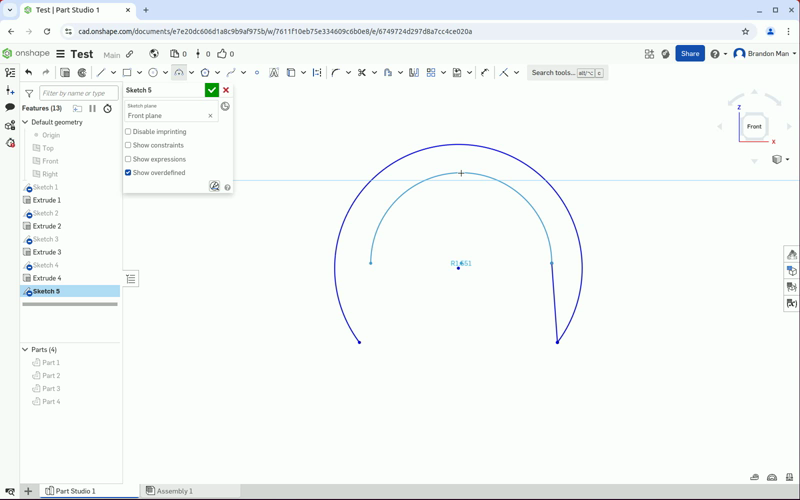
click(461, 172)
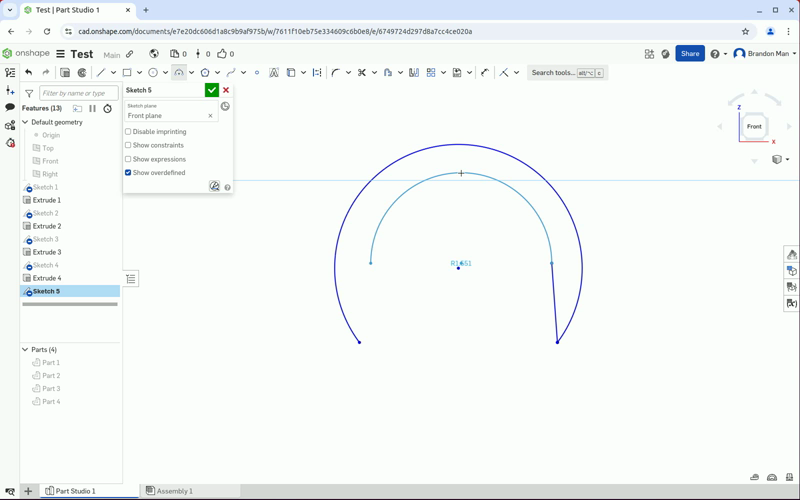
scroll(-6)
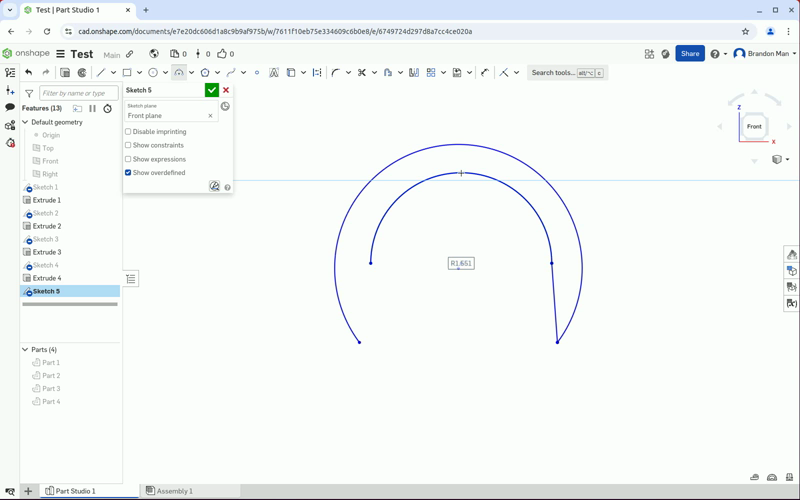
scroll(-6)
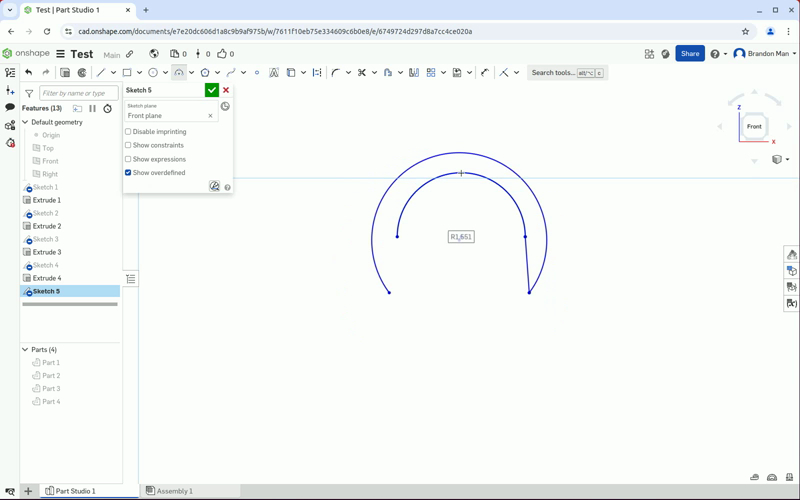
scroll(-6)
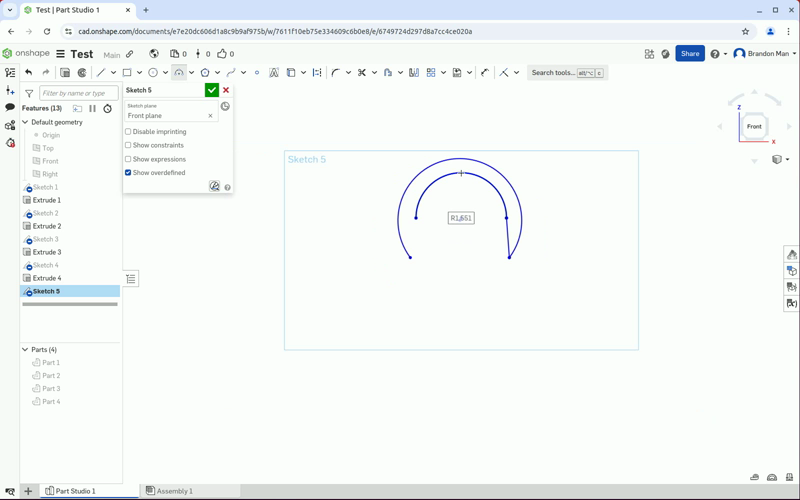
scroll(-6)
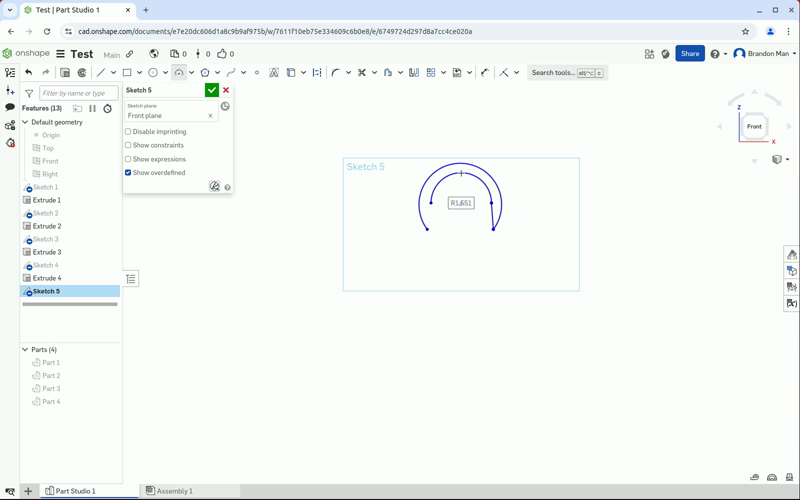
scroll(-6)
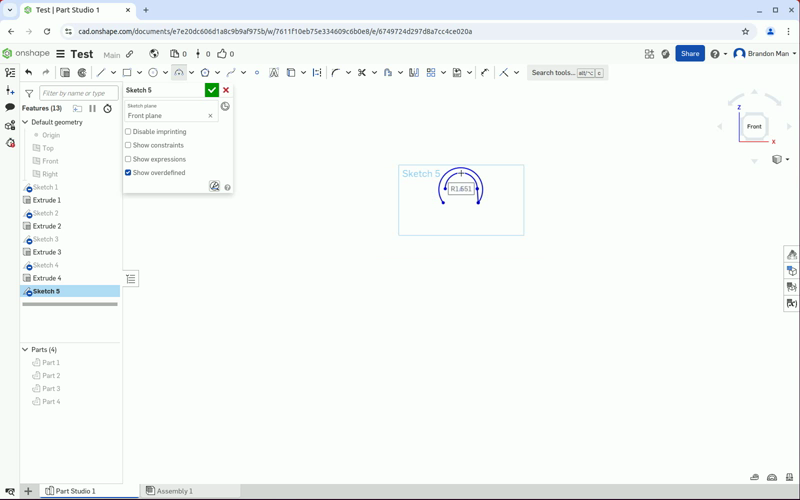
scroll(-6)
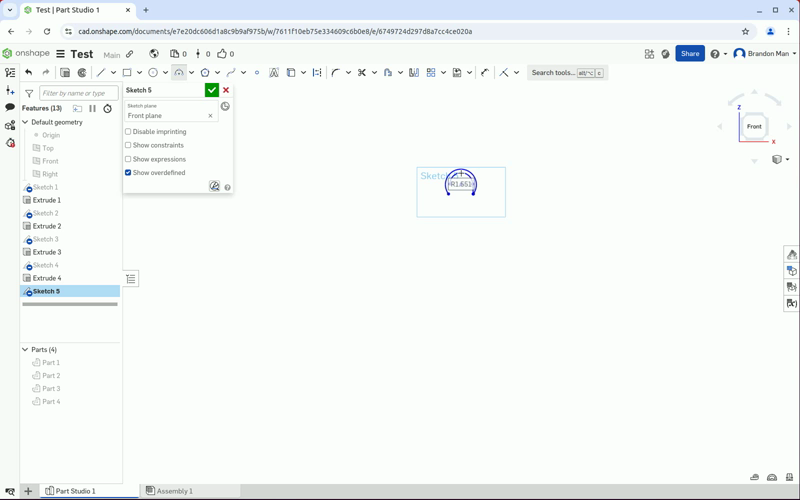
scroll(-6)
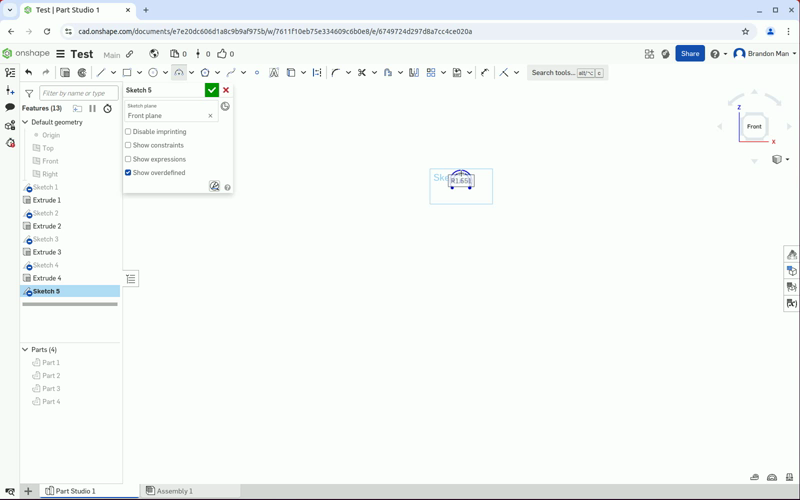
key_up(shift)
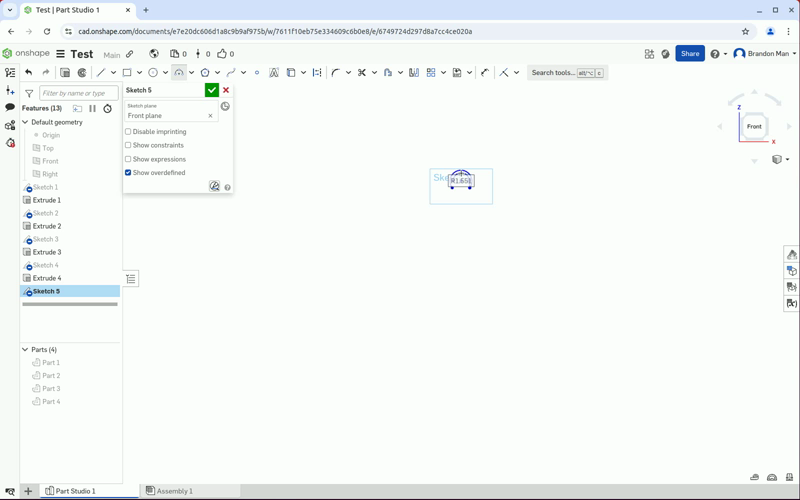
key(esc)
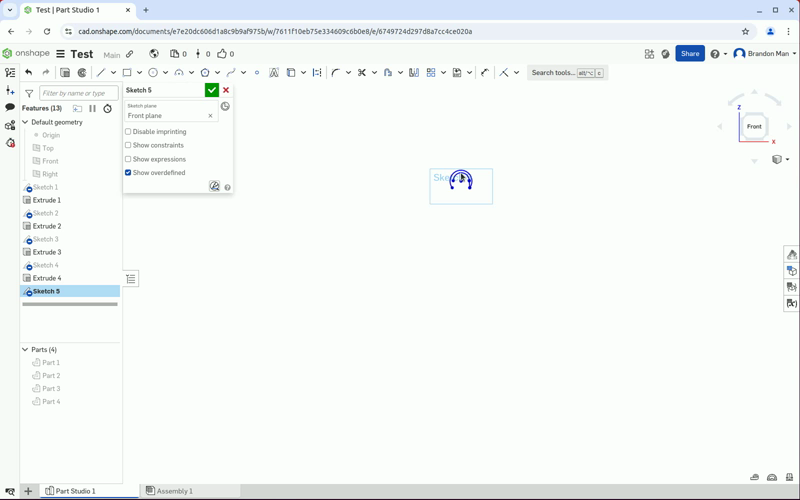
key(l)
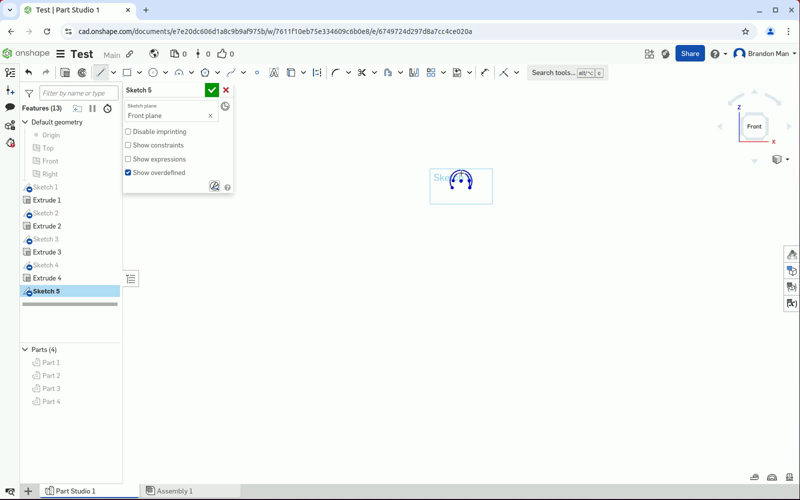
mouse_move(453, 180)
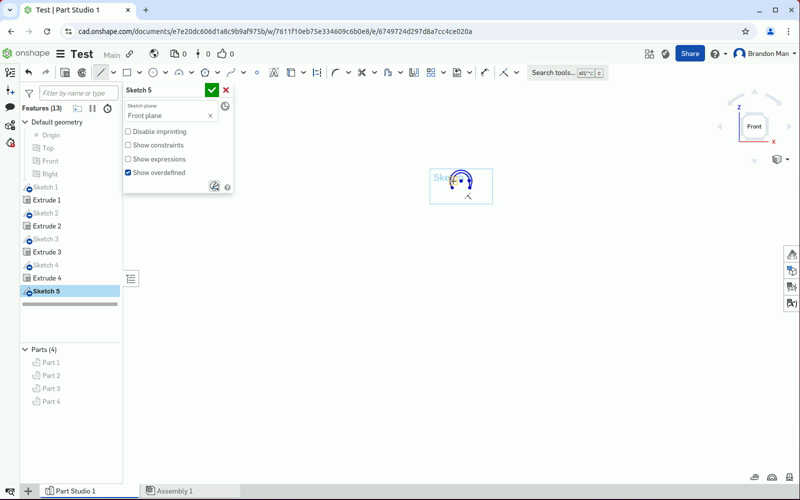
click(453, 180)
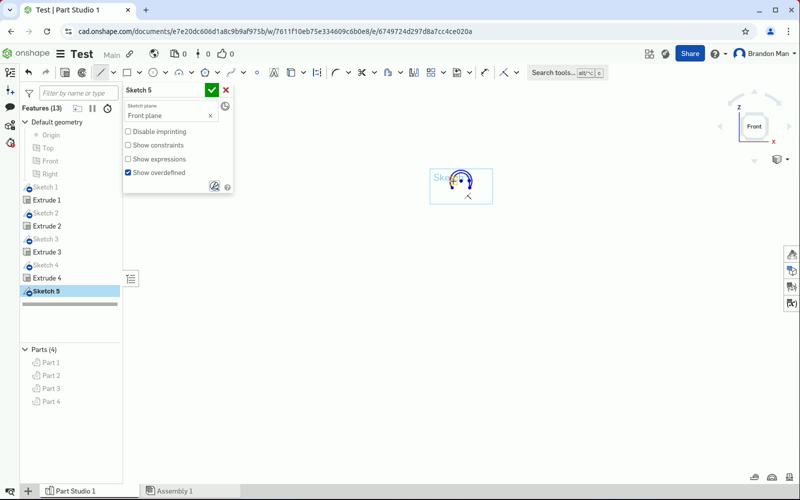
mouse_move(483, 180)
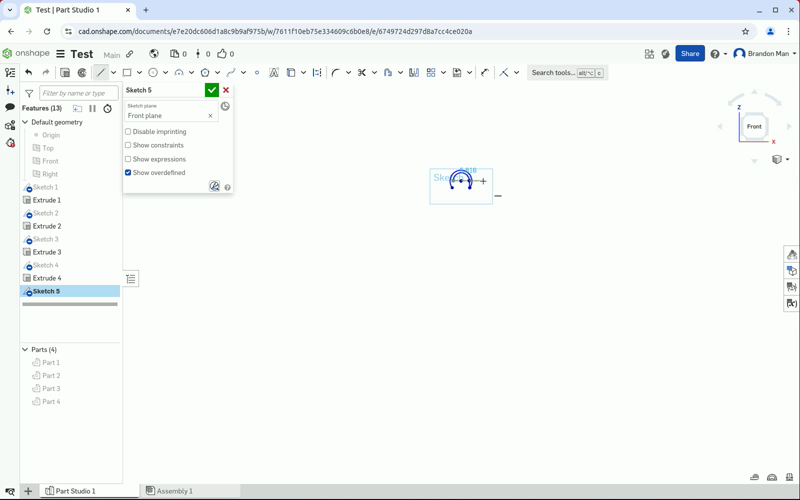
key_down(shift)
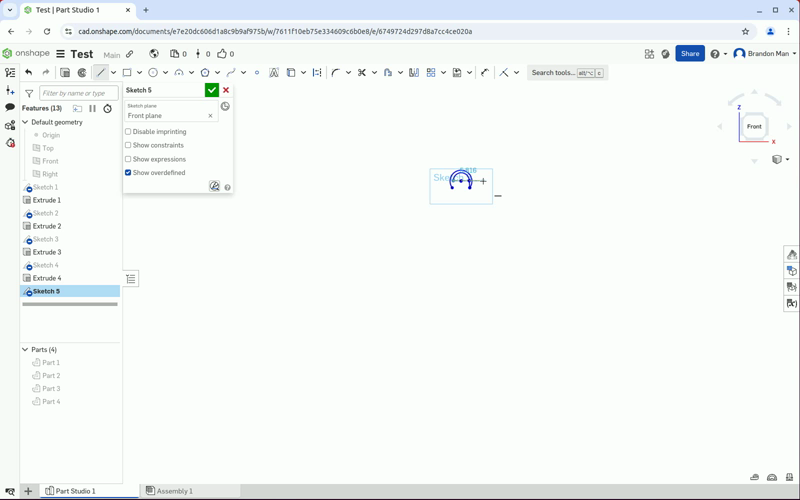
mouse_move(452, 187)
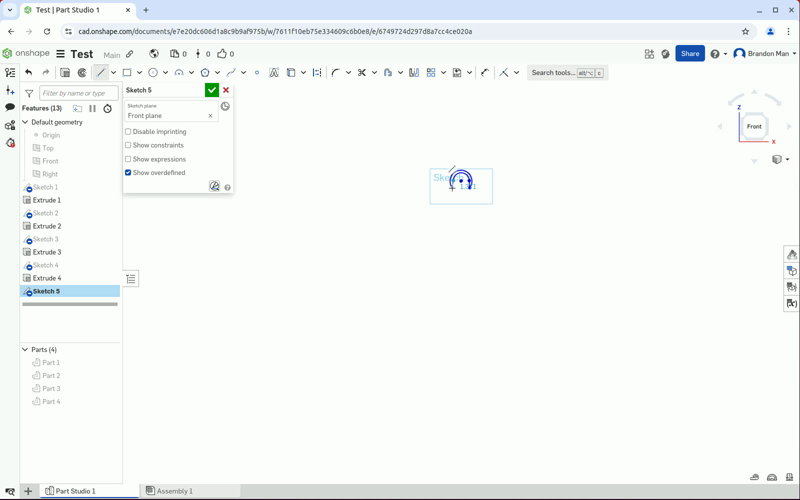
scroll(6)
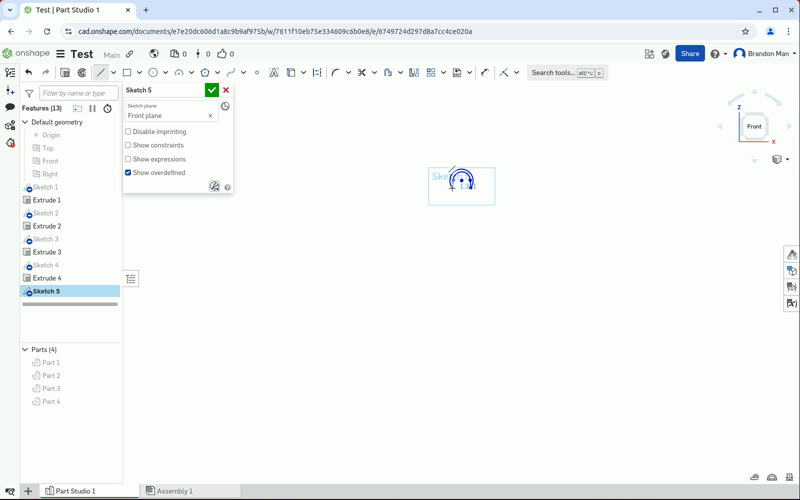
scroll(6)
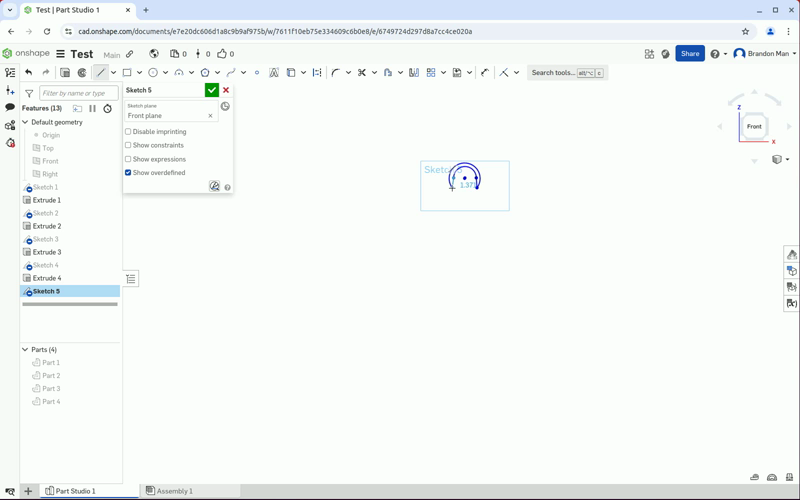
scroll(6)
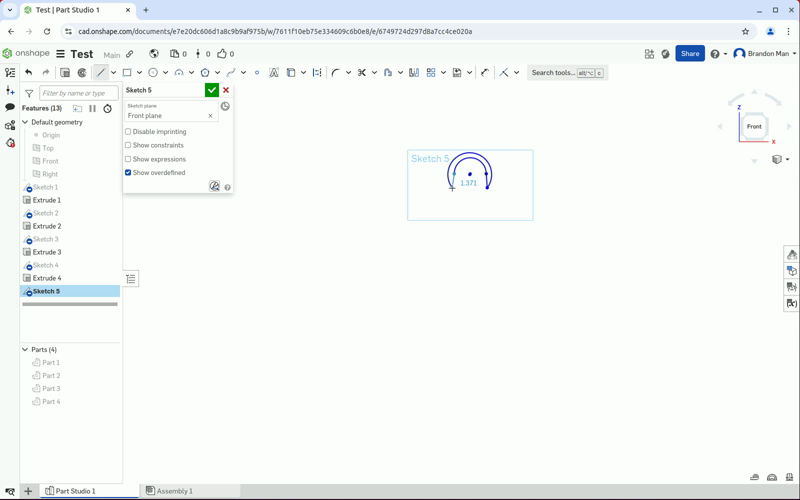
scroll(6)
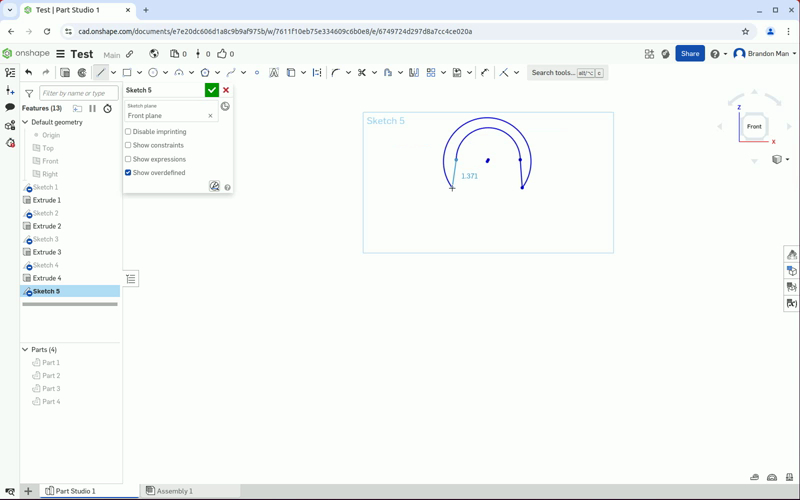
scroll(6)
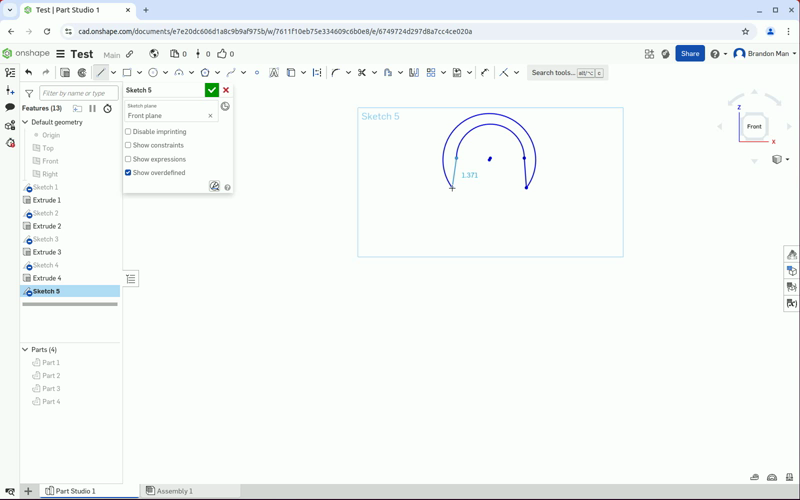
scroll(6)
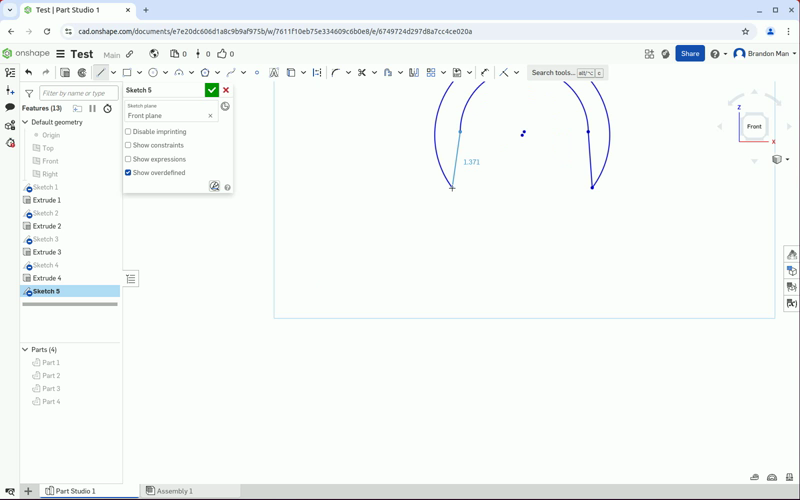
scroll(6)
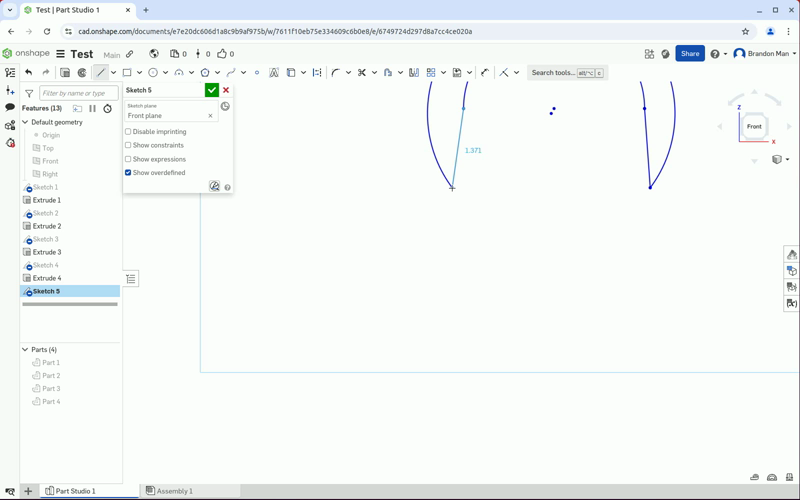
key_up(shift)
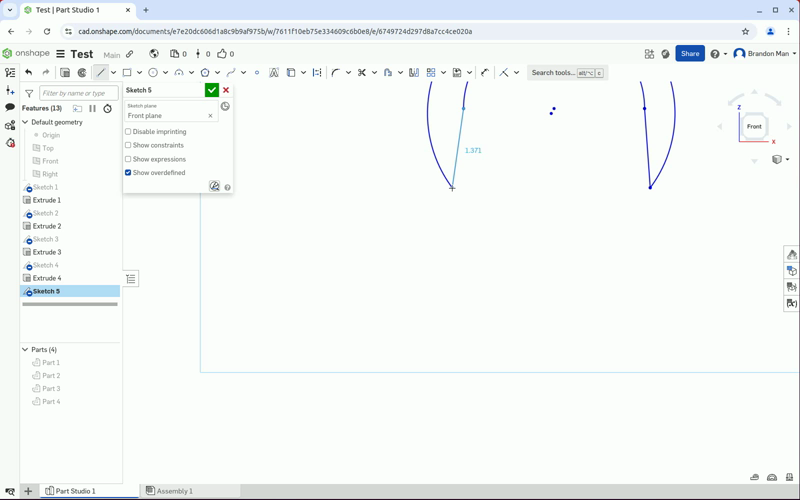
click(452, 187)
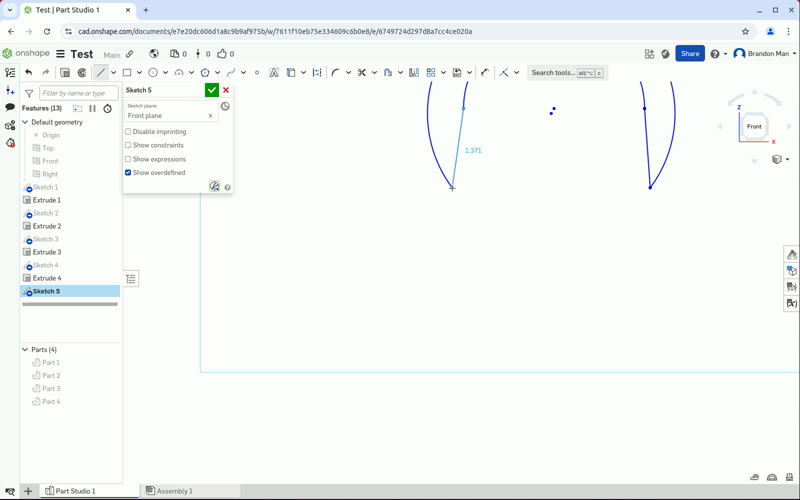
scroll(-6)
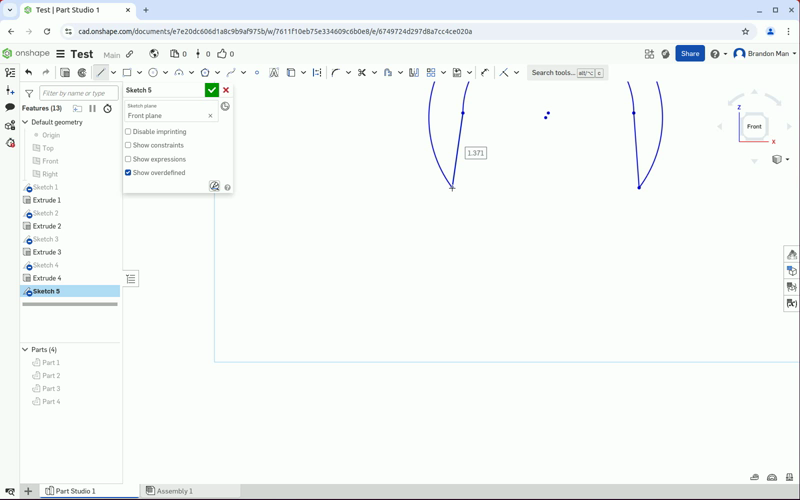
scroll(-6)
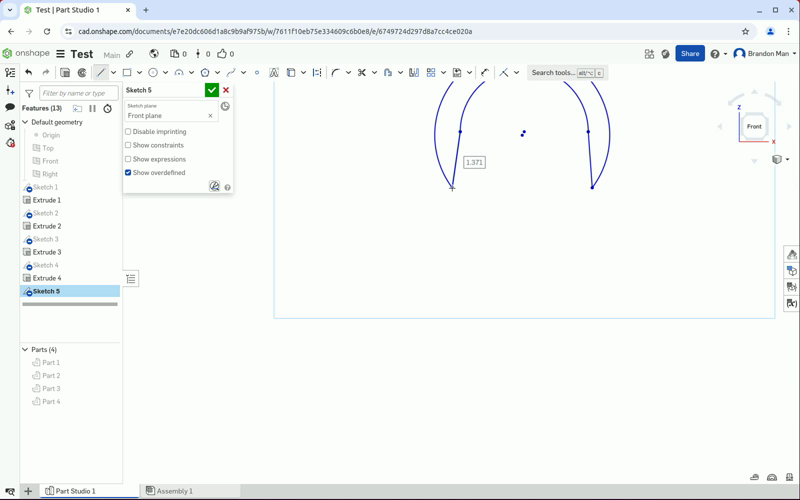
scroll(-6)
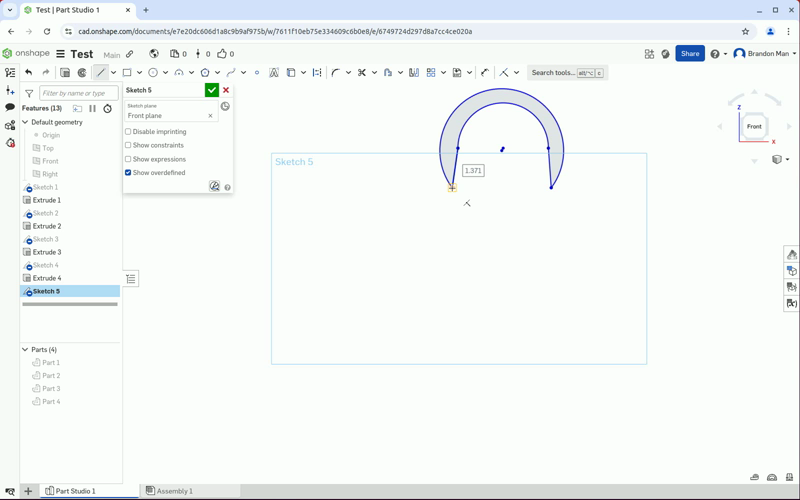
scroll(-6)
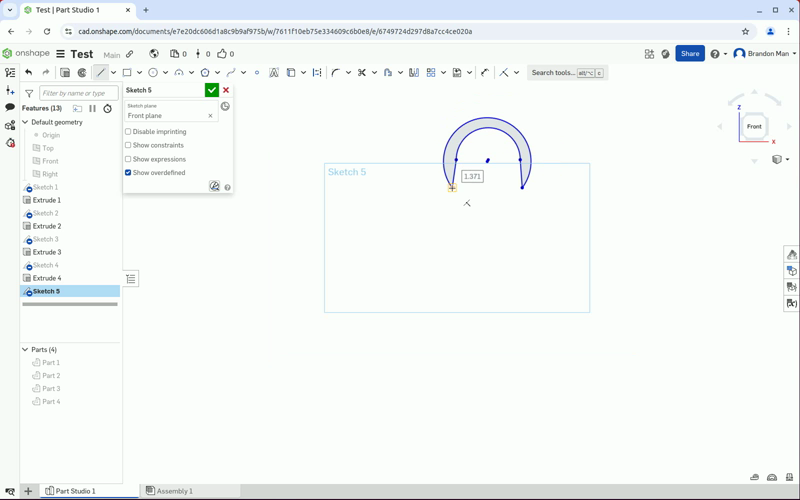
scroll(-6)
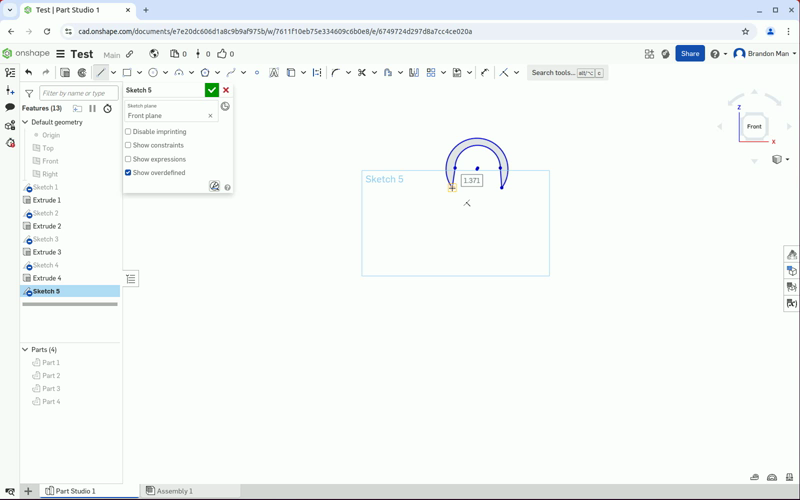
scroll(-6)
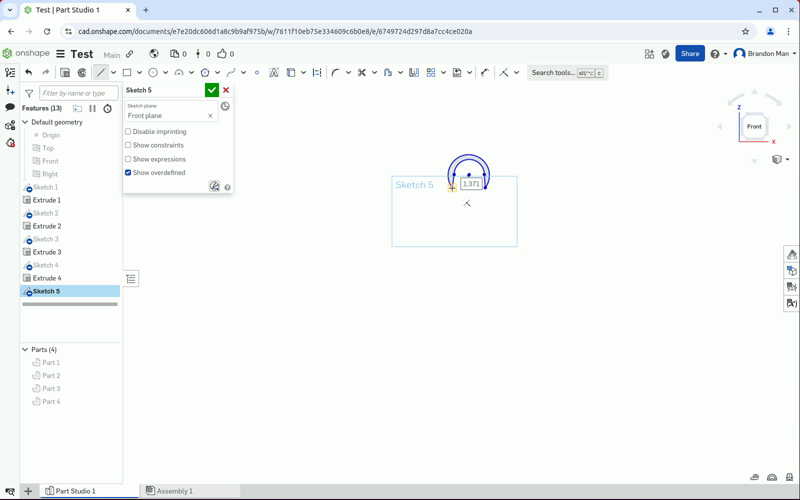
scroll(-6)
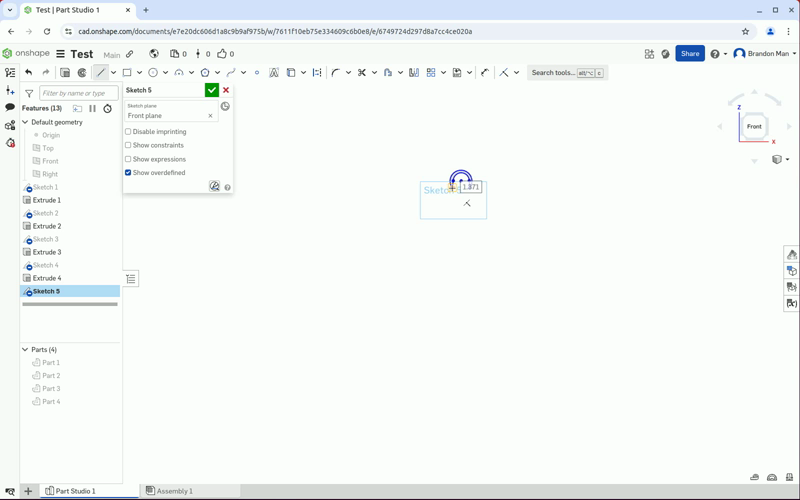
key(esc)
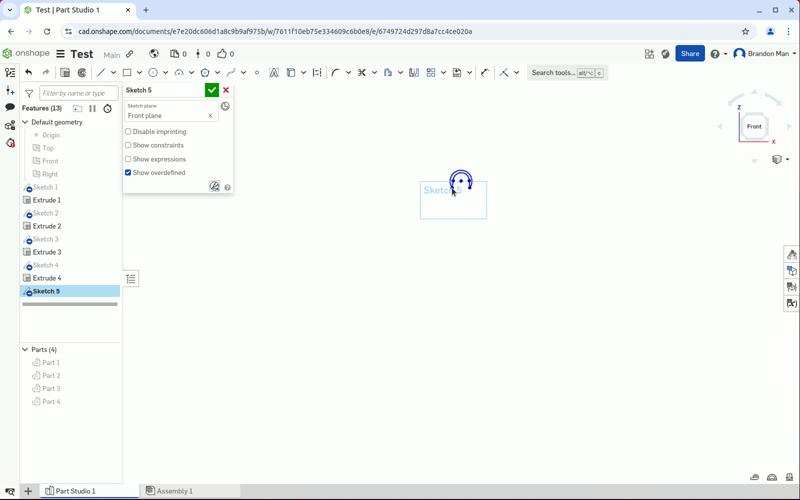
mouse_move(452, 175)
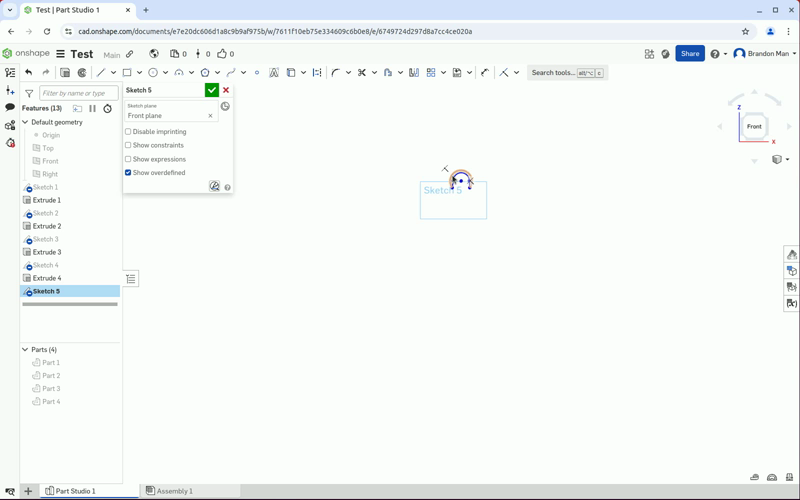
scroll(6)
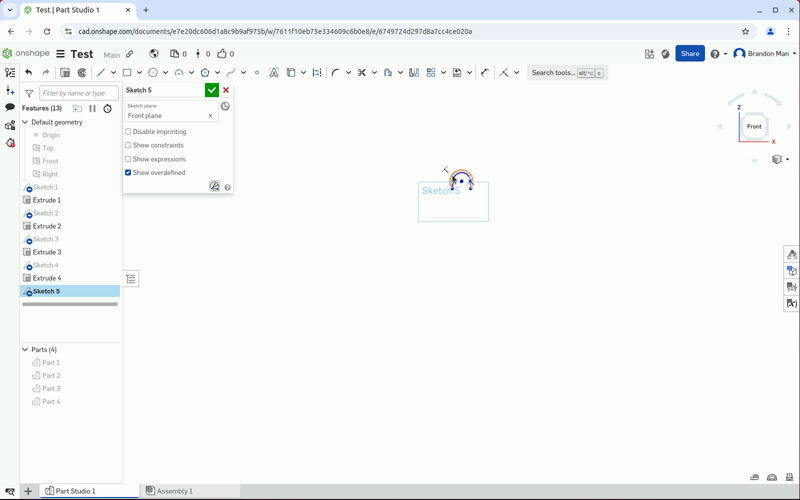
scroll(6)
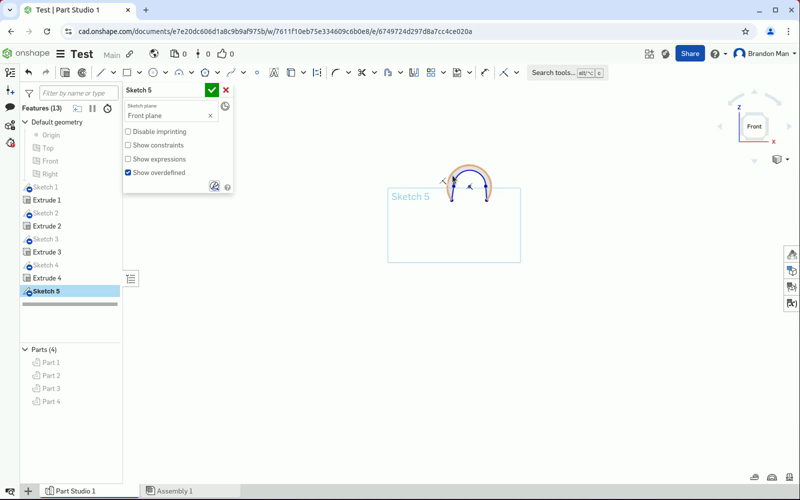
scroll(6)
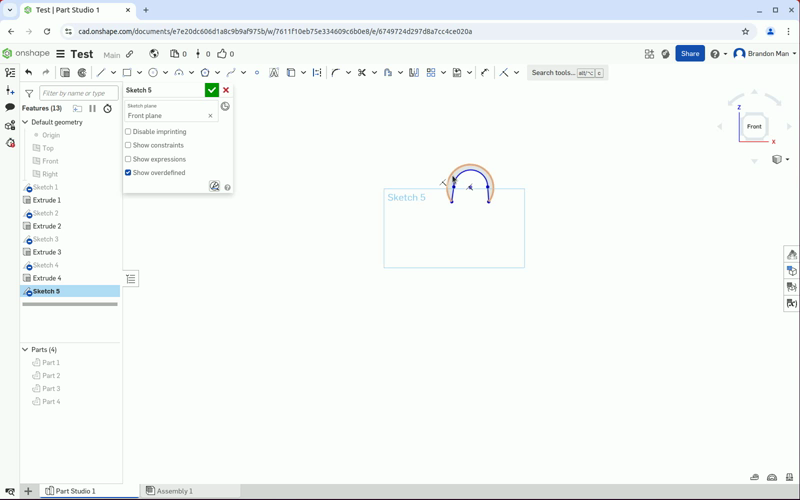
scroll(6)
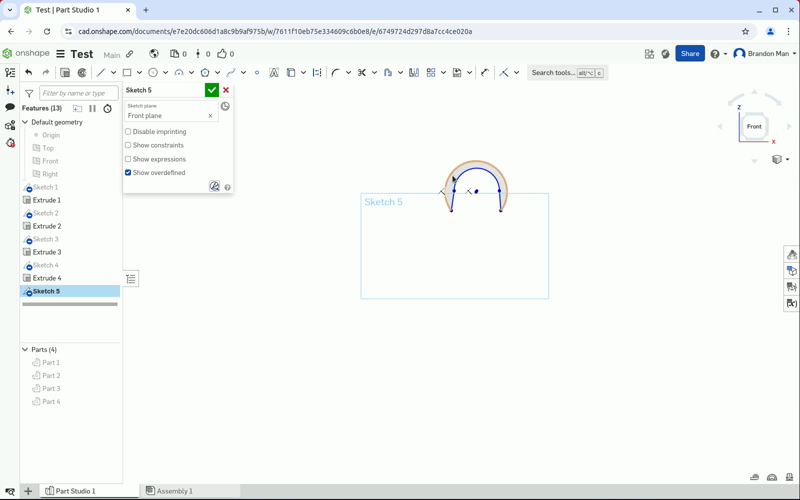
scroll(6)
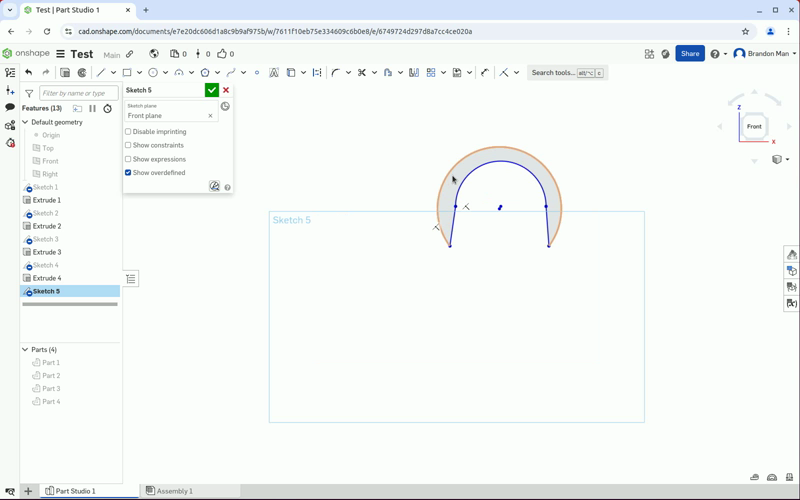
scroll(6)
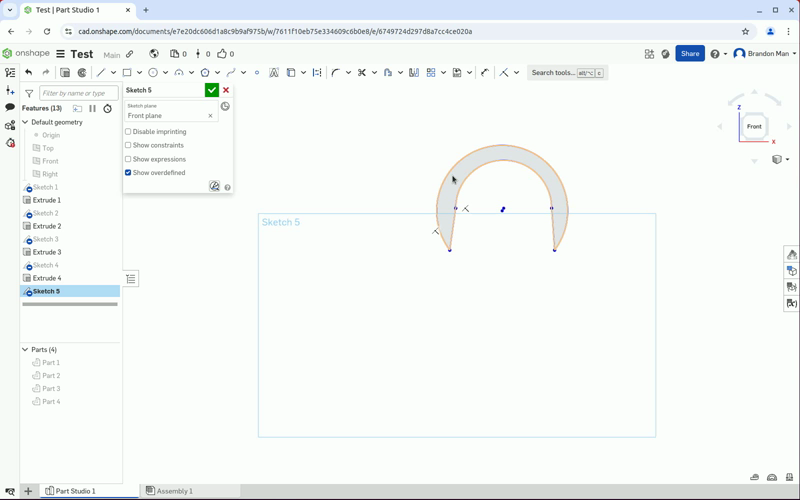
scroll(6)
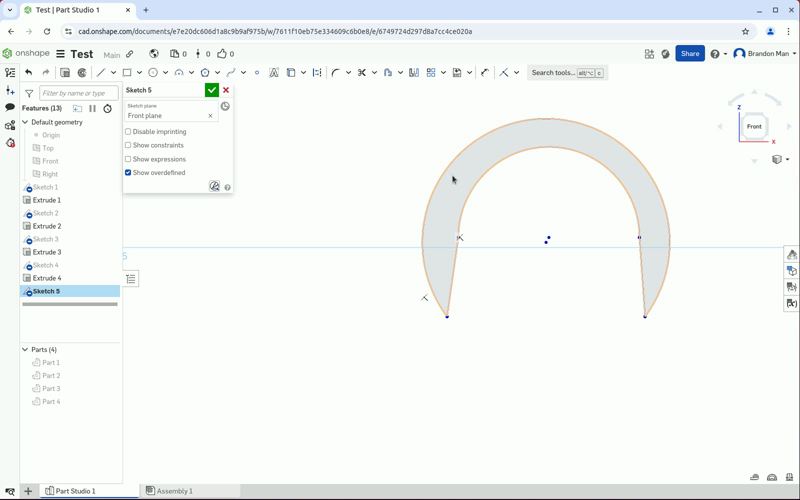
click(452, 175)
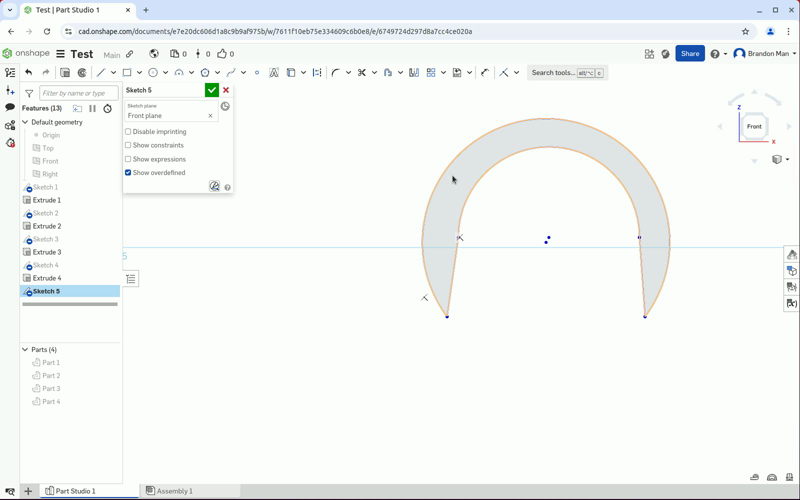
scroll(-6)
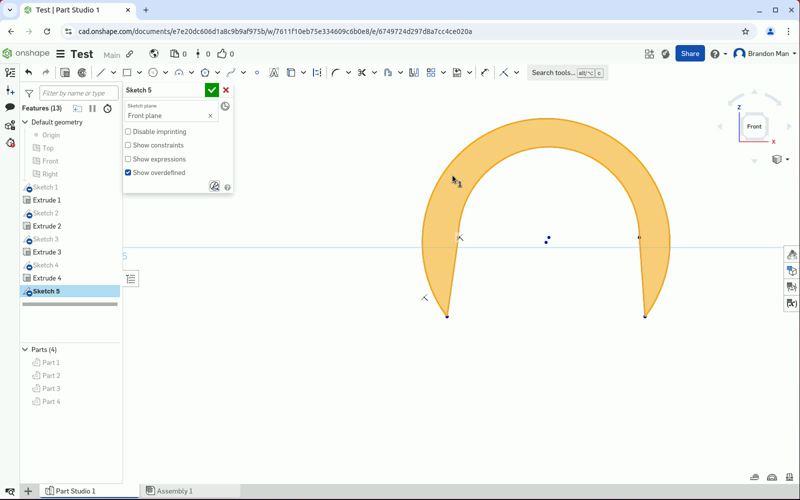
scroll(-6)
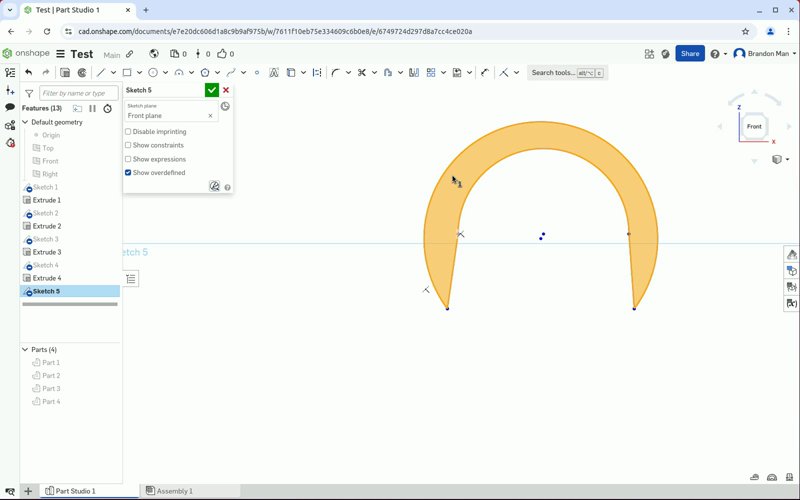
scroll(-6)
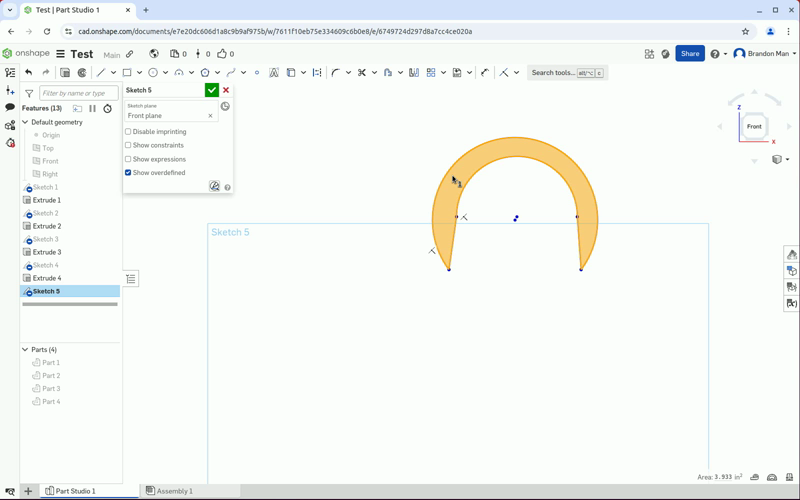
scroll(-6)
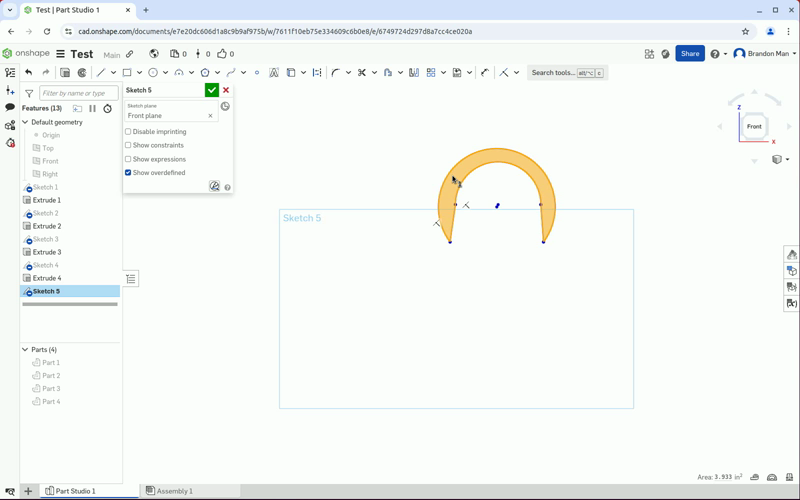
scroll(-6)
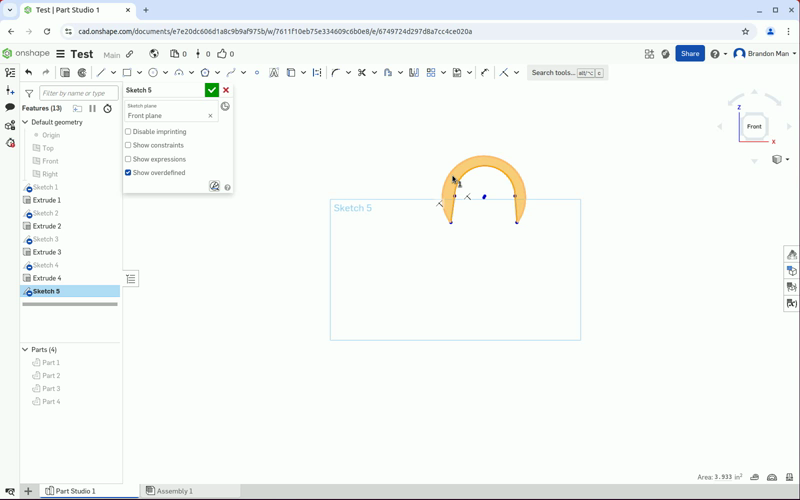
scroll(-6)
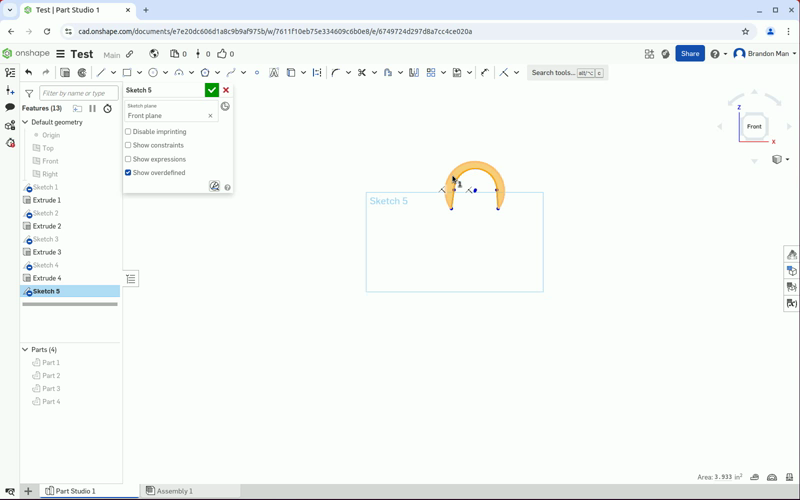
scroll(-6)
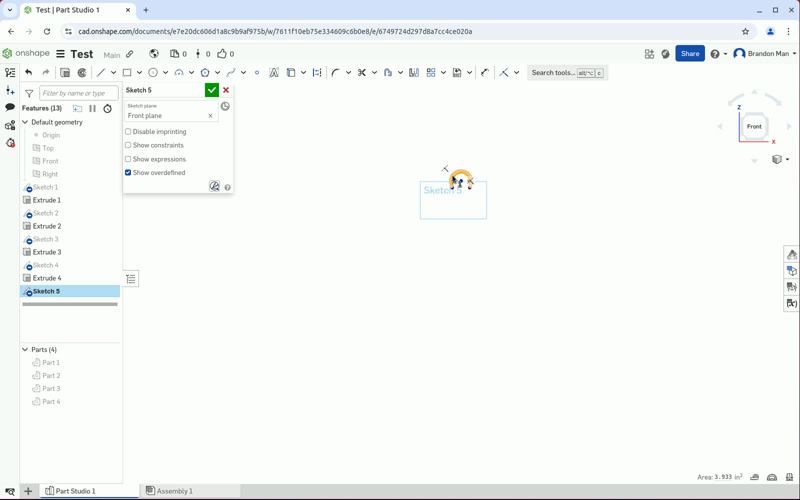
mouse_move(73, 352)
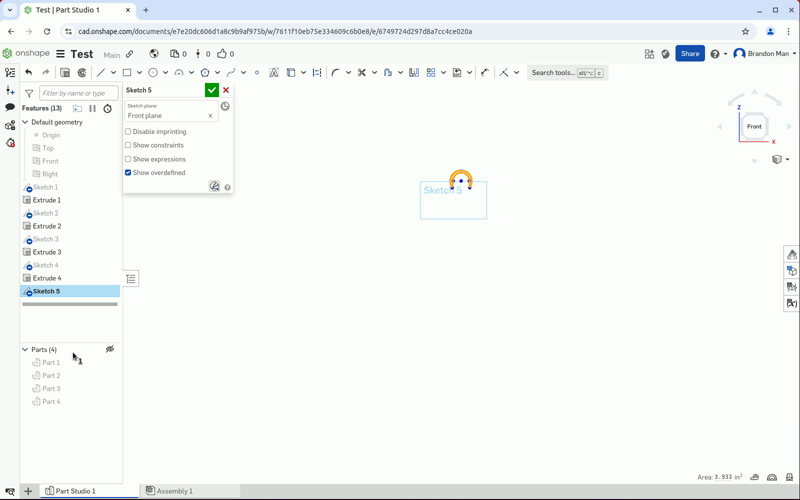
key(shift+y)
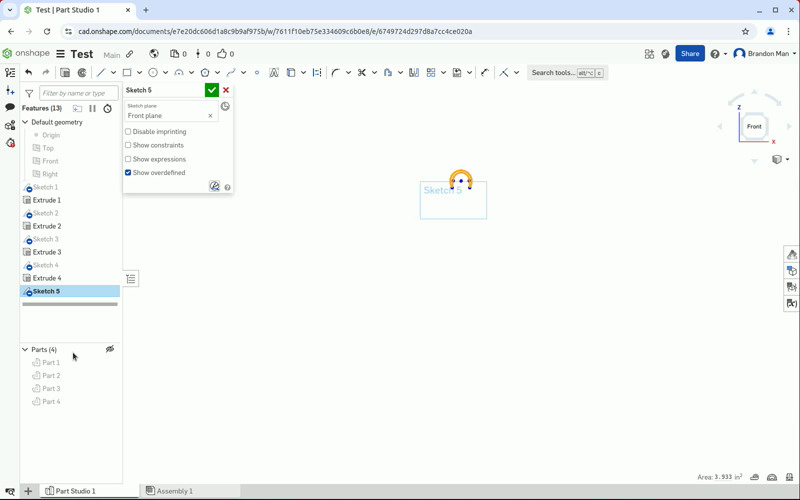
key(shift+e)
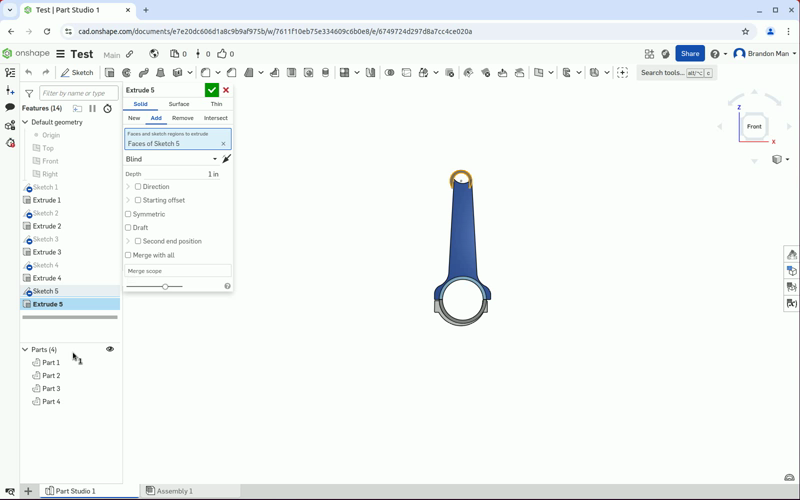
mouse_move(143, 106)
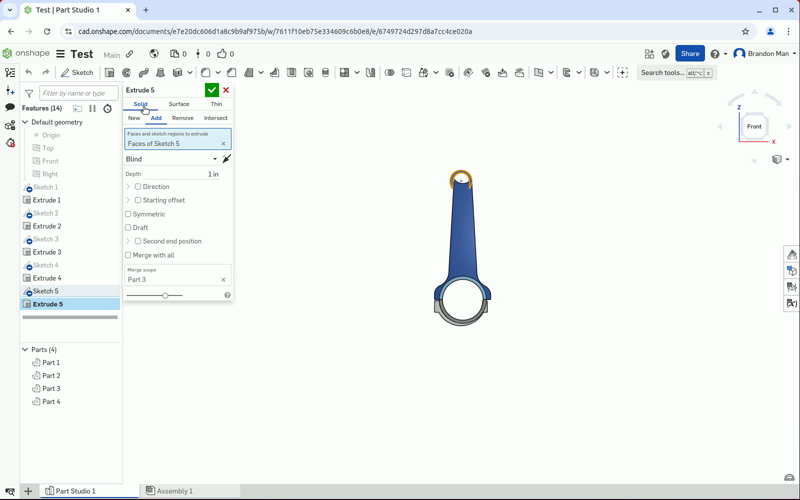
click(143, 106)
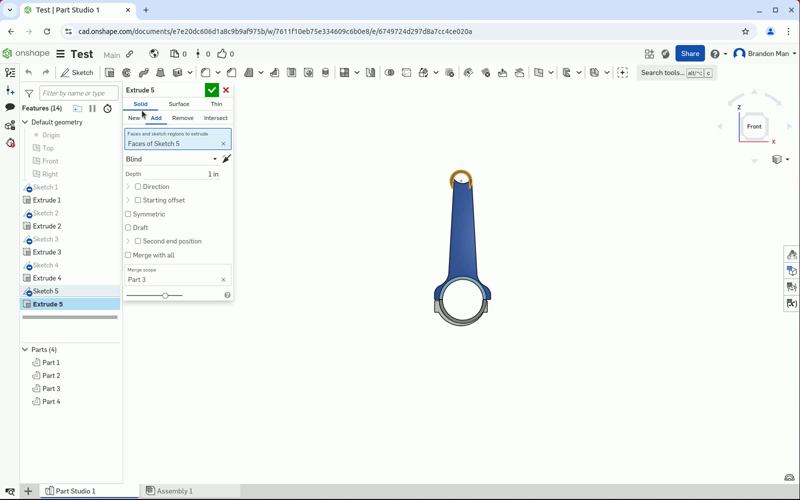
mouse_move(137, 120)
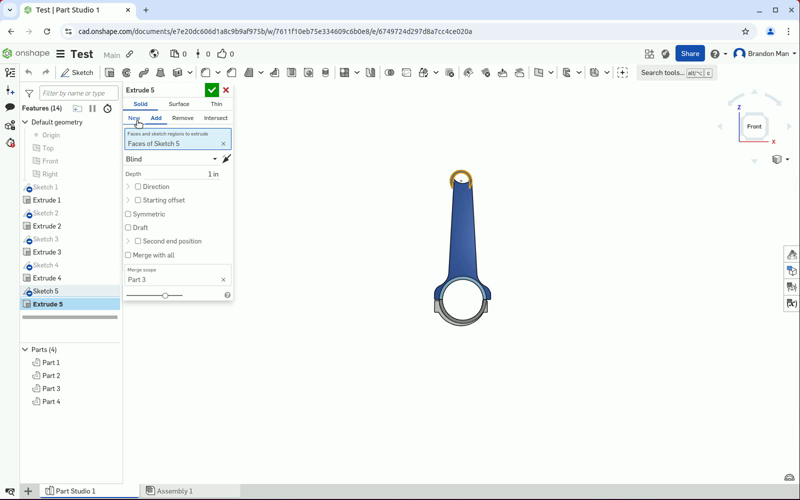
click(137, 120)
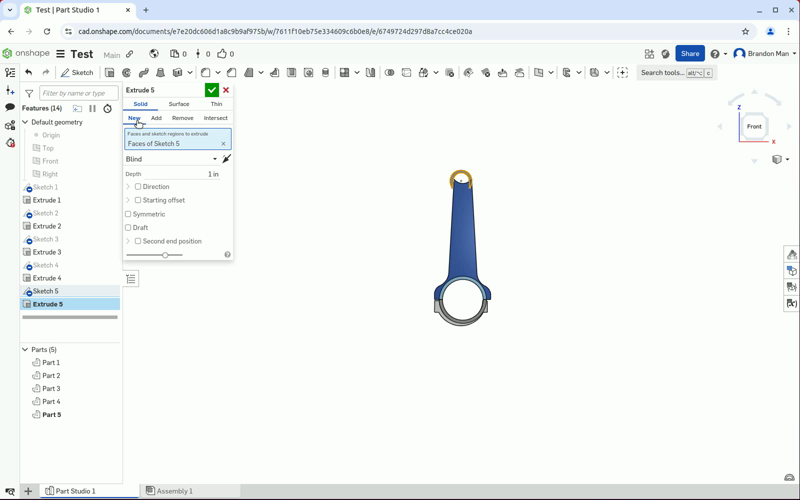
key(tab, 4)
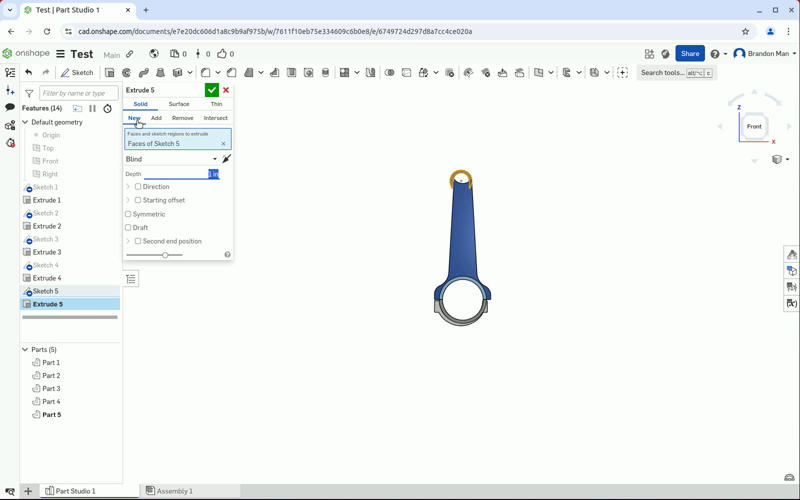
text(3.37)
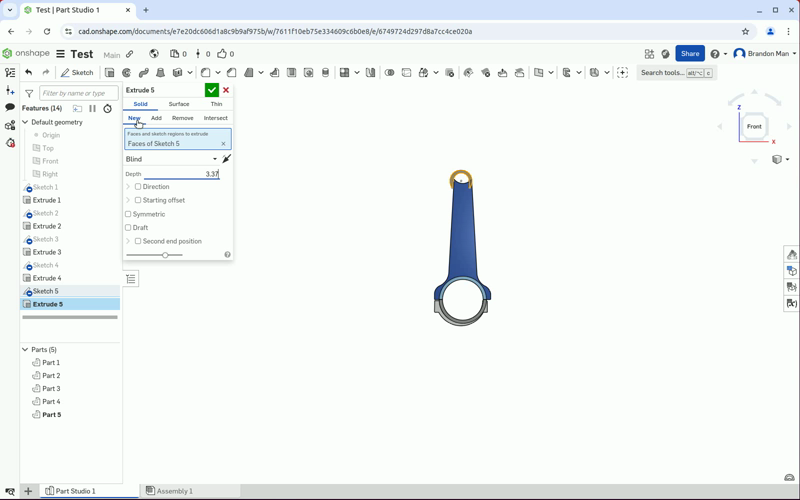
key(tab, 3)
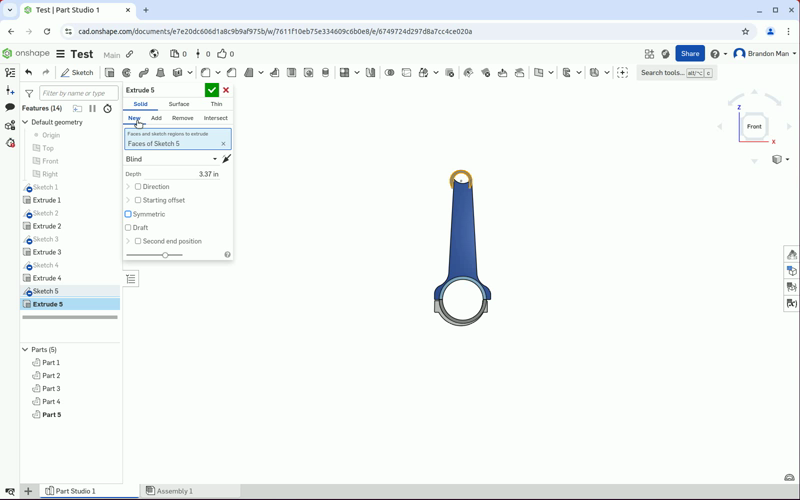
key(space)
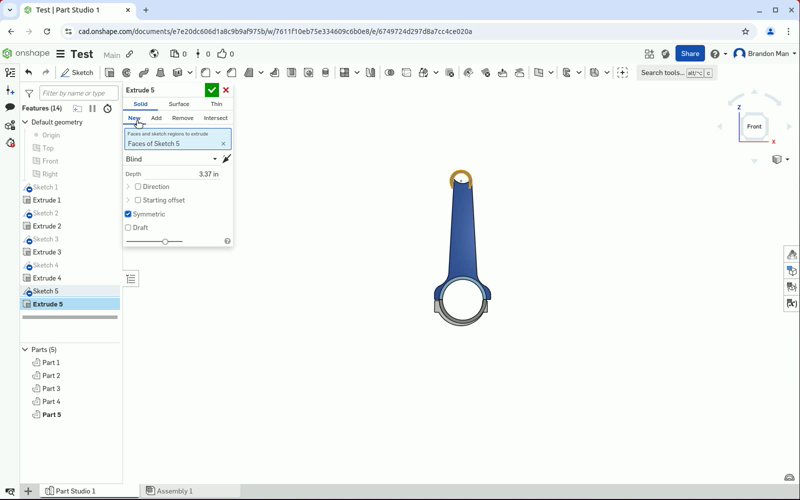
key(enter)
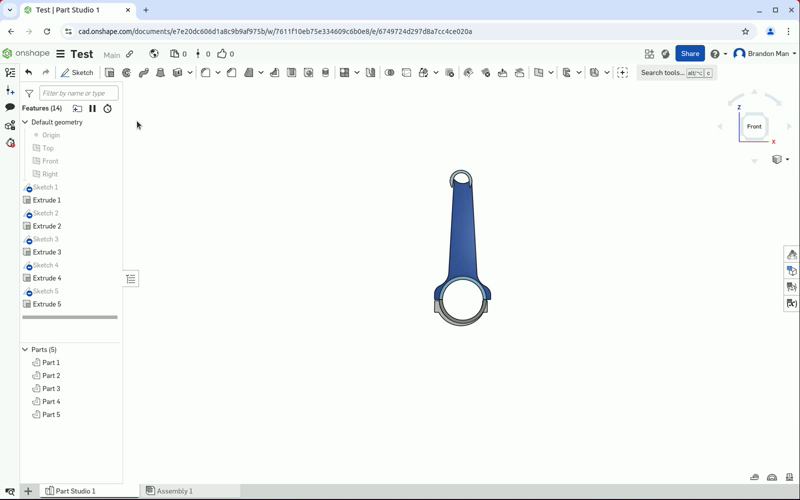
key(shift+h)
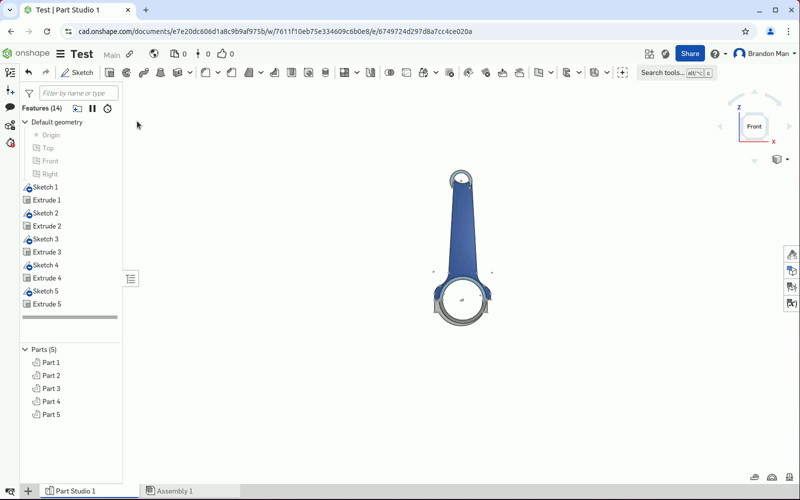
key(shift+h)
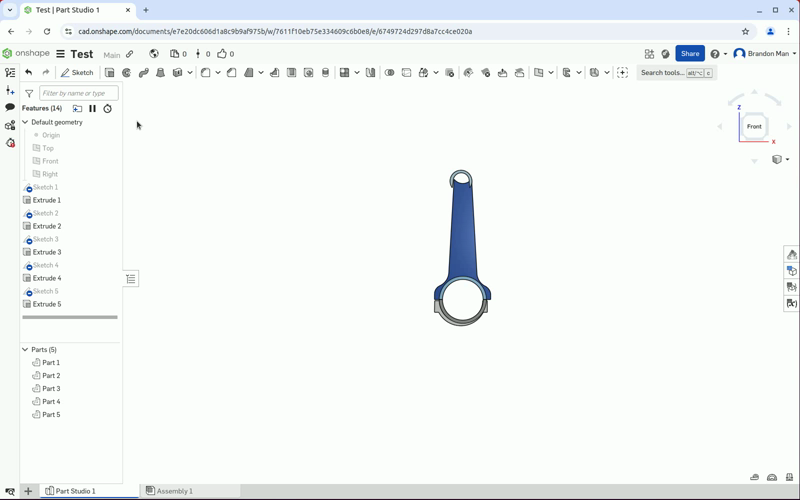
mouse_move(73, 189)
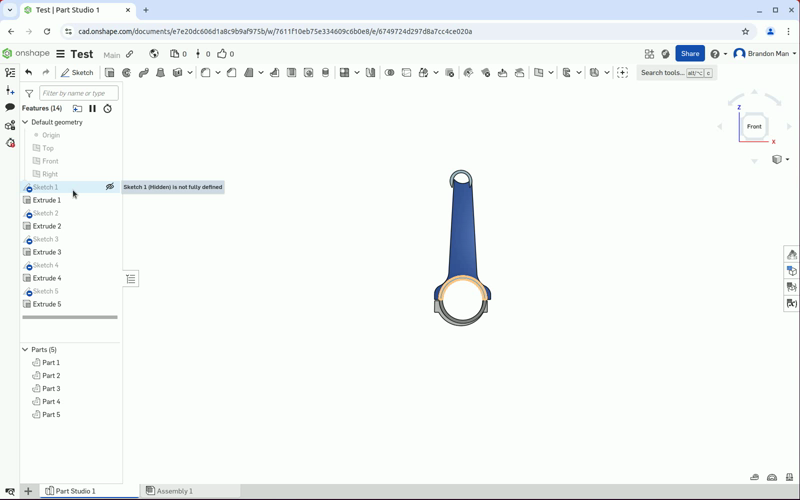
click(73, 189)
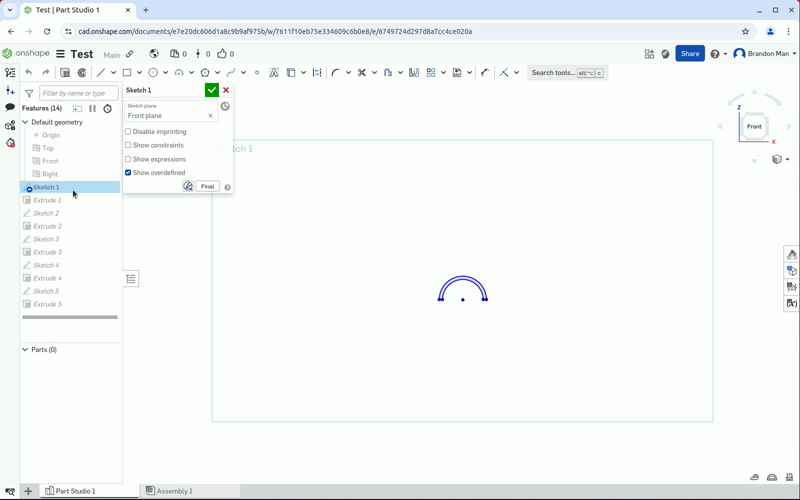
mouse_move(229, 92)
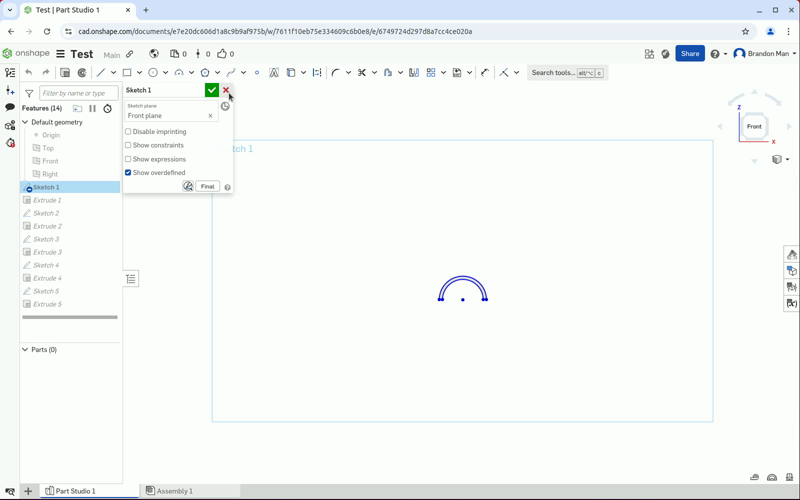
click(229, 92)
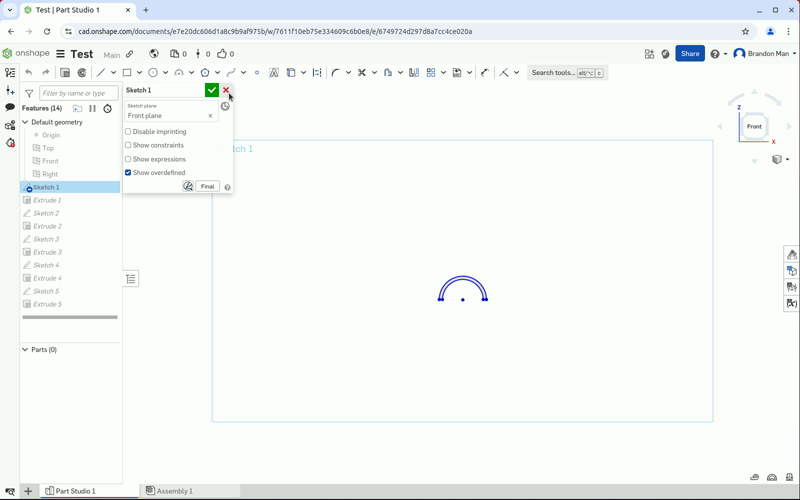
key(shift+s)
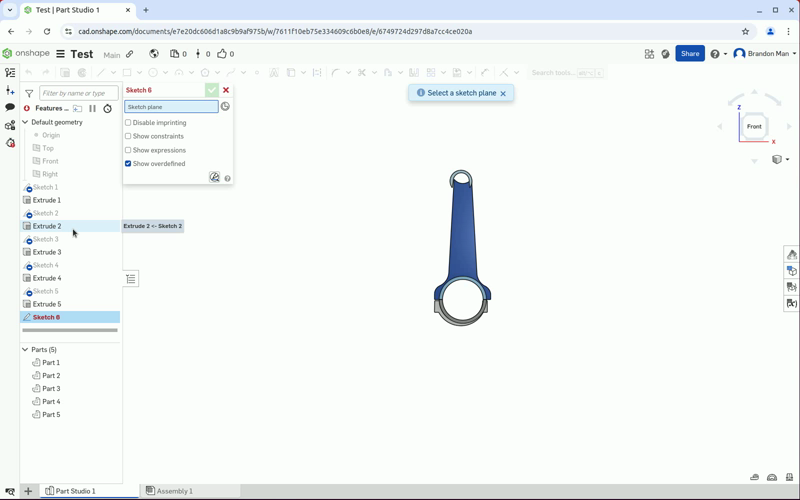
scroll(3)
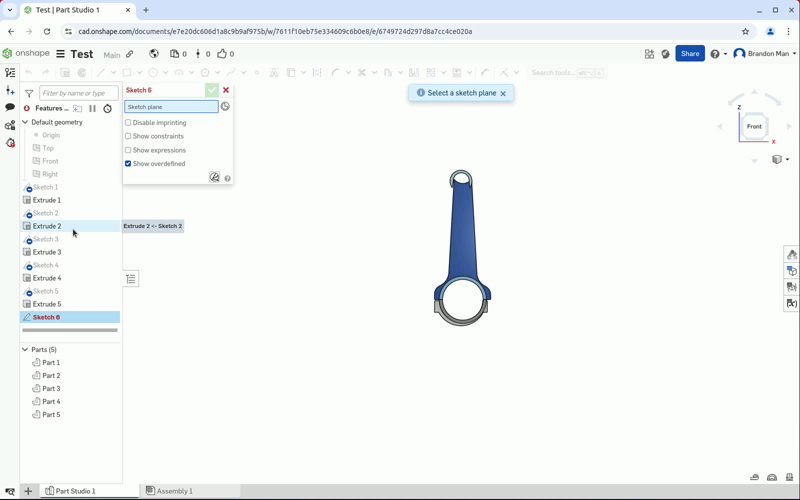
mouse_move(73, 163)
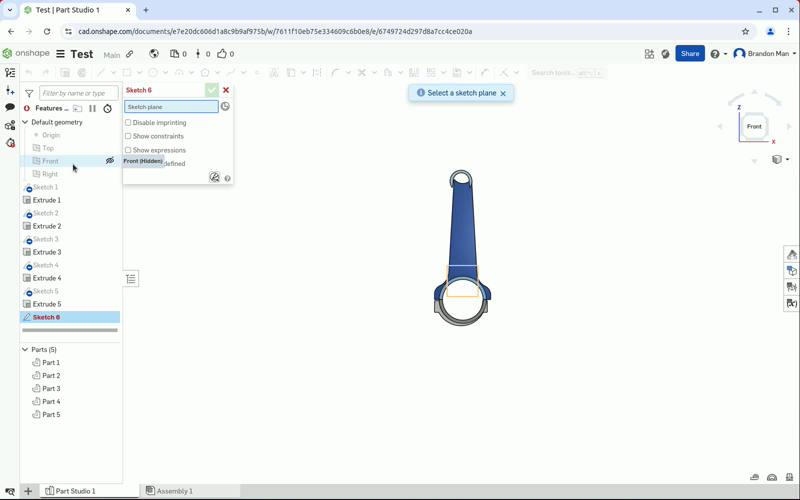
click(73, 163)
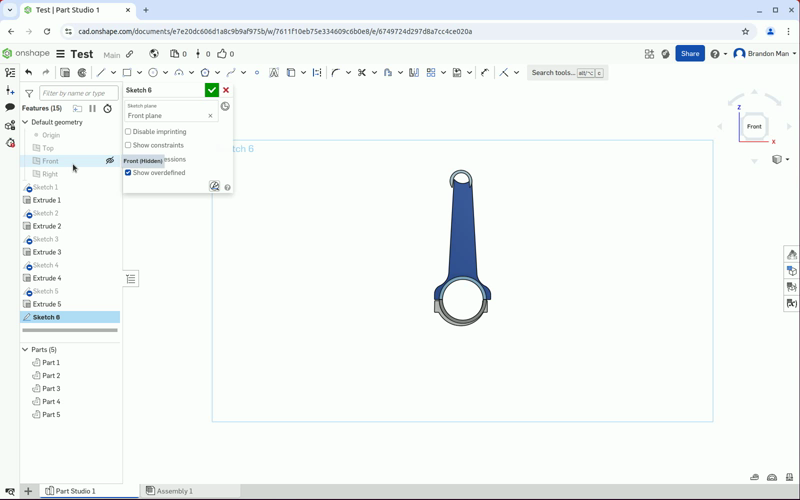
mouse_move(73, 352)
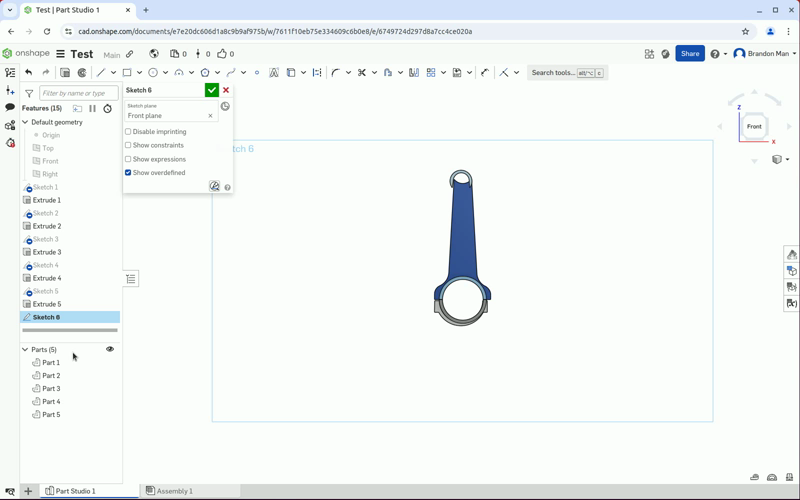
key(y)
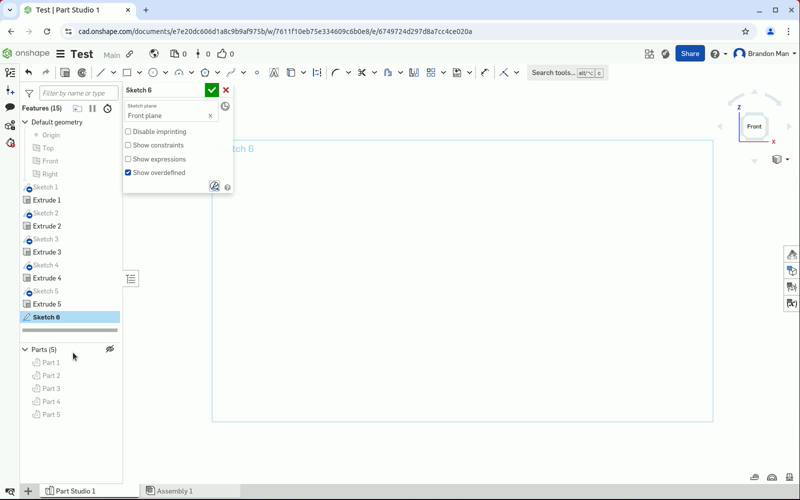
key(a)
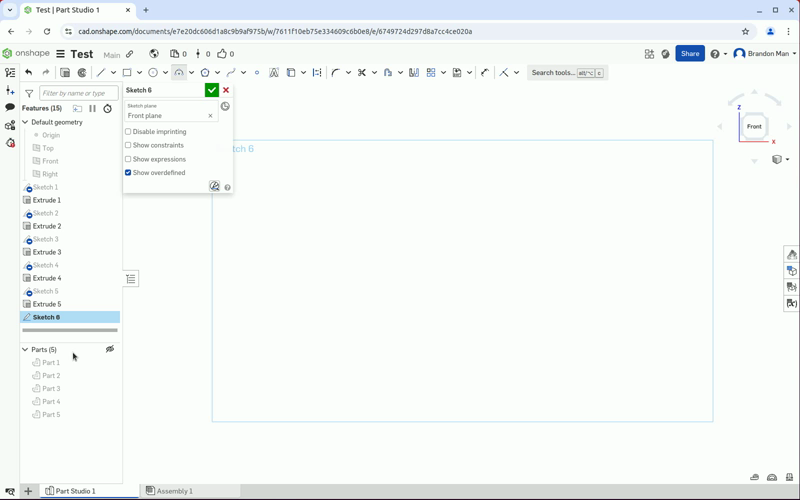
key_down(shift)
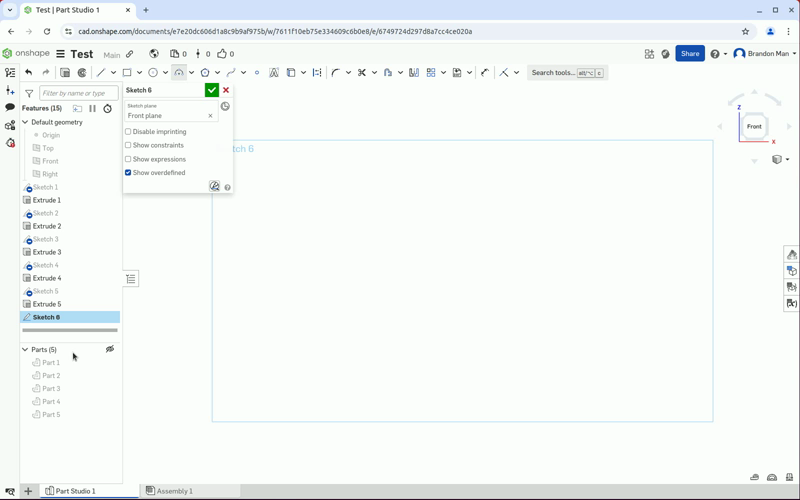
mouse_move(452, 187)
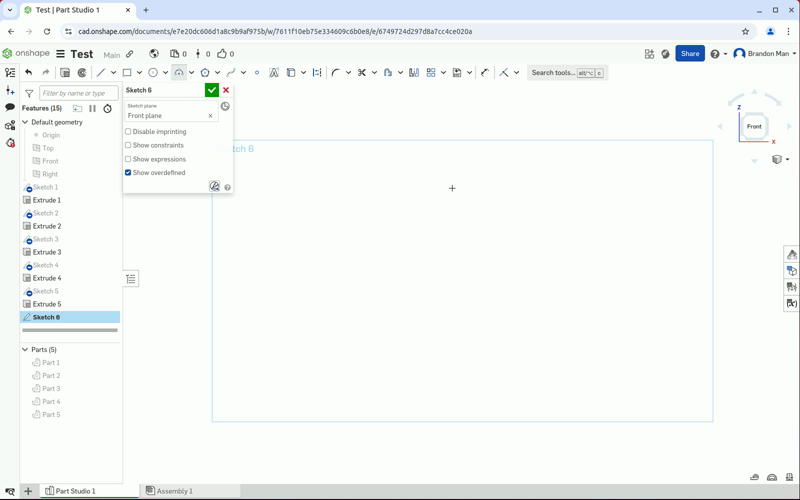
click(452, 187)
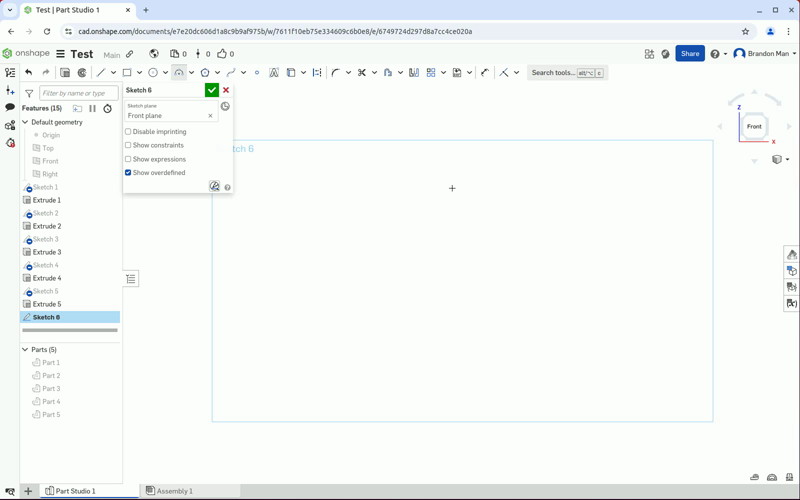
key_up(shift)
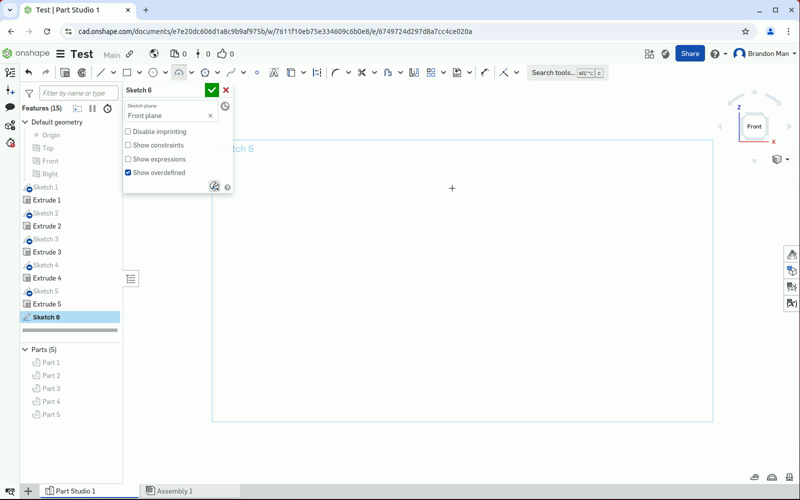
key_down(shift)
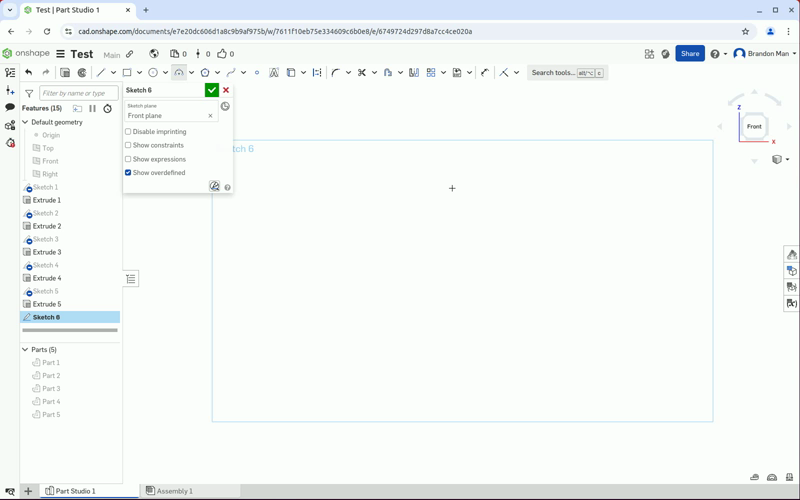
mouse_move(469, 187)
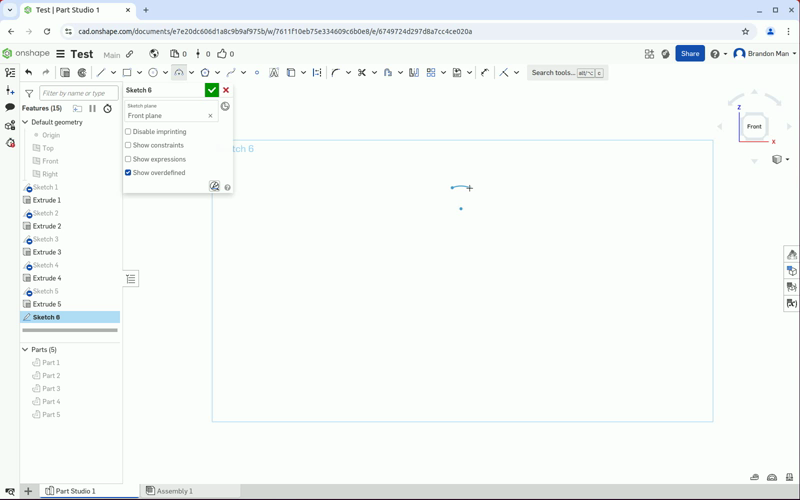
click(469, 187)
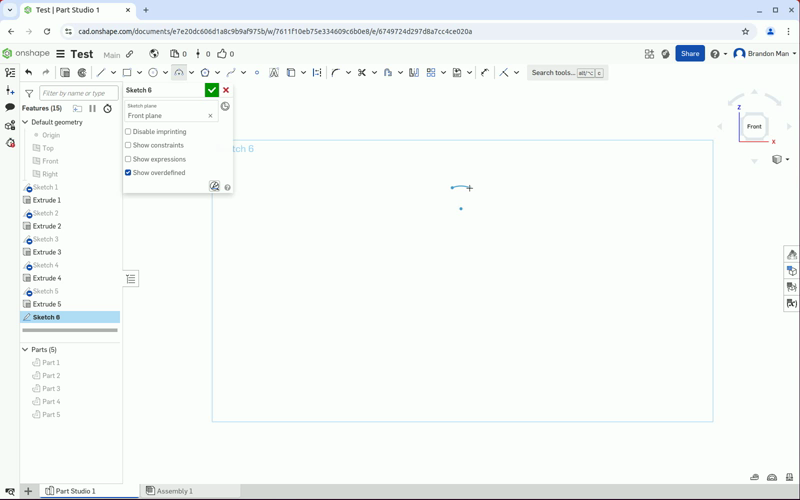
mouse_move(461, 192)
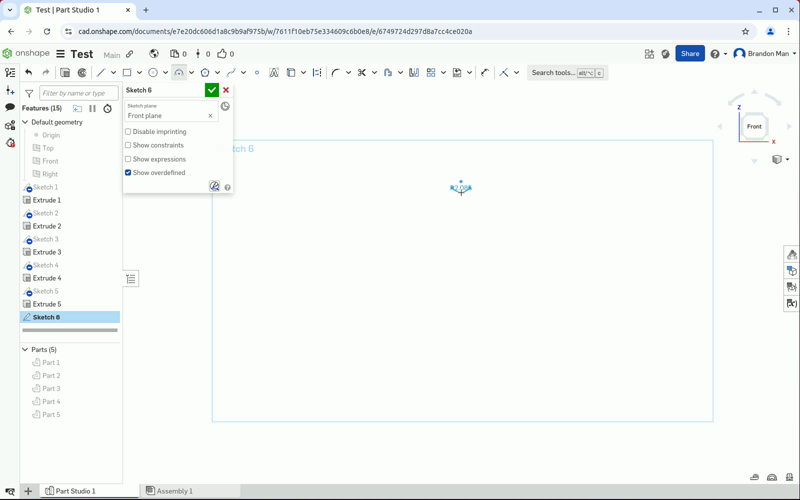
click(461, 192)
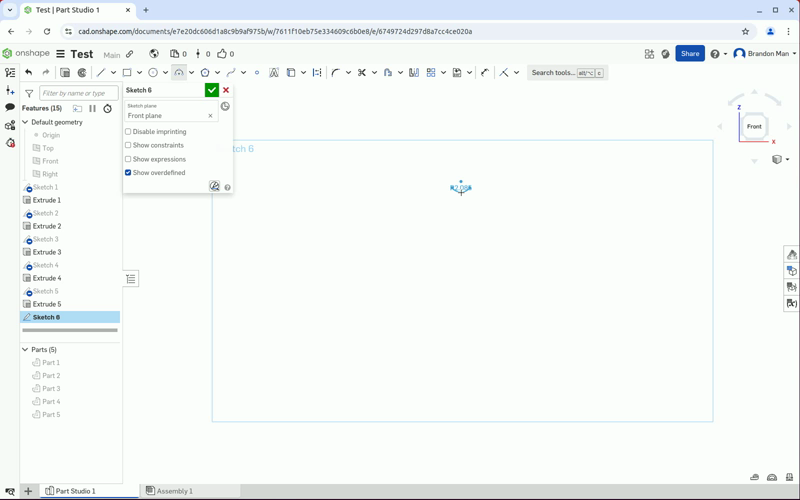
key_up(shift)
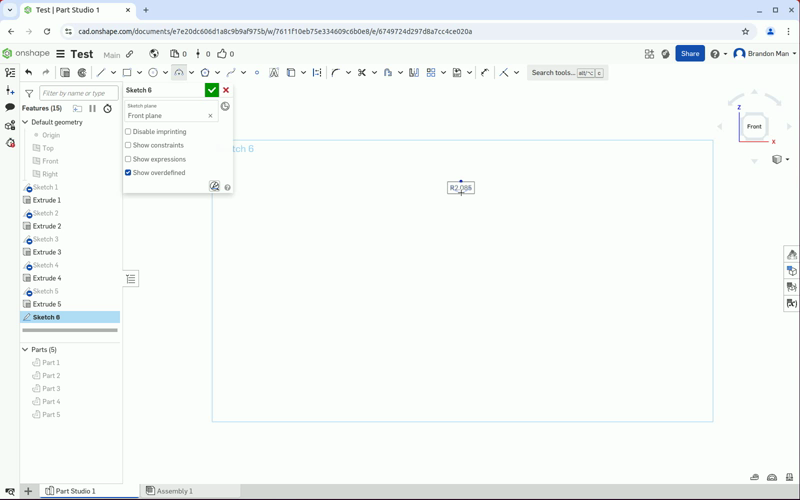
key(esc)
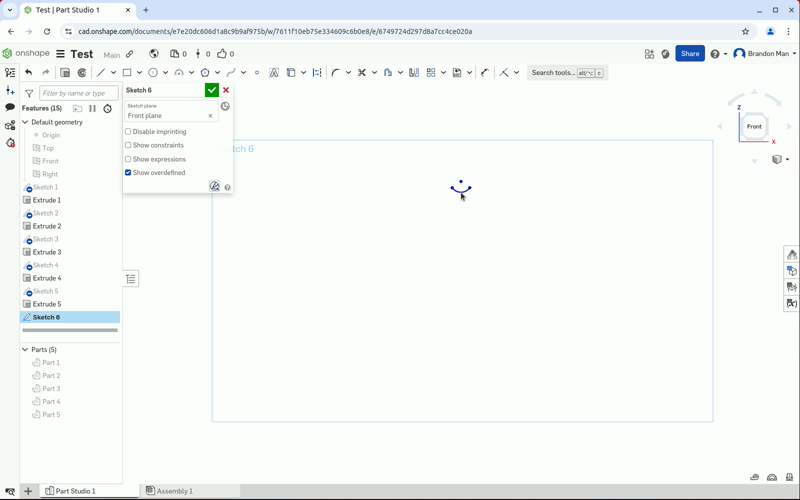
key(l)
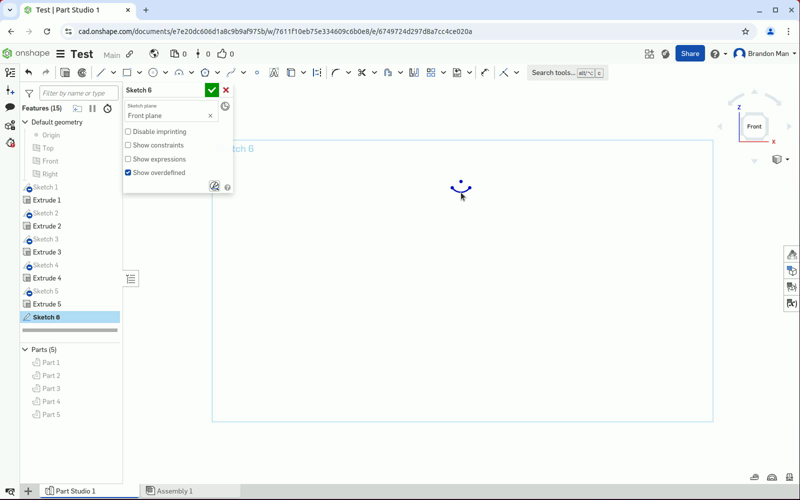
mouse_move(469, 187)
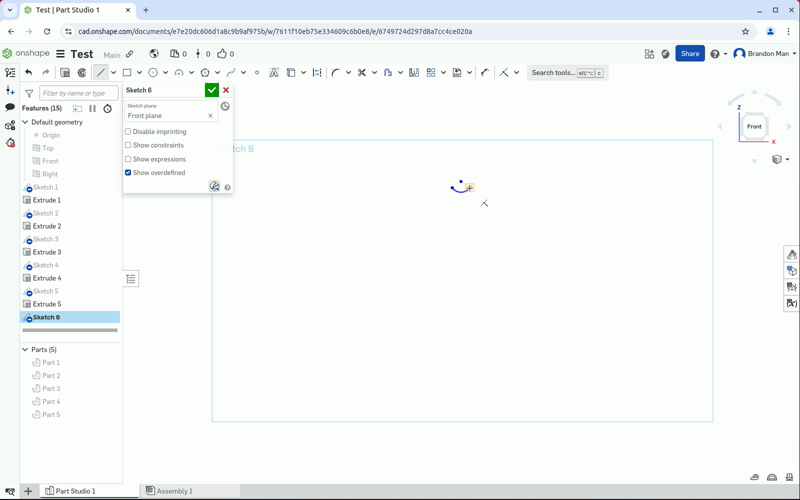
click(469, 187)
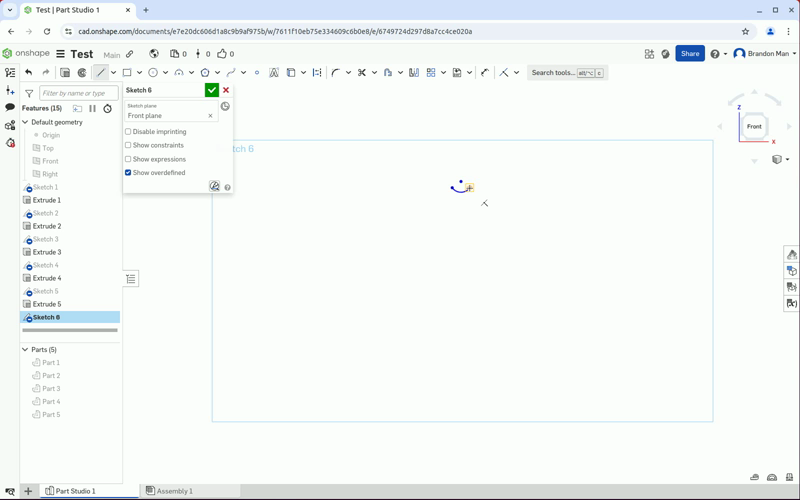
key_down(shift)
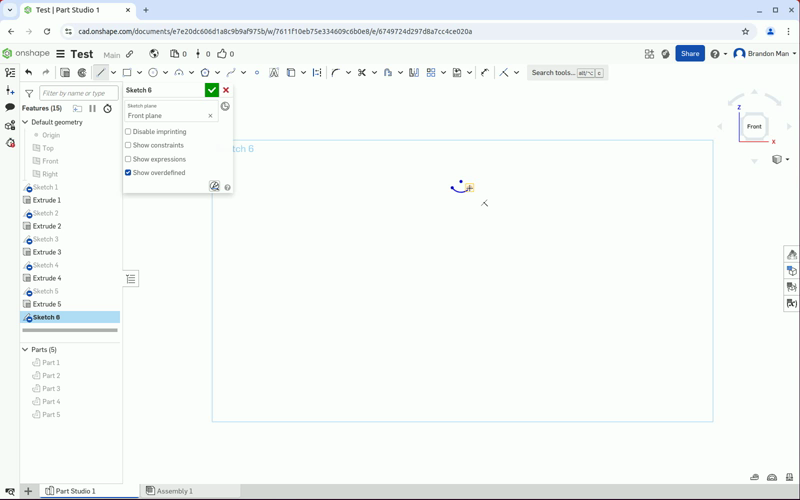
mouse_move(499, 187)
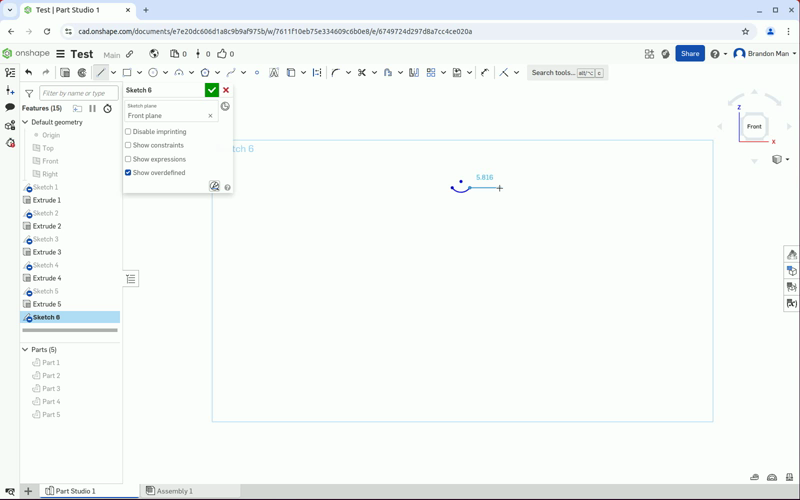
mouse_move(469, 180)
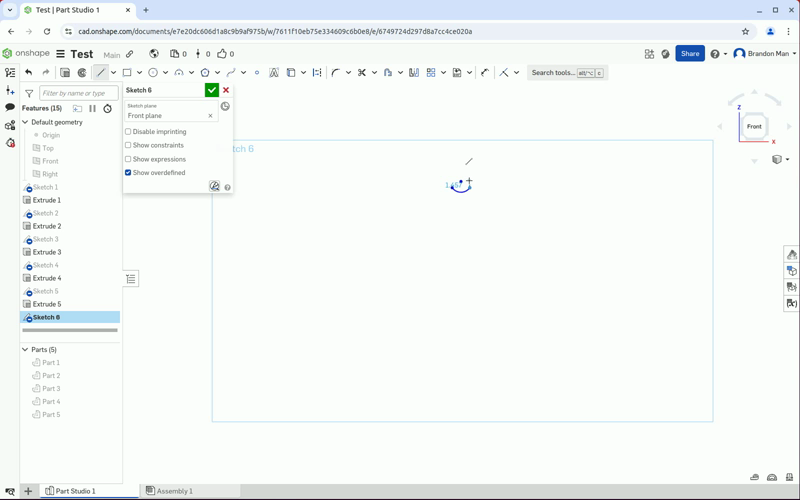
click(469, 180)
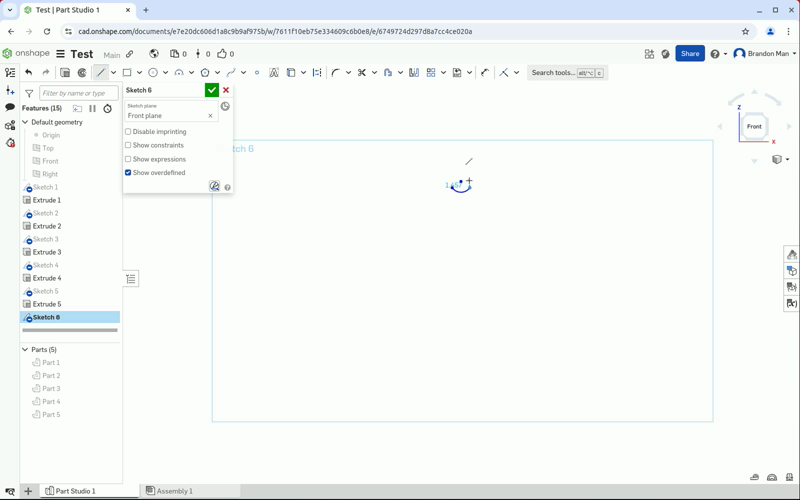
key_up(shift)
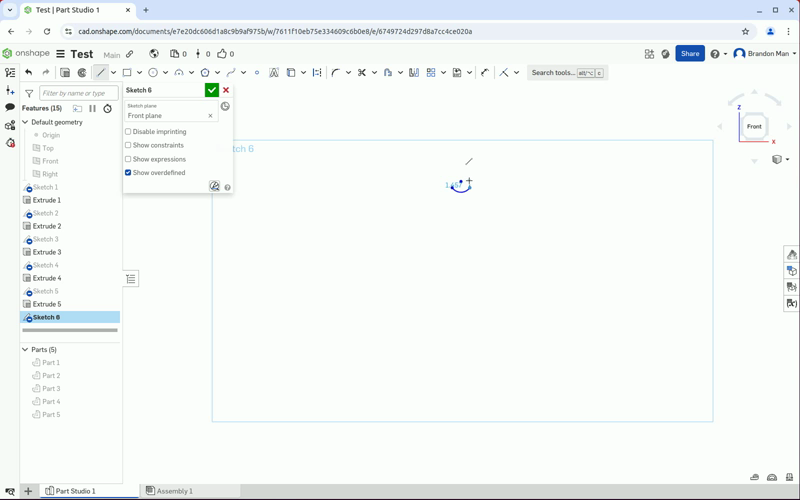
key(esc)
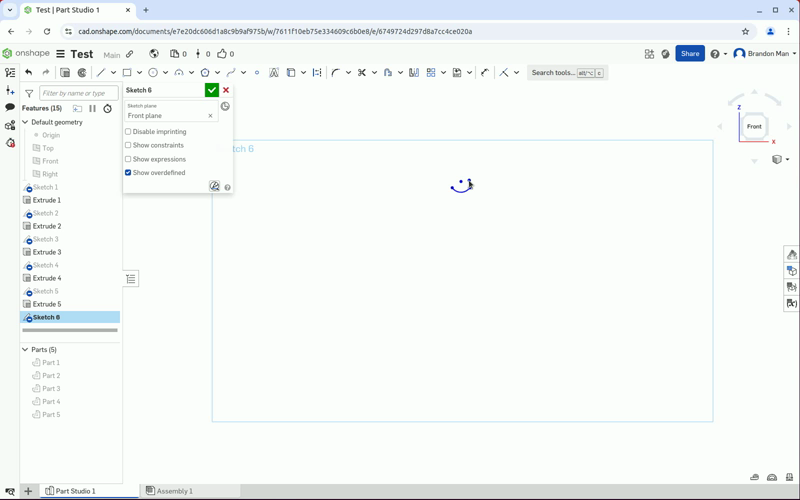
key(a)
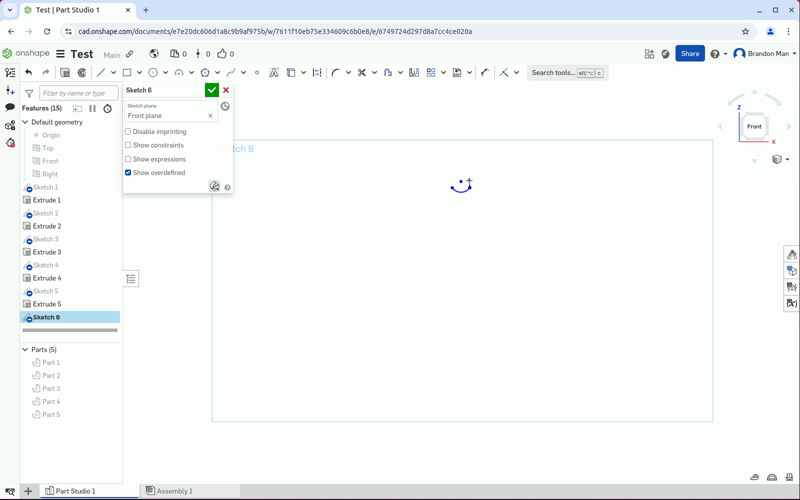
mouse_move(469, 180)
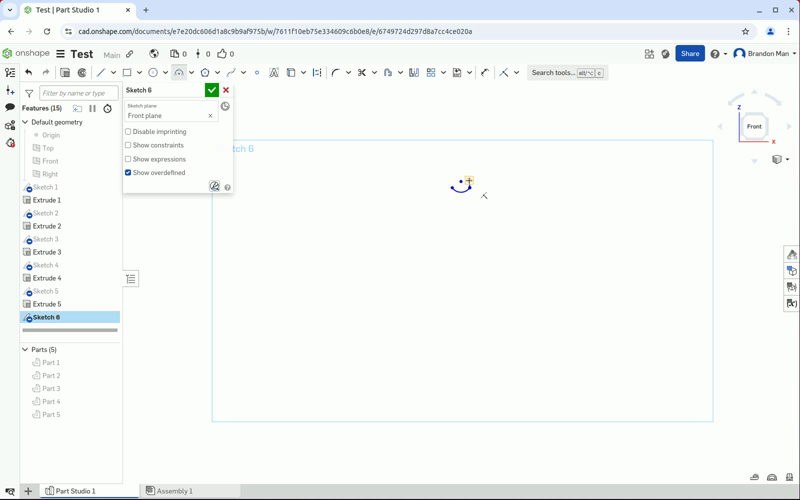
click(469, 180)
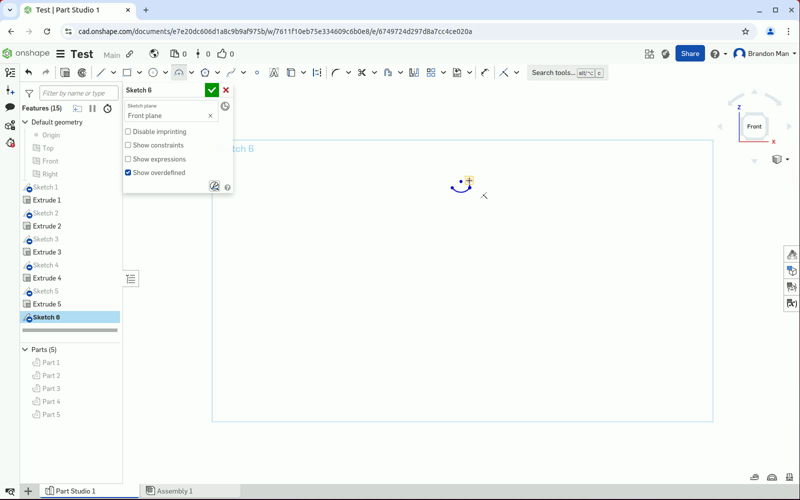
key_down(shift)
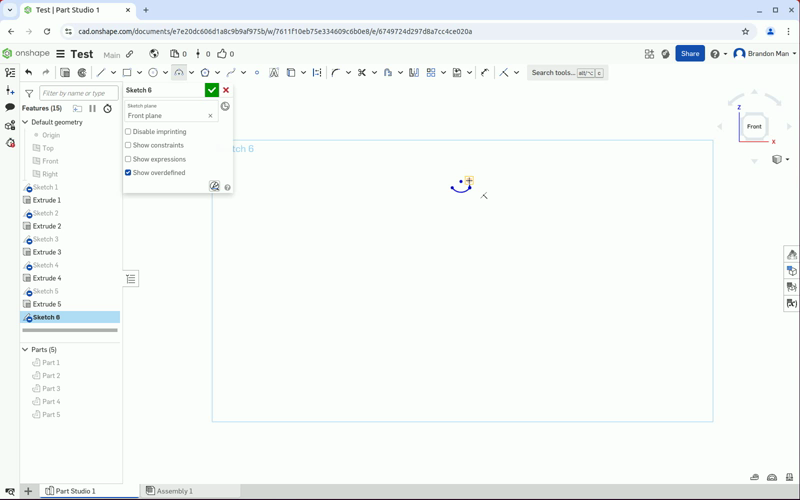
mouse_move(453, 180)
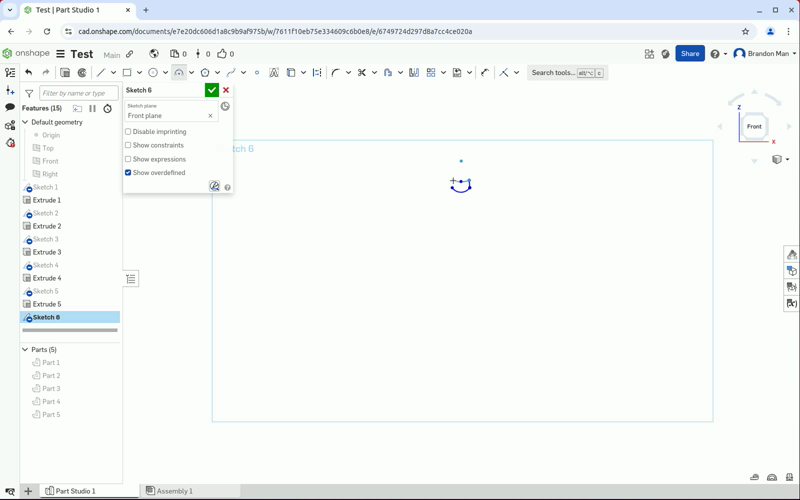
click(453, 180)
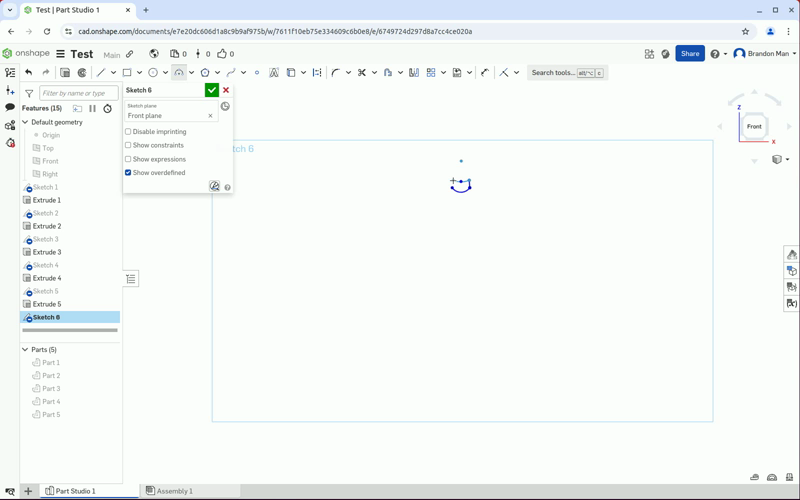
mouse_move(461, 189)
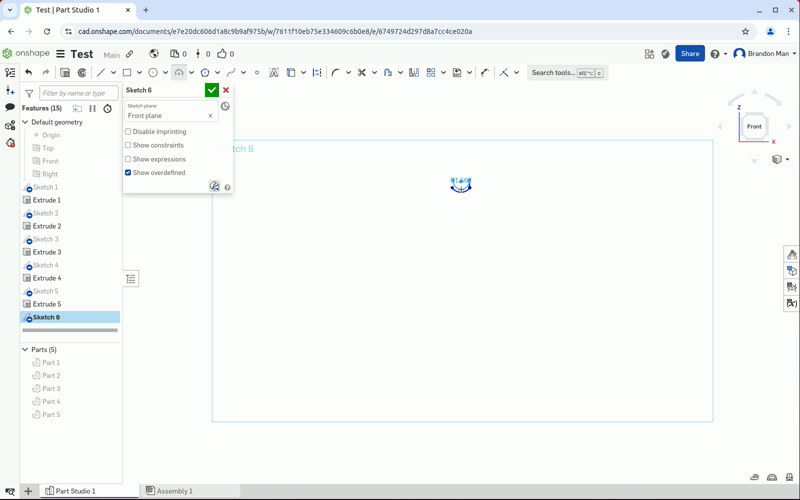
scroll(6)
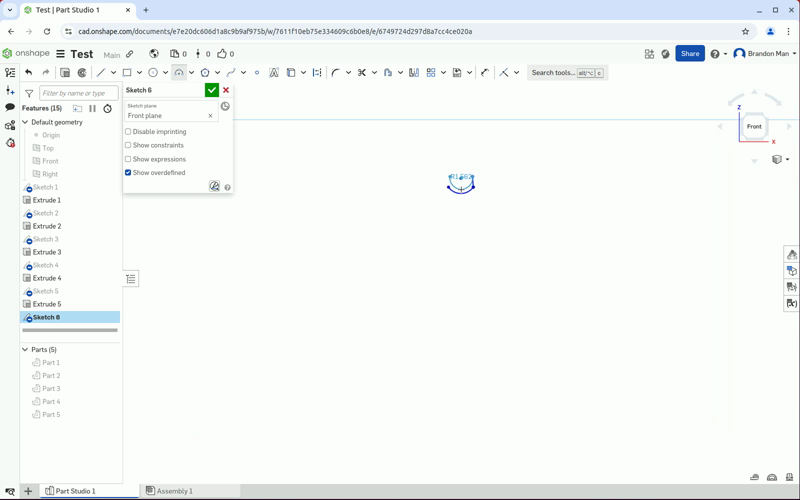
scroll(6)
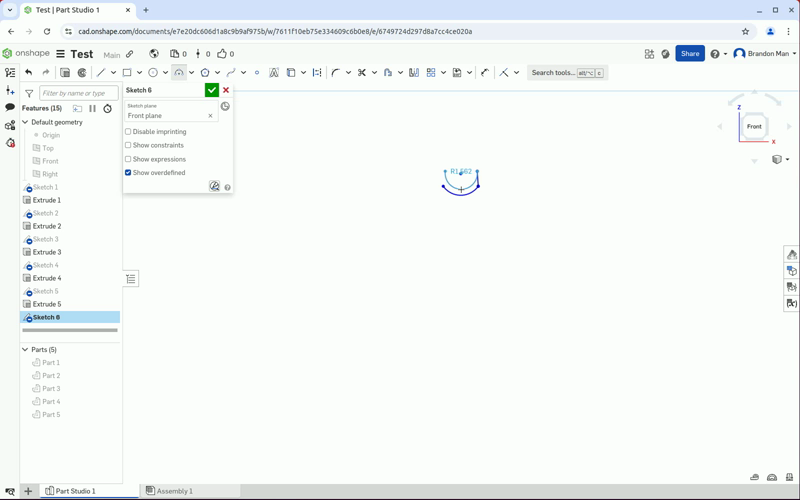
scroll(6)
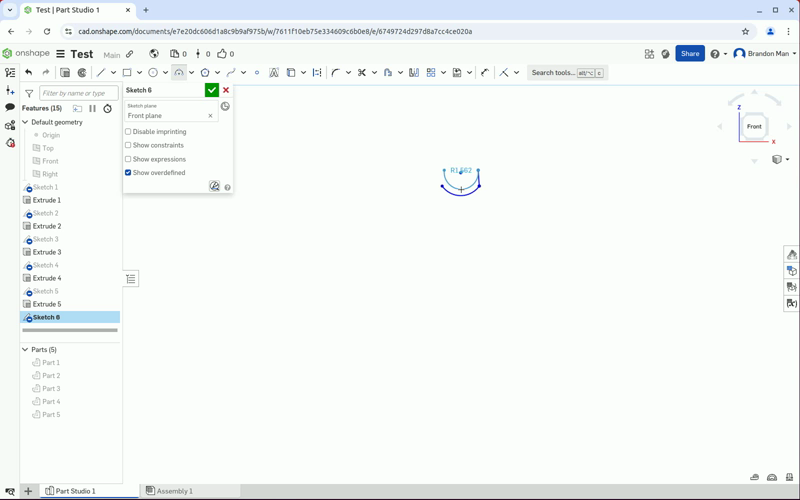
scroll(6)
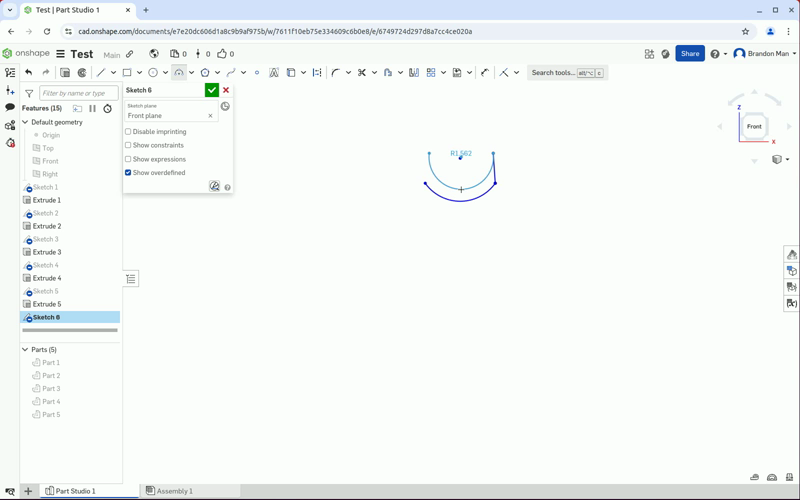
scroll(6)
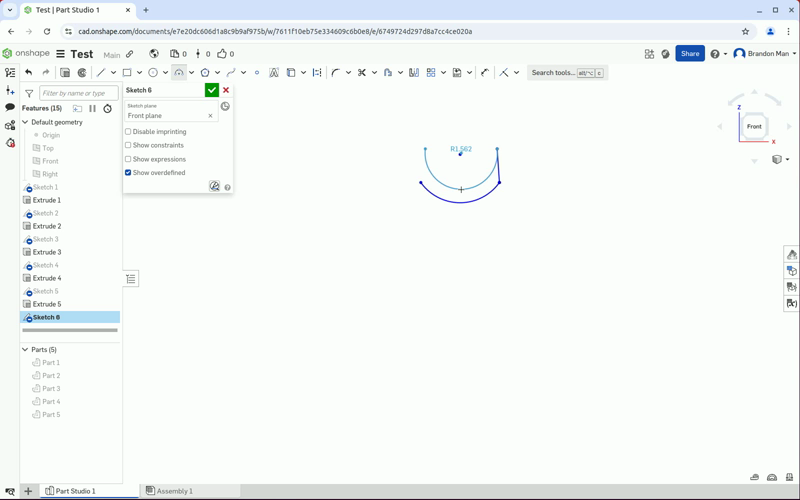
scroll(6)
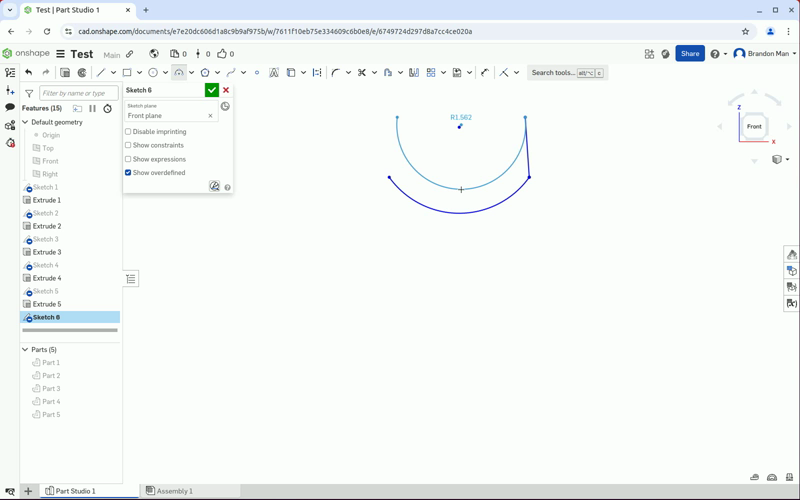
scroll(6)
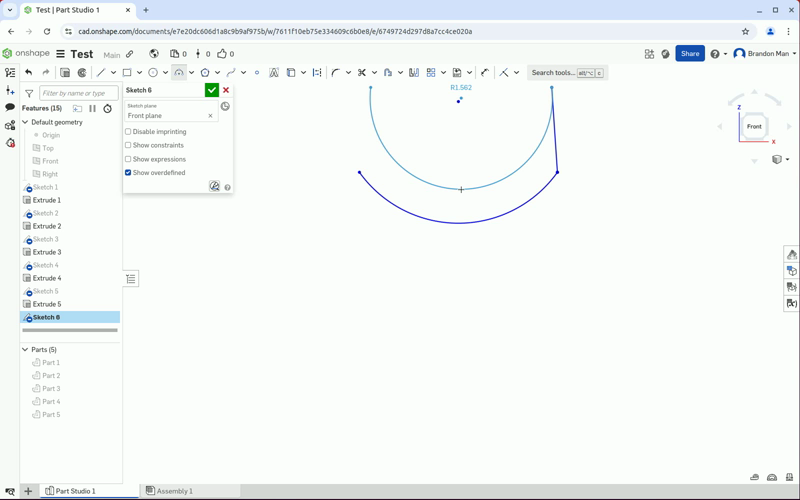
click(461, 189)
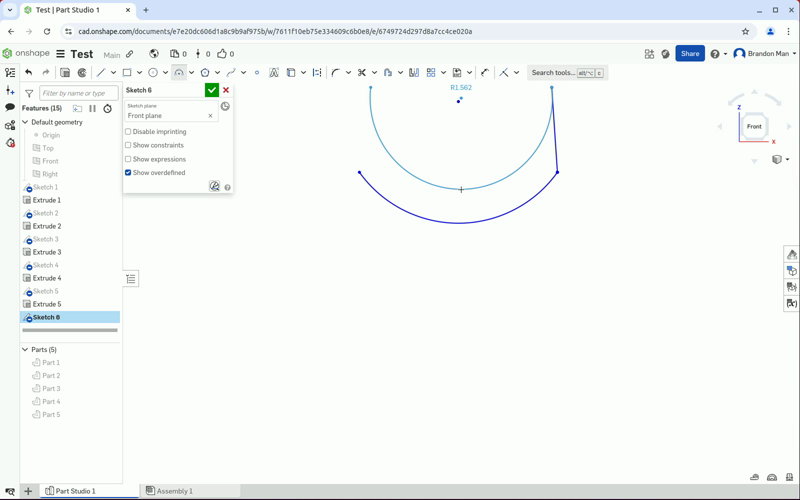
scroll(-6)
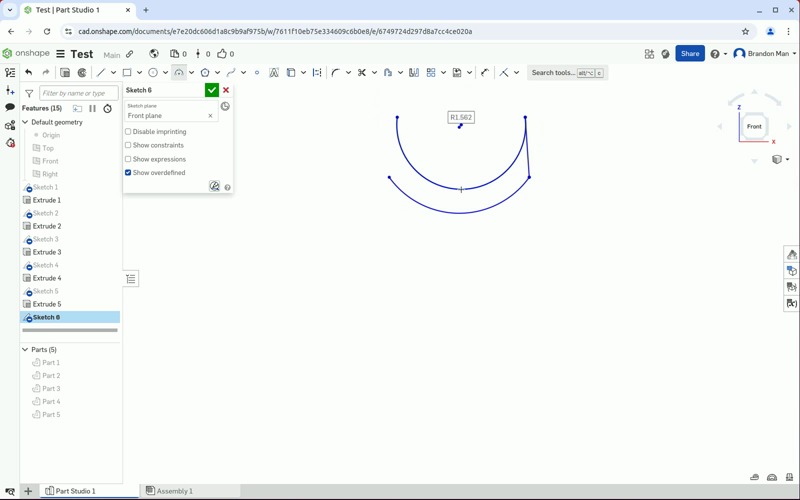
scroll(-6)
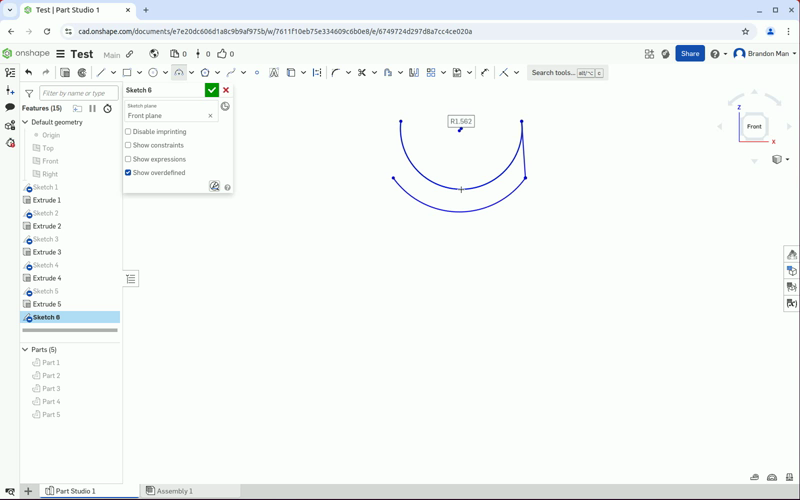
scroll(-6)
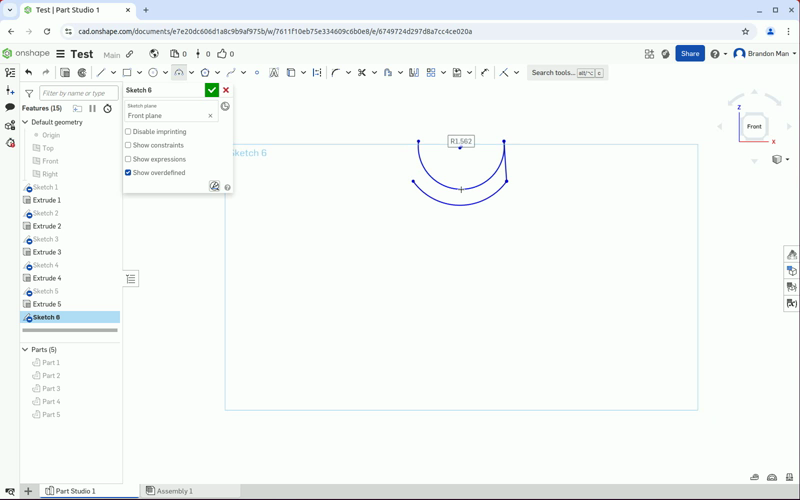
scroll(-6)
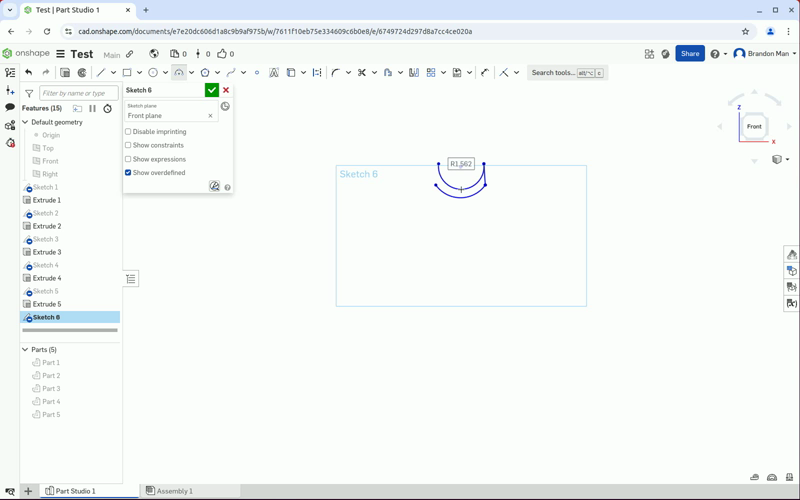
scroll(-6)
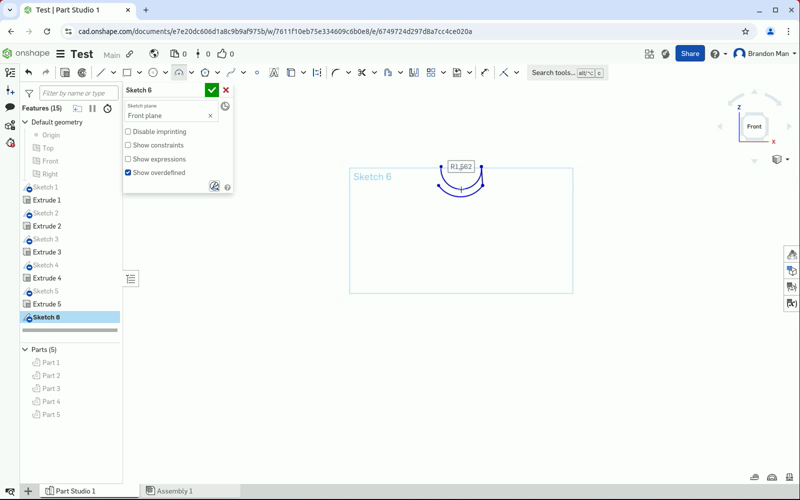
scroll(-6)
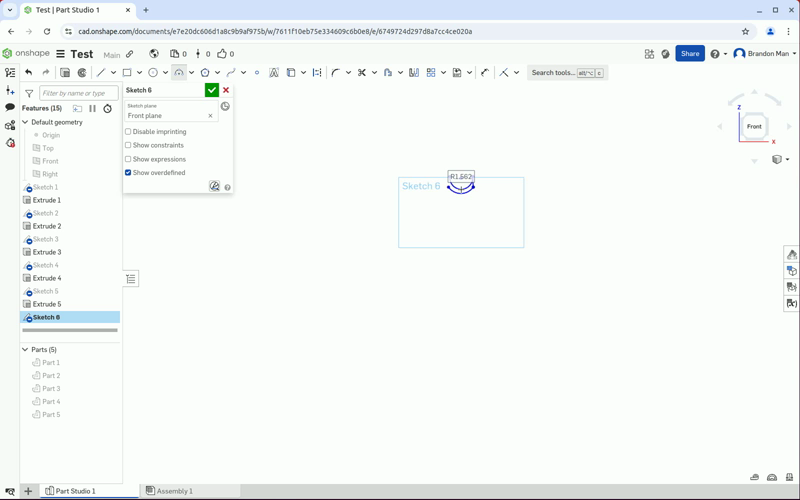
scroll(-6)
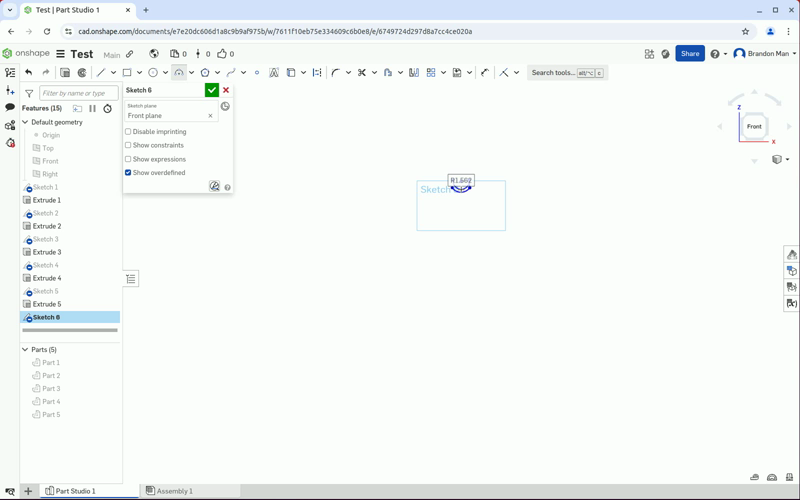
key_up(shift)
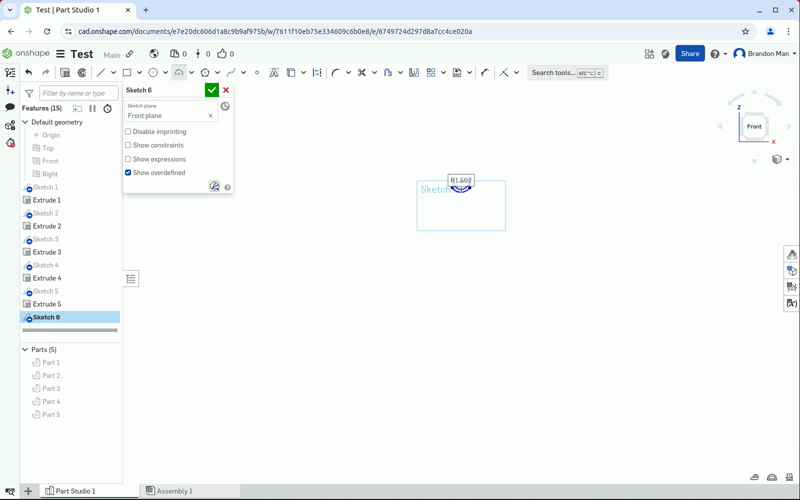
key(esc)
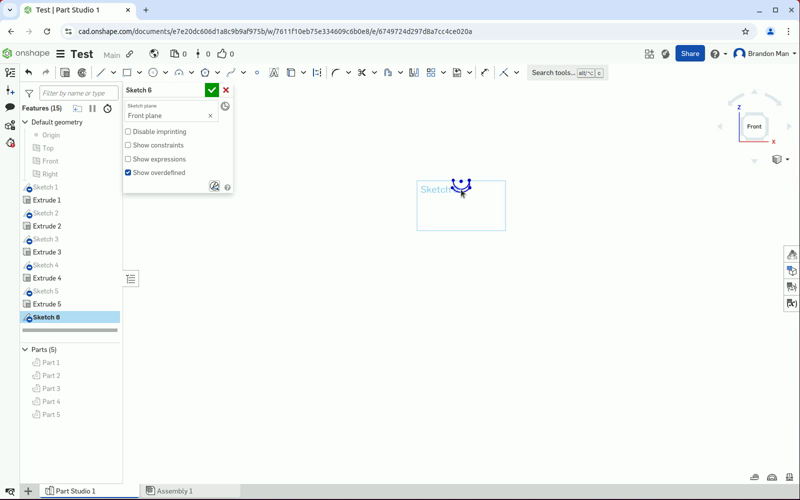
key(l)
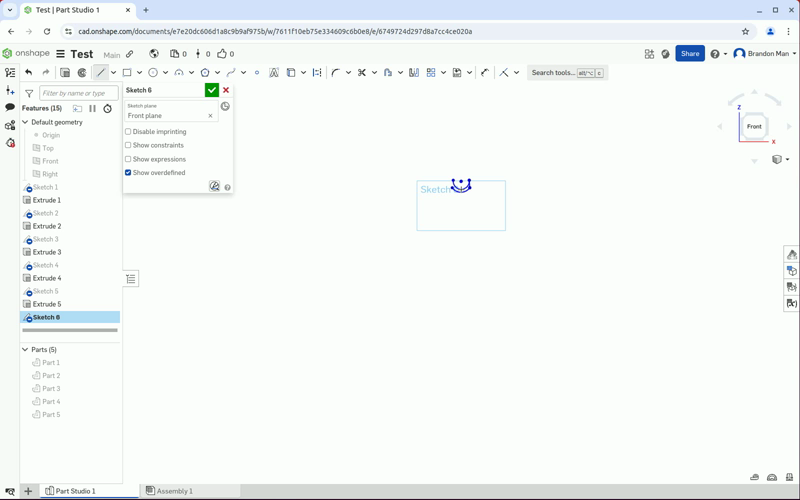
mouse_move(453, 180)
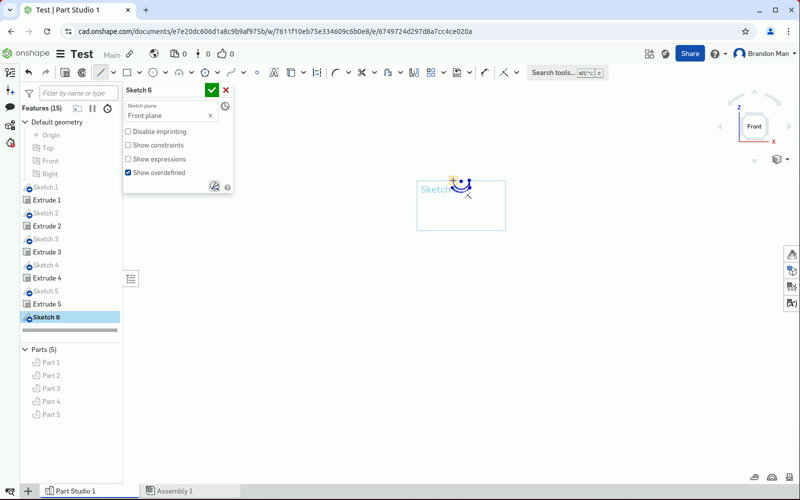
click(453, 180)
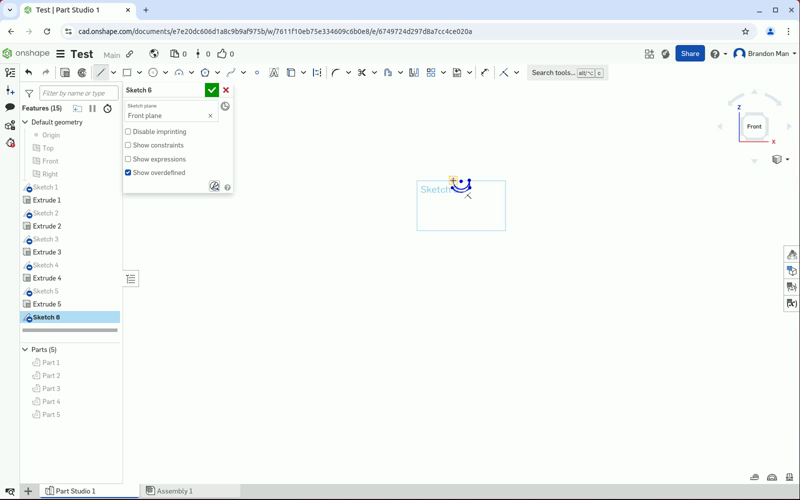
mouse_move(483, 180)
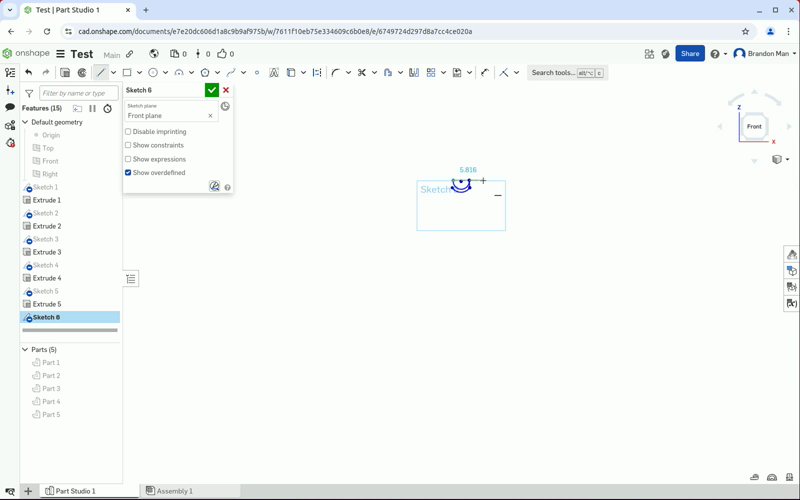
key_down(shift)
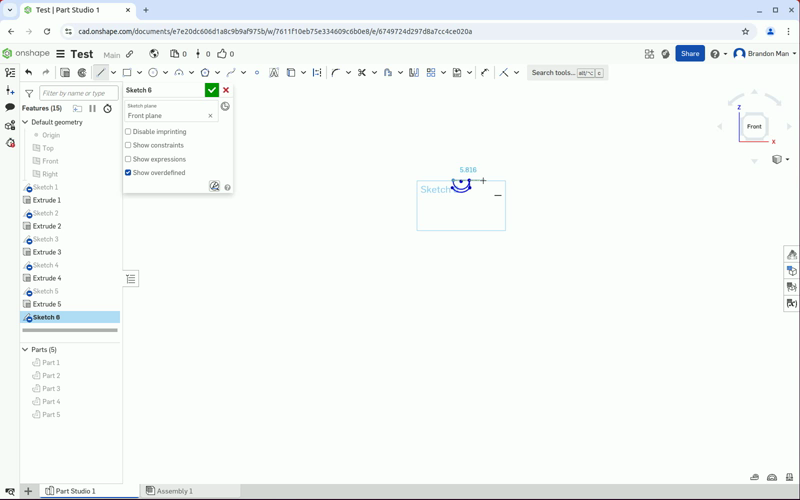
mouse_move(452, 187)
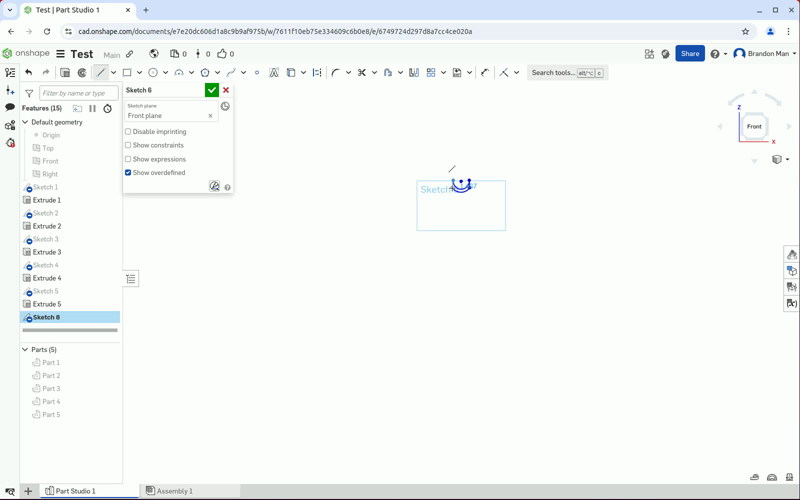
key_up(shift)
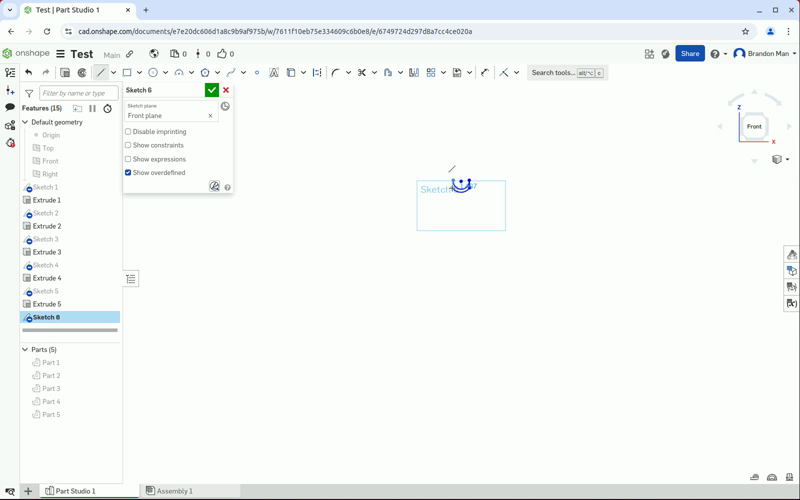
click(452, 187)
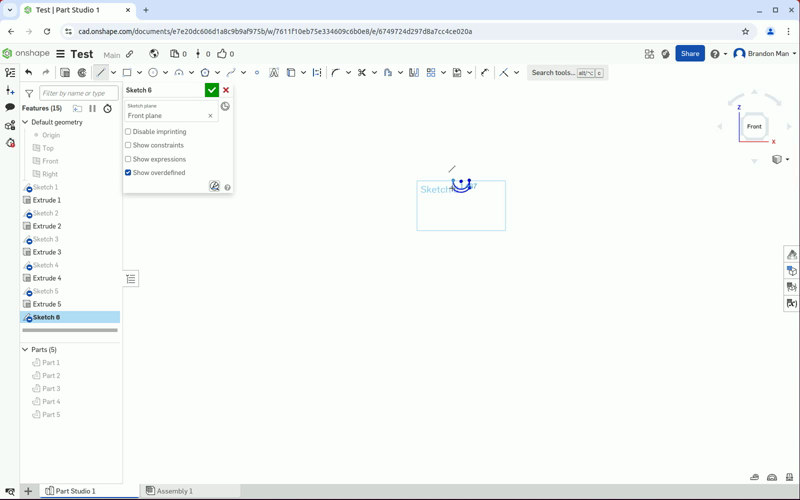
key(esc)
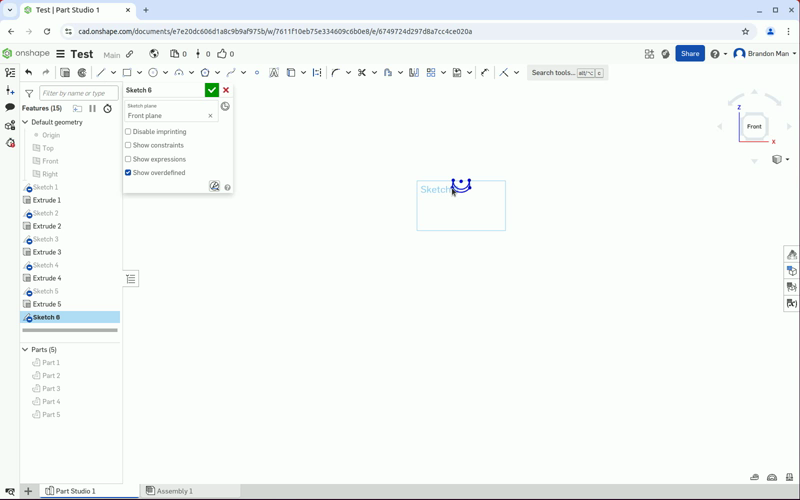
mouse_move(455, 189)
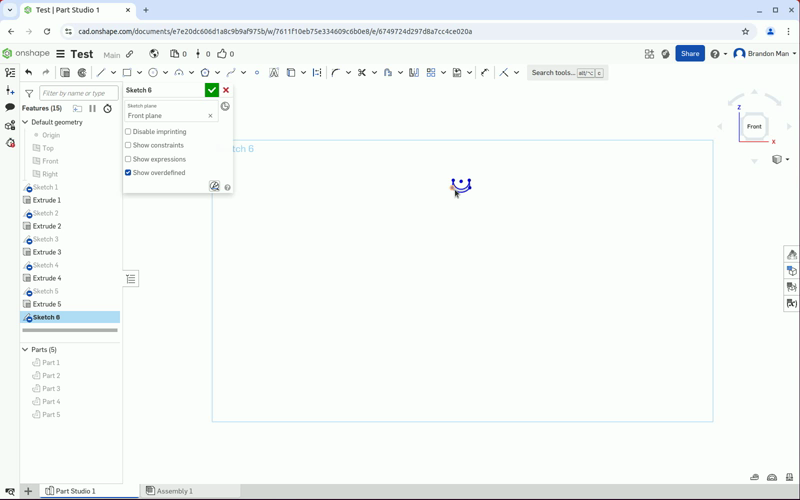
scroll(6)
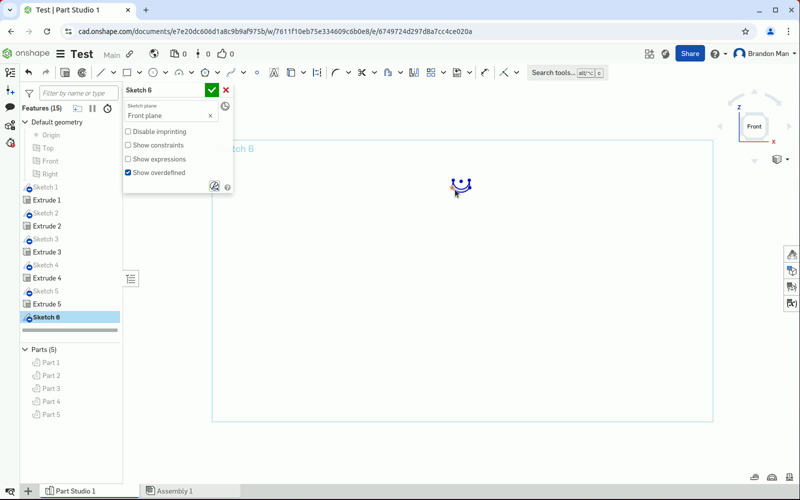
scroll(6)
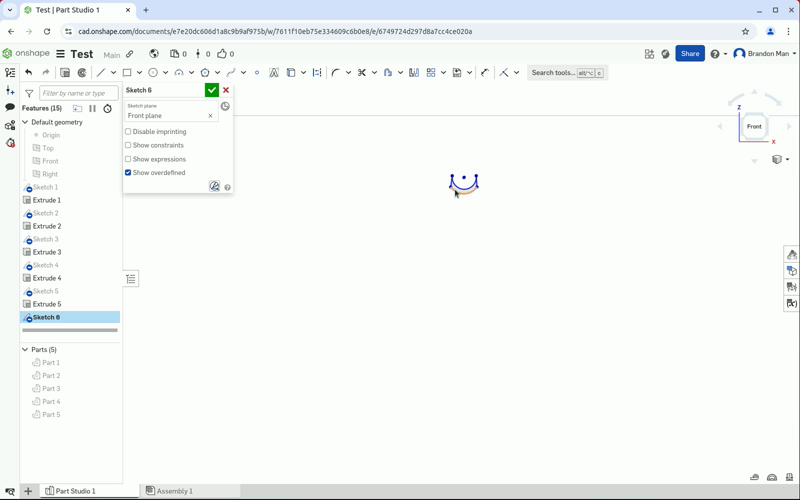
scroll(6)
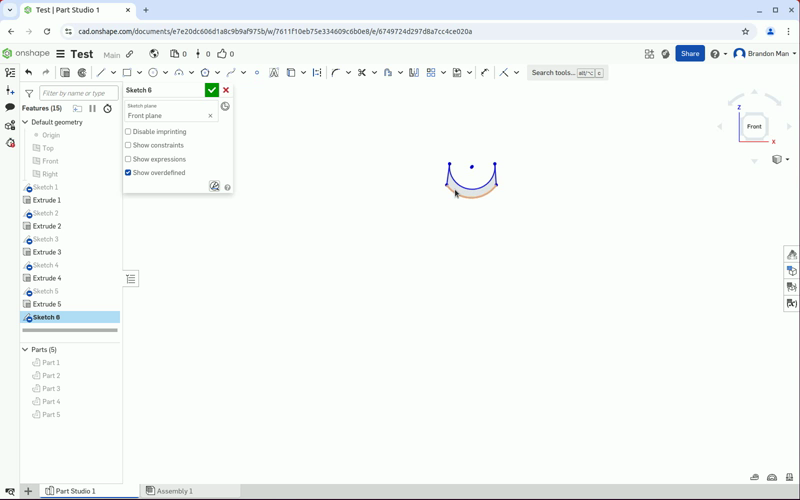
scroll(6)
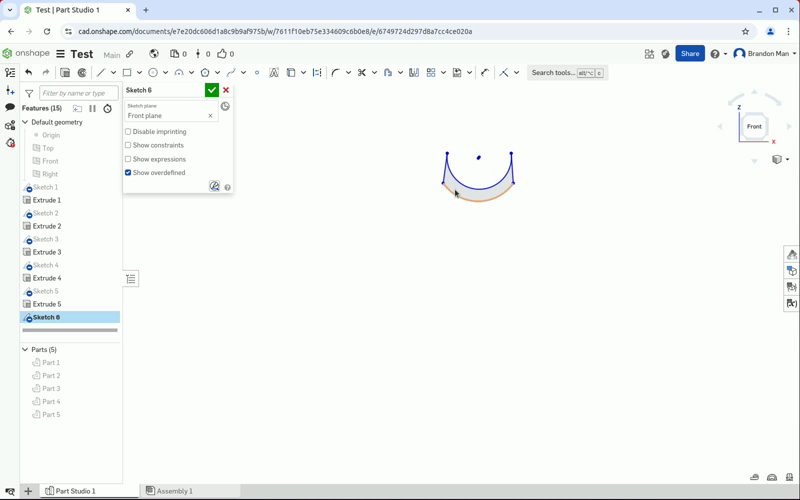
scroll(6)
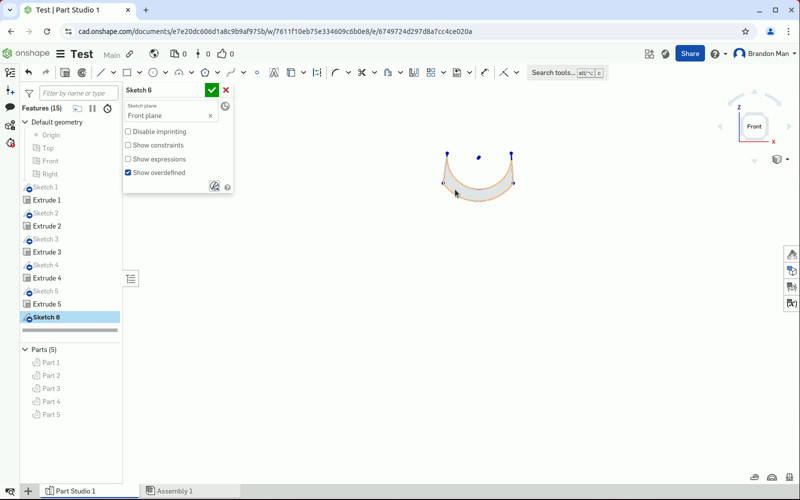
scroll(6)
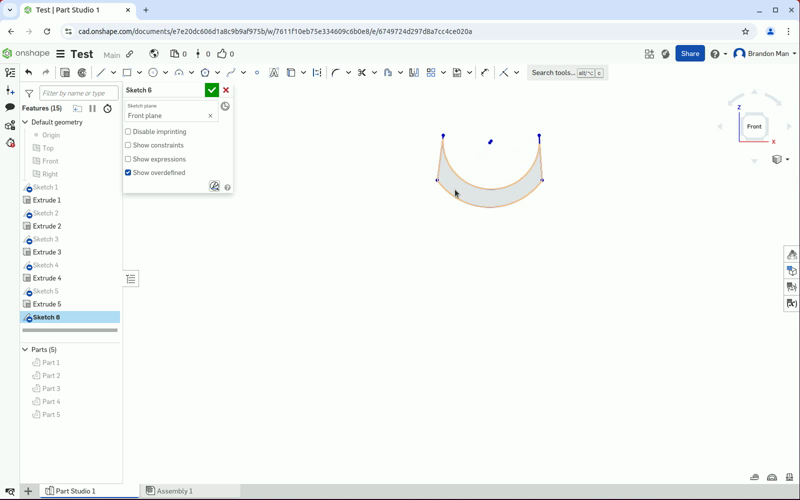
scroll(6)
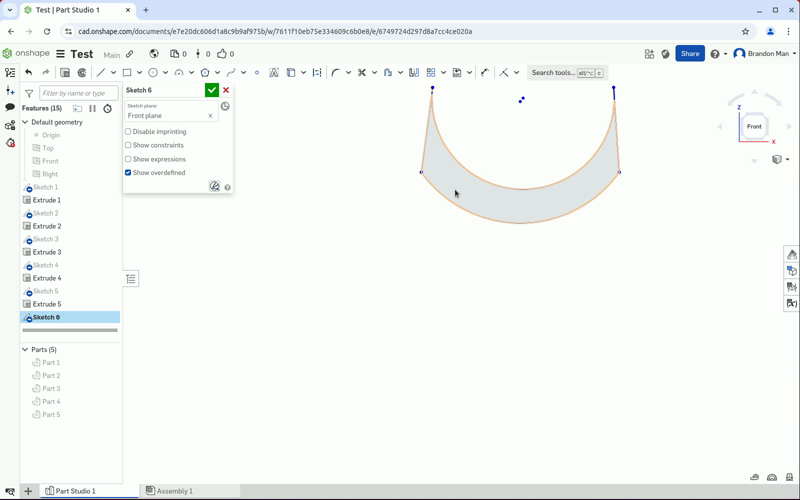
click(455, 189)
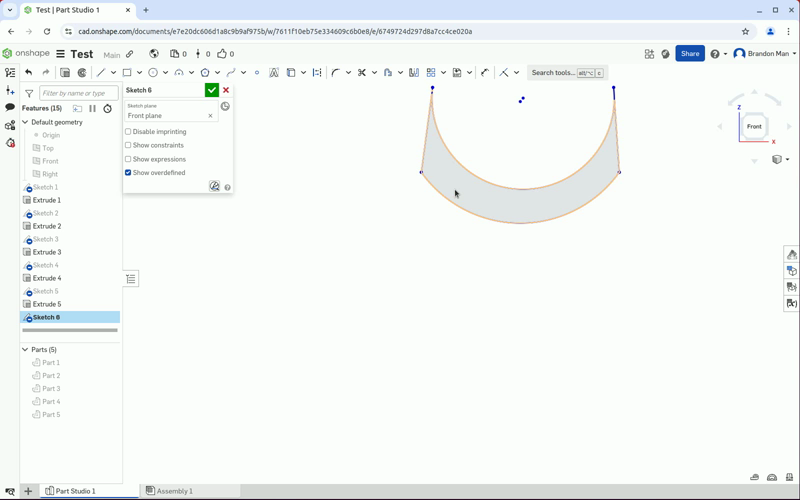
scroll(-6)
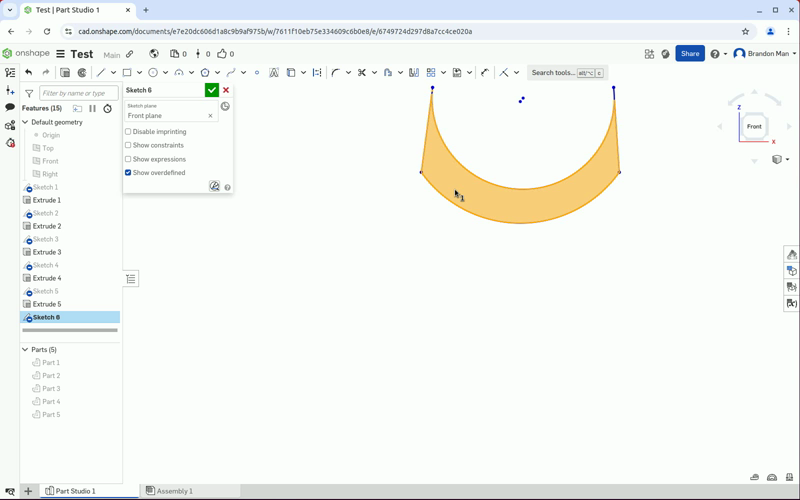
scroll(-6)
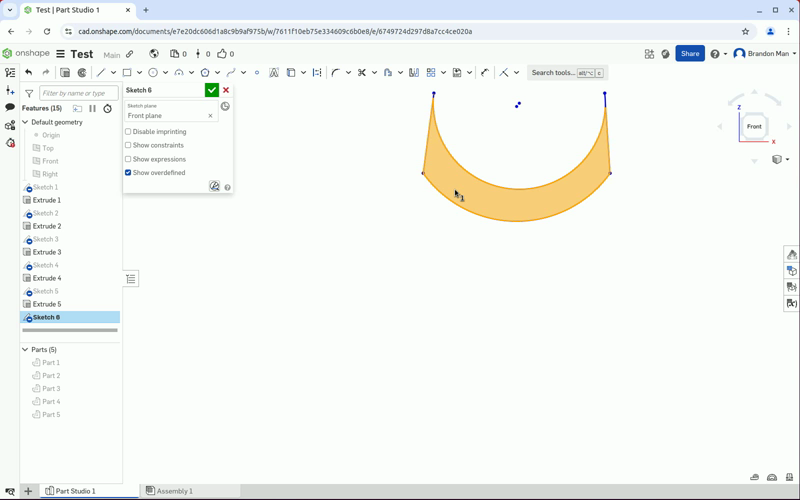
scroll(-6)
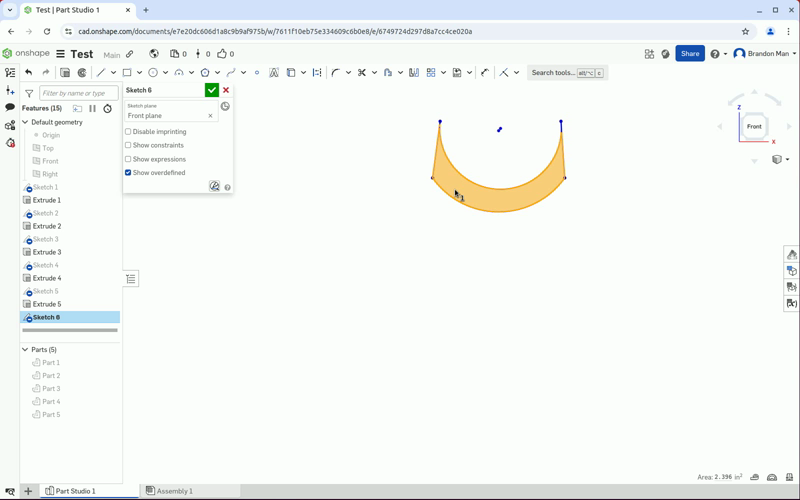
scroll(-6)
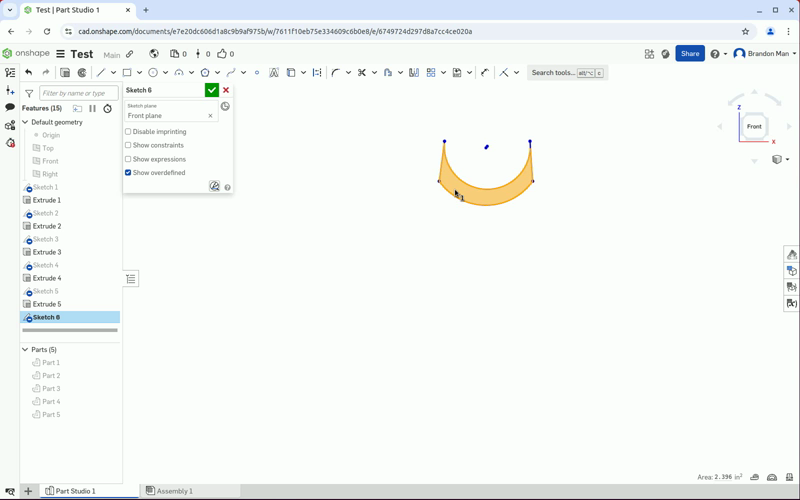
scroll(-6)
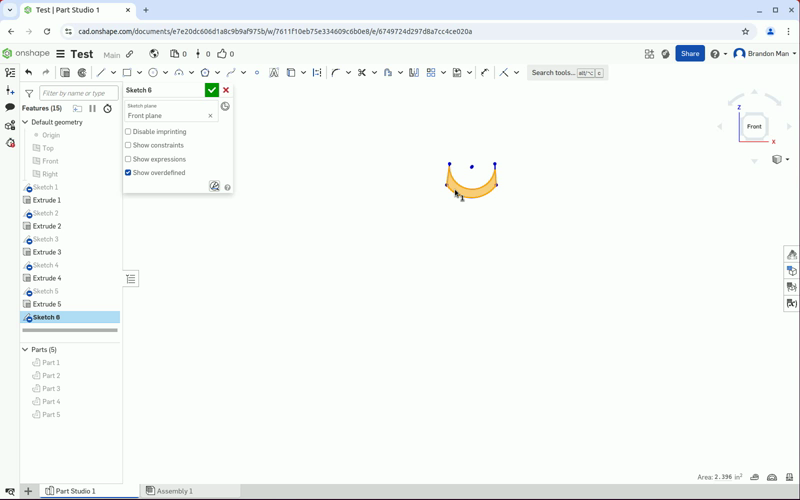
scroll(-6)
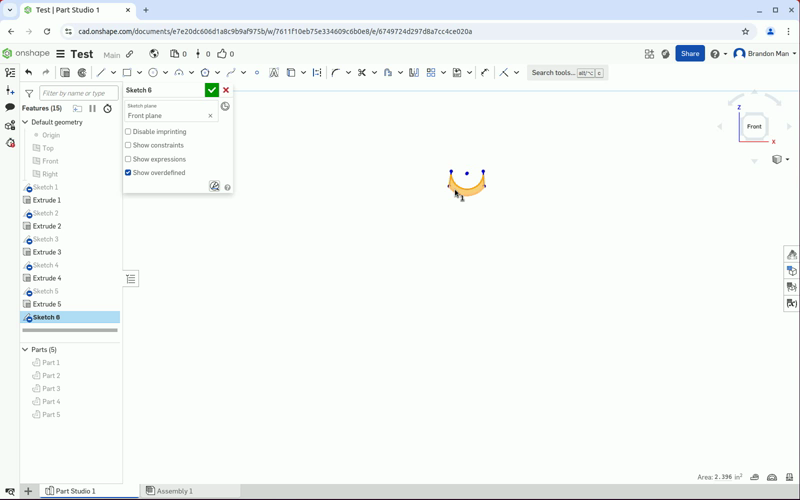
scroll(-6)
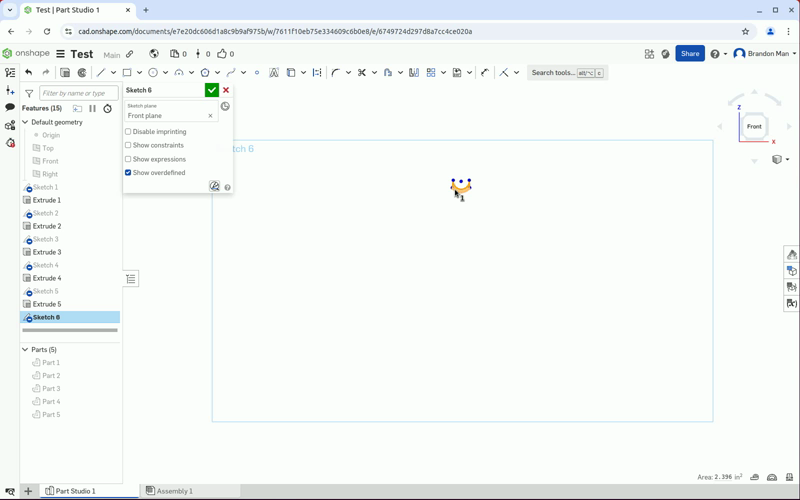
mouse_move(73, 352)
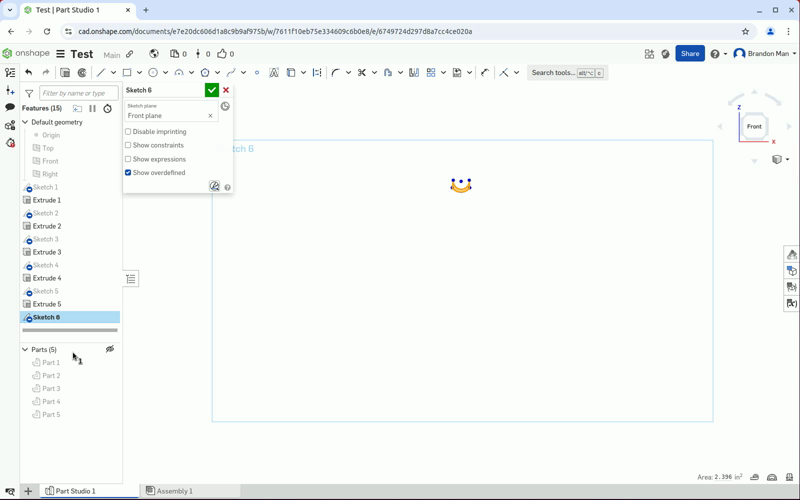
key(shift+y)
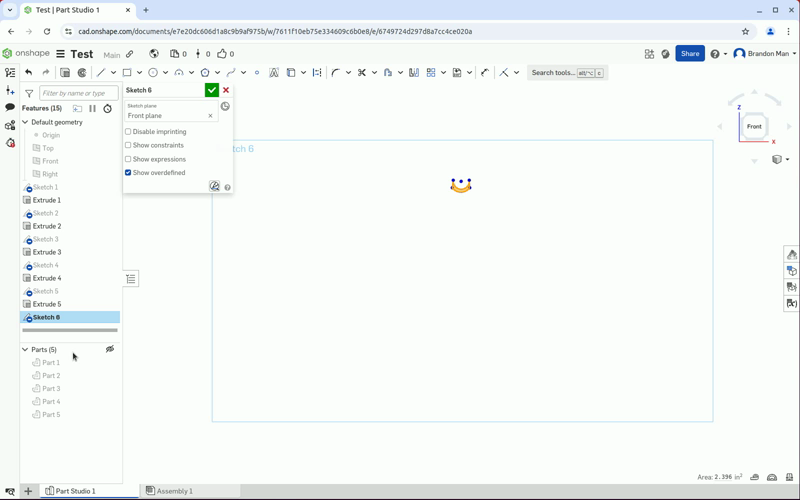
key(shift+e)
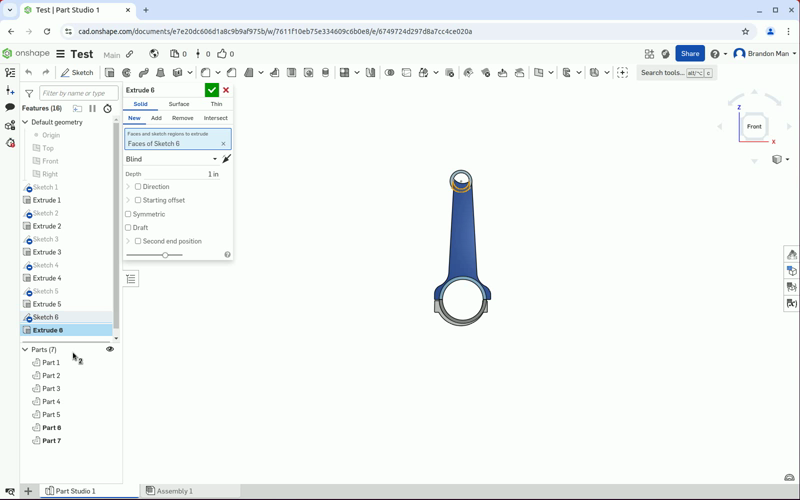
mouse_move(143, 106)
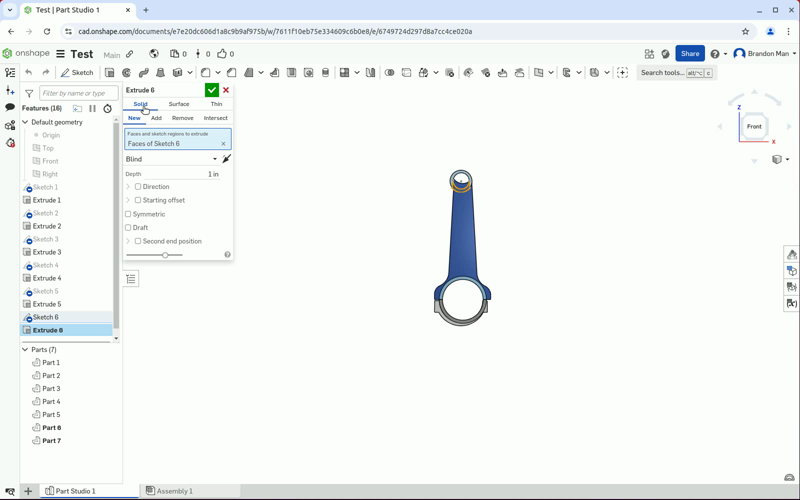
click(143, 106)
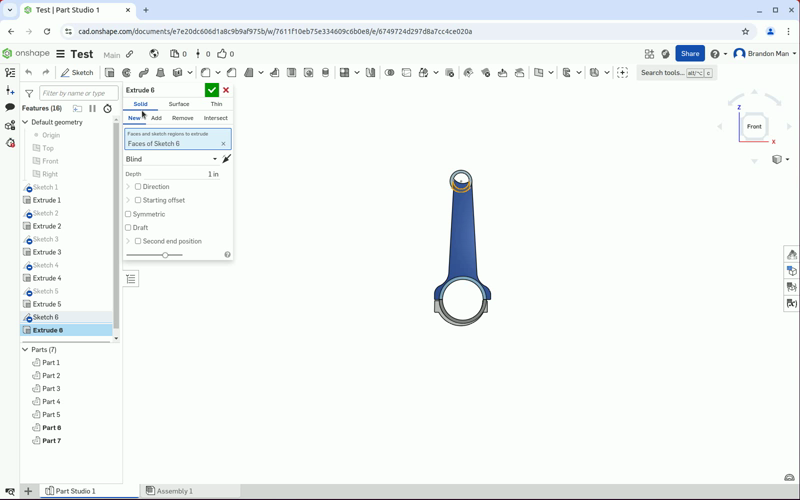
mouse_move(137, 120)
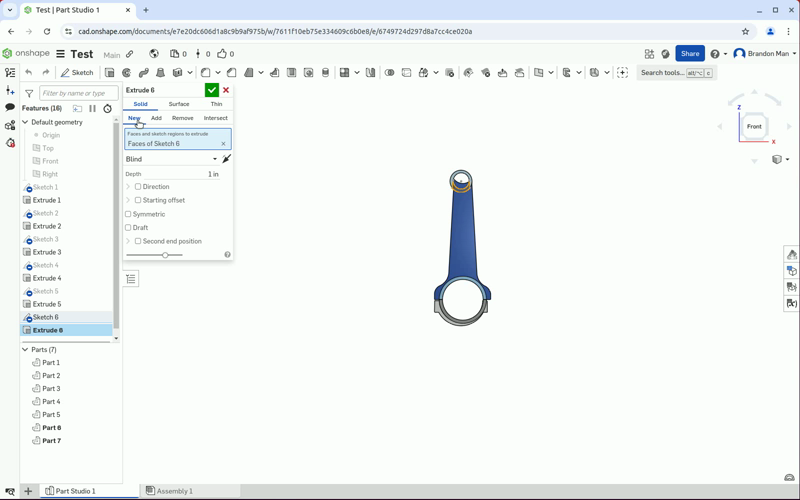
click(137, 120)
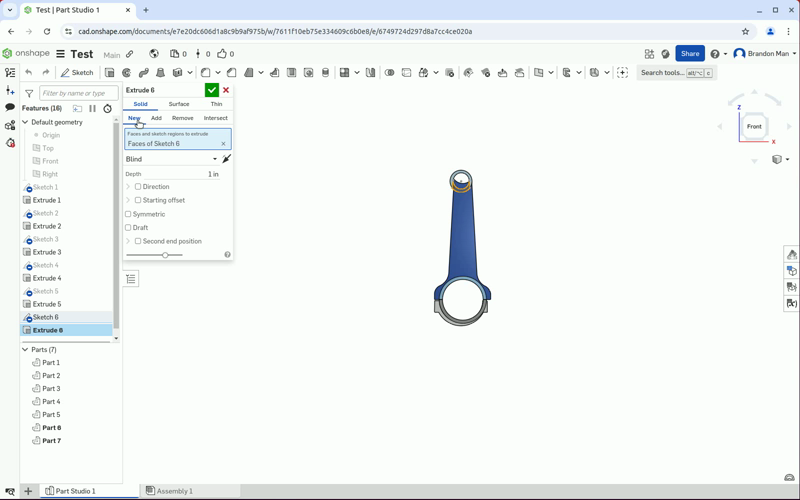
key(tab, 4)
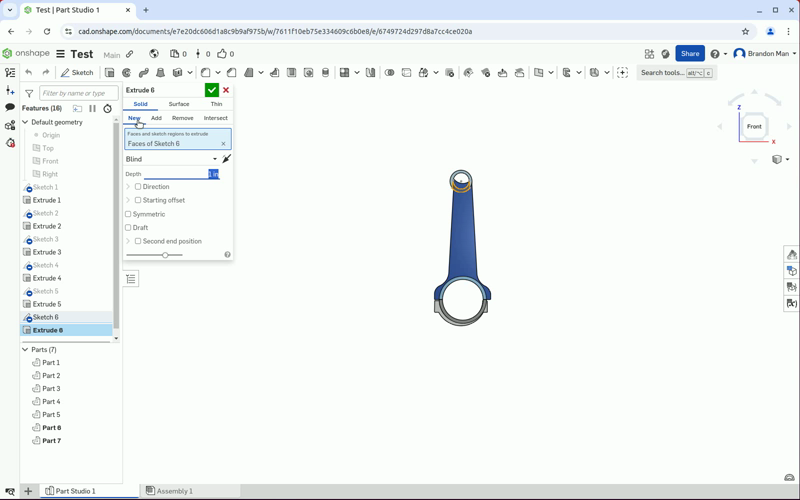
text(3.37)
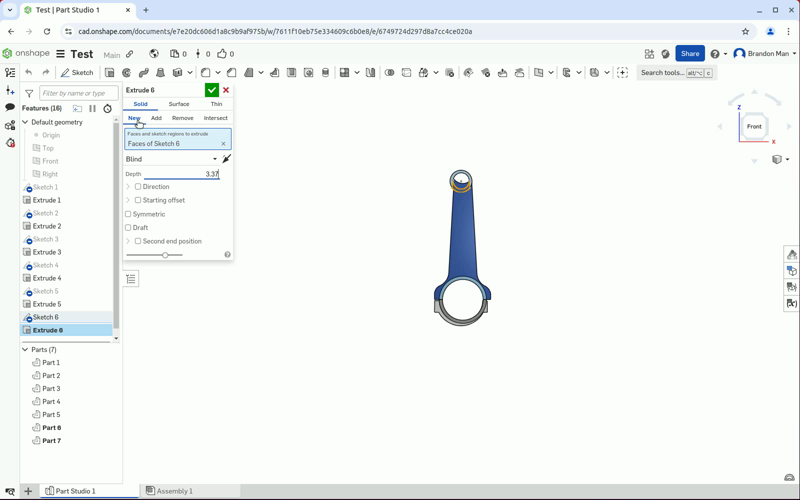
key(tab, 3)
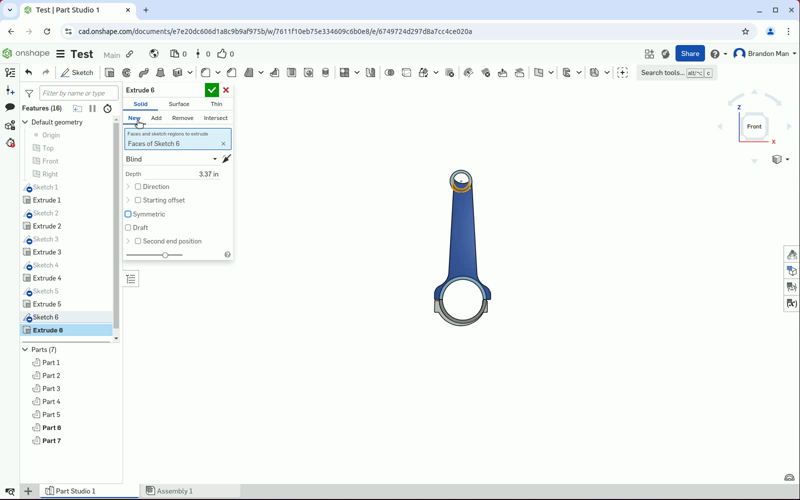
key(space)
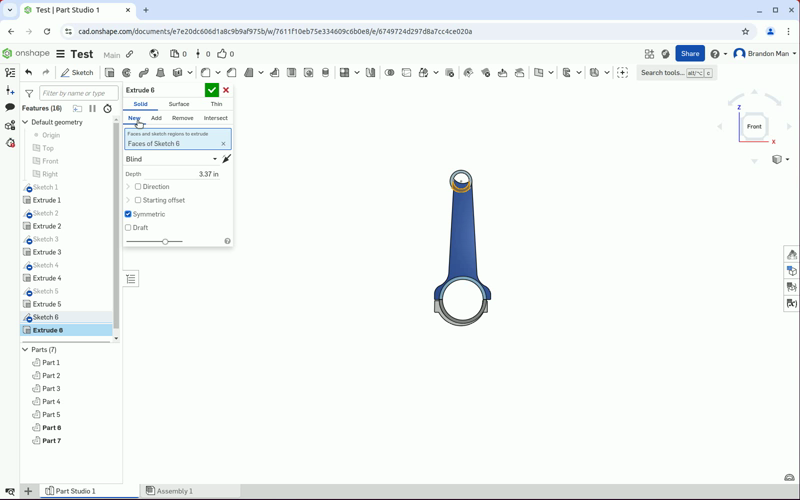
key(enter)
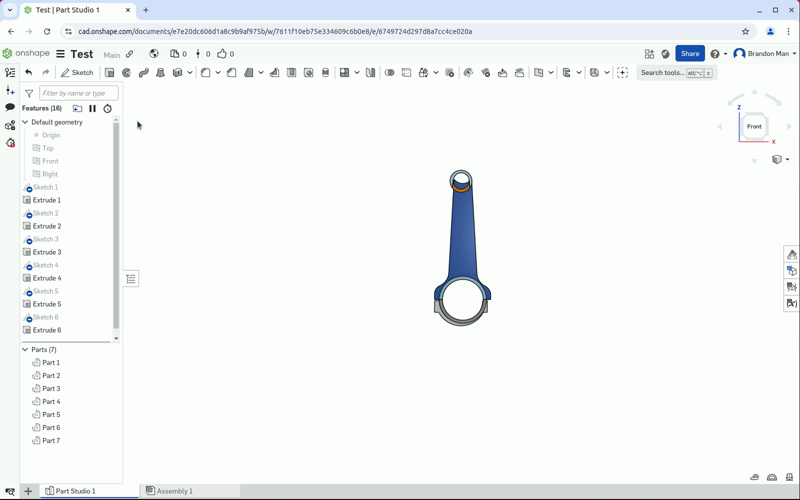
key(shift+h)
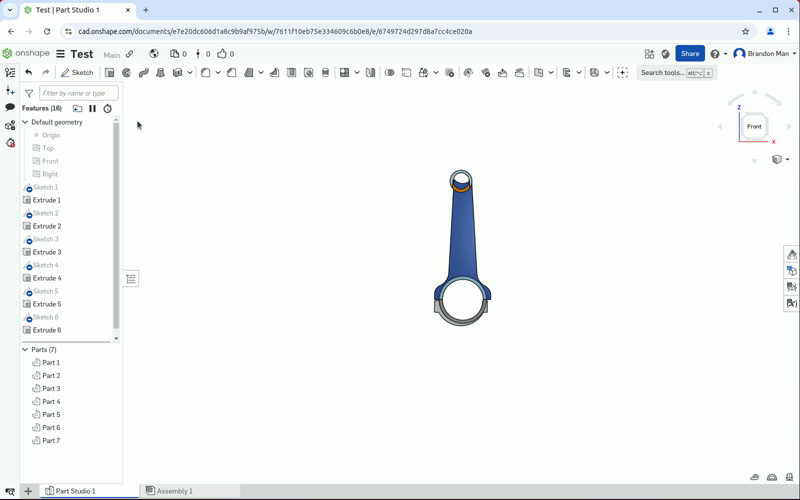
key(shift+h)
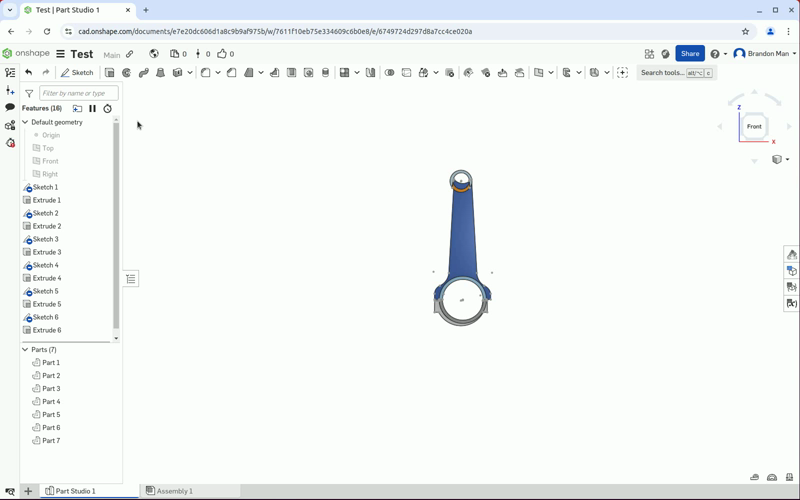
key(shift+7)
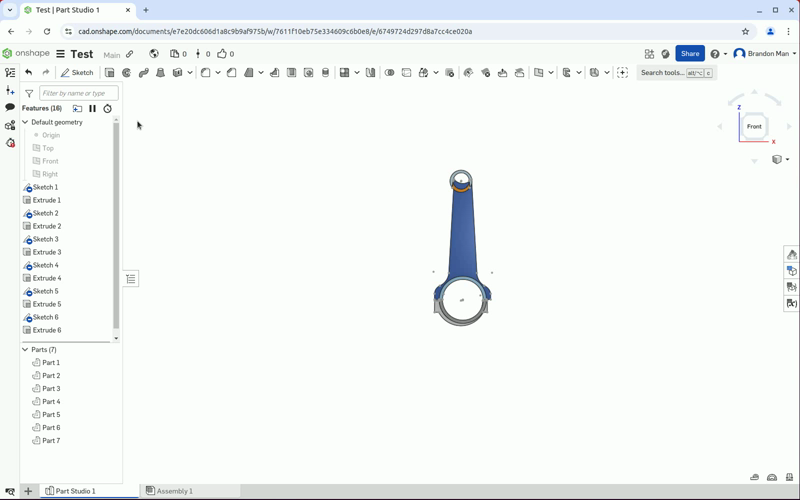
key(left, 2)
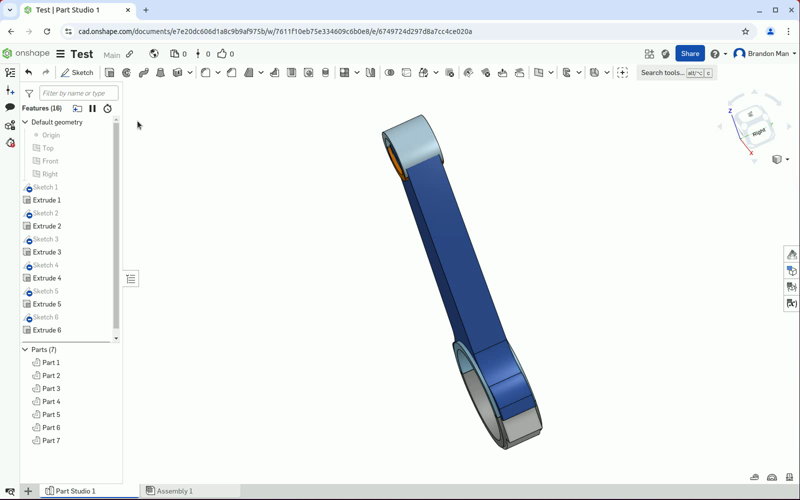
key(down, 2)
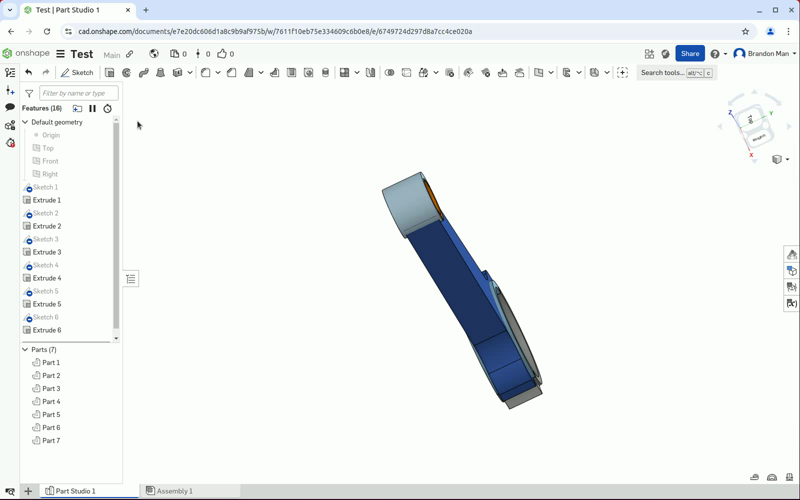
key(up, 2)
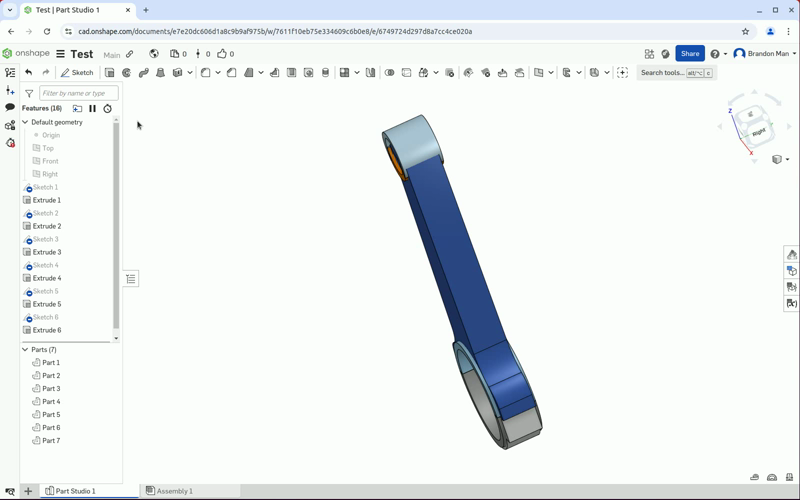
key(right, 2)
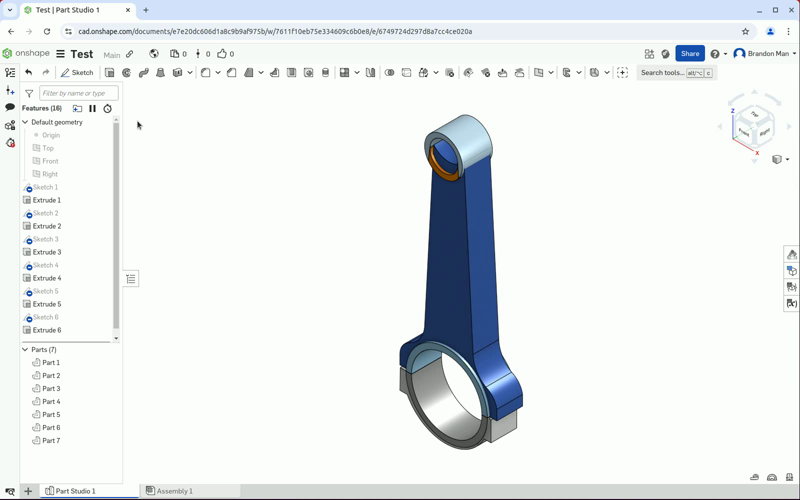
mouse_move(69, 189)
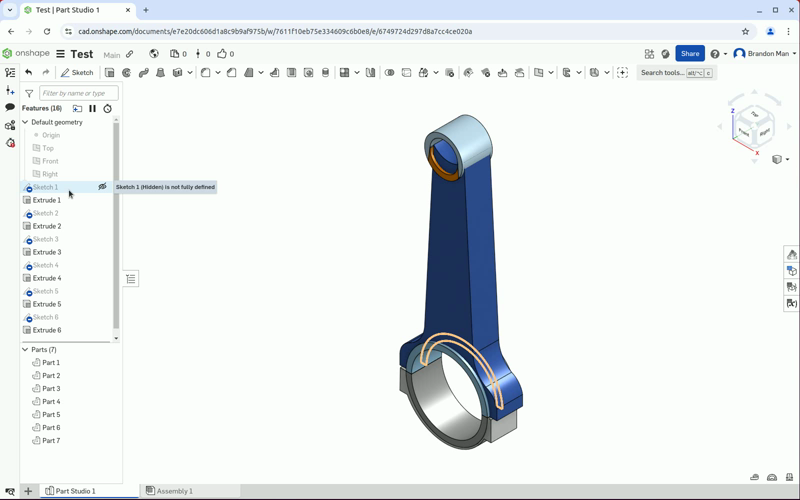
click(69, 189)